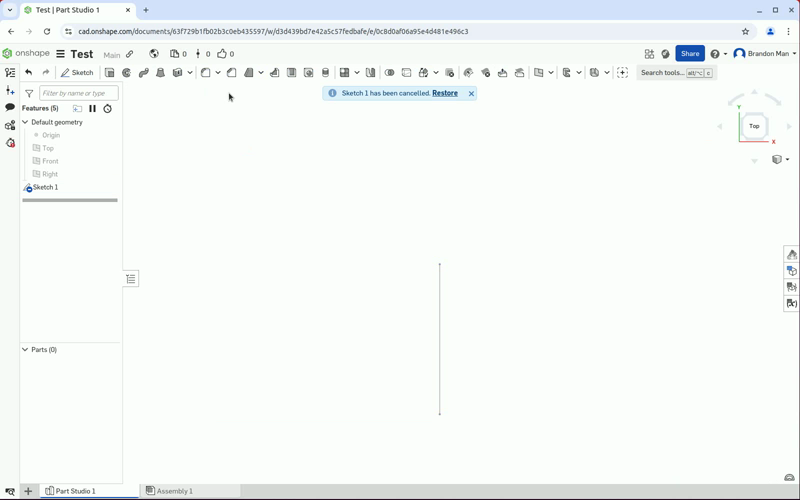
key(shift+h)
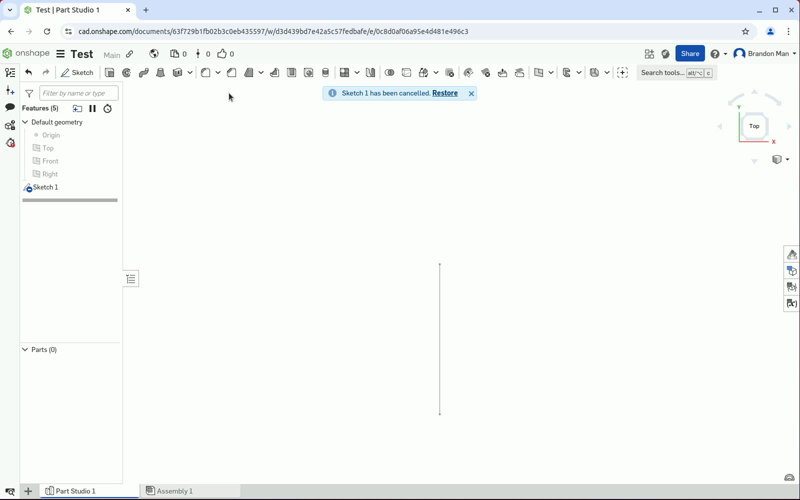
key(shift+s)
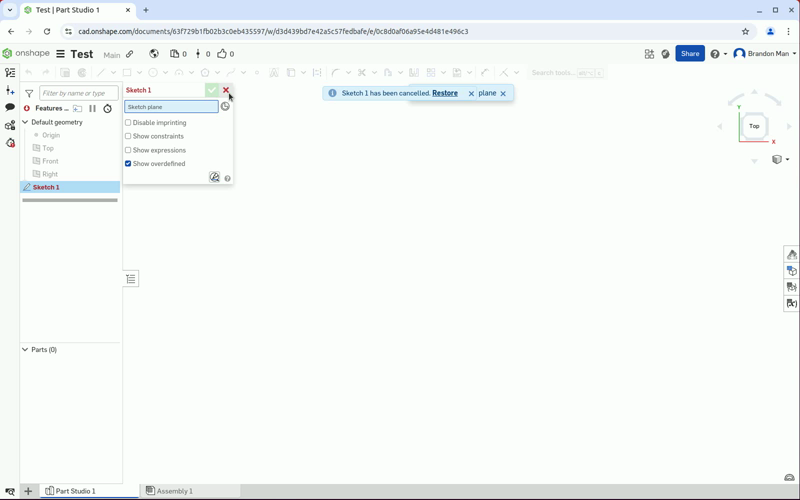
mouse_move(73, 150)
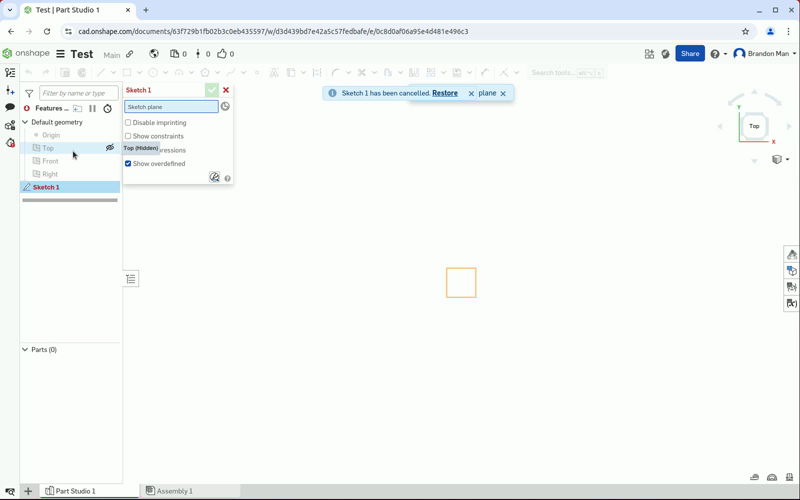
click(73, 150)
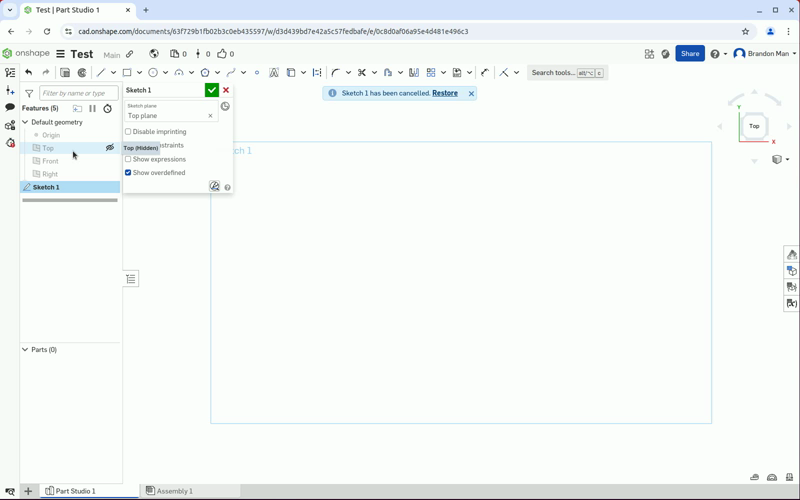
mouse_move(73, 352)
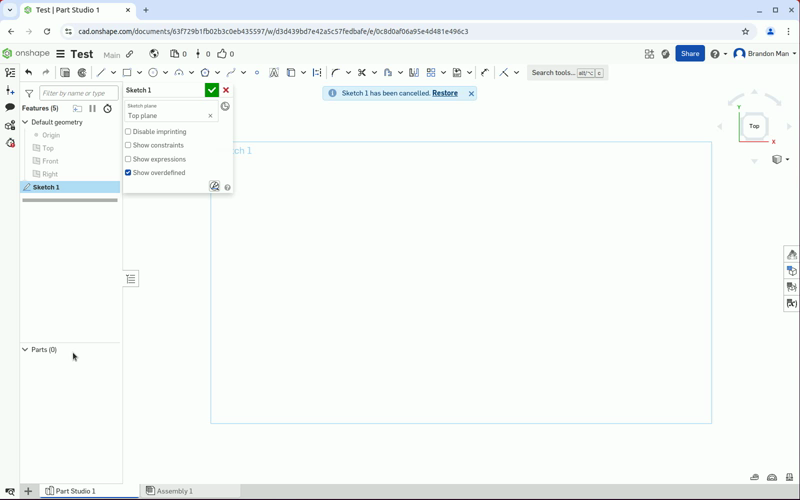
key(y)
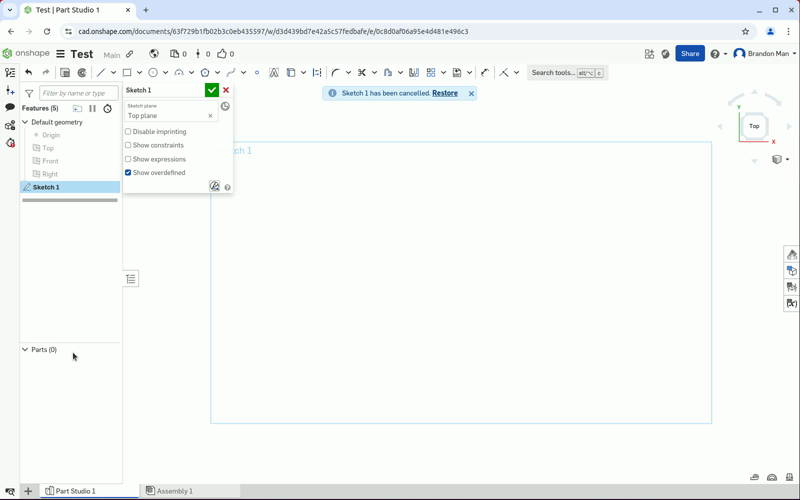
key(l)
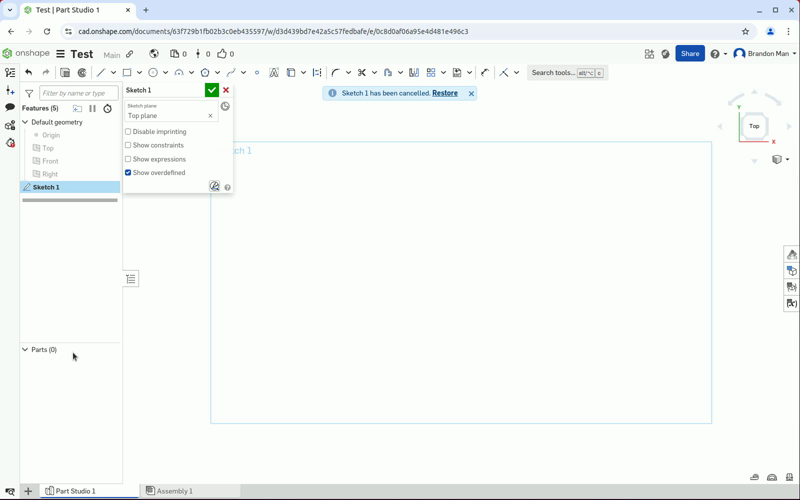
key_down(shift)
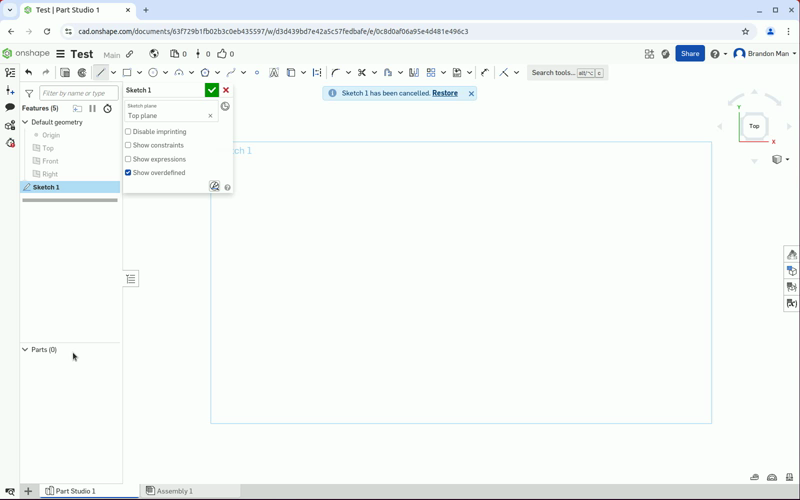
mouse_move(348, 378)
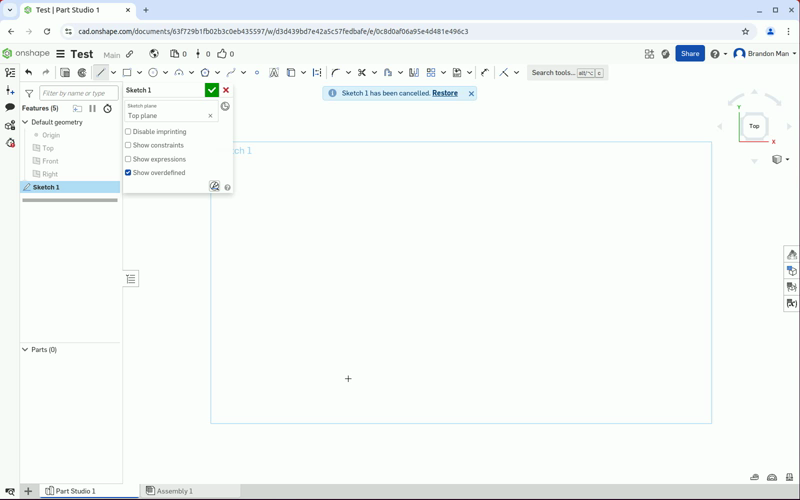
click(348, 378)
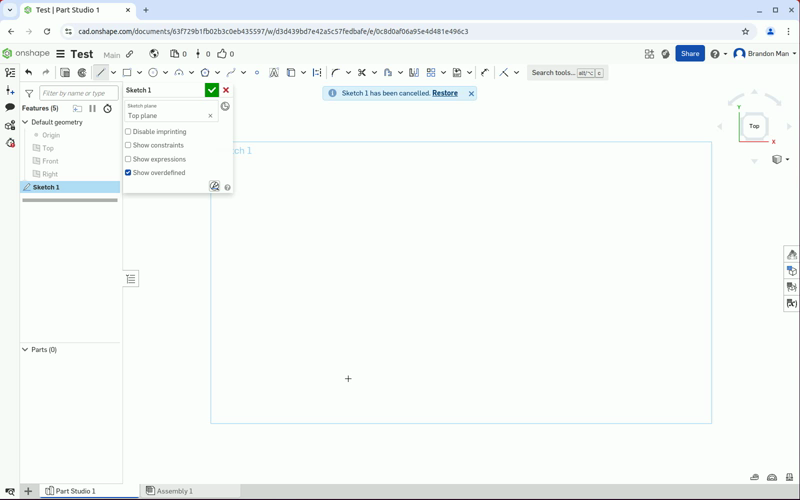
key_up(shift)
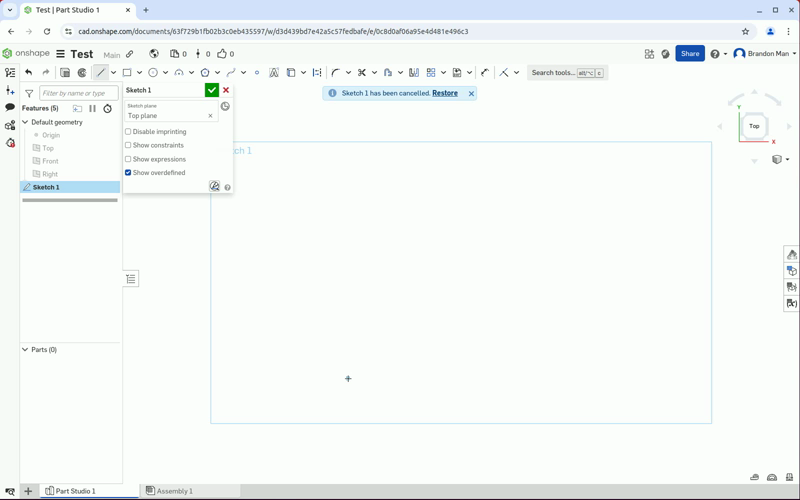
key_down(shift)
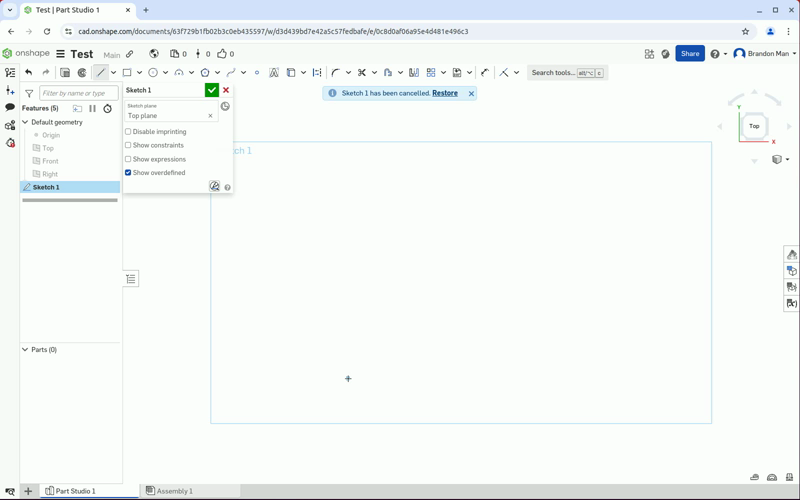
mouse_move(572, 378)
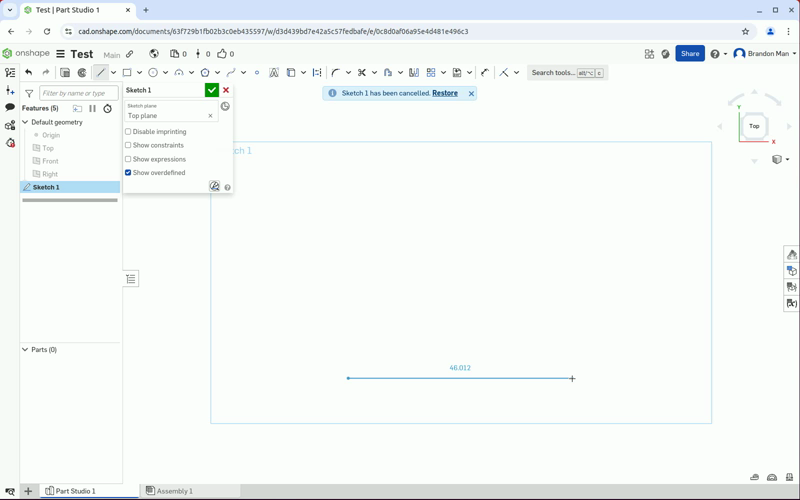
click(572, 378)
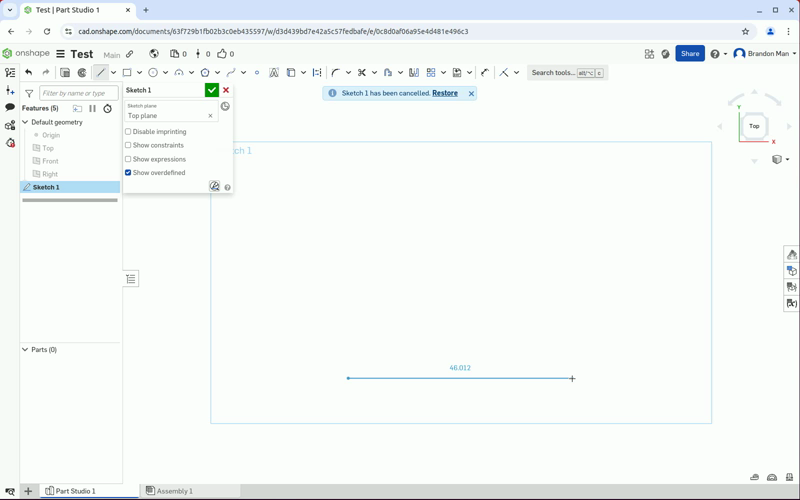
key_up(shift)
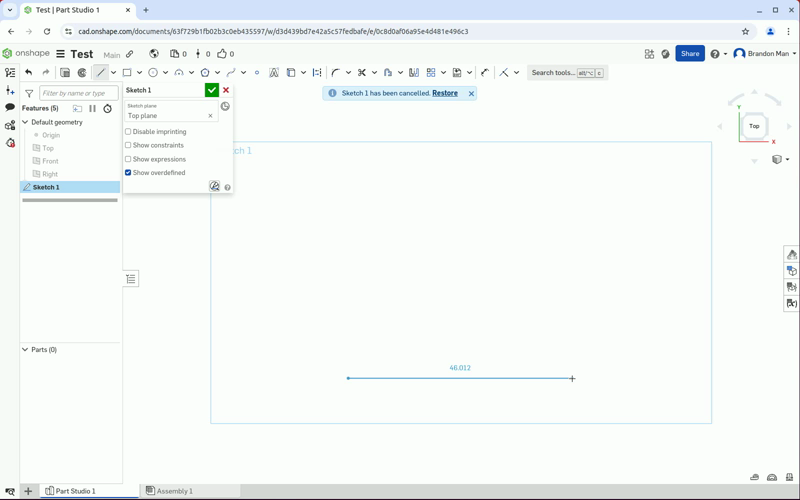
key_down(shift)
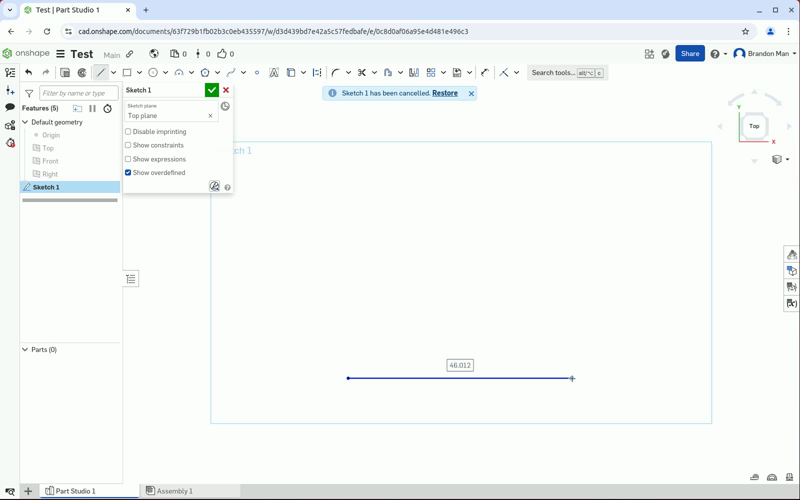
mouse_move(572, 189)
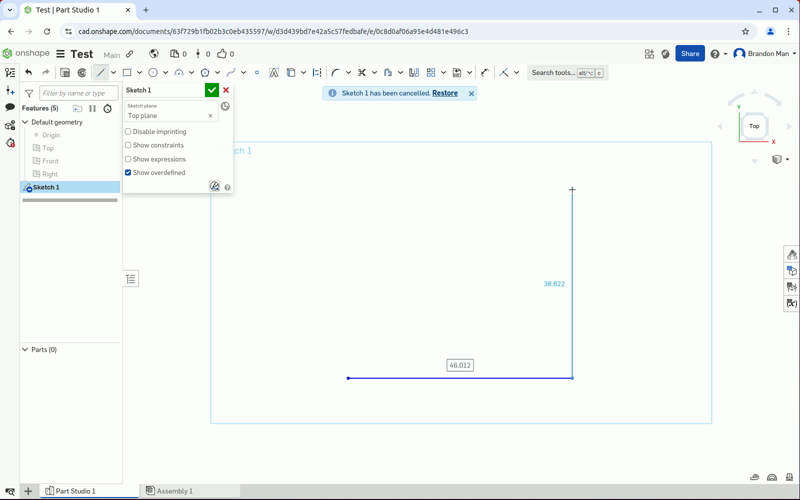
click(572, 189)
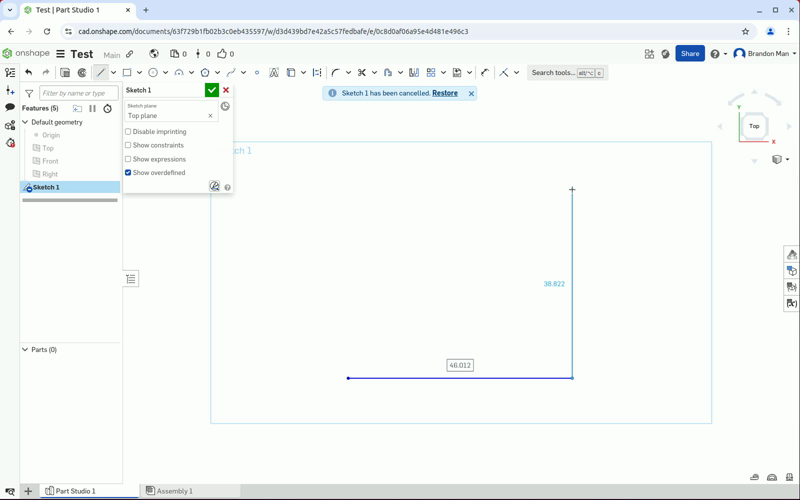
key_up(shift)
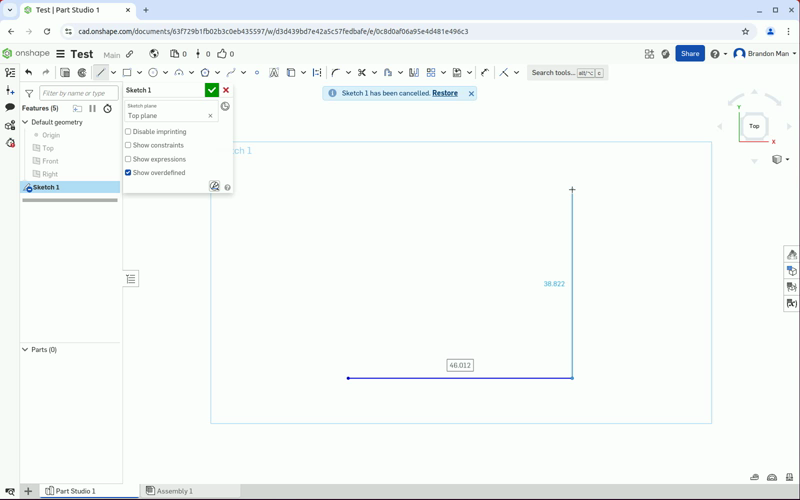
key_down(shift)
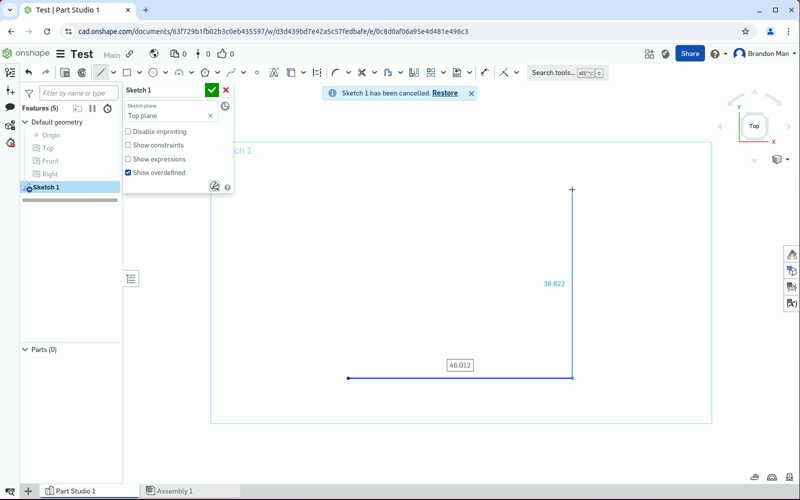
mouse_move(348, 189)
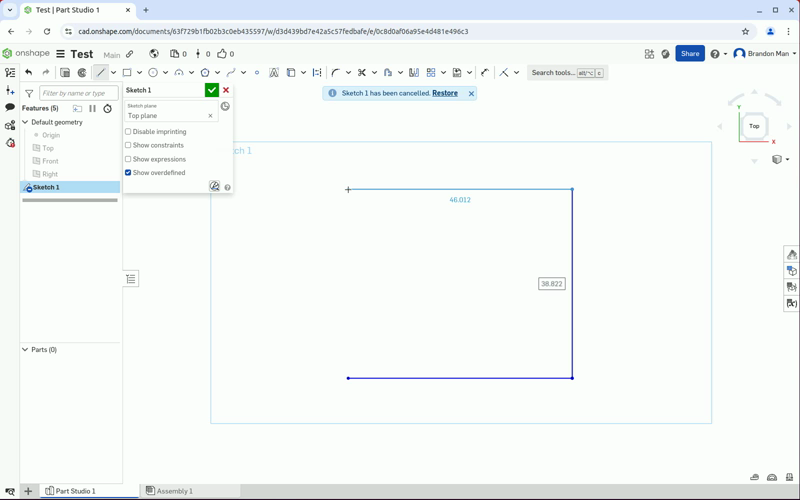
click(348, 189)
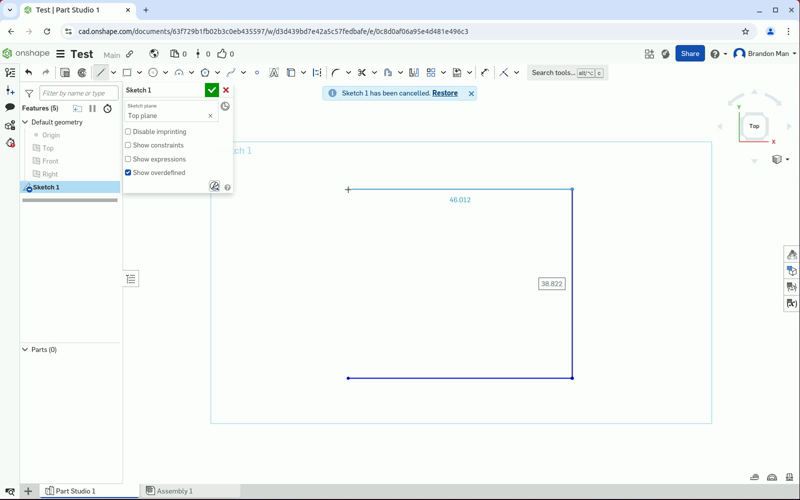
key_up(shift)
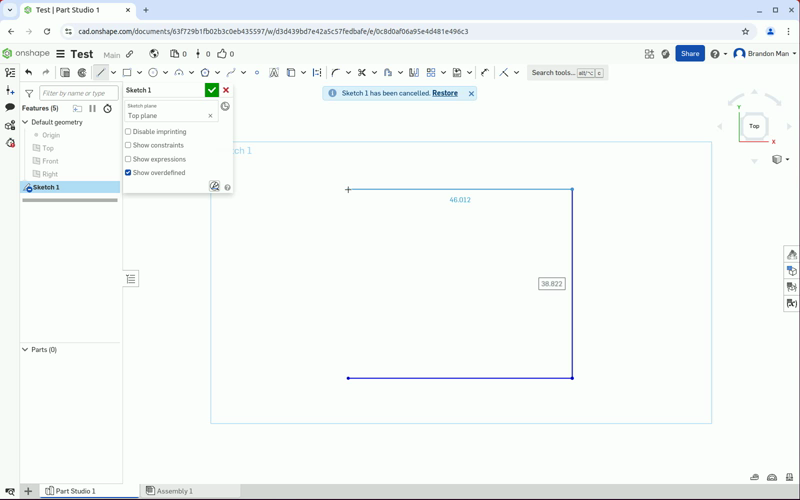
key_down(shift)
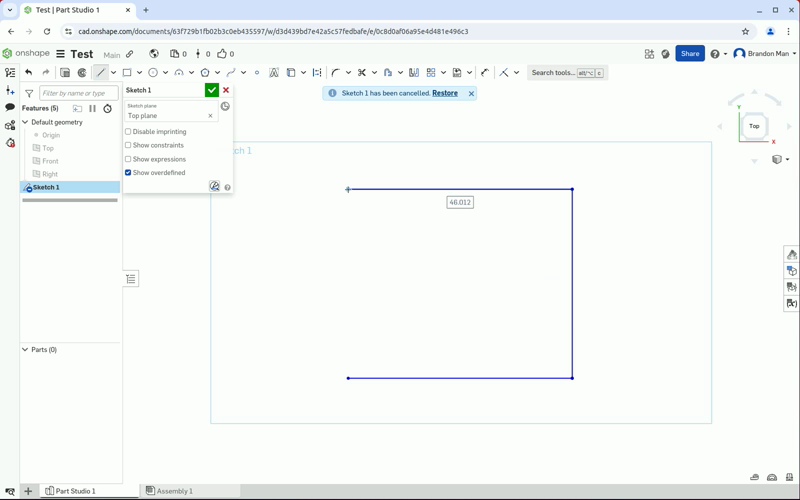
mouse_move(348, 378)
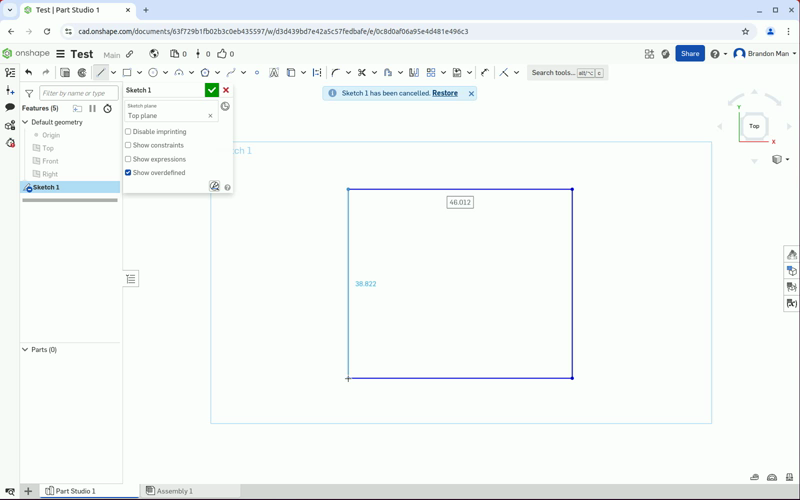
key_up(shift)
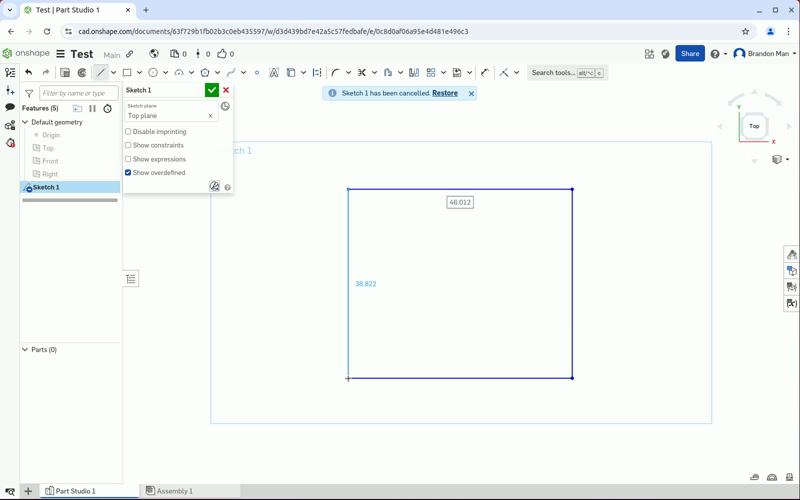
click(348, 378)
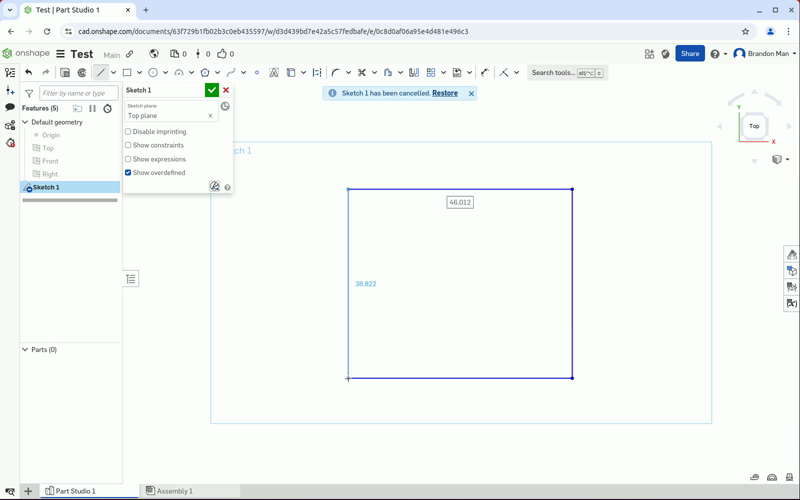
key(esc)
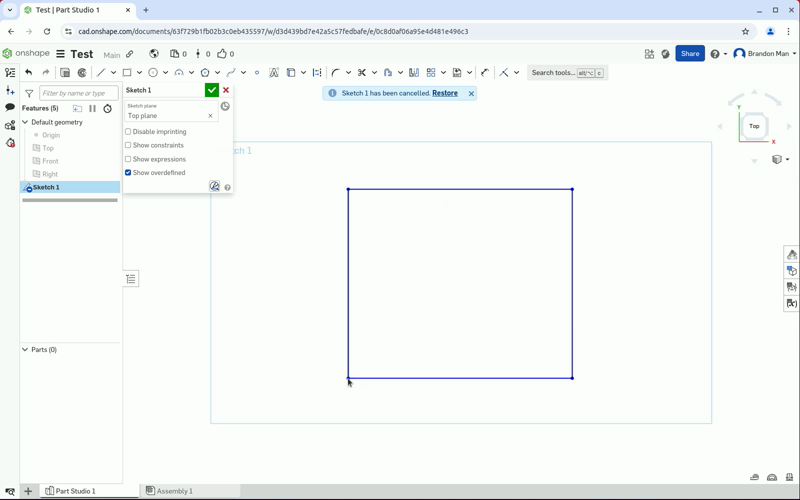
key(l)
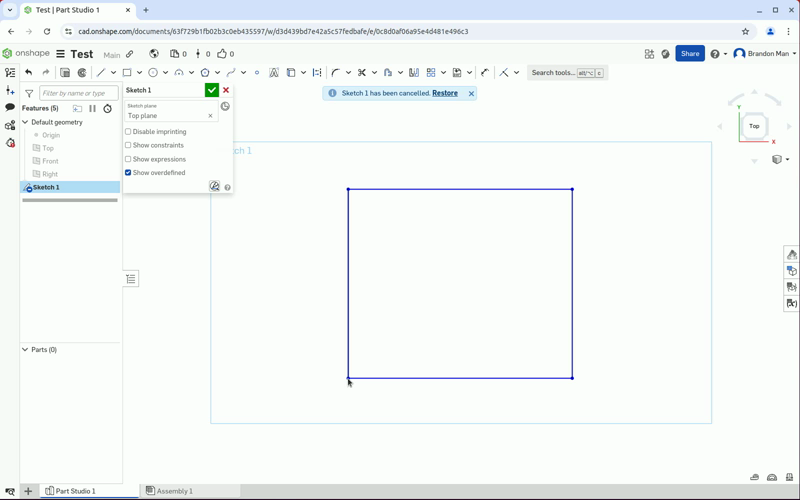
key_down(shift)
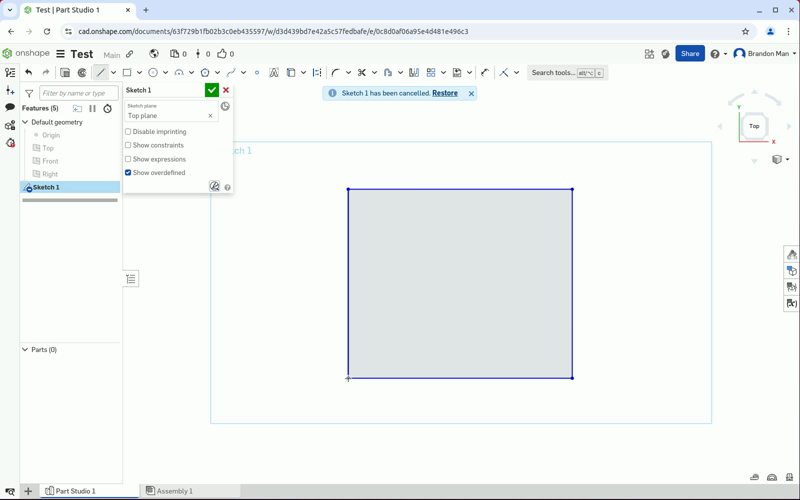
mouse_move(355, 297)
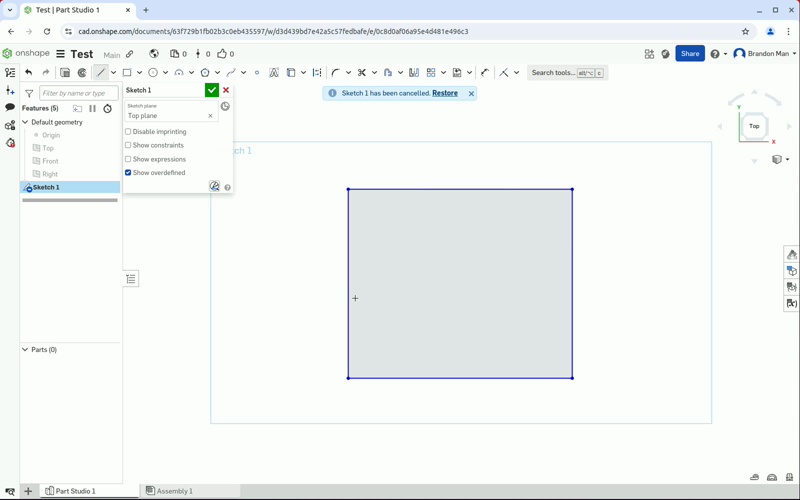
click(355, 297)
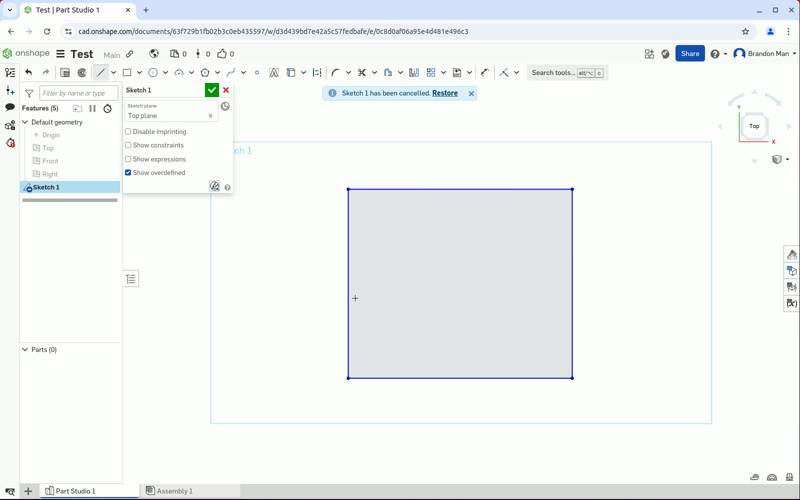
key_up(shift)
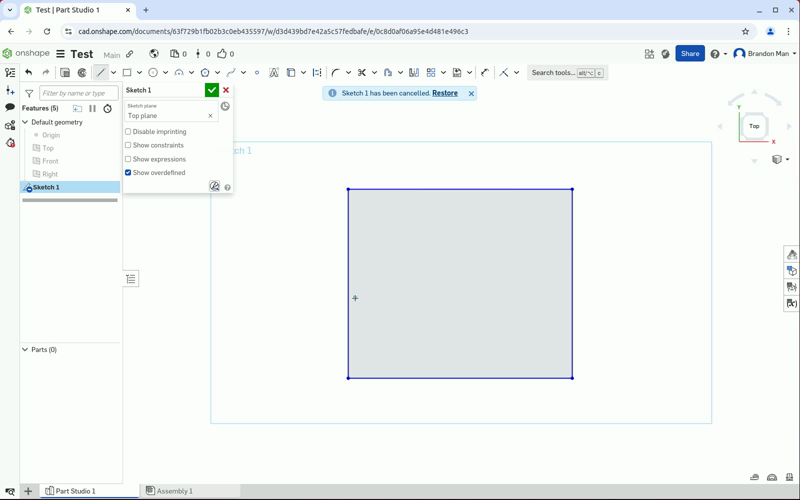
key_down(shift)
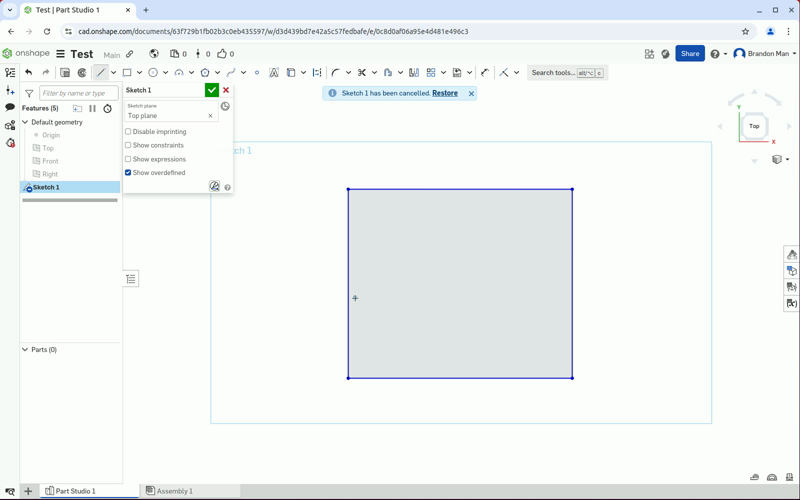
mouse_move(385, 297)
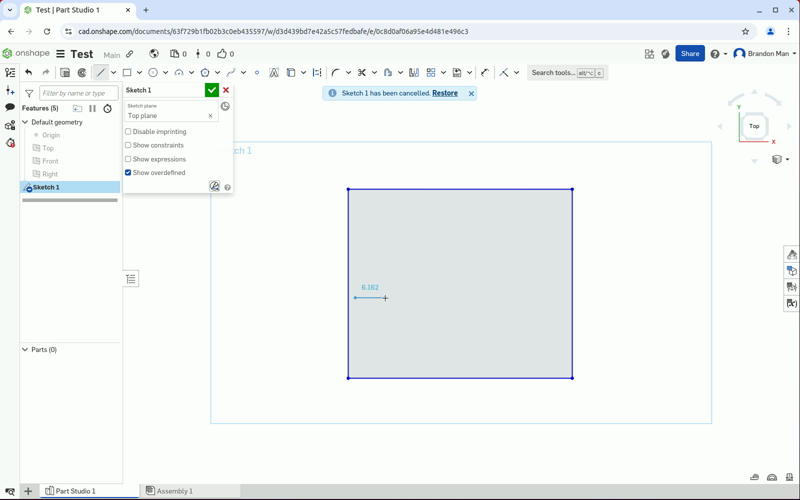
mouse_move(362, 297)
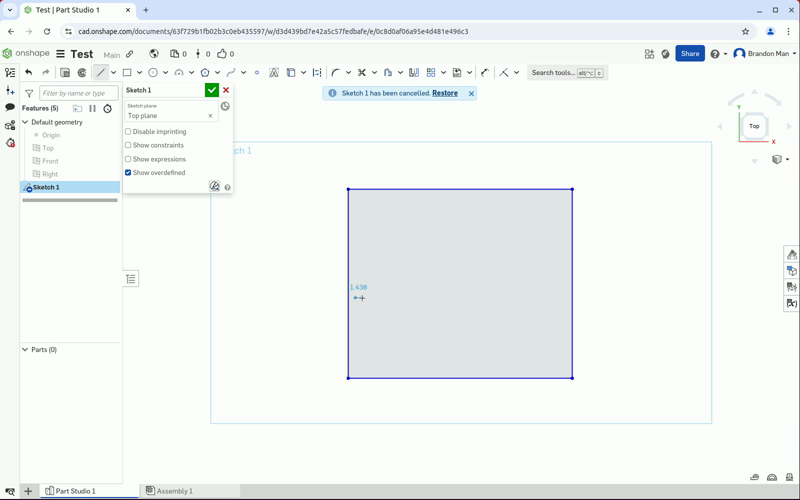
scroll(6)
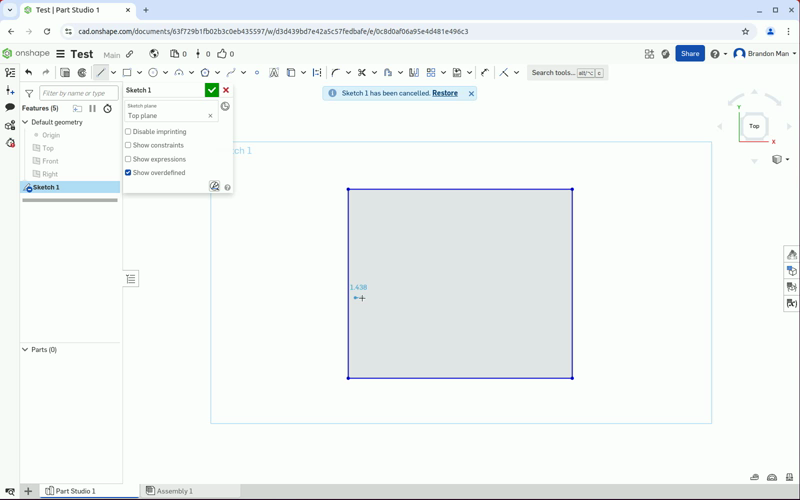
scroll(6)
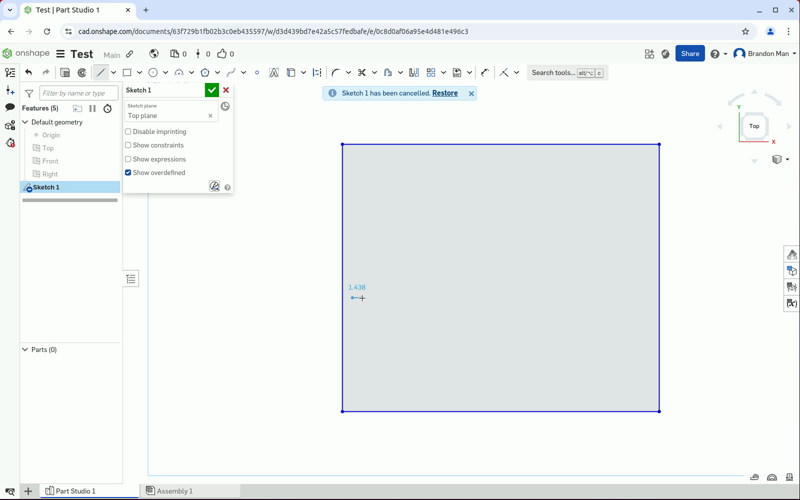
scroll(6)
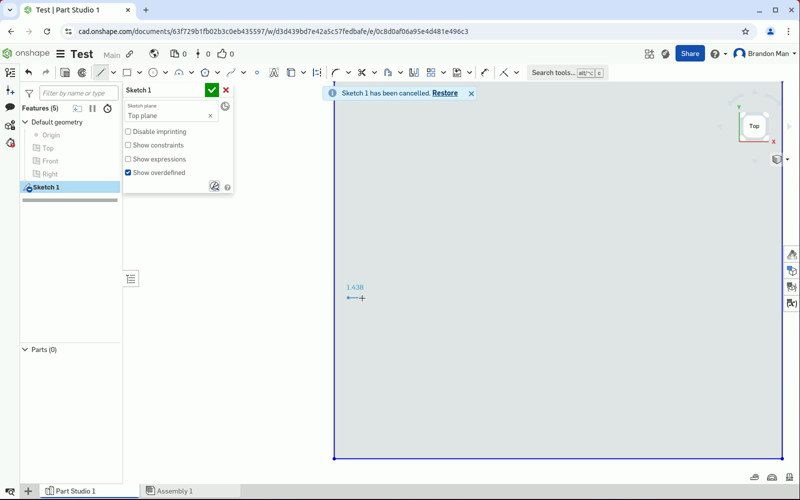
scroll(6)
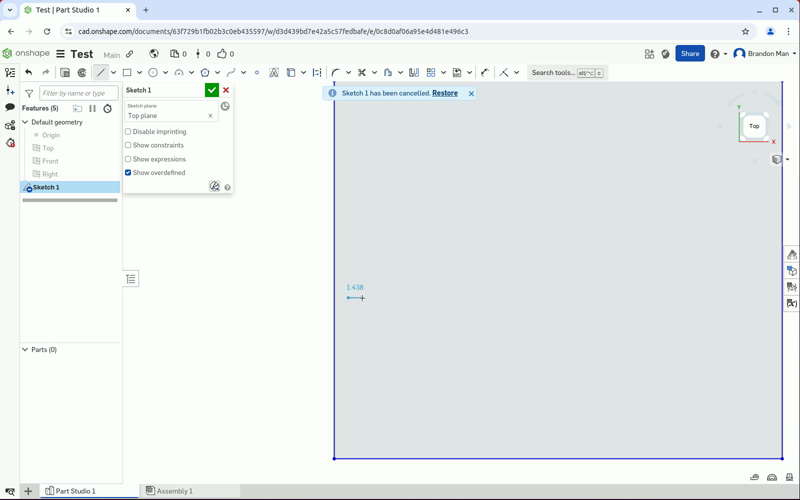
scroll(6)
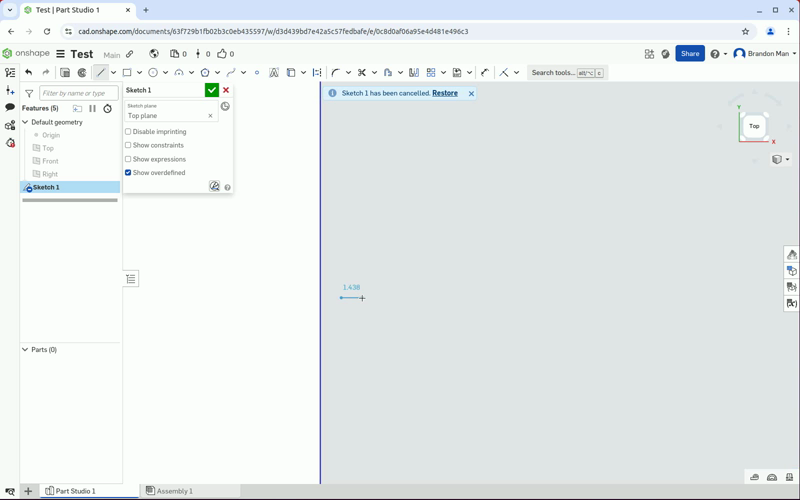
scroll(6)
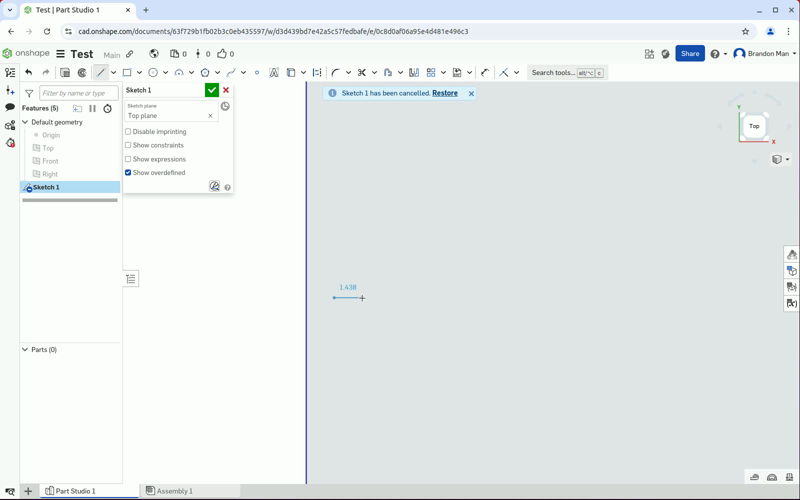
scroll(6)
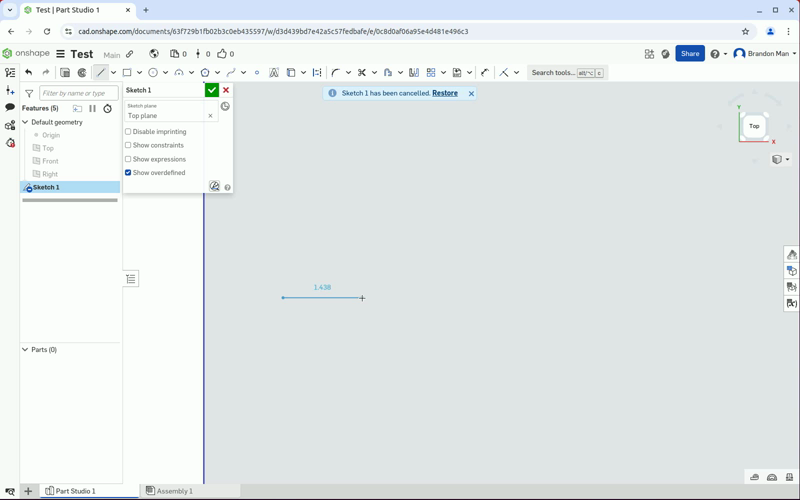
click(362, 297)
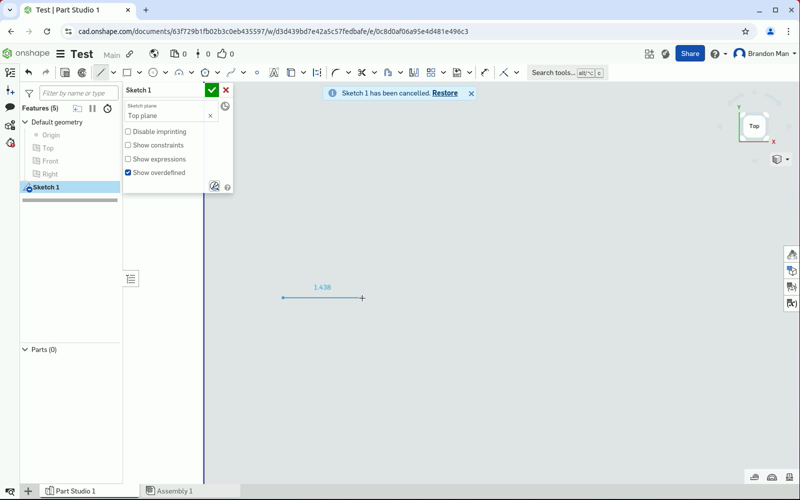
scroll(-6)
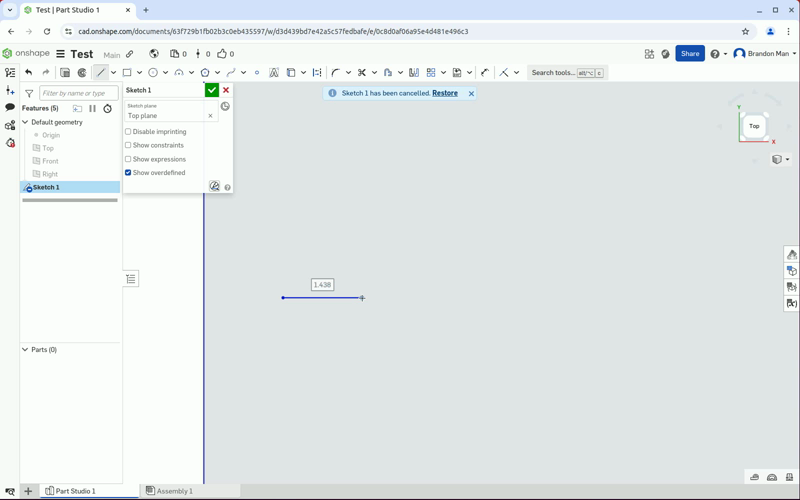
scroll(-6)
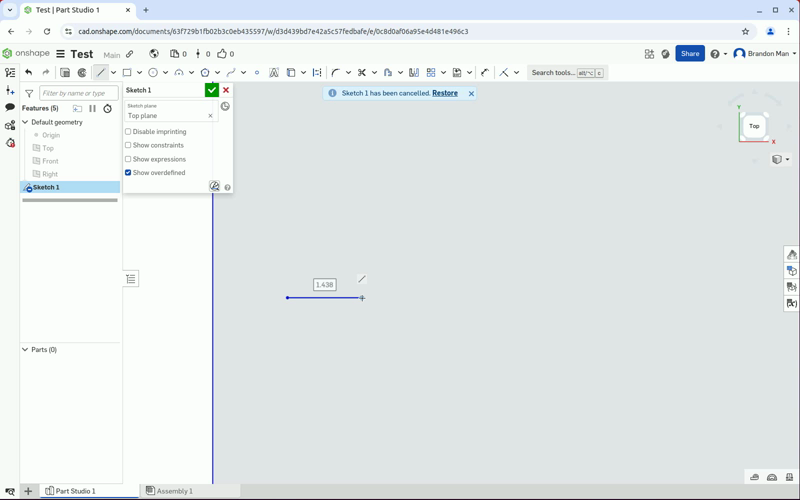
scroll(-6)
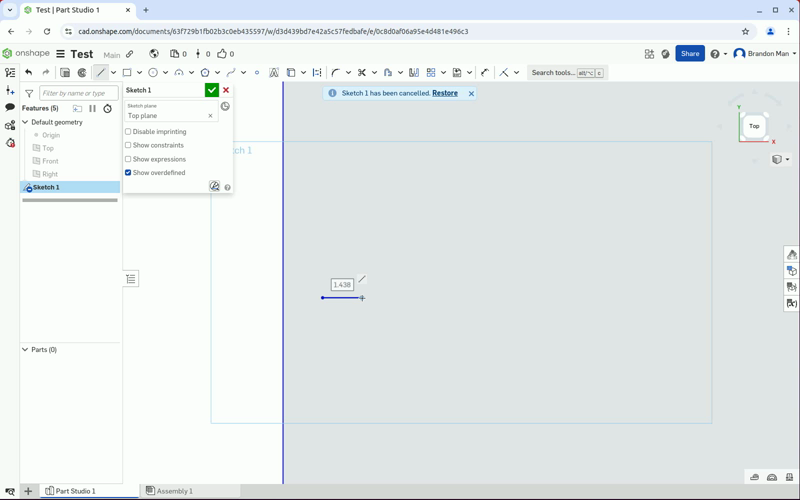
scroll(-6)
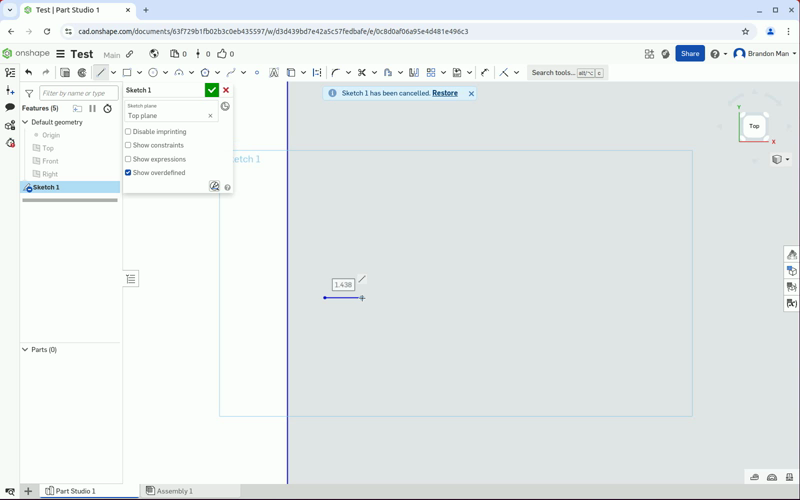
scroll(-6)
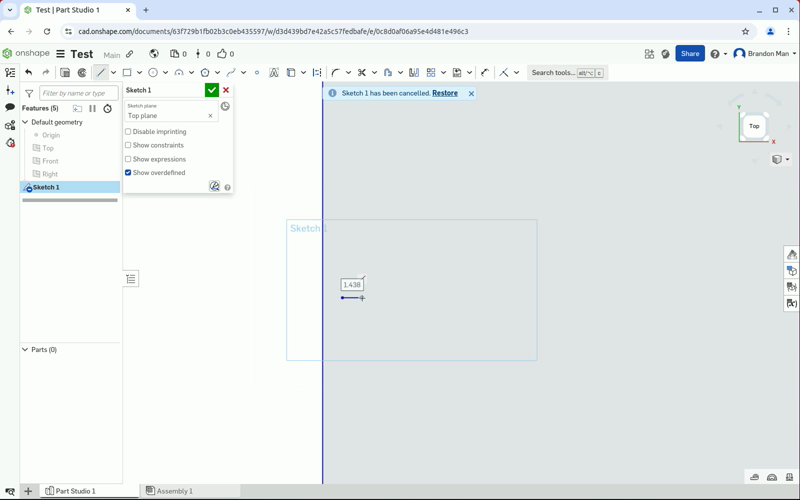
scroll(-6)
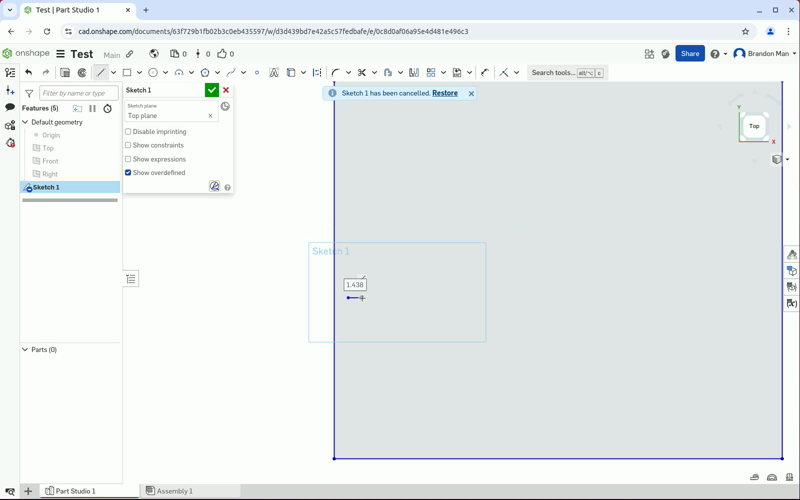
scroll(-6)
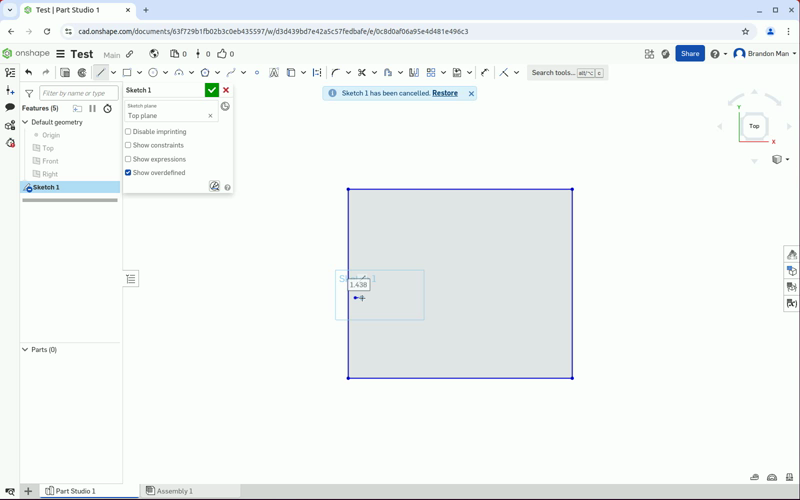
key_up(shift)
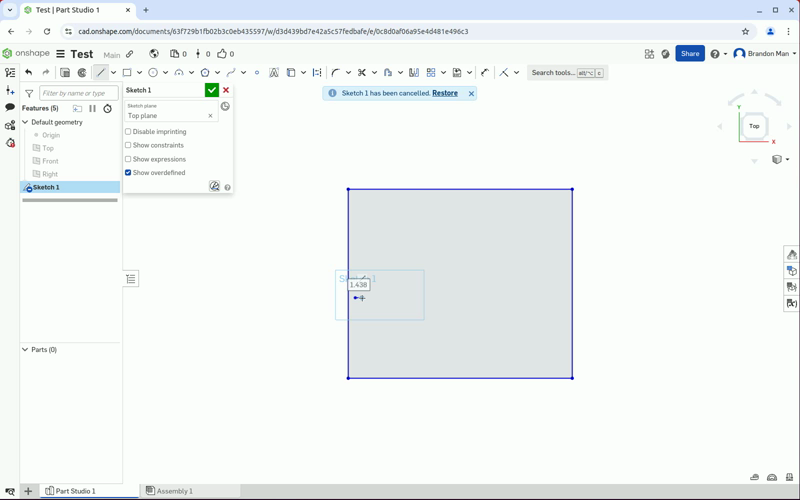
key(esc)
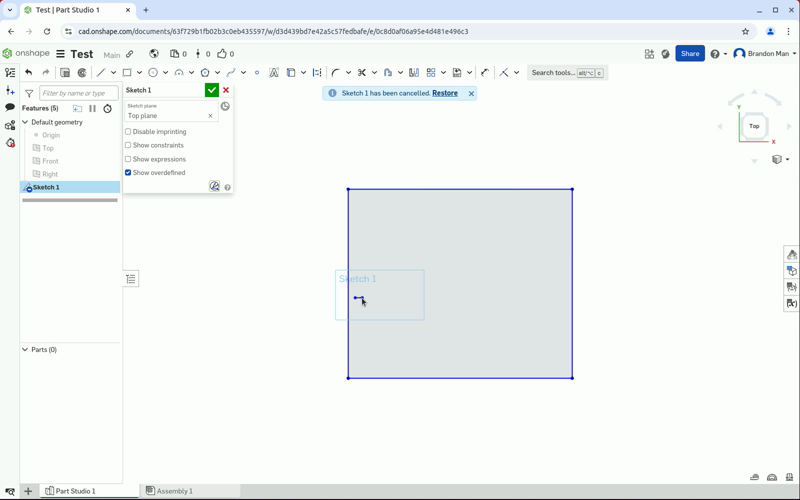
key(a)
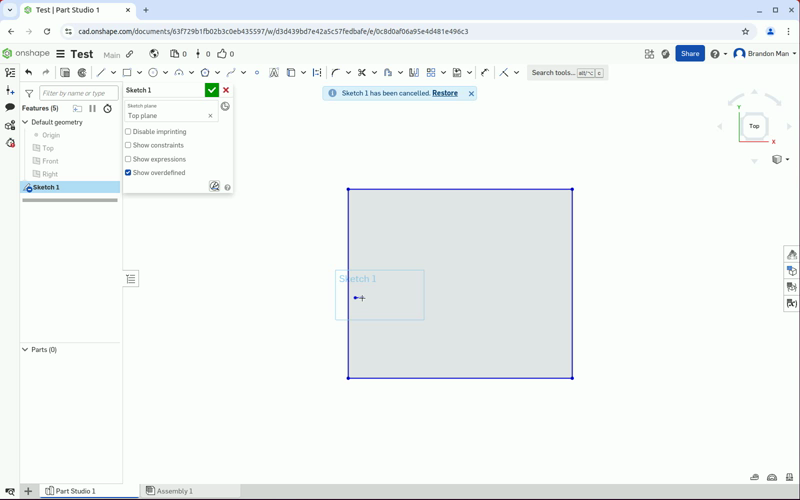
mouse_move(362, 297)
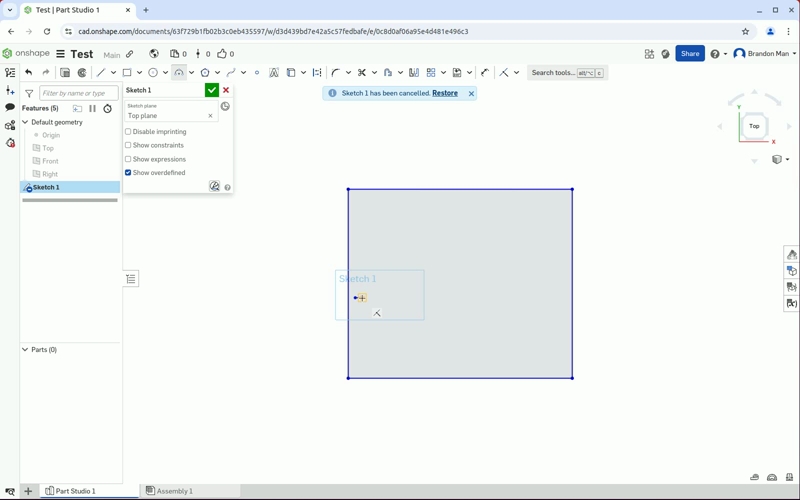
click(362, 297)
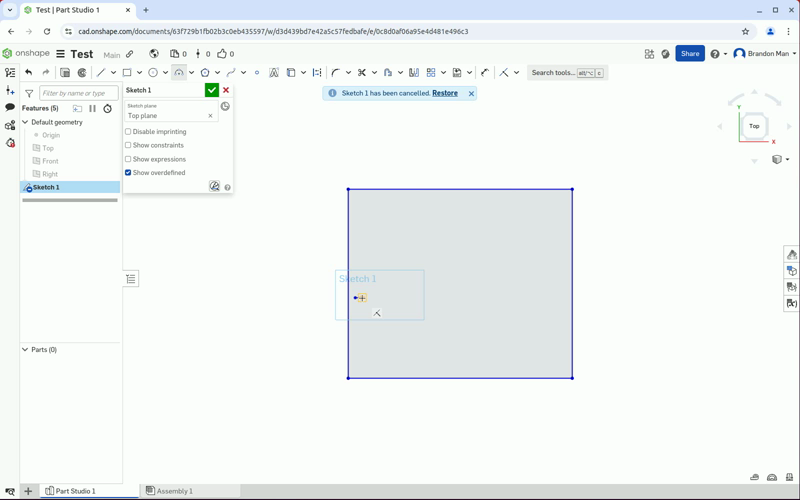
key_down(shift)
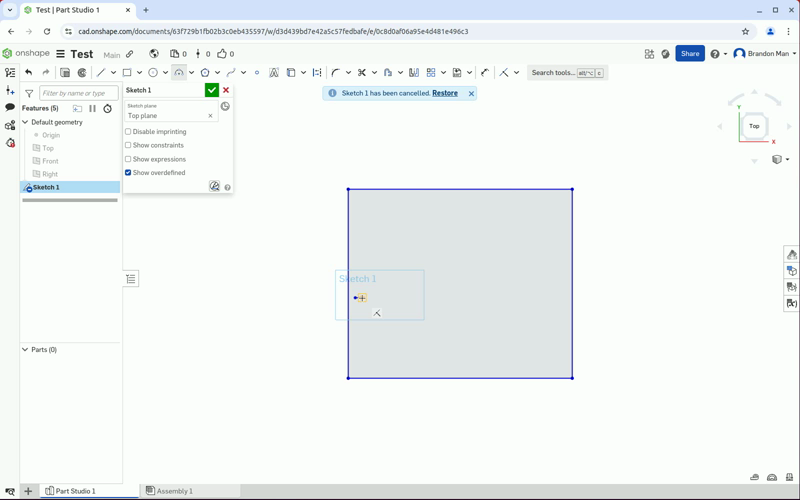
mouse_move(364, 295)
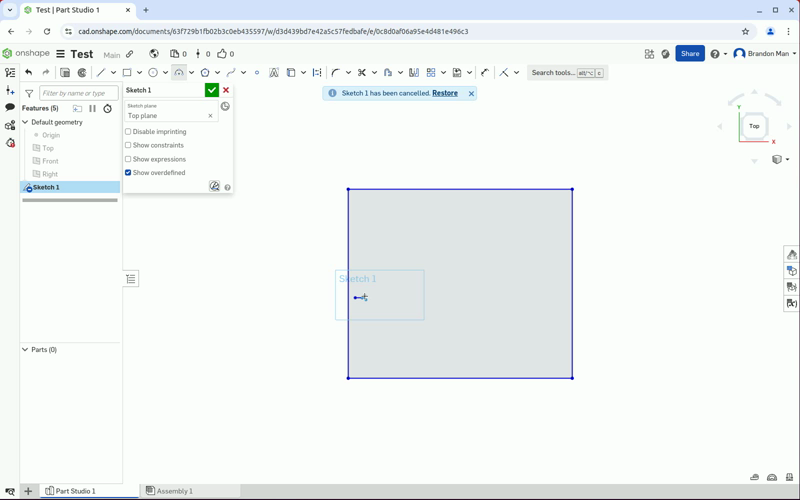
scroll(6)
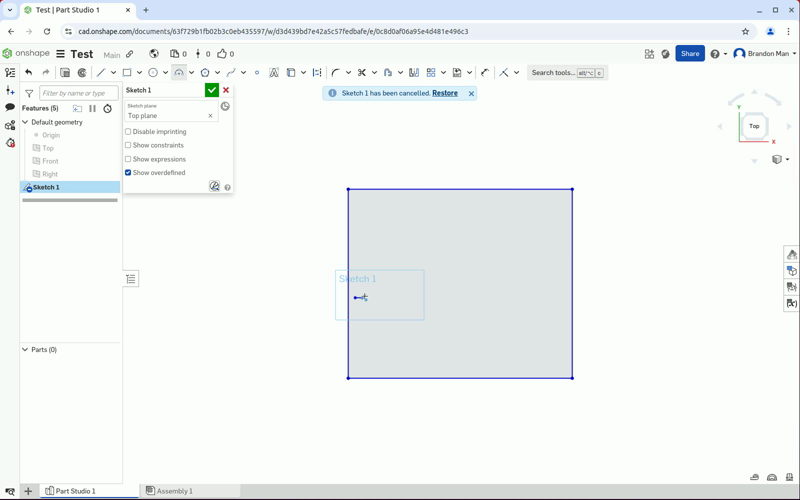
scroll(6)
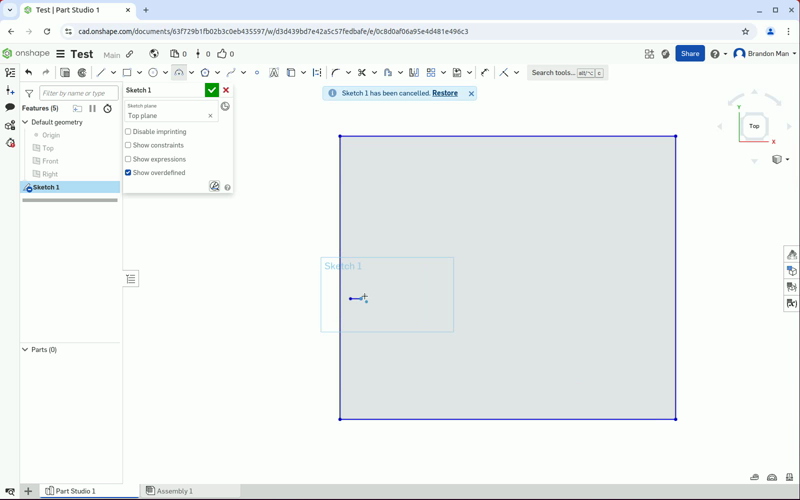
scroll(6)
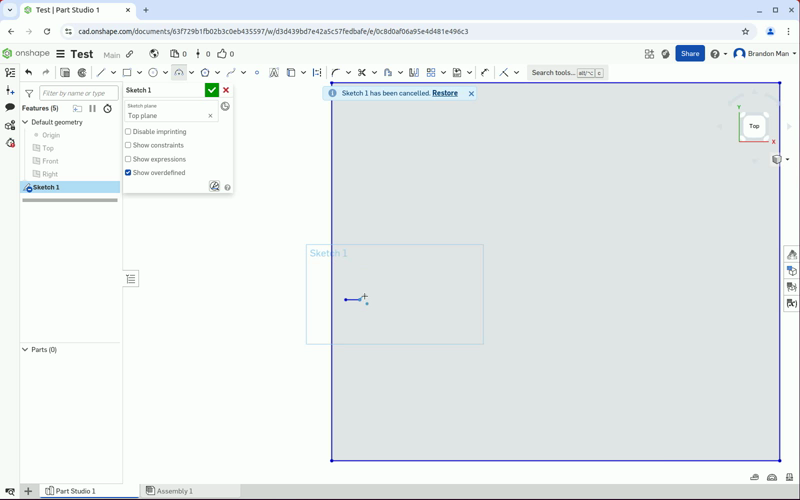
scroll(6)
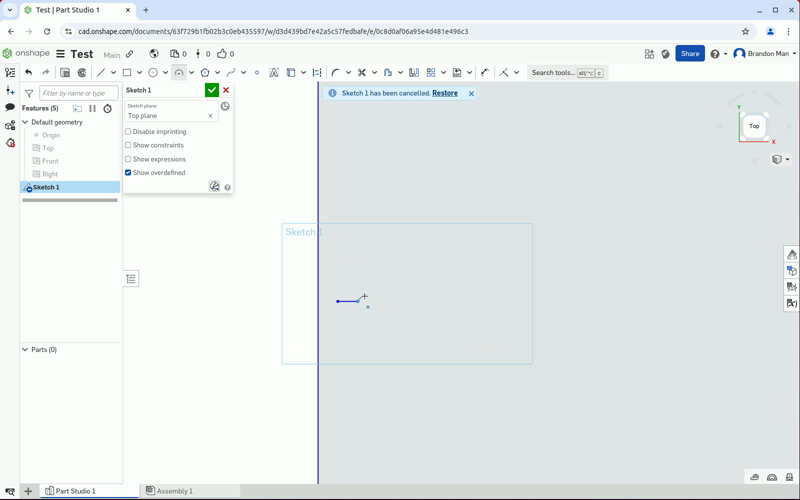
scroll(6)
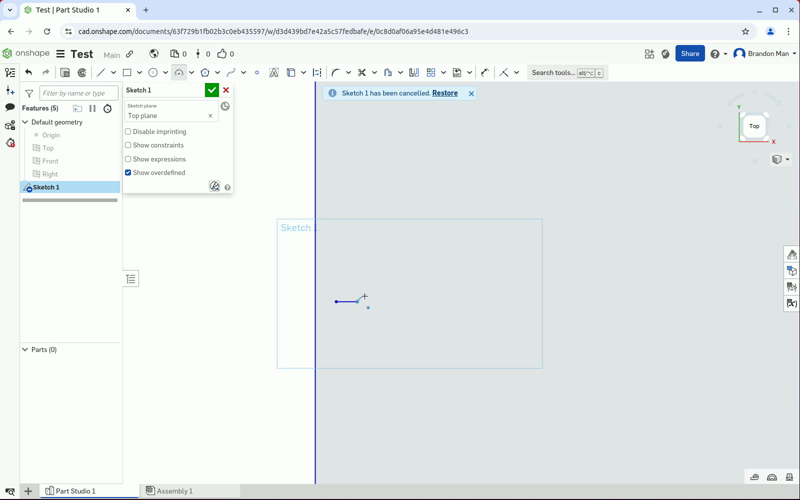
scroll(6)
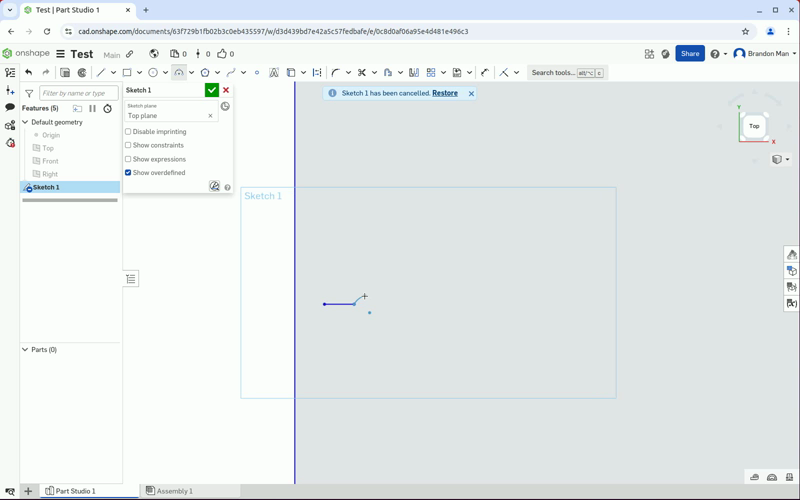
scroll(6)
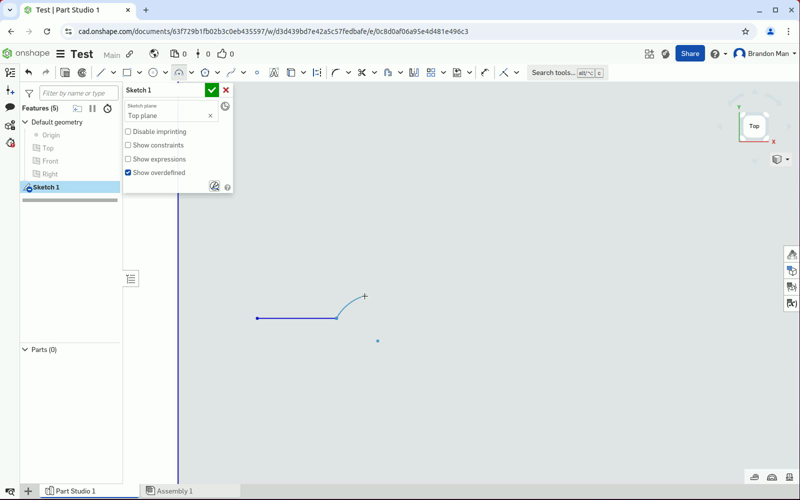
click(364, 295)
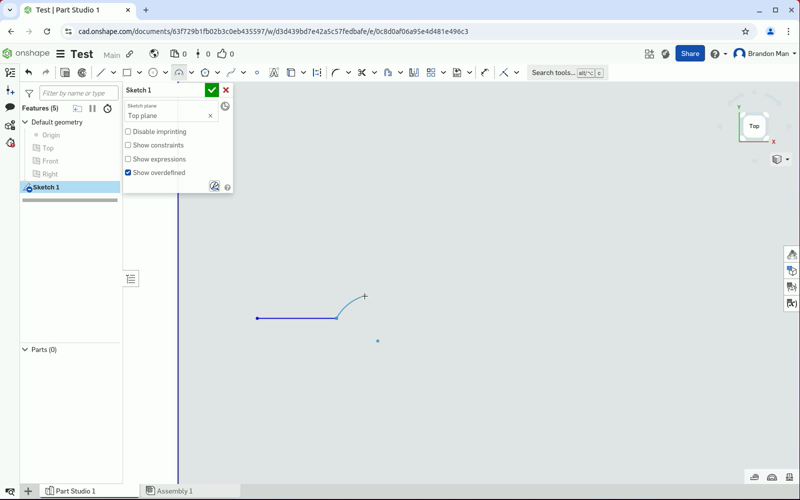
scroll(-6)
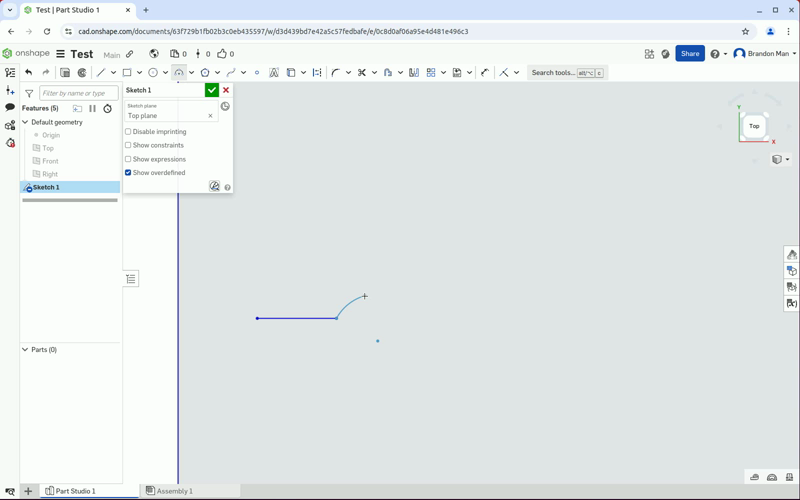
scroll(-6)
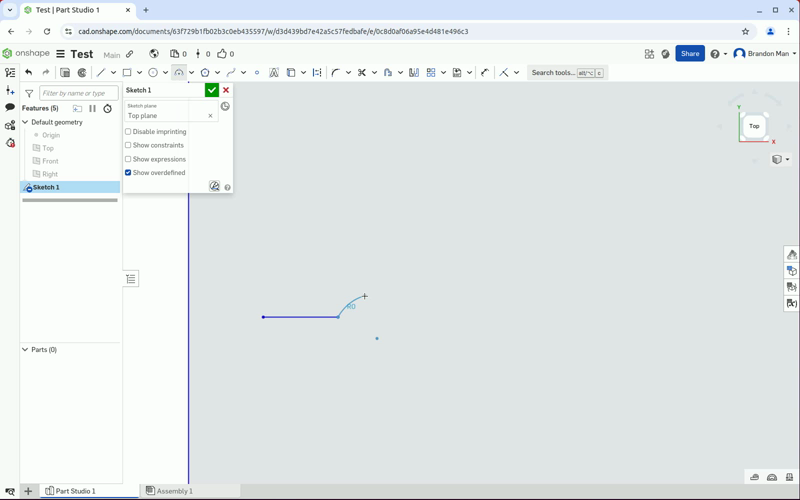
scroll(-6)
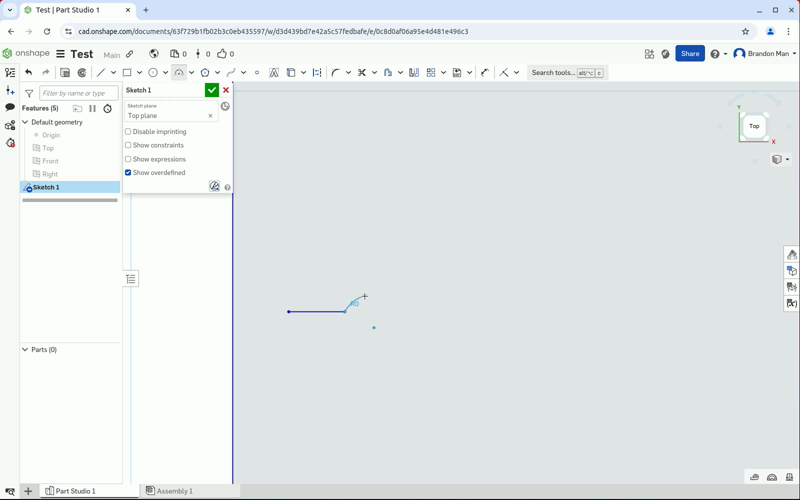
scroll(-6)
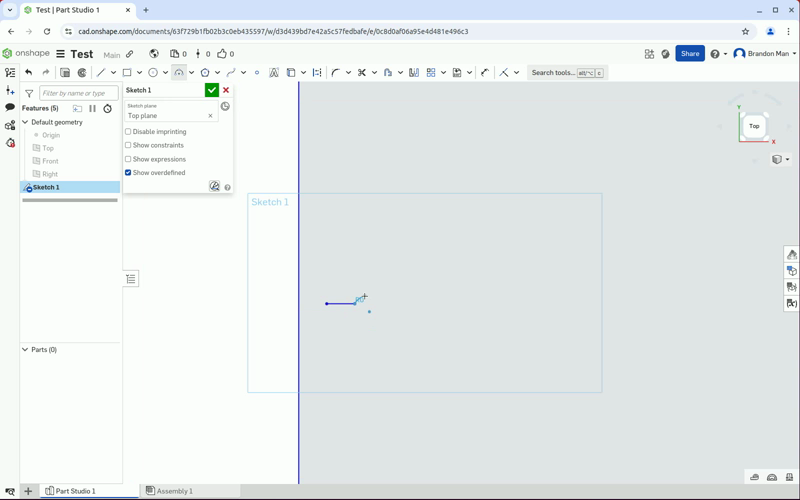
scroll(-6)
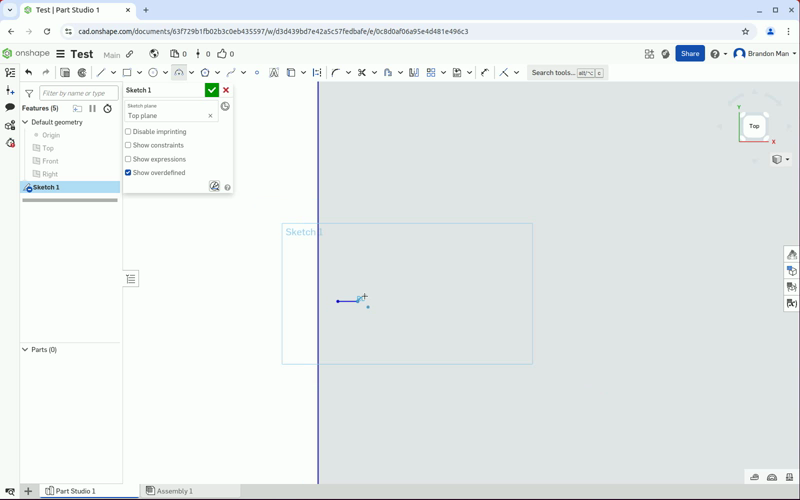
scroll(-6)
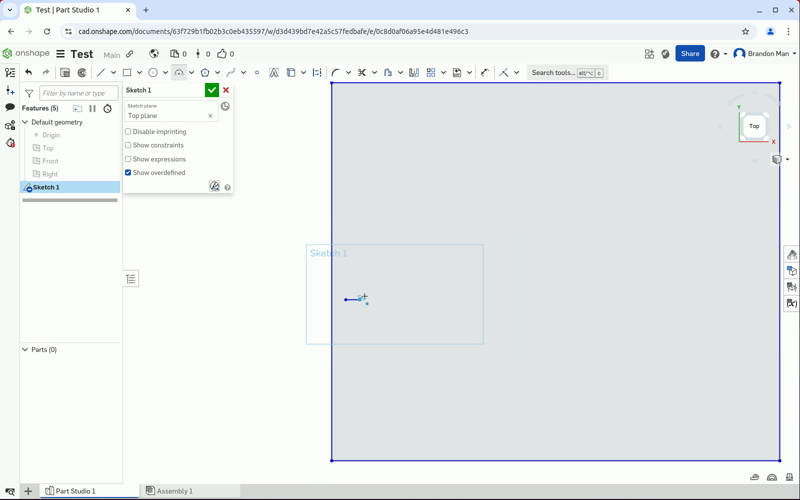
scroll(-6)
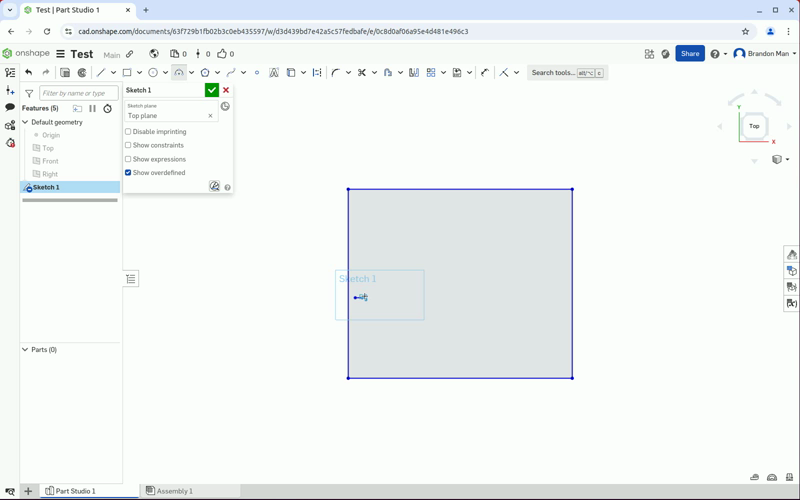
mouse_move(364, 297)
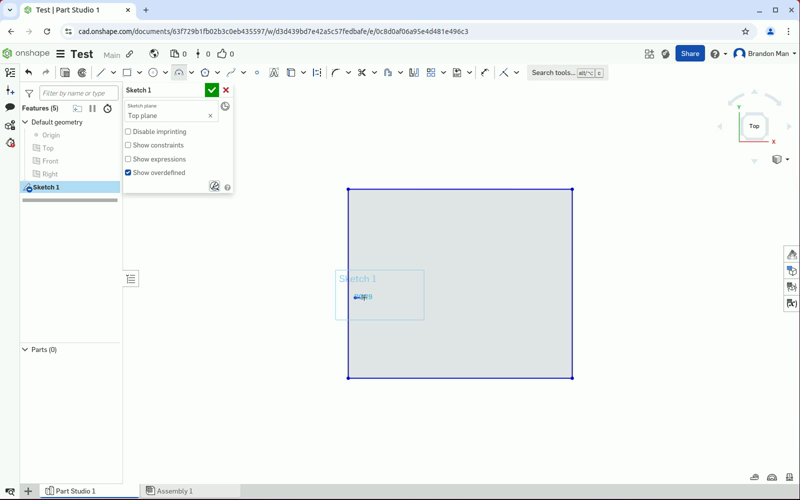
scroll(6)
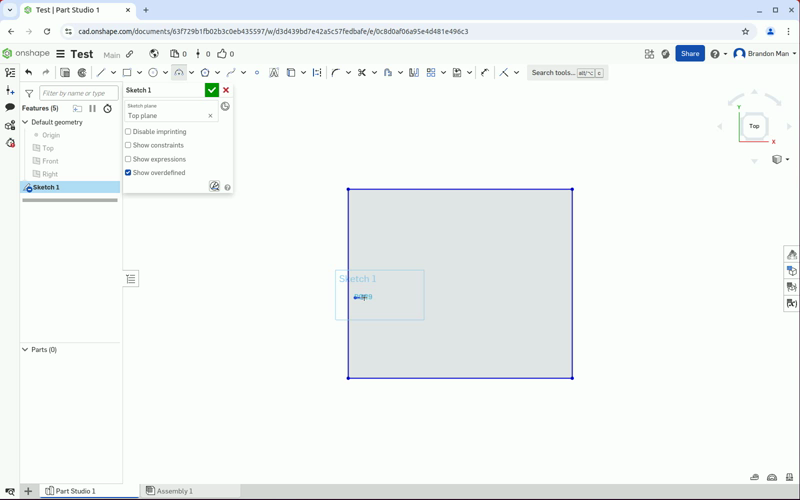
scroll(6)
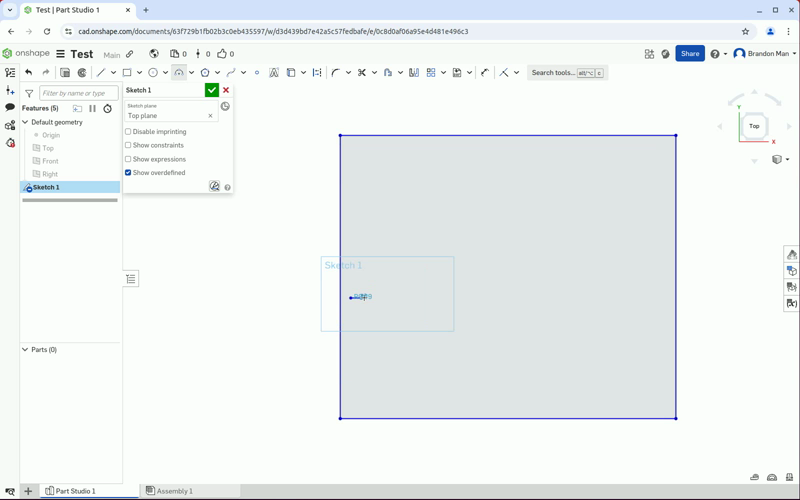
scroll(6)
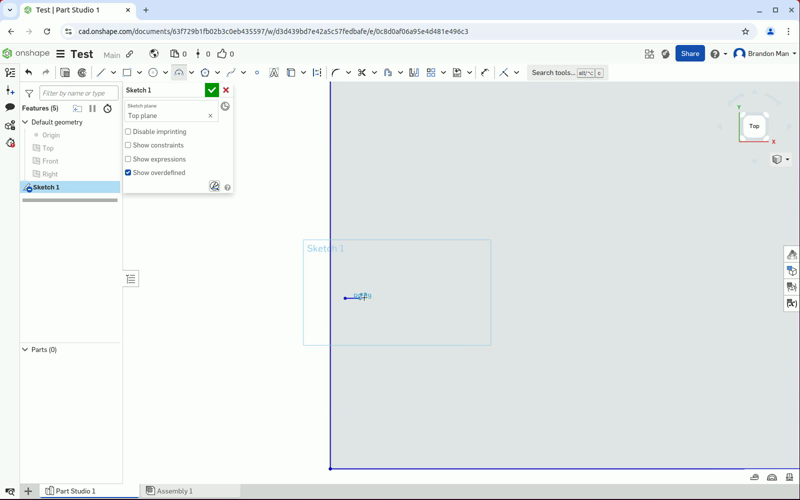
scroll(6)
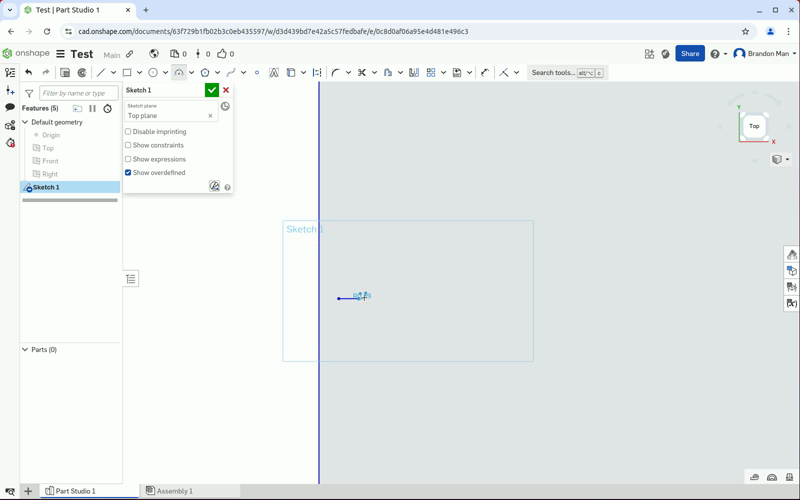
scroll(6)
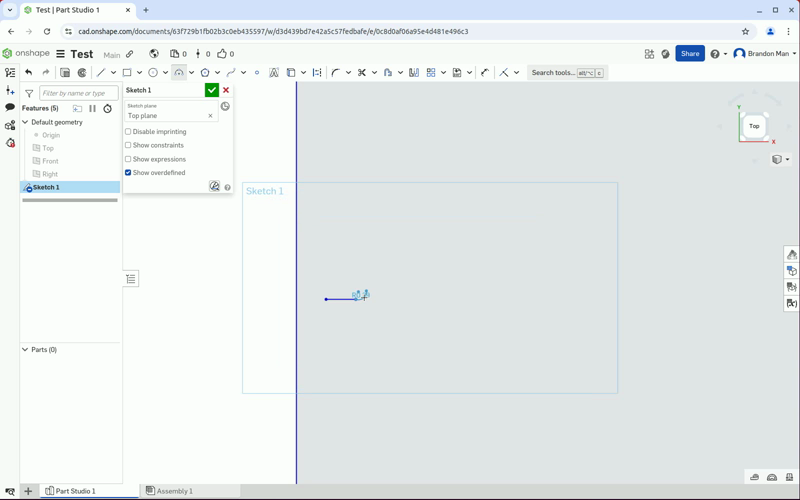
scroll(6)
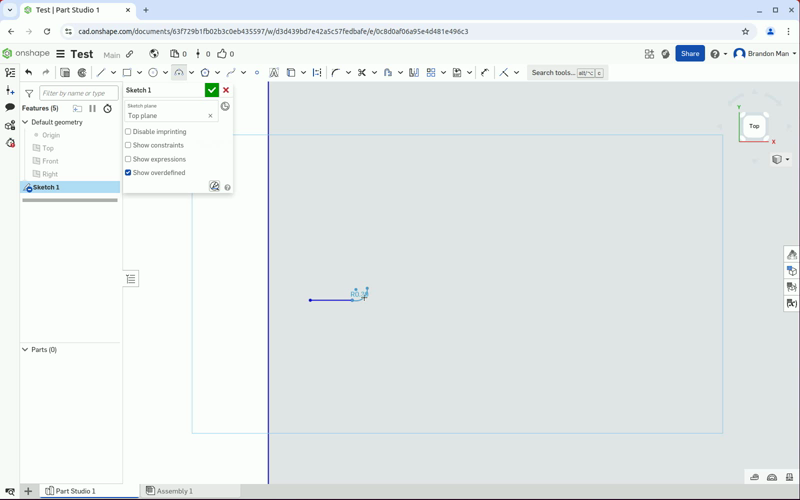
scroll(6)
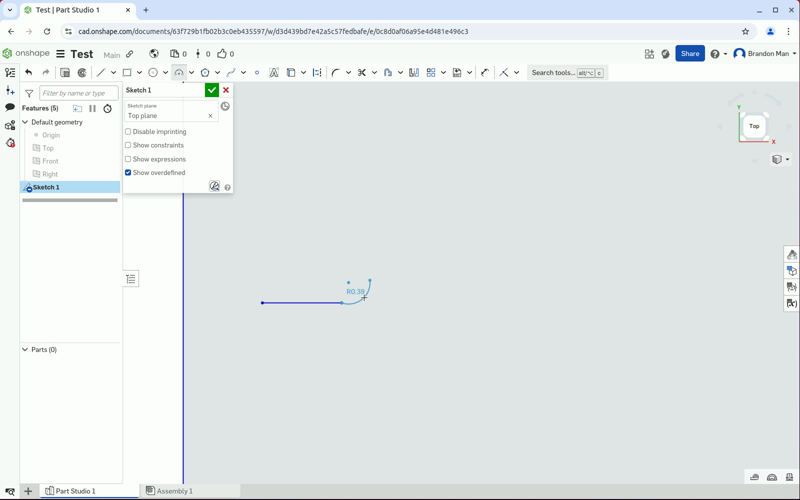
click(364, 297)
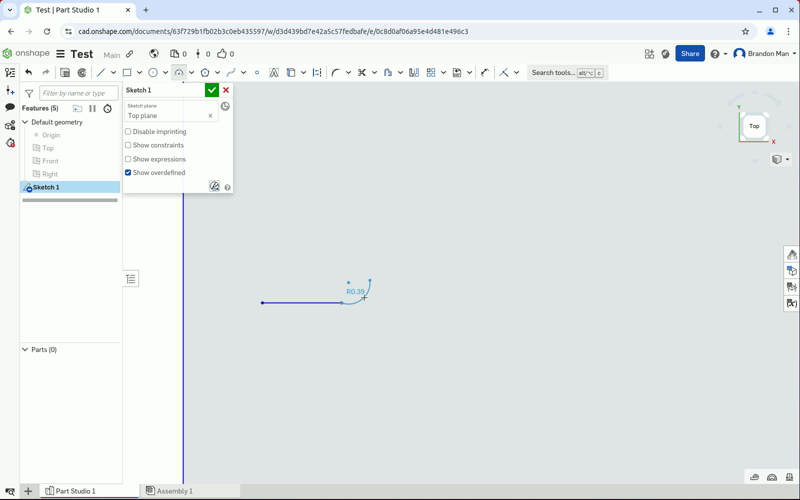
scroll(-6)
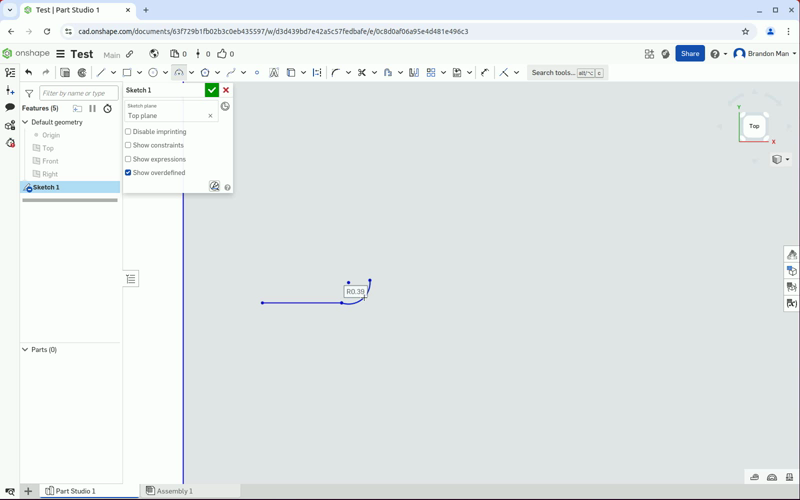
scroll(-6)
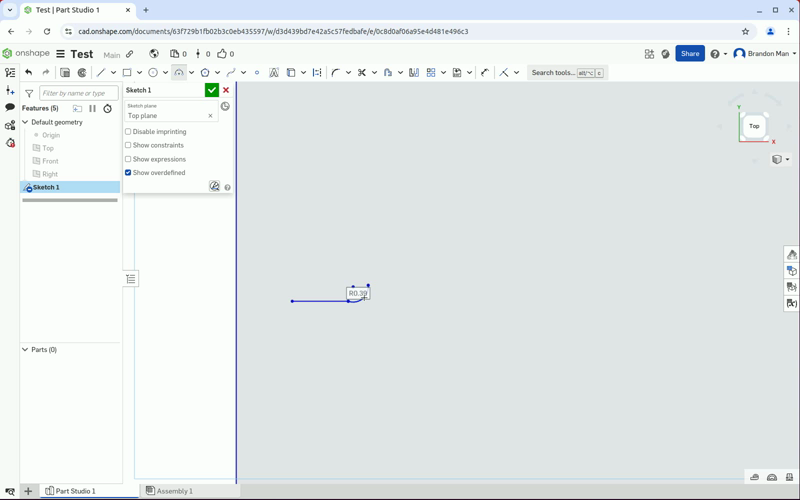
scroll(-6)
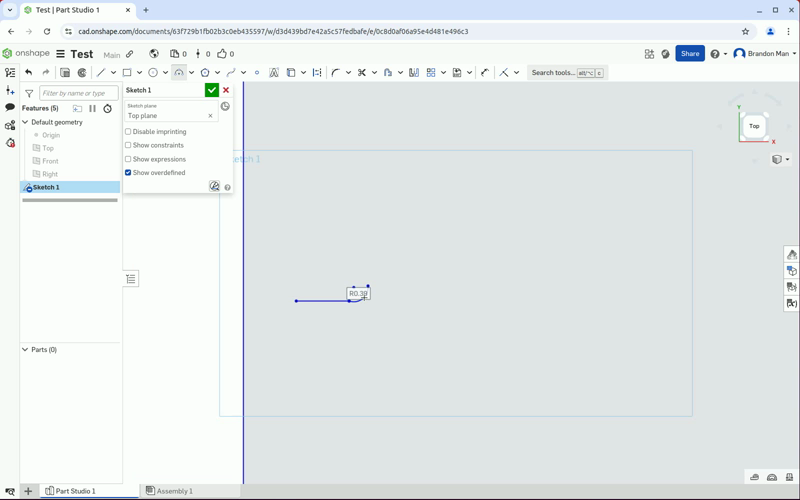
scroll(-6)
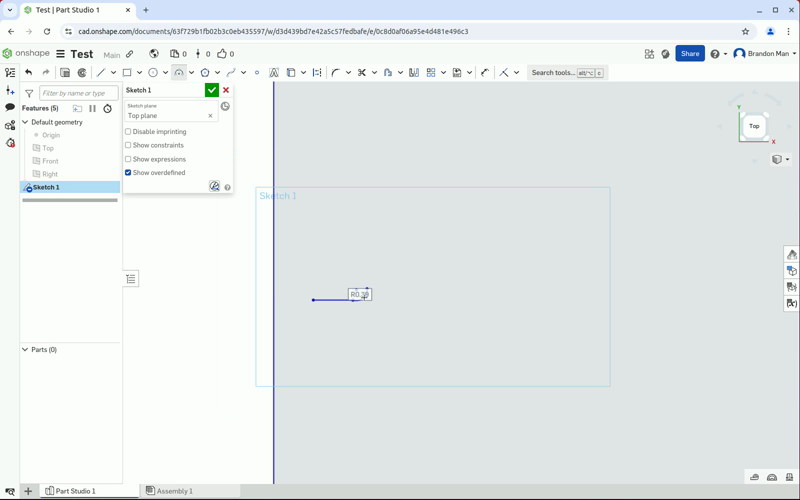
scroll(-6)
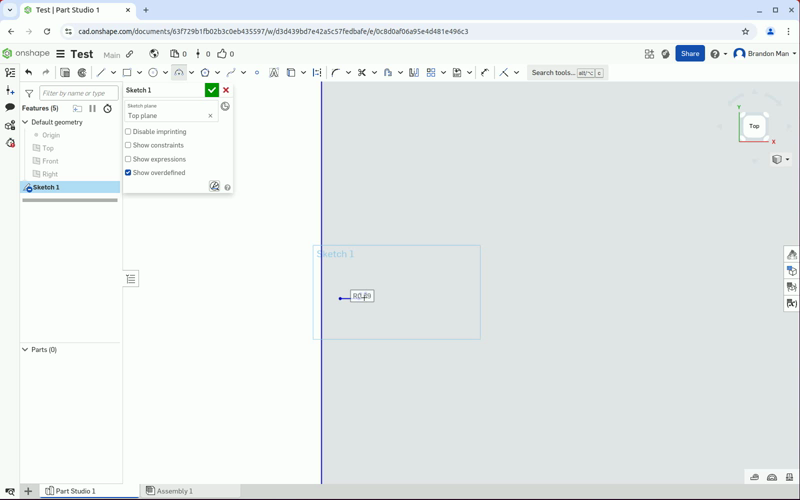
scroll(-6)
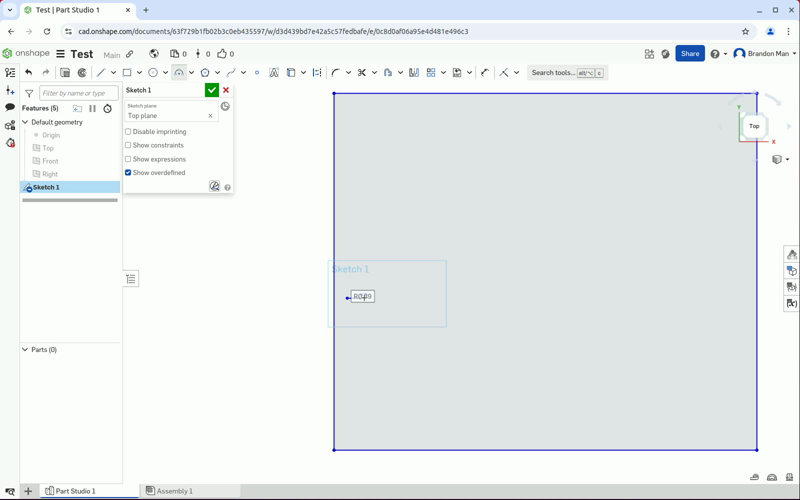
scroll(-6)
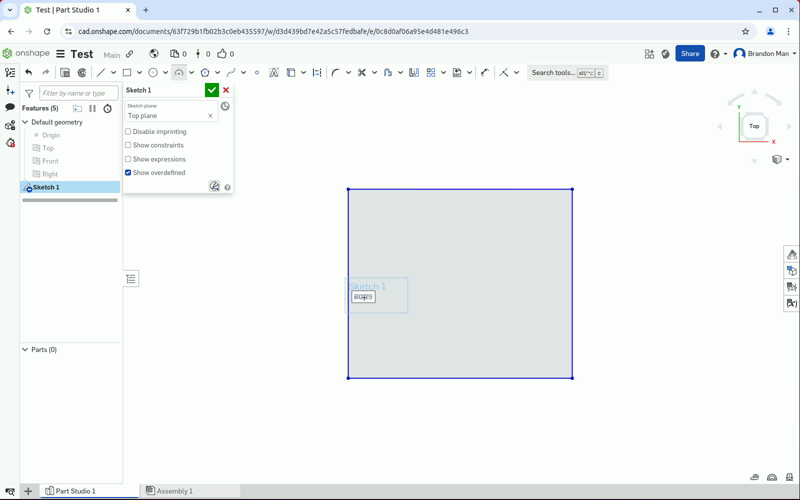
key_up(shift)
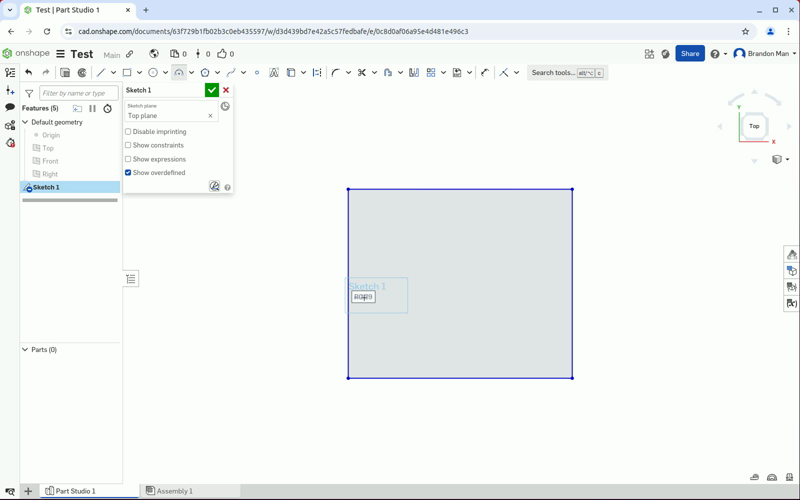
key(esc)
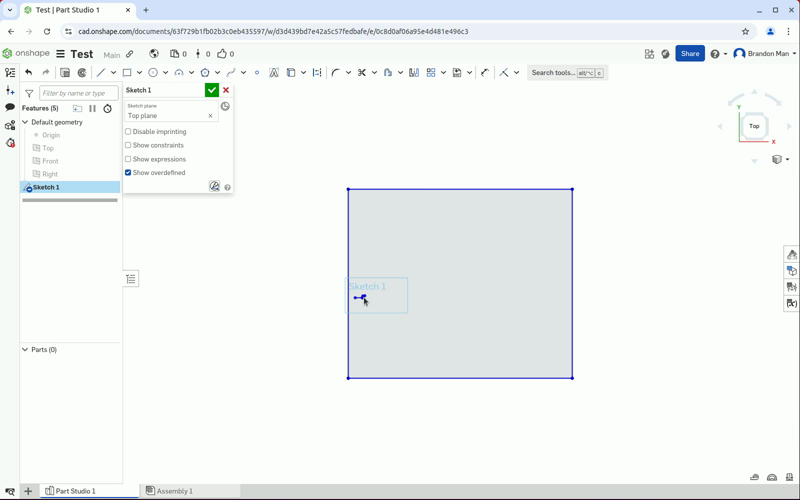
key(l)
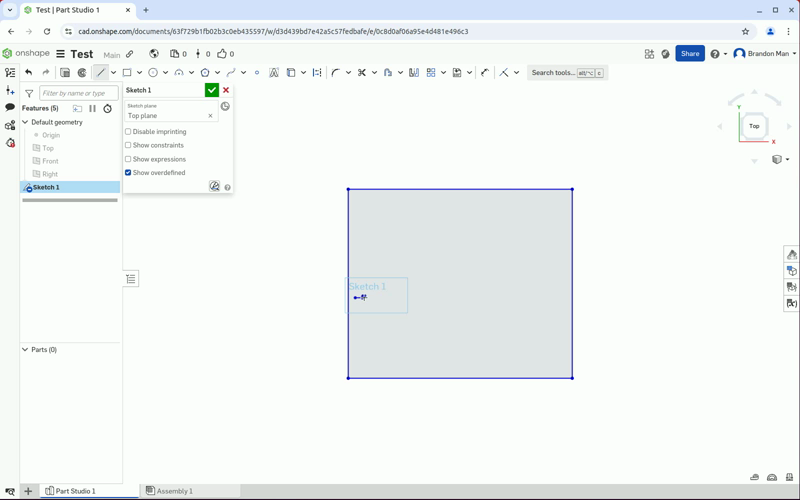
mouse_move(364, 295)
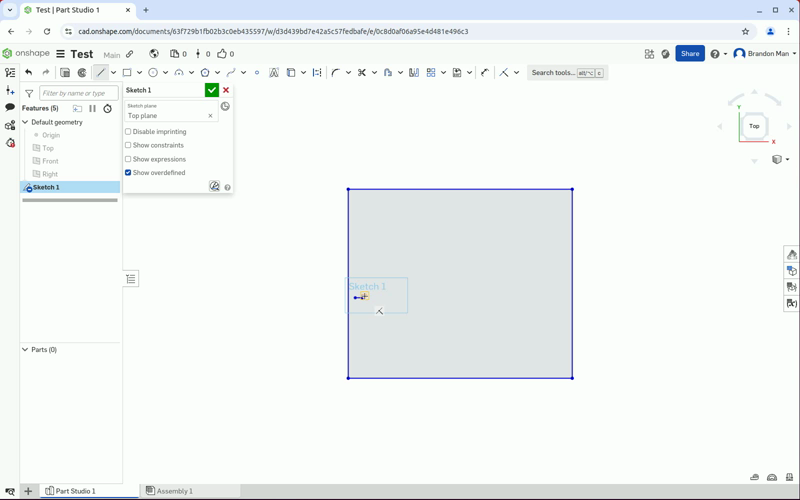
scroll(6)
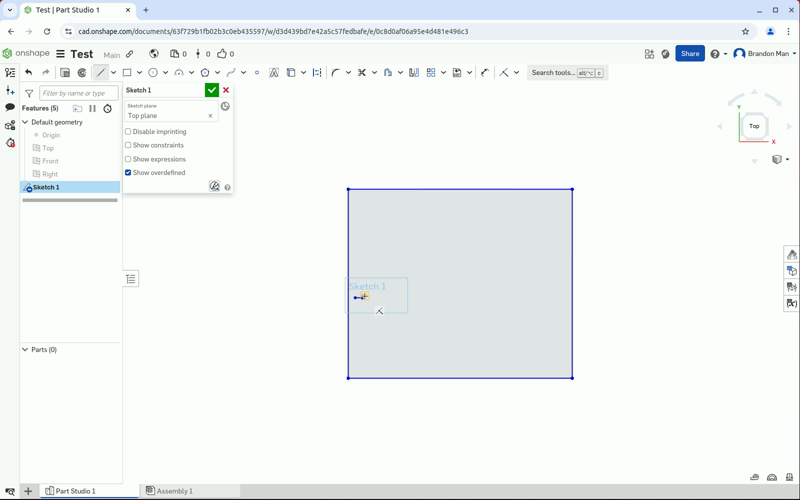
scroll(6)
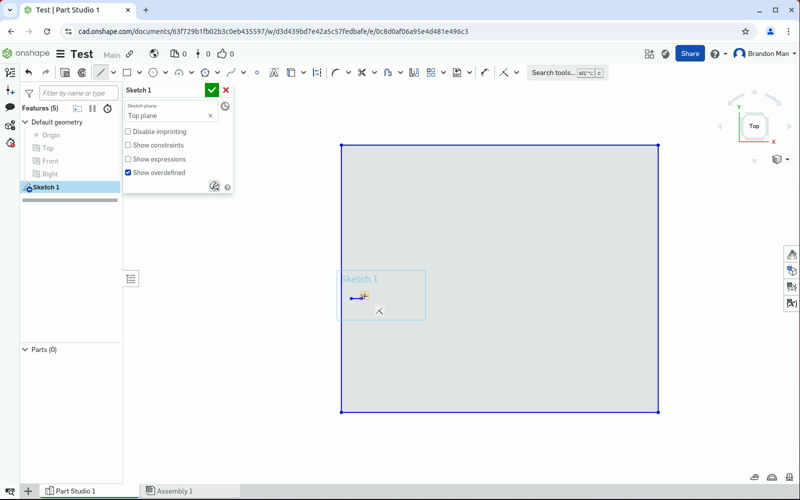
scroll(6)
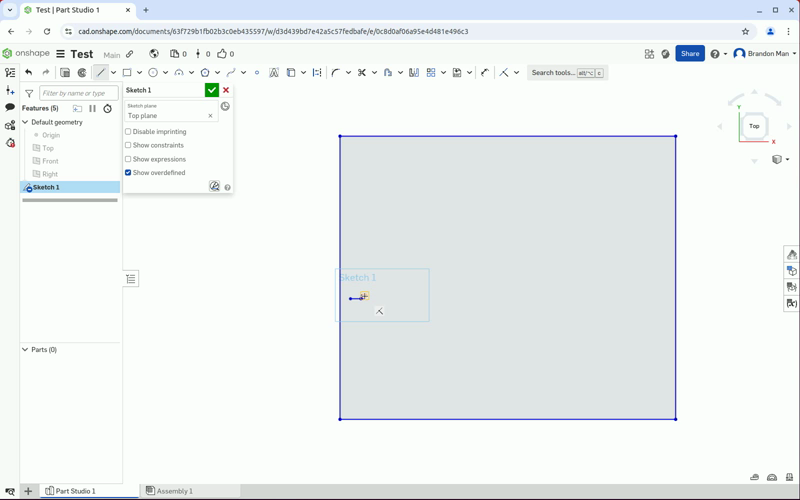
scroll(6)
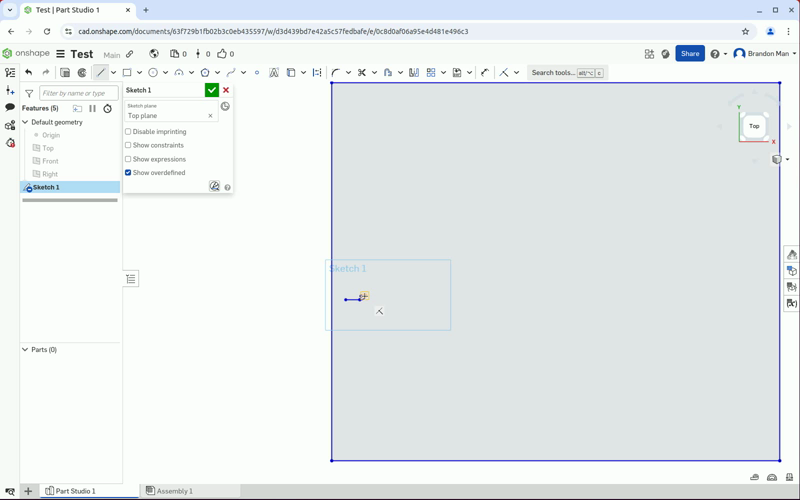
scroll(6)
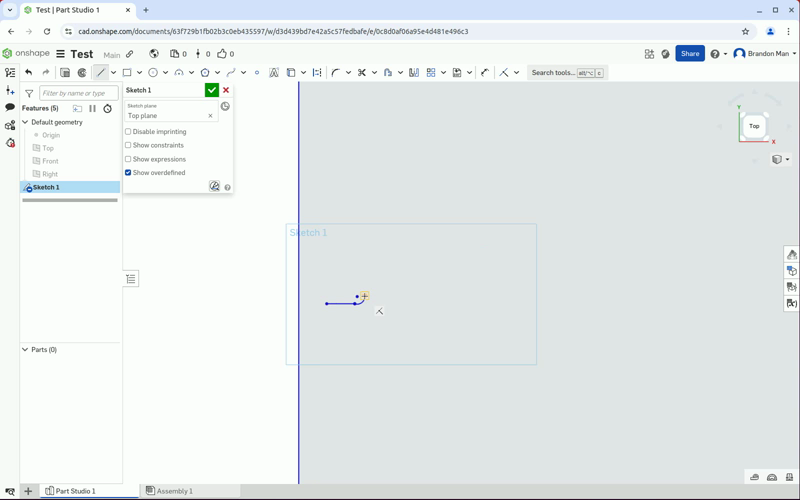
scroll(6)
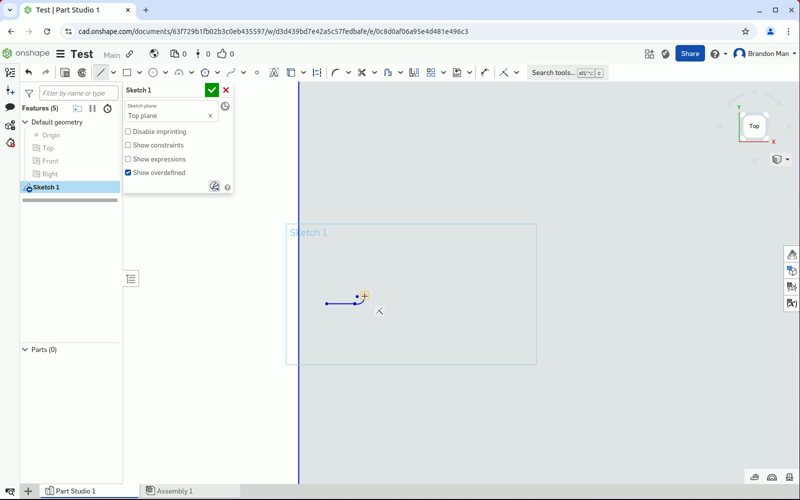
scroll(6)
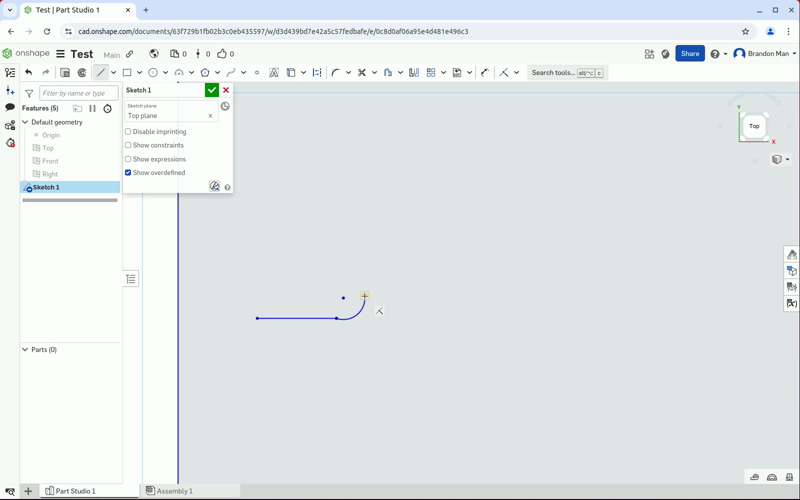
click(364, 295)
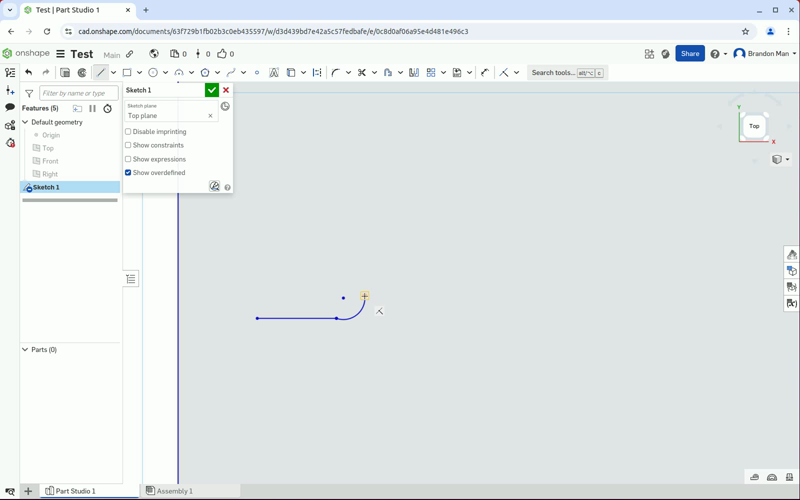
scroll(-6)
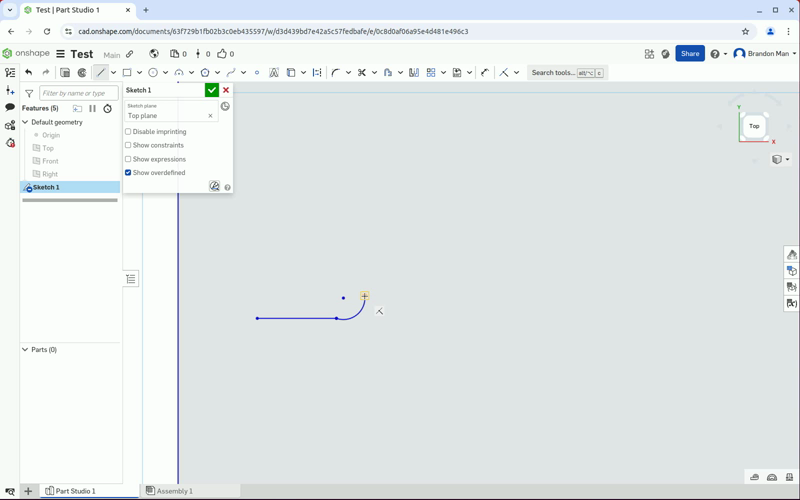
scroll(-6)
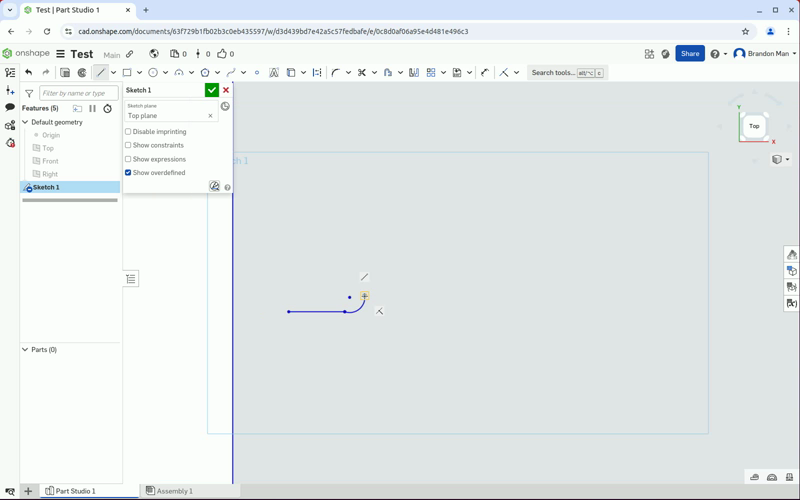
scroll(-6)
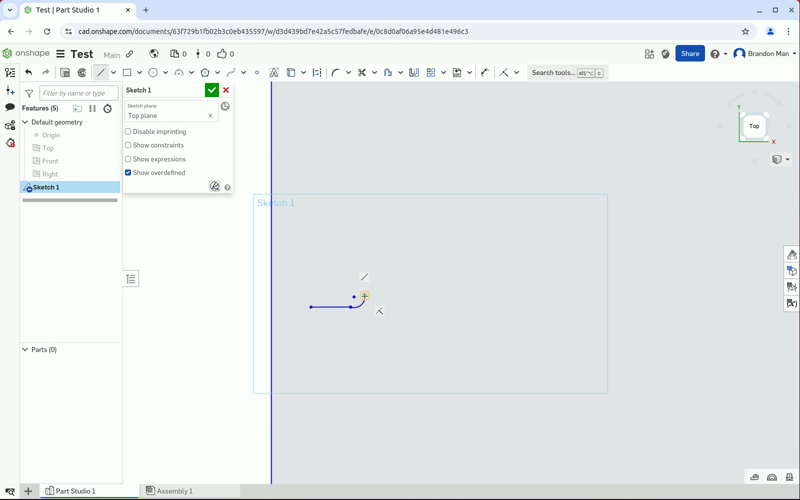
scroll(-6)
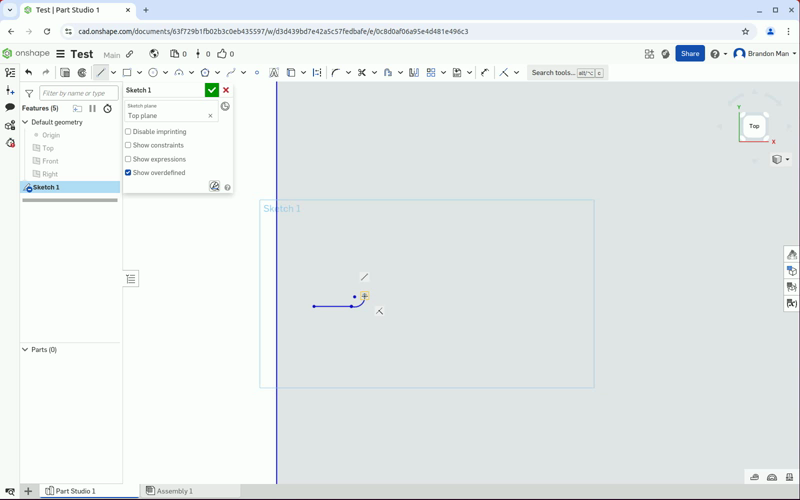
scroll(-6)
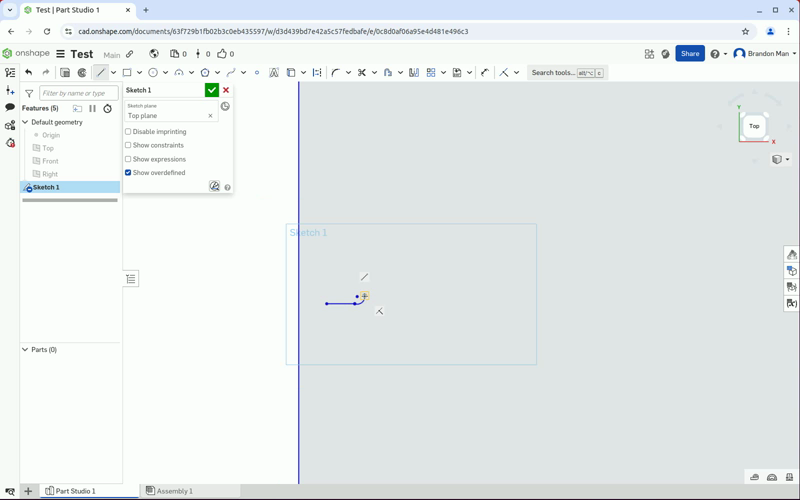
scroll(-6)
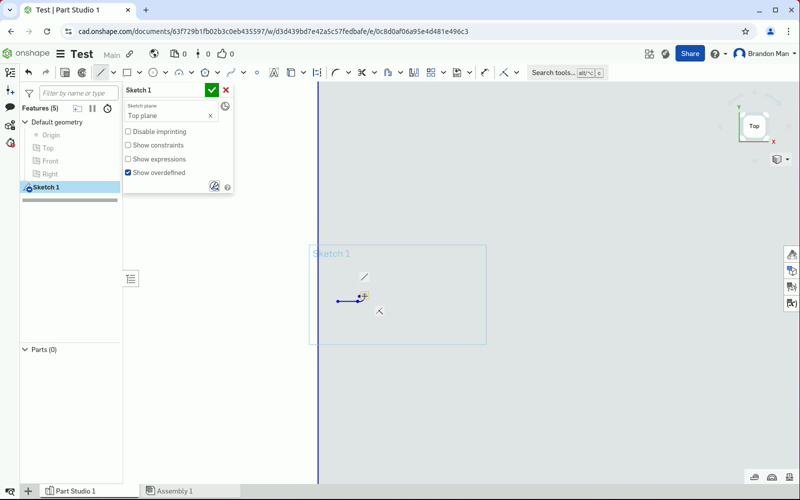
scroll(-6)
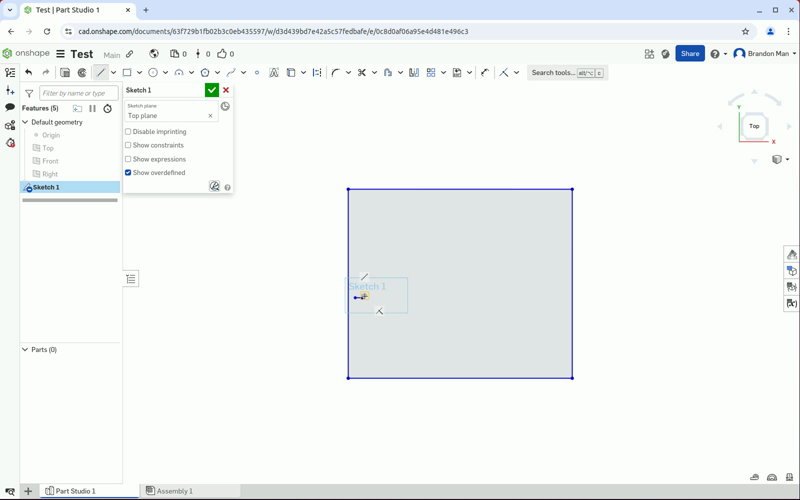
key_down(shift)
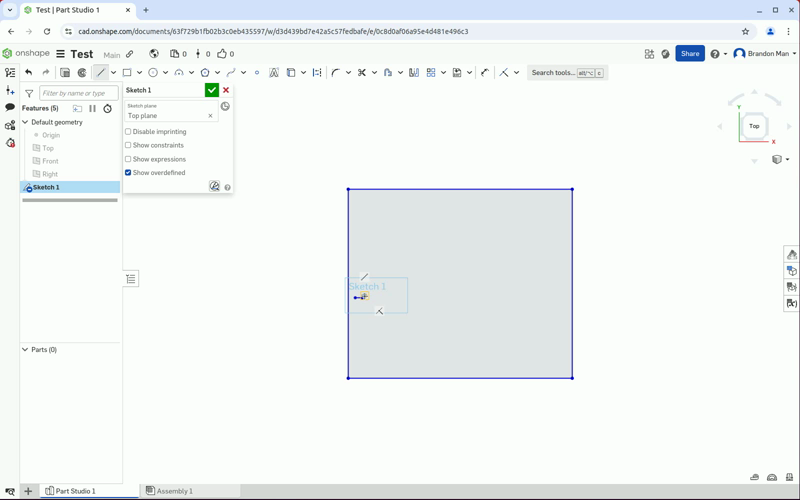
mouse_move(394, 295)
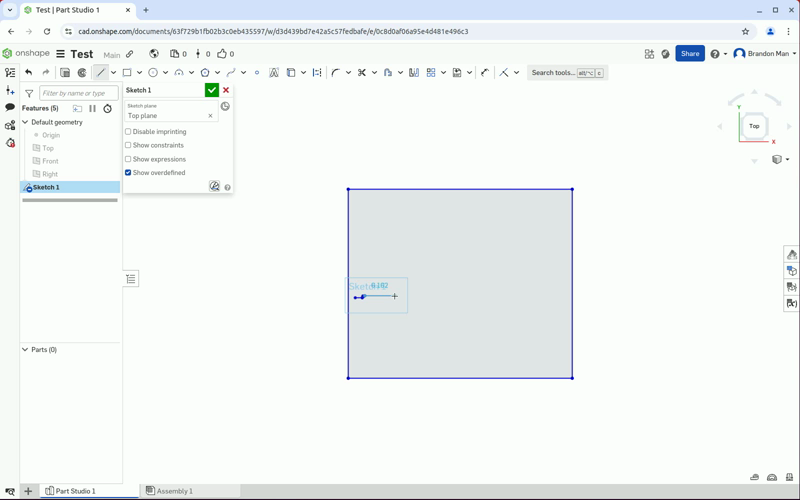
mouse_move(364, 271)
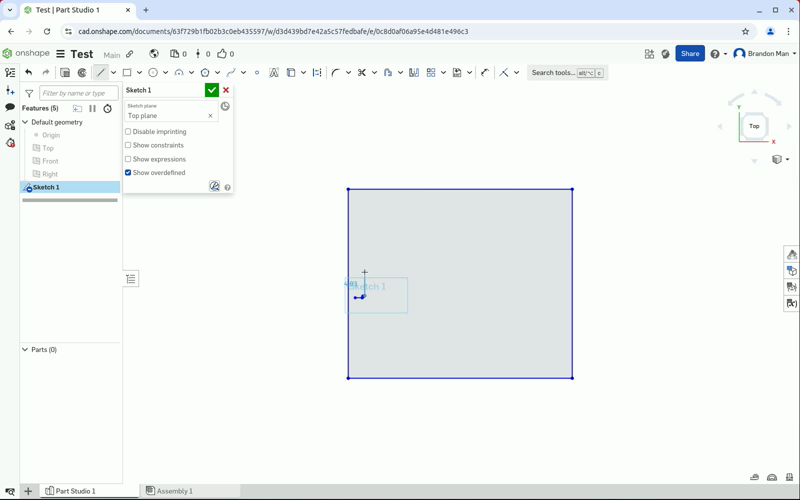
click(364, 271)
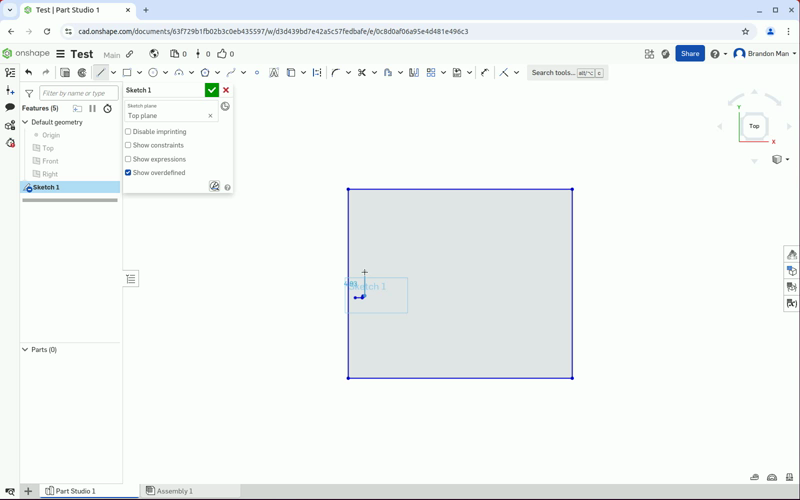
key_up(shift)
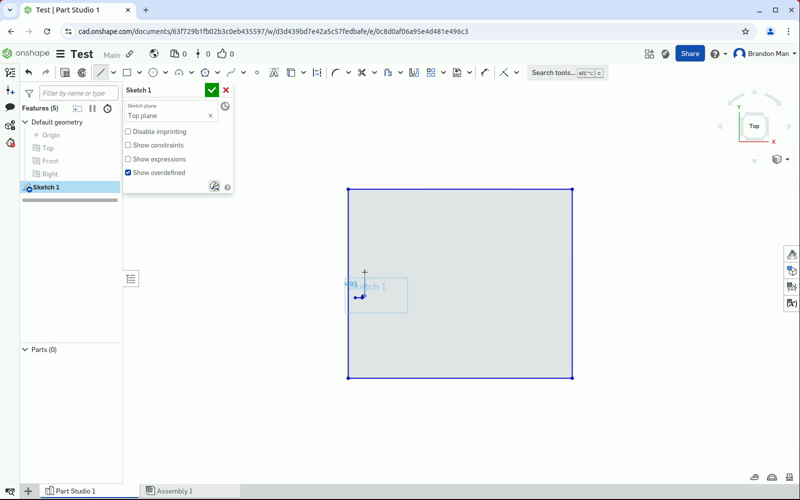
key(esc)
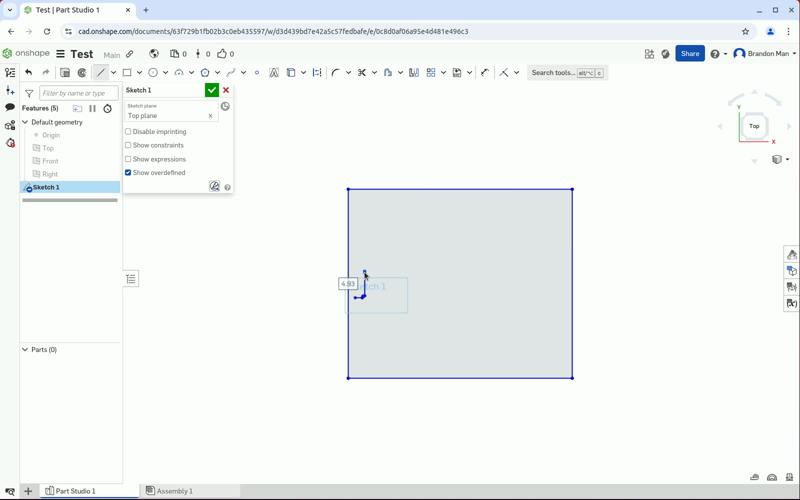
key(a)
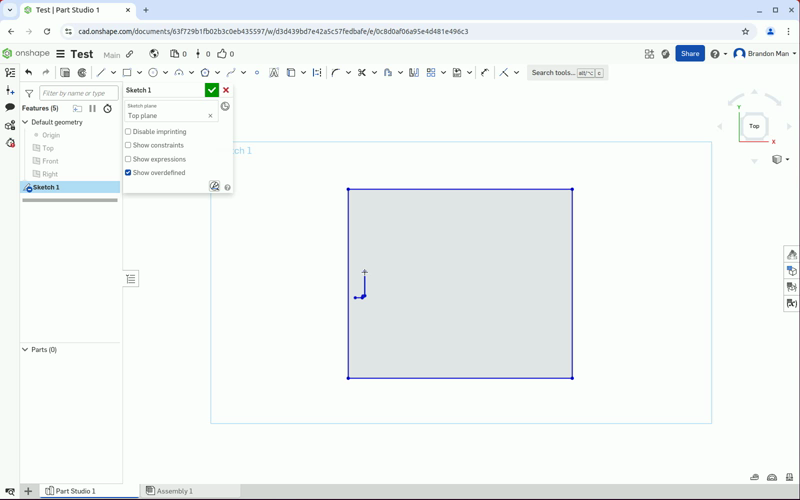
mouse_move(364, 271)
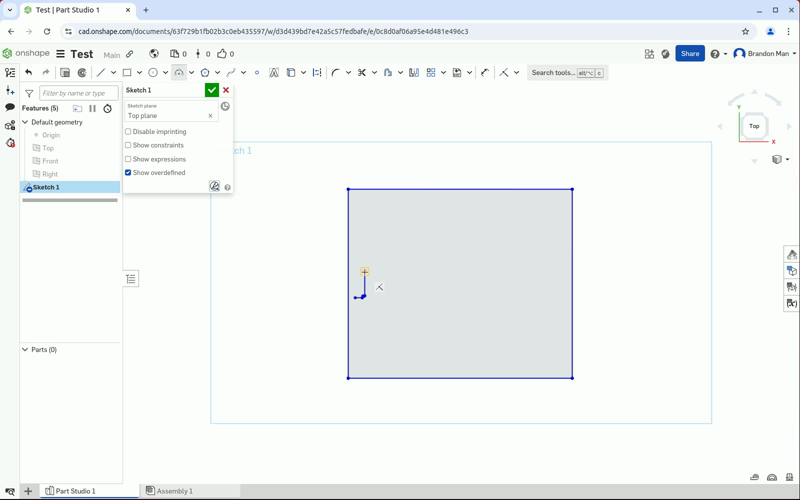
click(364, 271)
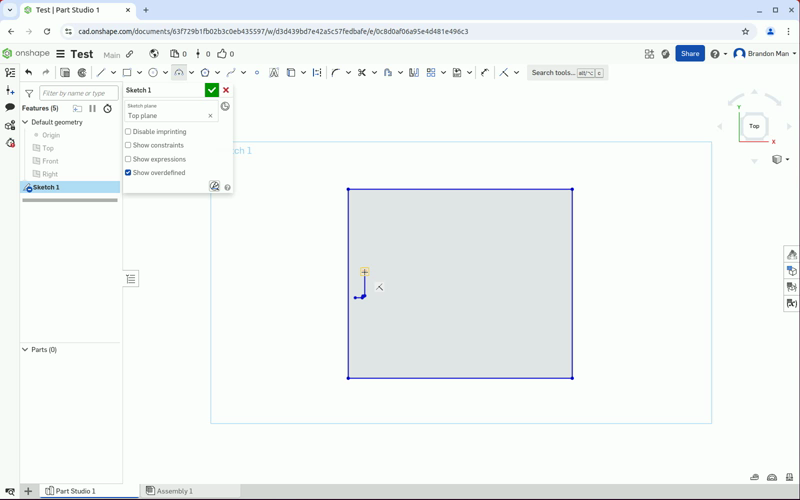
key_down(shift)
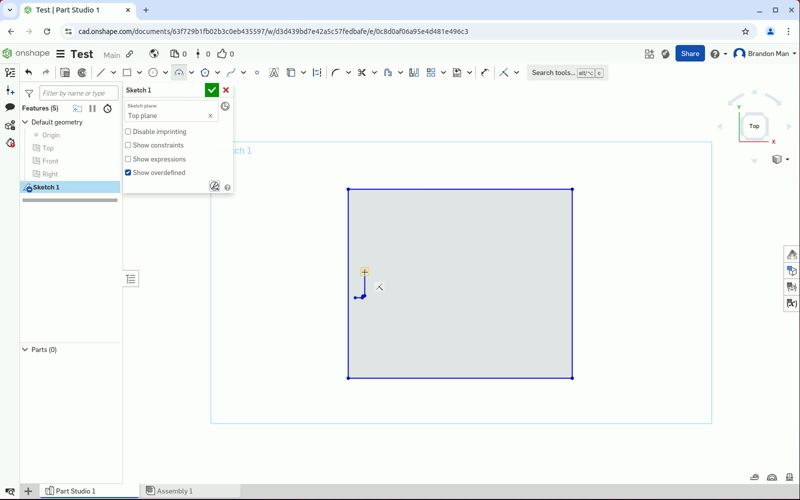
mouse_move(362, 269)
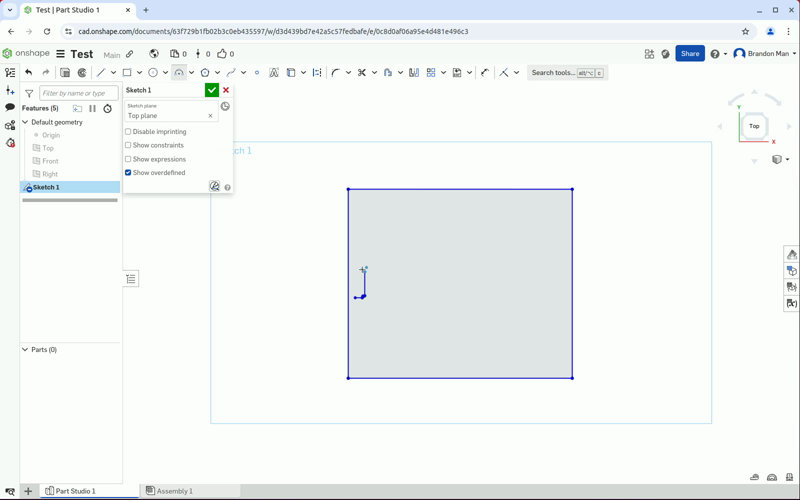
scroll(6)
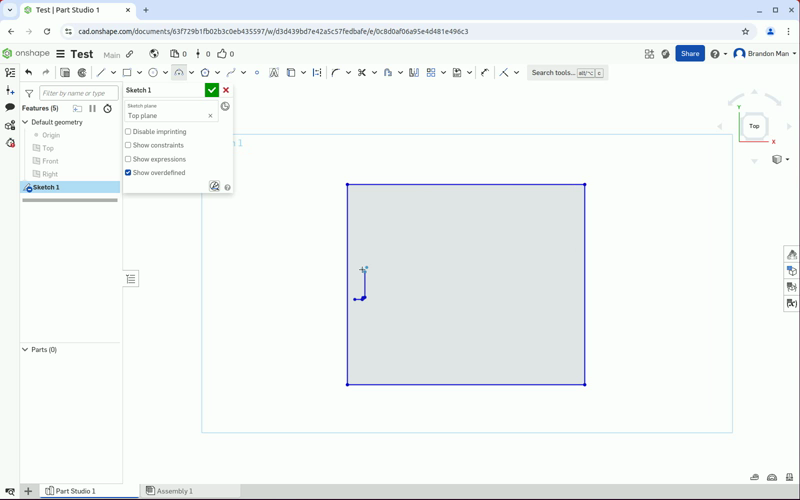
scroll(6)
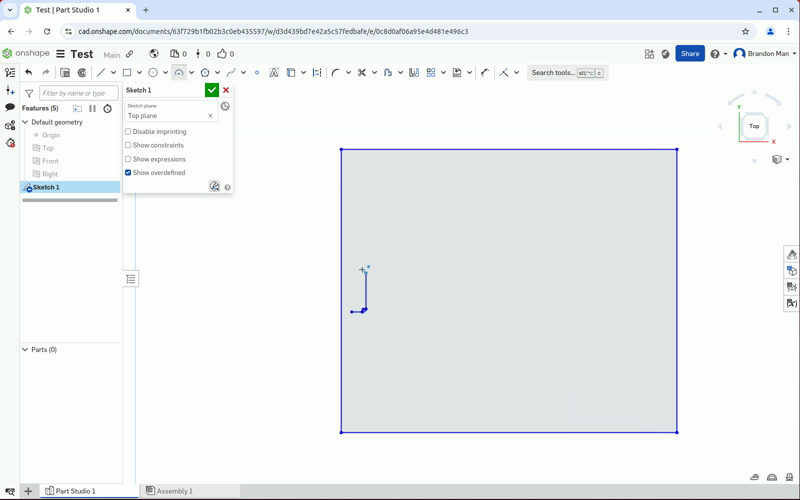
scroll(6)
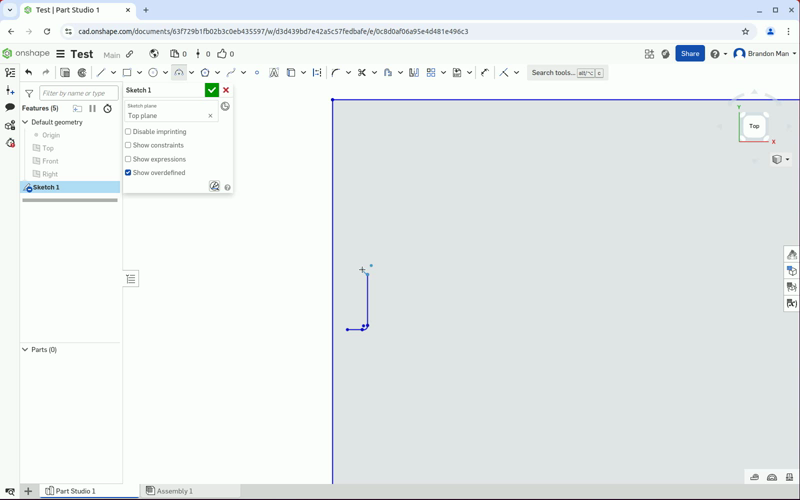
scroll(6)
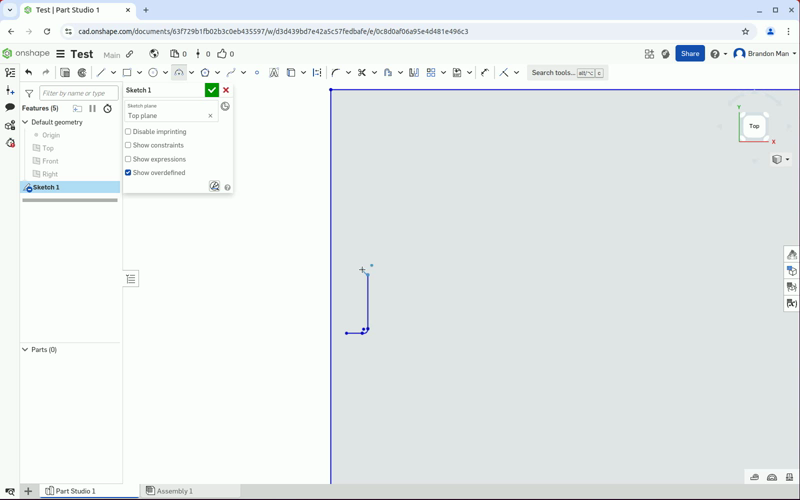
scroll(6)
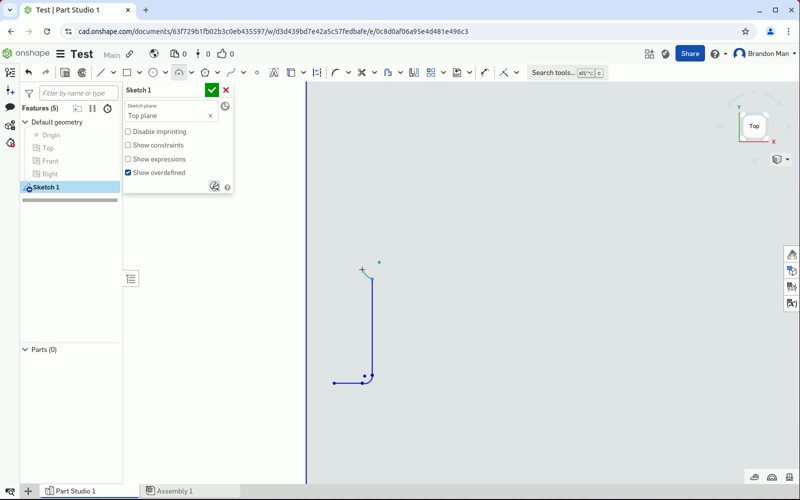
scroll(6)
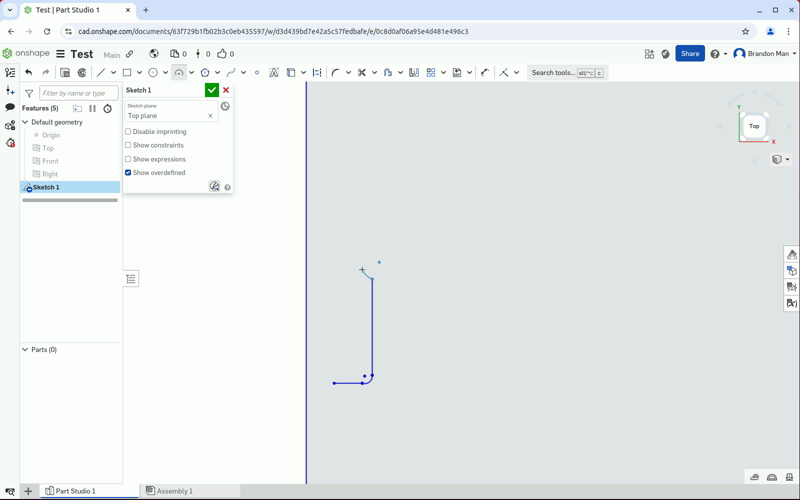
scroll(6)
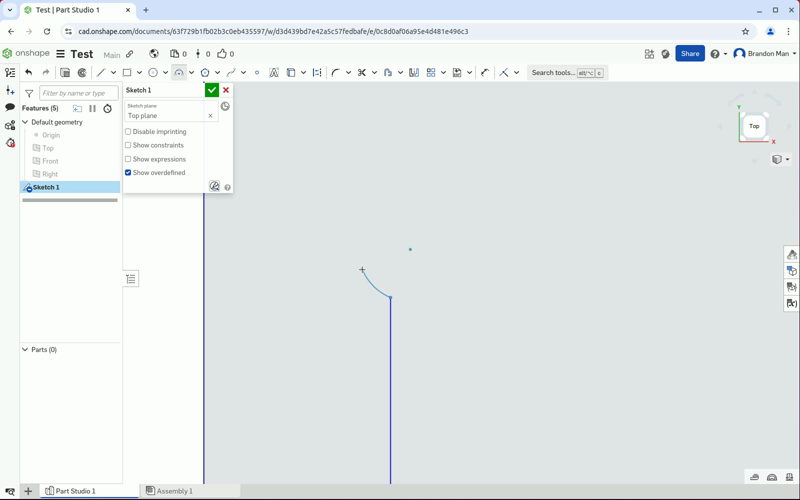
click(362, 269)
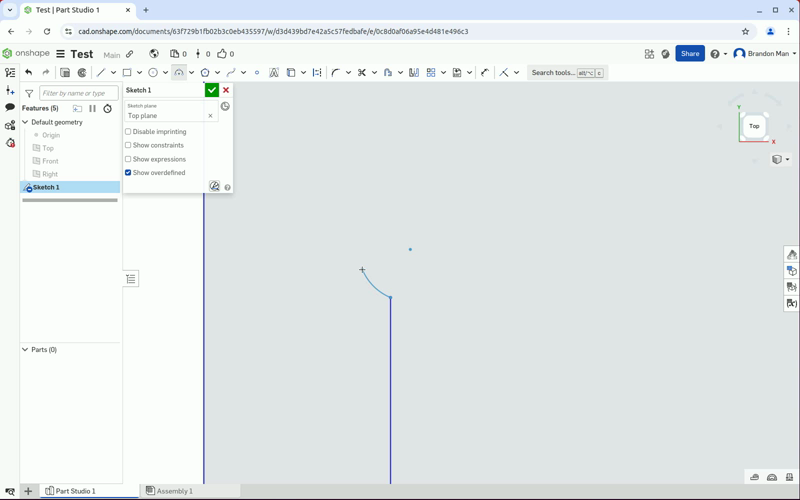
scroll(-6)
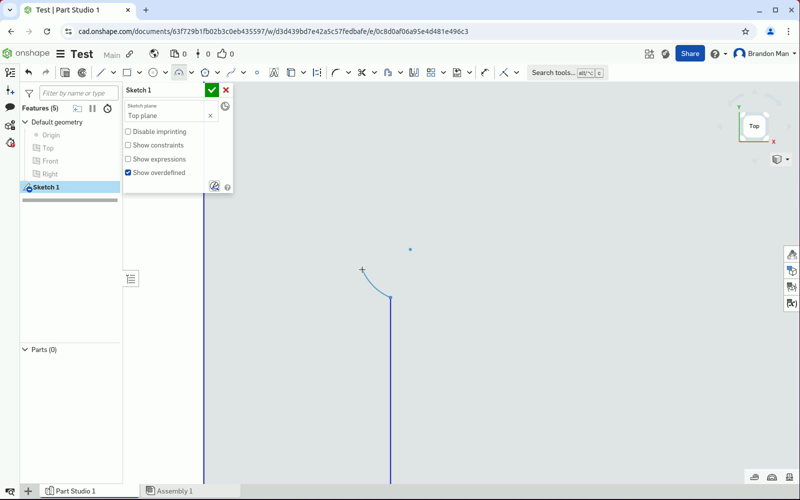
scroll(-6)
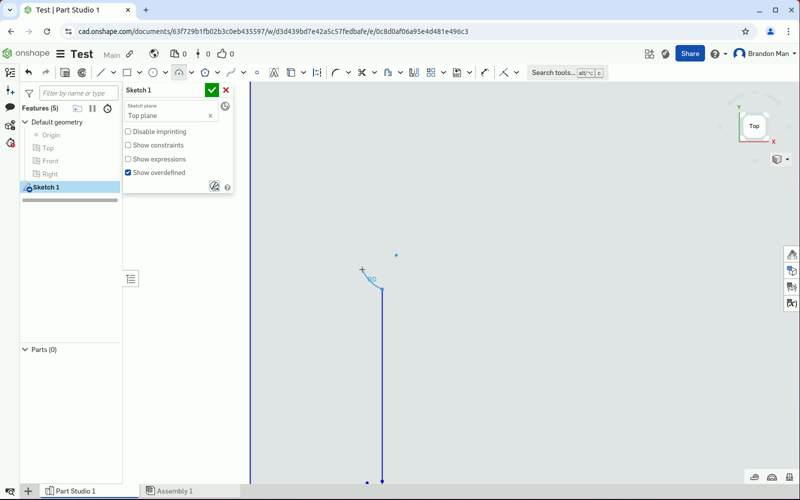
scroll(-6)
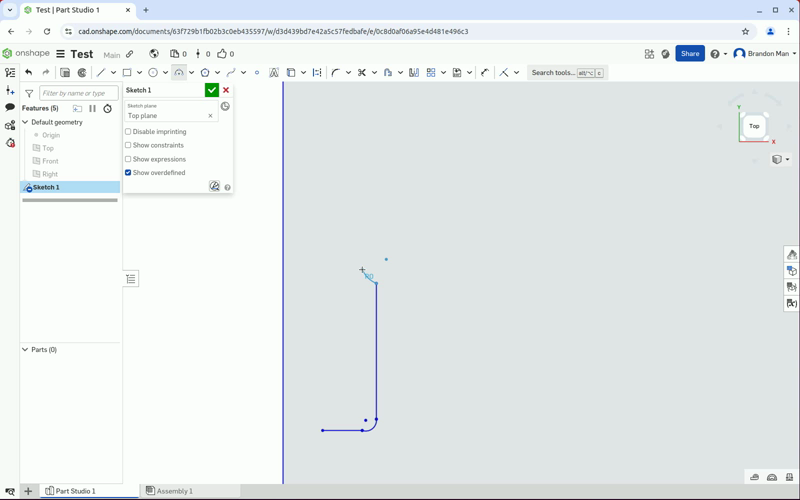
scroll(-6)
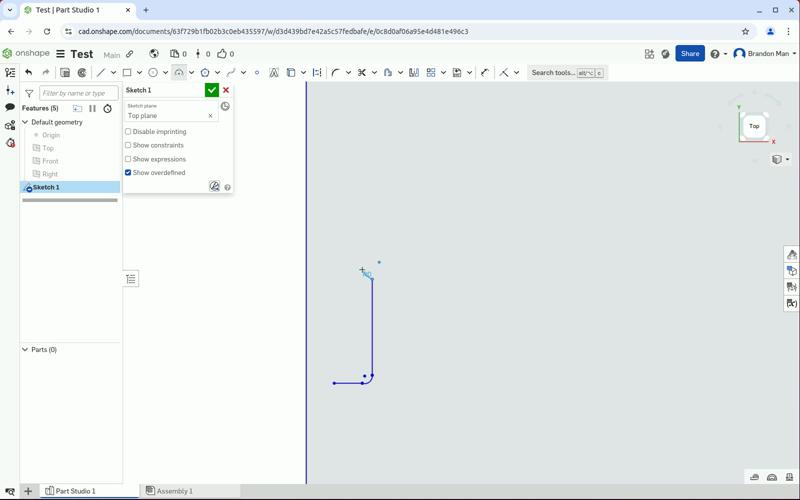
scroll(-6)
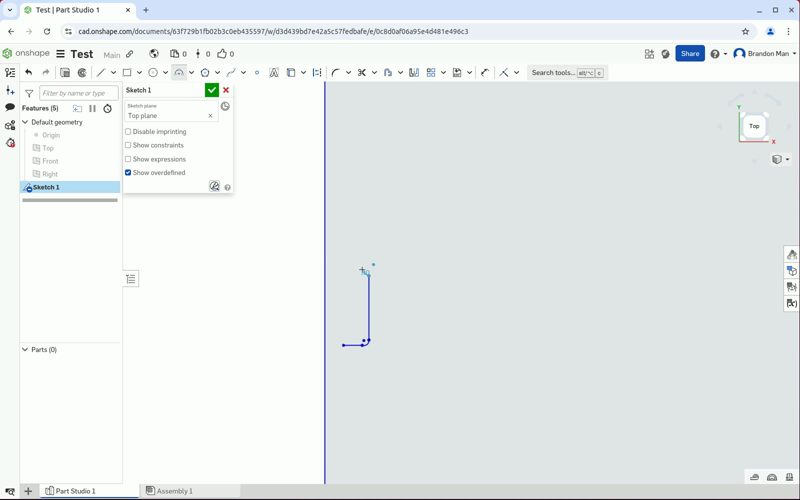
scroll(-6)
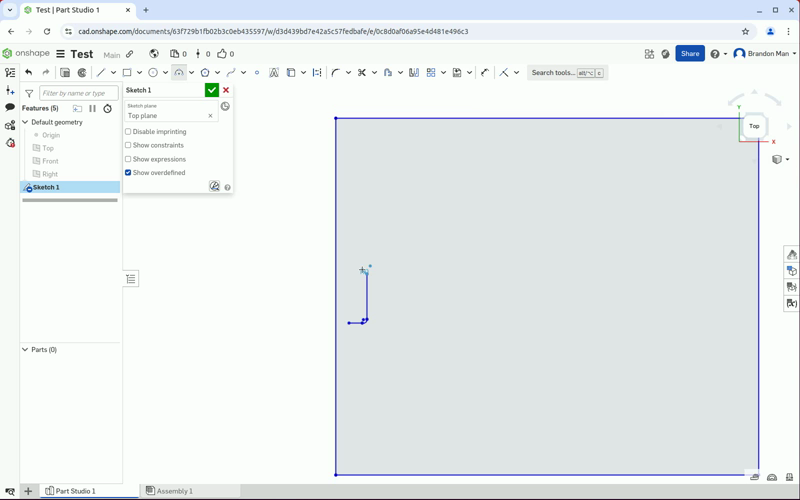
scroll(-6)
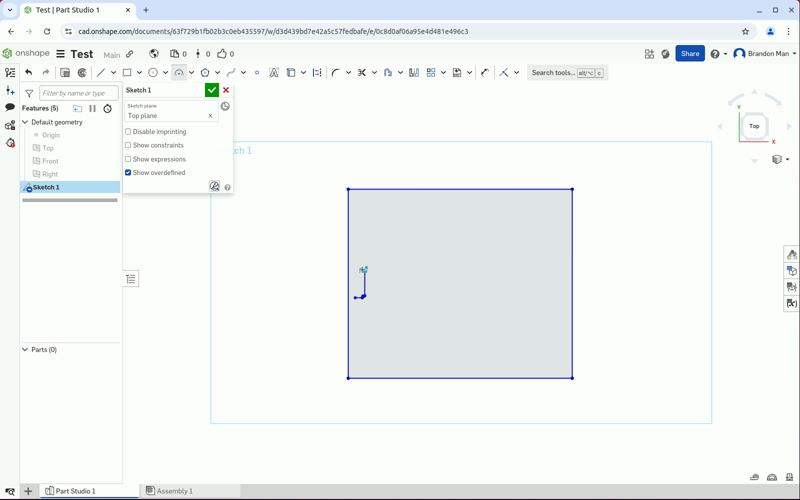
mouse_move(364, 270)
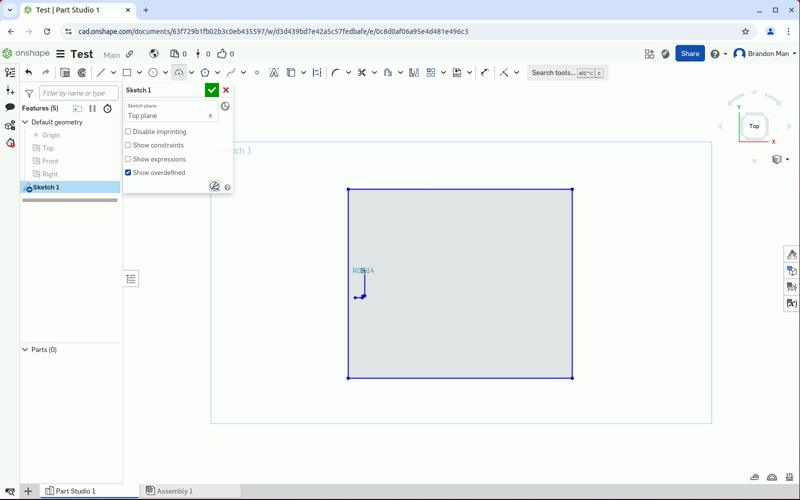
scroll(6)
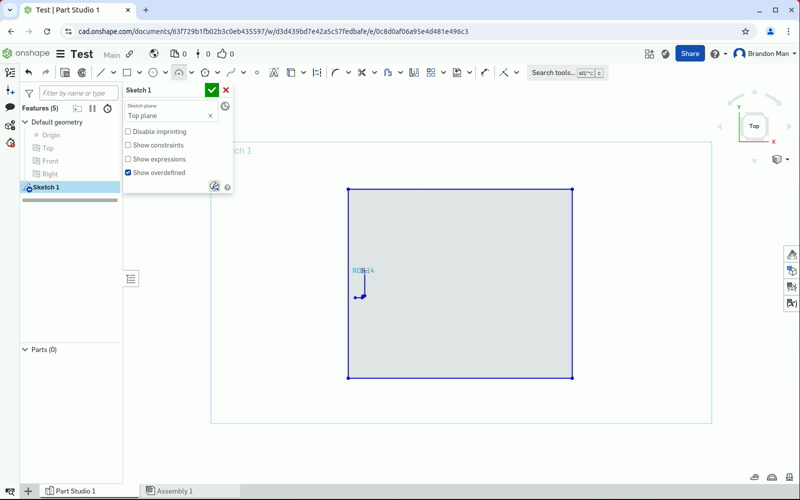
scroll(6)
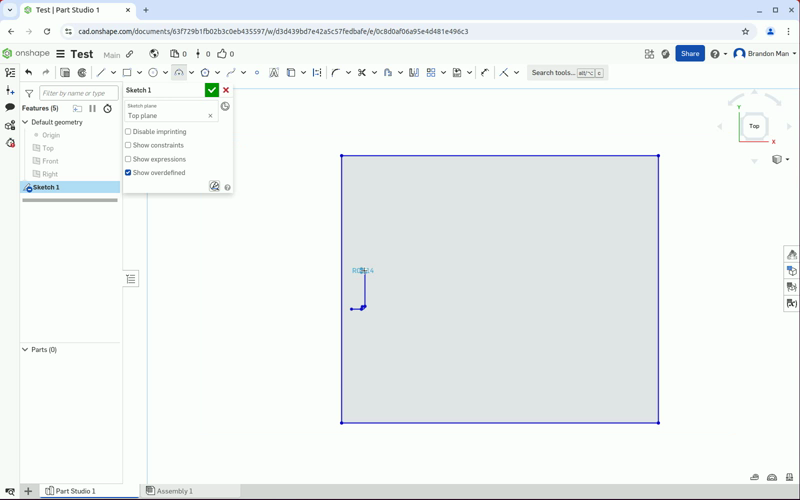
scroll(6)
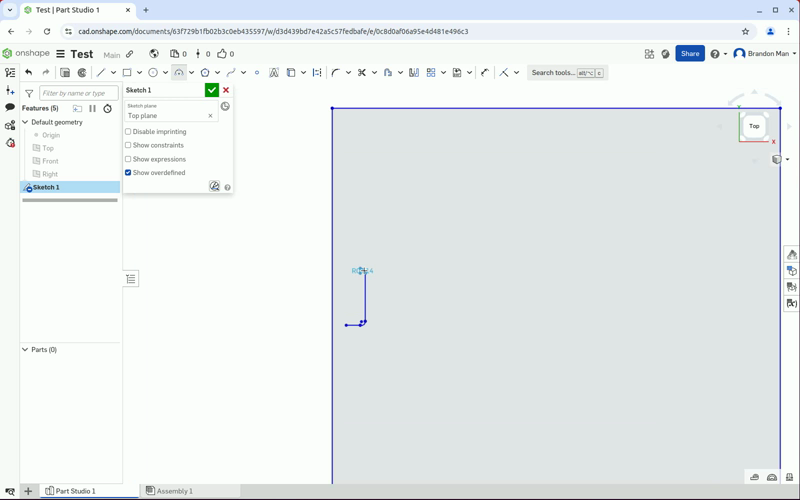
scroll(6)
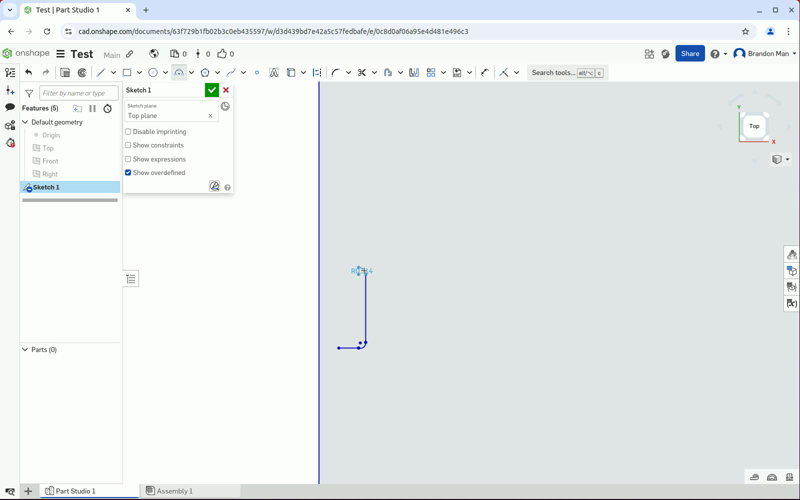
scroll(6)
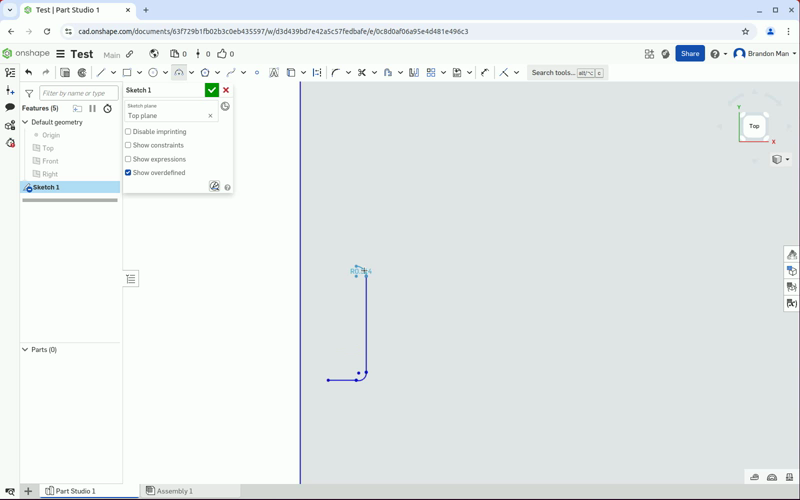
scroll(6)
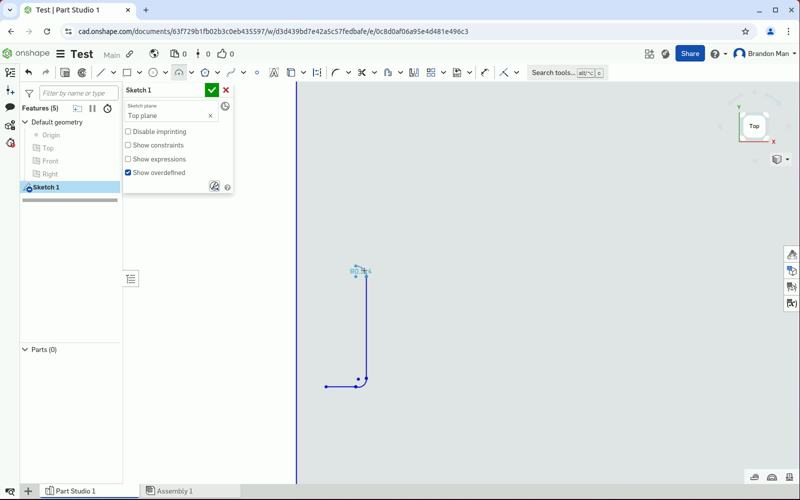
scroll(6)
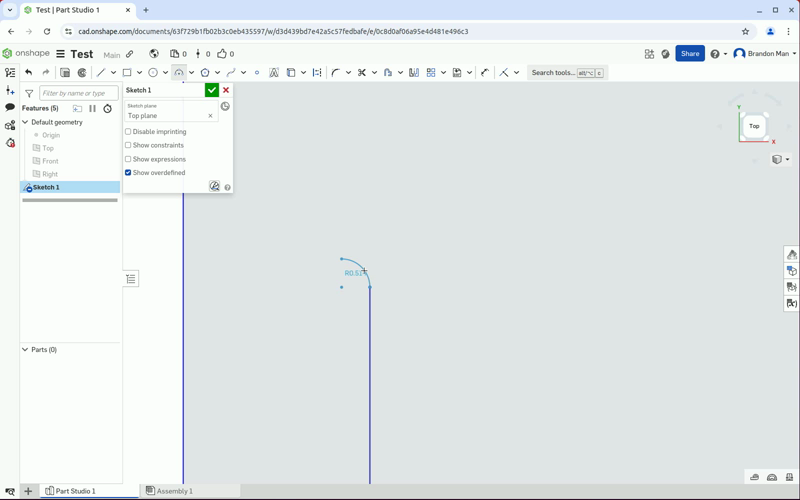
click(364, 270)
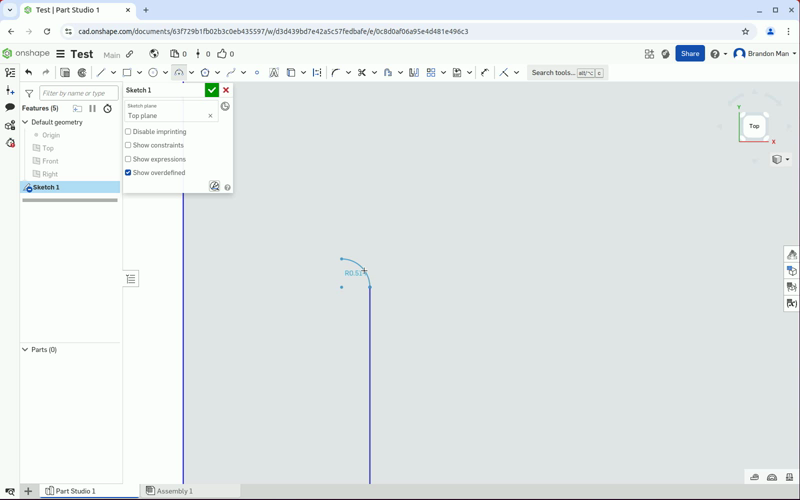
scroll(-6)
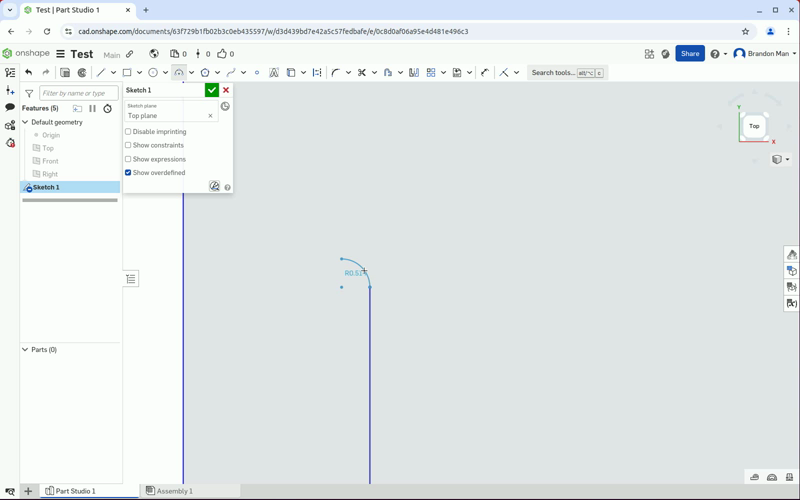
scroll(-6)
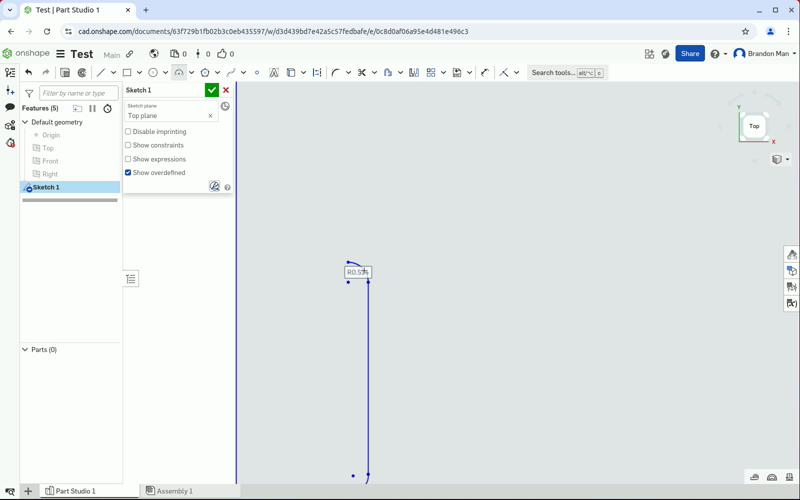
scroll(-6)
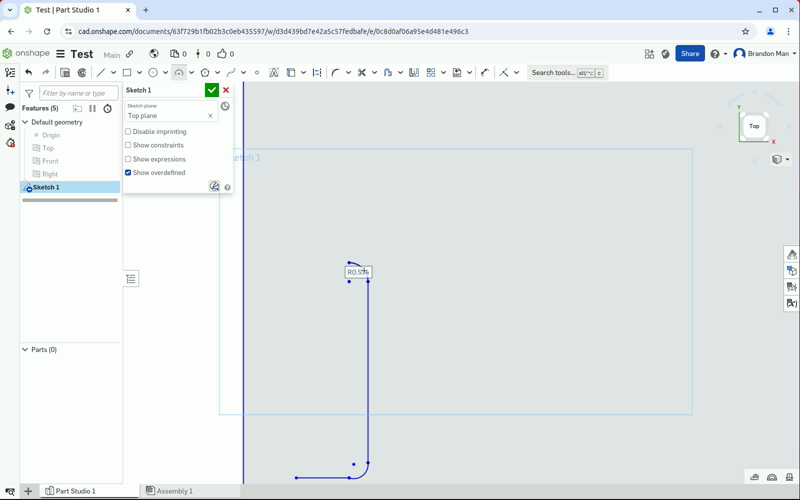
scroll(-6)
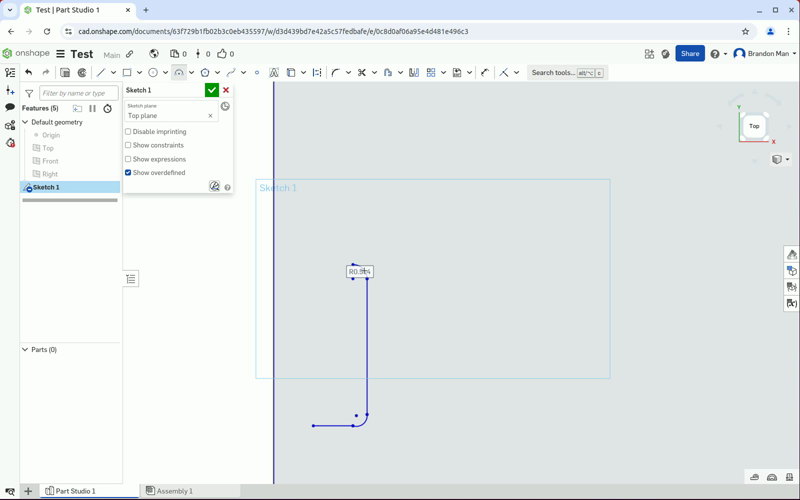
scroll(-6)
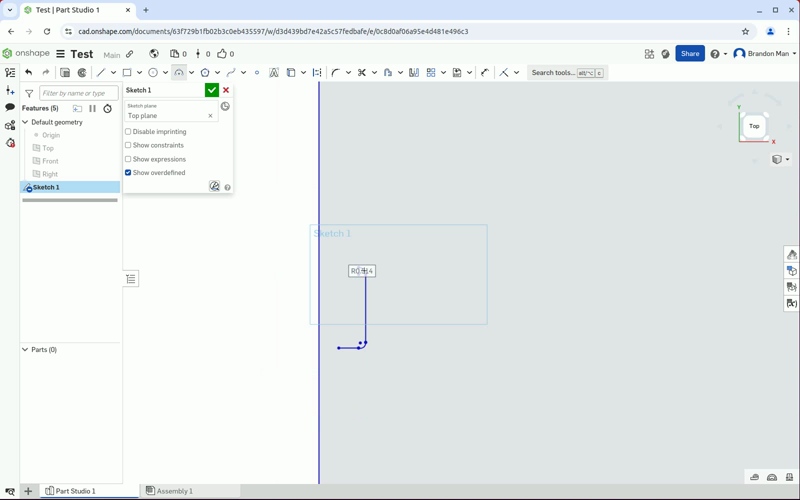
scroll(-6)
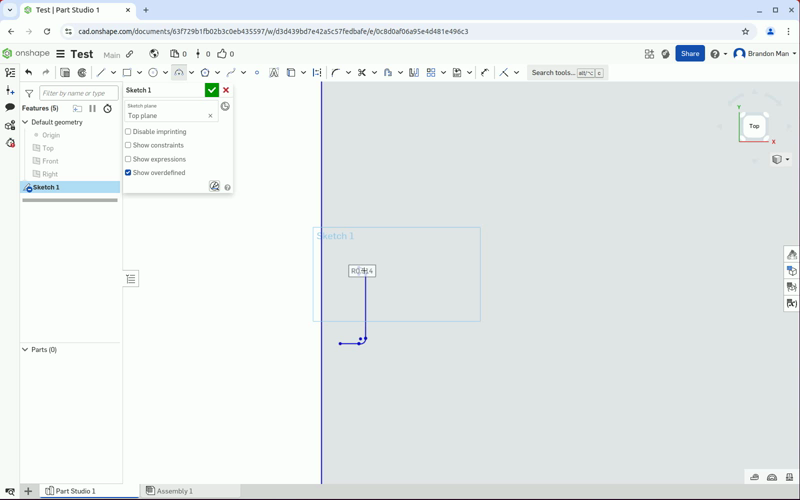
scroll(-6)
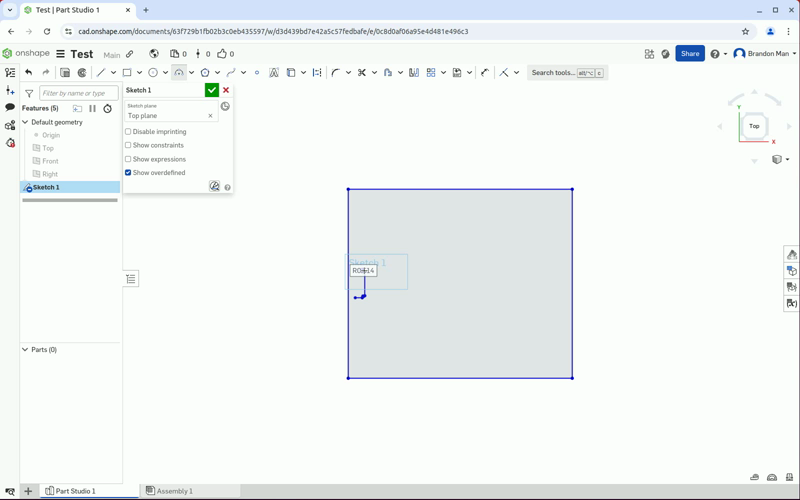
key_up(shift)
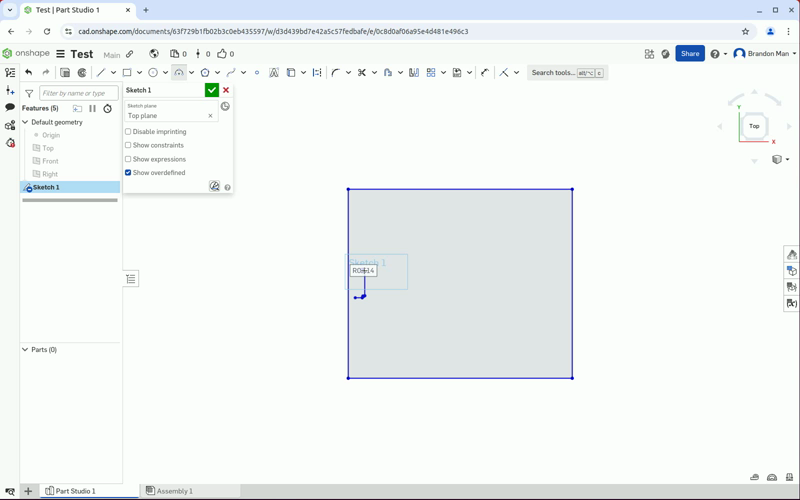
key(esc)
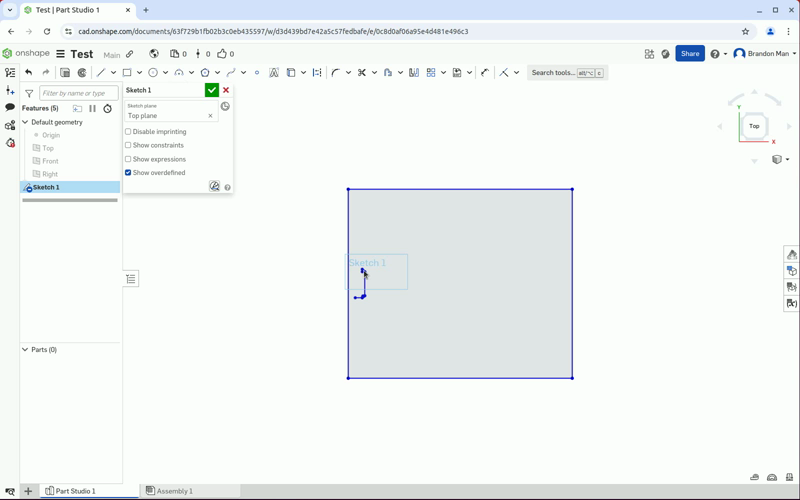
key(l)
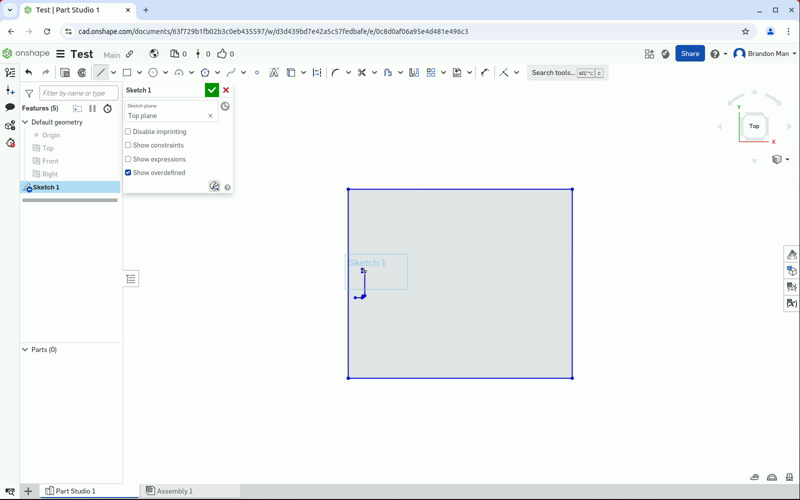
mouse_move(362, 269)
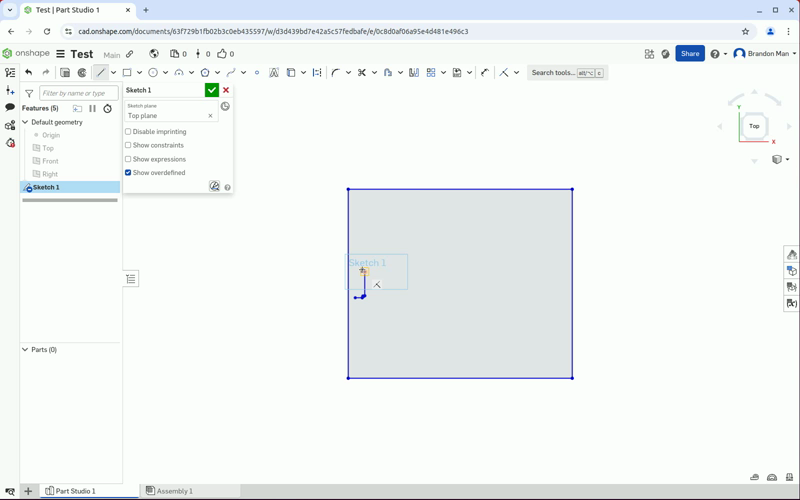
scroll(6)
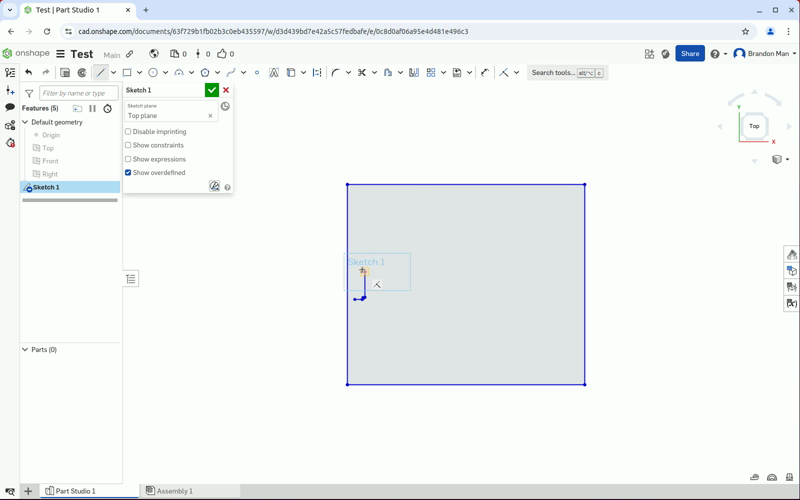
scroll(6)
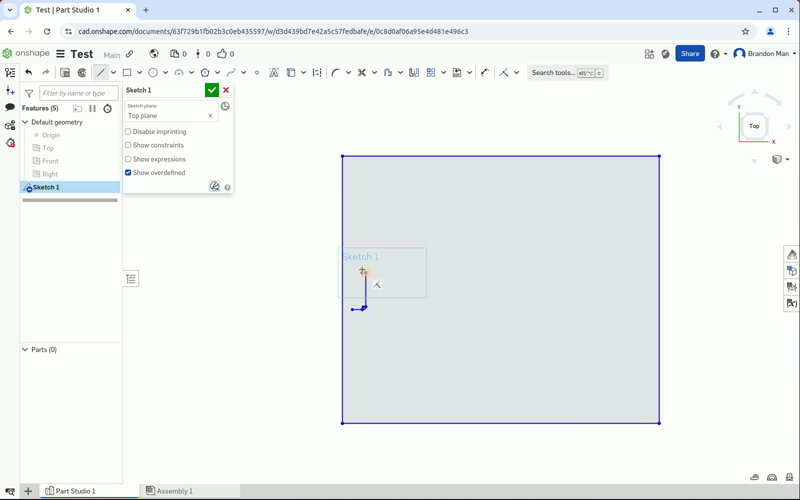
scroll(6)
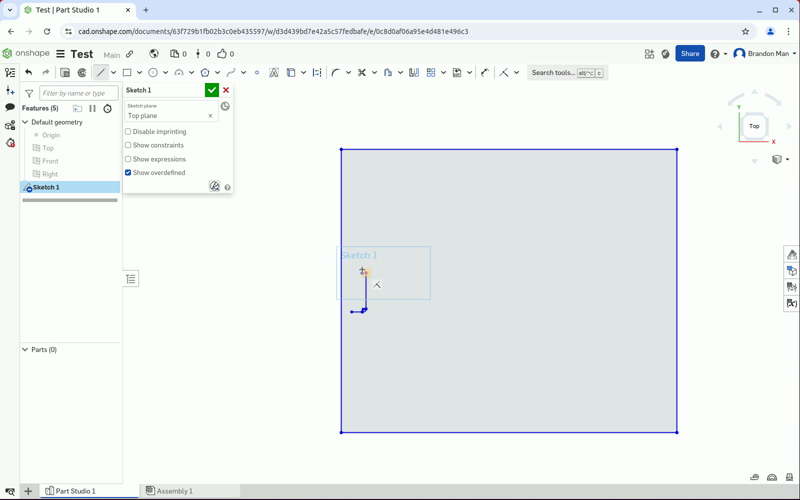
scroll(6)
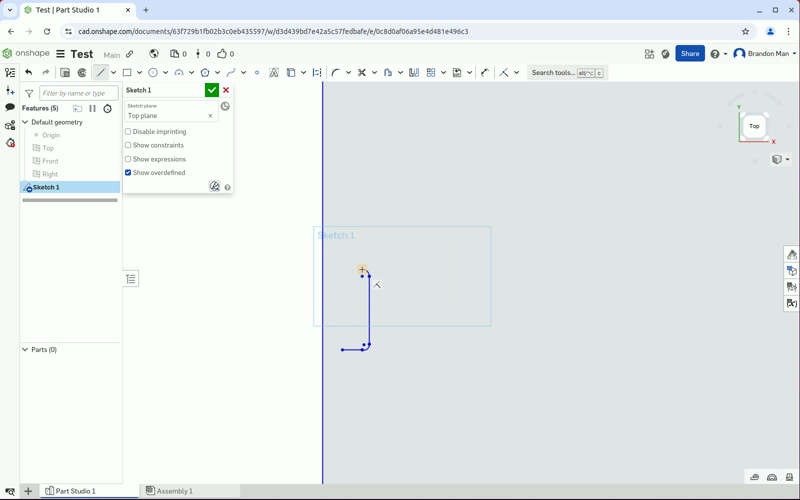
scroll(6)
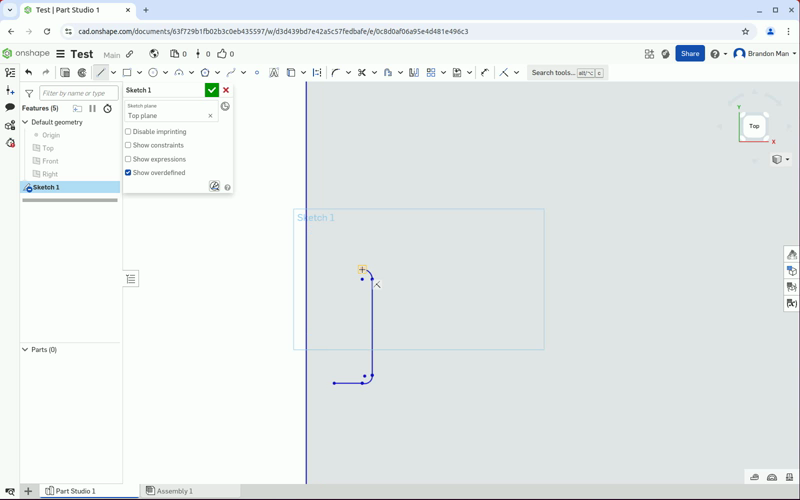
scroll(6)
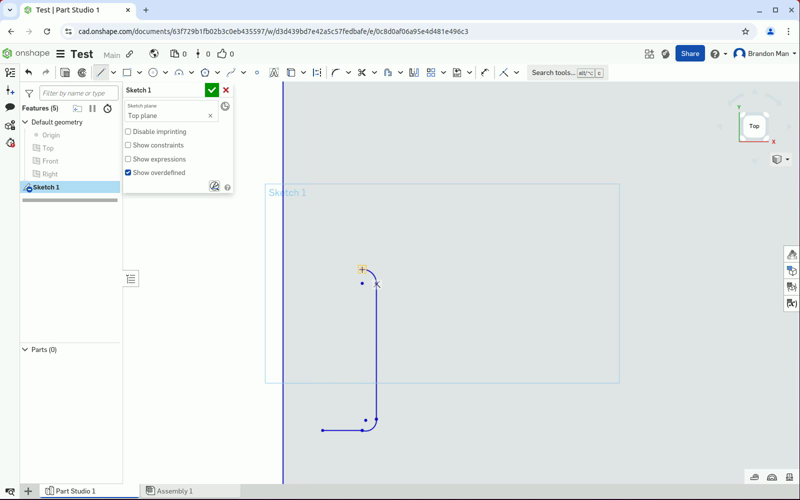
scroll(6)
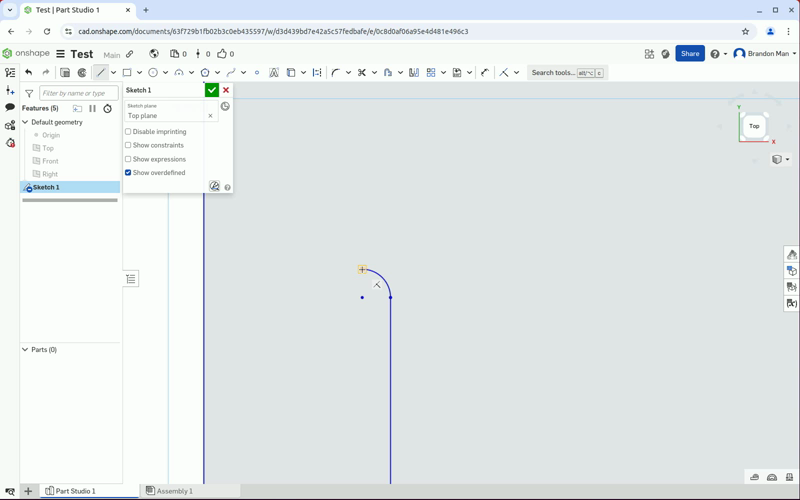
click(362, 269)
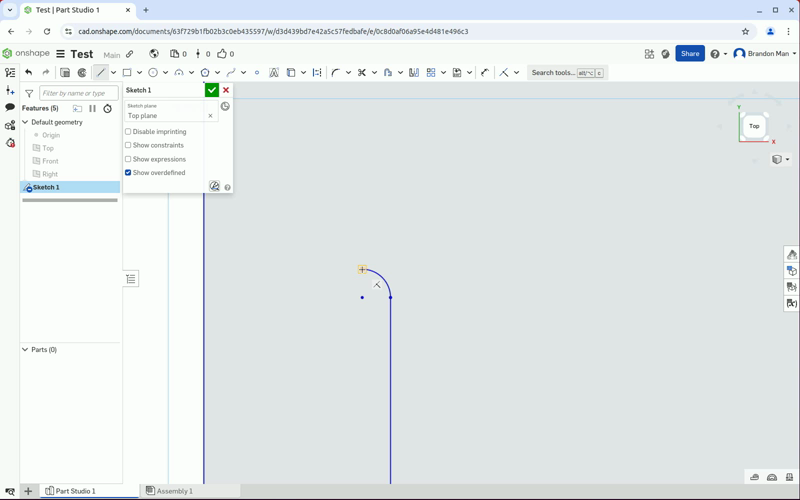
scroll(-6)
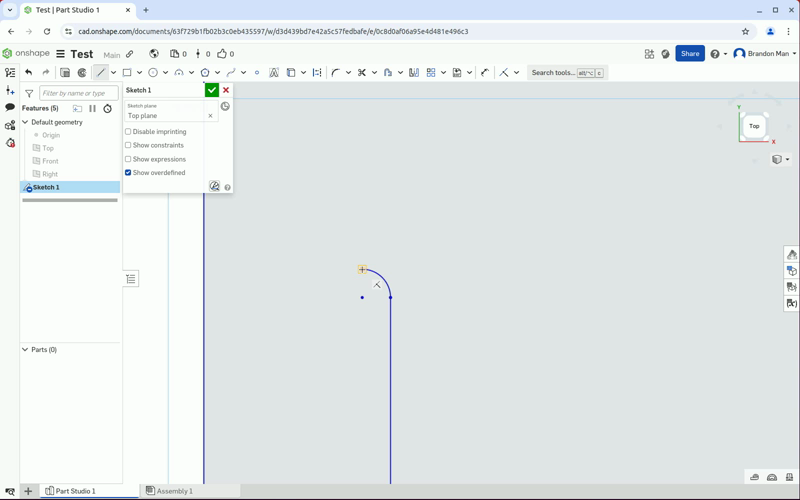
scroll(-6)
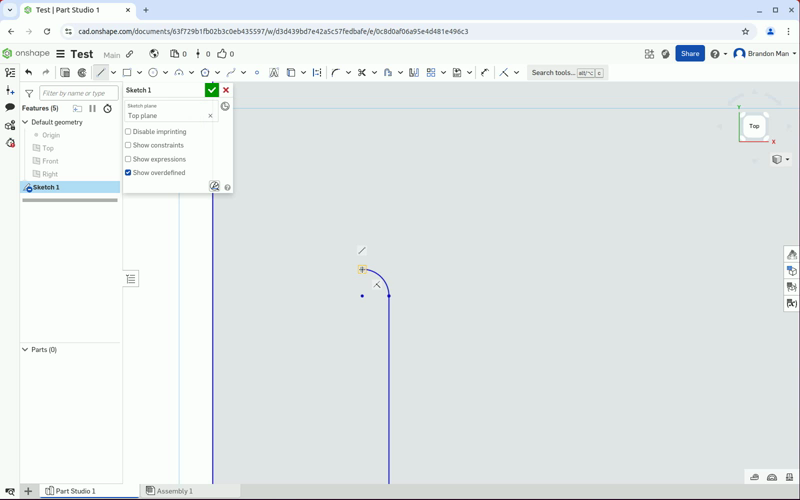
scroll(-6)
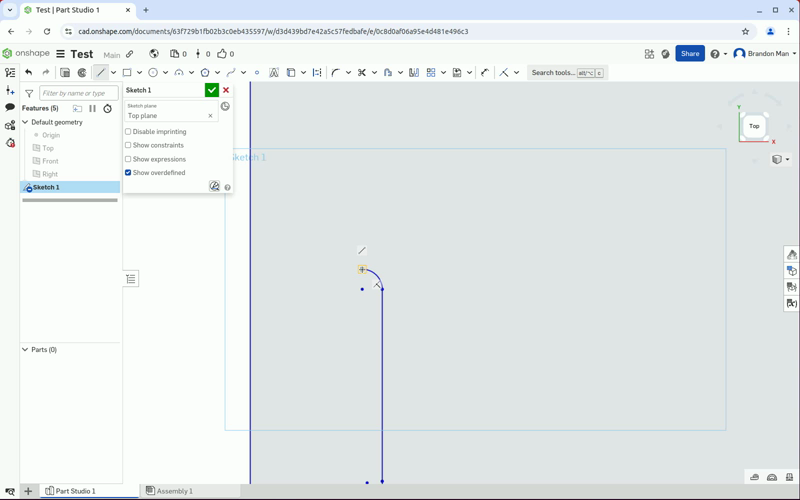
scroll(-6)
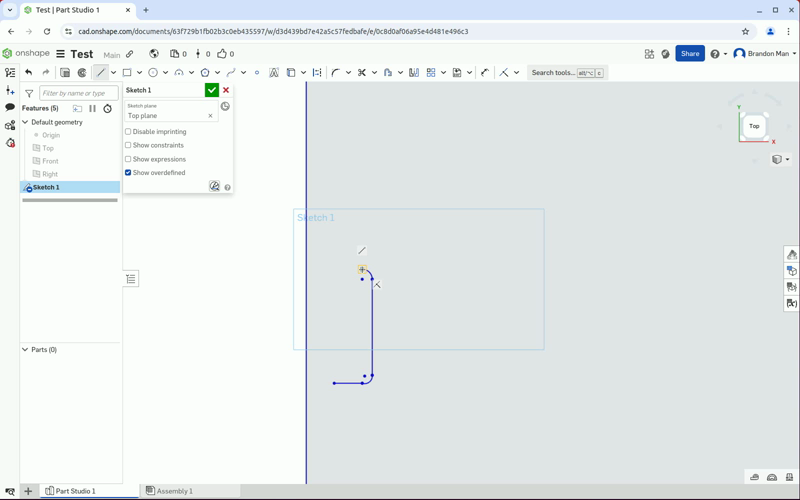
scroll(-6)
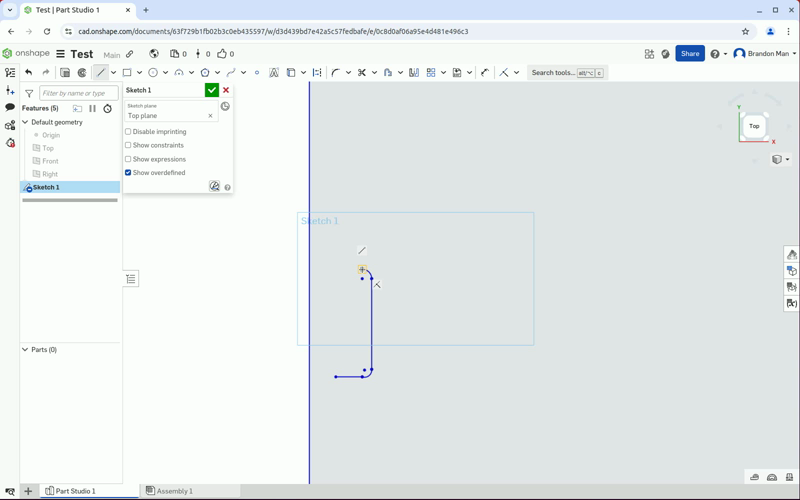
scroll(-6)
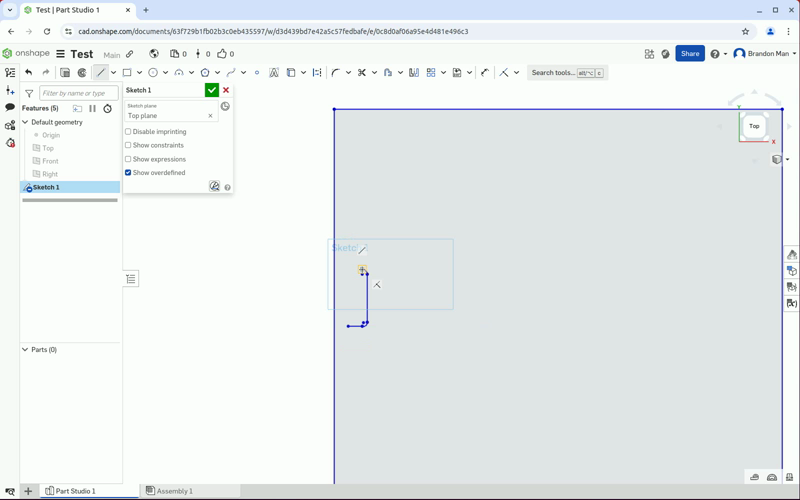
scroll(-6)
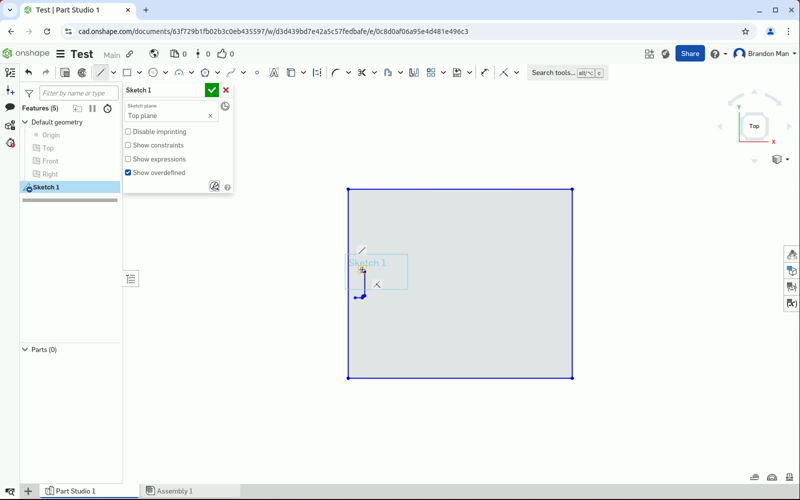
key_down(shift)
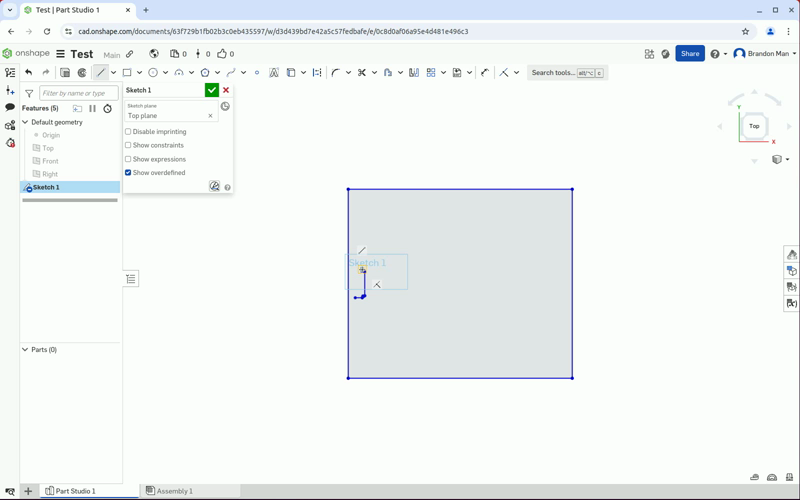
mouse_move(392, 269)
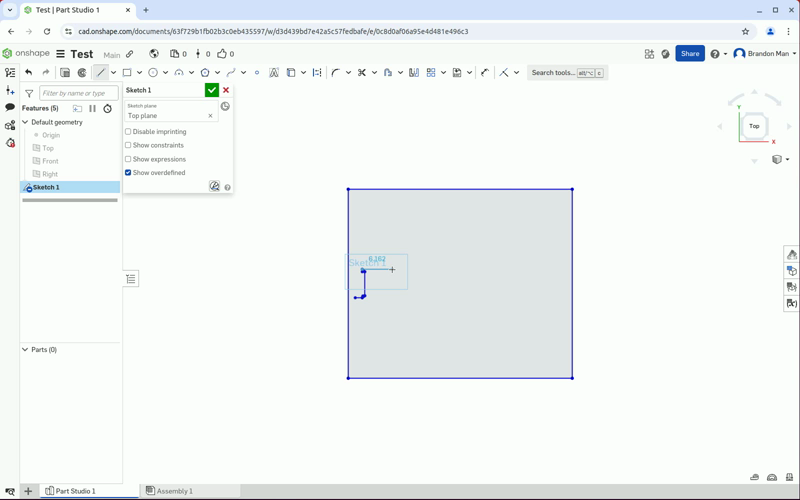
mouse_move(355, 269)
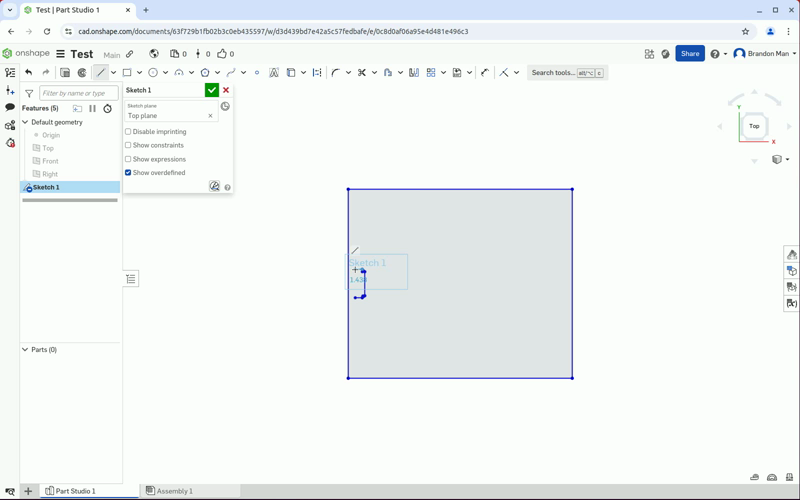
scroll(6)
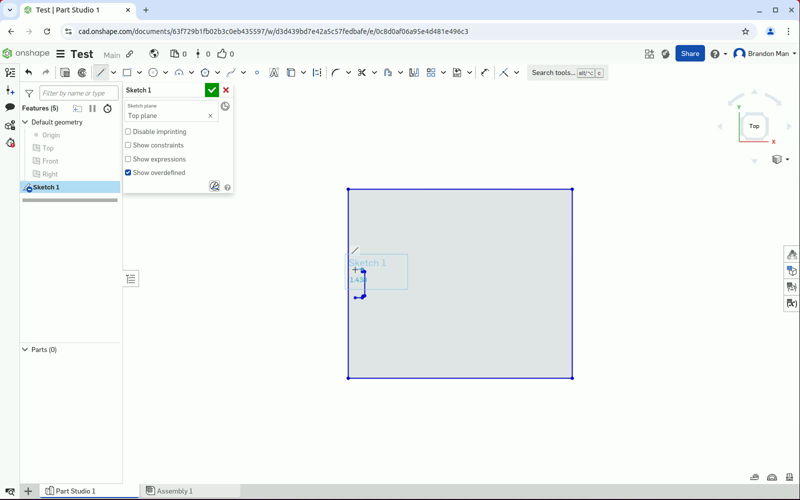
scroll(6)
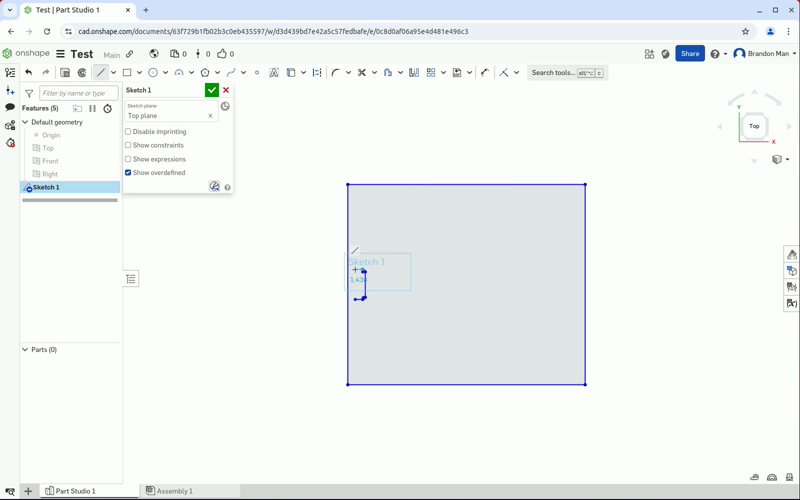
scroll(6)
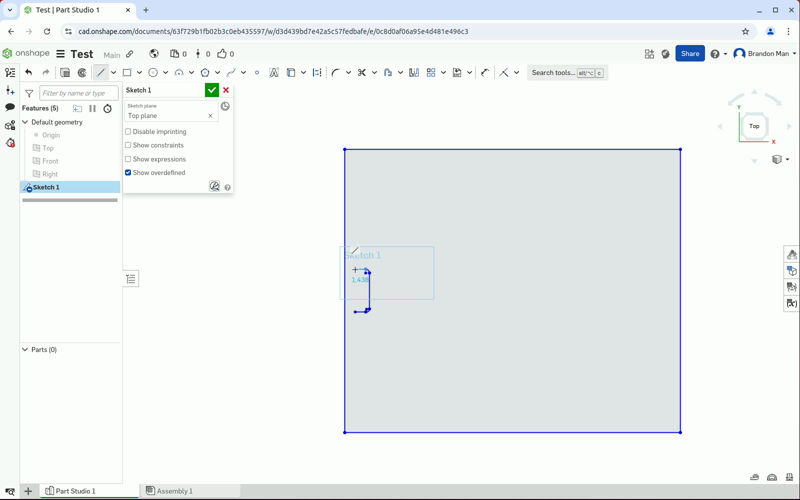
scroll(6)
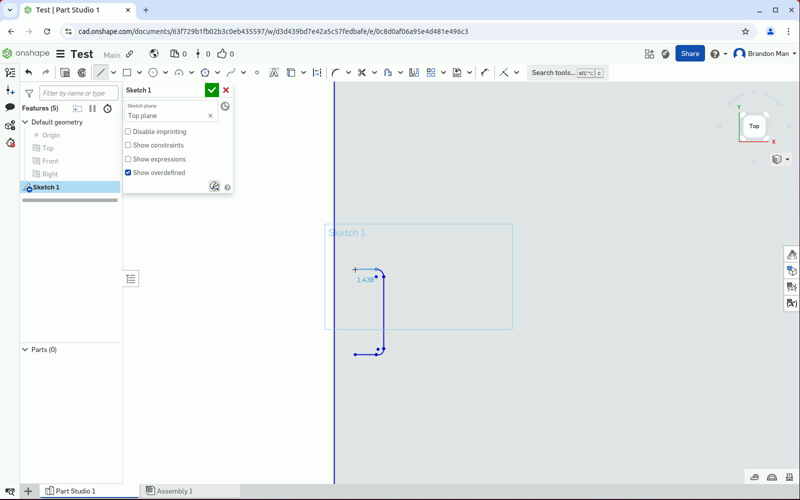
scroll(6)
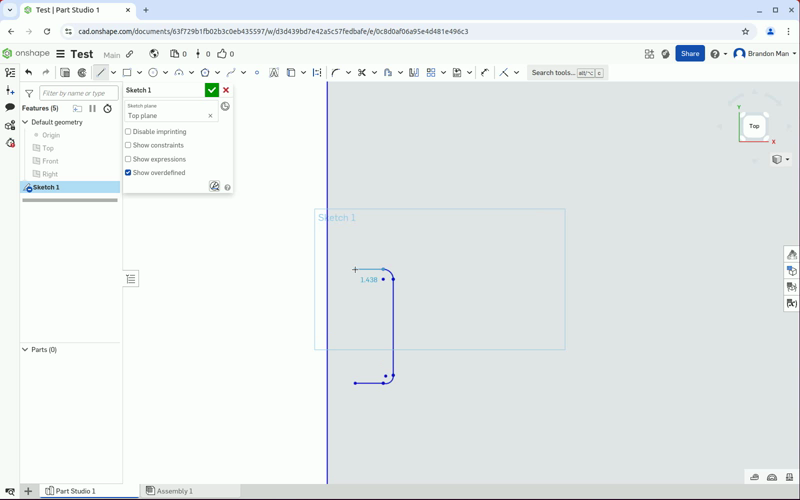
scroll(6)
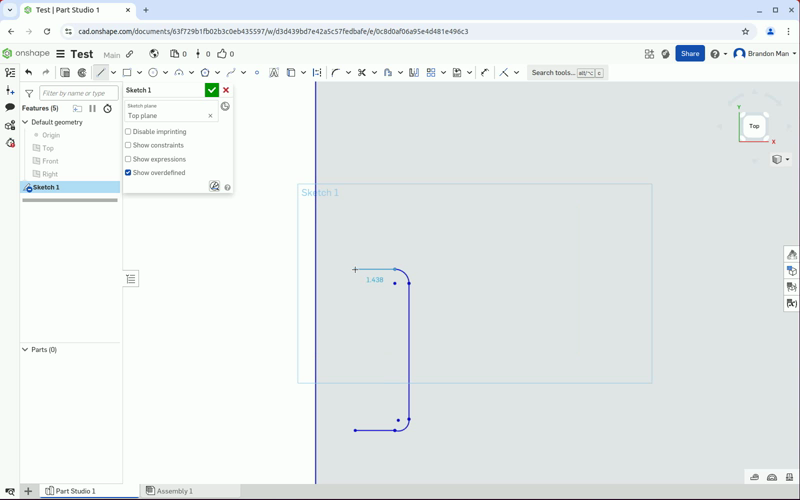
scroll(6)
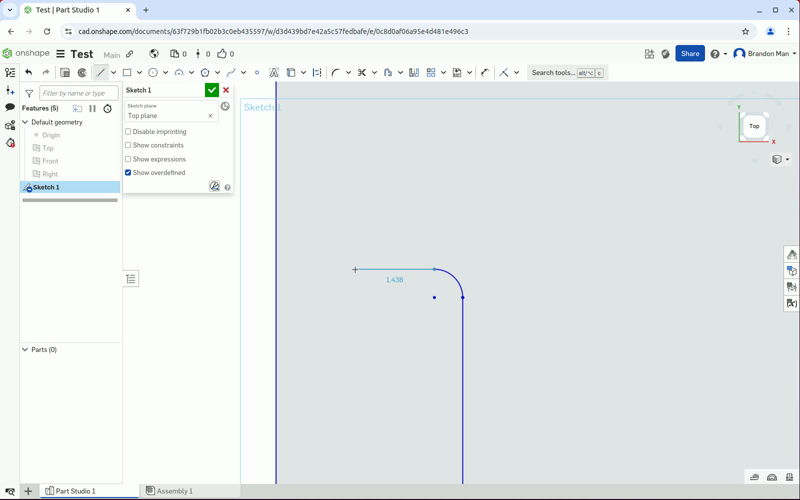
click(355, 269)
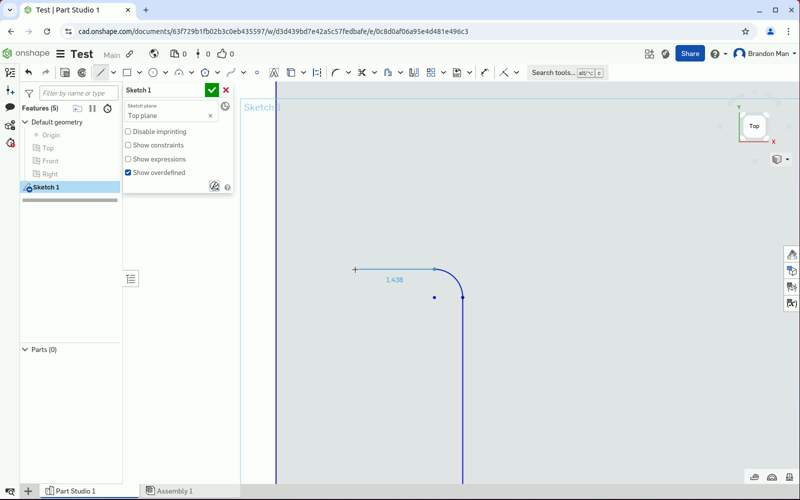
scroll(-6)
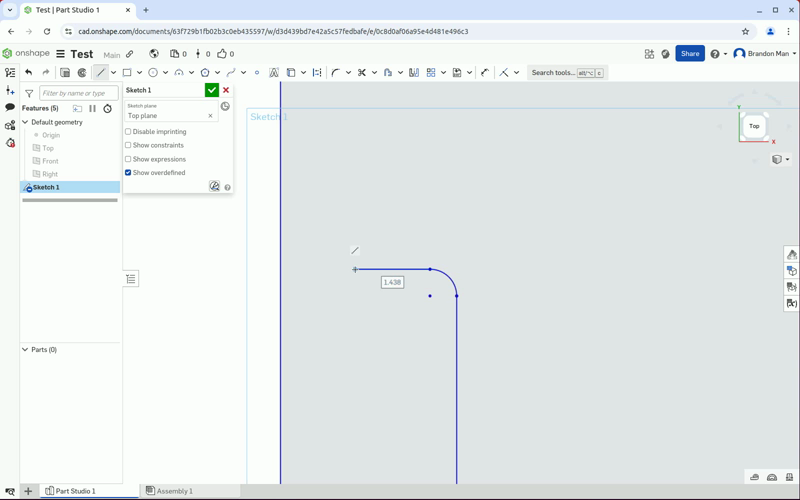
scroll(-6)
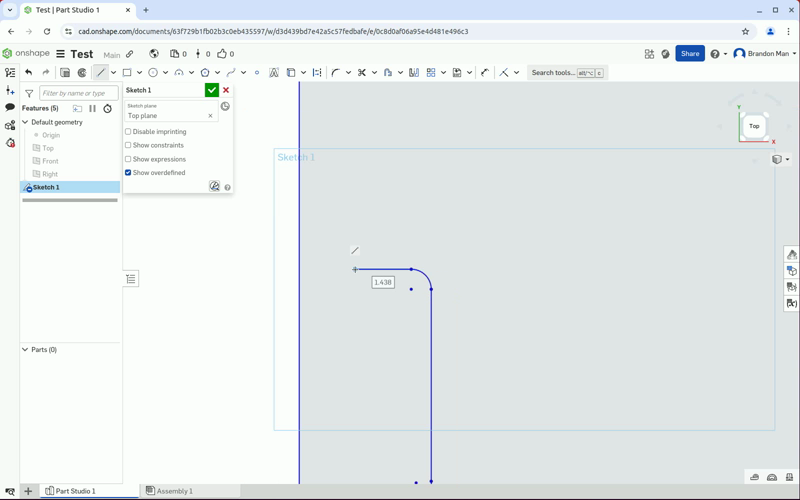
scroll(-6)
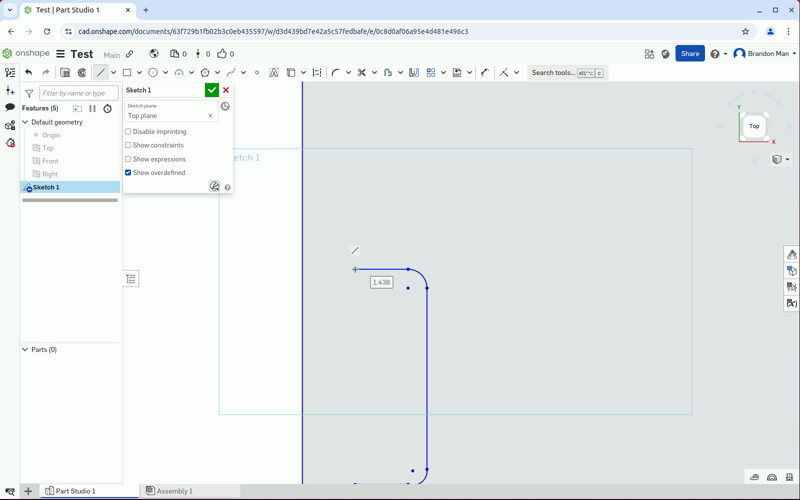
scroll(-6)
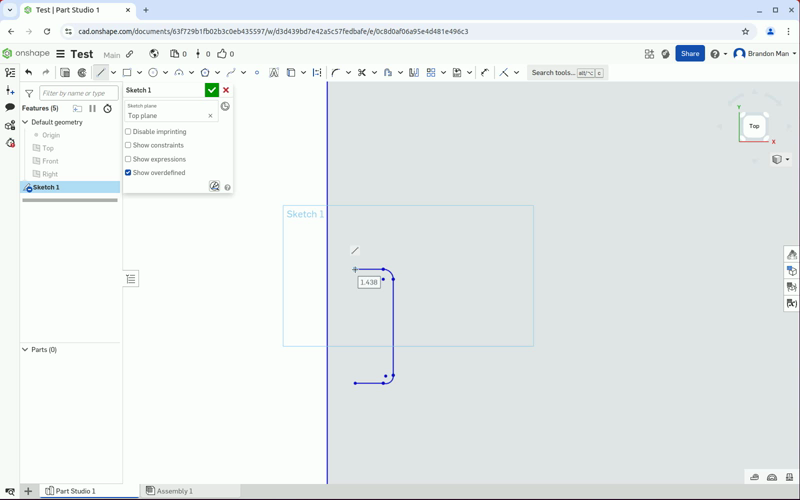
scroll(-6)
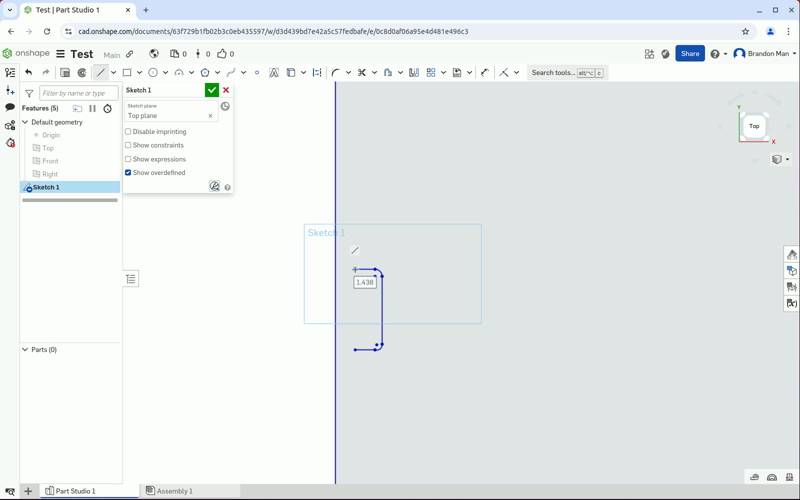
scroll(-6)
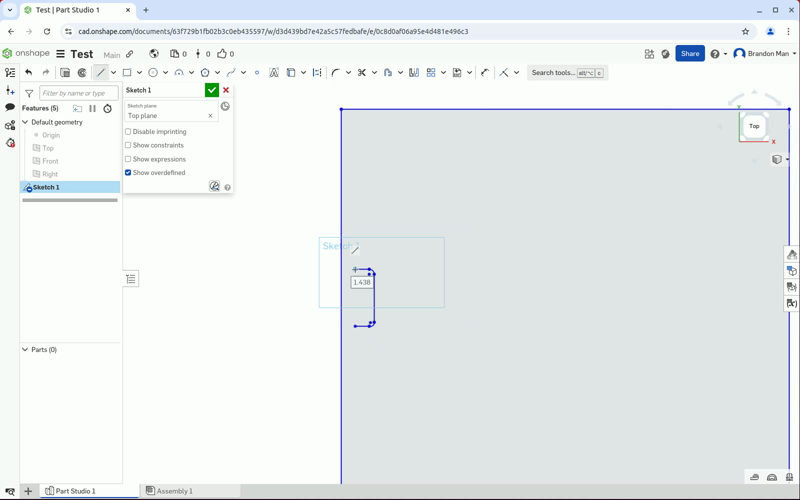
scroll(-6)
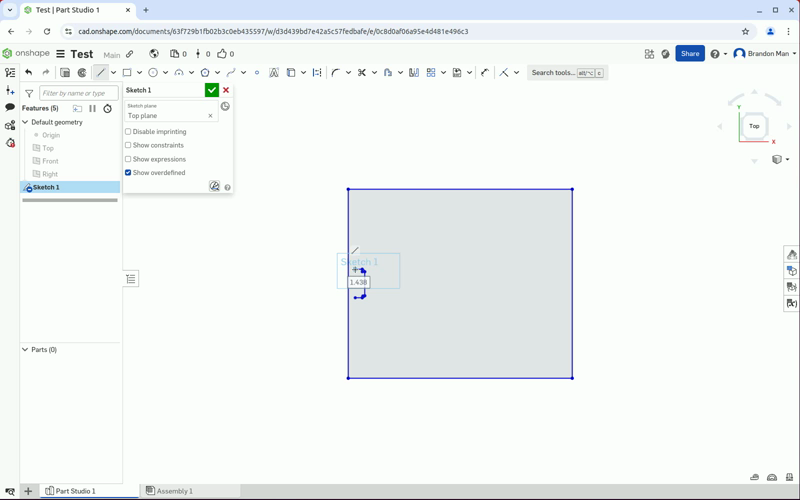
key_up(shift)
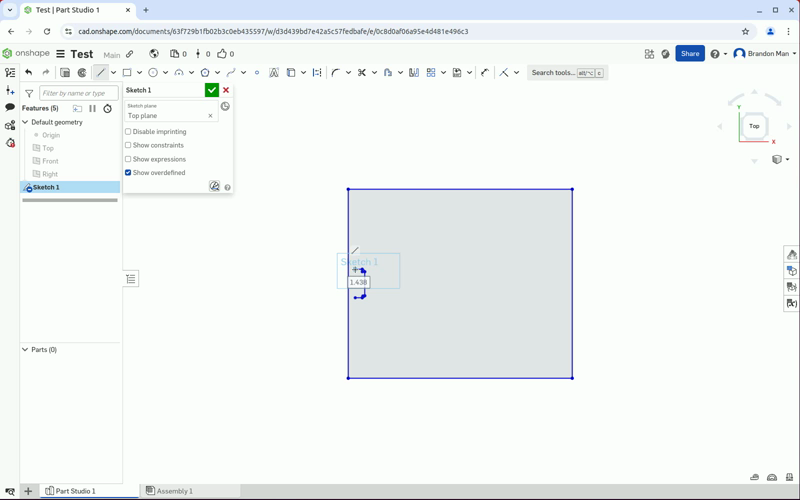
key(esc)
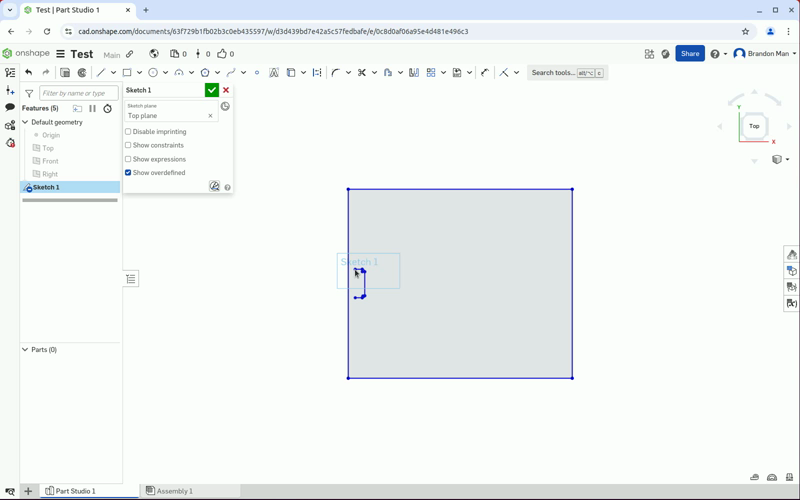
key(a)
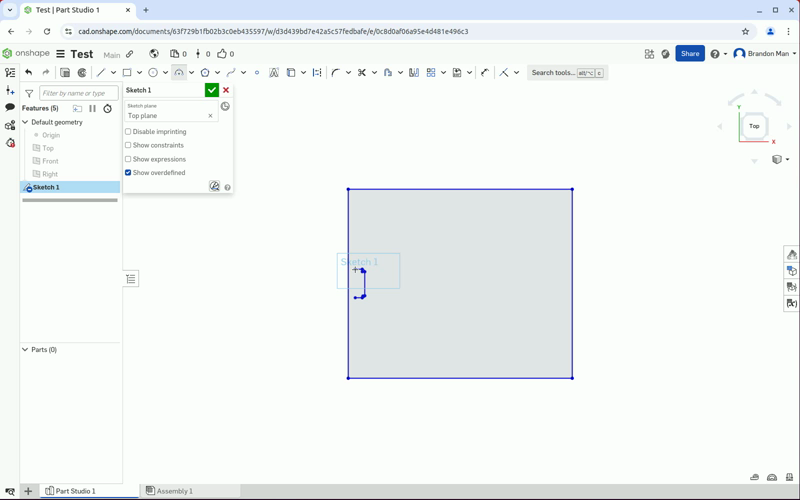
mouse_move(355, 269)
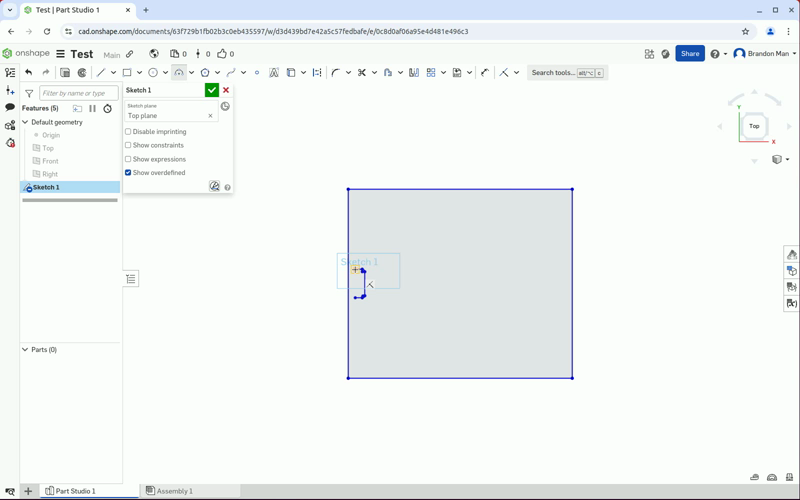
click(355, 269)
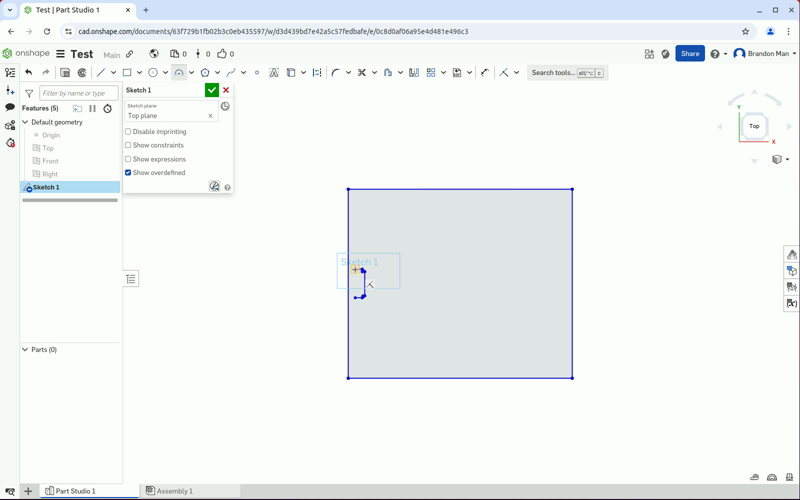
key_down(shift)
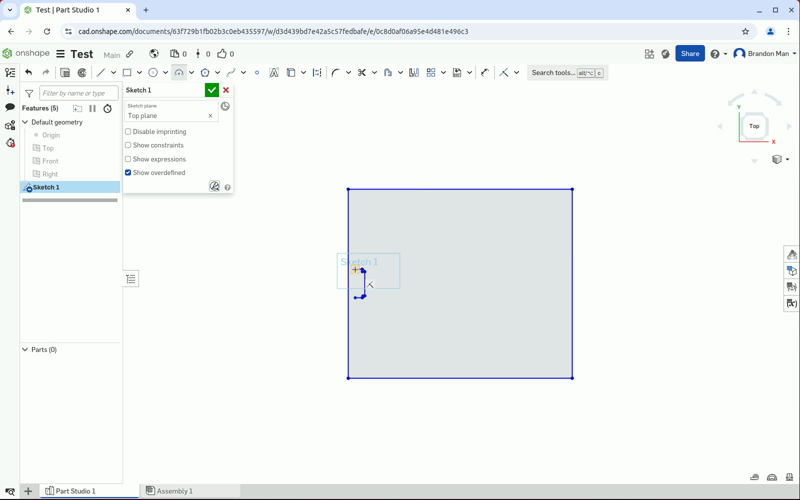
mouse_move(355, 271)
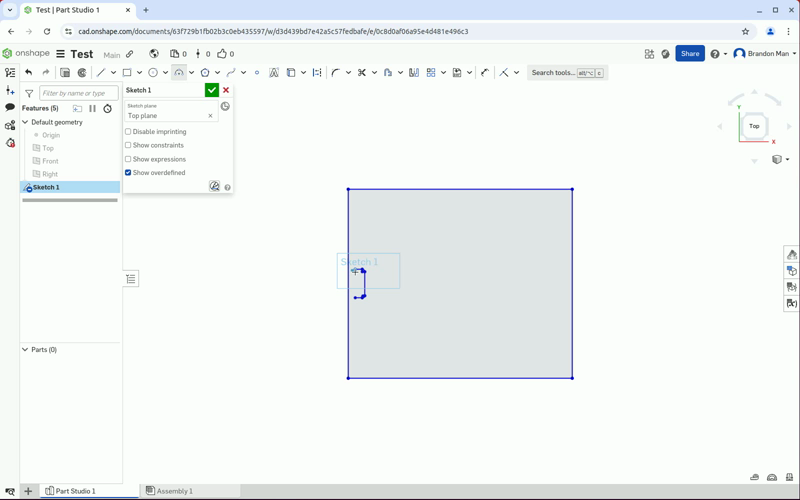
scroll(6)
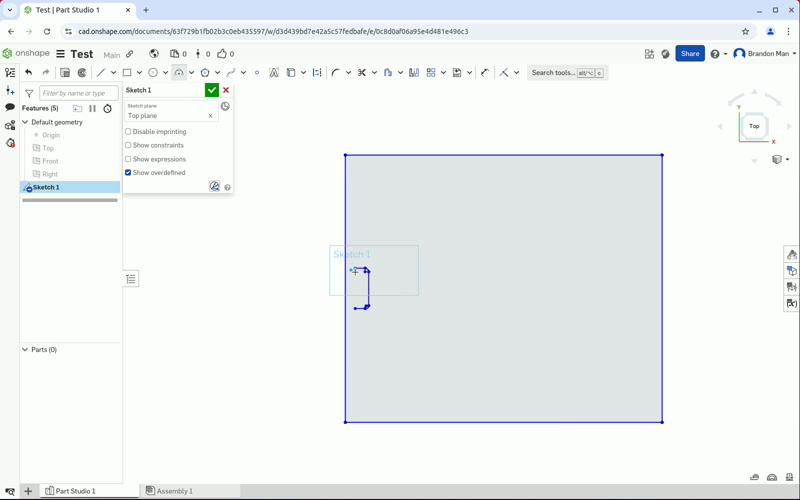
scroll(6)
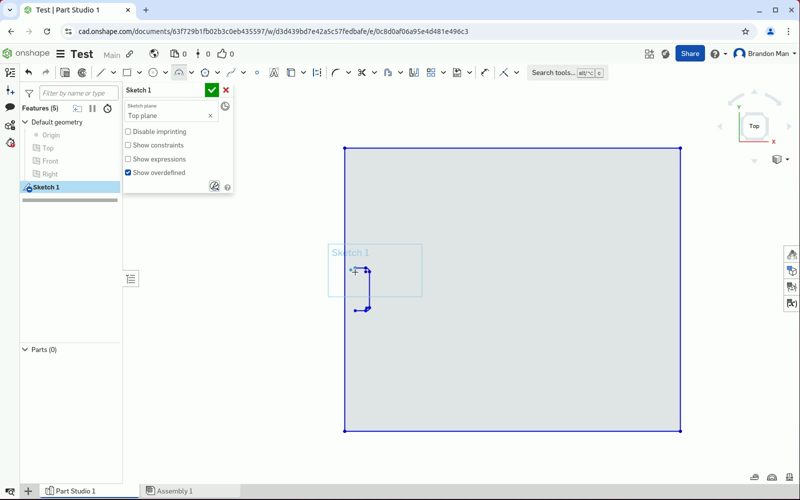
scroll(6)
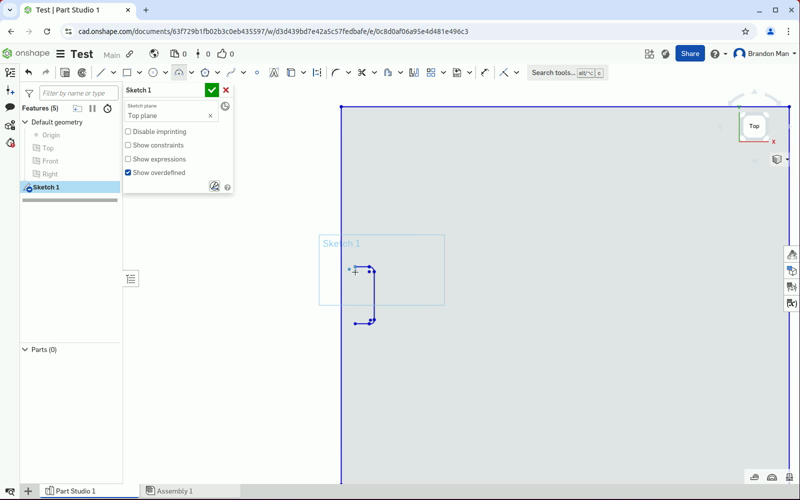
scroll(6)
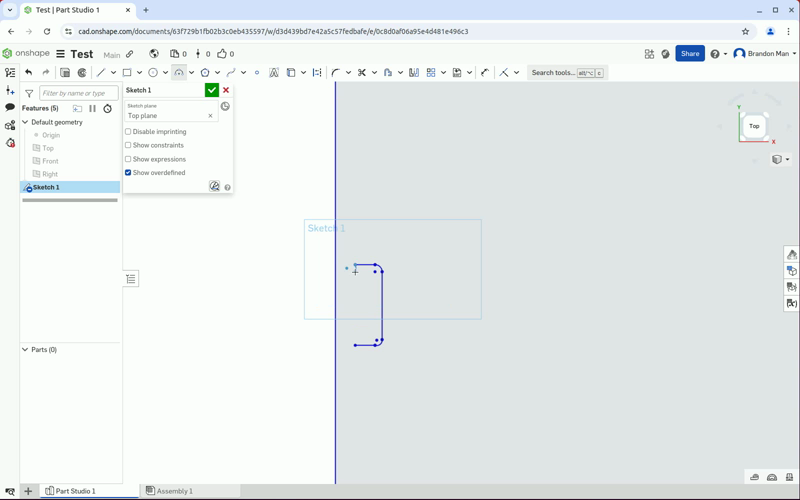
scroll(6)
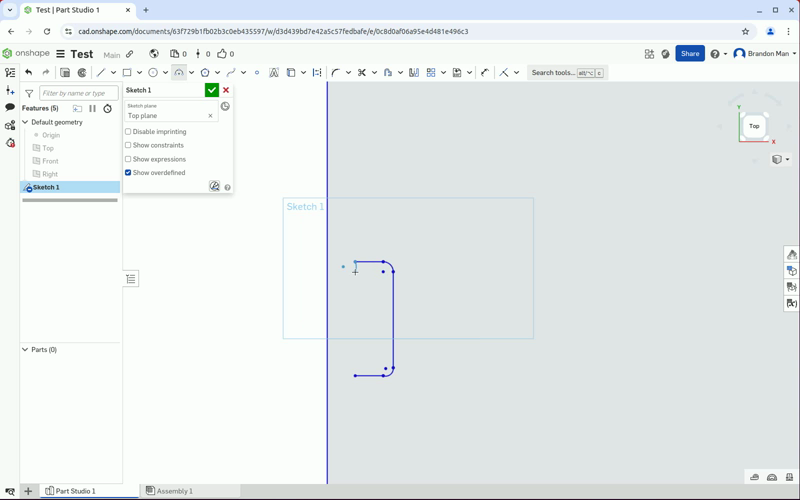
scroll(6)
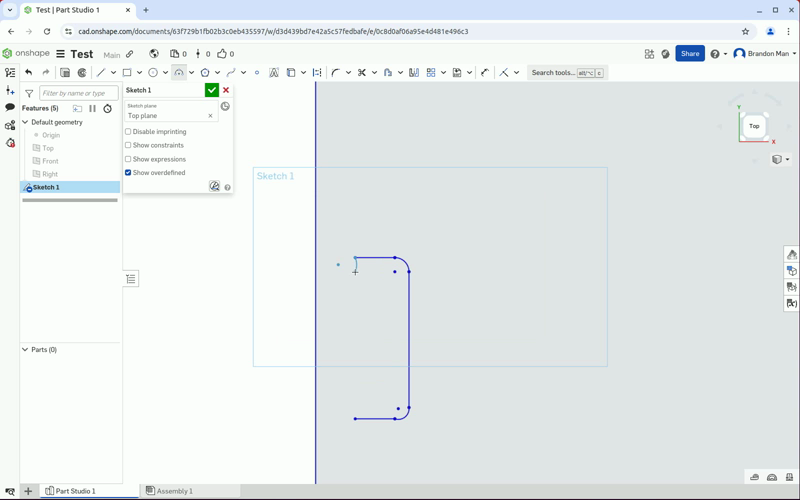
scroll(6)
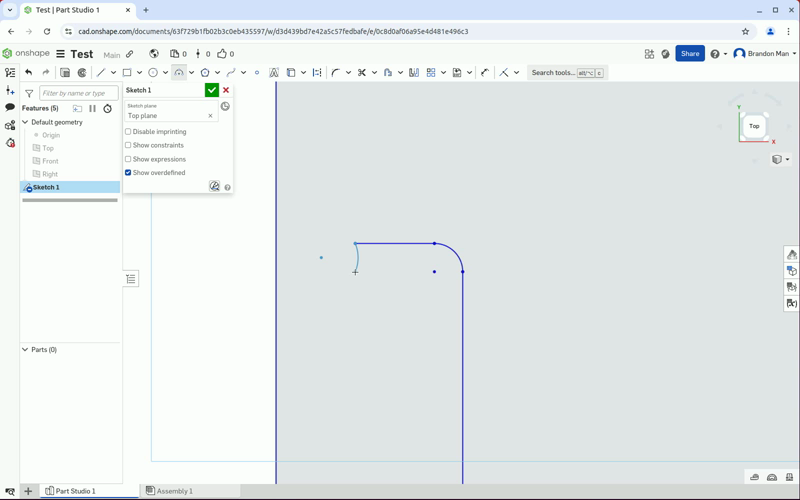
click(355, 271)
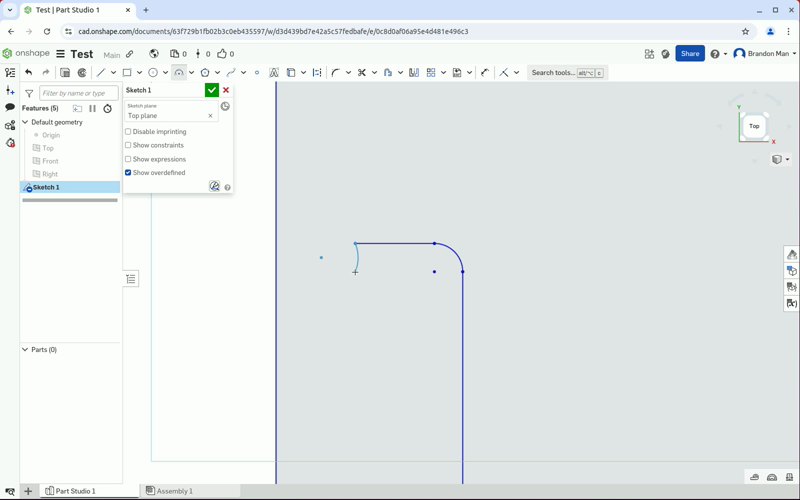
scroll(-6)
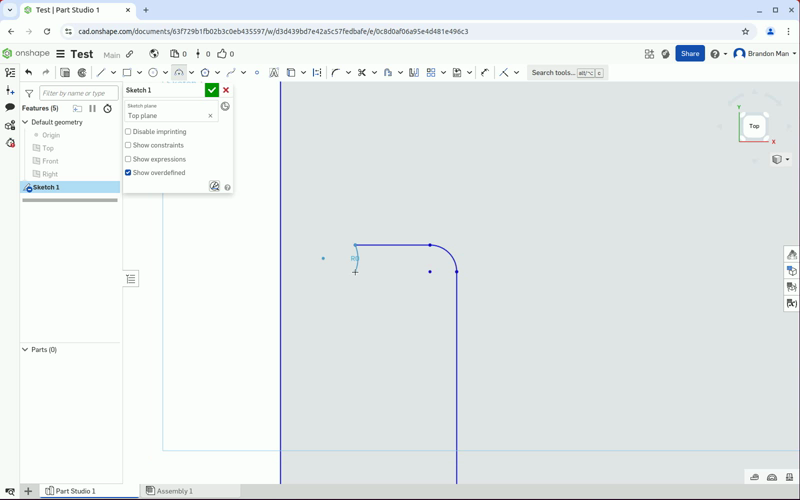
scroll(-6)
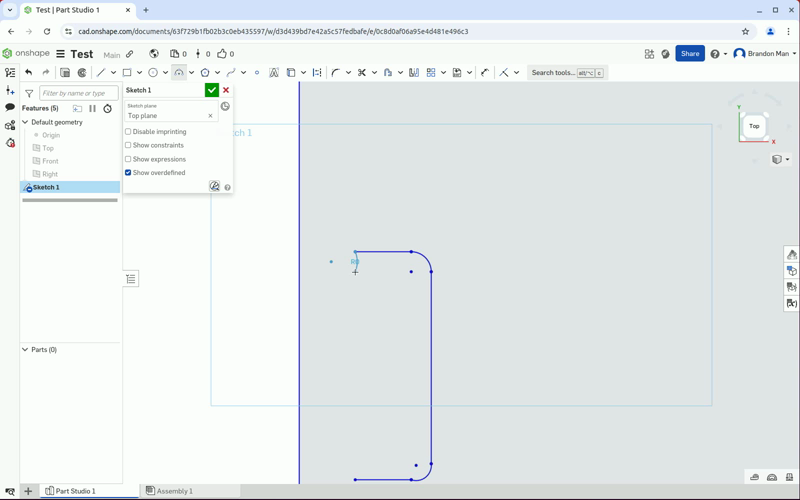
scroll(-6)
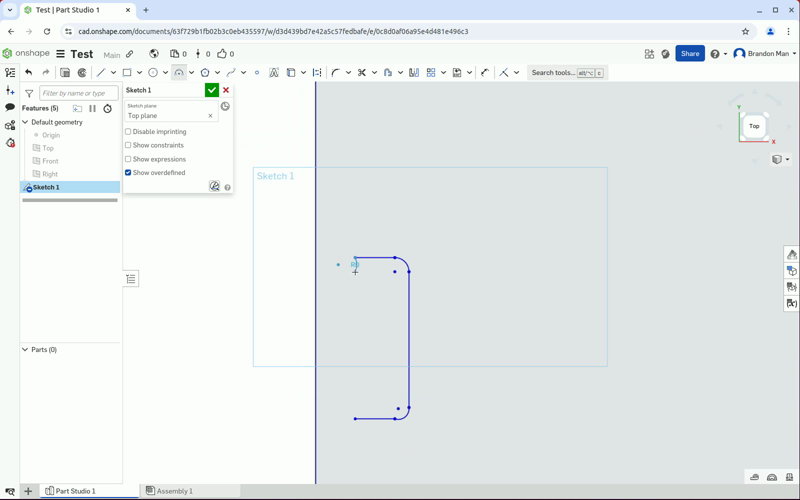
scroll(-6)
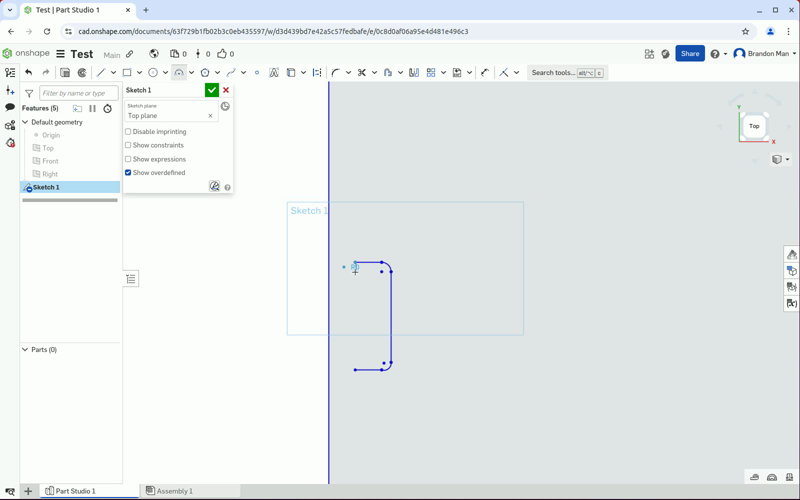
scroll(-6)
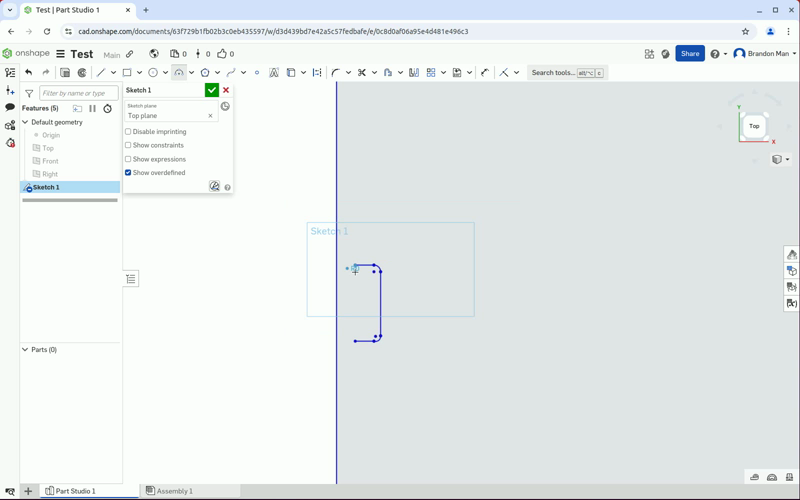
scroll(-6)
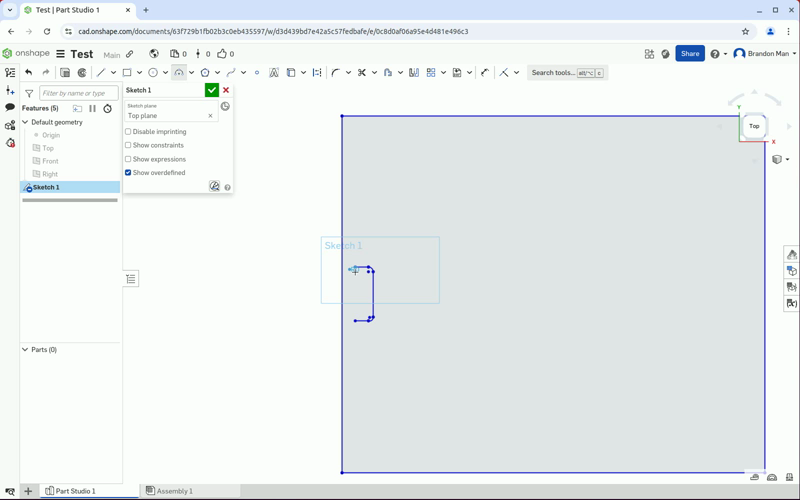
scroll(-6)
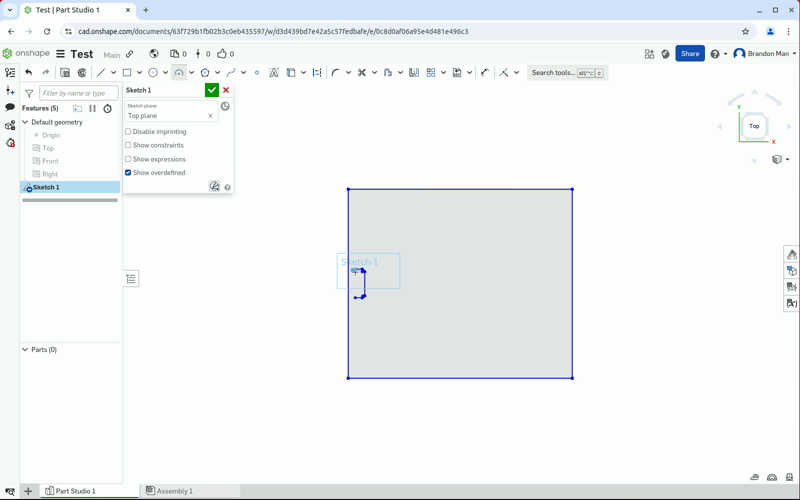
mouse_move(354, 270)
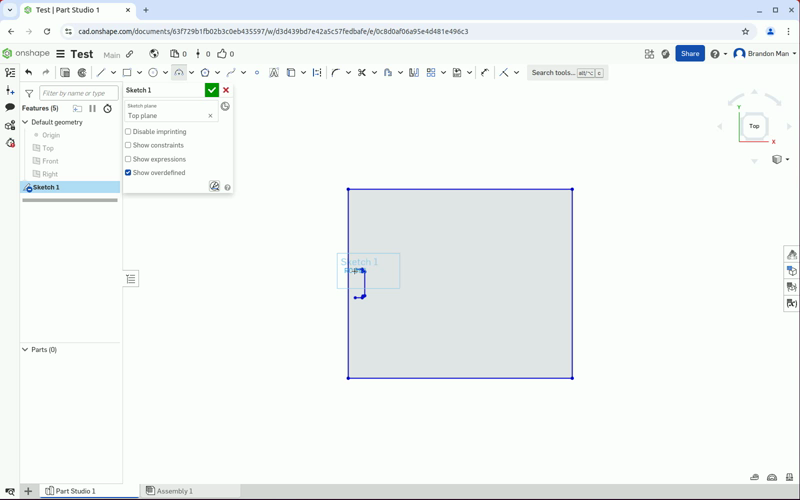
scroll(6)
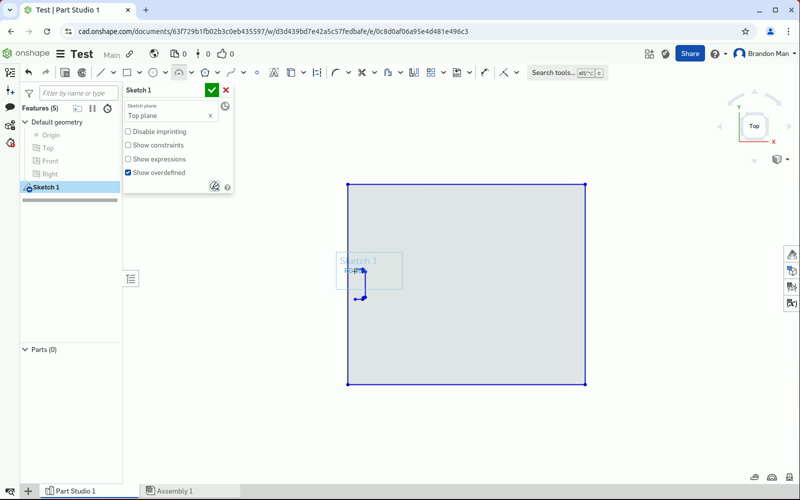
scroll(6)
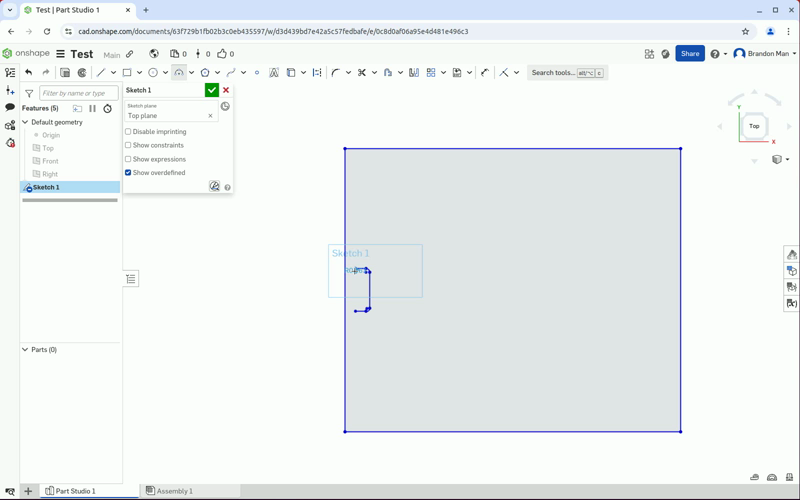
scroll(6)
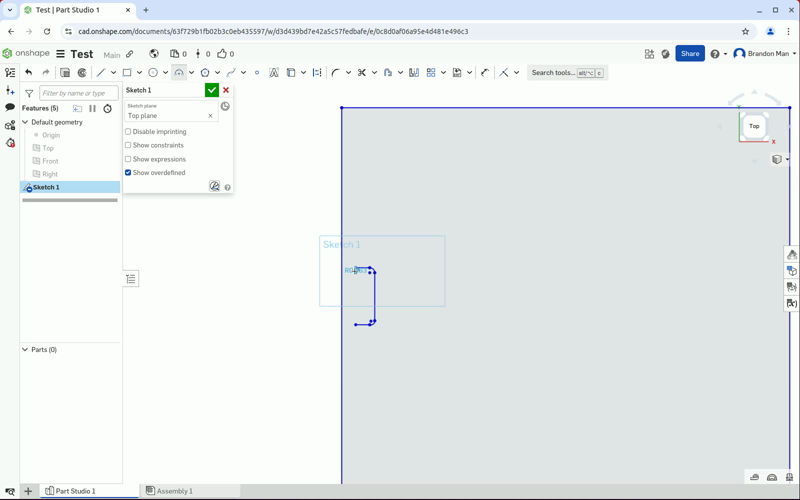
scroll(6)
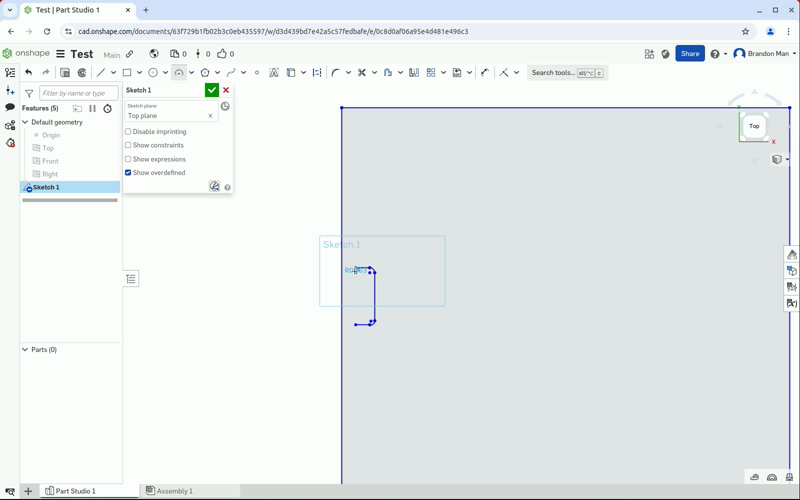
scroll(6)
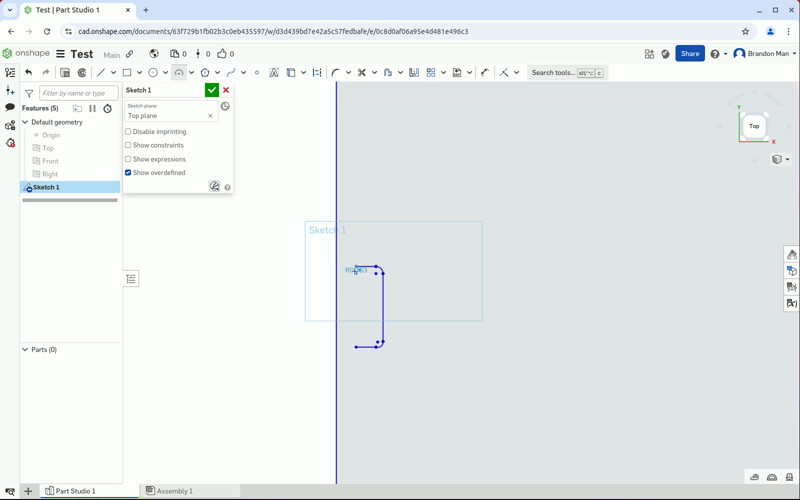
scroll(6)
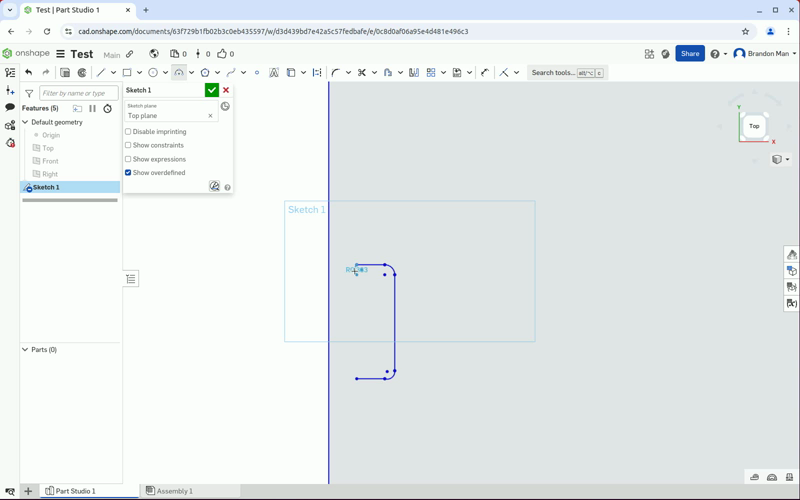
scroll(6)
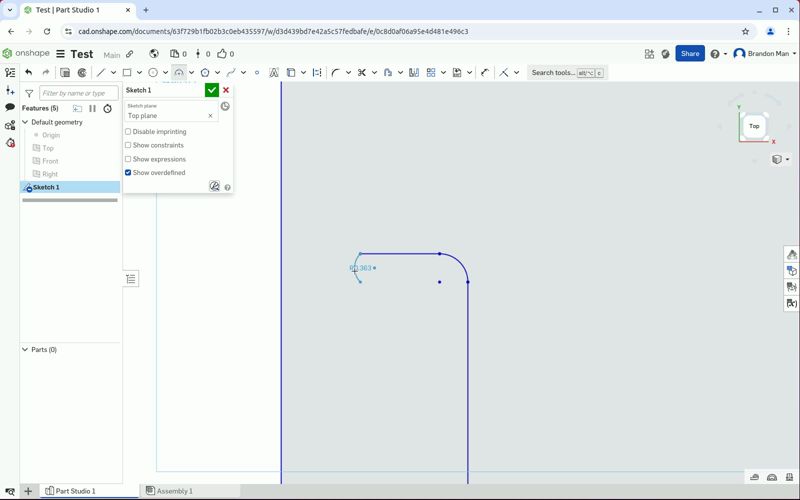
click(354, 270)
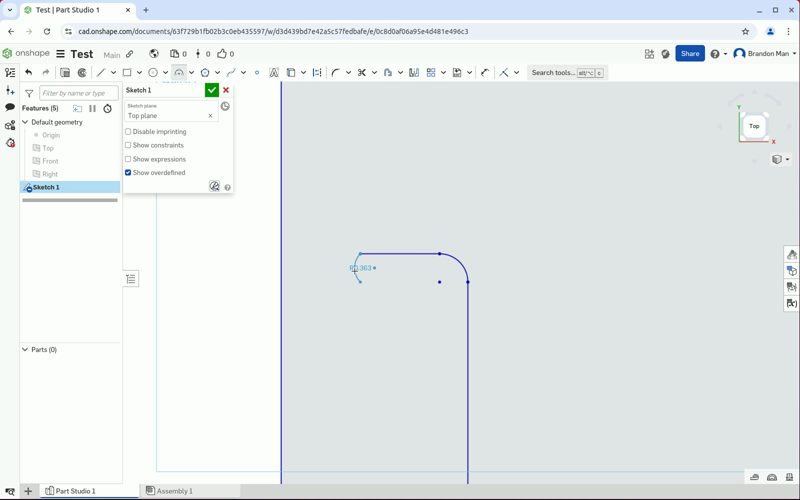
scroll(-6)
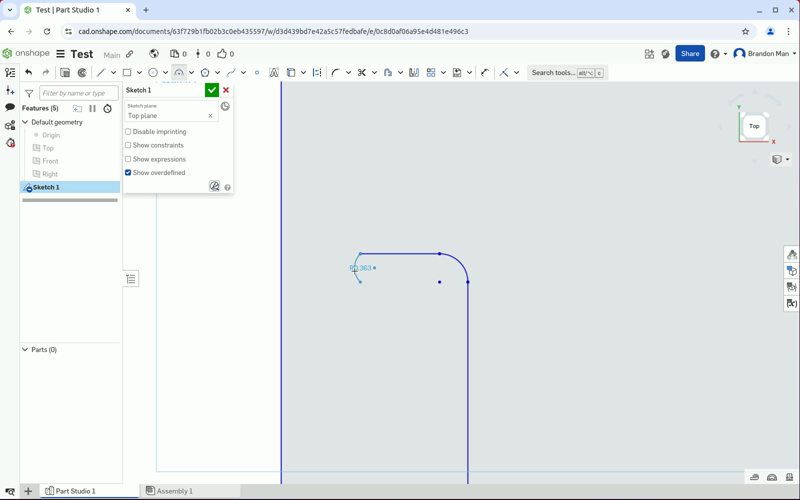
scroll(-6)
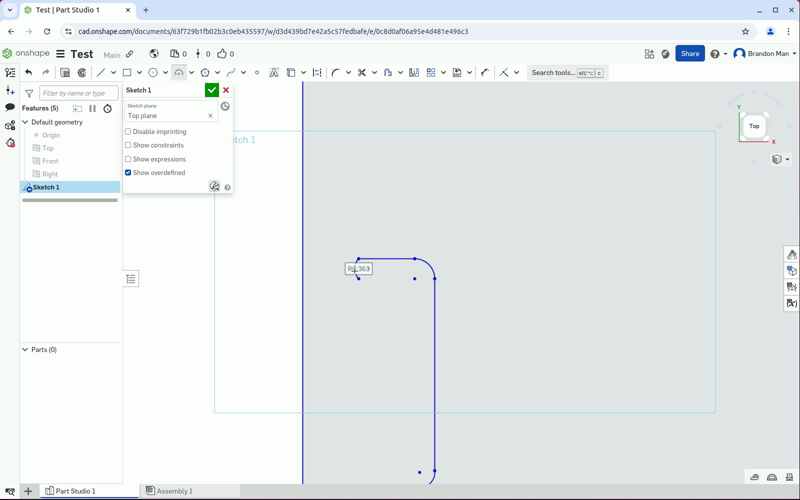
scroll(-6)
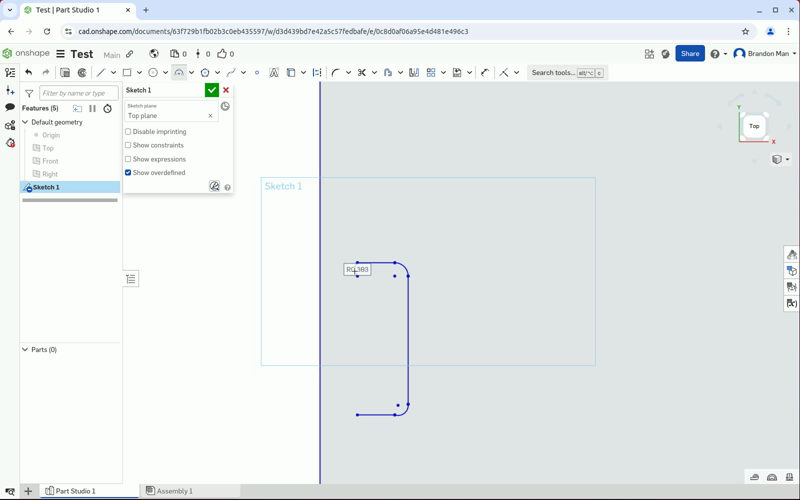
scroll(-6)
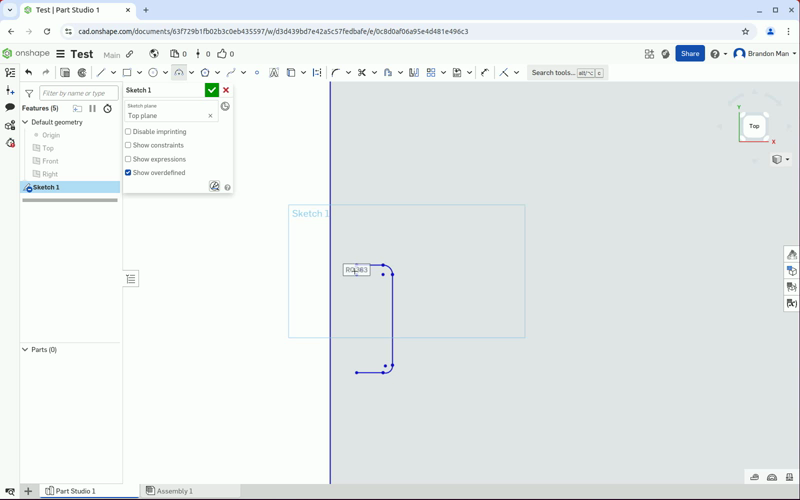
scroll(-6)
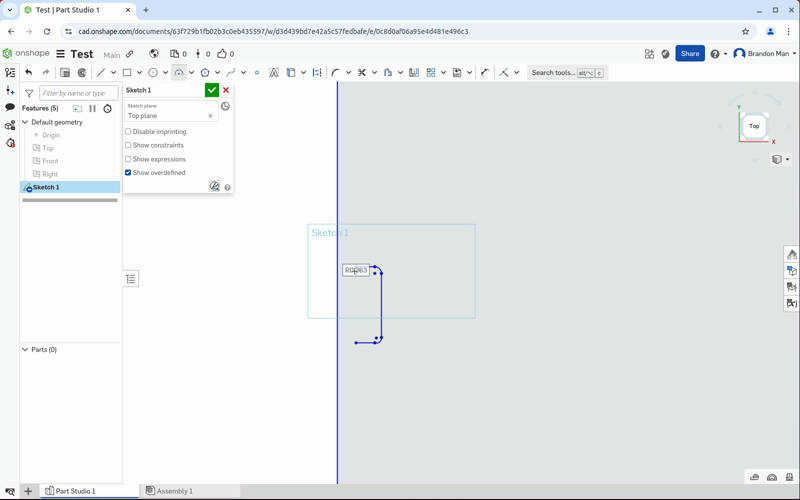
scroll(-6)
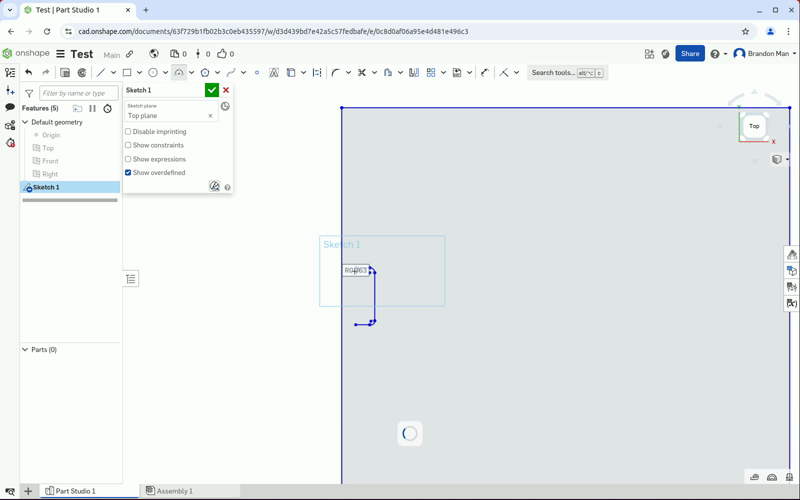
scroll(-6)
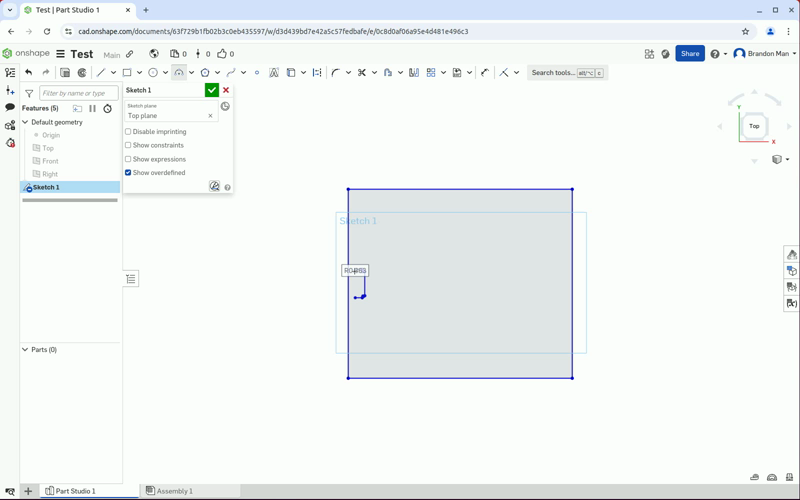
key_up(shift)
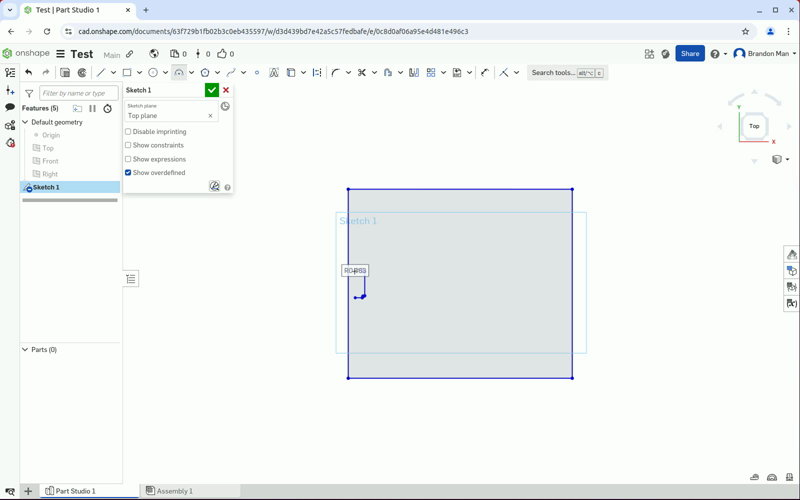
key(esc)
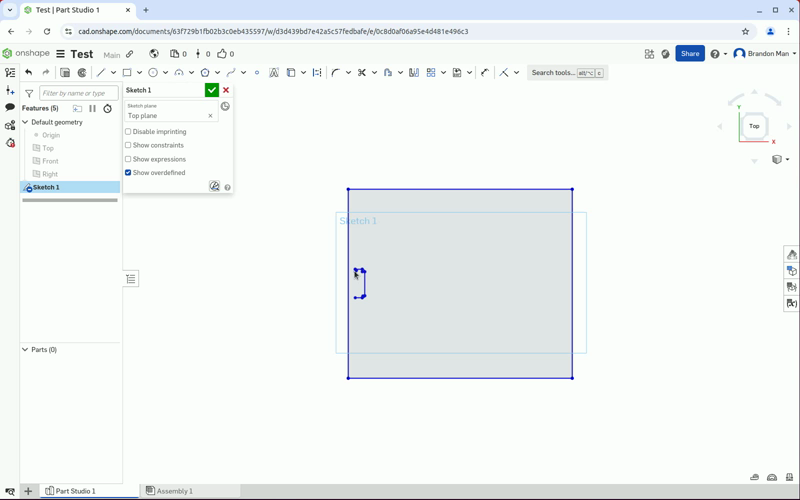
key(l)
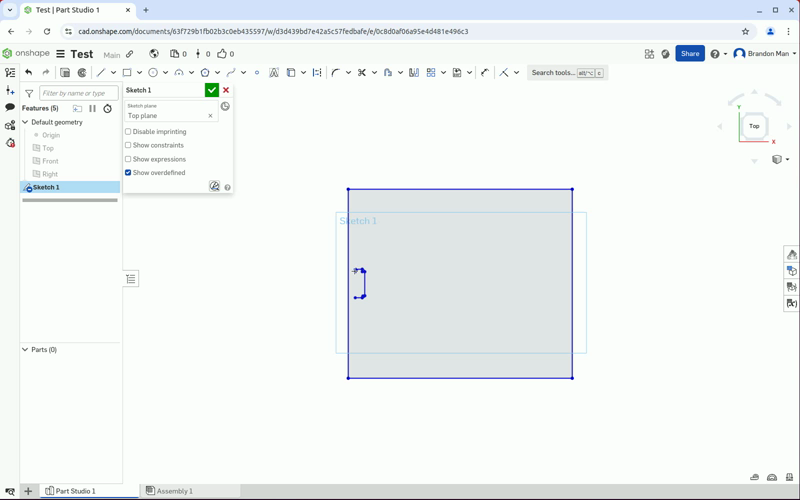
mouse_move(355, 271)
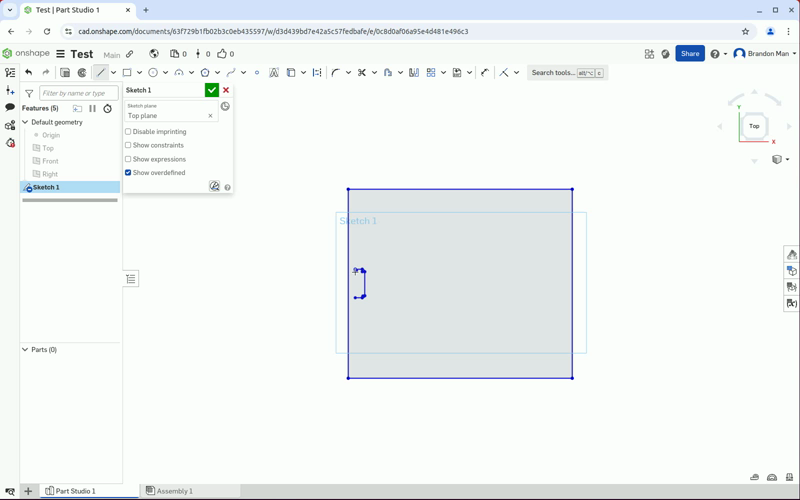
scroll(6)
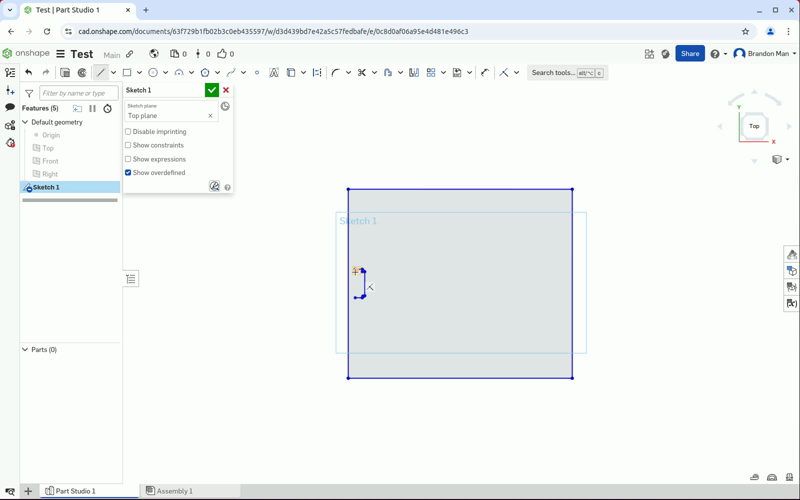
scroll(6)
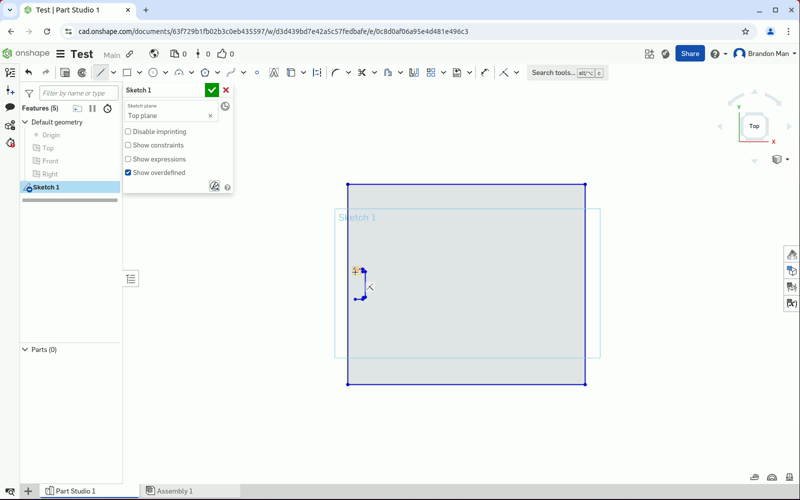
scroll(6)
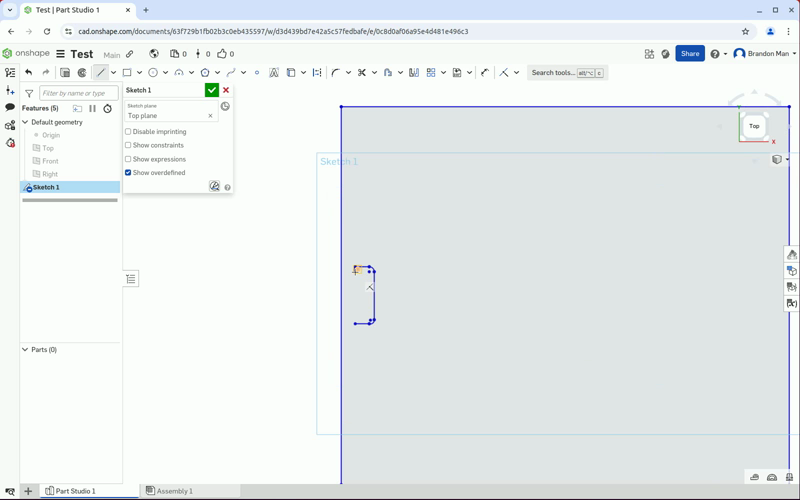
scroll(6)
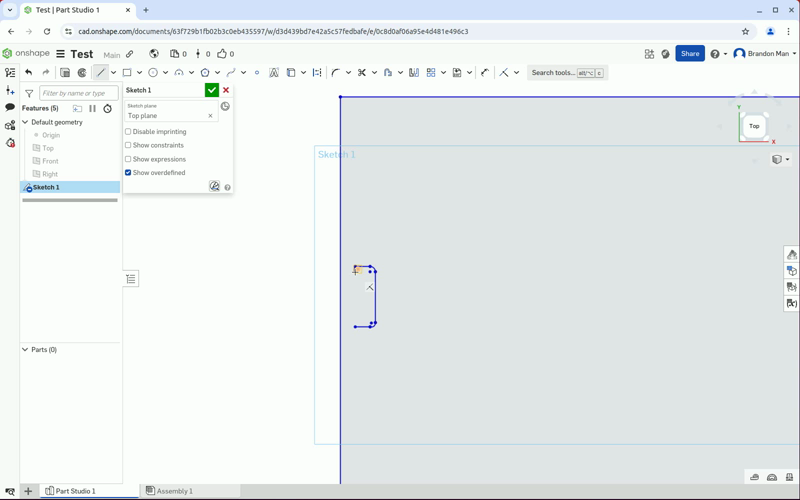
scroll(6)
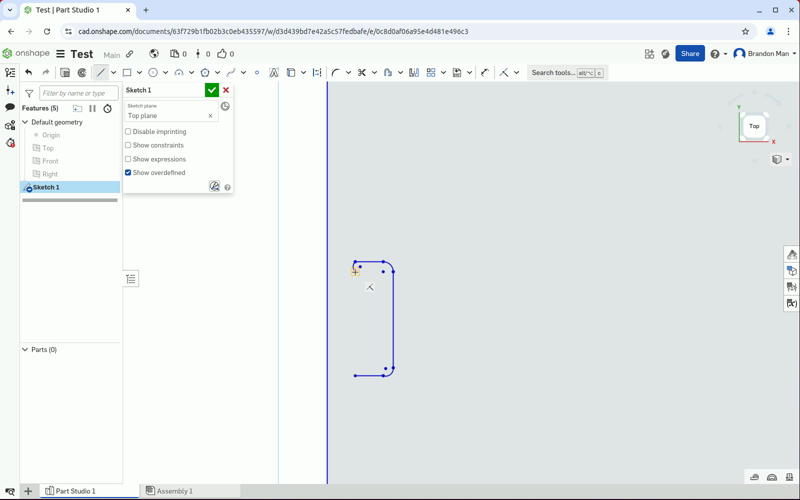
scroll(6)
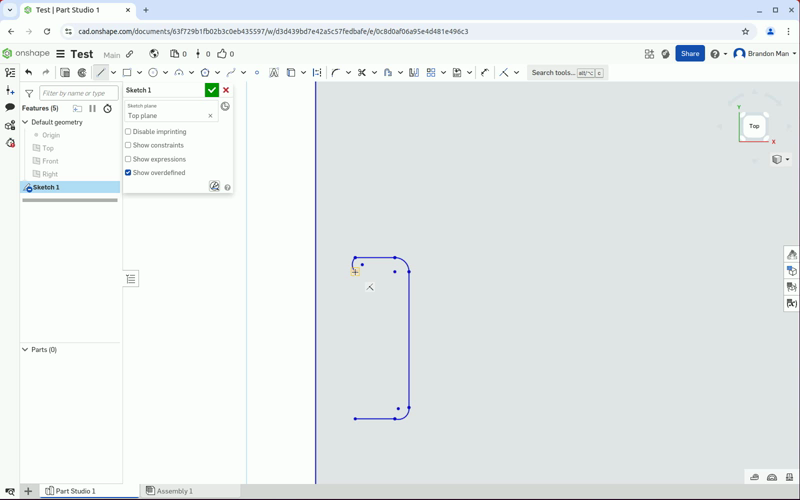
scroll(6)
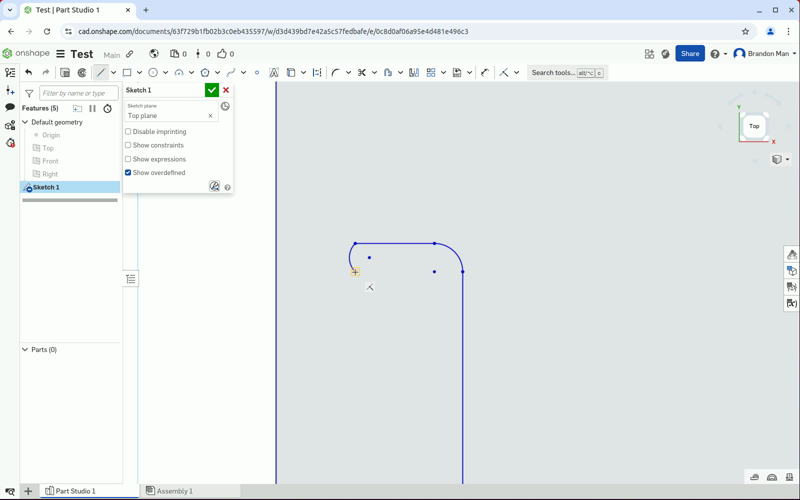
click(355, 271)
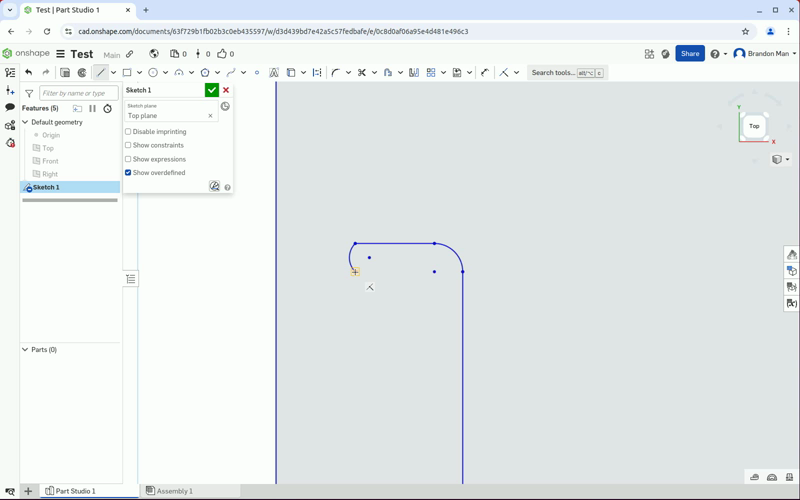
scroll(-6)
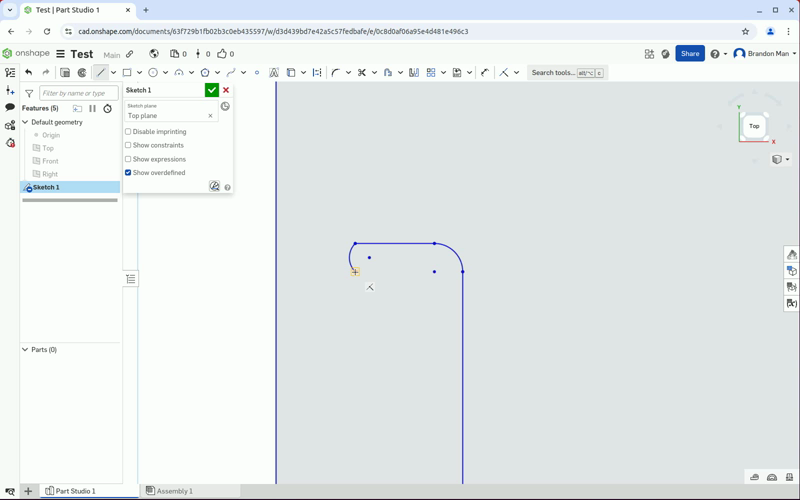
scroll(-6)
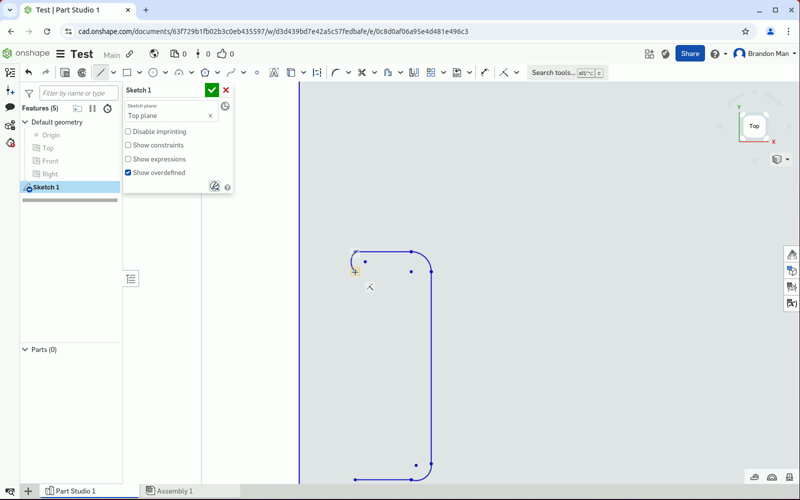
scroll(-6)
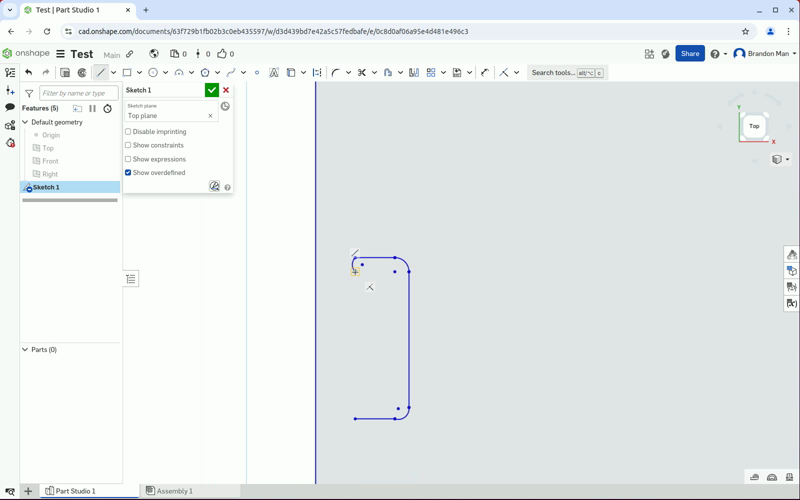
scroll(-6)
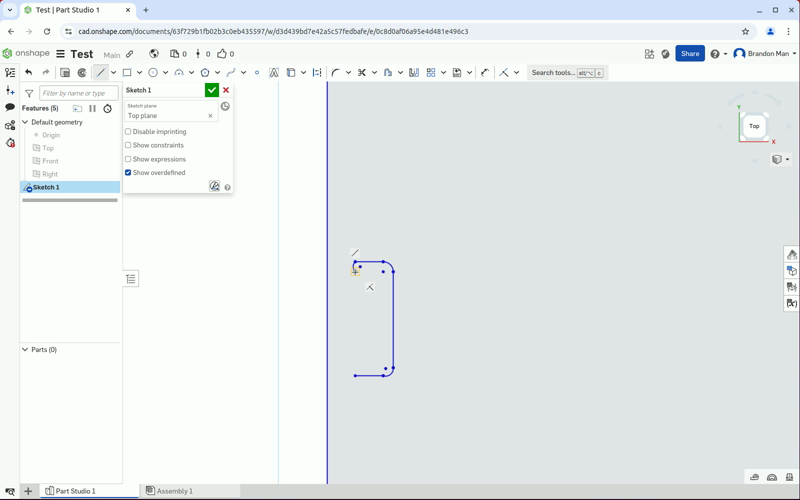
scroll(-6)
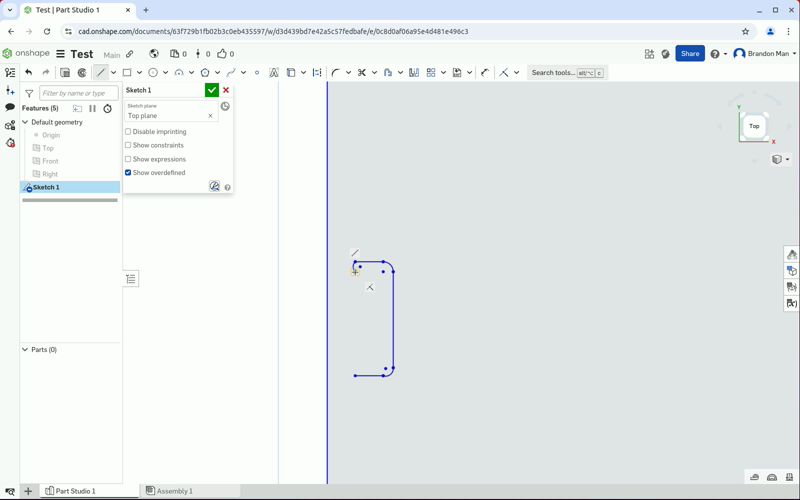
scroll(-6)
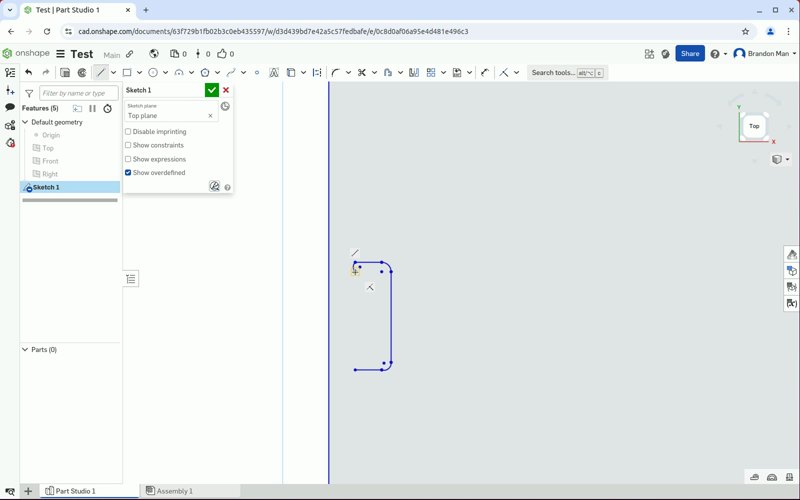
scroll(-6)
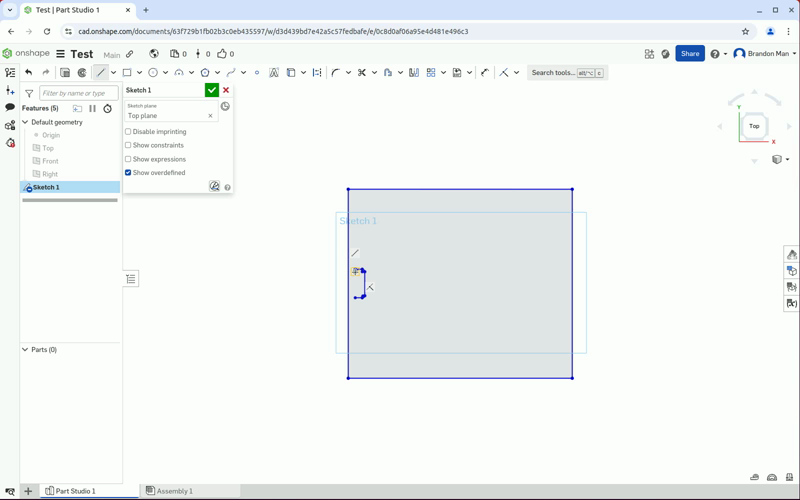
key_down(shift)
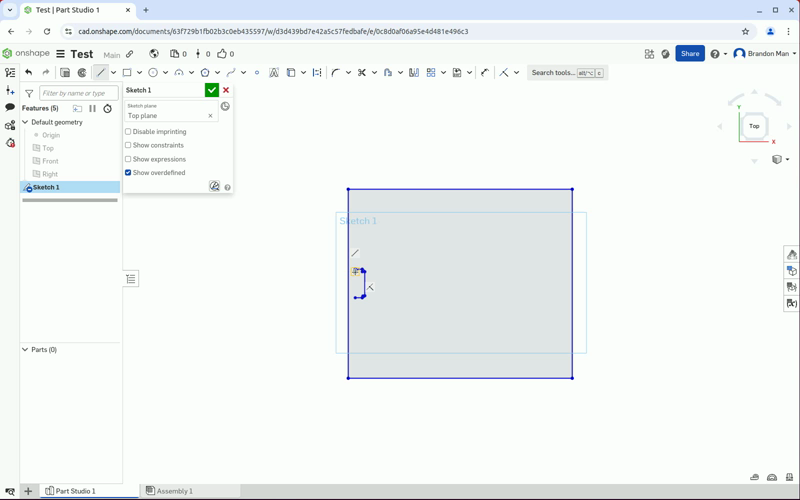
mouse_move(385, 271)
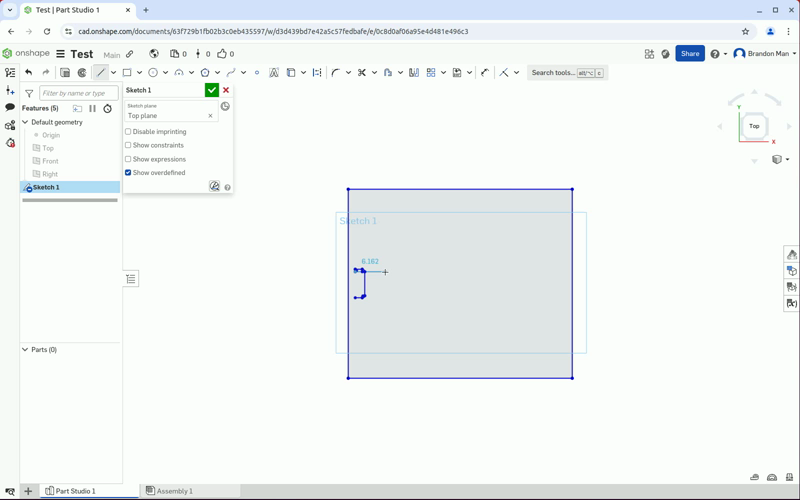
mouse_move(355, 295)
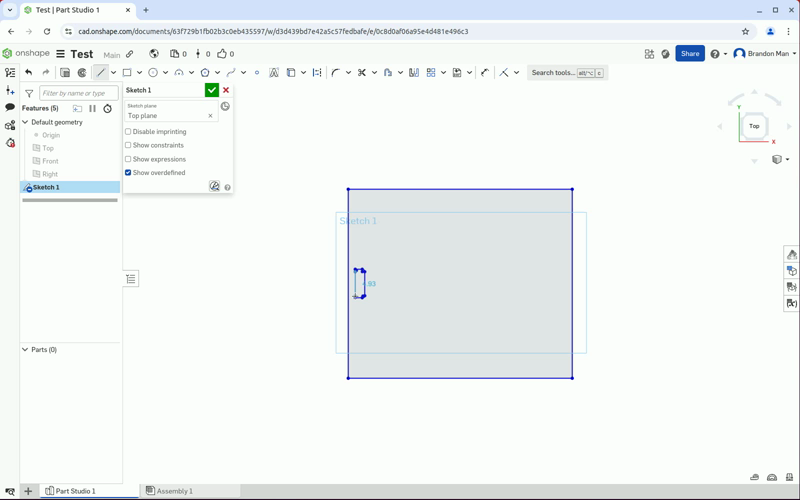
scroll(6)
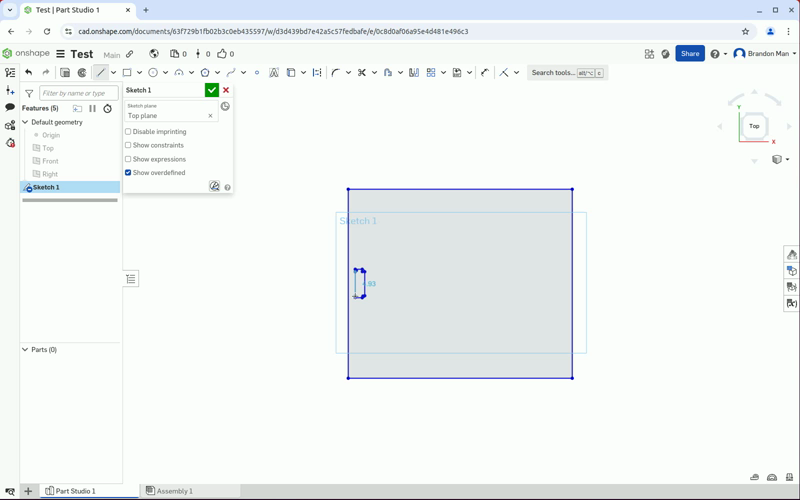
scroll(6)
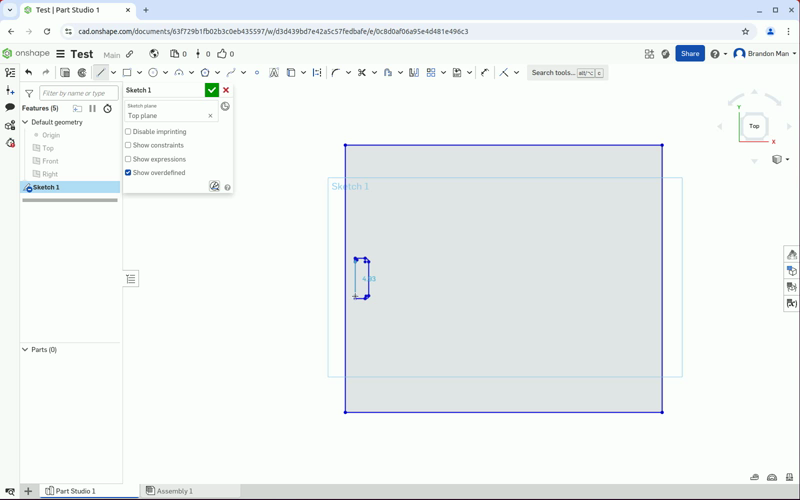
scroll(6)
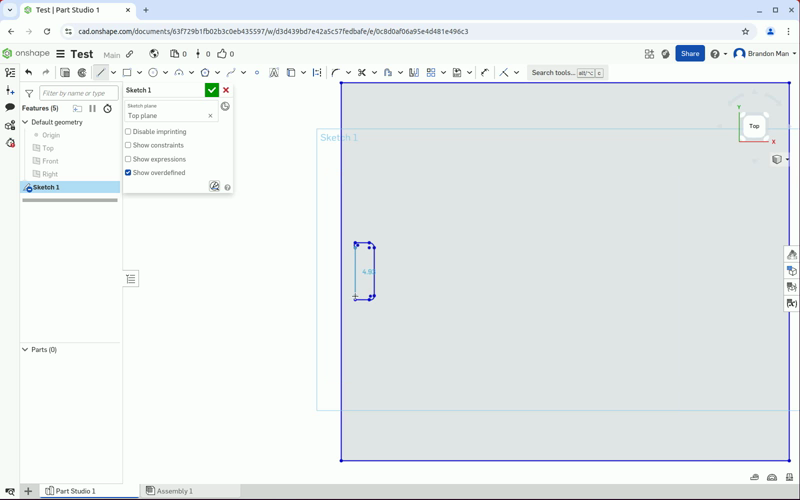
scroll(6)
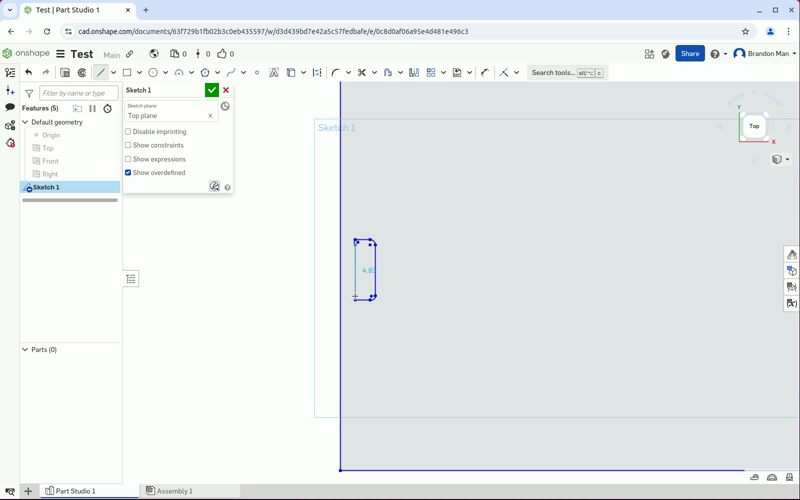
scroll(6)
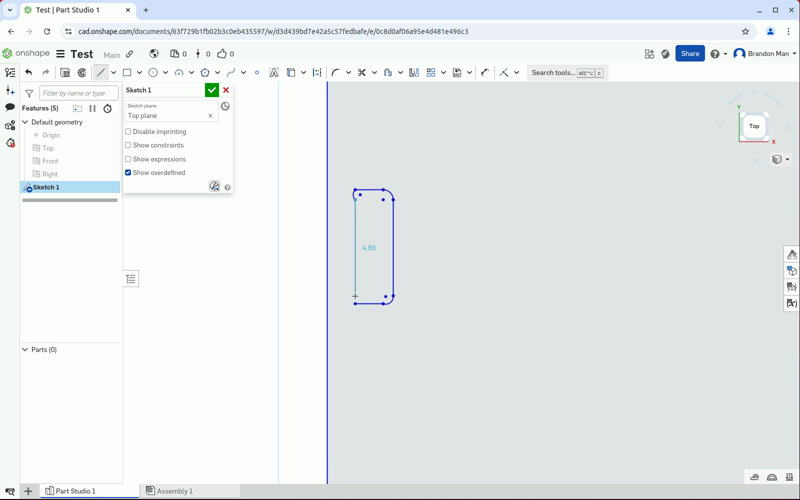
scroll(6)
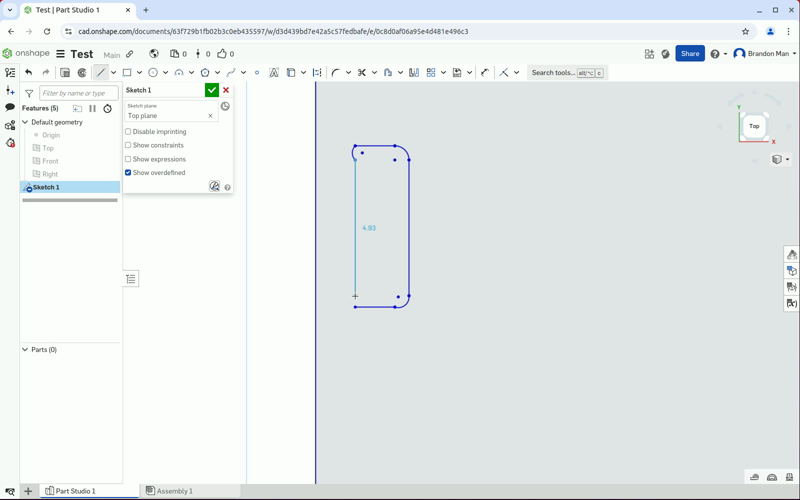
scroll(6)
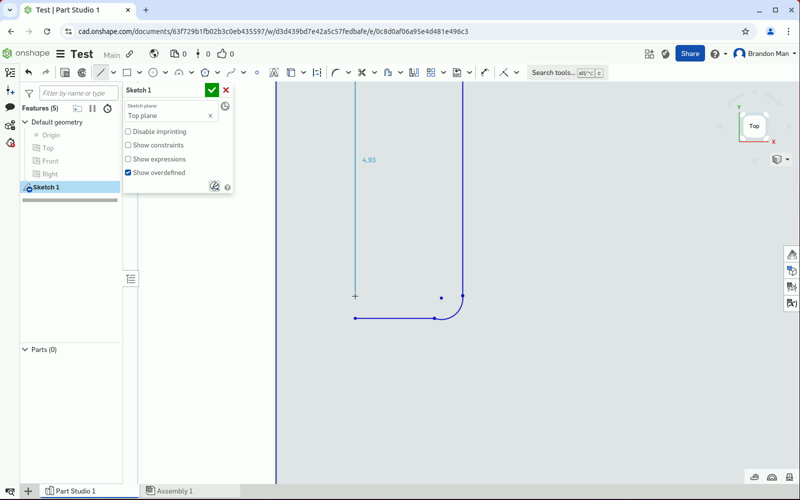
click(355, 295)
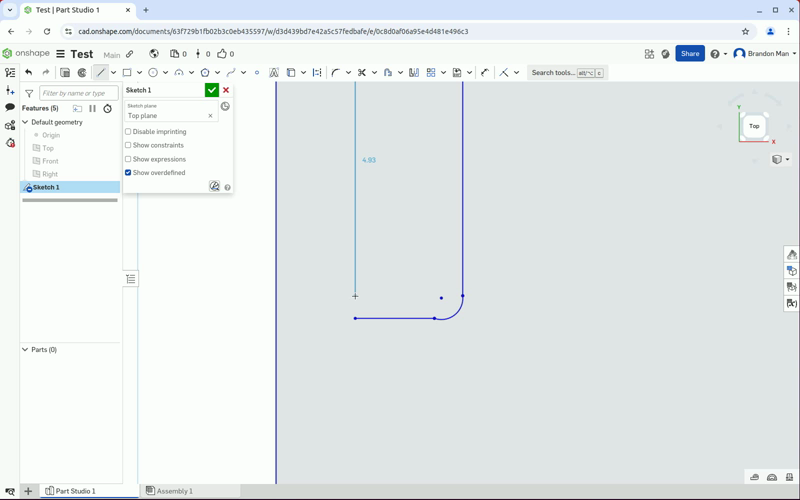
scroll(-6)
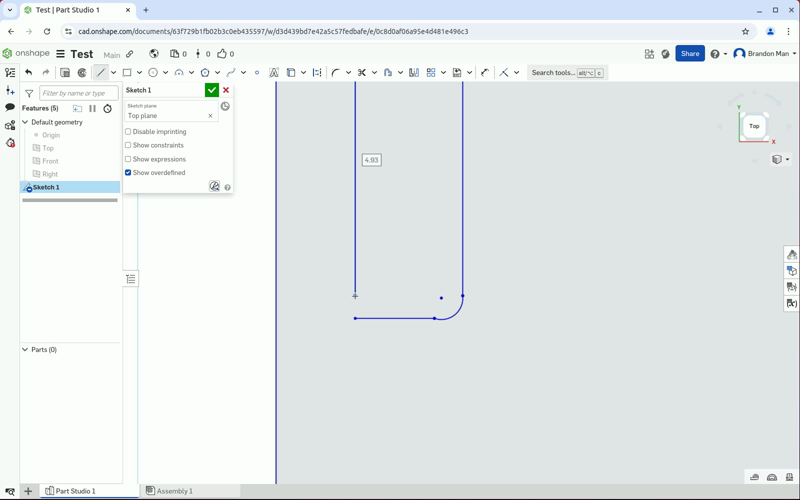
scroll(-6)
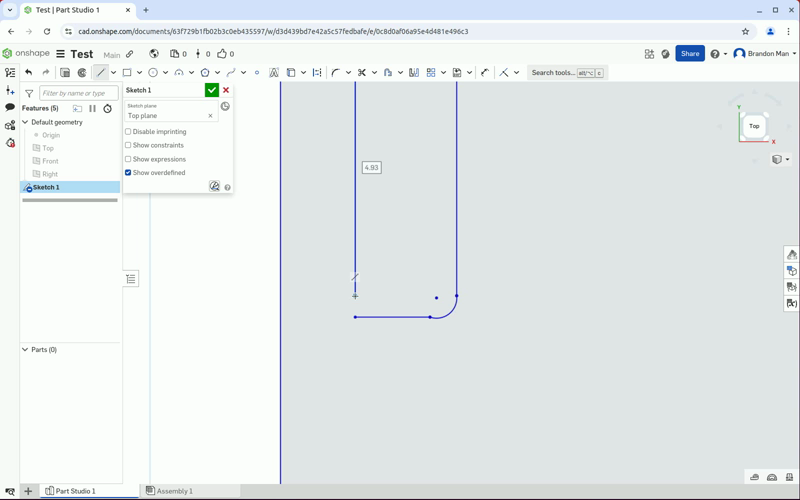
scroll(-6)
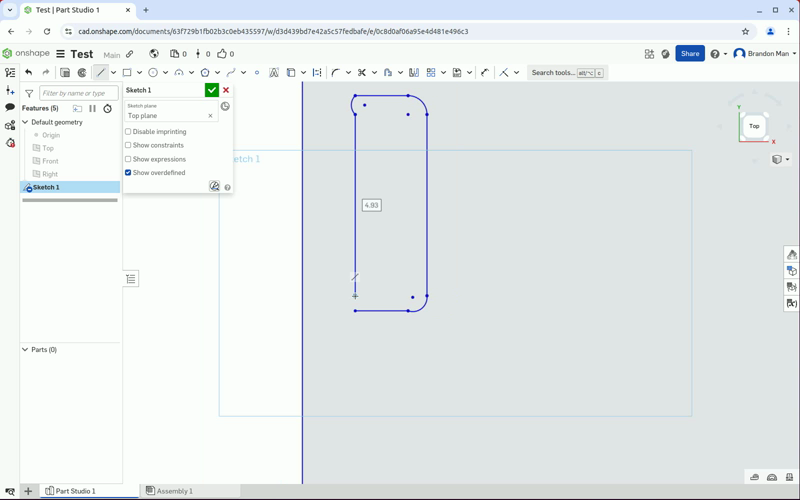
scroll(-6)
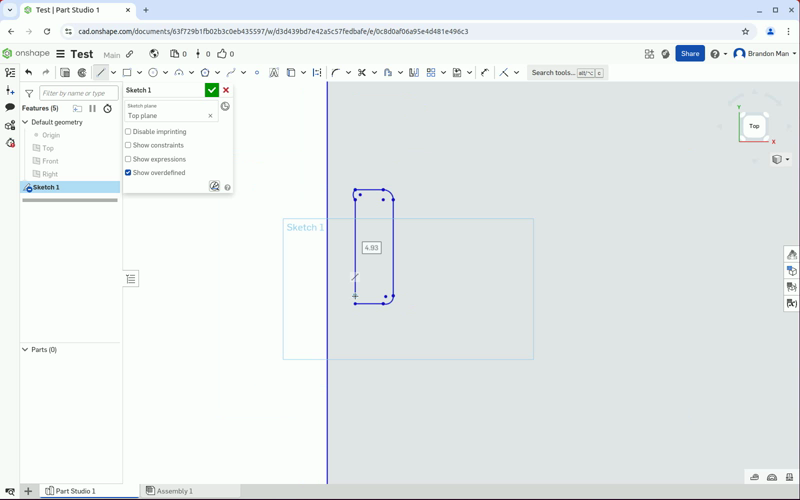
scroll(-6)
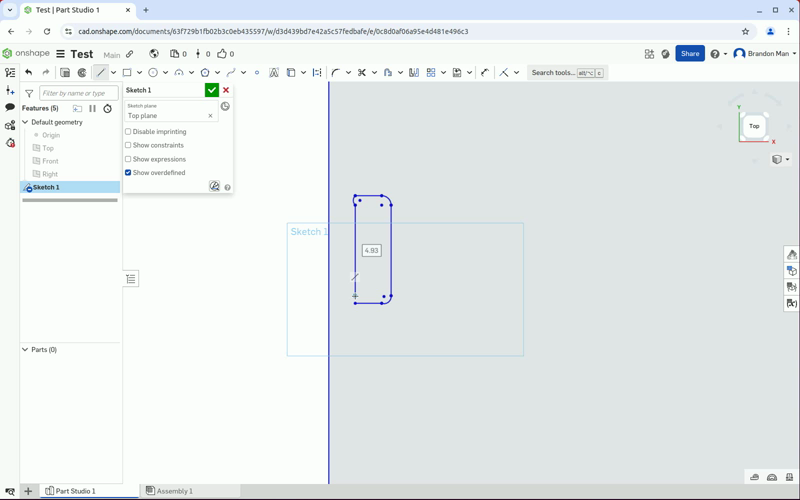
scroll(-6)
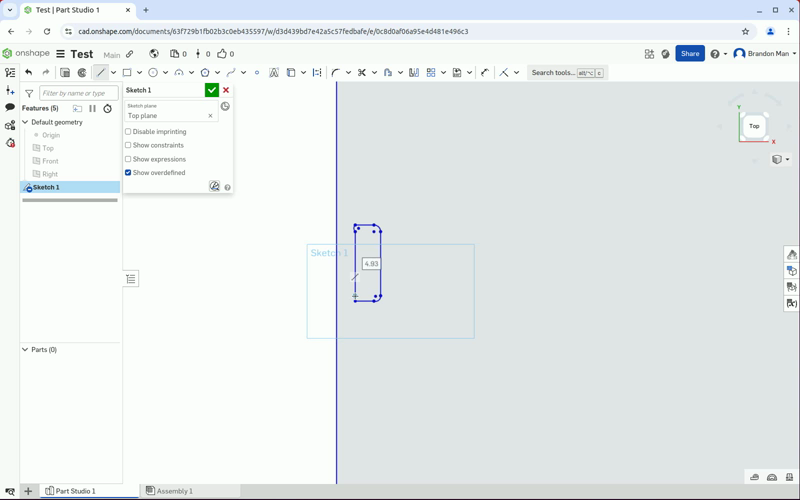
scroll(-6)
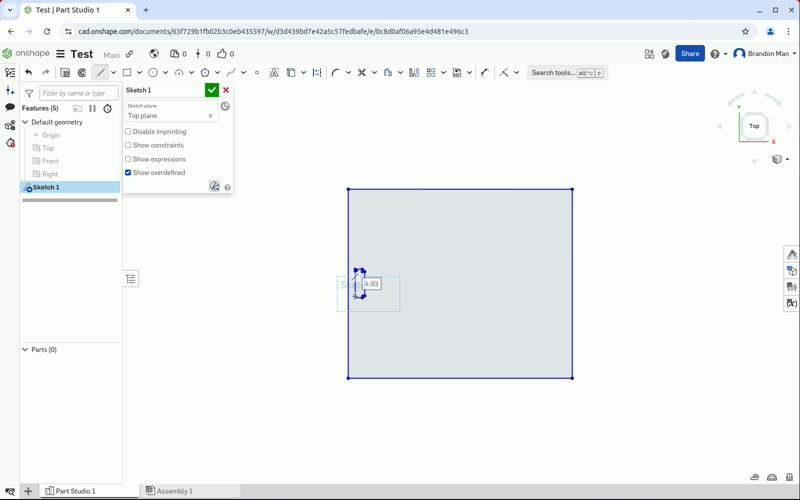
key_up(shift)
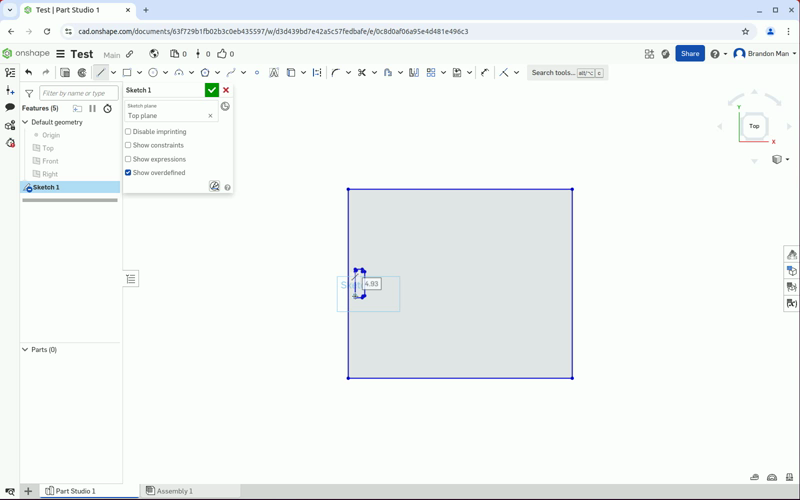
key(esc)
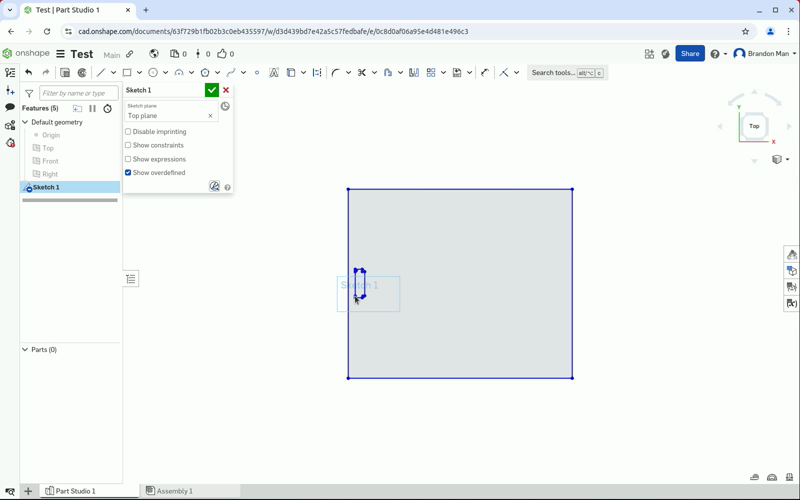
key(a)
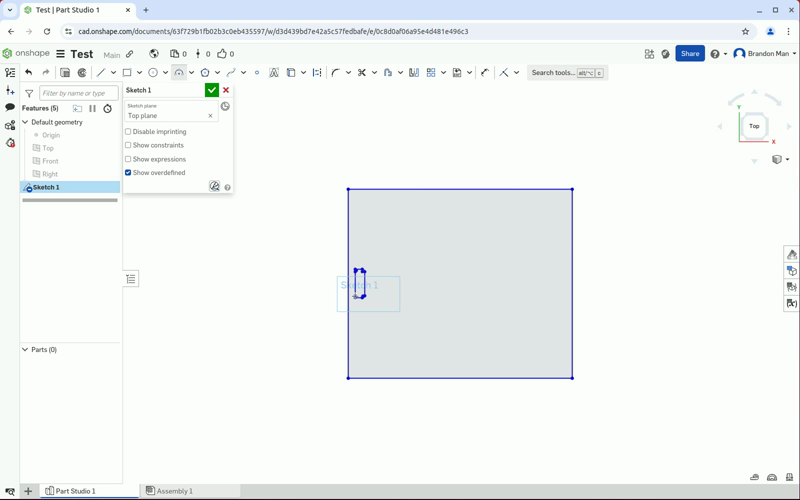
mouse_move(355, 295)
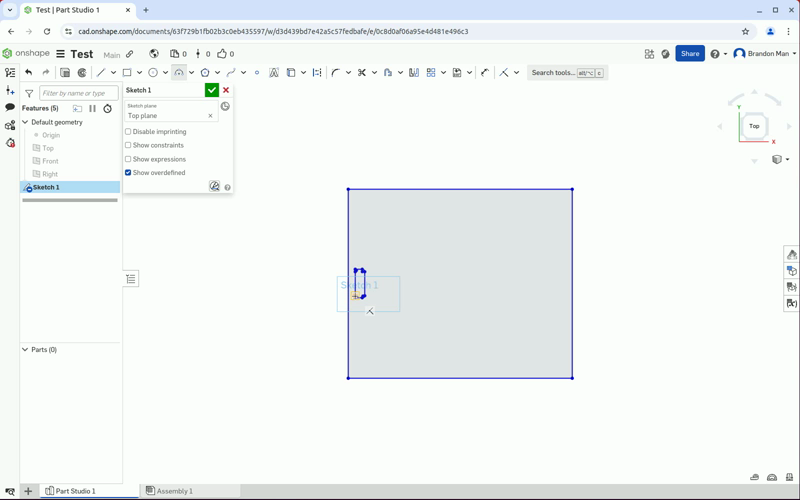
scroll(6)
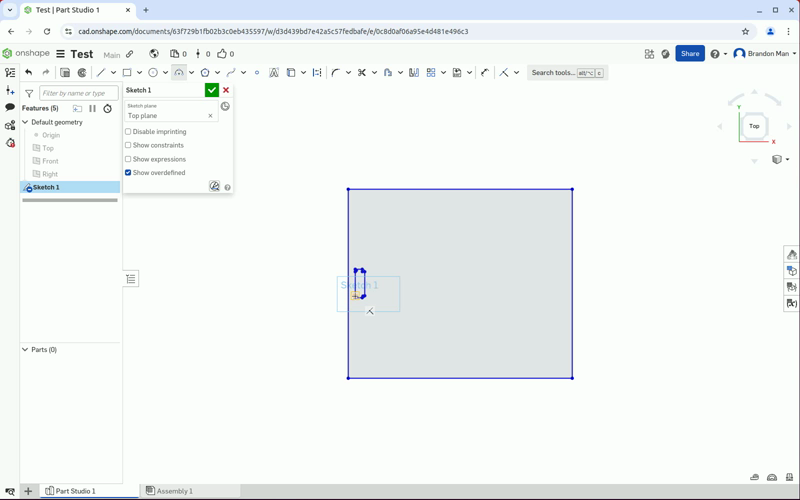
scroll(6)
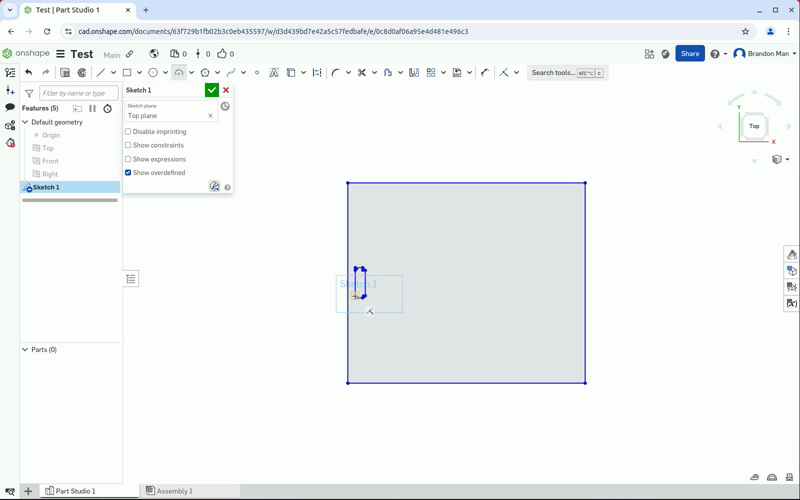
scroll(6)
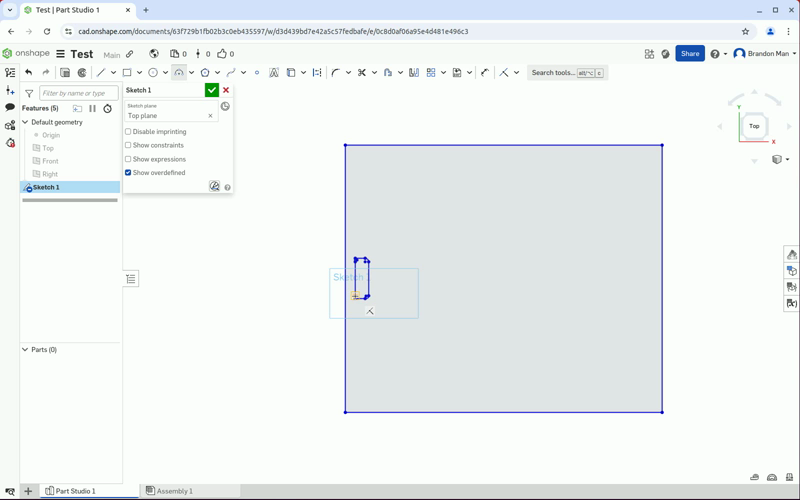
scroll(6)
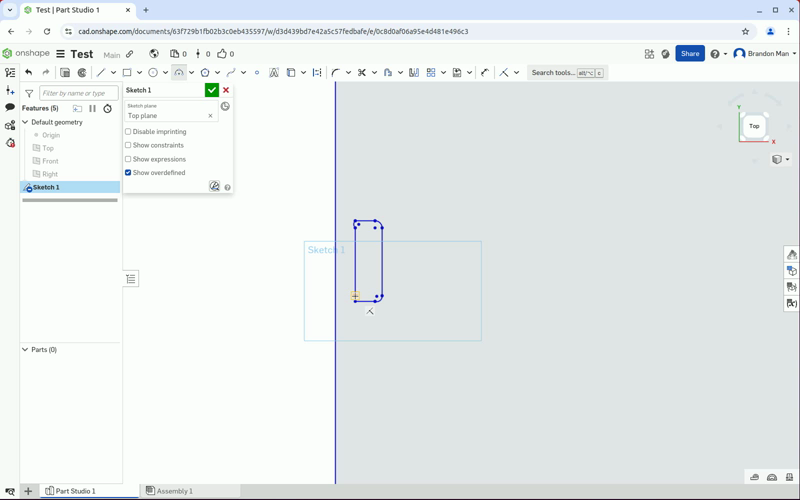
scroll(6)
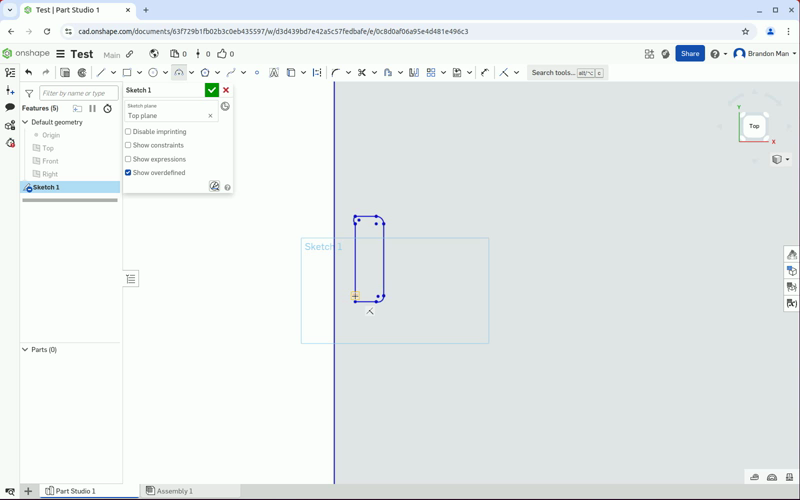
scroll(6)
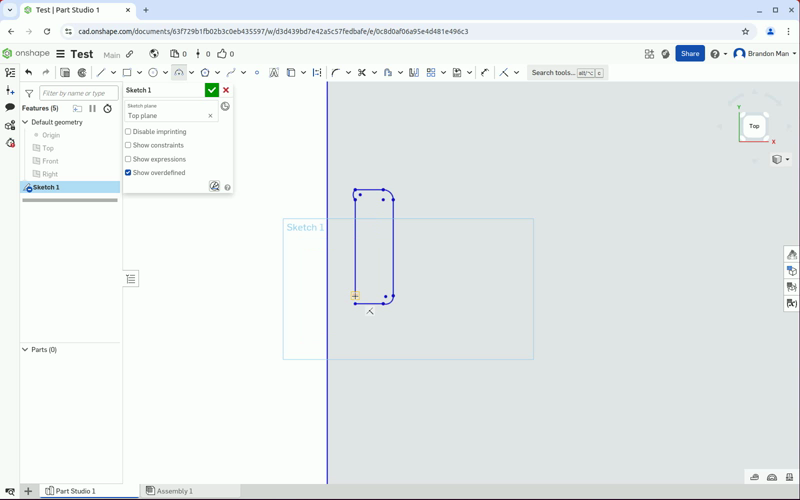
scroll(6)
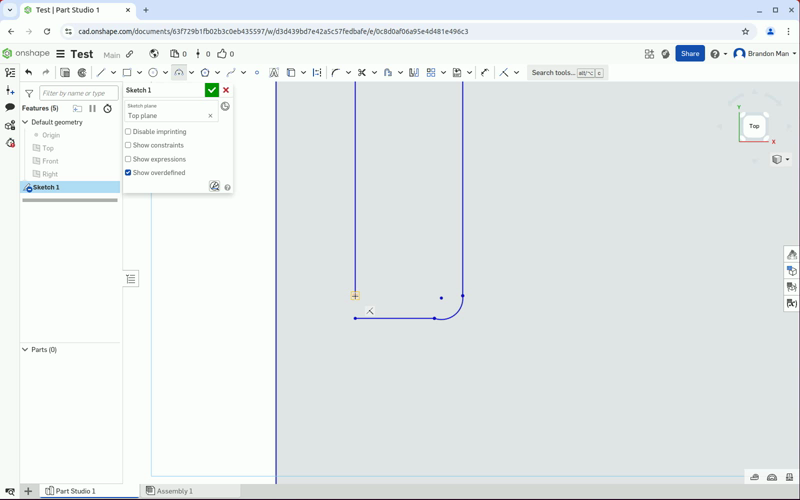
click(355, 295)
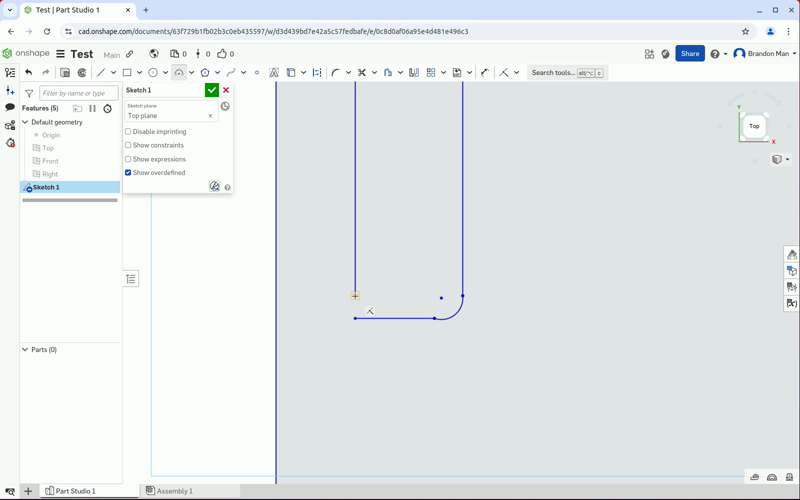
scroll(-6)
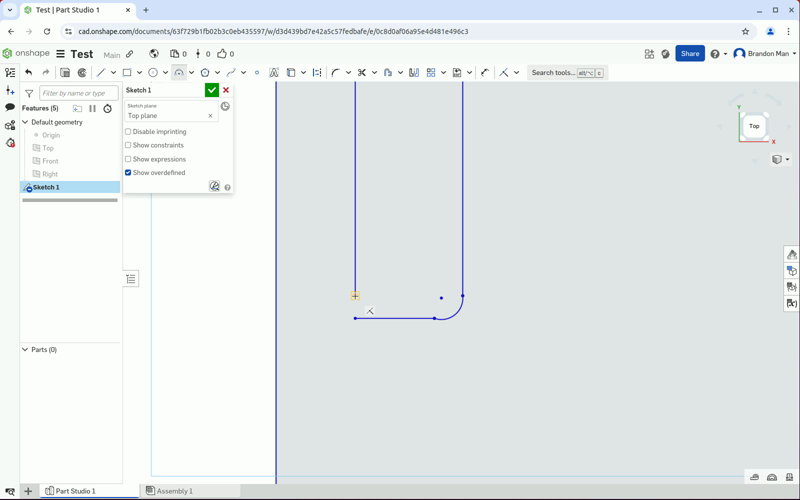
scroll(-6)
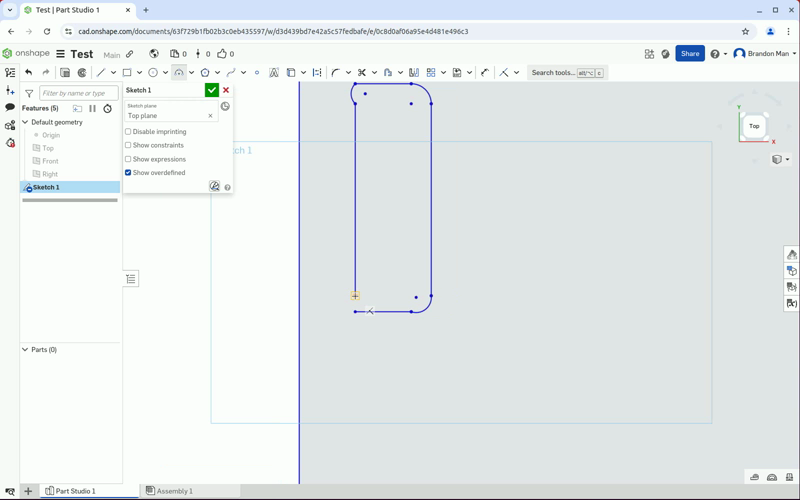
scroll(-6)
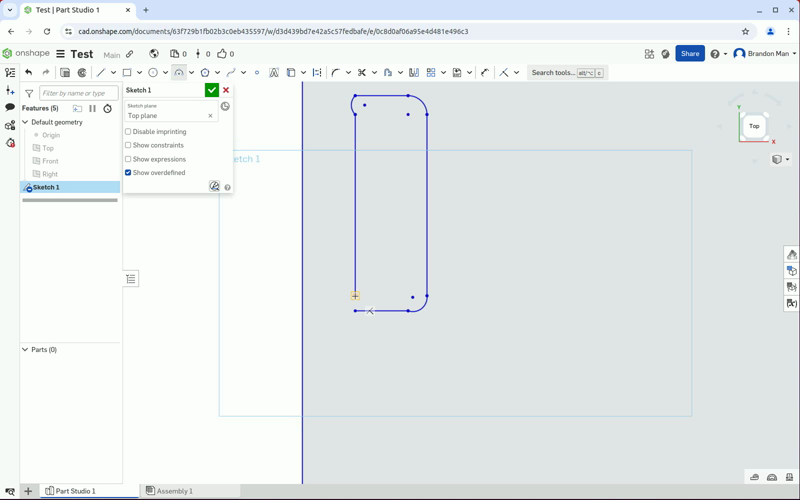
scroll(-6)
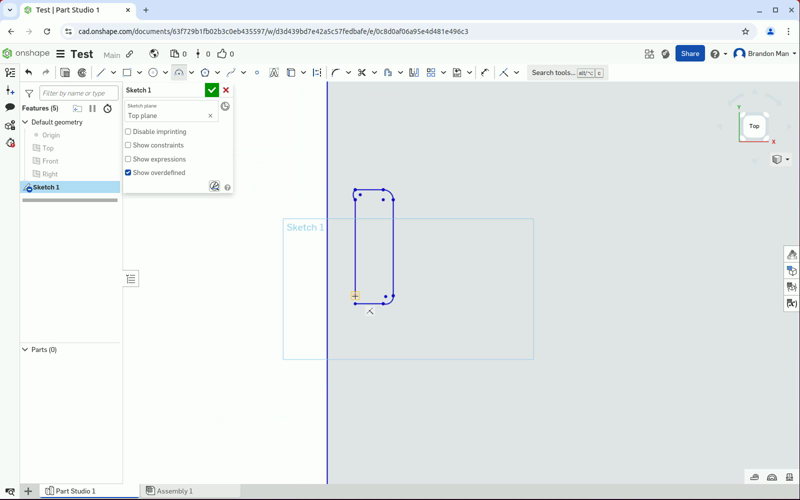
scroll(-6)
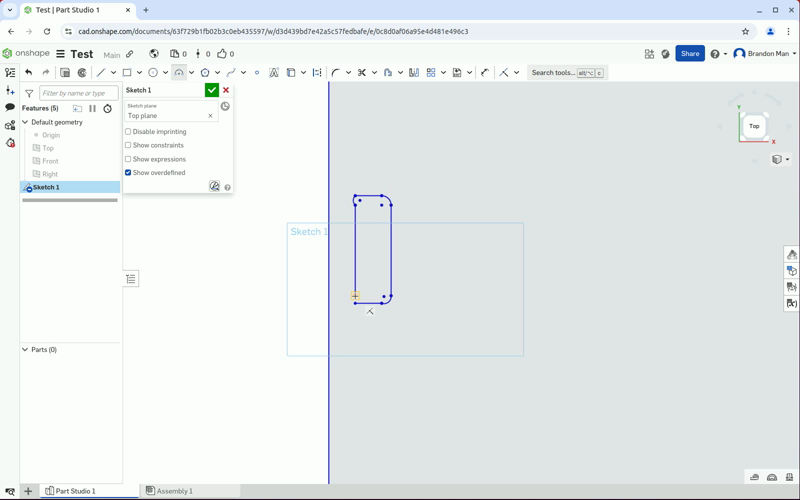
scroll(-6)
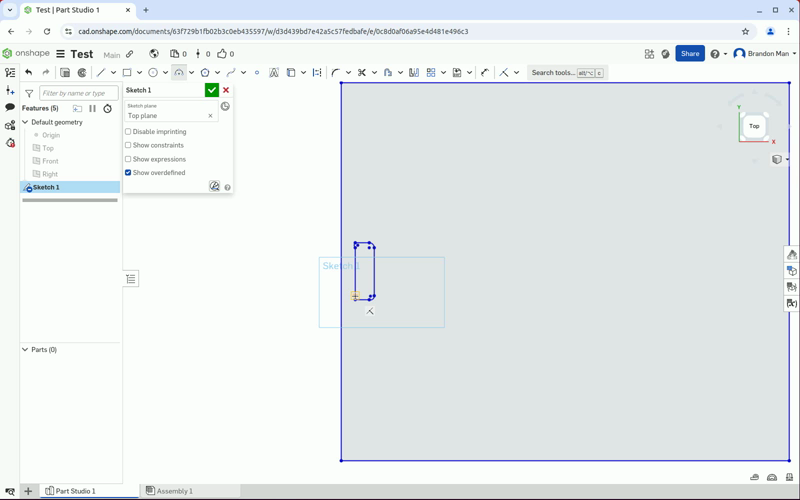
scroll(-6)
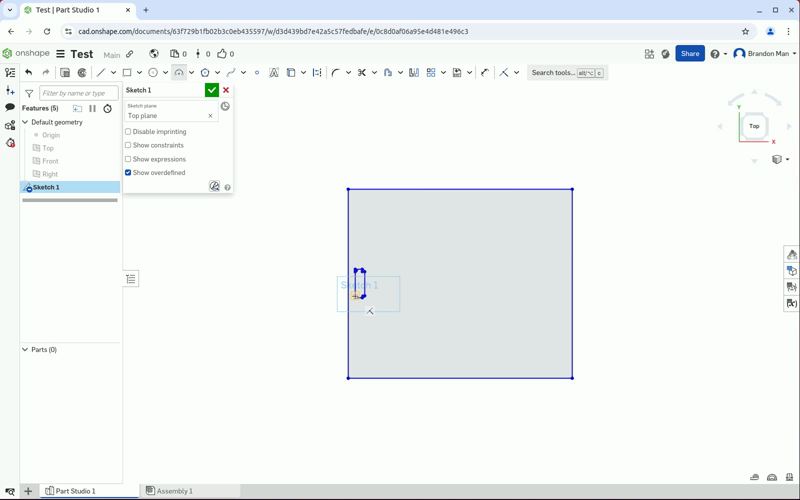
mouse_move(355, 297)
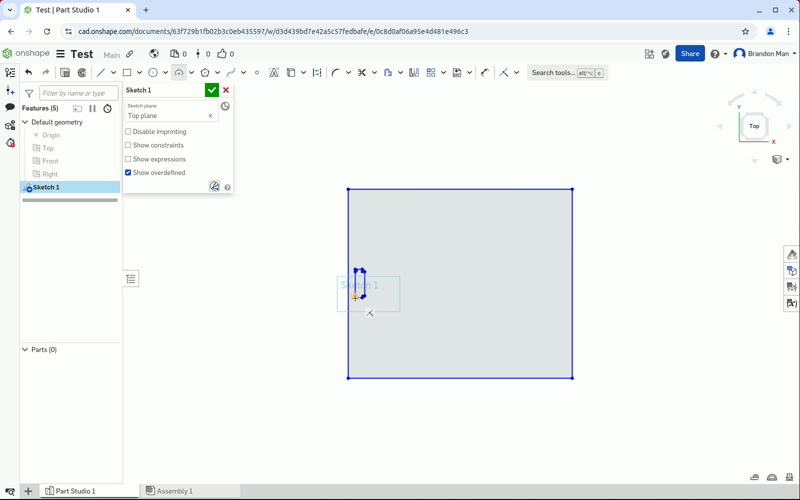
scroll(6)
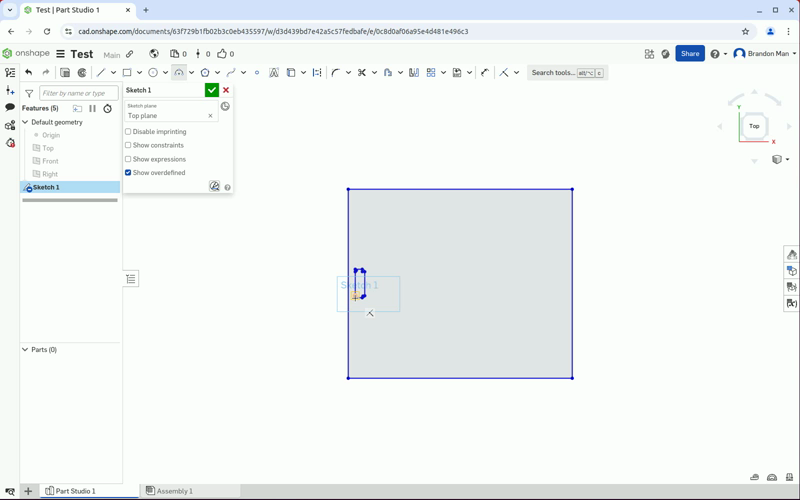
scroll(6)
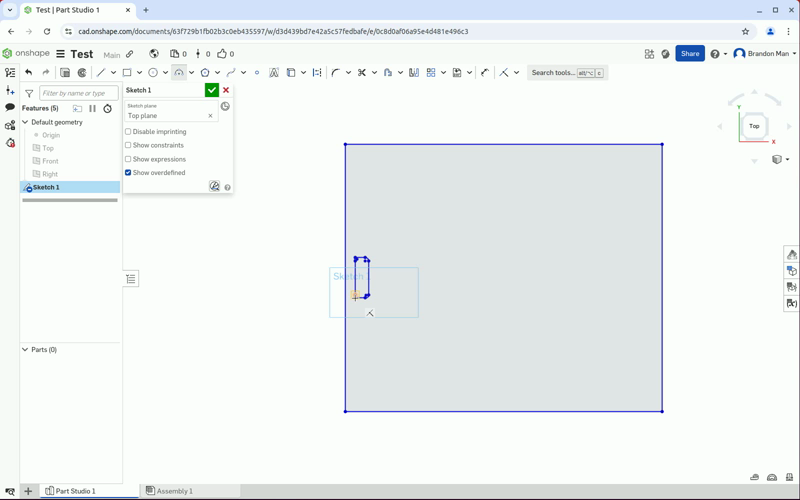
scroll(6)
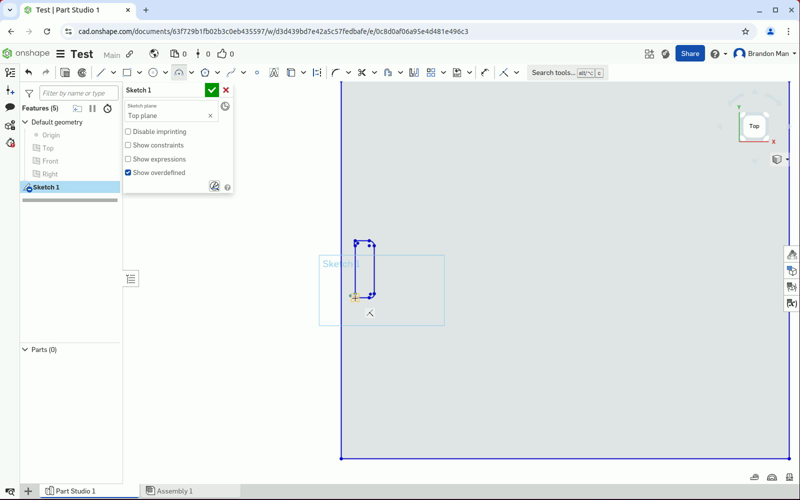
scroll(6)
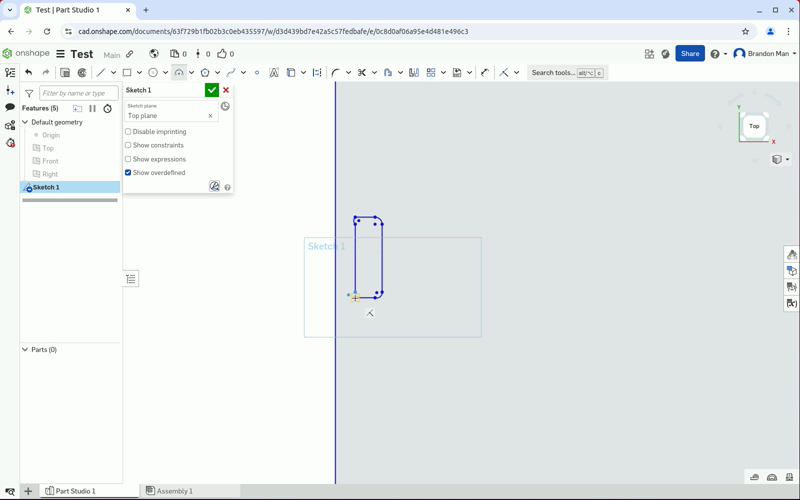
scroll(6)
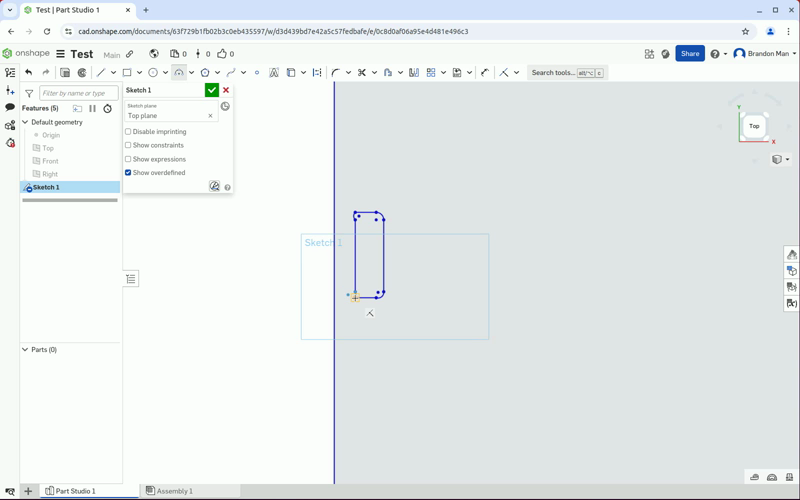
scroll(6)
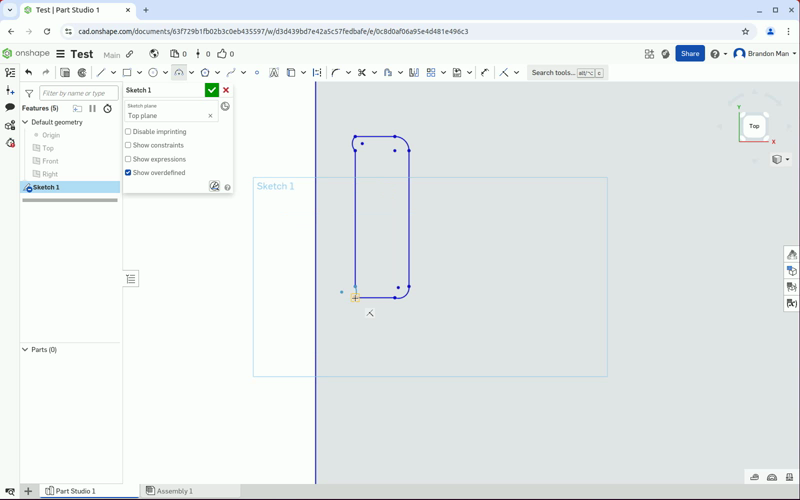
scroll(6)
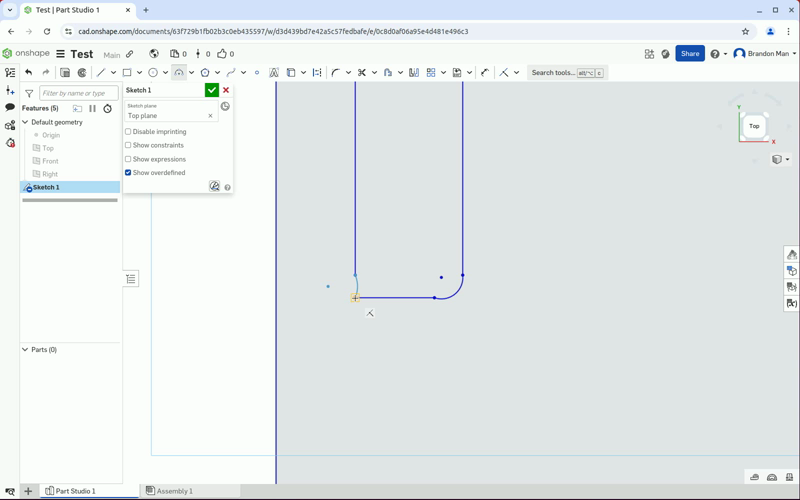
click(355, 297)
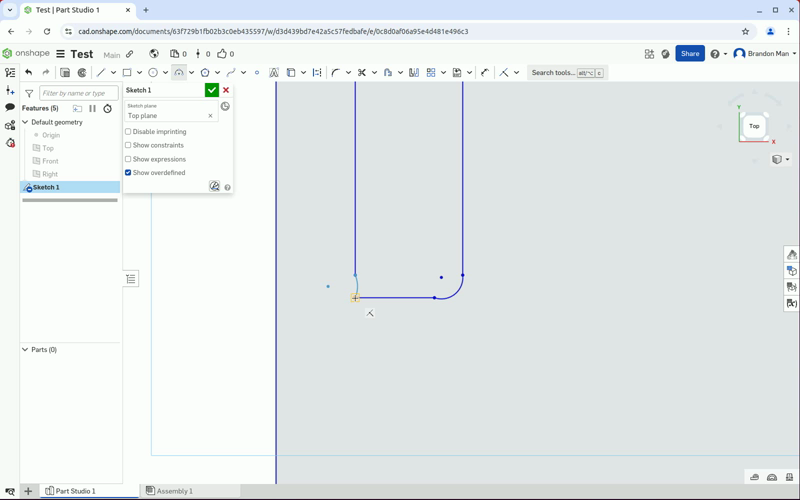
scroll(-6)
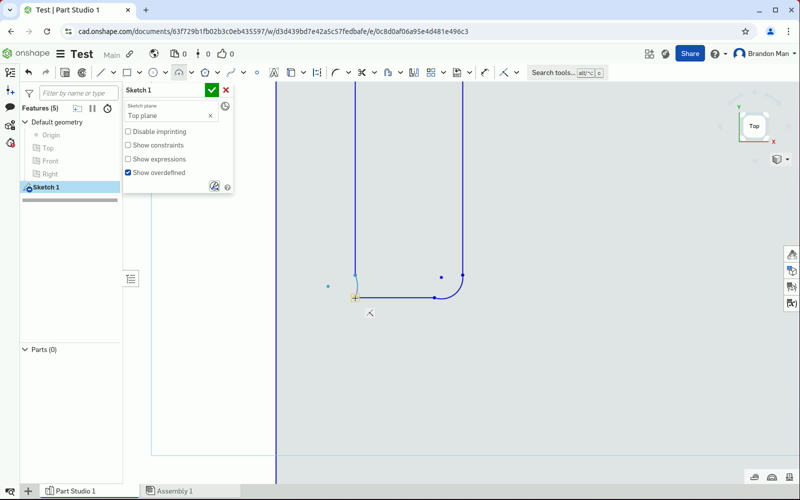
scroll(-6)
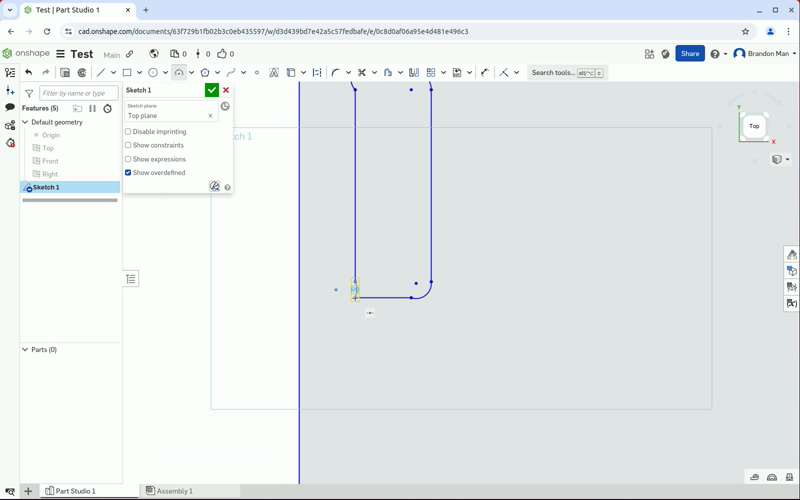
scroll(-6)
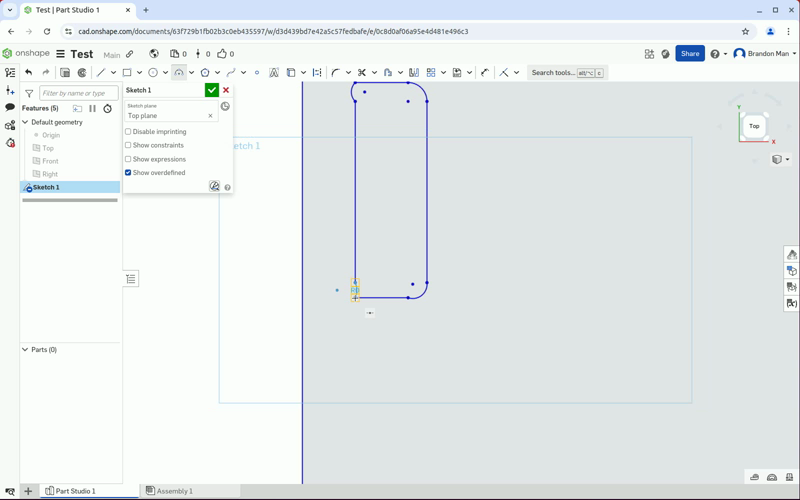
scroll(-6)
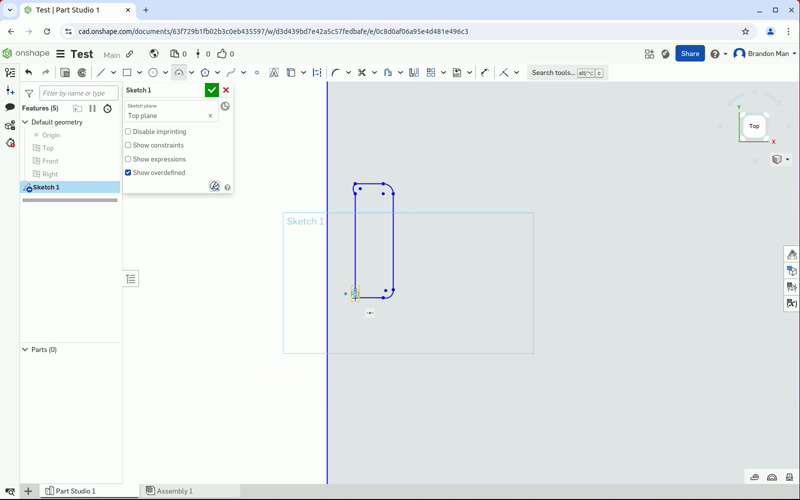
scroll(-6)
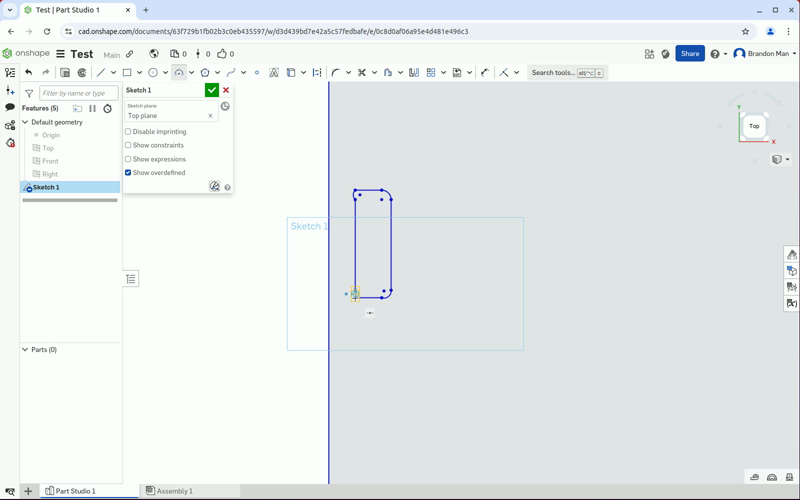
scroll(-6)
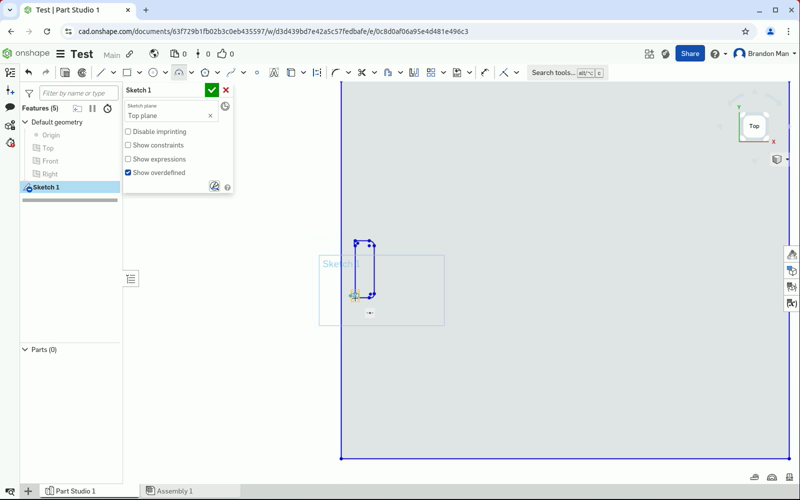
scroll(-6)
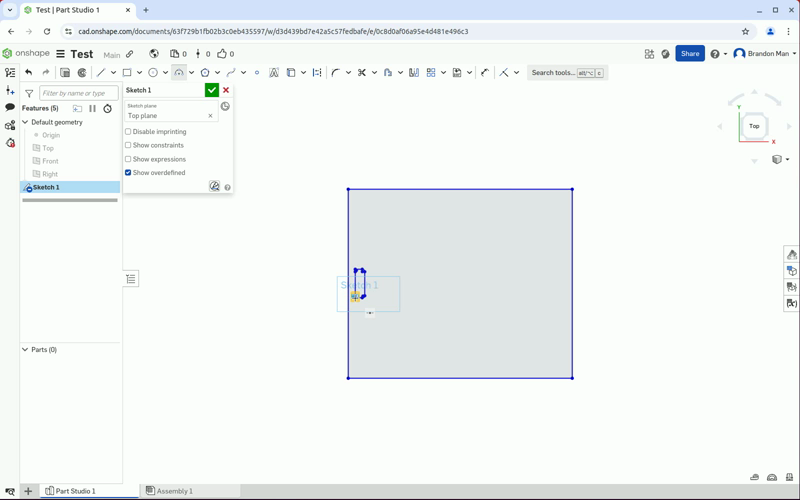
key_down(shift)
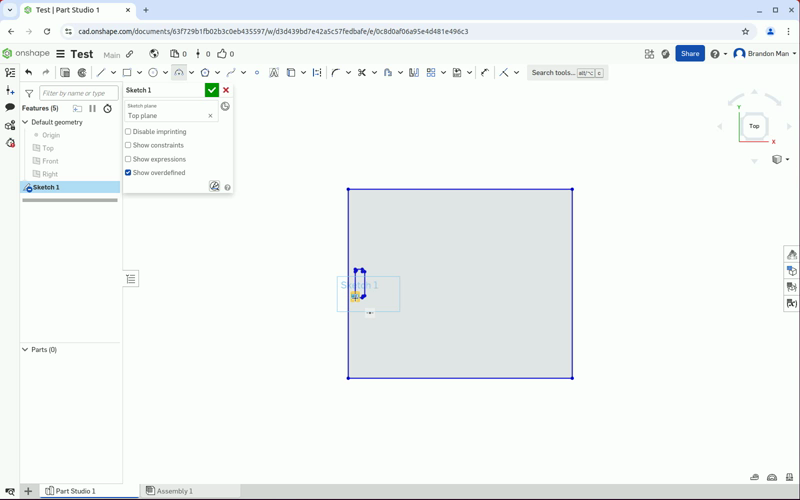
mouse_move(354, 296)
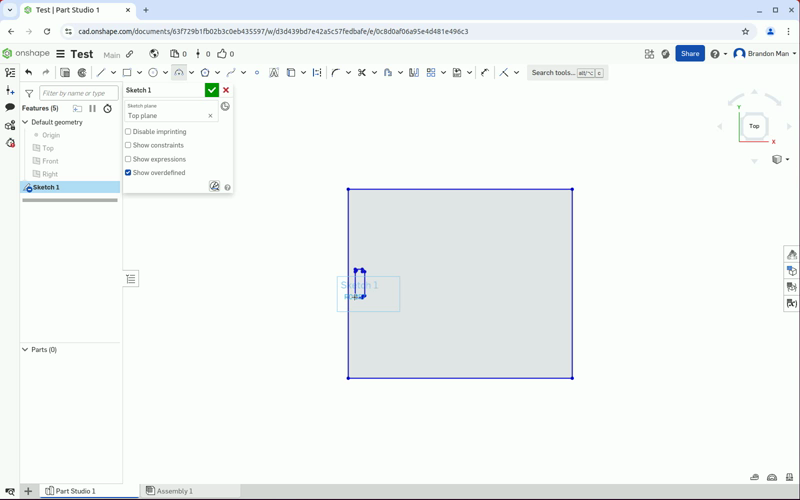
scroll(6)
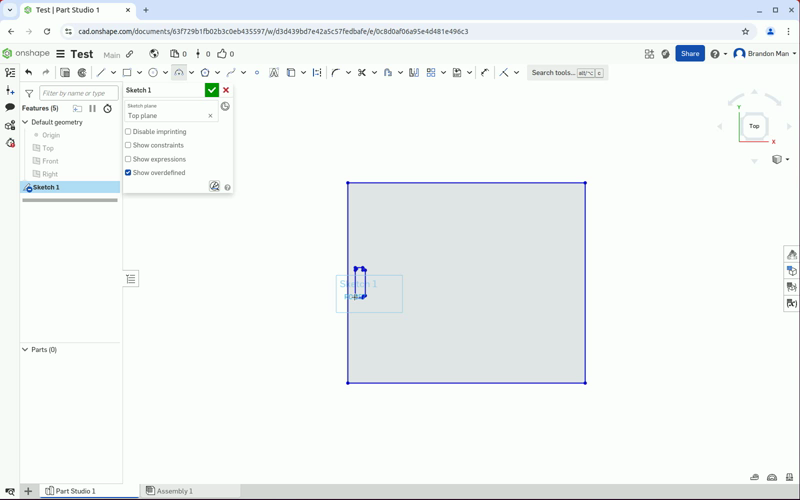
scroll(6)
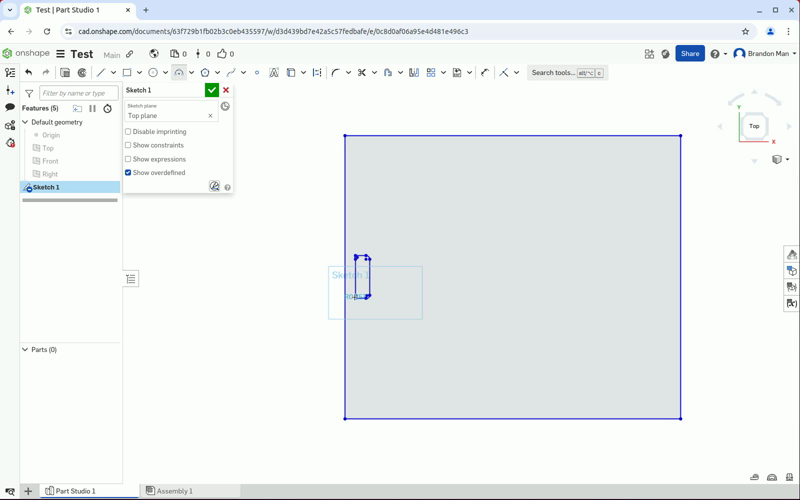
scroll(6)
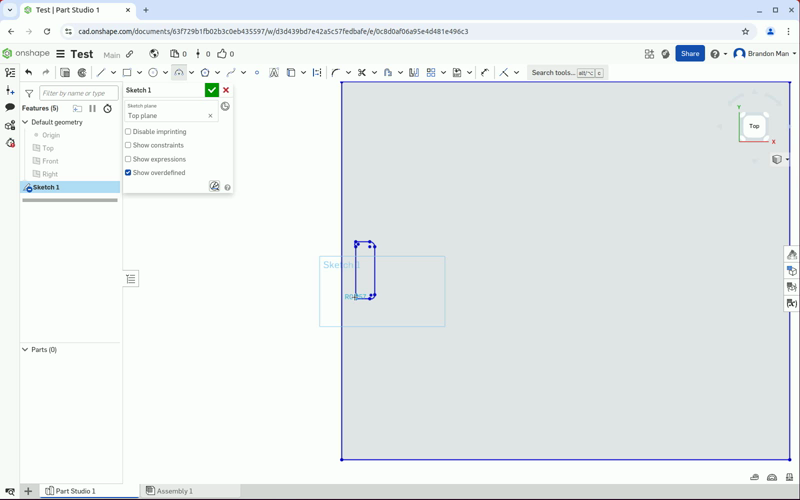
scroll(6)
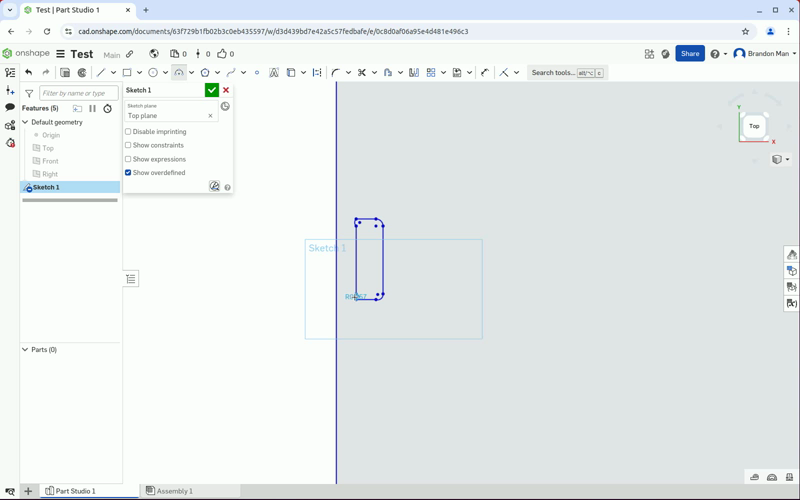
scroll(6)
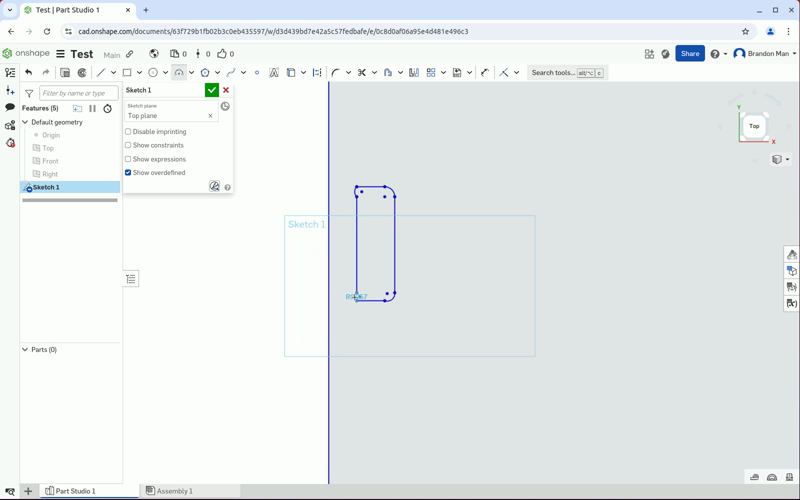
scroll(6)
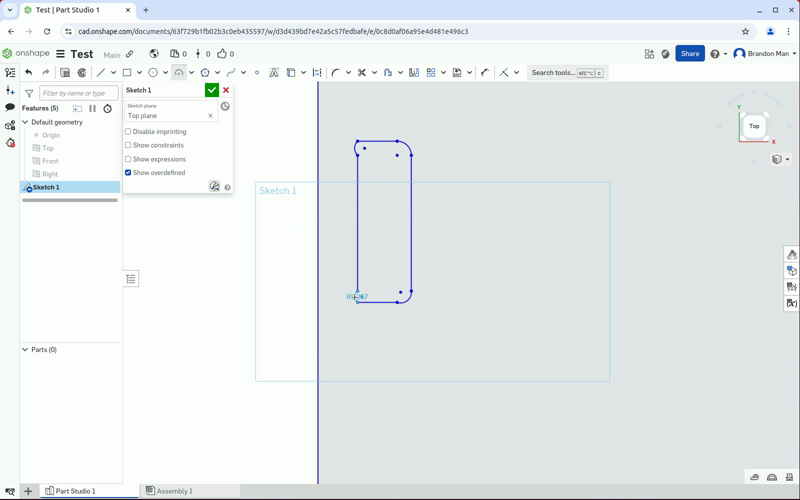
scroll(6)
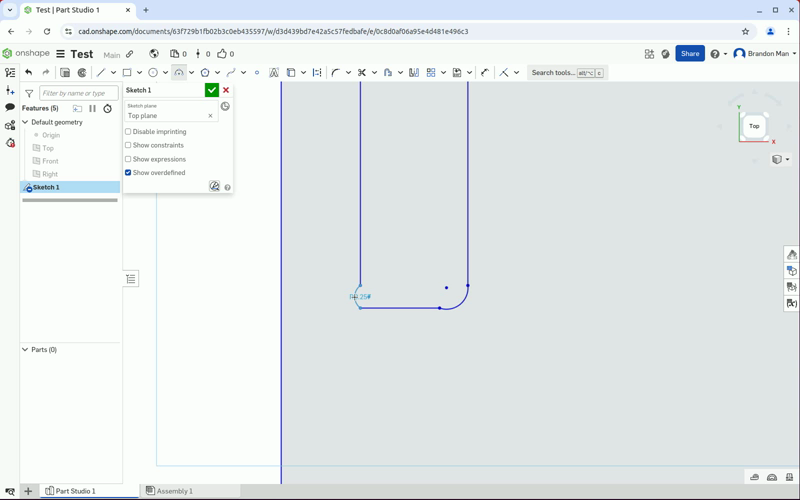
click(354, 296)
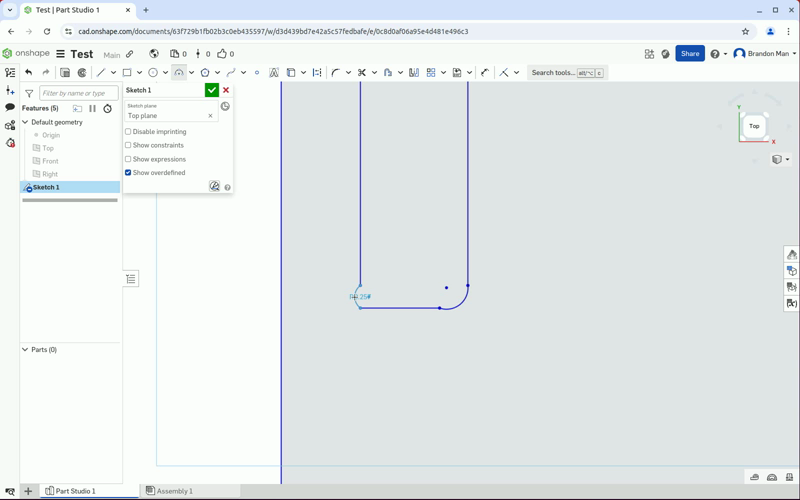
scroll(-6)
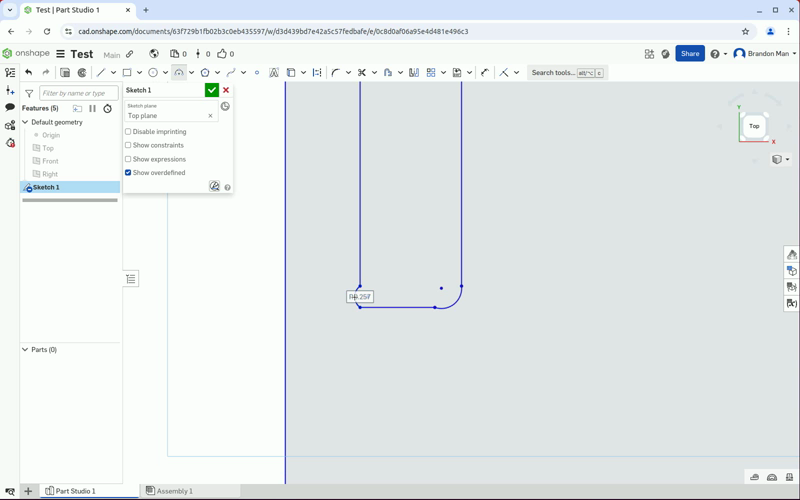
scroll(-6)
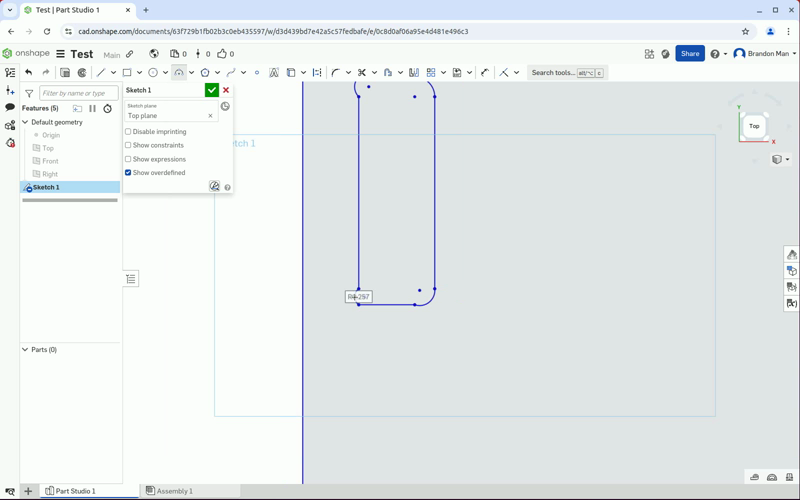
scroll(-6)
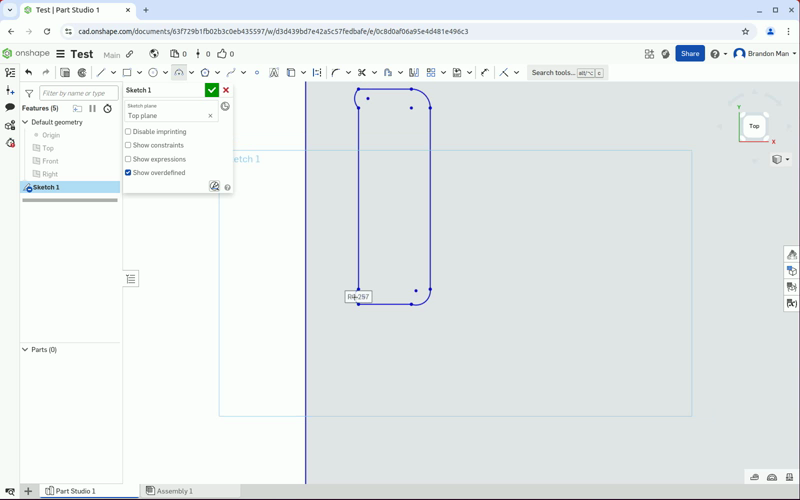
scroll(-6)
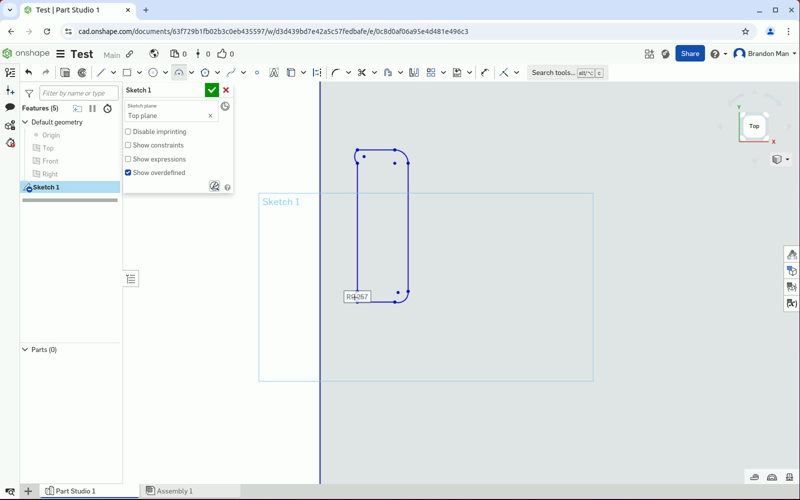
scroll(-6)
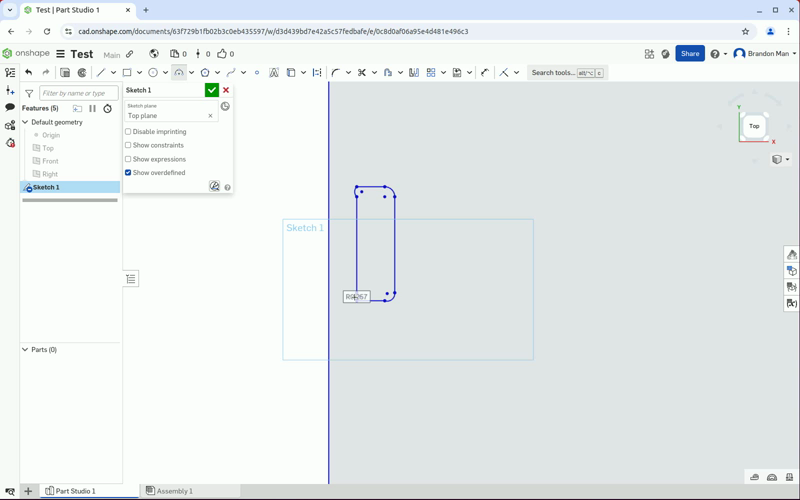
scroll(-6)
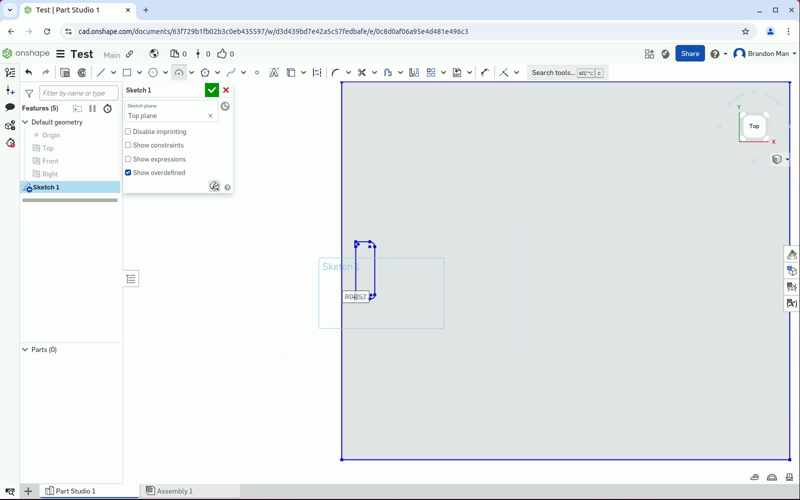
scroll(-6)
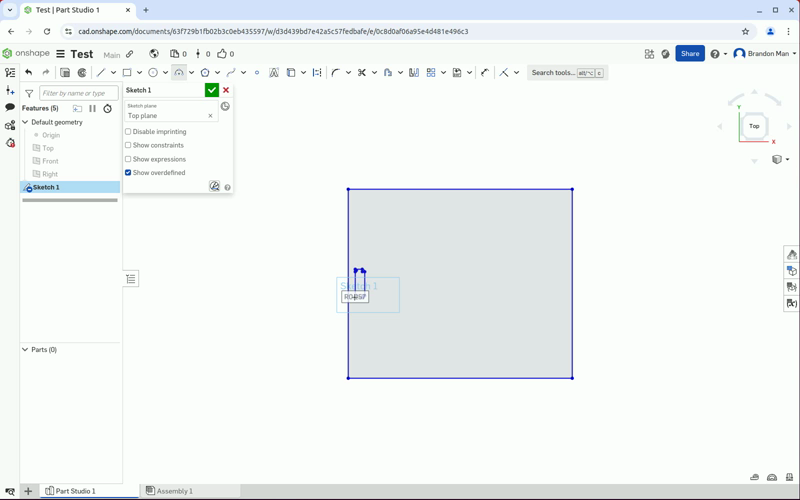
key_up(shift)
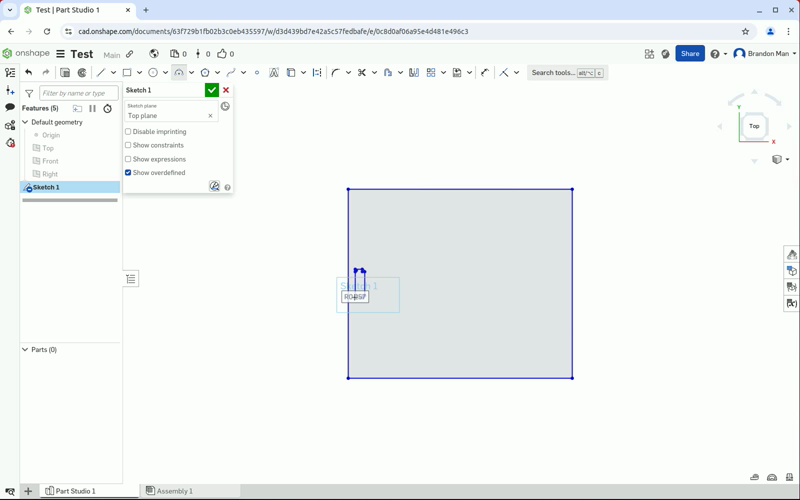
key(esc)
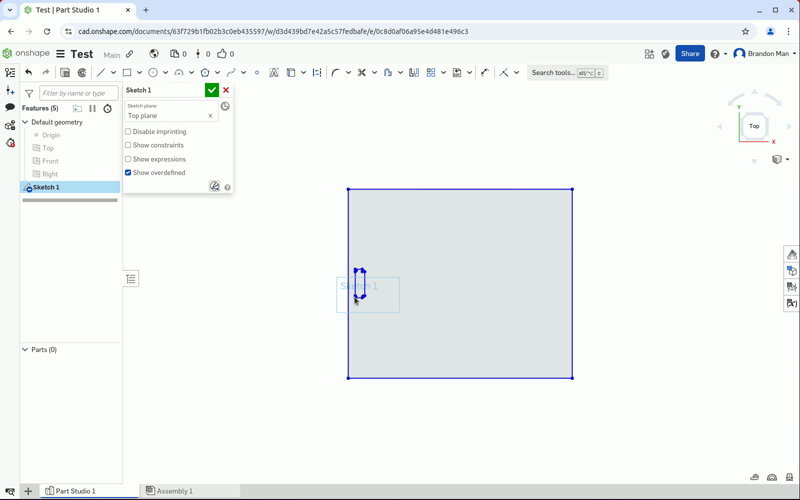
key(a)
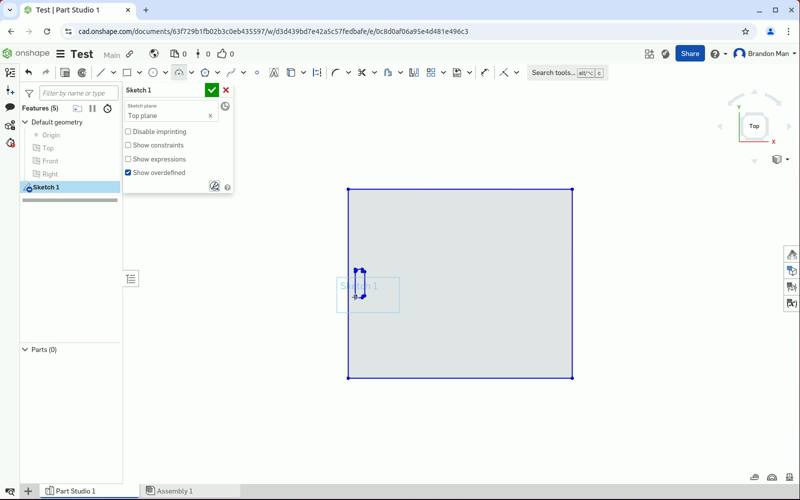
key_down(shift)
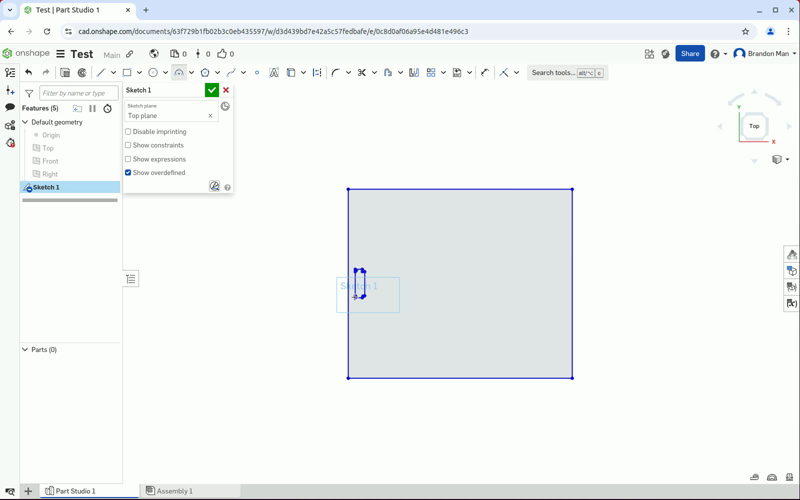
mouse_move(555, 295)
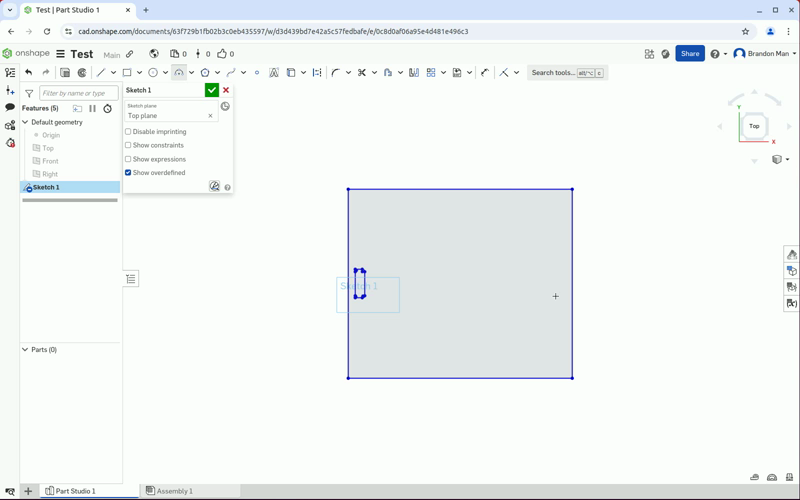
click(555, 295)
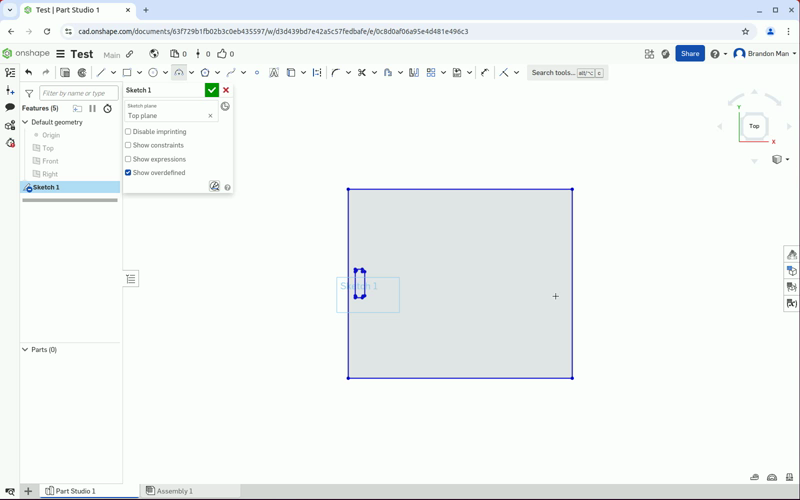
key_up(shift)
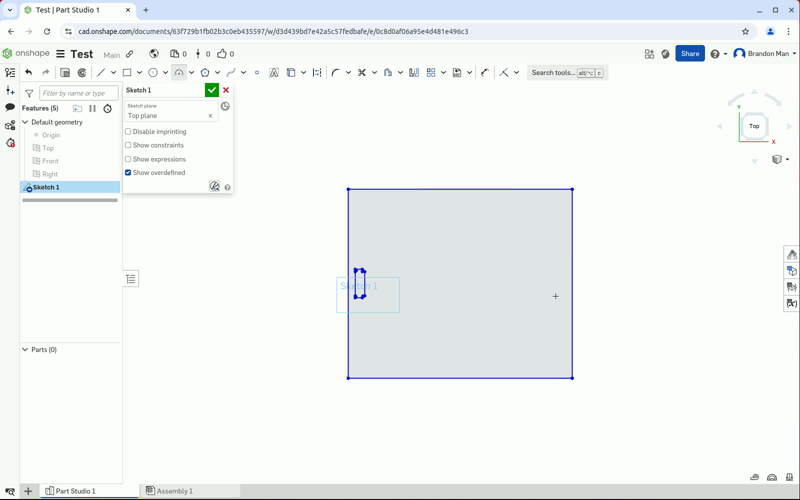
key_down(shift)
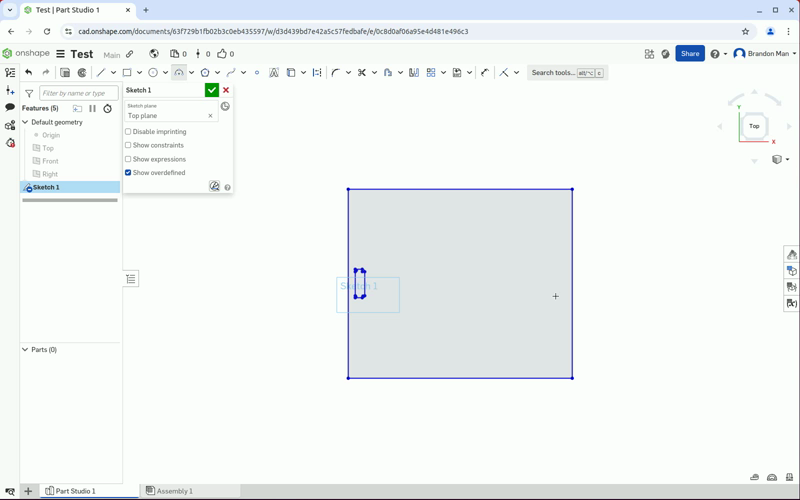
mouse_move(558, 297)
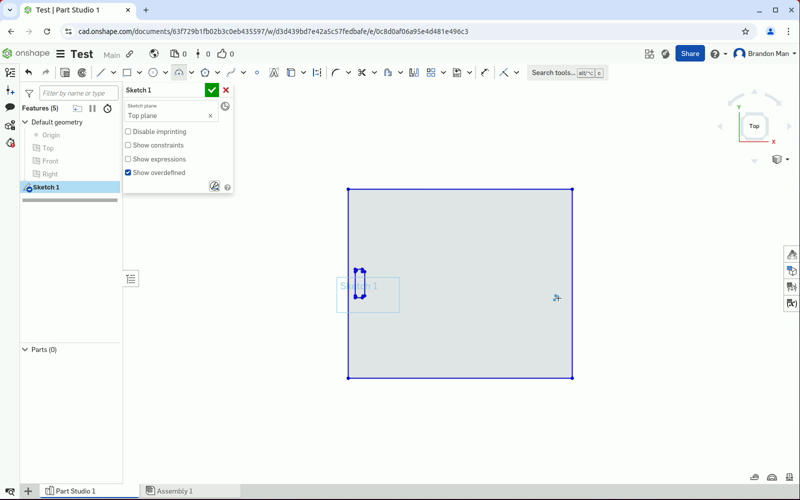
scroll(6)
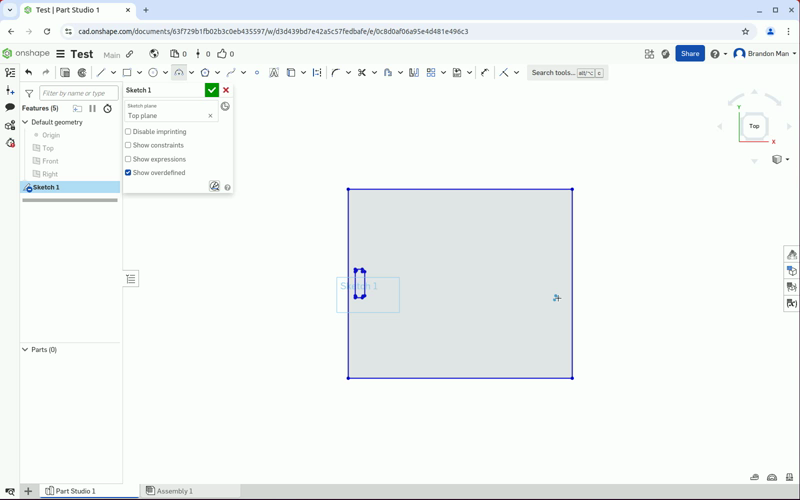
scroll(6)
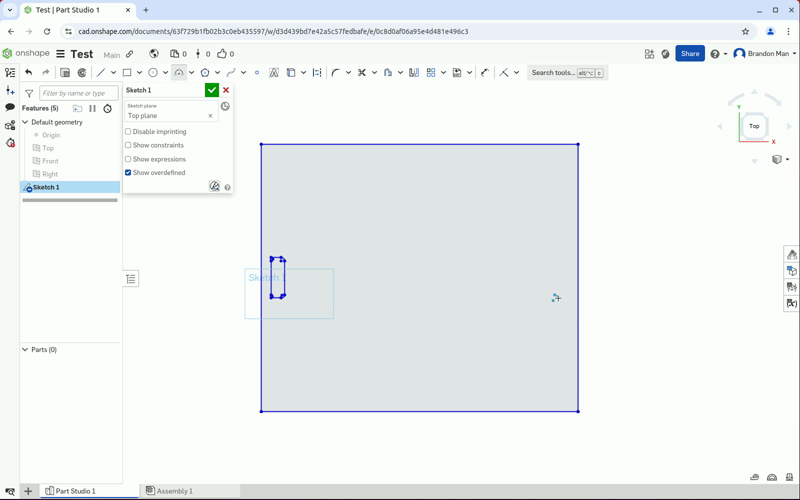
scroll(6)
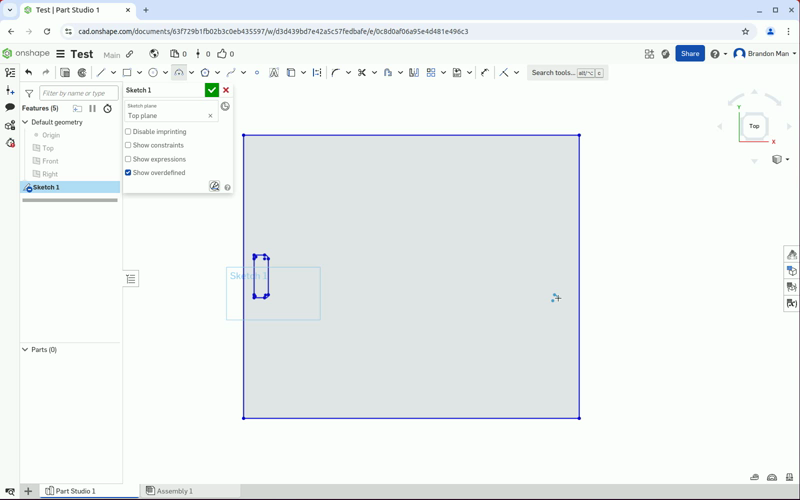
scroll(6)
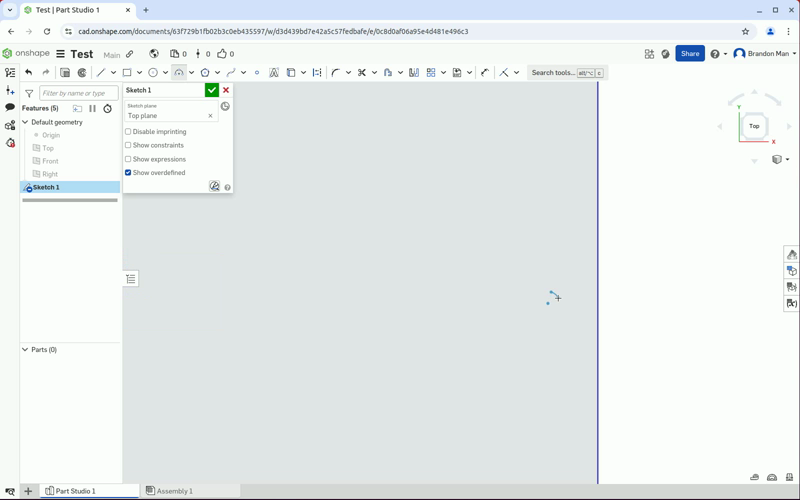
scroll(6)
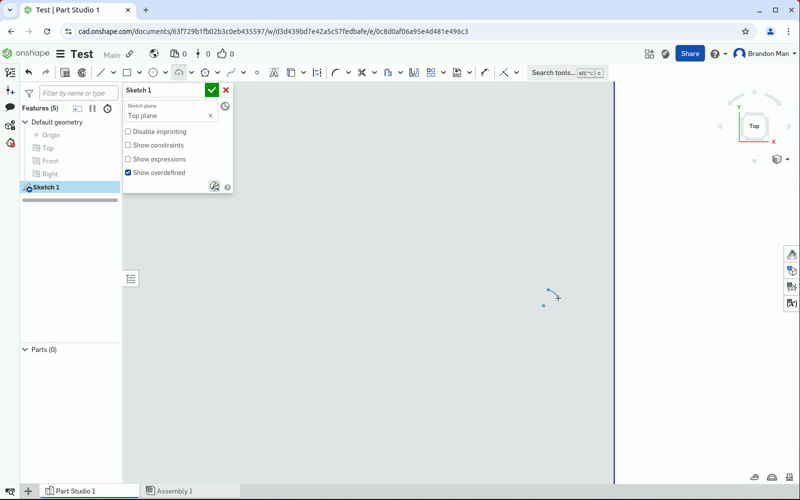
scroll(6)
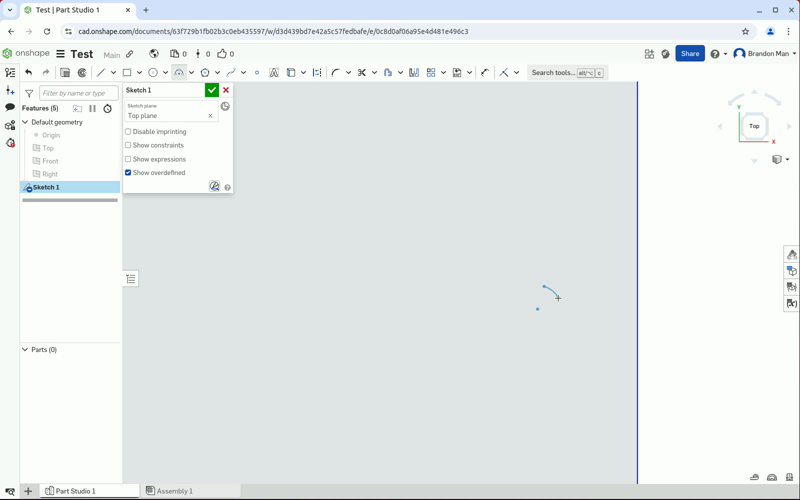
scroll(6)
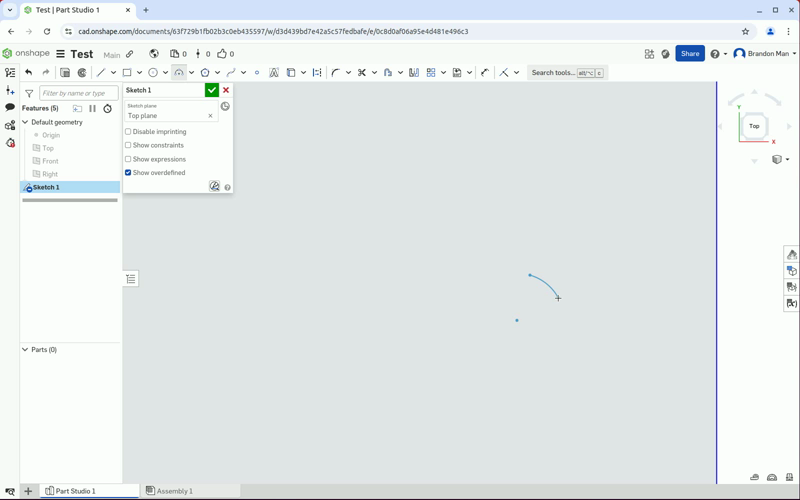
click(558, 297)
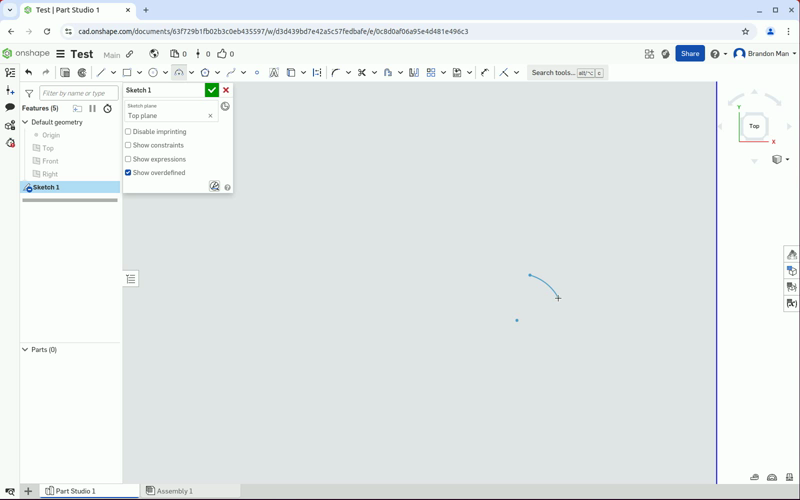
scroll(-6)
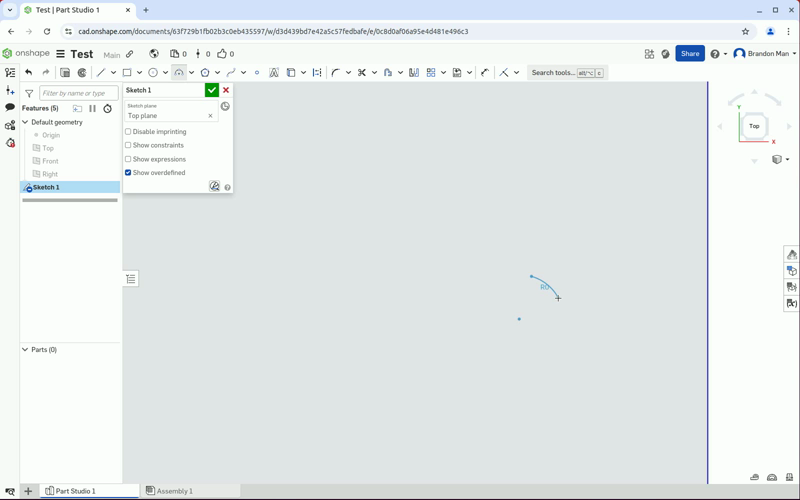
scroll(-6)
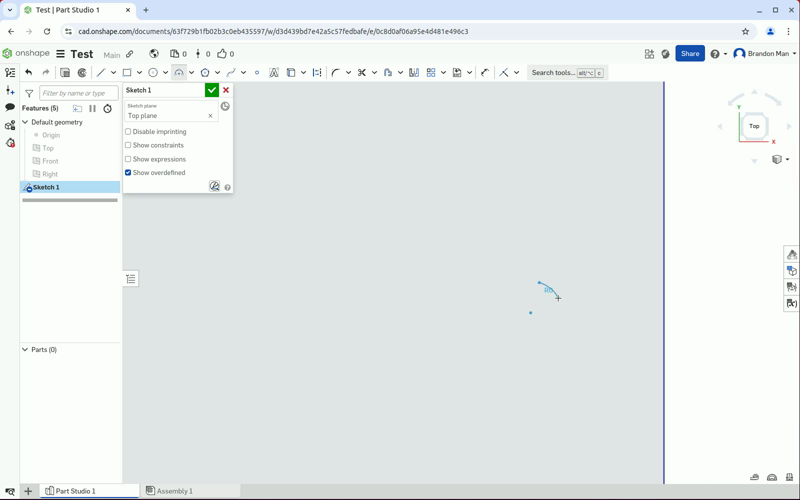
scroll(-6)
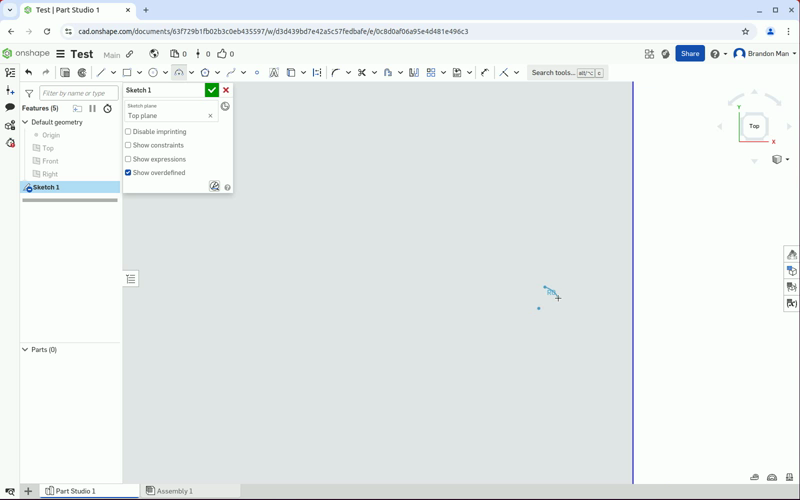
scroll(-6)
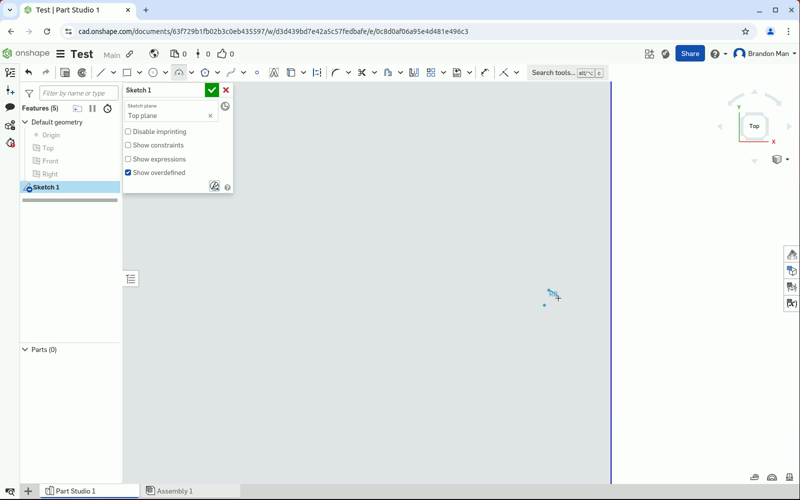
scroll(-6)
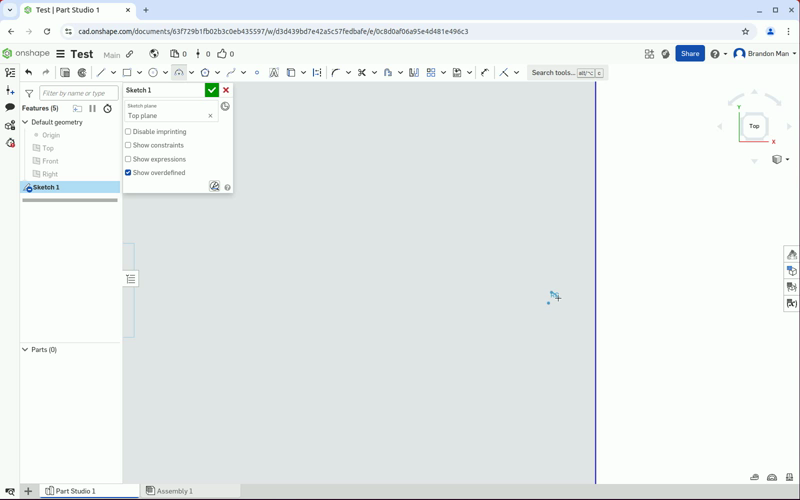
scroll(-6)
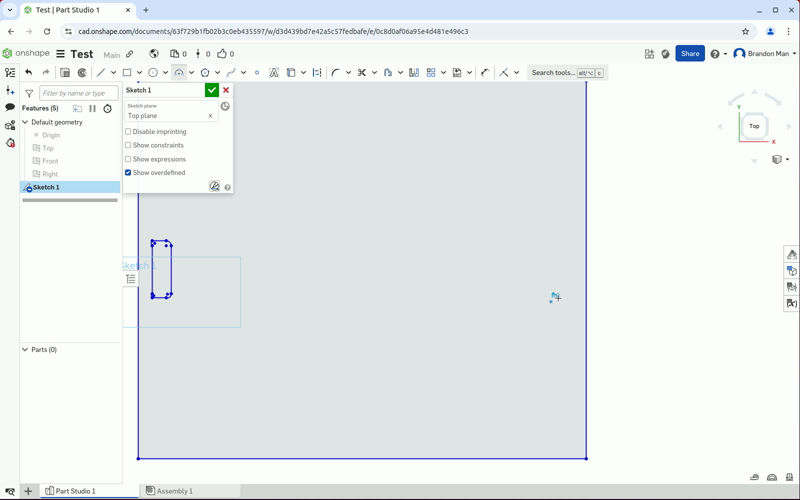
scroll(-6)
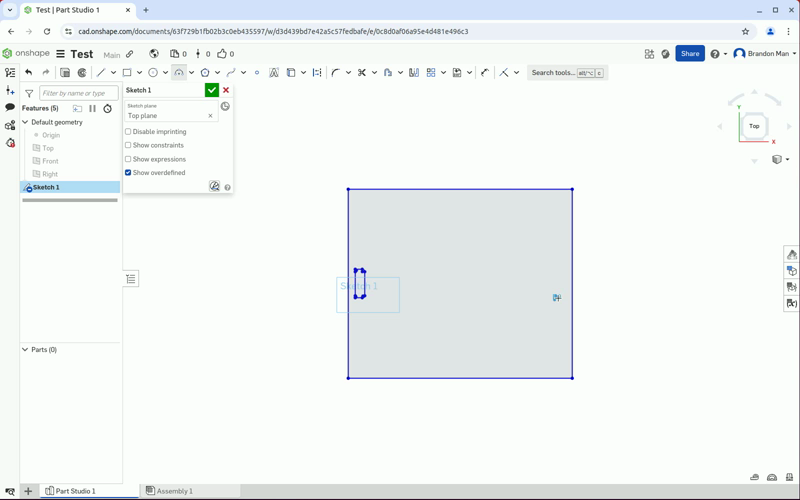
mouse_move(556, 297)
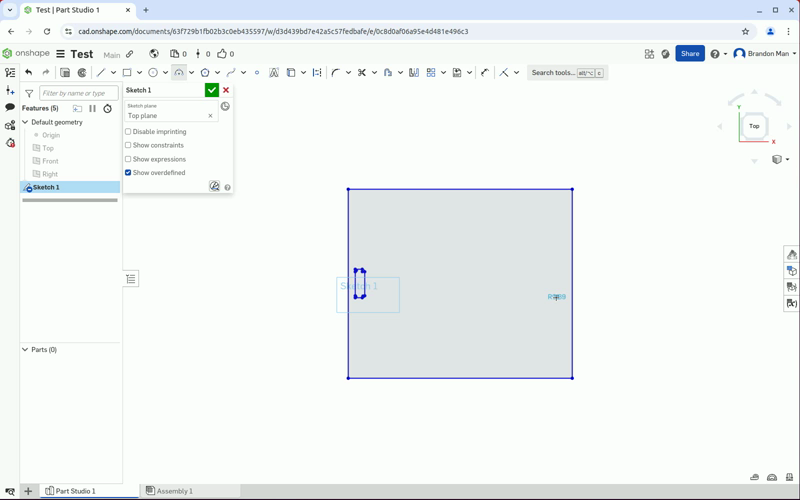
scroll(6)
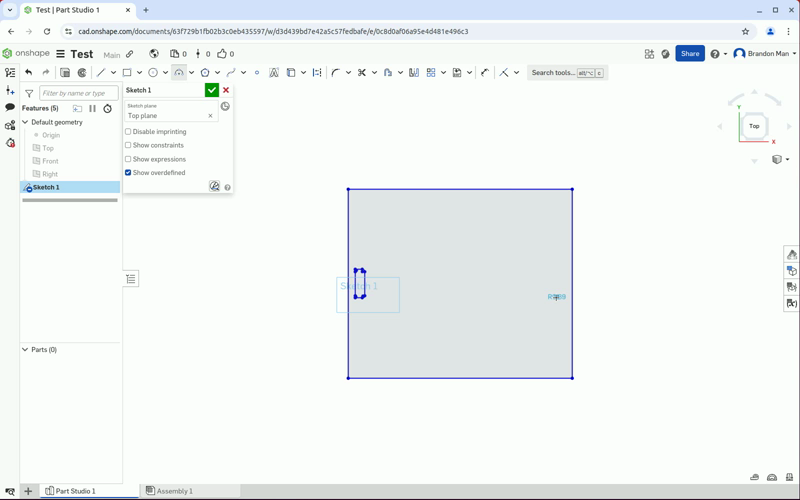
scroll(6)
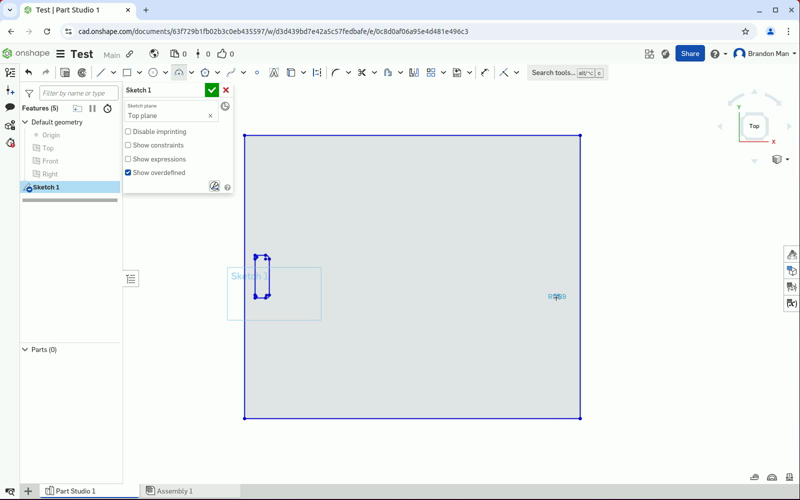
scroll(6)
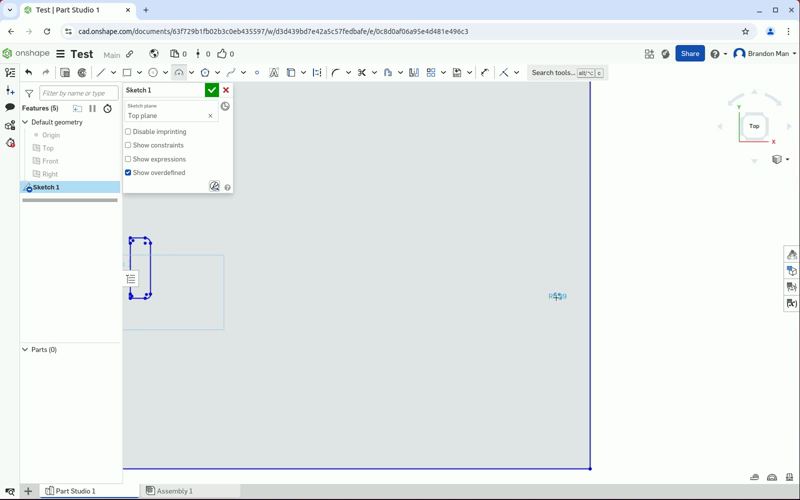
scroll(6)
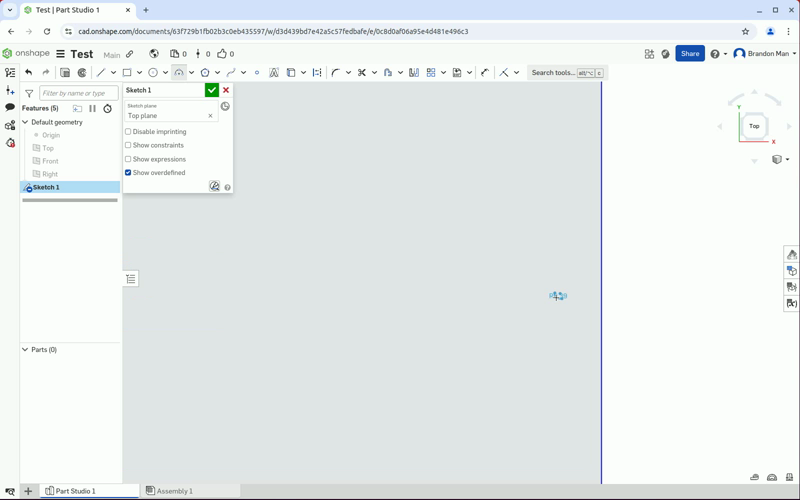
scroll(6)
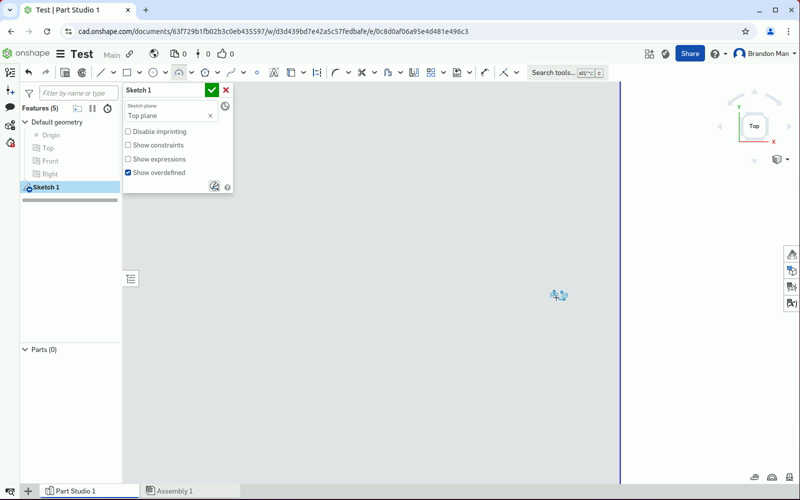
scroll(6)
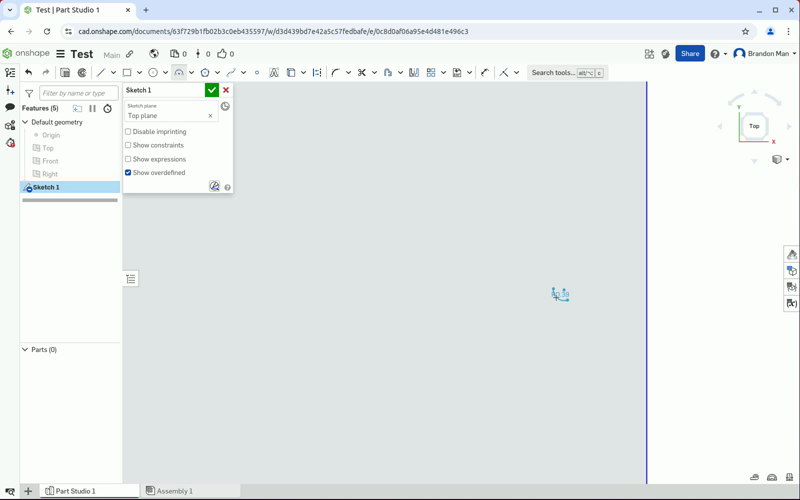
scroll(6)
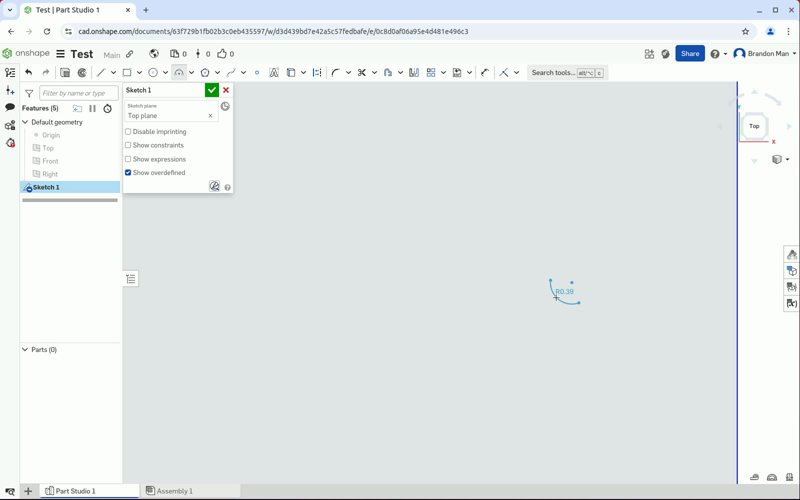
click(556, 297)
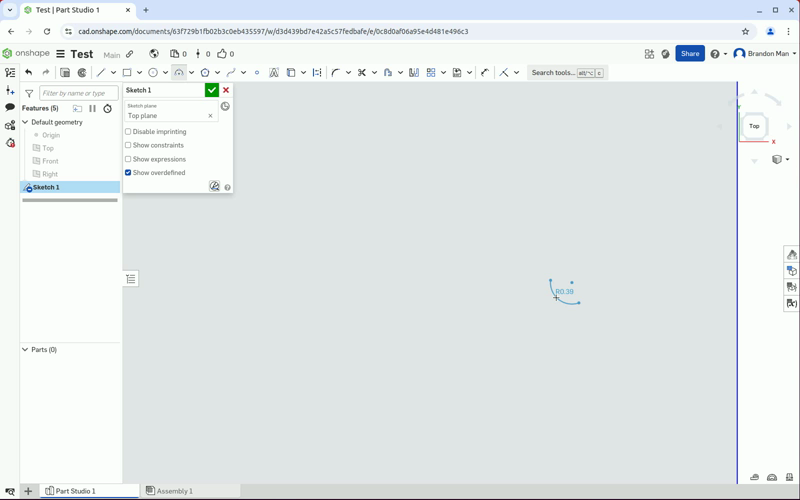
scroll(-6)
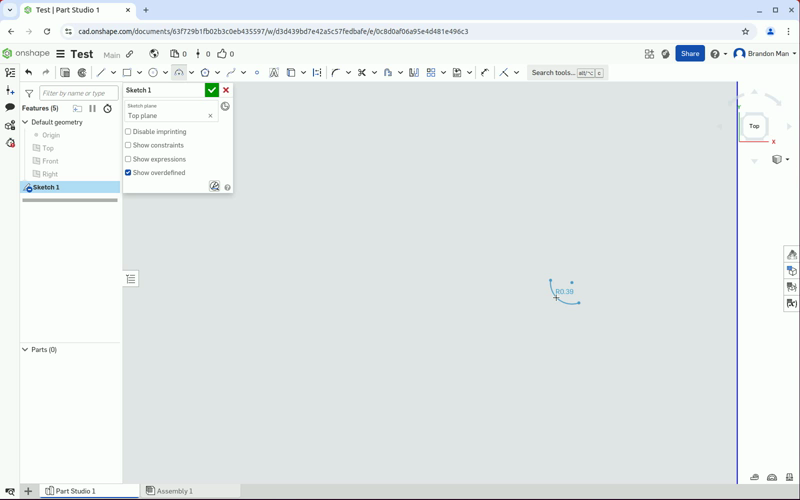
scroll(-6)
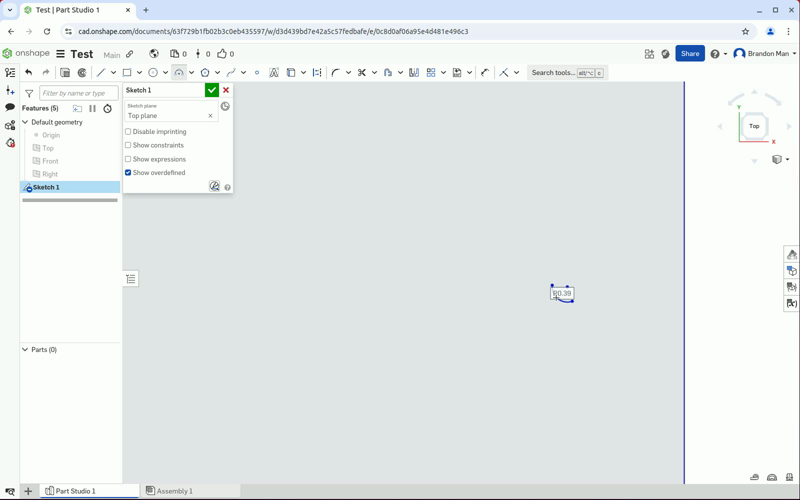
scroll(-6)
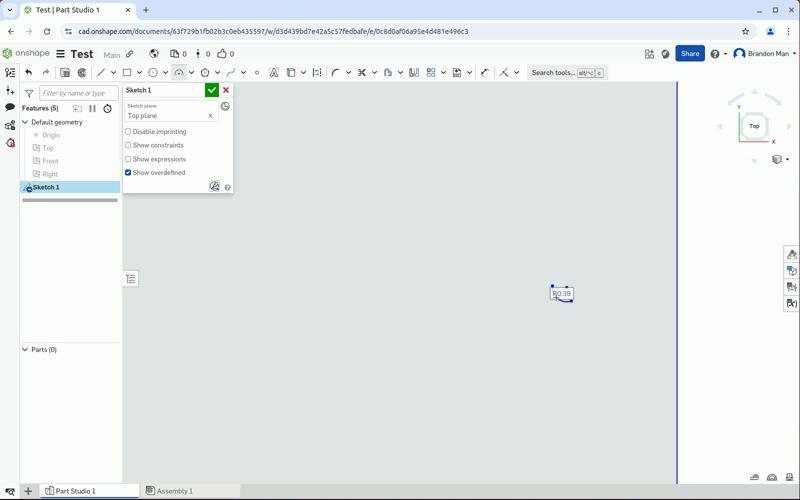
scroll(-6)
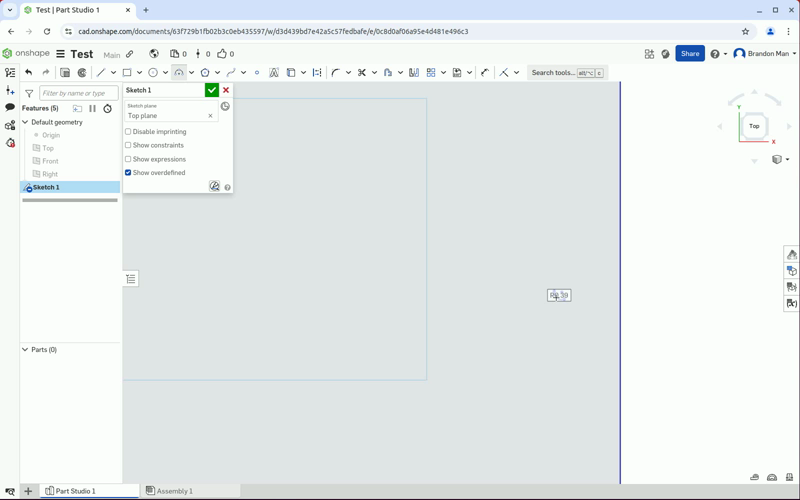
scroll(-6)
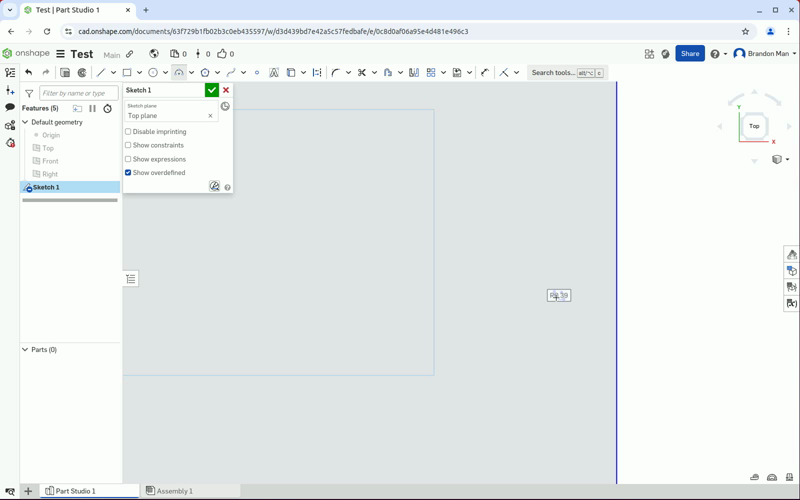
scroll(-6)
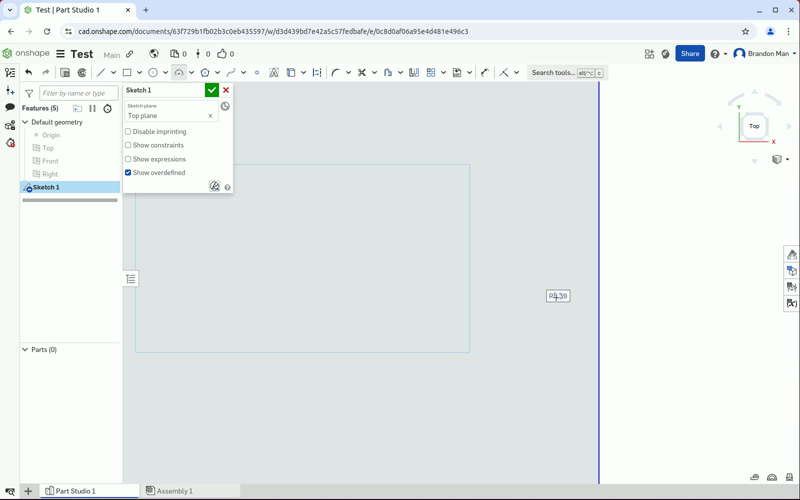
scroll(-6)
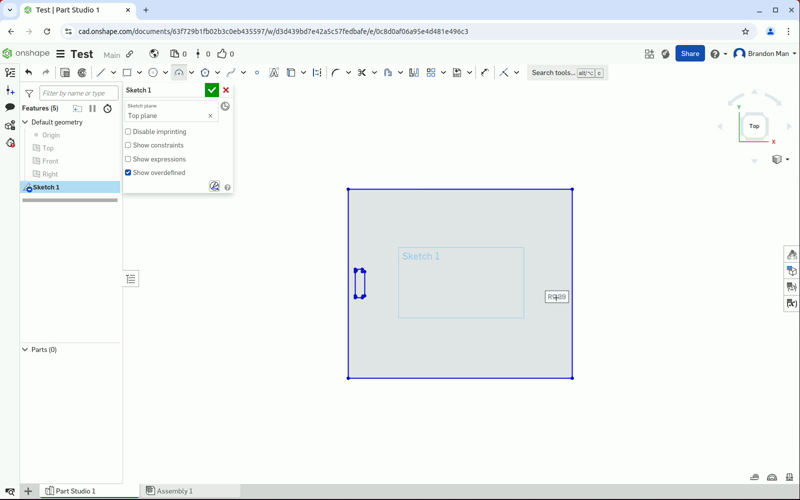
key_up(shift)
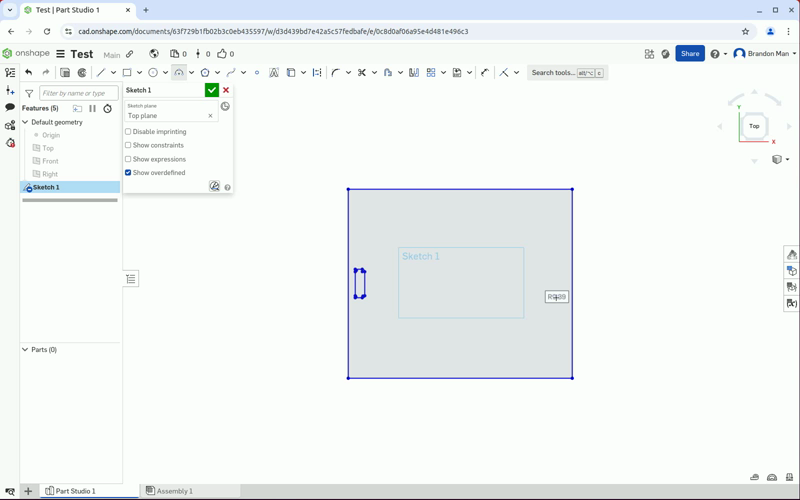
key(esc)
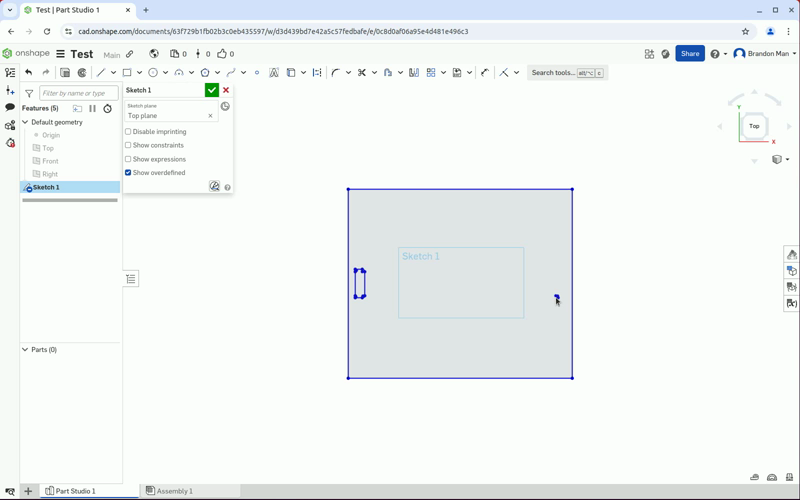
key(l)
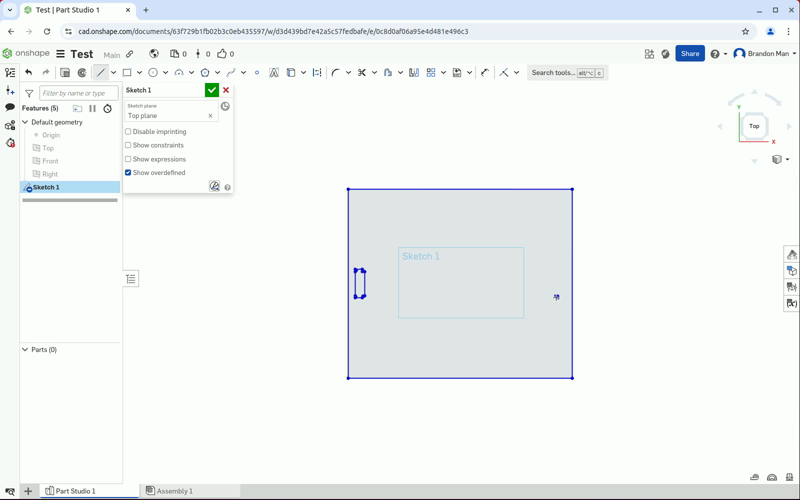
mouse_move(558, 297)
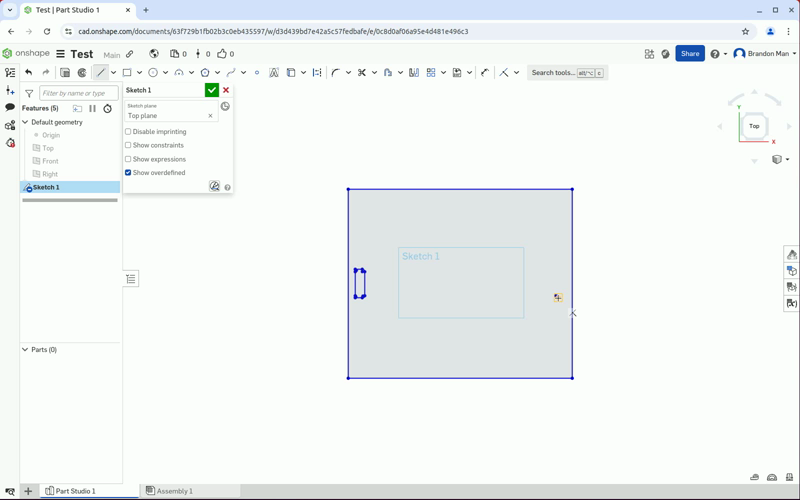
scroll(6)
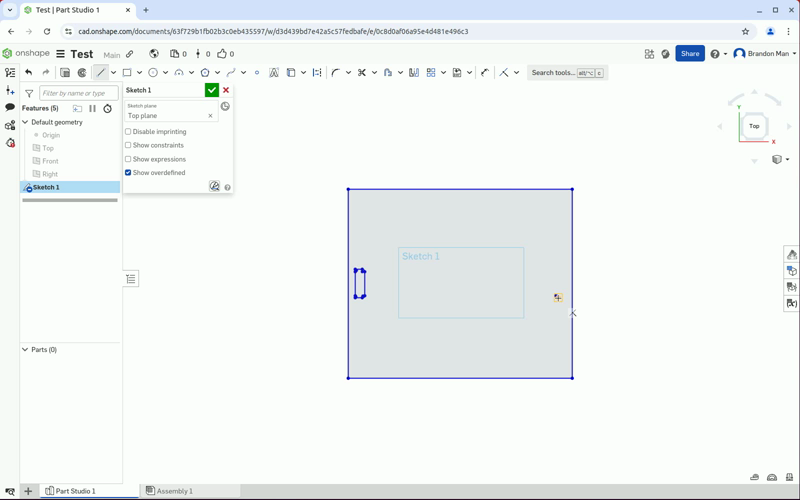
scroll(6)
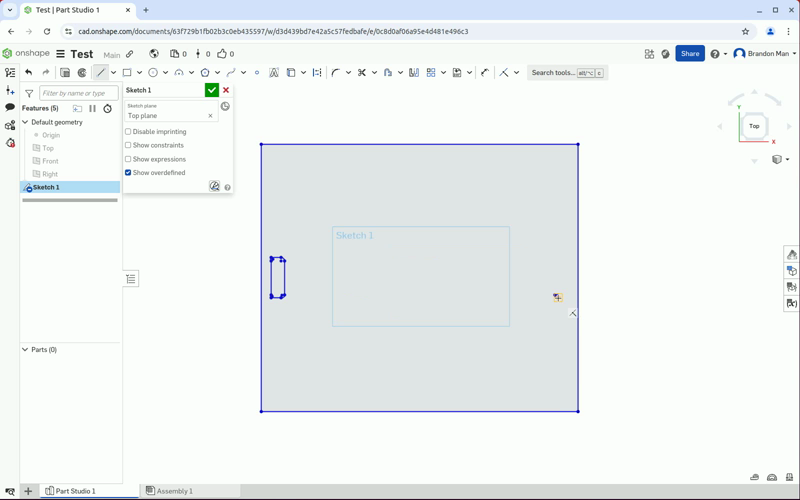
scroll(6)
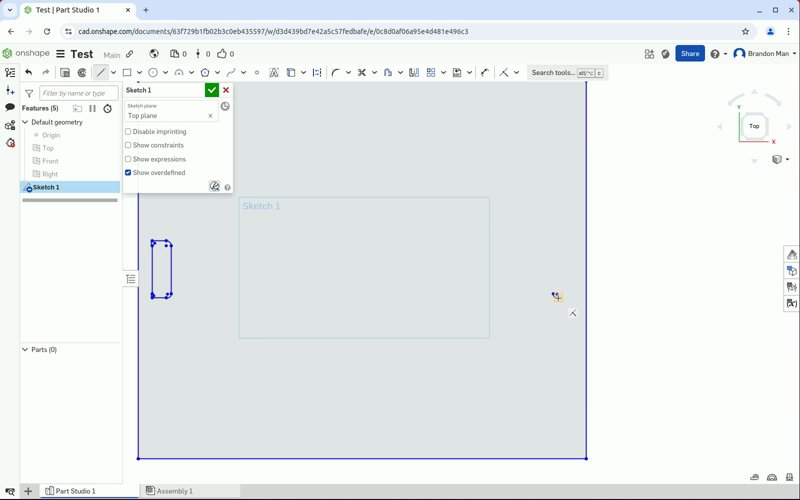
scroll(6)
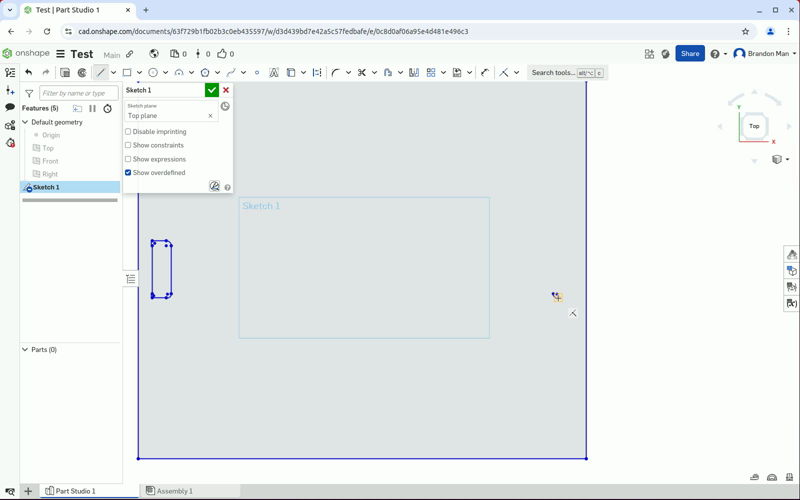
scroll(6)
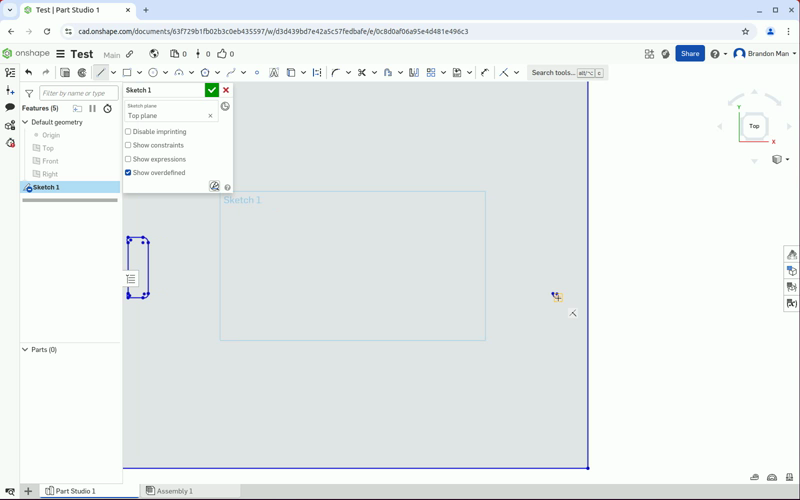
scroll(6)
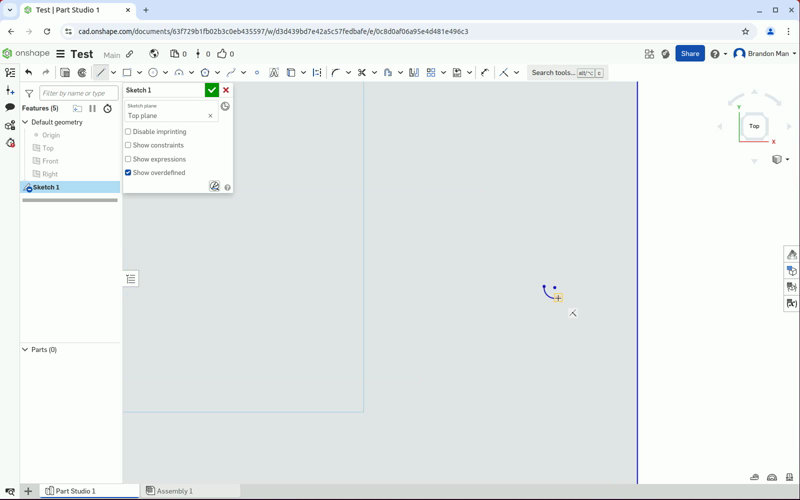
scroll(6)
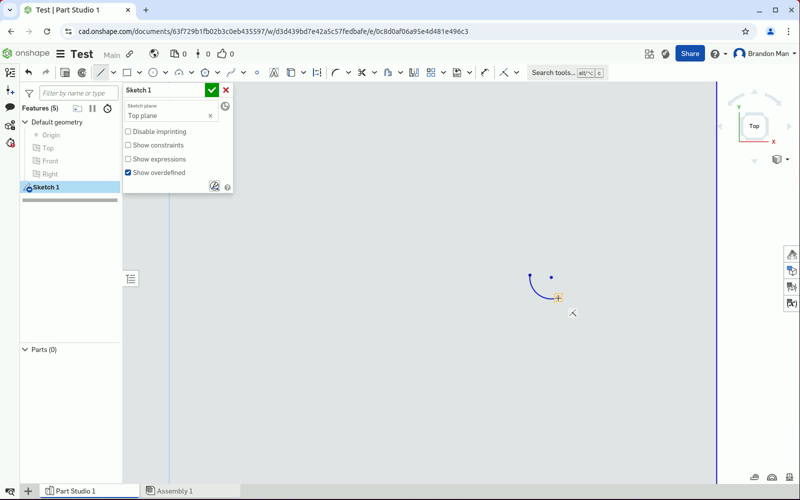
click(558, 297)
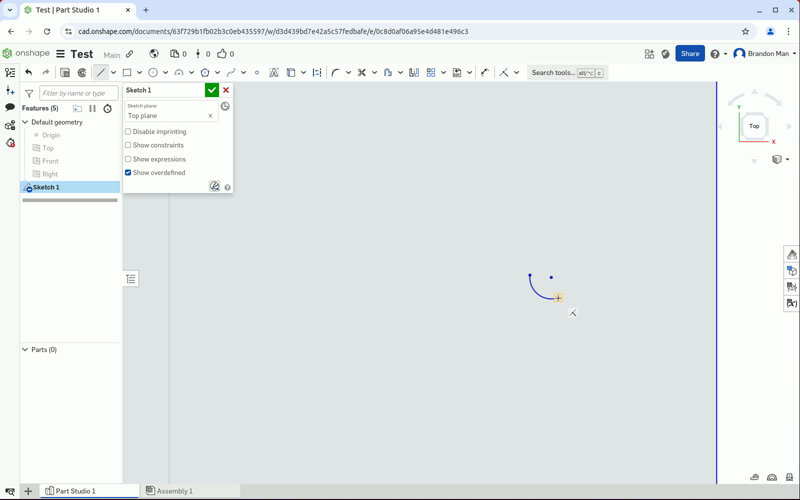
scroll(-6)
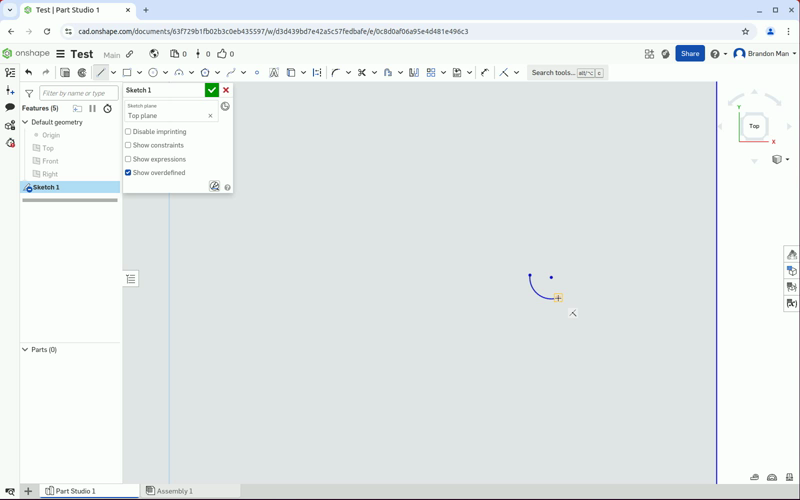
scroll(-6)
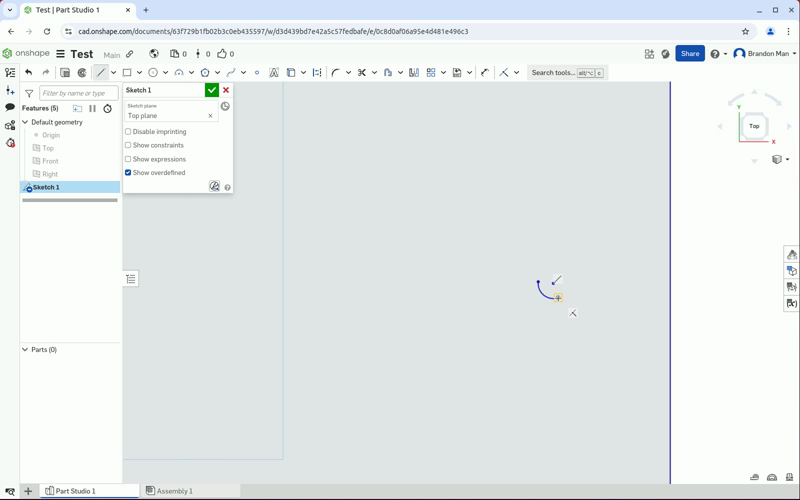
scroll(-6)
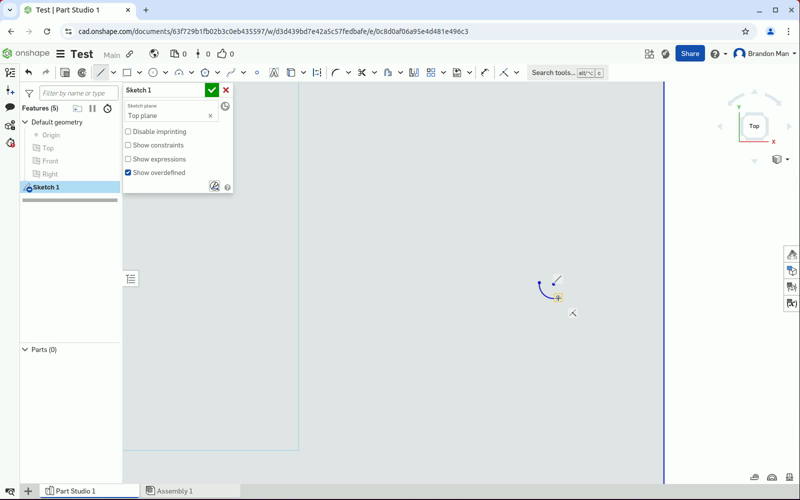
scroll(-6)
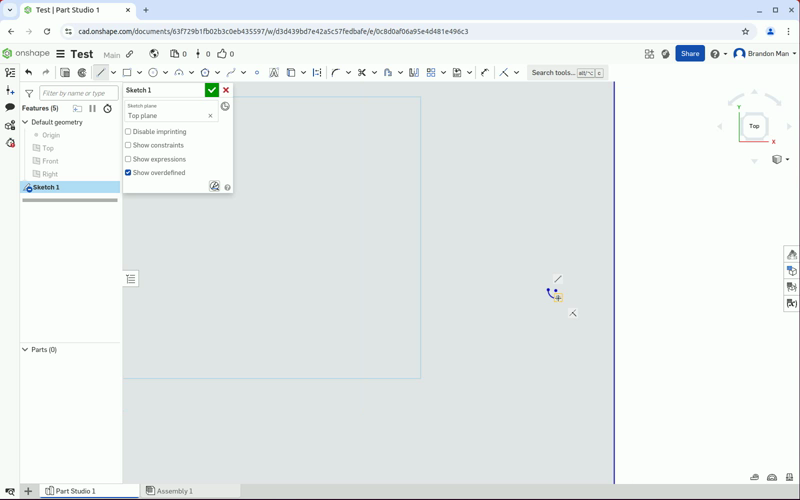
scroll(-6)
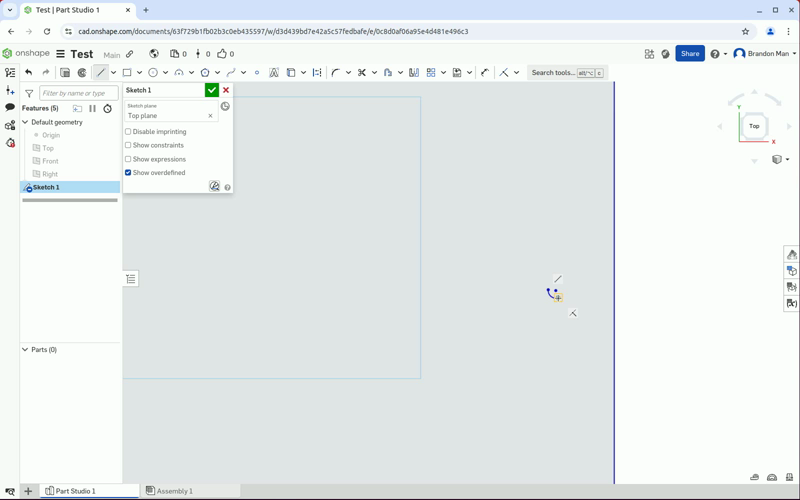
scroll(-6)
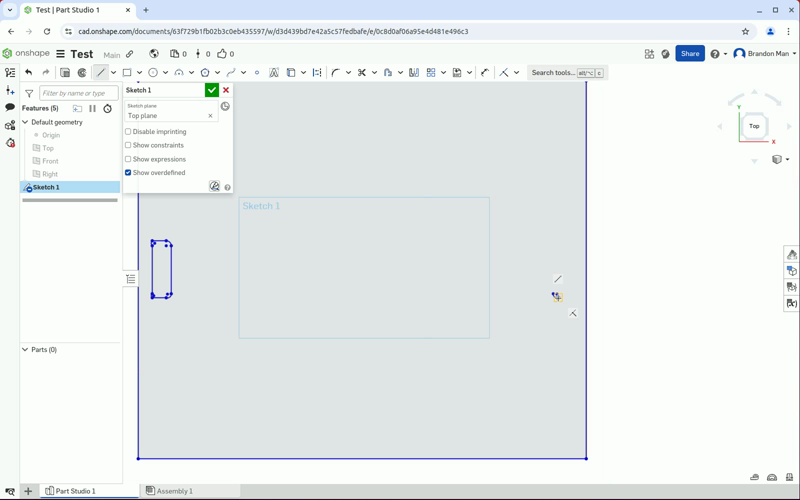
scroll(-6)
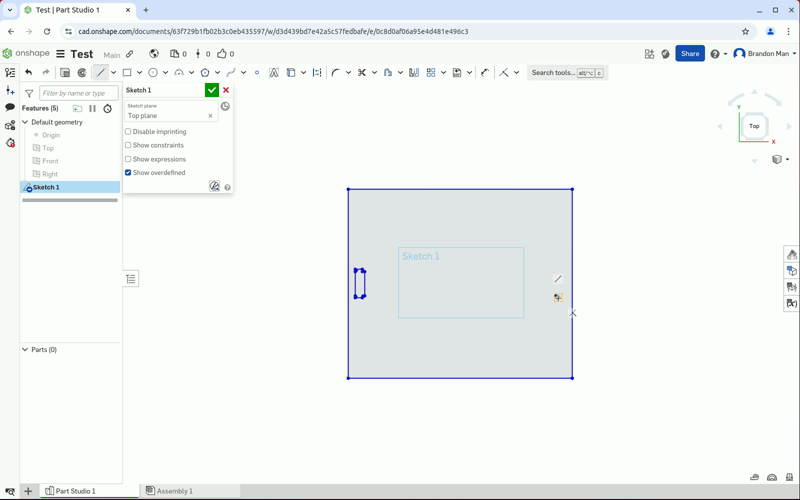
key_down(shift)
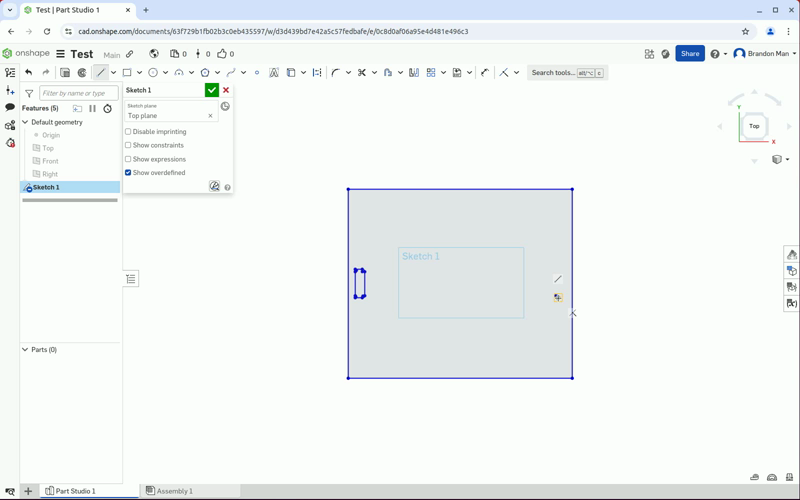
mouse_move(588, 297)
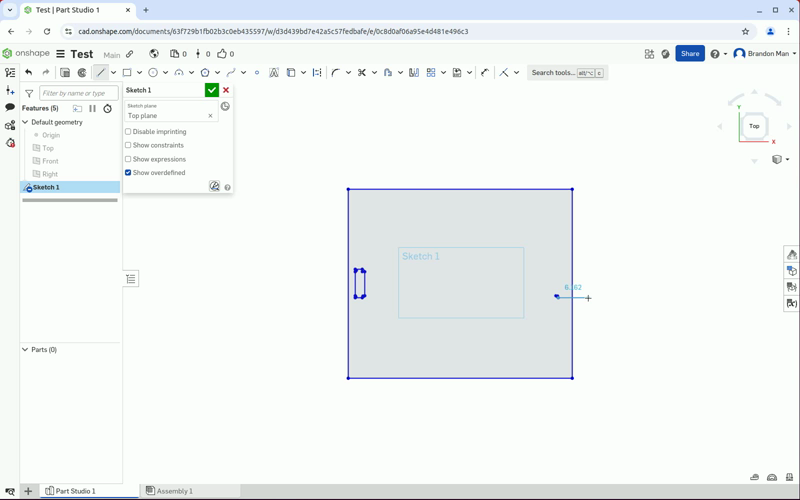
mouse_move(564, 297)
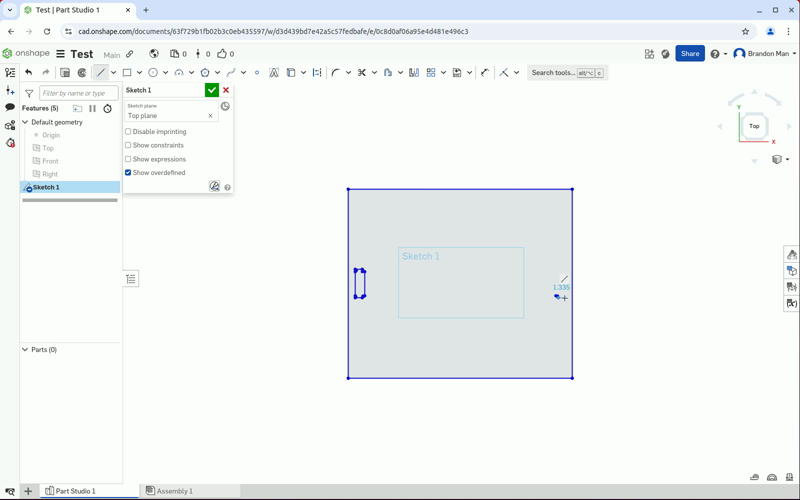
scroll(6)
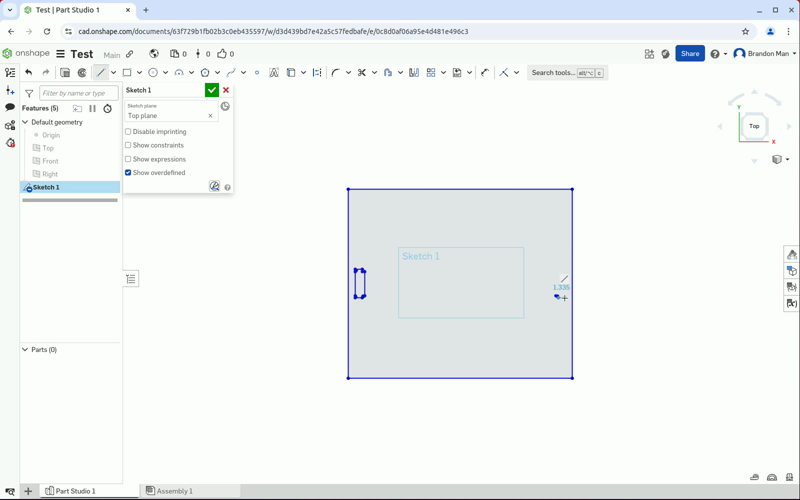
scroll(6)
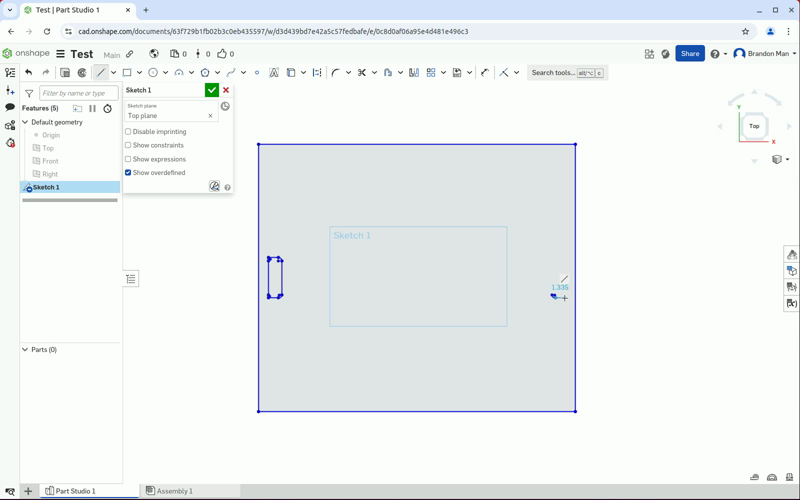
scroll(6)
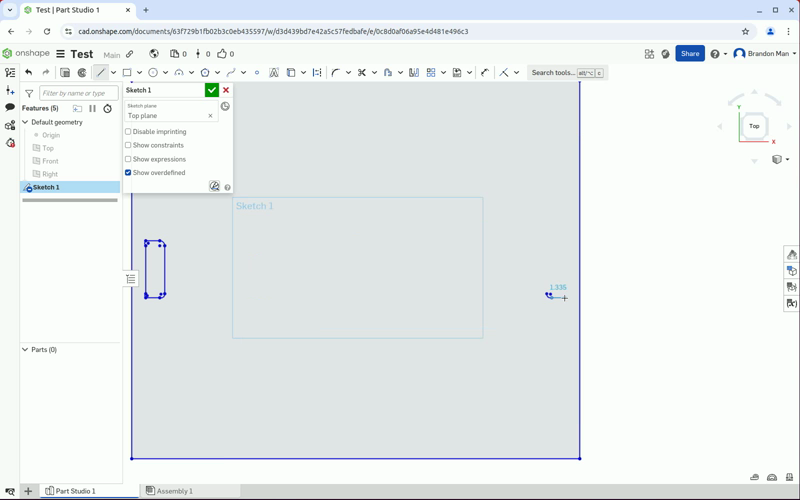
scroll(6)
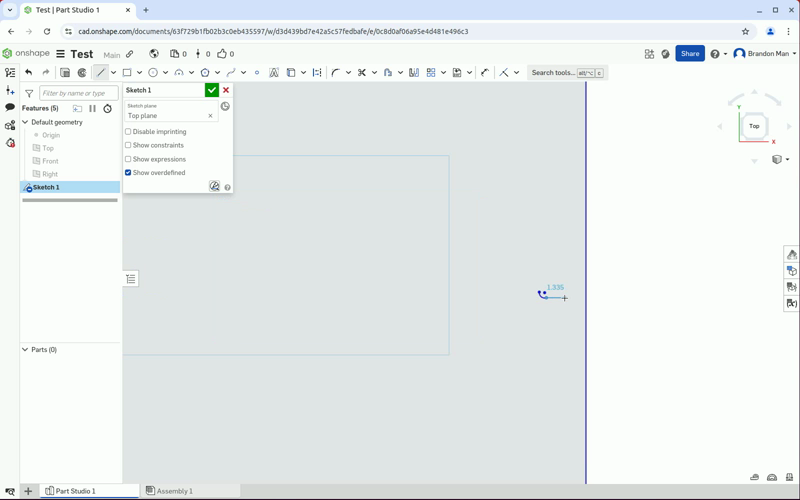
scroll(6)
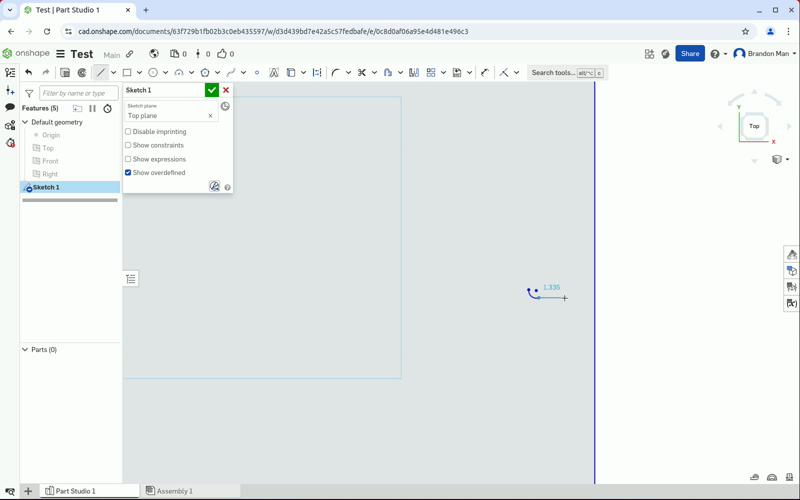
scroll(6)
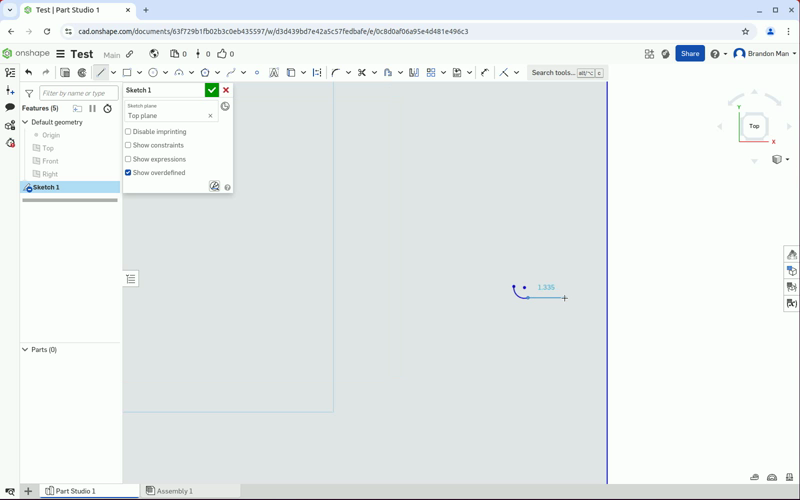
scroll(6)
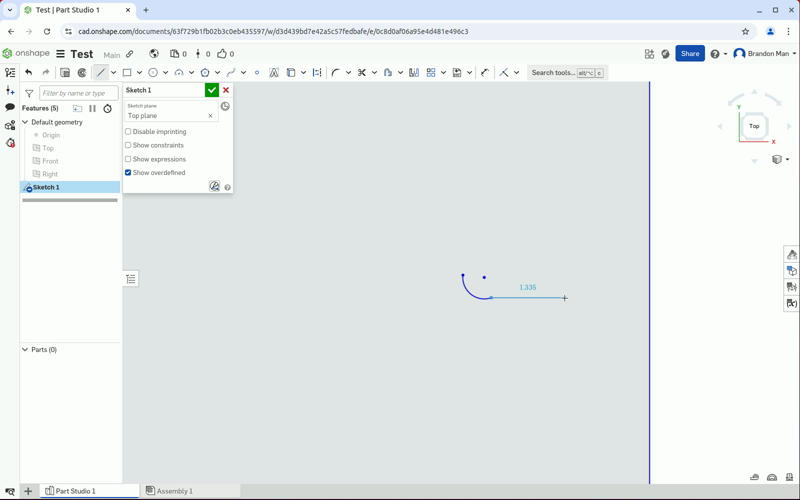
click(564, 297)
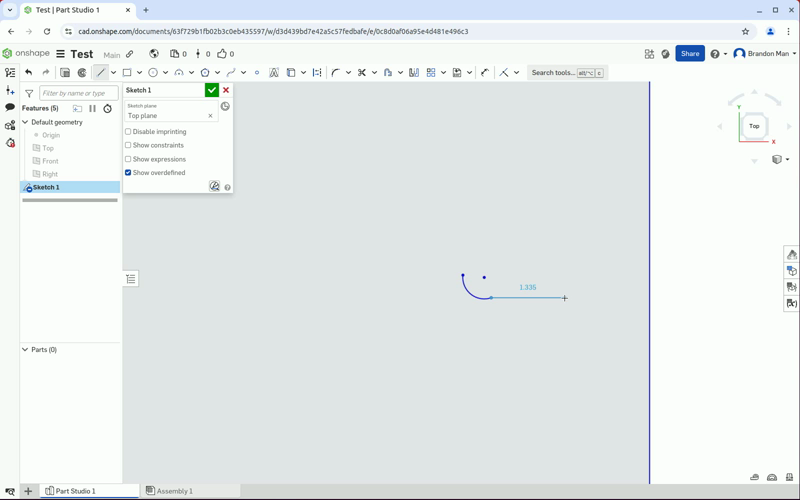
scroll(-6)
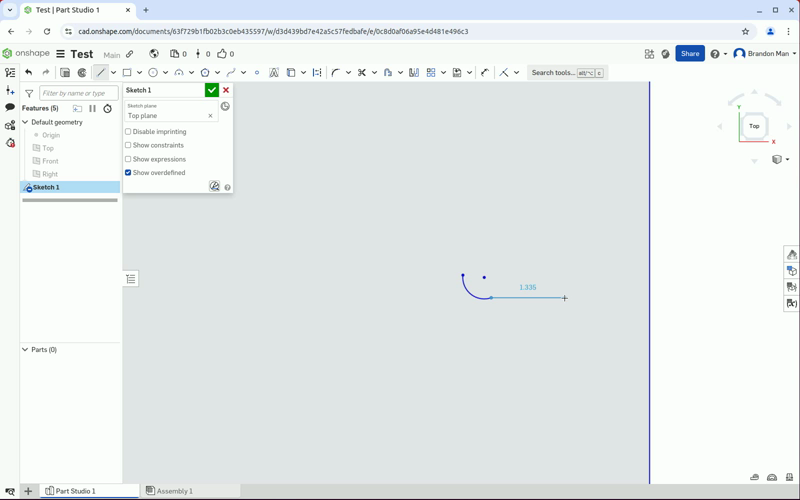
scroll(-6)
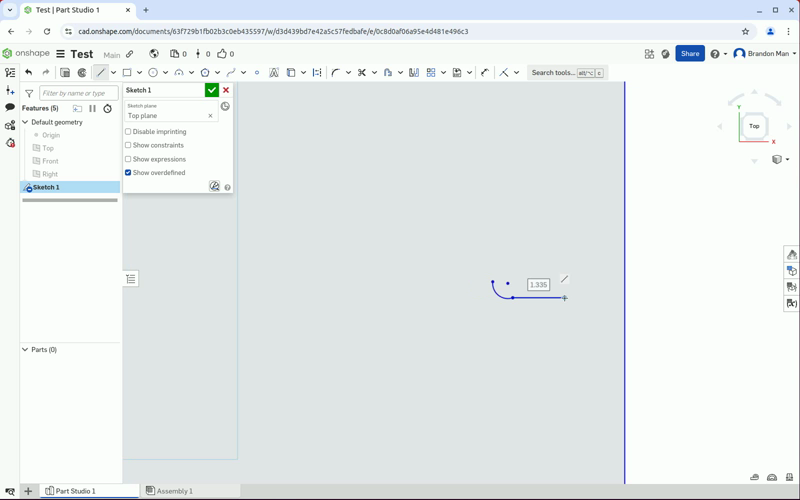
scroll(-6)
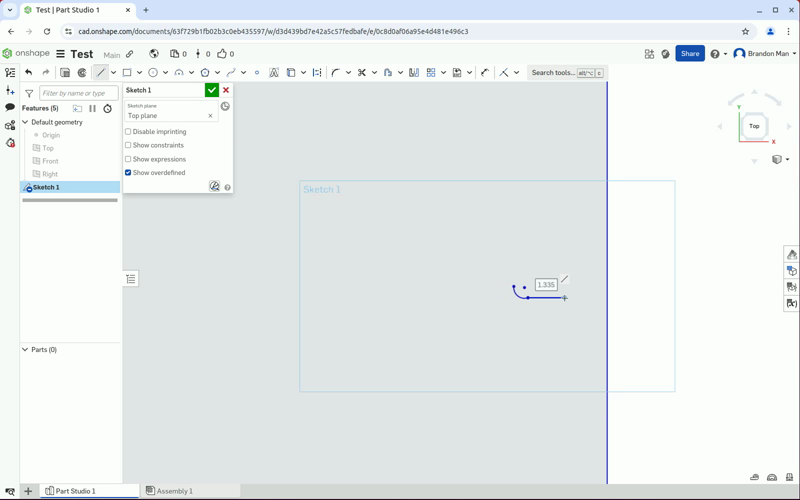
scroll(-6)
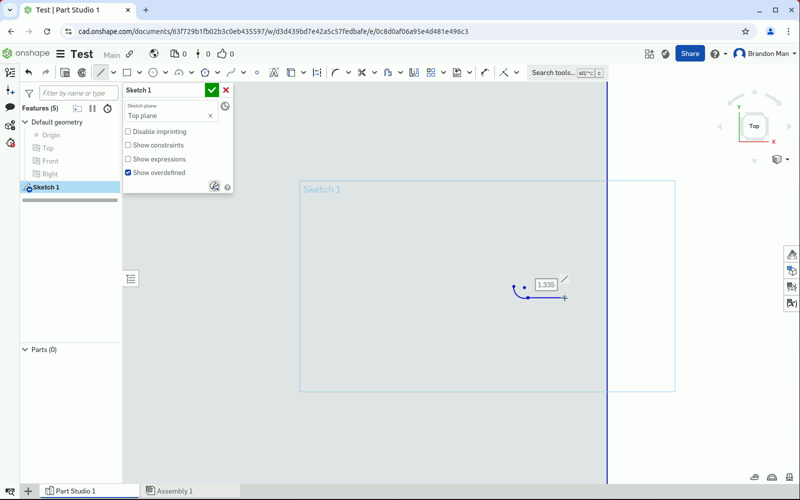
scroll(-6)
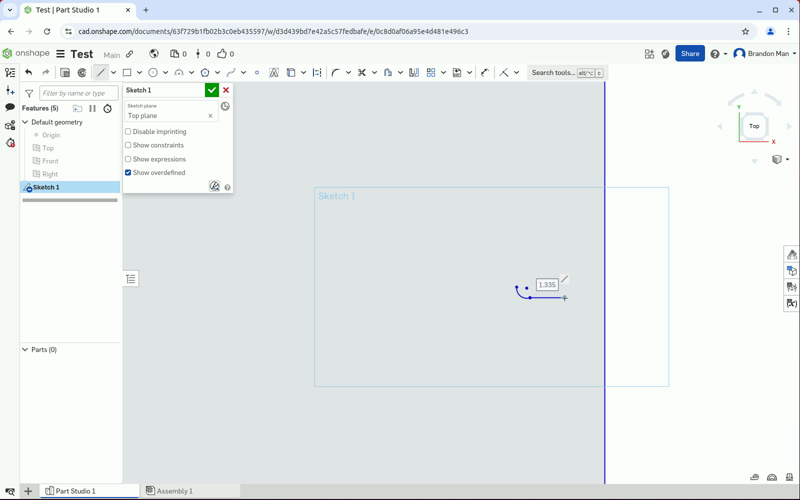
scroll(-6)
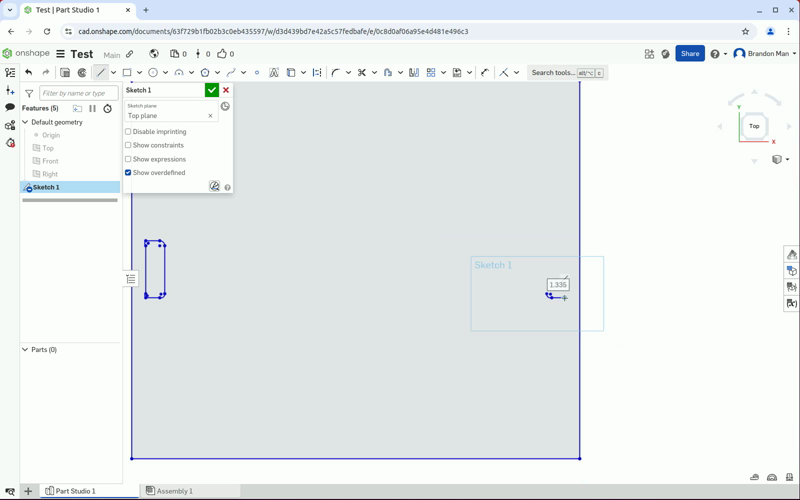
scroll(-6)
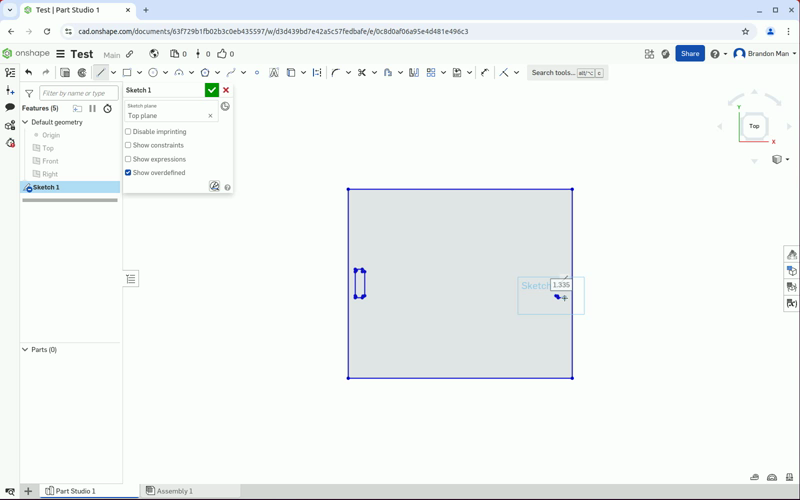
key_up(shift)
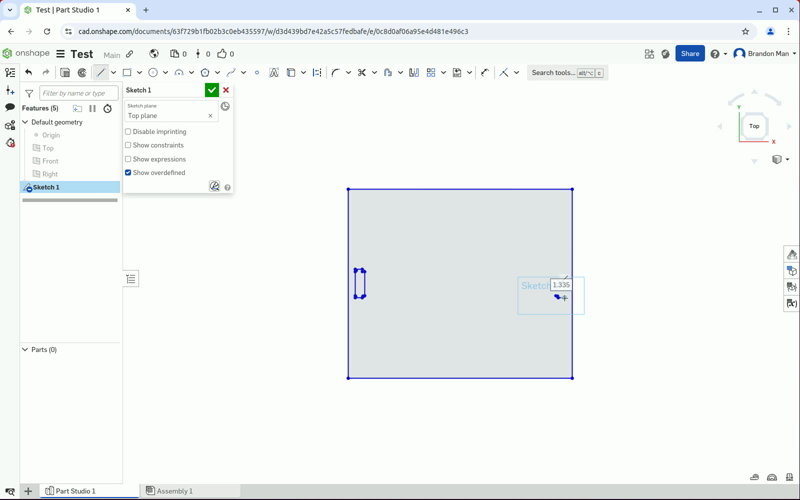
key(esc)
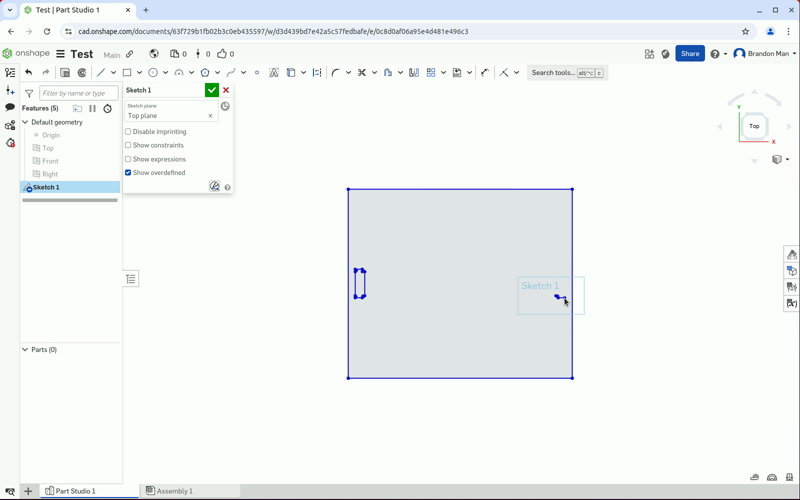
key(a)
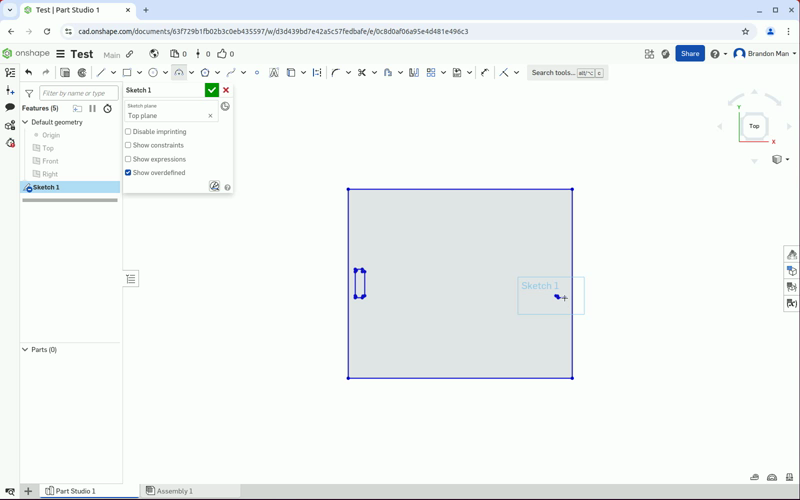
mouse_move(564, 297)
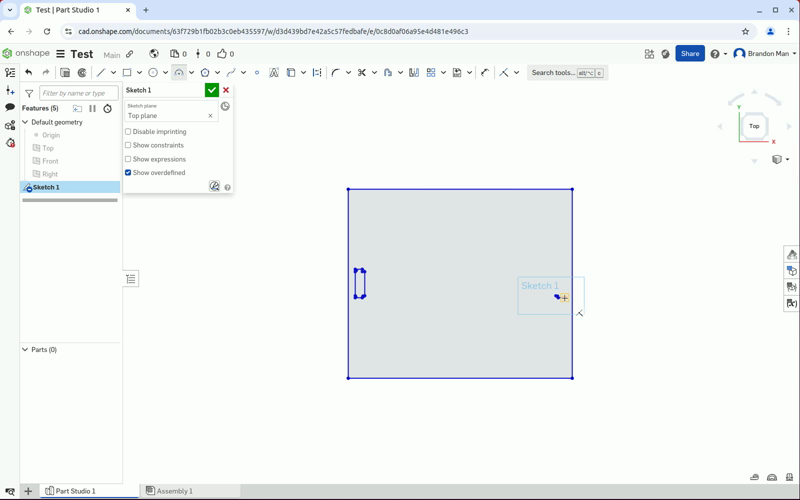
click(564, 297)
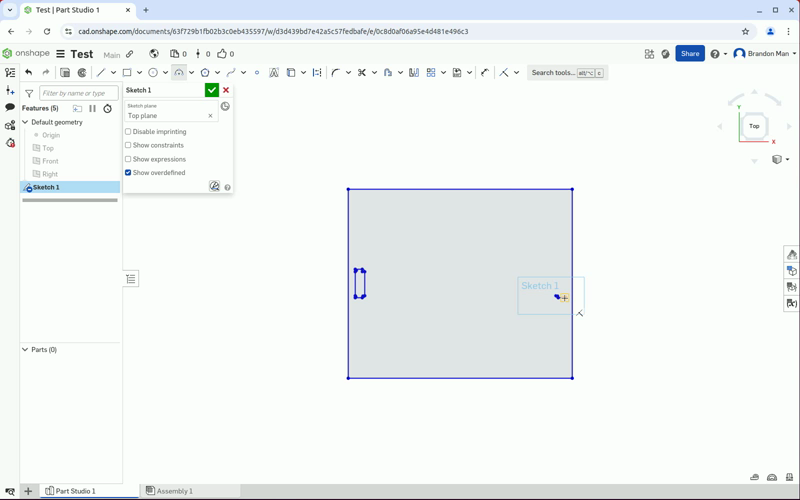
key_down(shift)
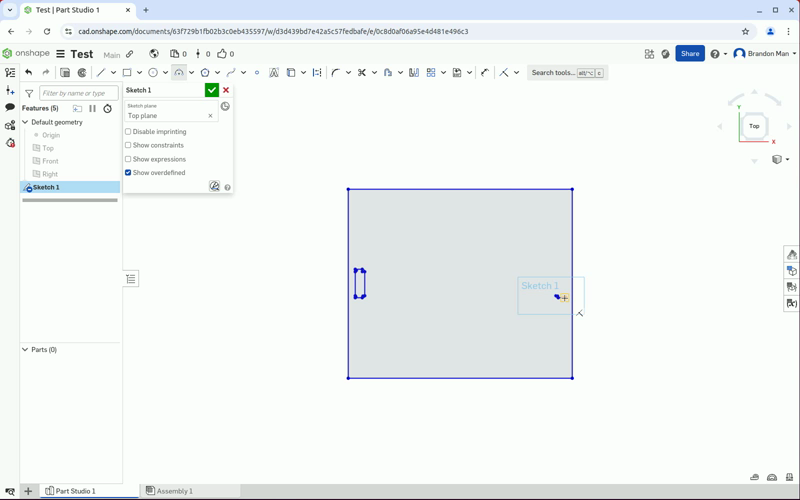
mouse_move(564, 295)
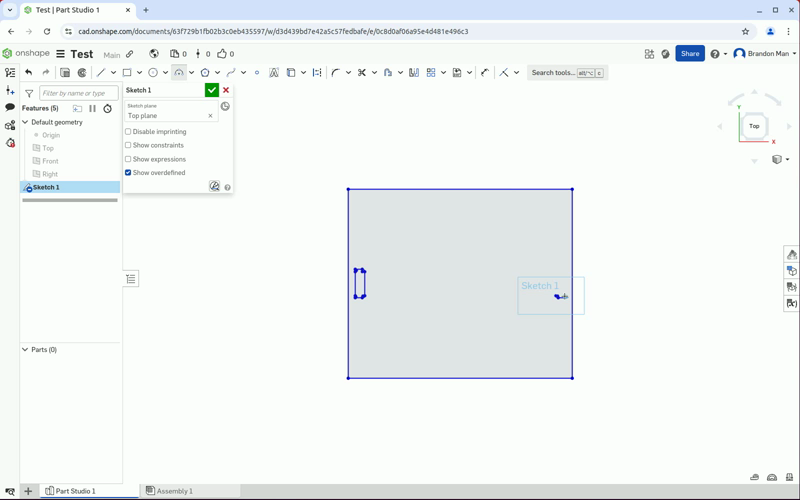
scroll(6)
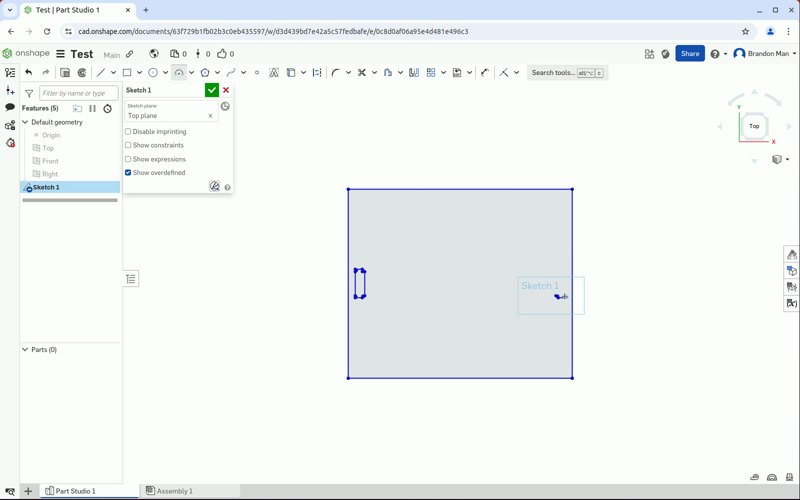
scroll(6)
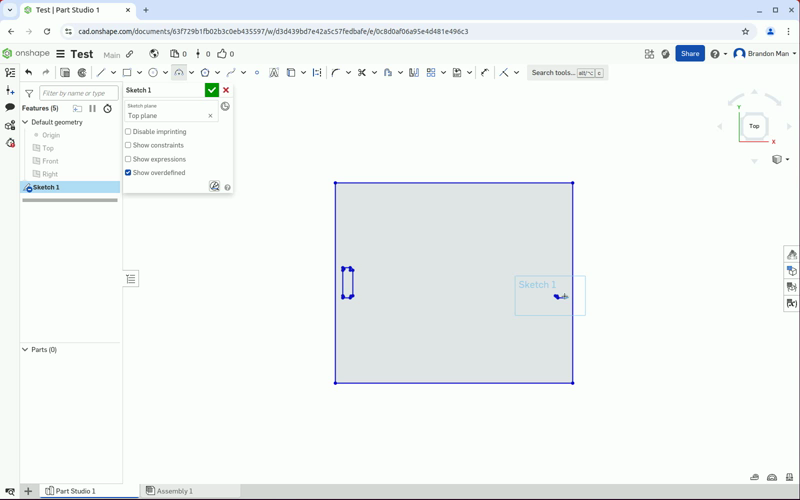
scroll(6)
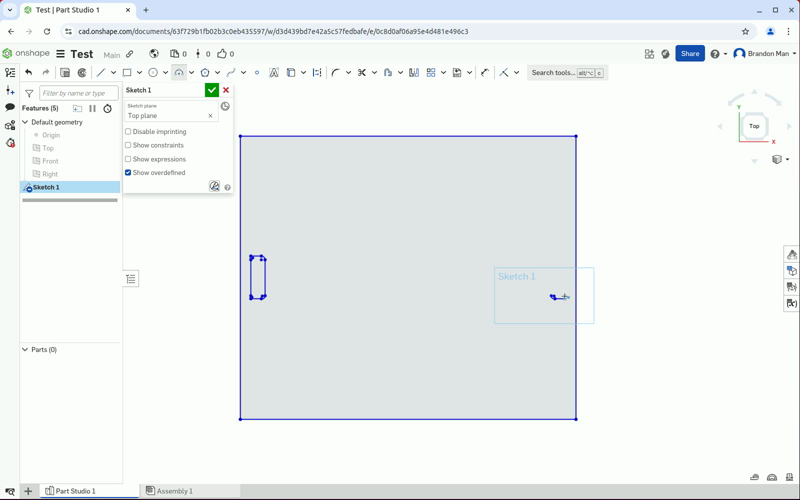
scroll(6)
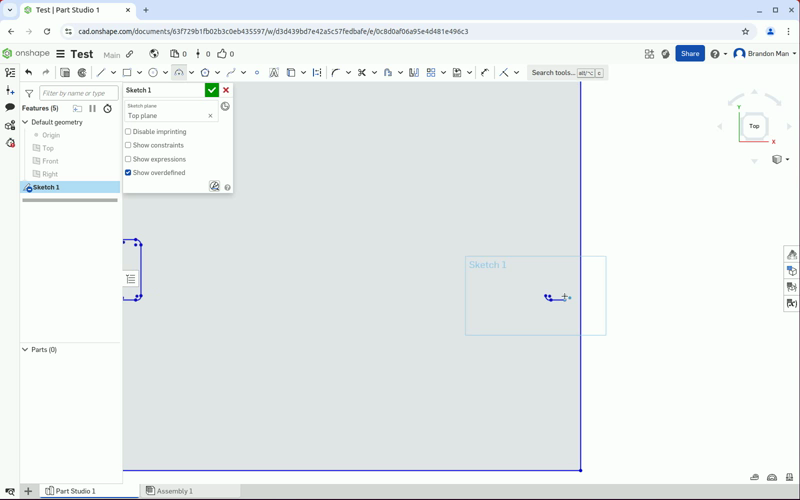
scroll(6)
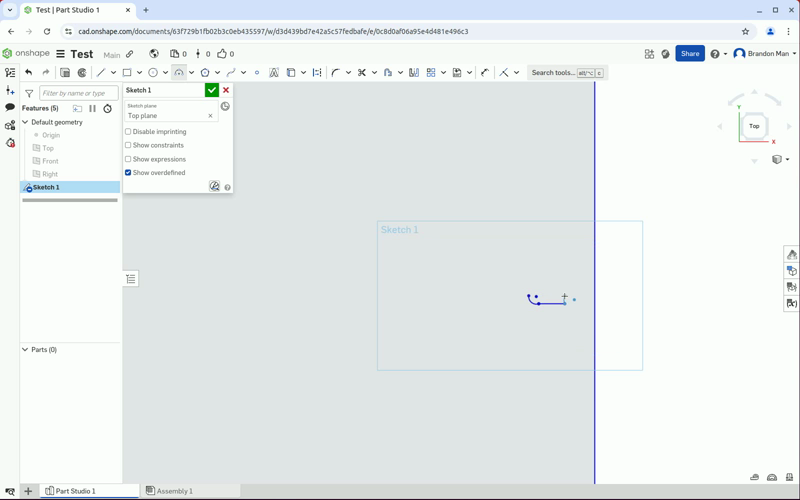
scroll(6)
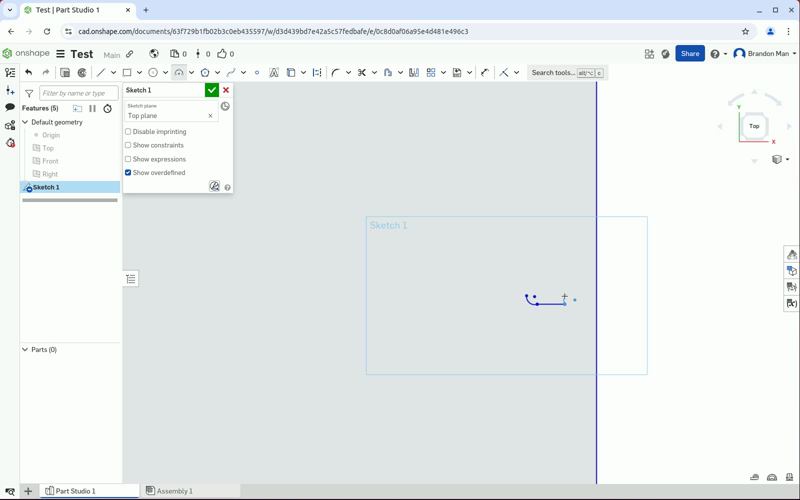
scroll(6)
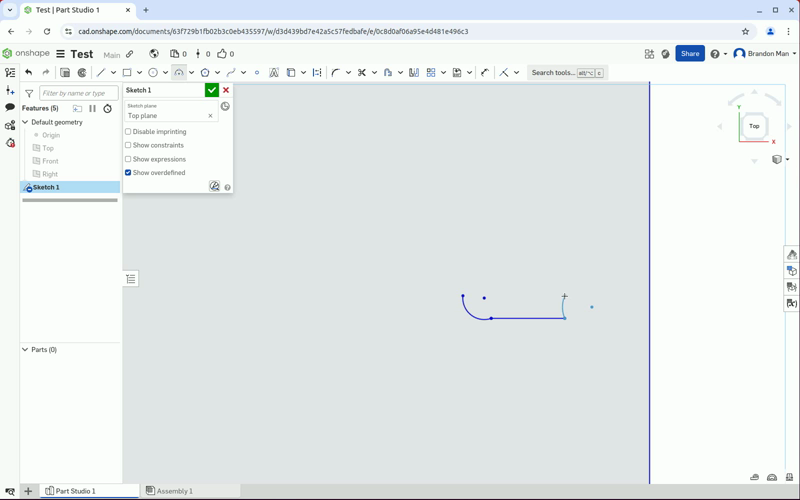
click(564, 295)
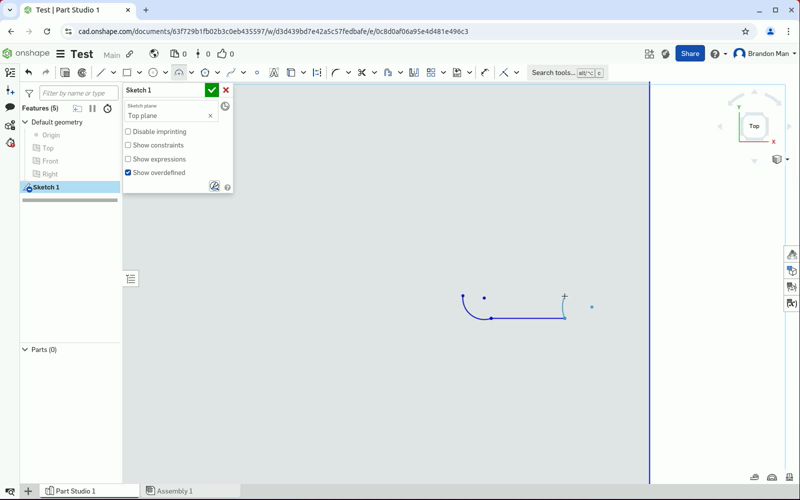
scroll(-6)
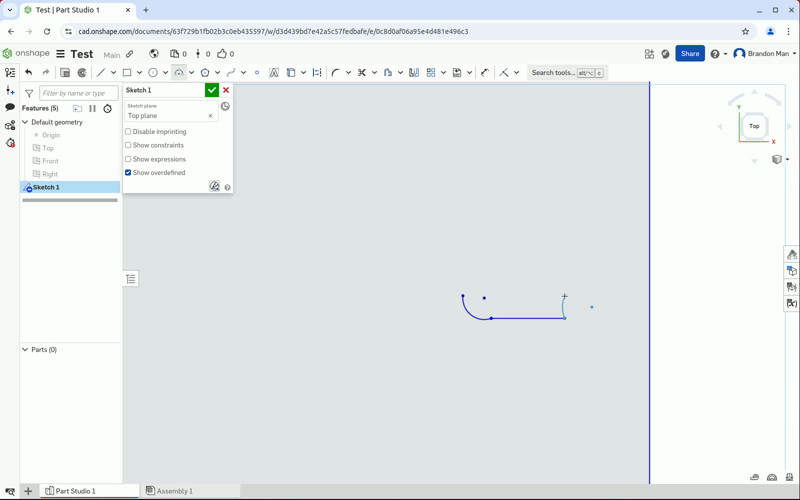
scroll(-6)
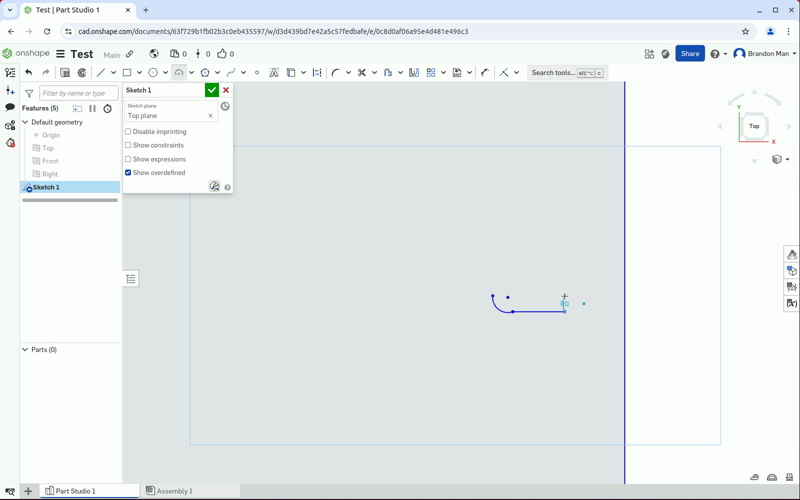
scroll(-6)
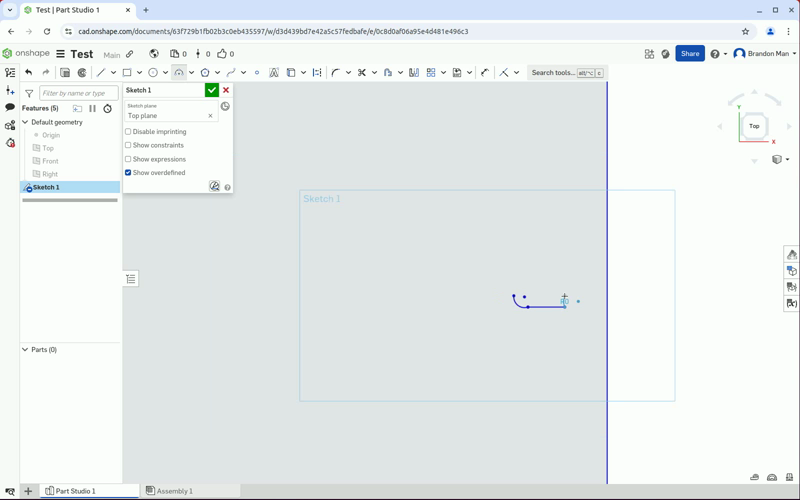
scroll(-6)
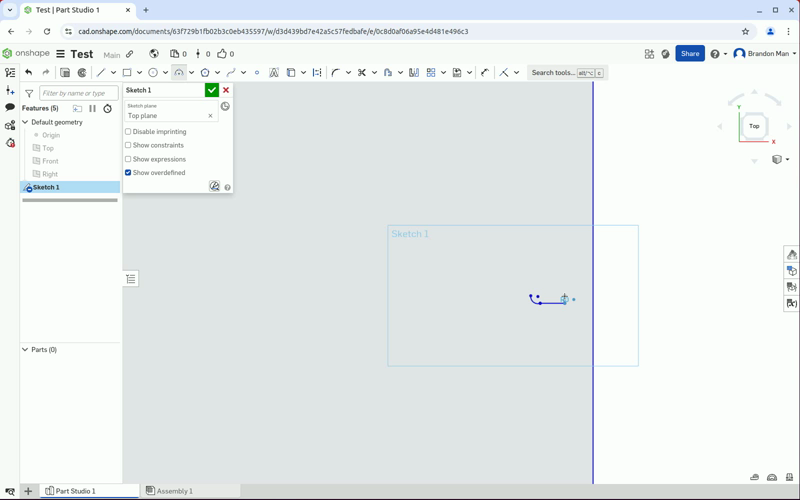
scroll(-6)
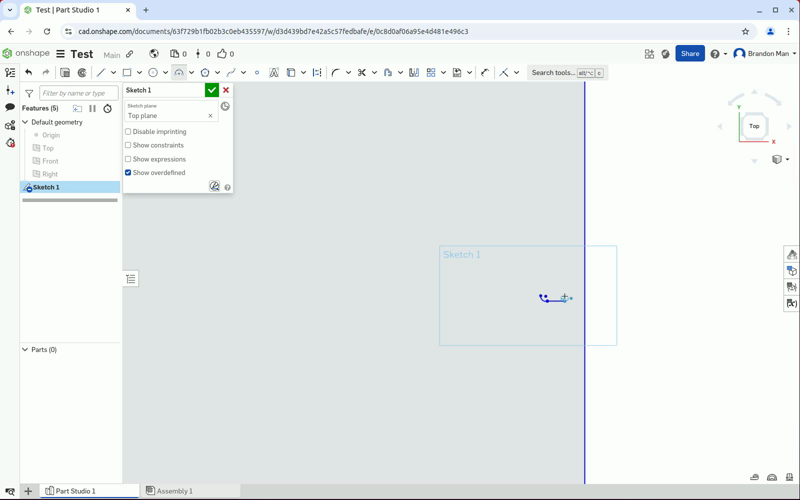
scroll(-6)
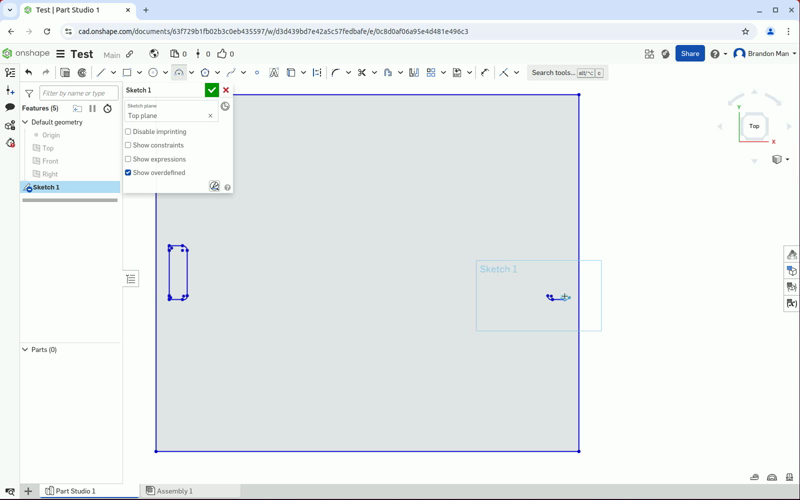
scroll(-6)
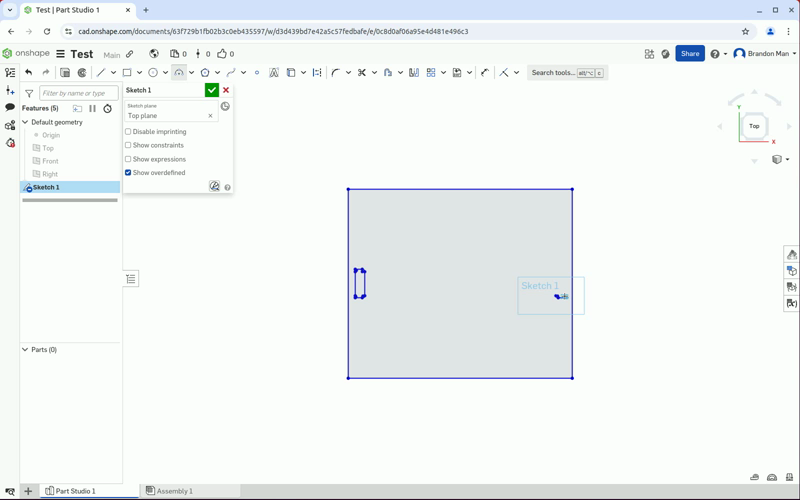
mouse_move(565, 296)
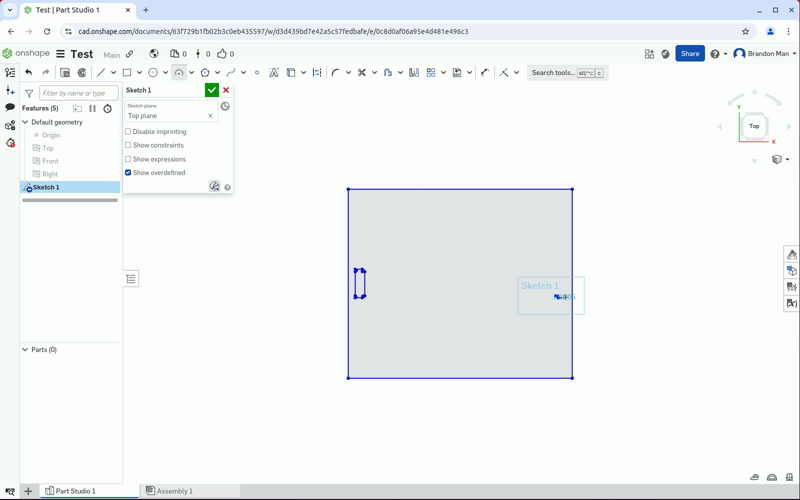
scroll(6)
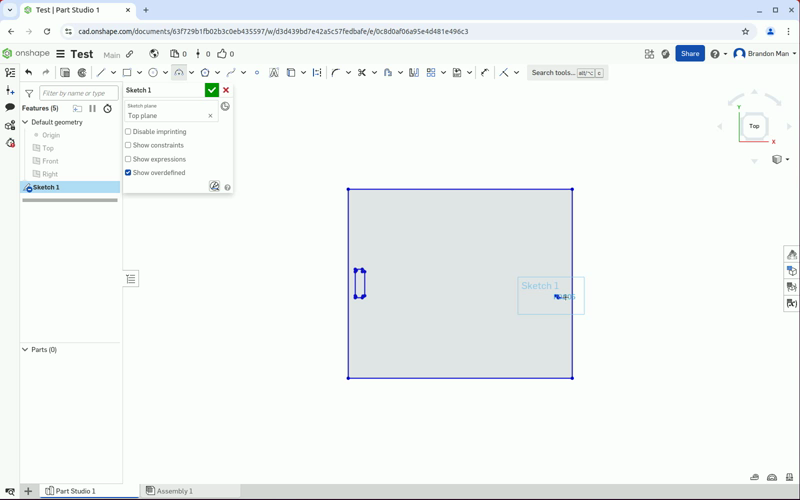
scroll(6)
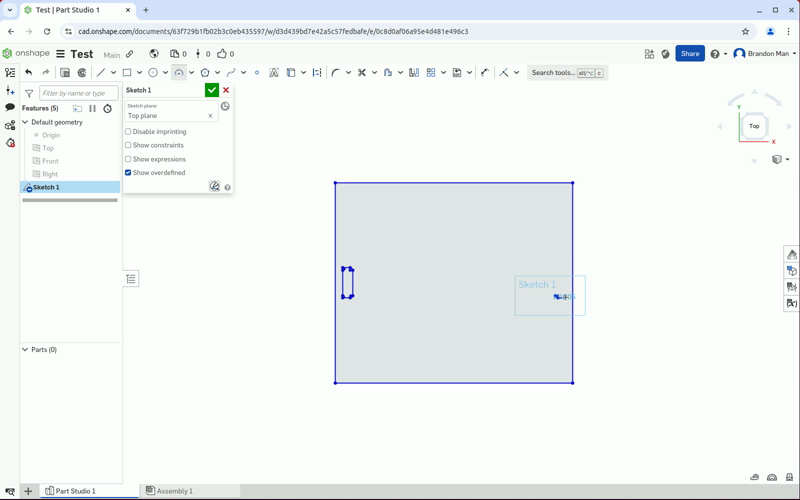
scroll(6)
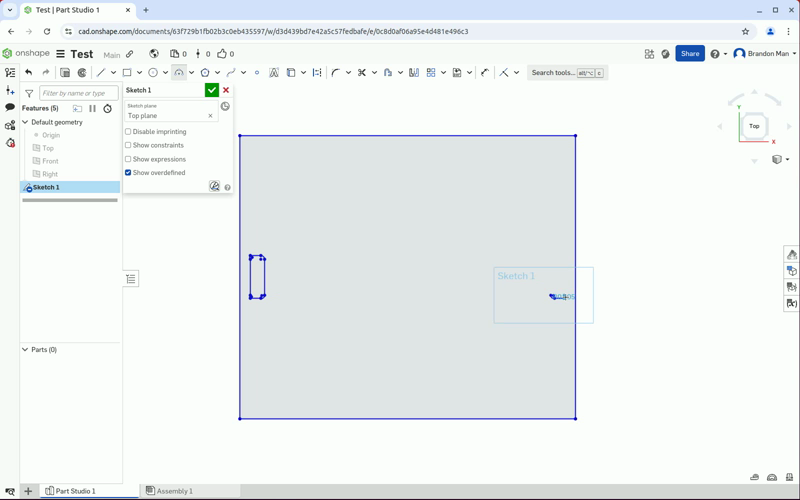
scroll(6)
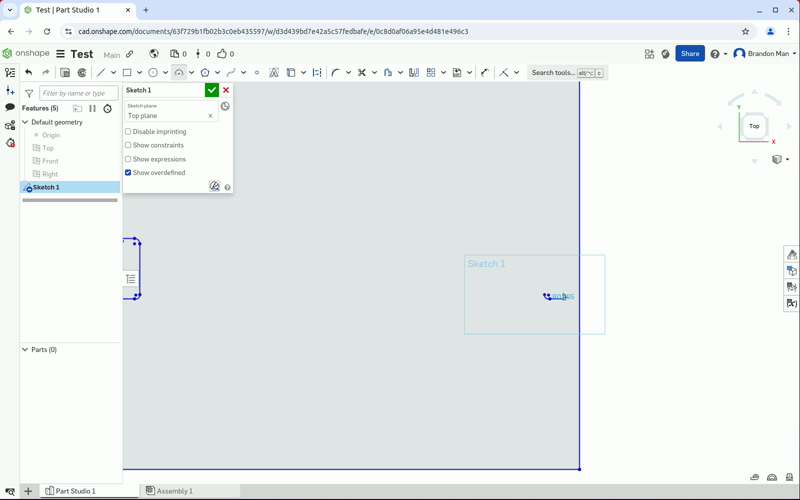
scroll(6)
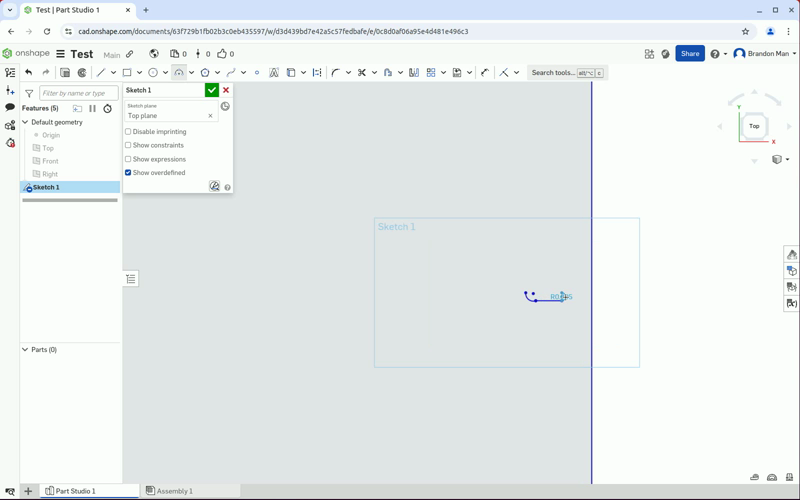
scroll(6)
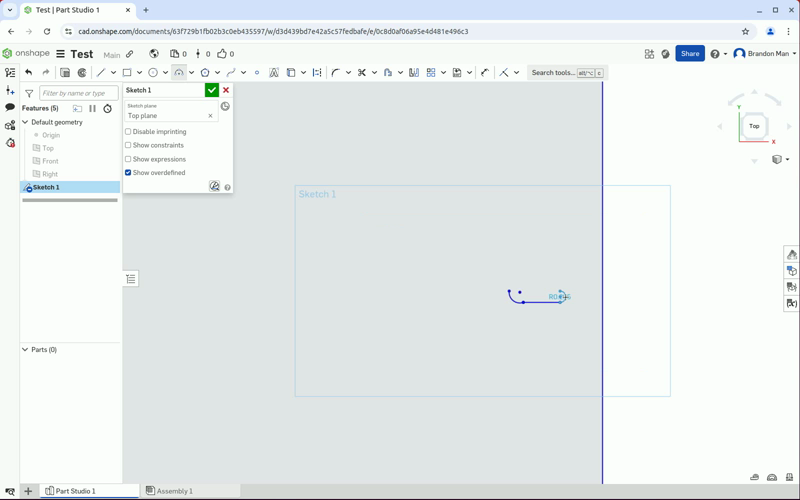
scroll(6)
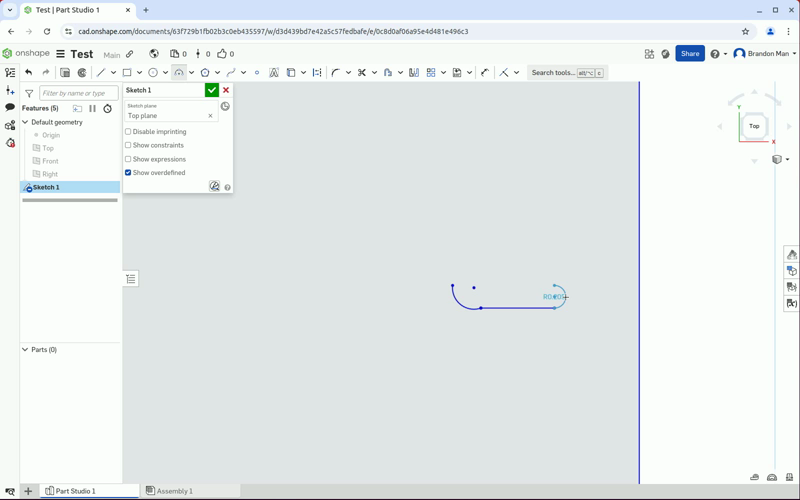
click(565, 296)
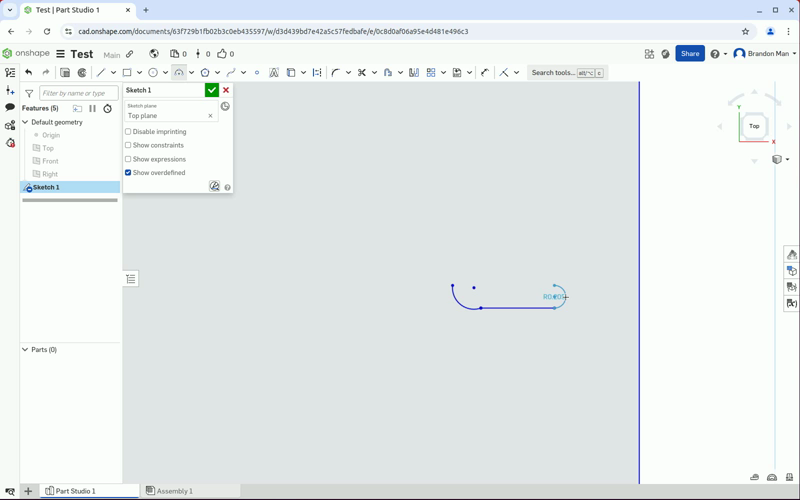
scroll(-6)
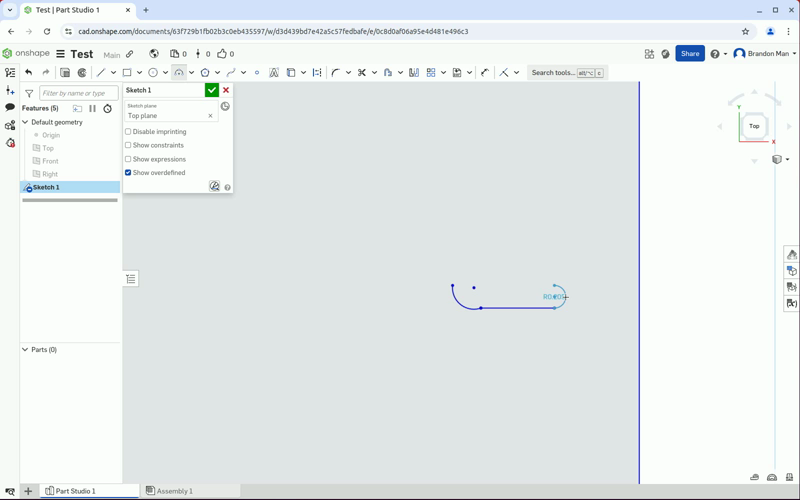
scroll(-6)
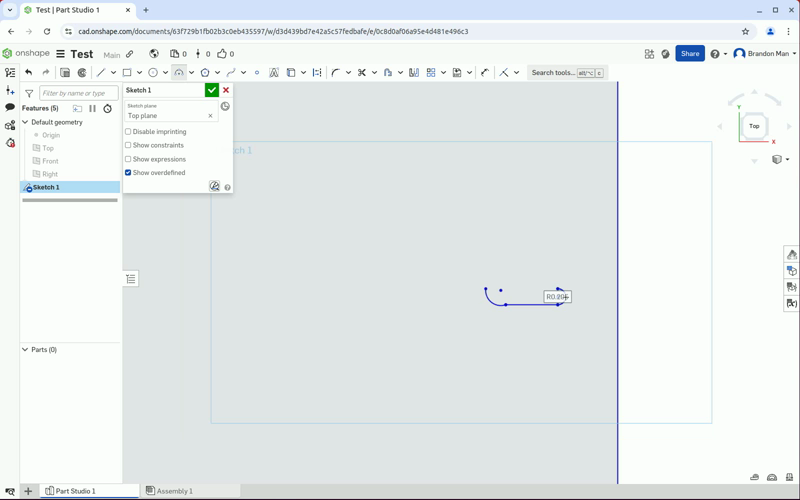
scroll(-6)
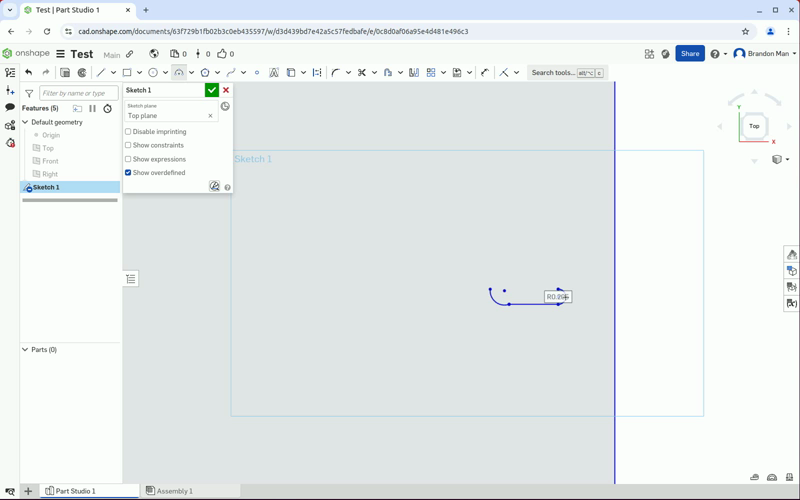
scroll(-6)
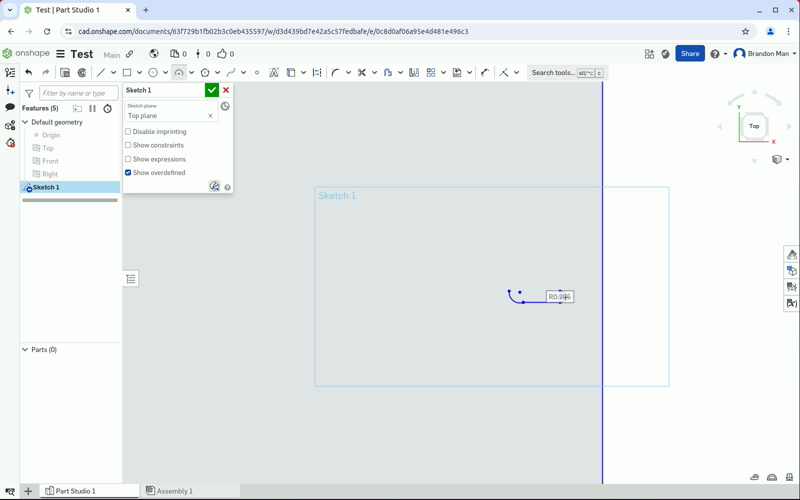
scroll(-6)
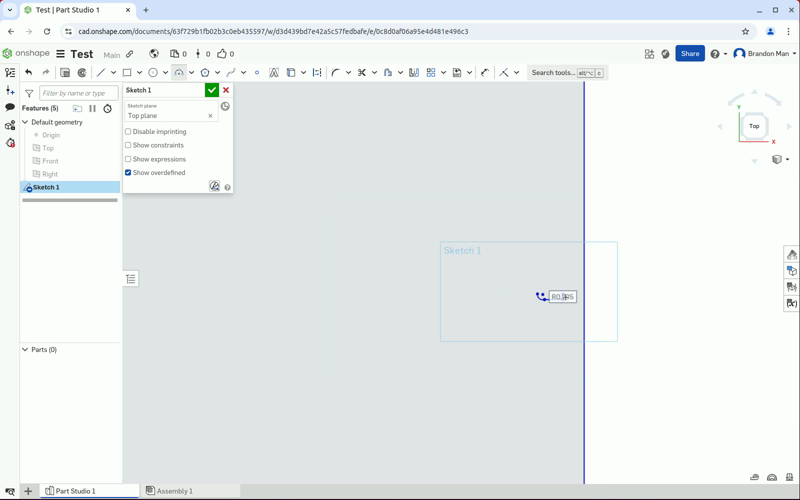
scroll(-6)
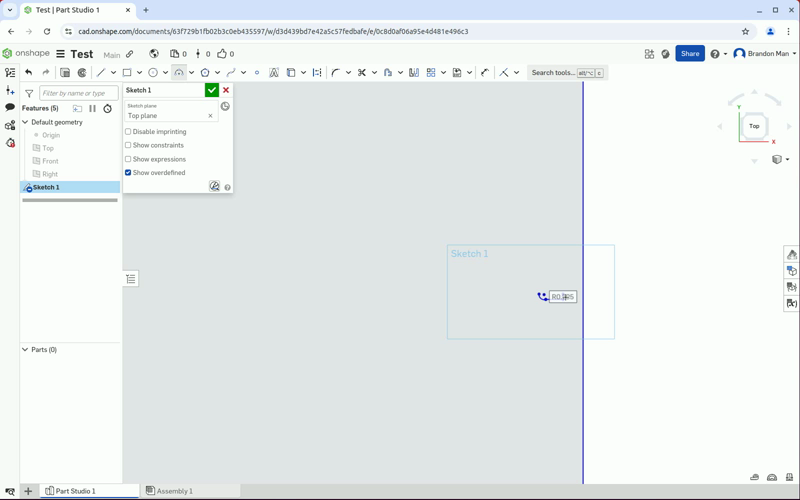
scroll(-6)
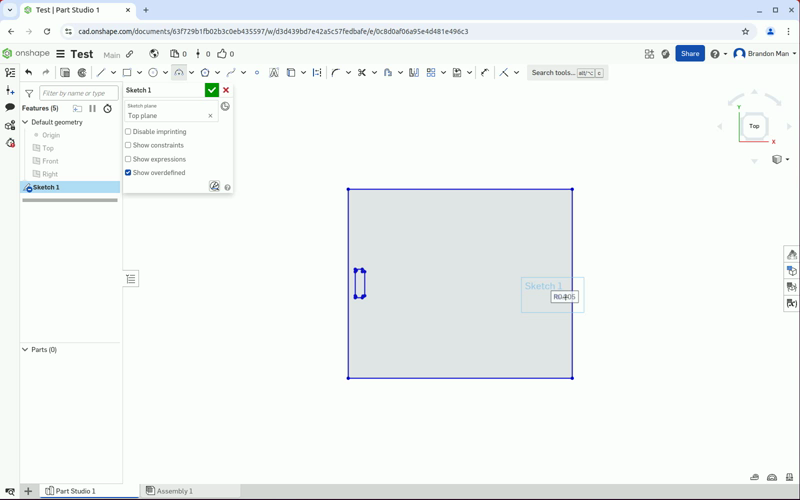
key_up(shift)
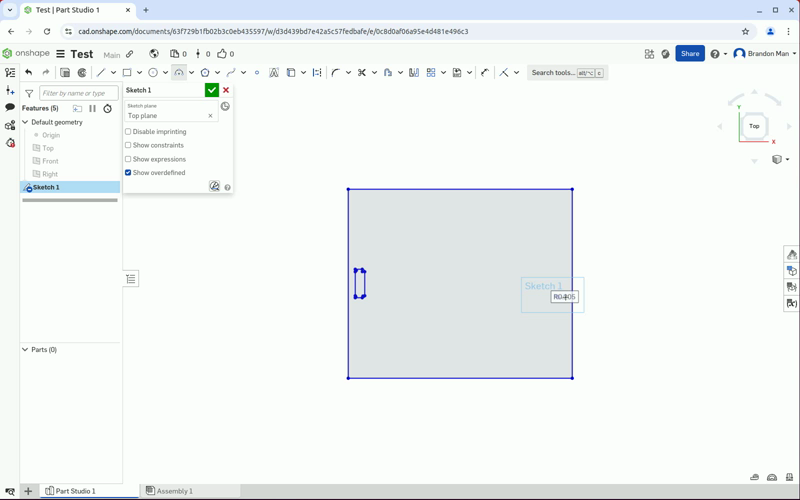
key(esc)
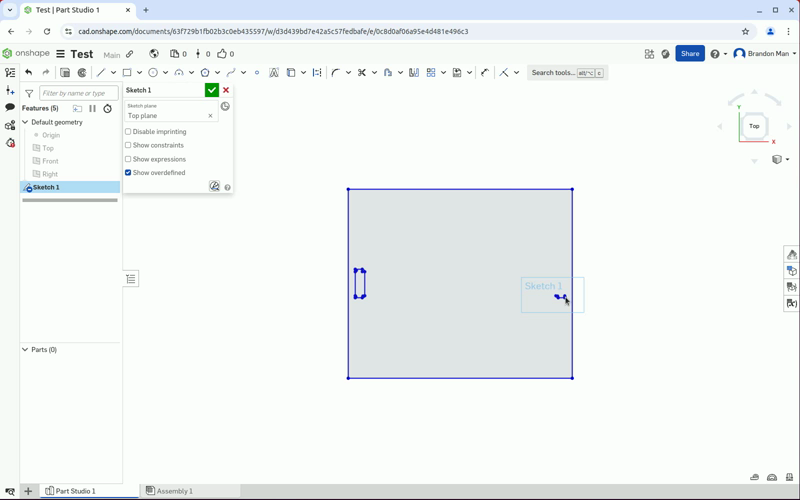
key(l)
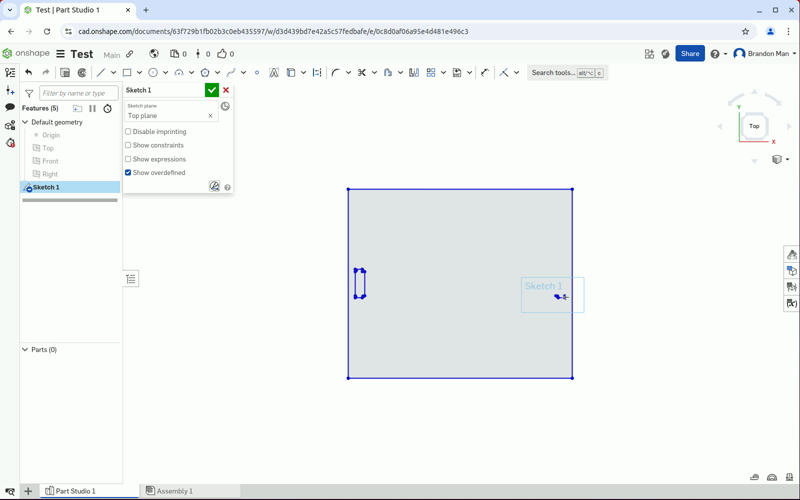
mouse_move(564, 295)
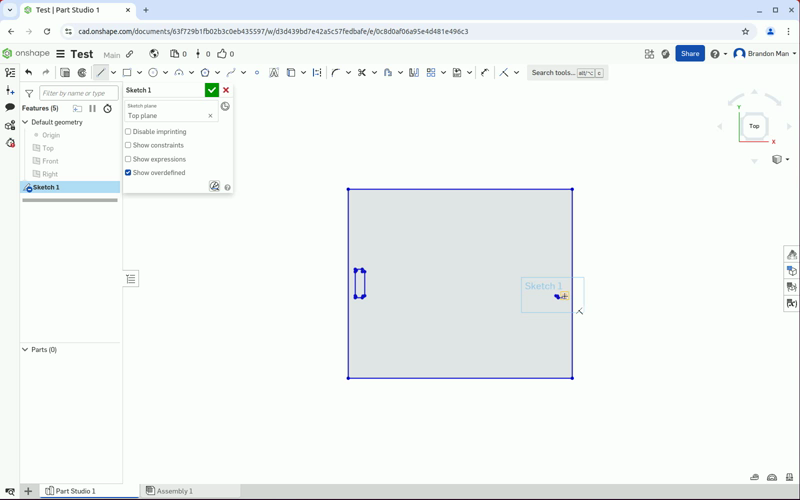
scroll(6)
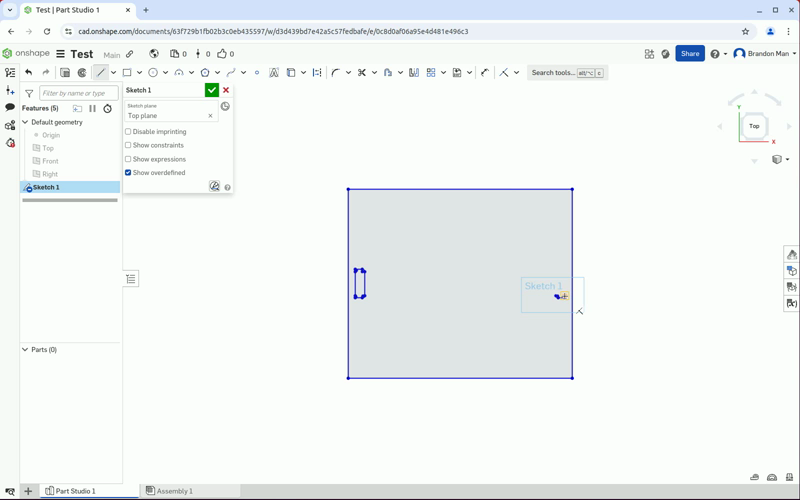
scroll(6)
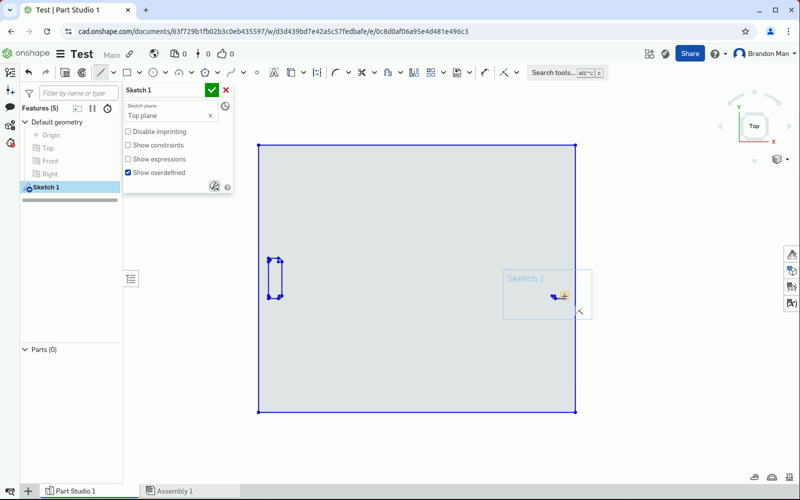
scroll(6)
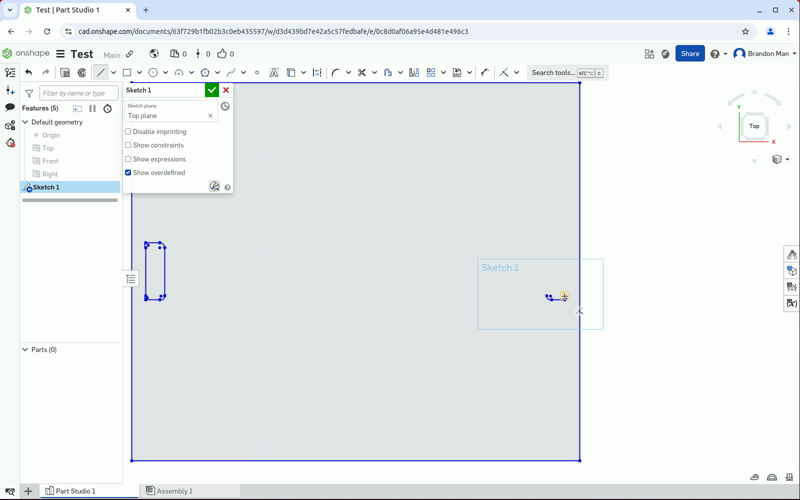
scroll(6)
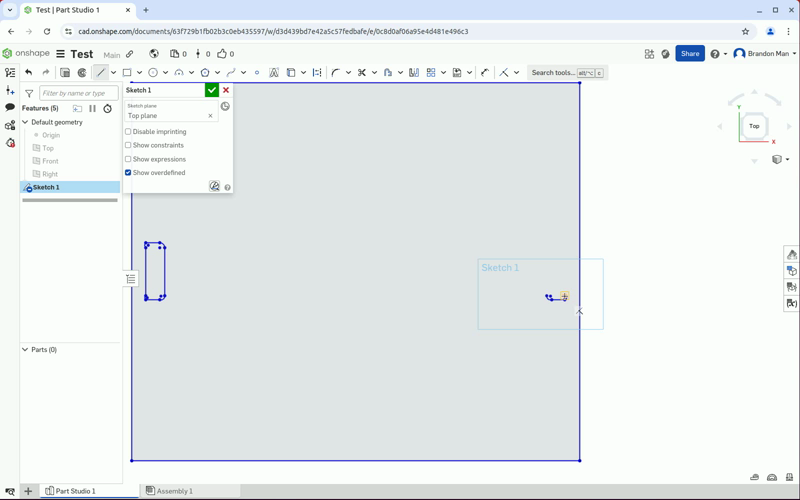
scroll(6)
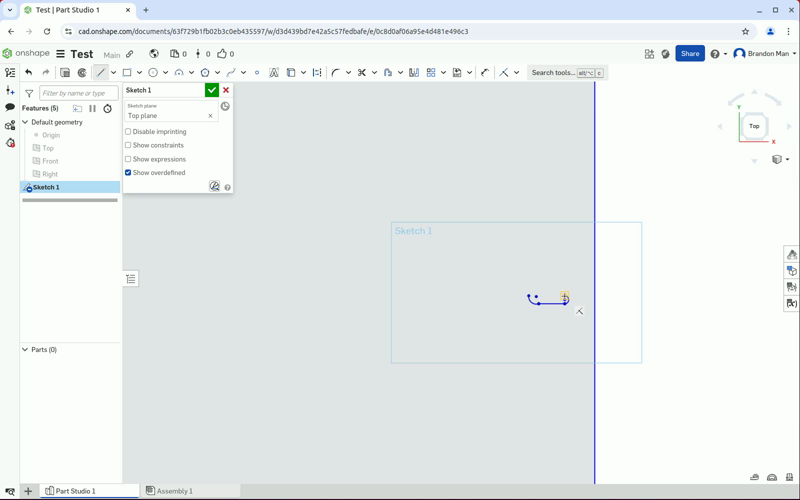
scroll(6)
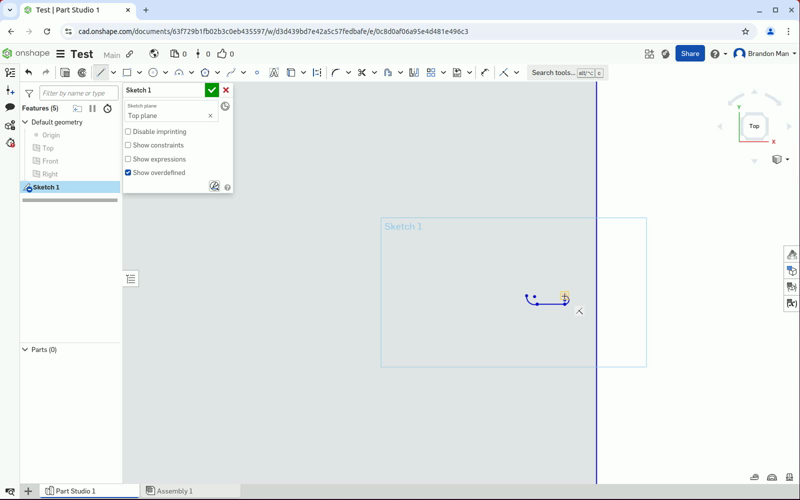
scroll(6)
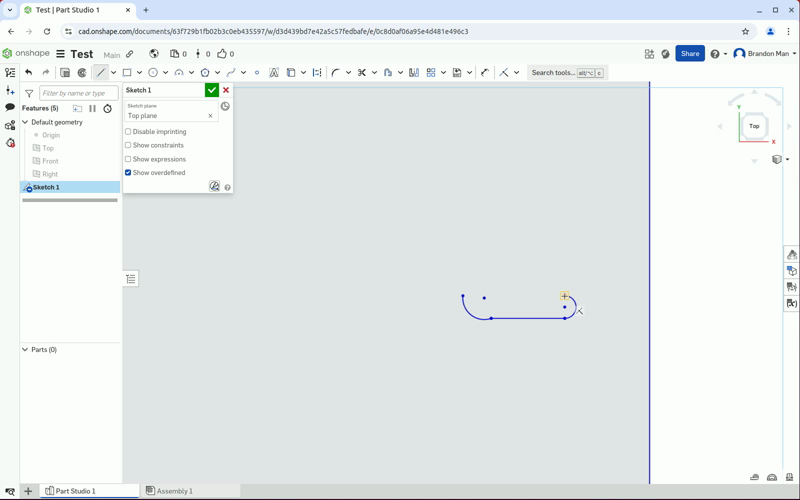
click(564, 295)
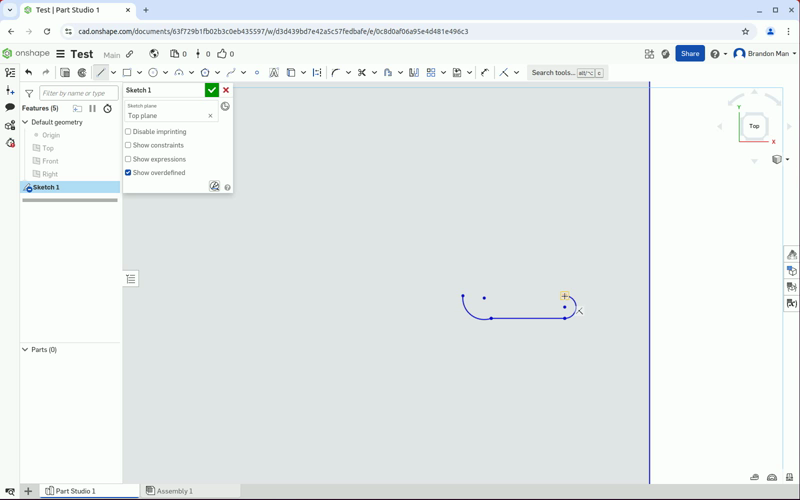
scroll(-6)
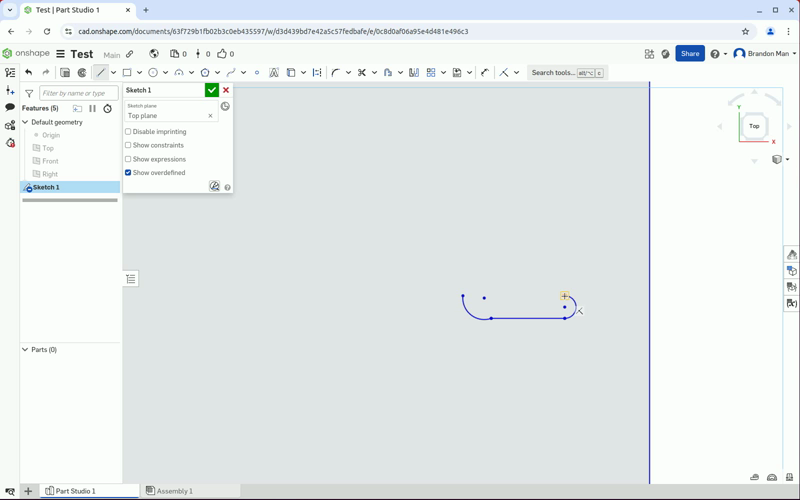
scroll(-6)
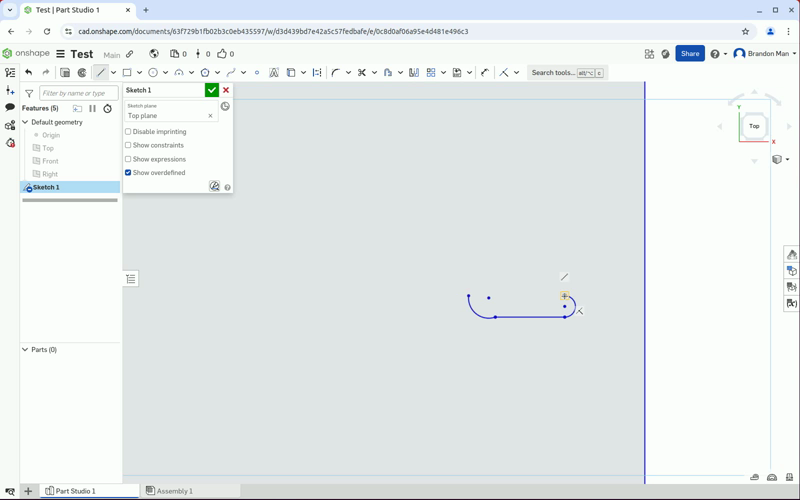
scroll(-6)
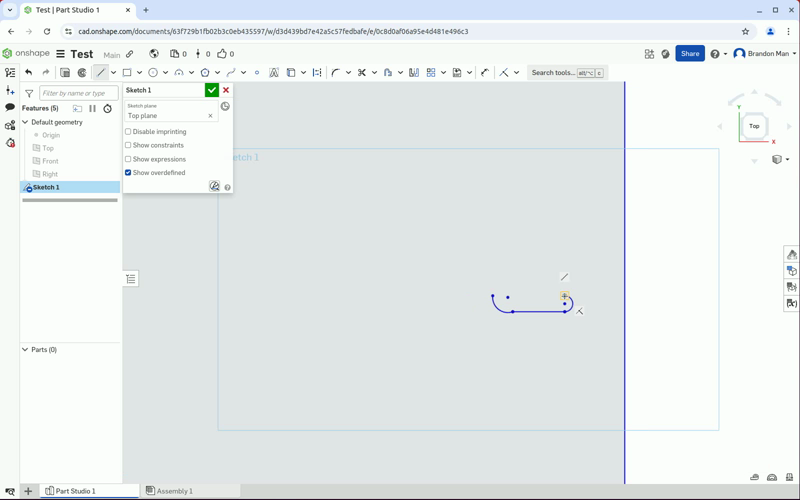
scroll(-6)
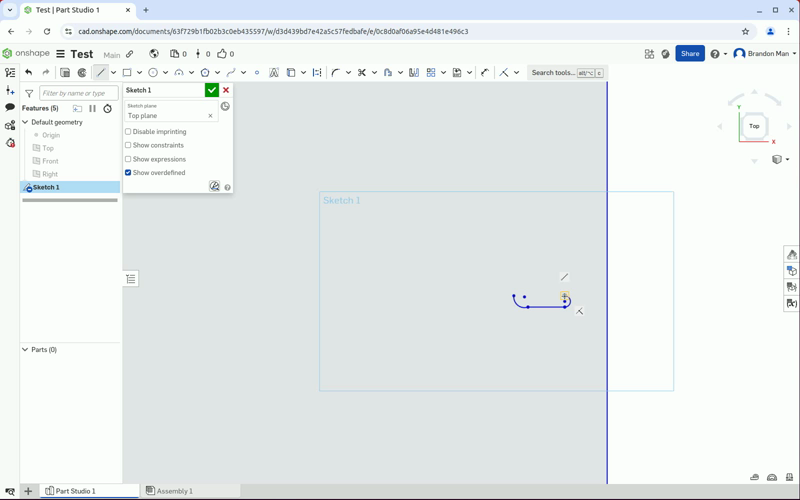
scroll(-6)
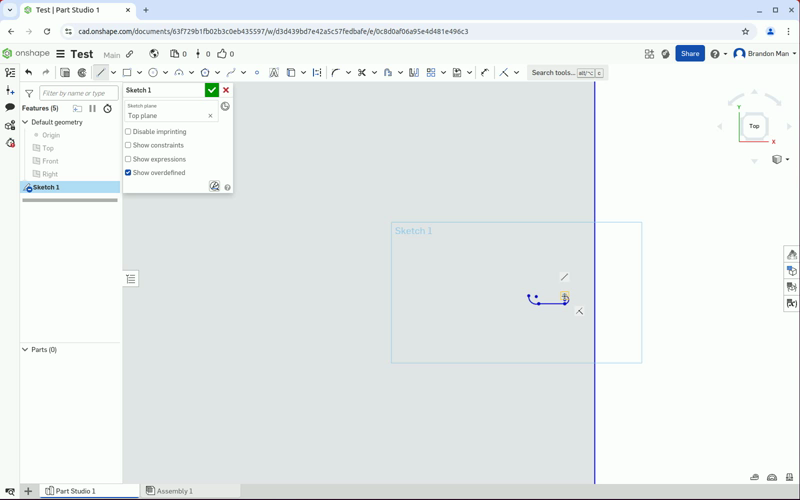
scroll(-6)
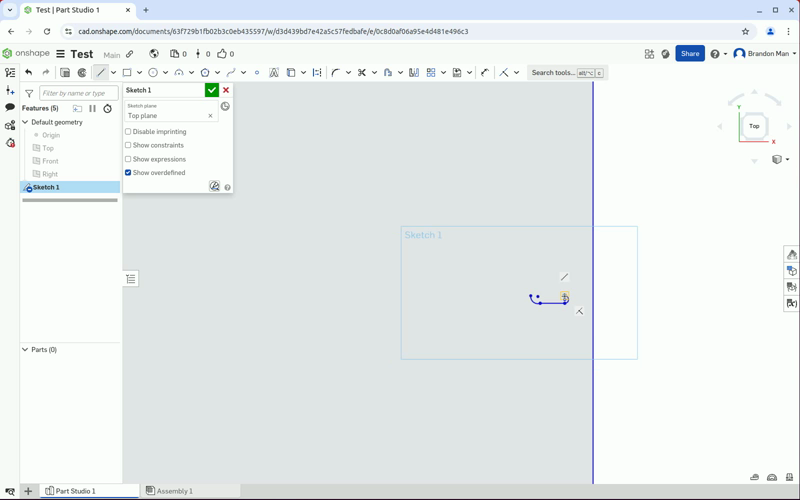
scroll(-6)
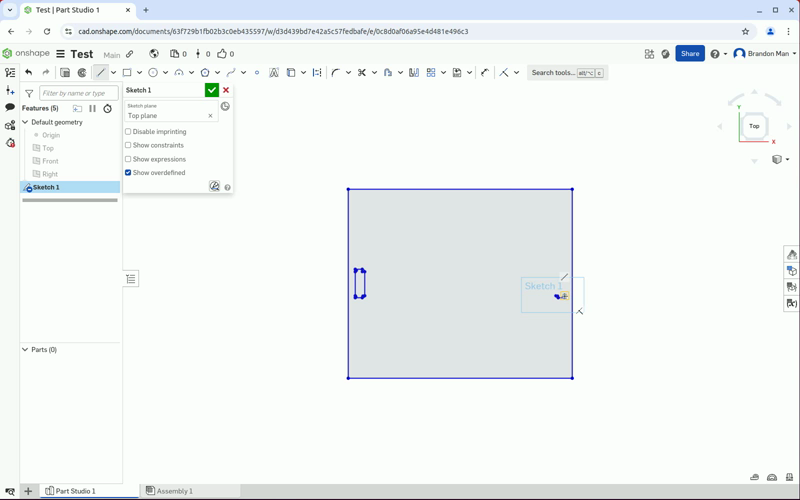
key_down(shift)
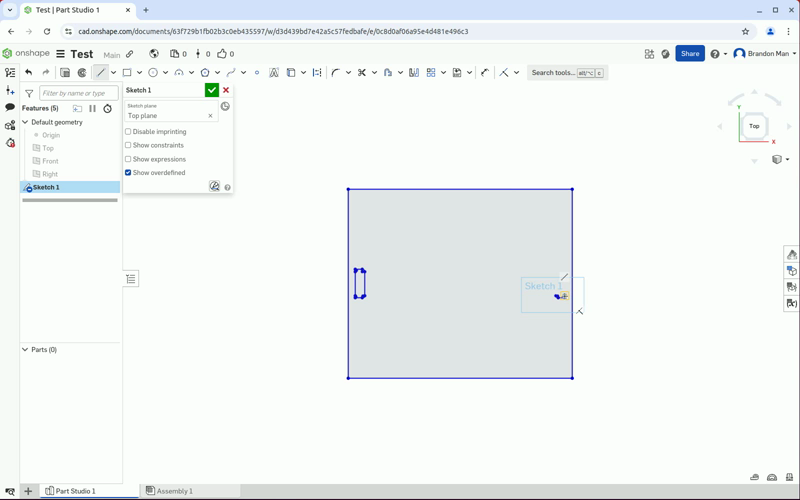
mouse_move(589, 295)
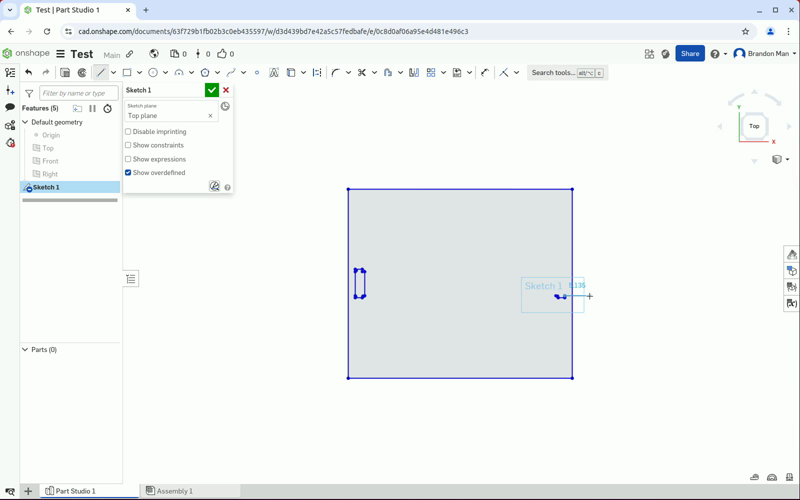
mouse_move(564, 271)
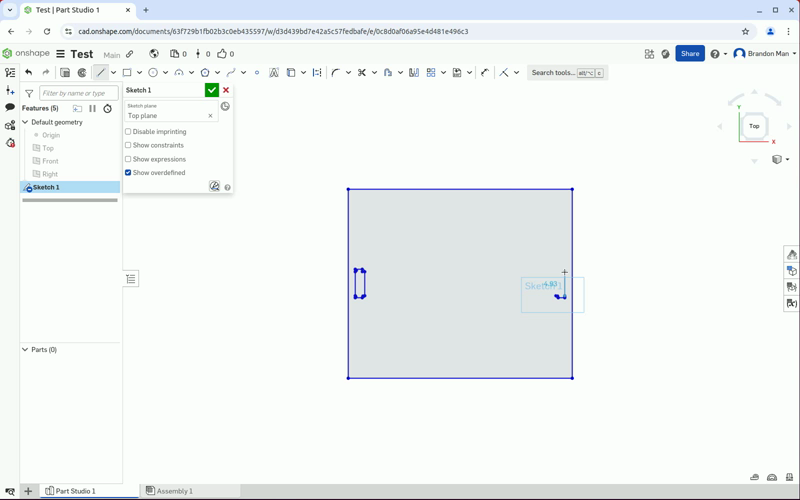
click(564, 271)
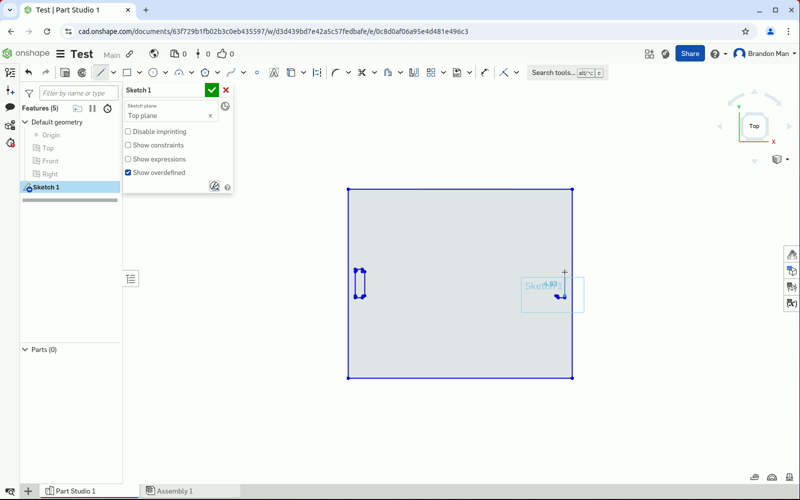
key_up(shift)
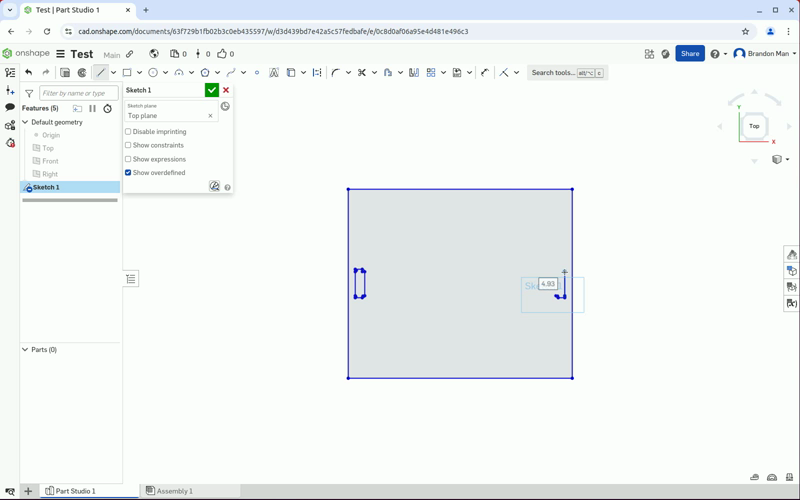
key(esc)
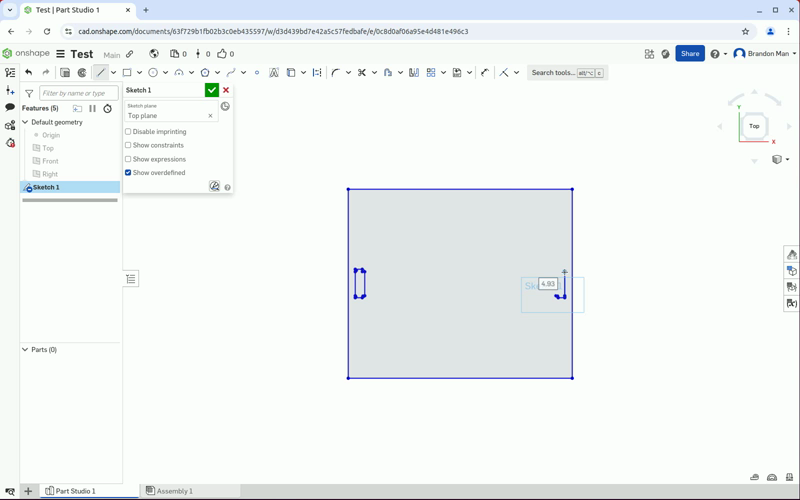
key(a)
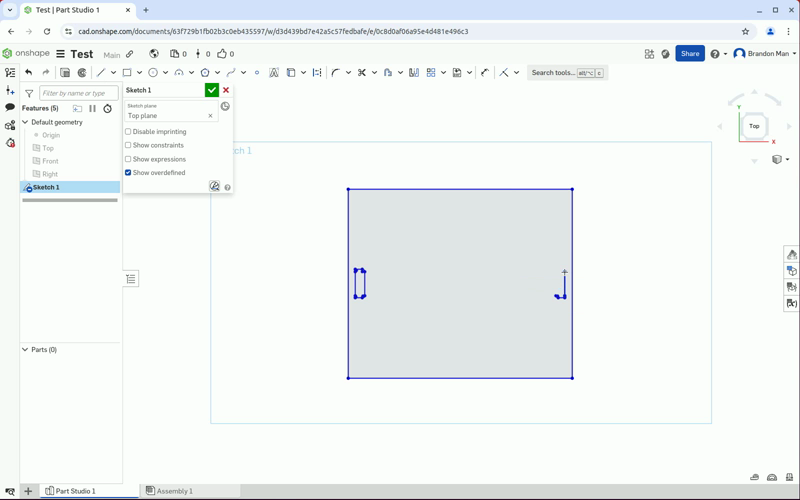
mouse_move(564, 271)
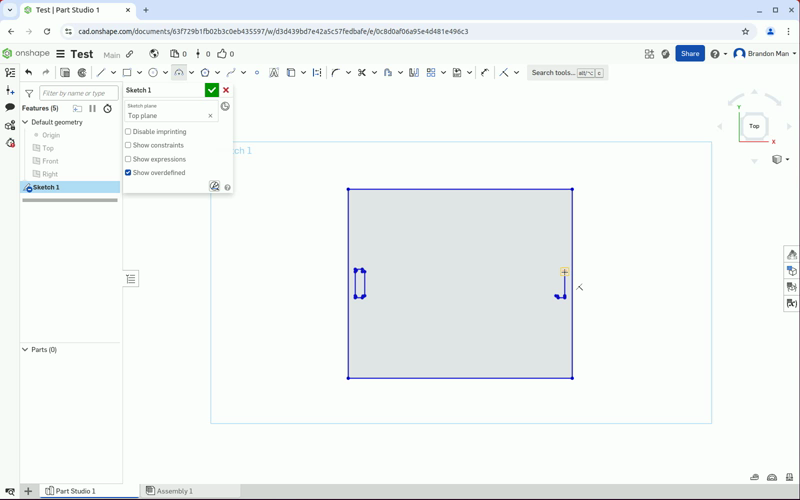
click(564, 271)
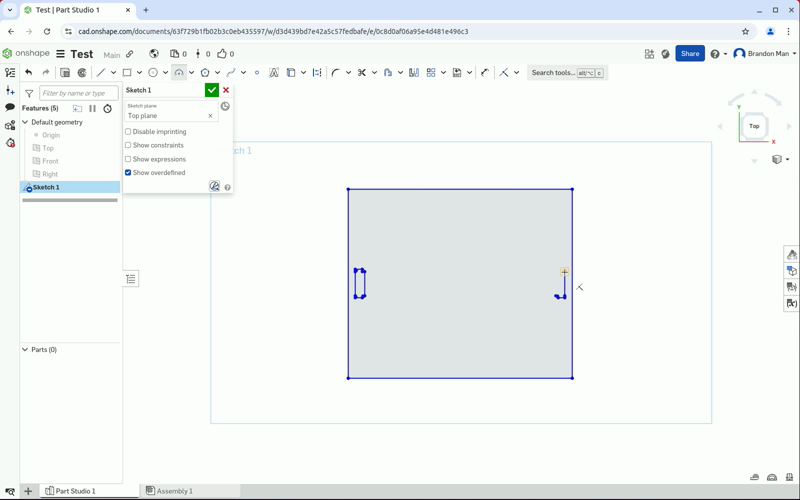
key_down(shift)
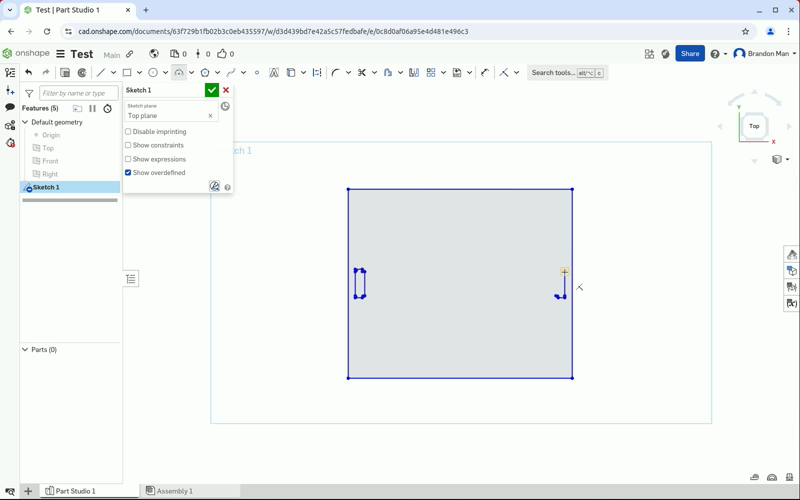
mouse_move(564, 269)
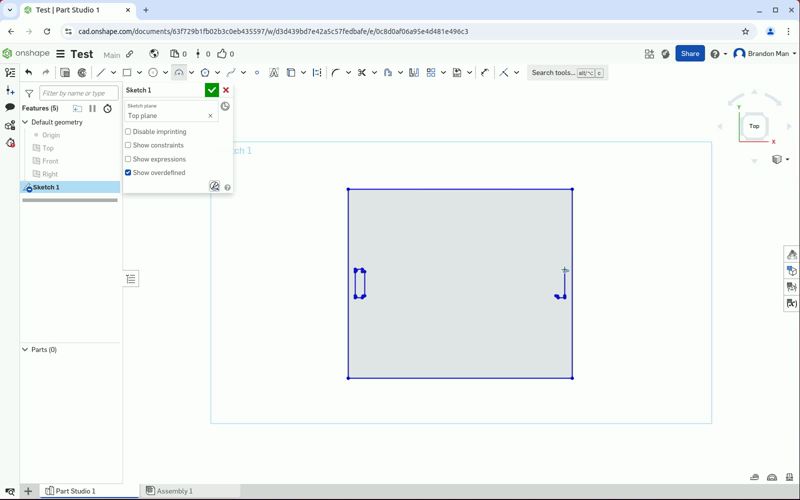
scroll(6)
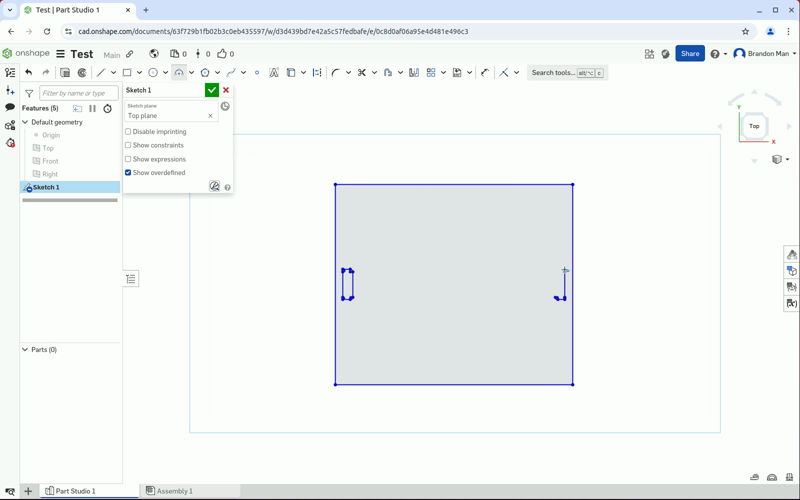
scroll(6)
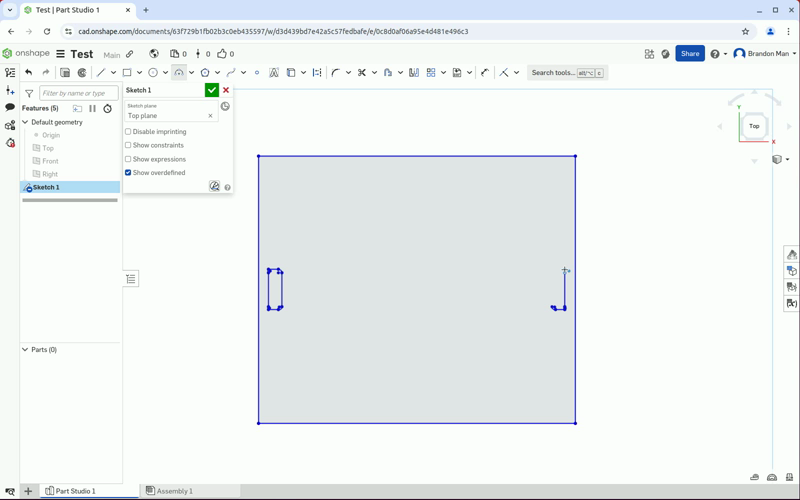
scroll(6)
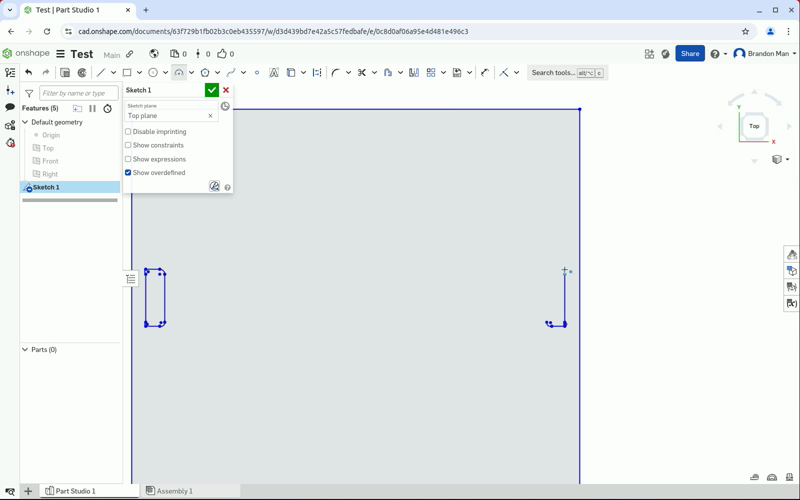
scroll(6)
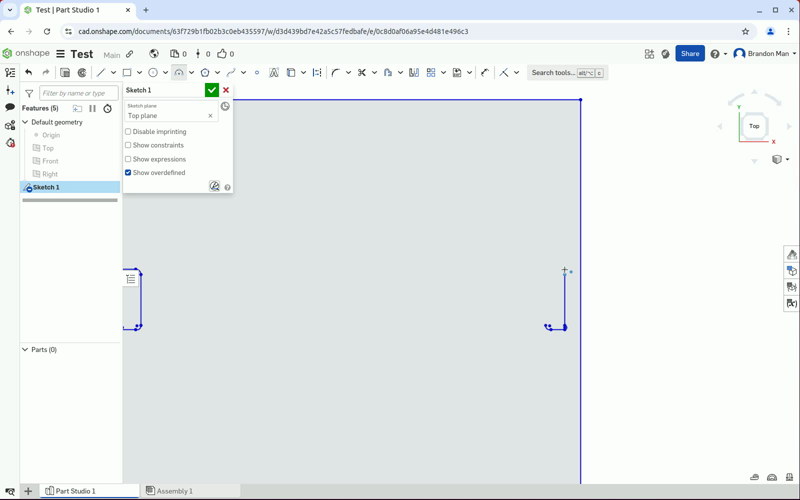
scroll(6)
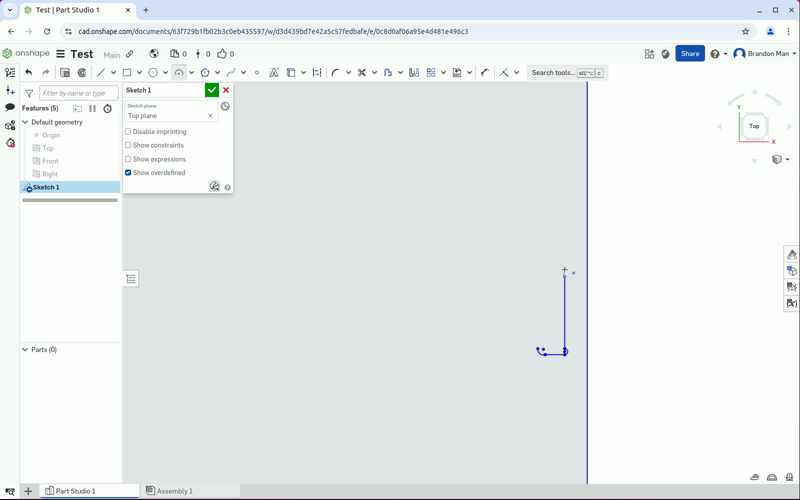
scroll(6)
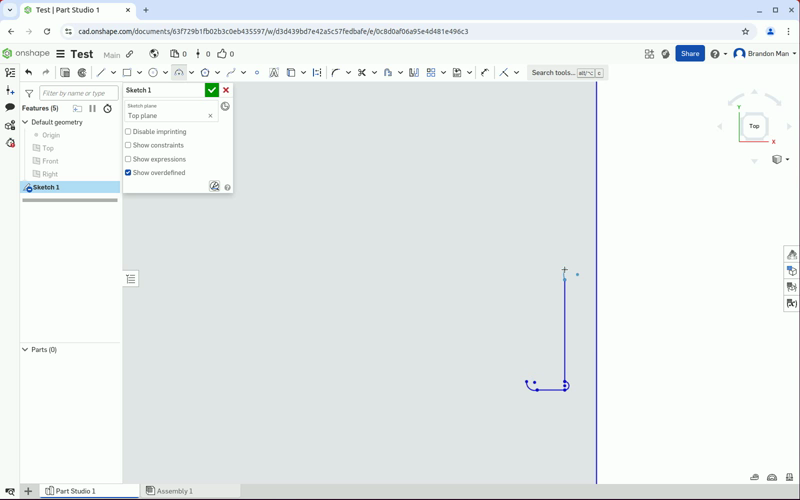
scroll(6)
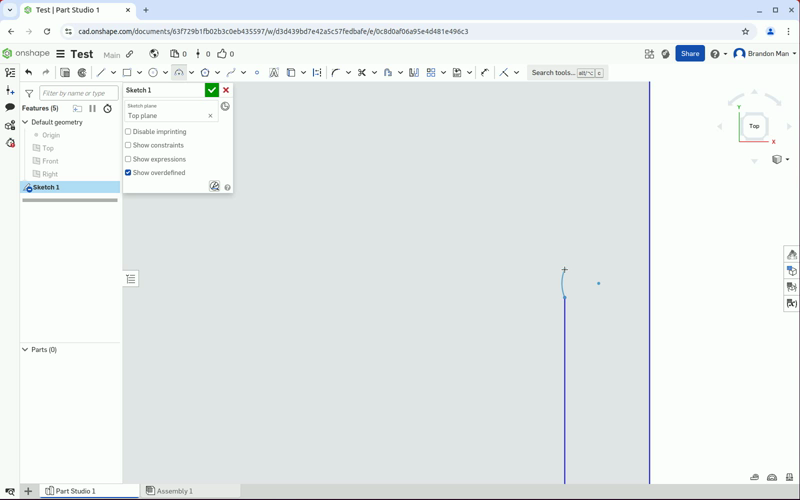
click(564, 269)
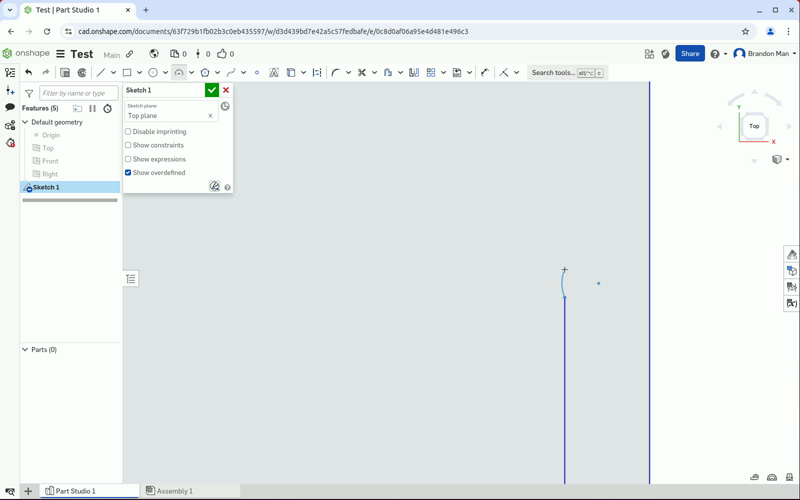
scroll(-6)
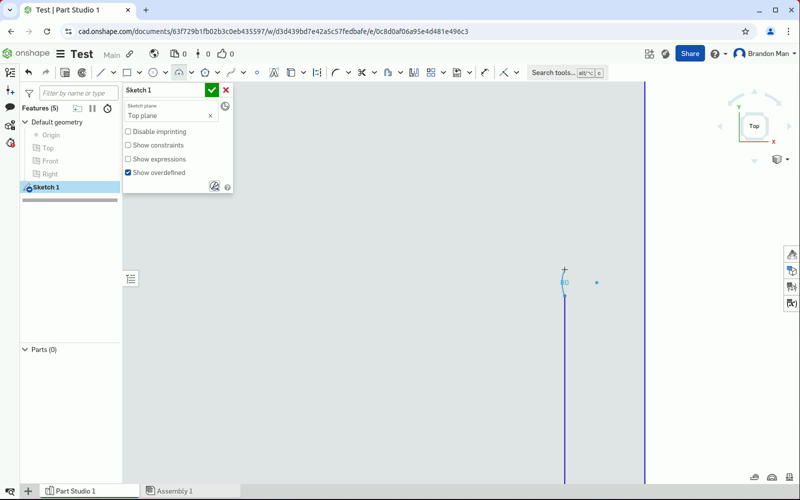
scroll(-6)
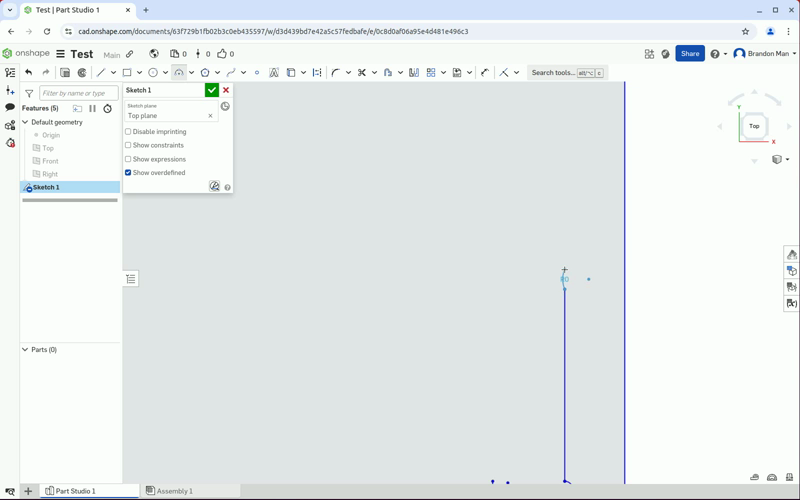
scroll(-6)
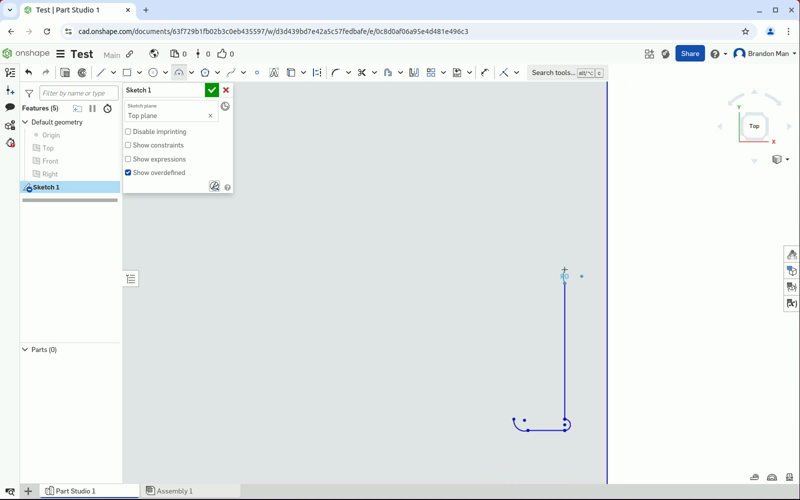
scroll(-6)
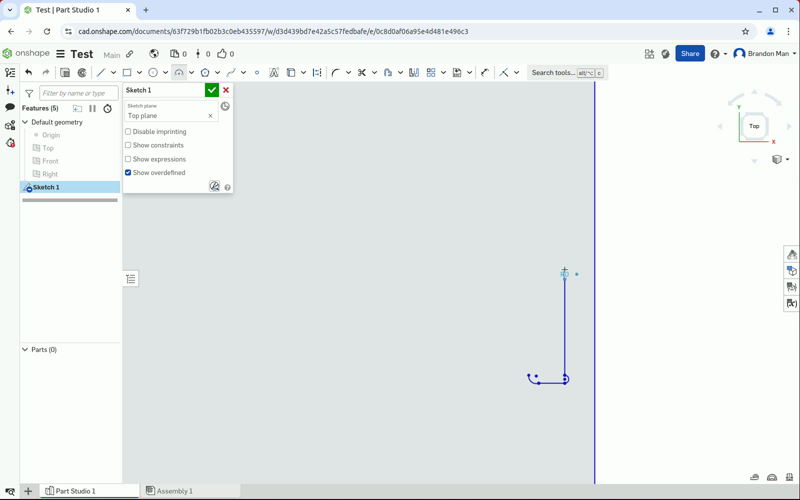
scroll(-6)
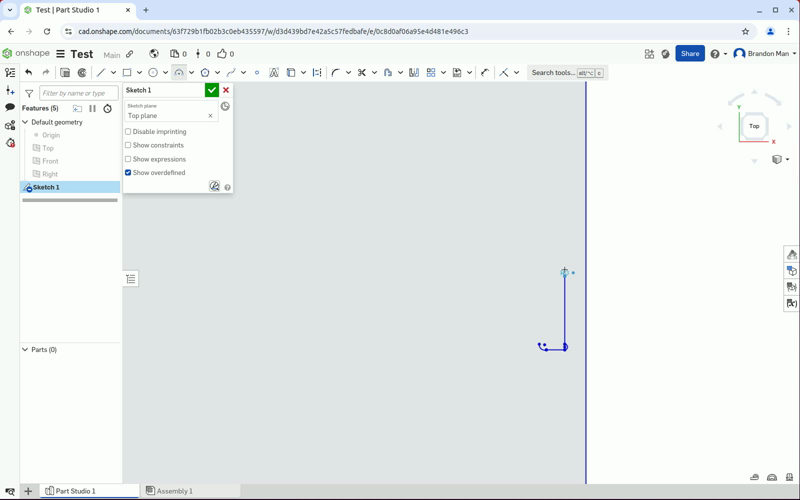
scroll(-6)
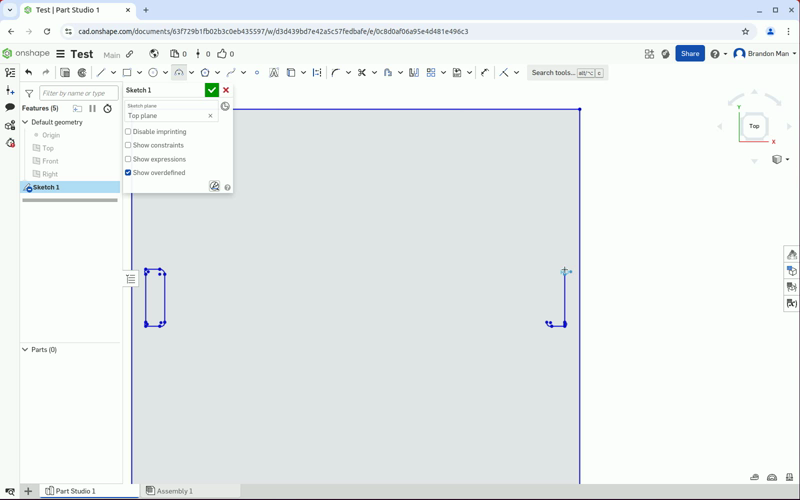
scroll(-6)
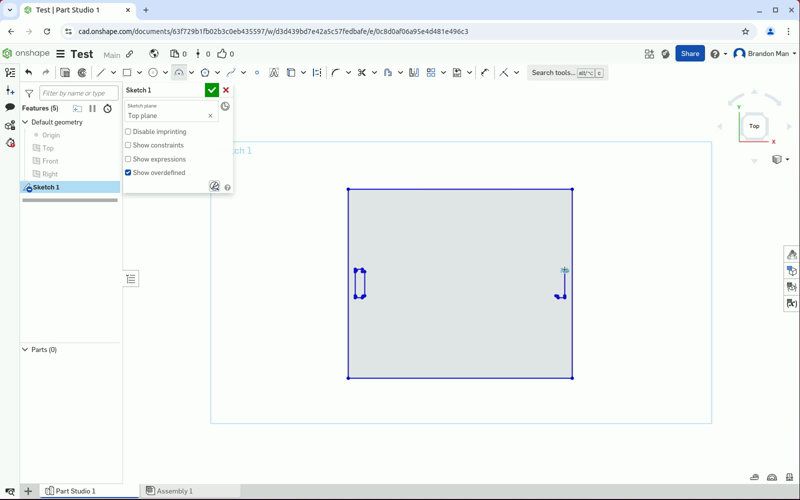
mouse_move(565, 270)
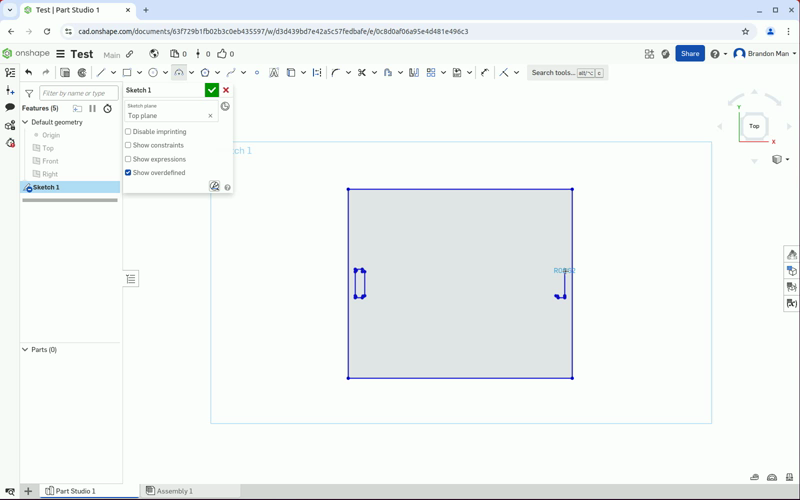
scroll(6)
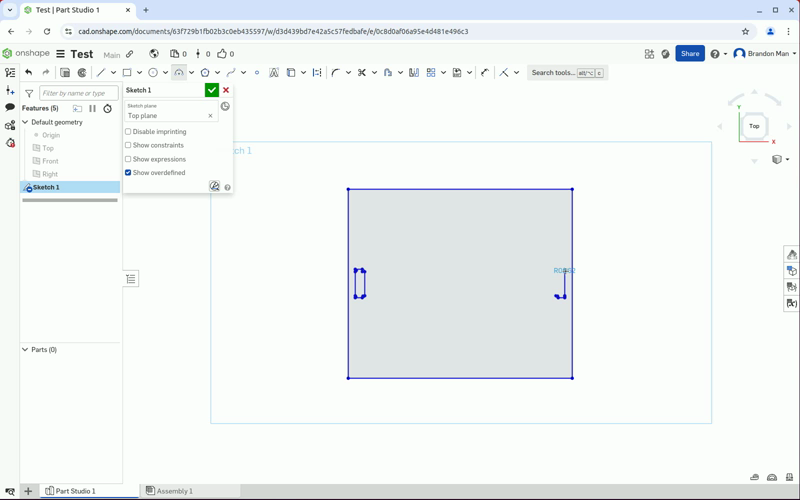
scroll(6)
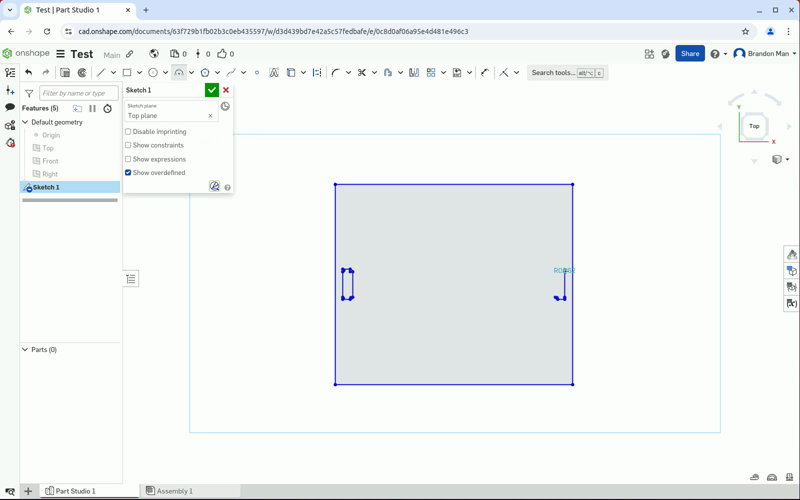
scroll(6)
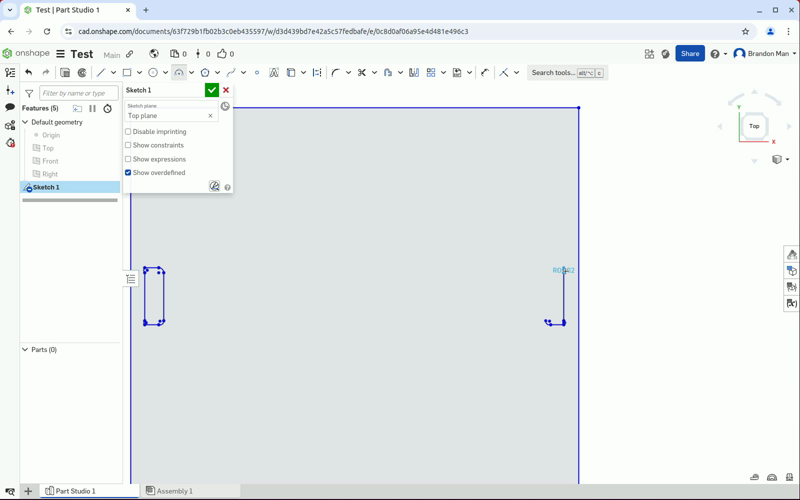
scroll(6)
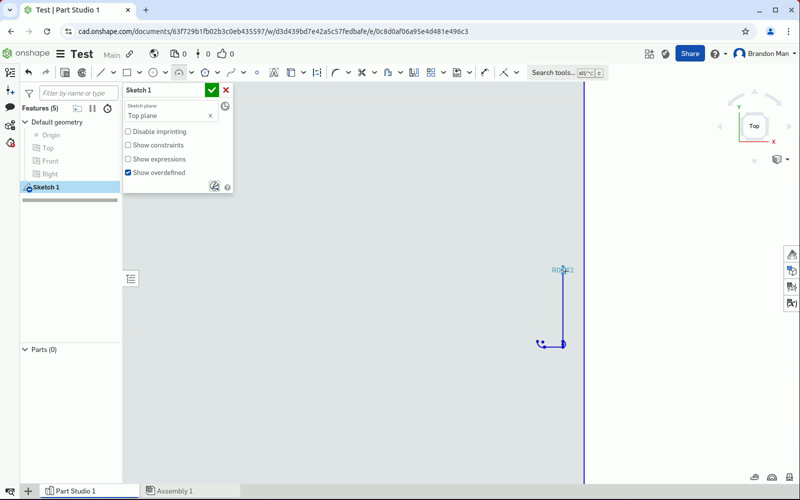
scroll(6)
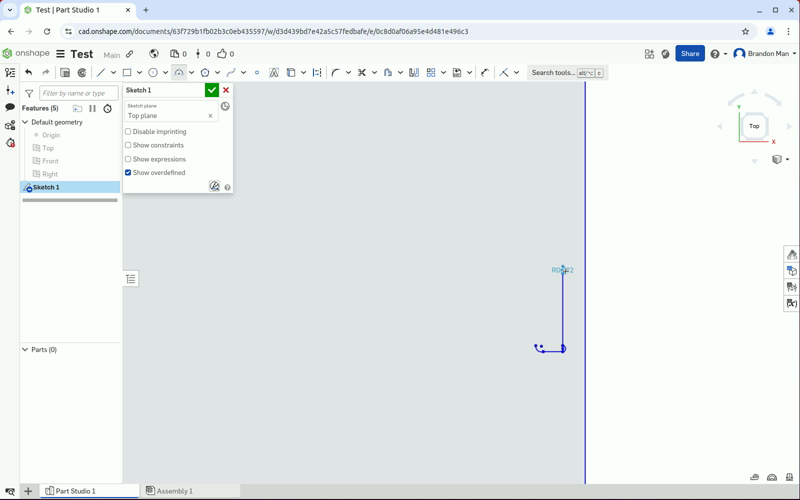
scroll(6)
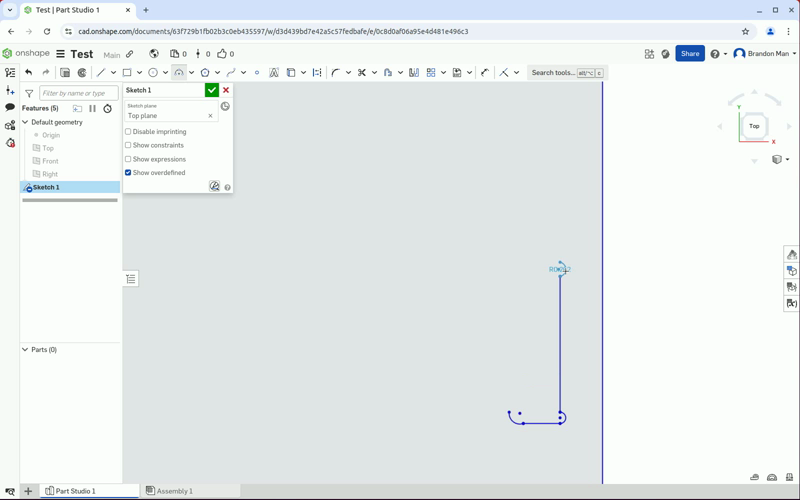
scroll(6)
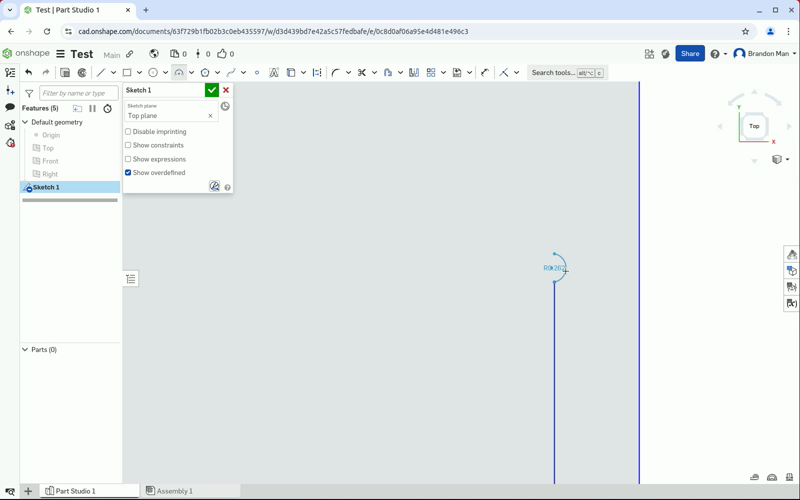
click(565, 270)
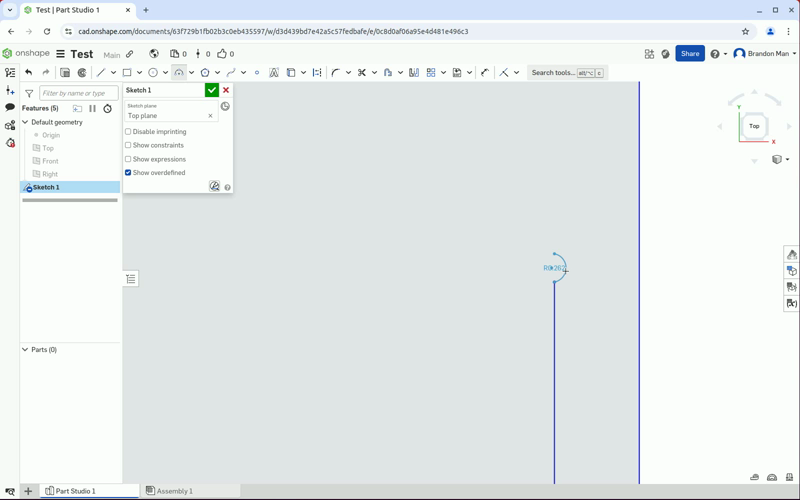
scroll(-6)
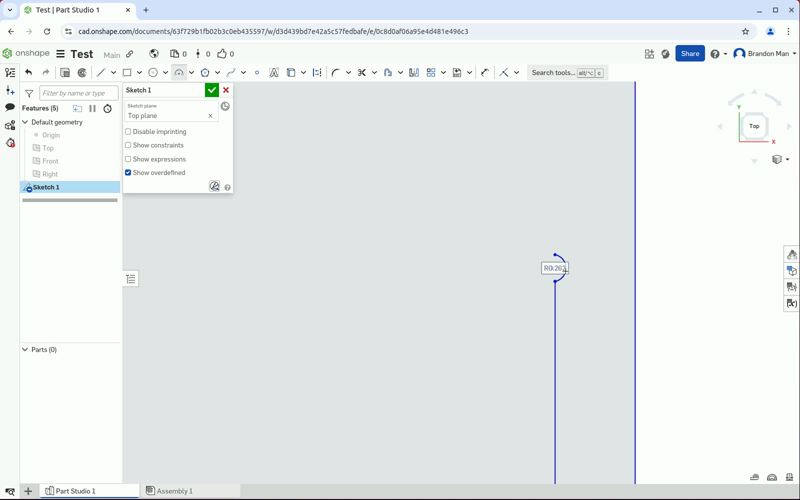
scroll(-6)
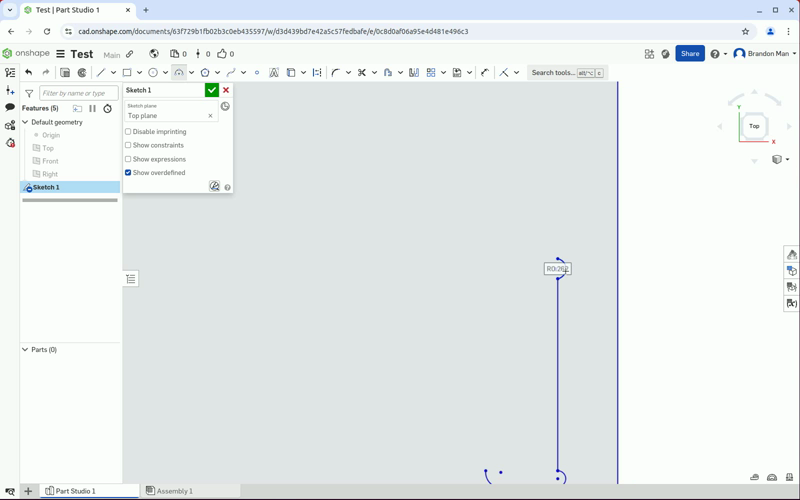
scroll(-6)
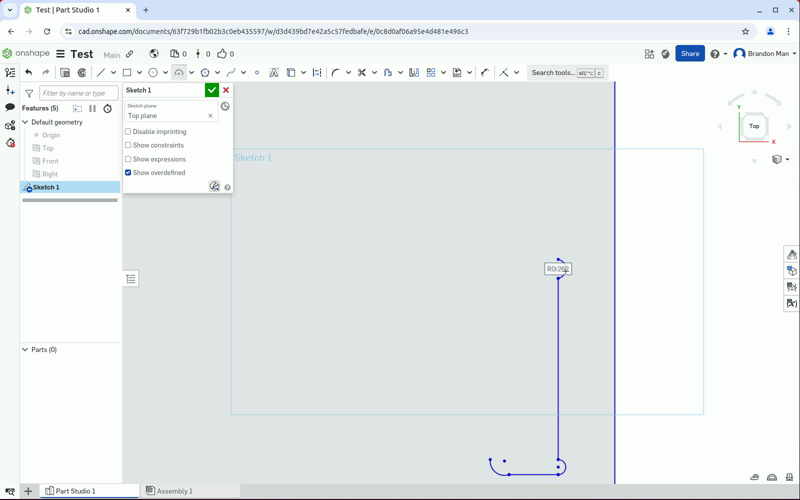
scroll(-6)
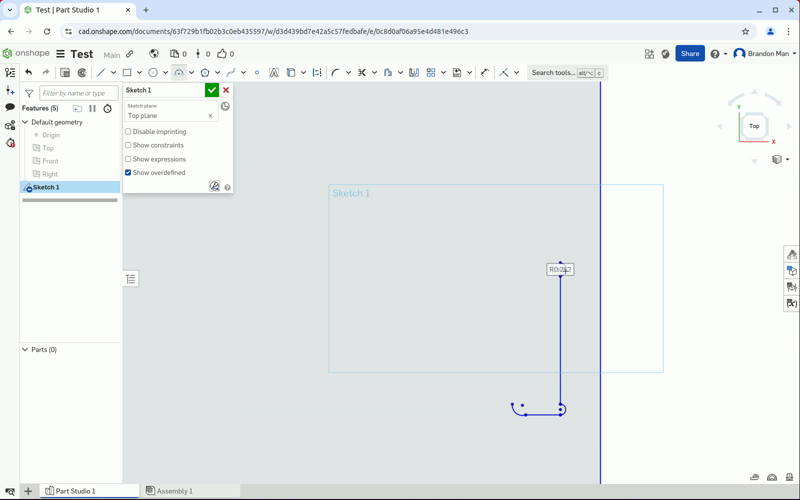
scroll(-6)
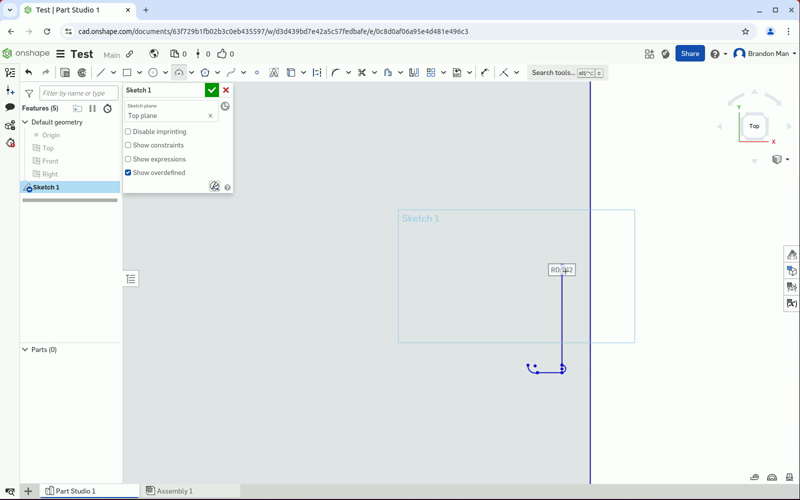
scroll(-6)
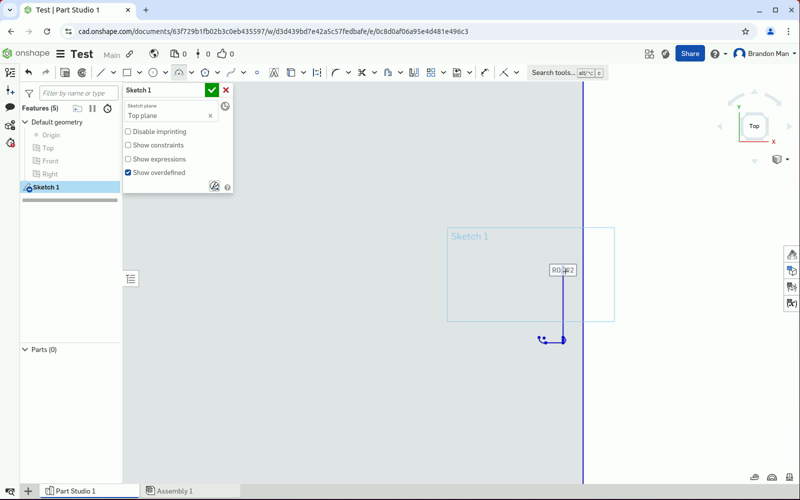
scroll(-6)
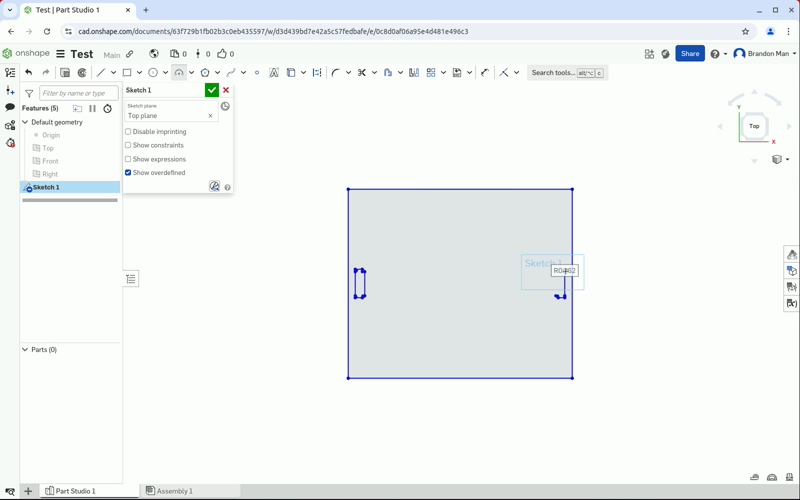
key_up(shift)
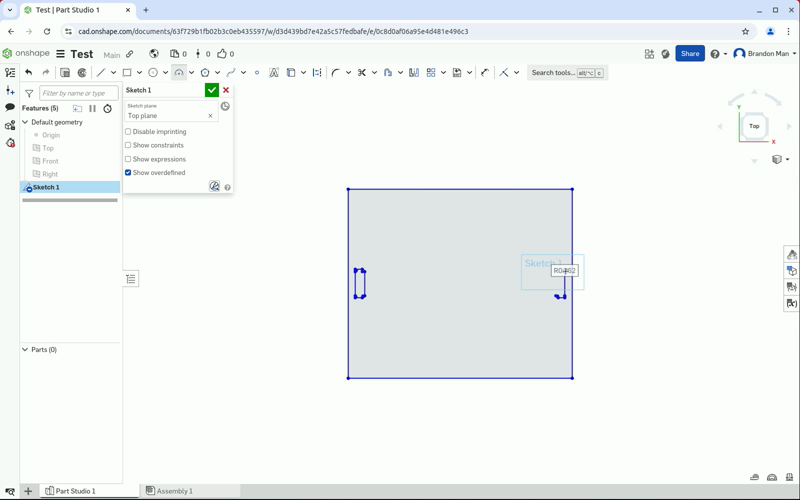
key(esc)
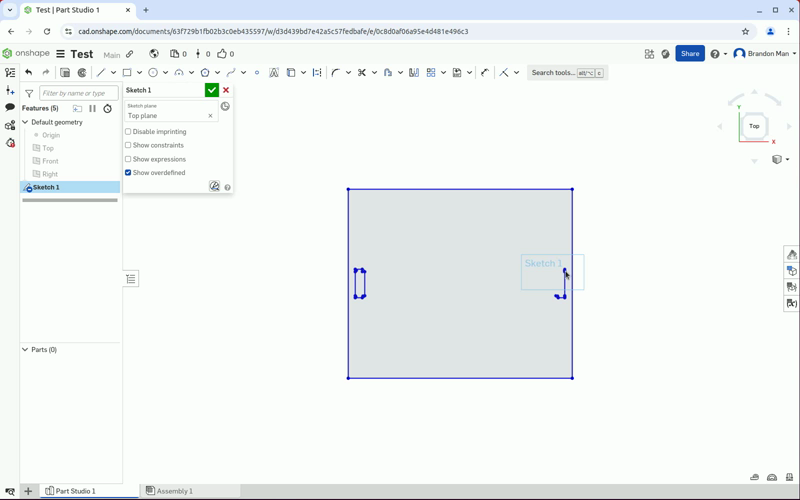
key(l)
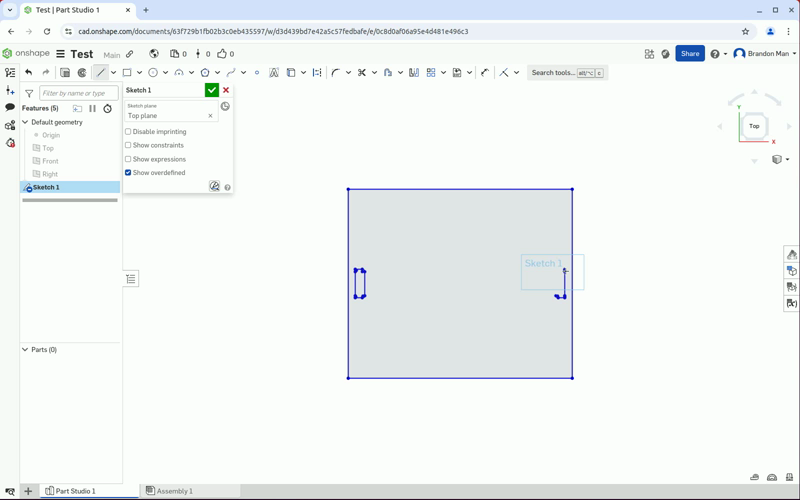
mouse_move(564, 269)
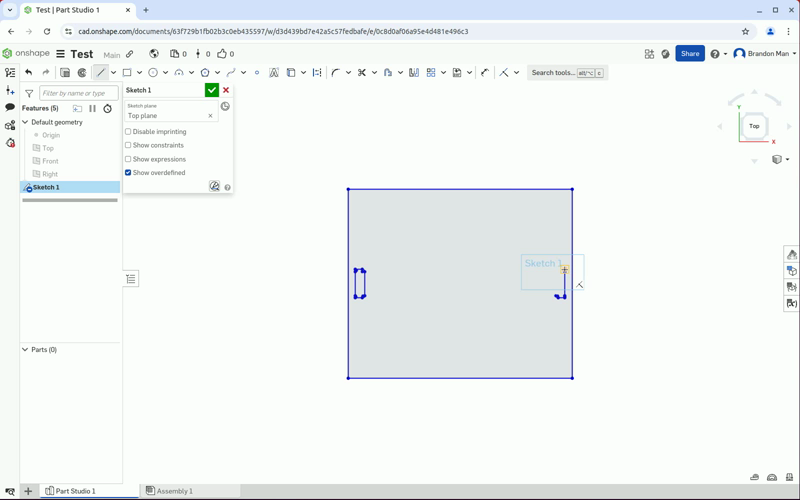
scroll(6)
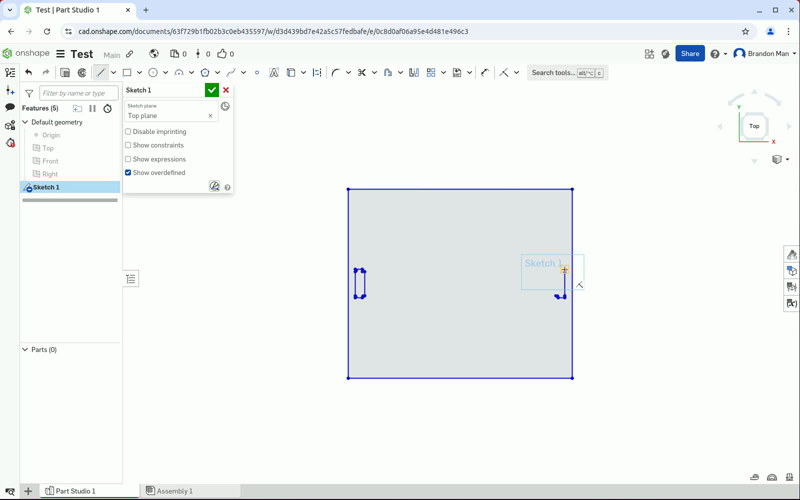
scroll(6)
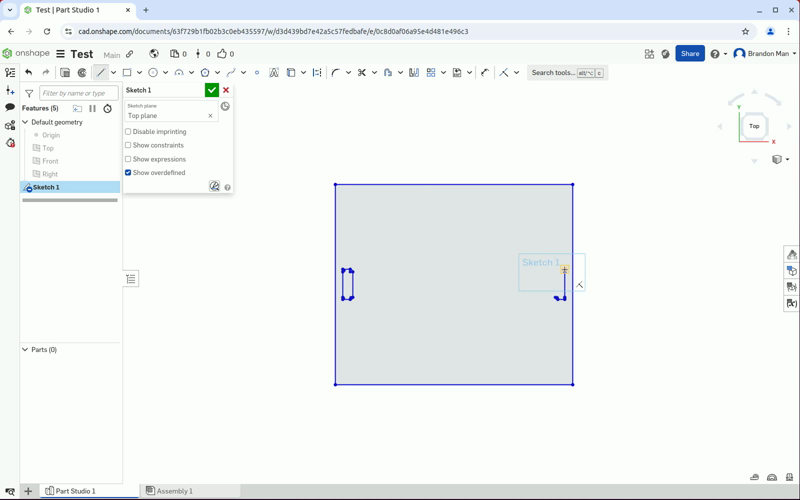
scroll(6)
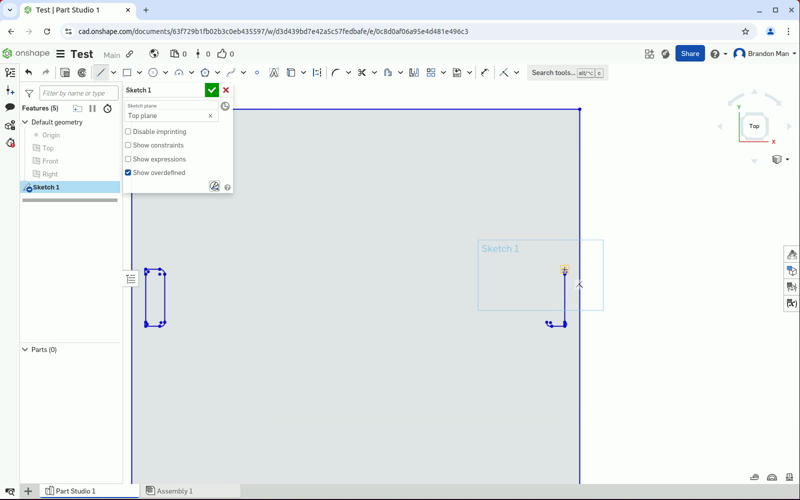
scroll(6)
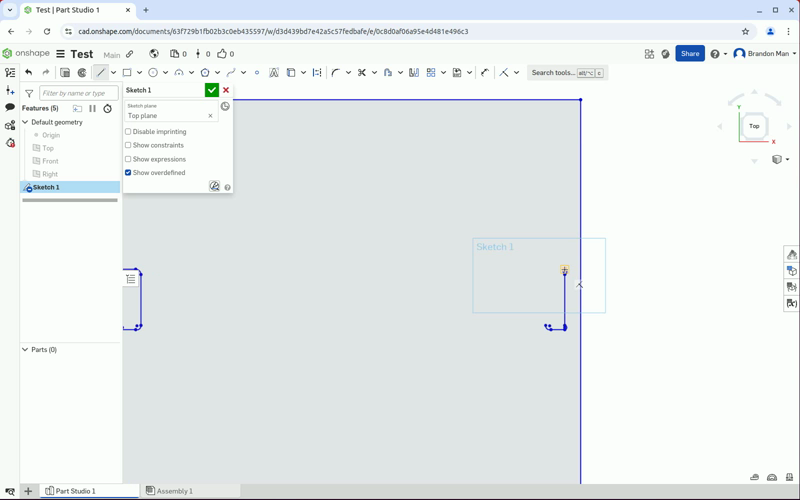
scroll(6)
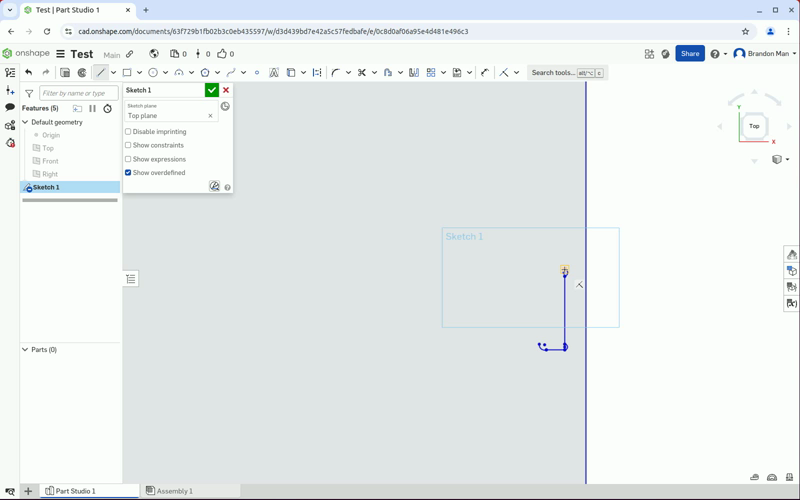
scroll(6)
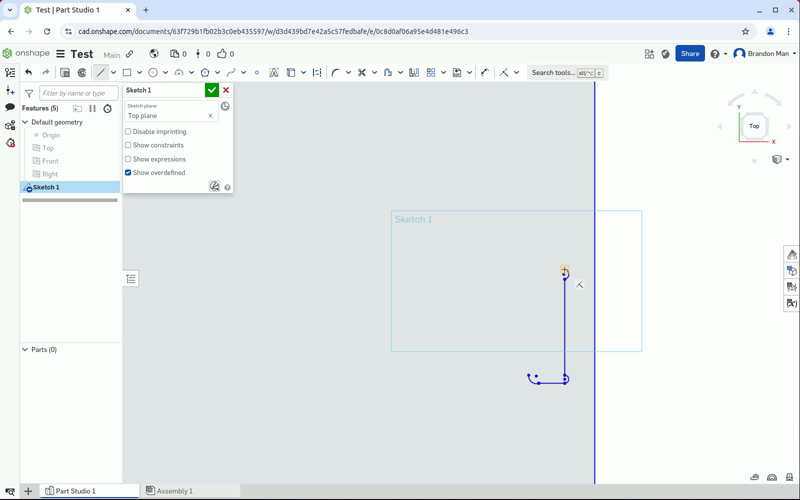
scroll(6)
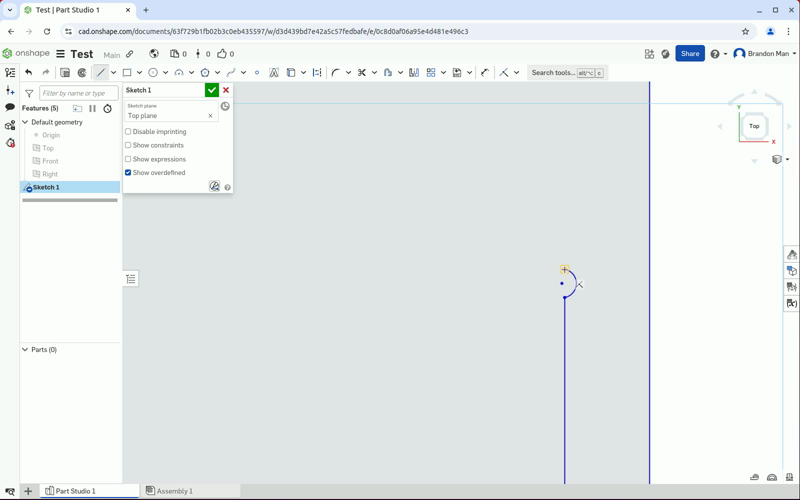
click(564, 269)
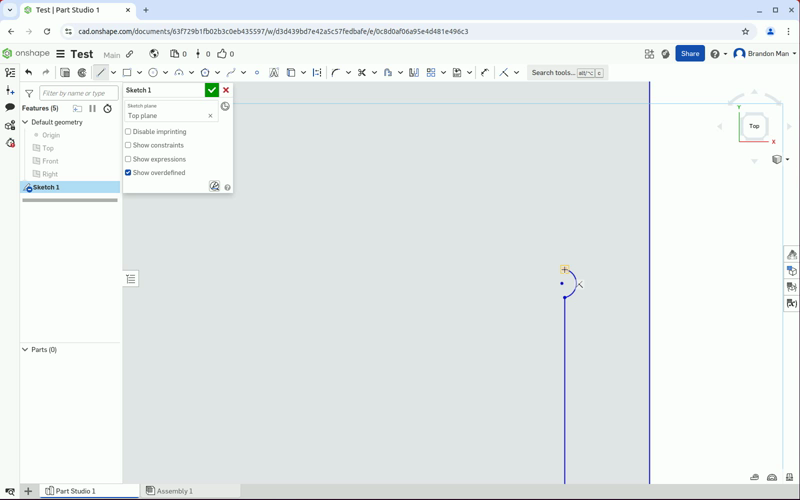
scroll(-6)
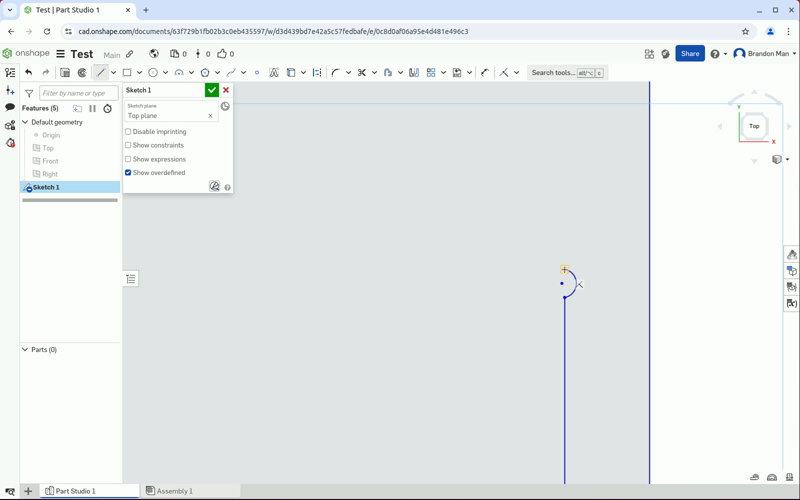
scroll(-6)
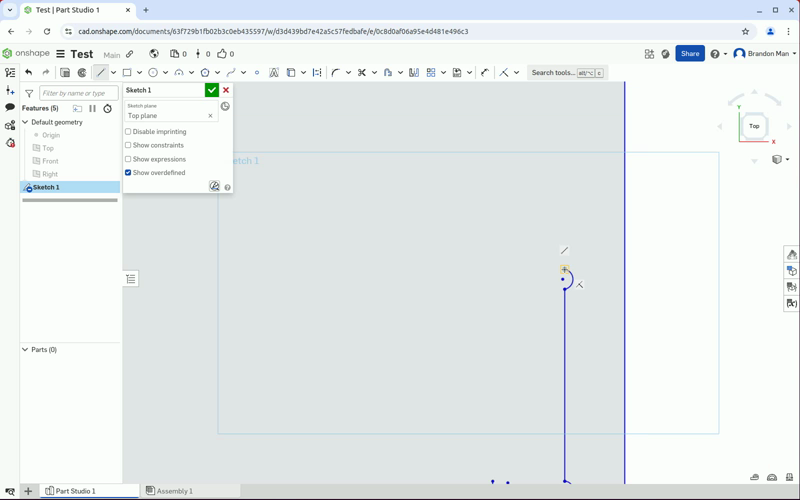
scroll(-6)
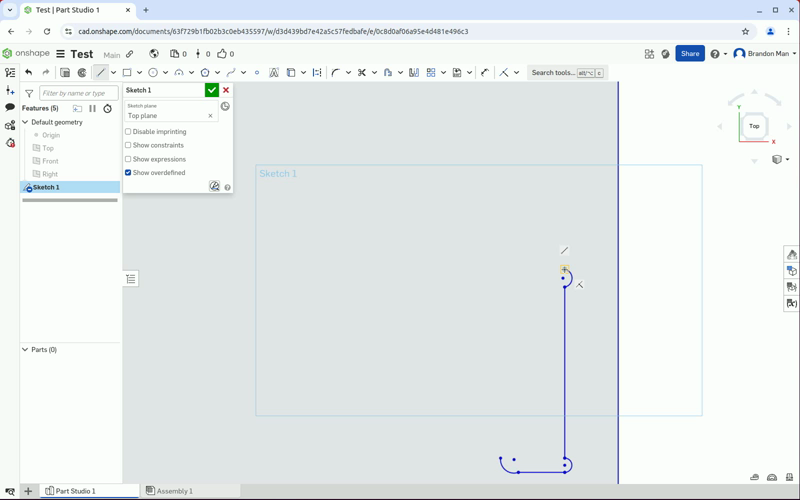
scroll(-6)
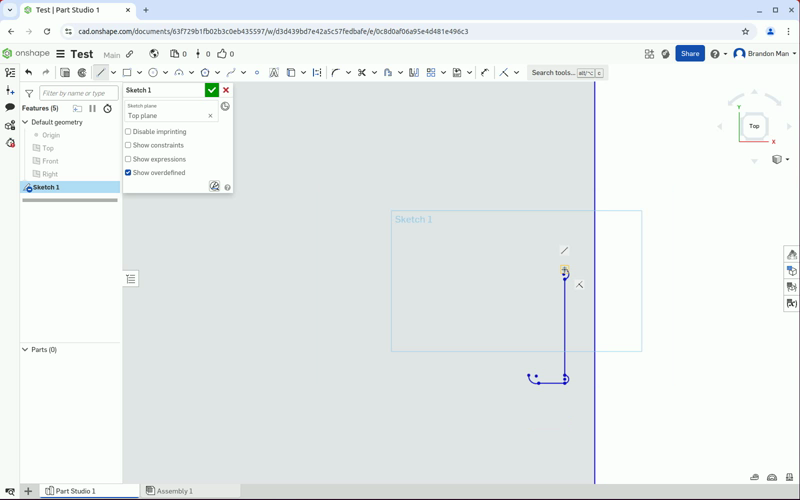
scroll(-6)
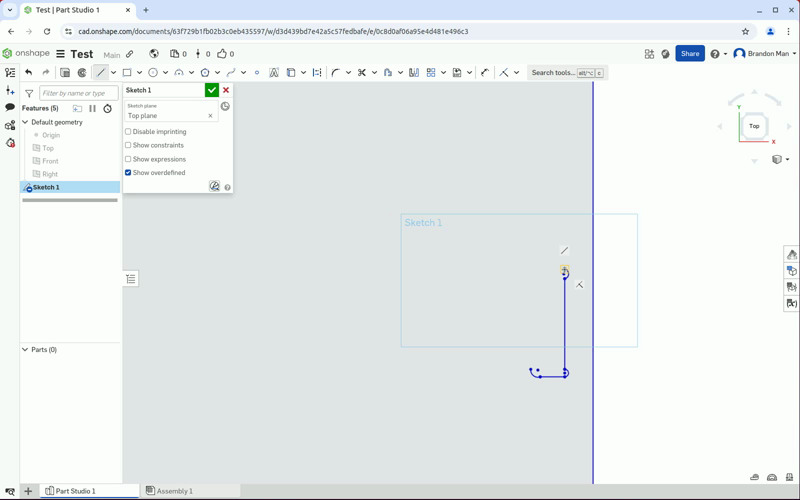
scroll(-6)
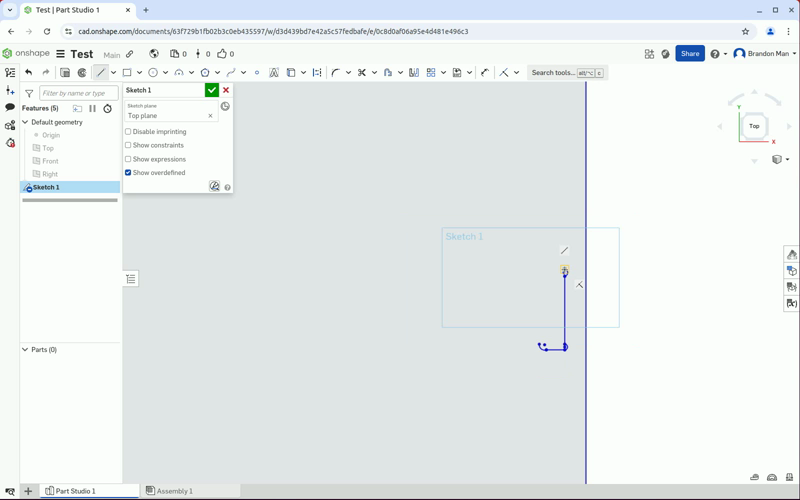
scroll(-6)
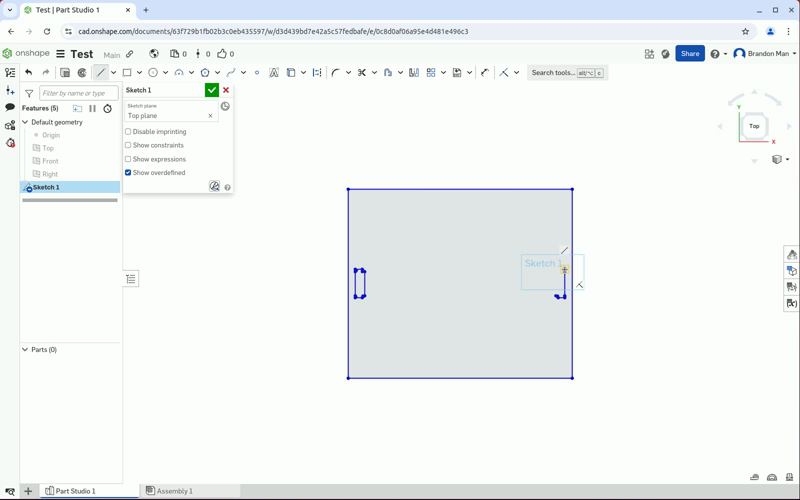
key_down(shift)
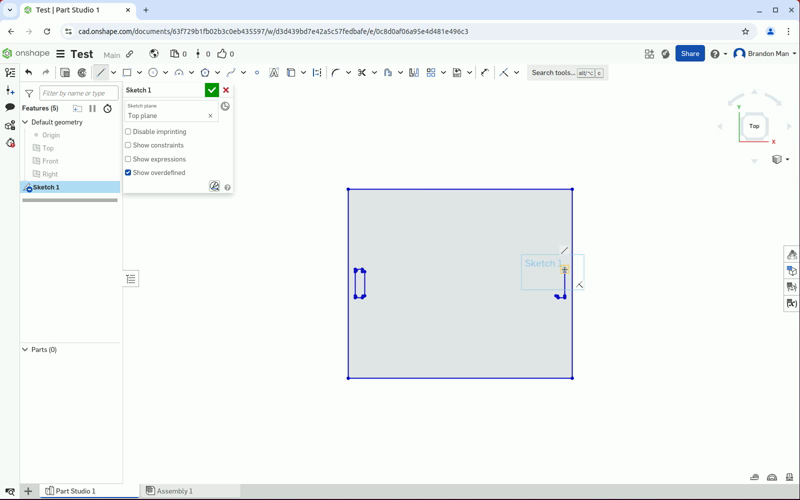
mouse_move(589, 269)
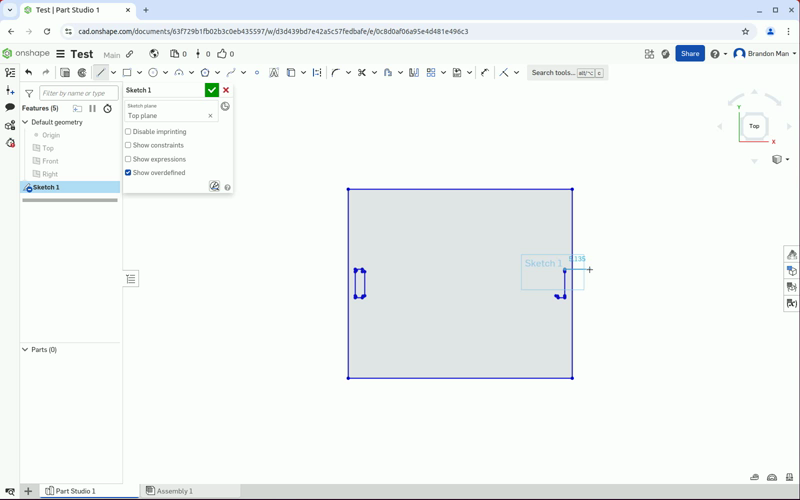
mouse_move(558, 269)
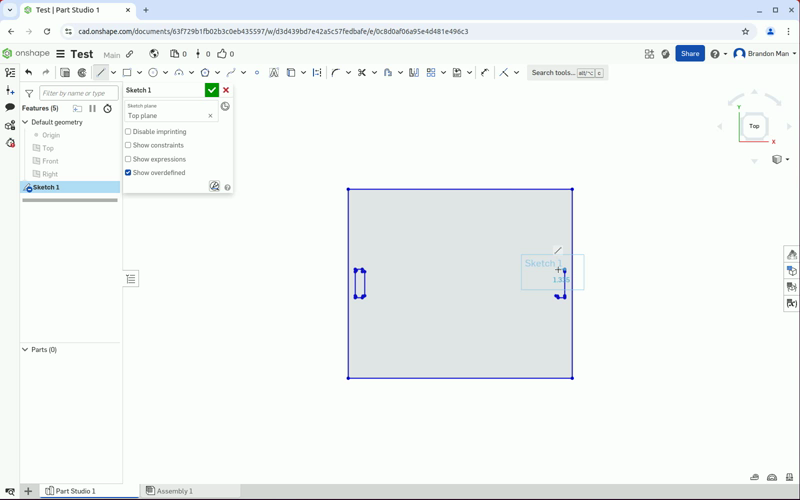
scroll(6)
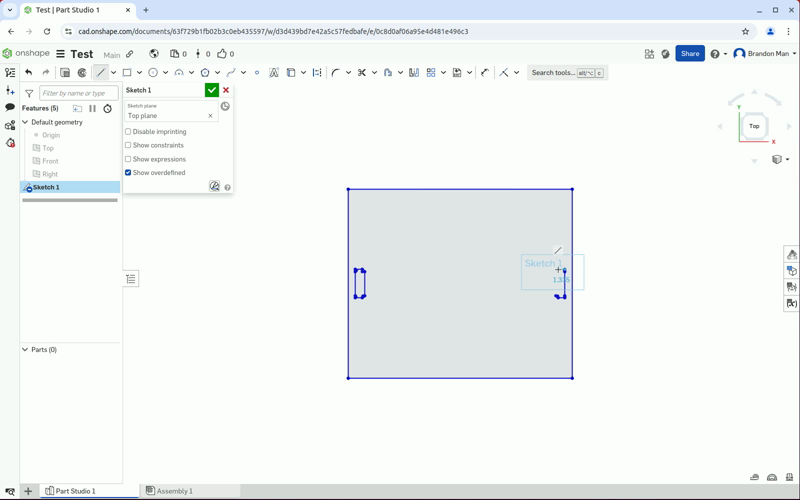
scroll(6)
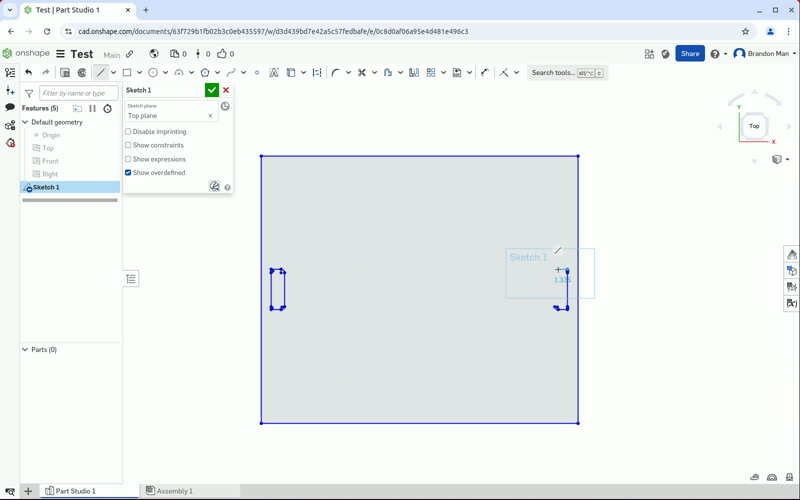
scroll(6)
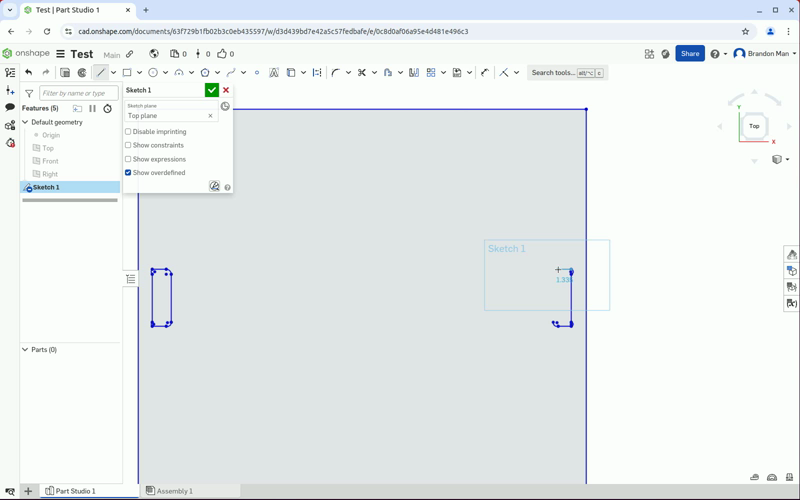
scroll(6)
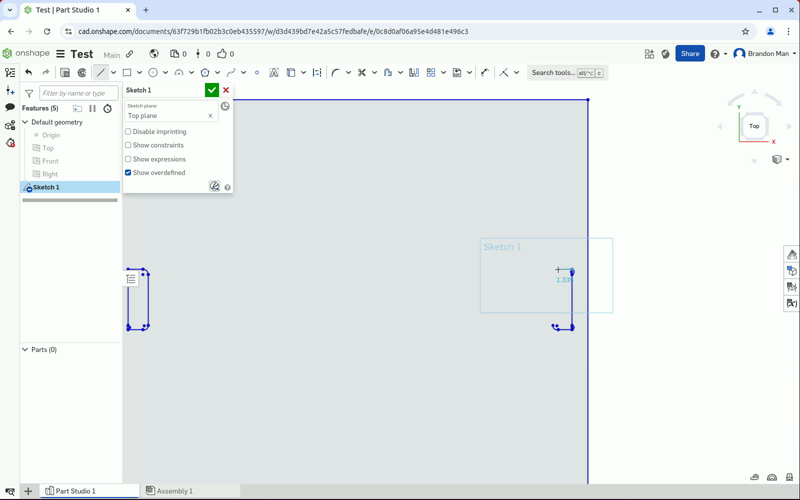
scroll(6)
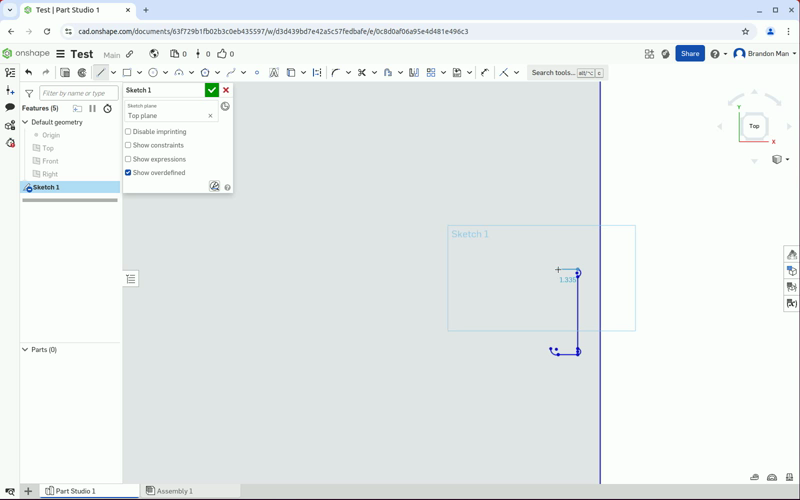
scroll(6)
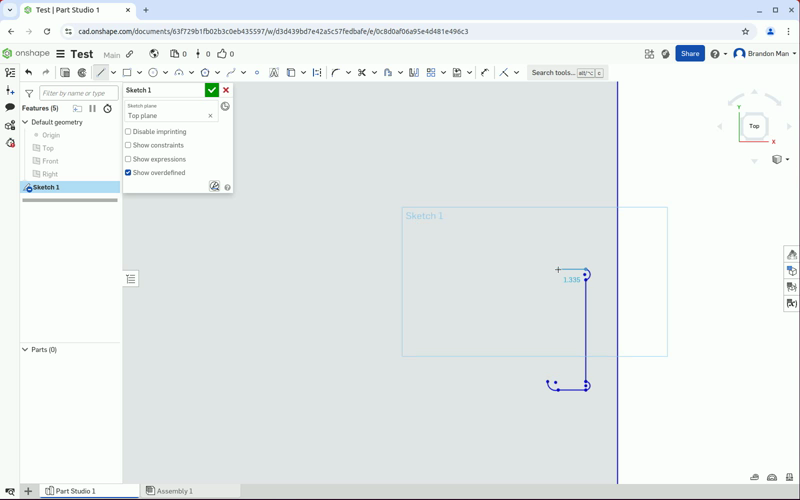
scroll(6)
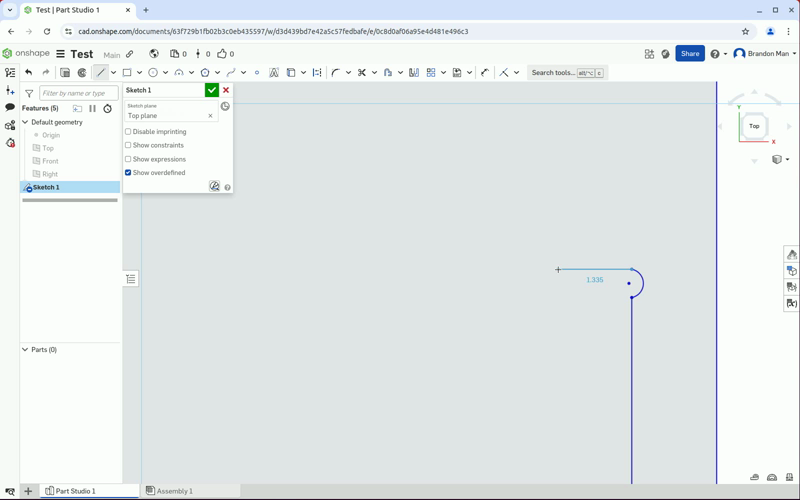
click(558, 269)
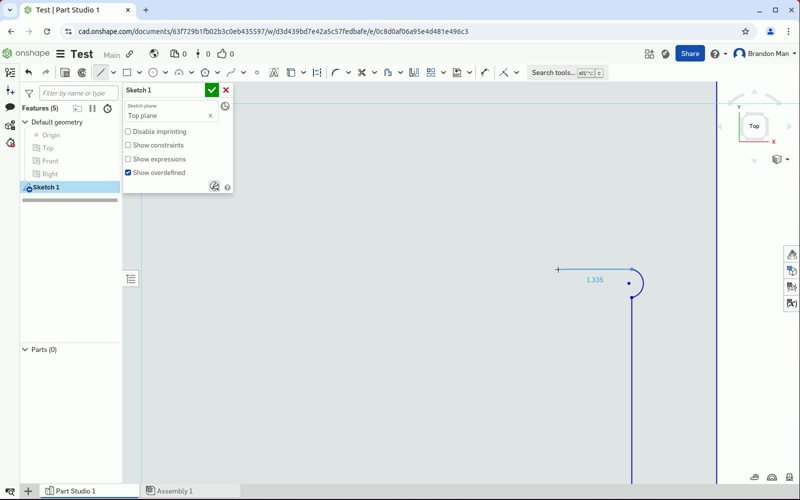
scroll(-6)
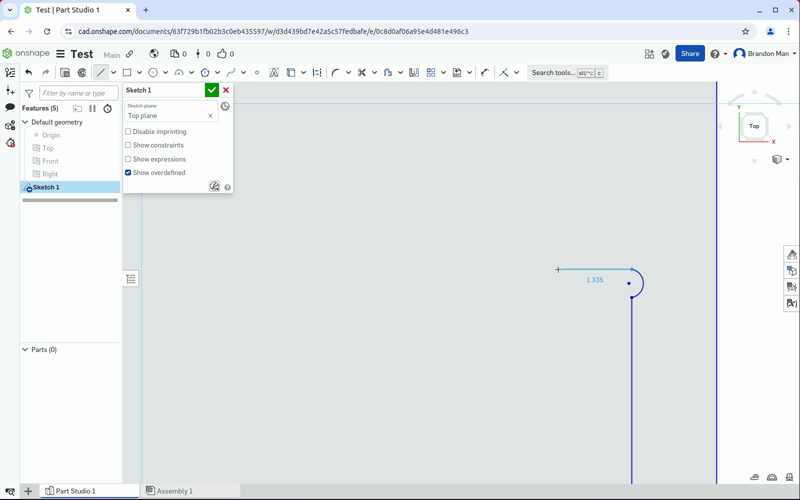
scroll(-6)
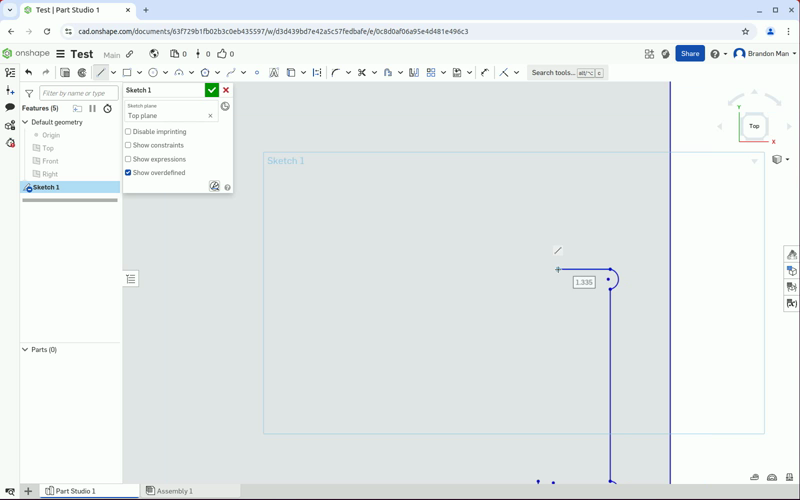
scroll(-6)
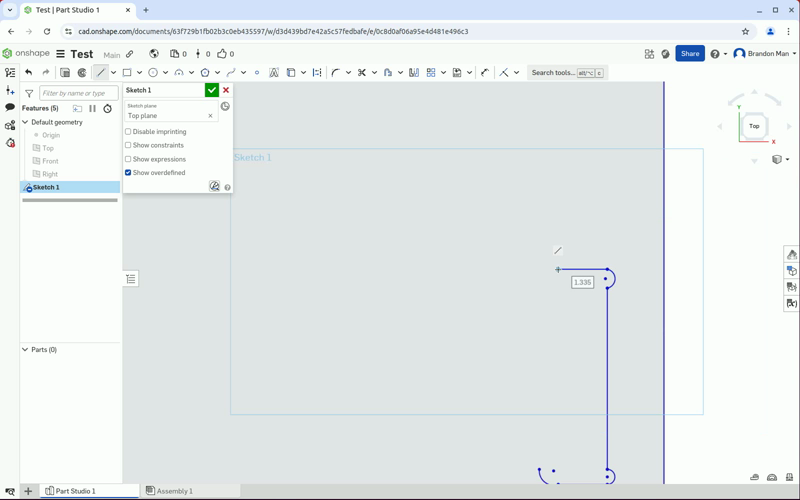
scroll(-6)
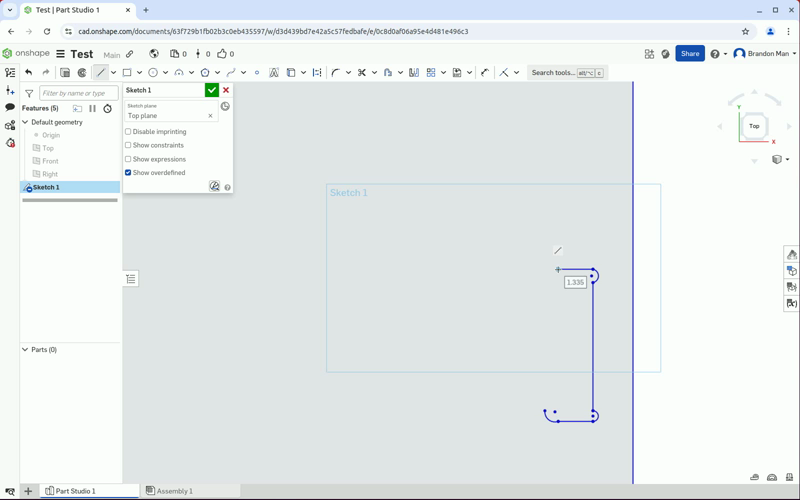
scroll(-6)
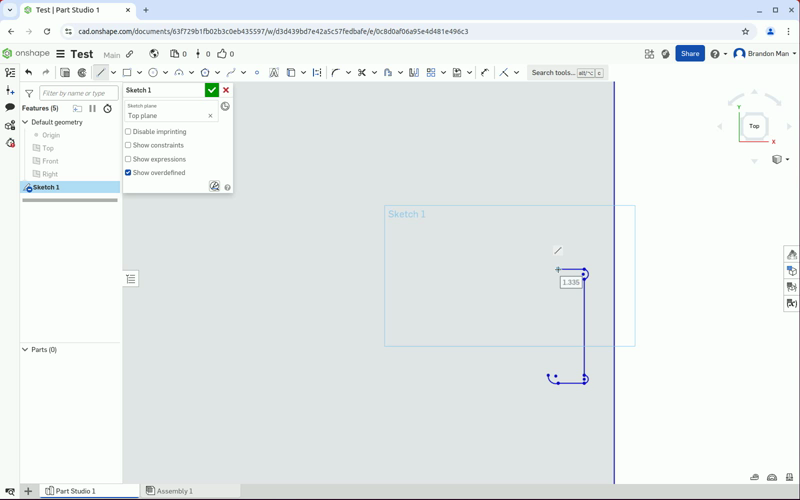
scroll(-6)
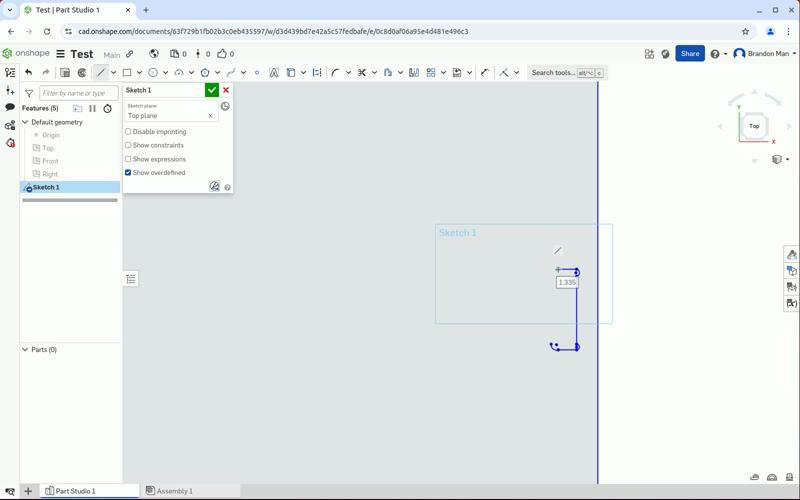
scroll(-6)
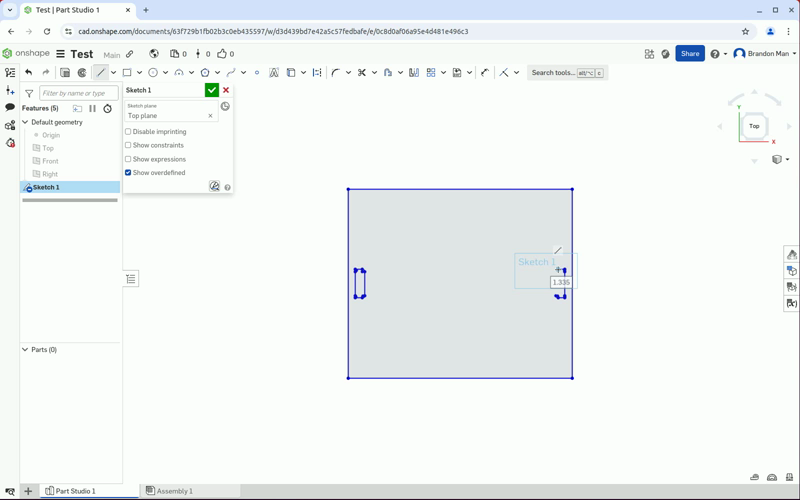
key_up(shift)
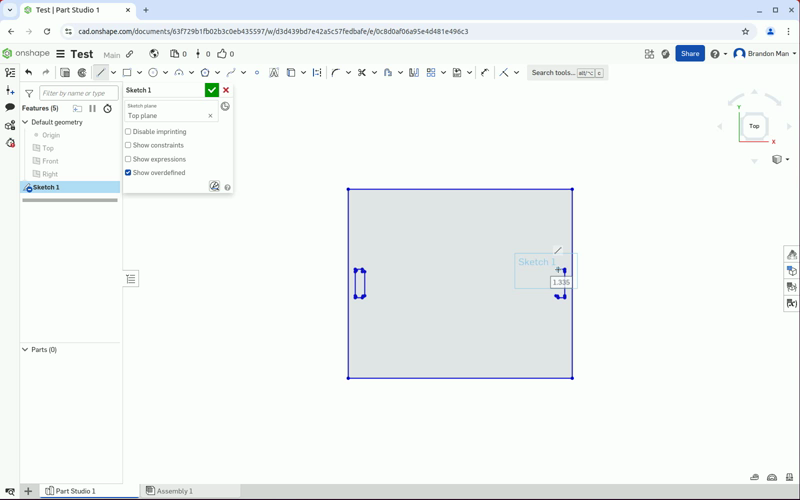
key(esc)
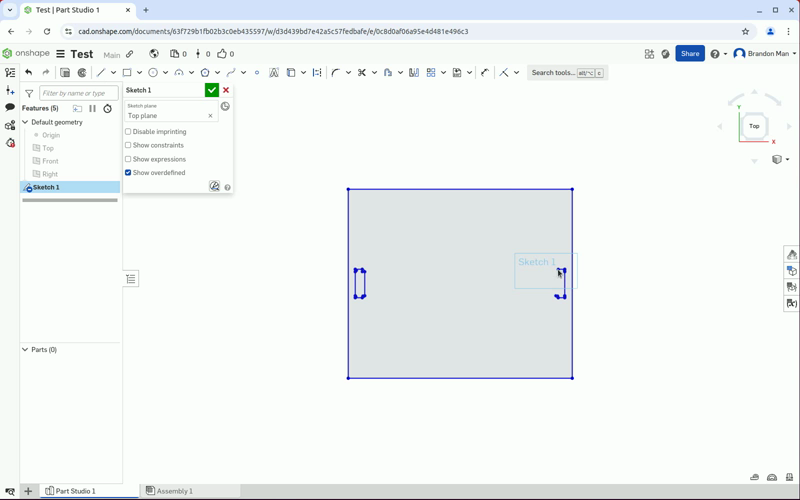
key(a)
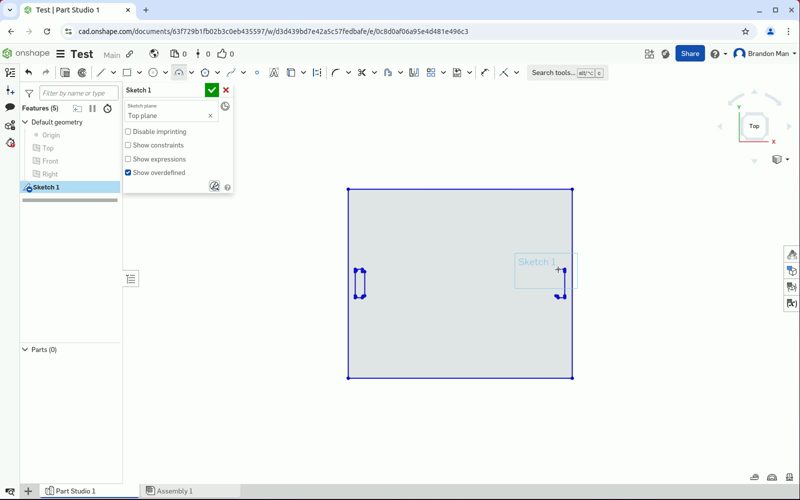
mouse_move(558, 269)
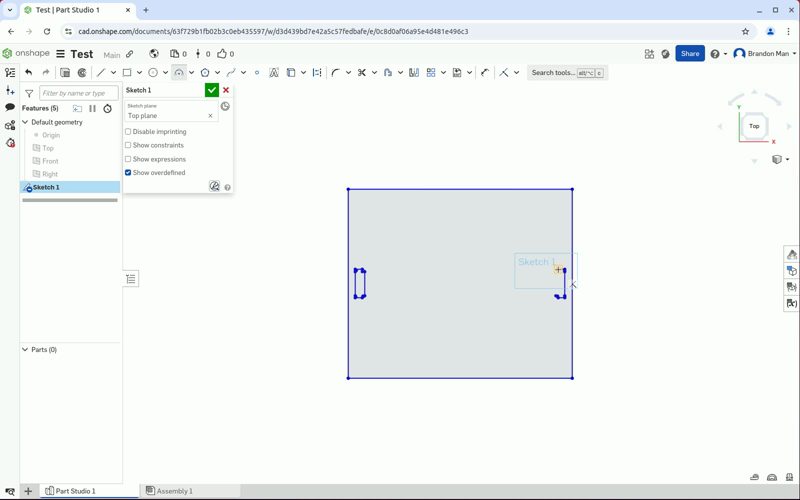
click(558, 269)
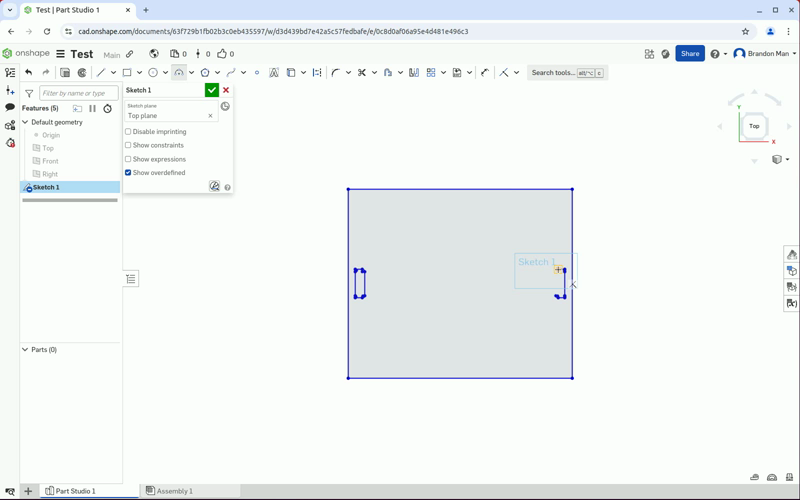
key_down(shift)
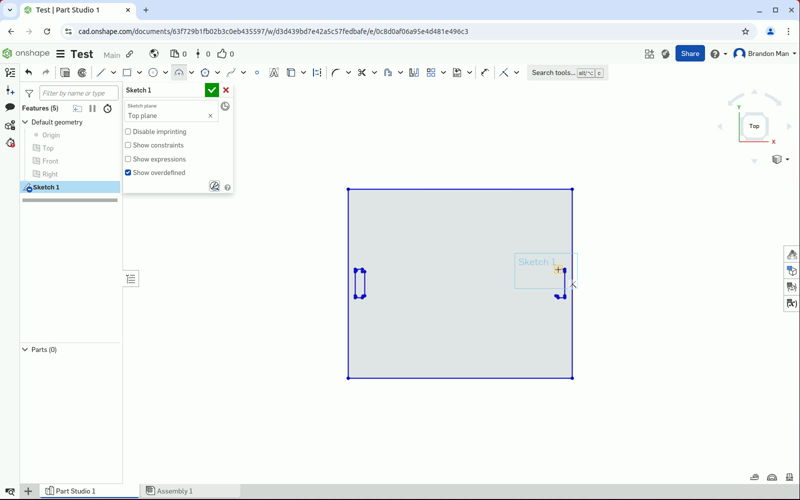
mouse_move(555, 271)
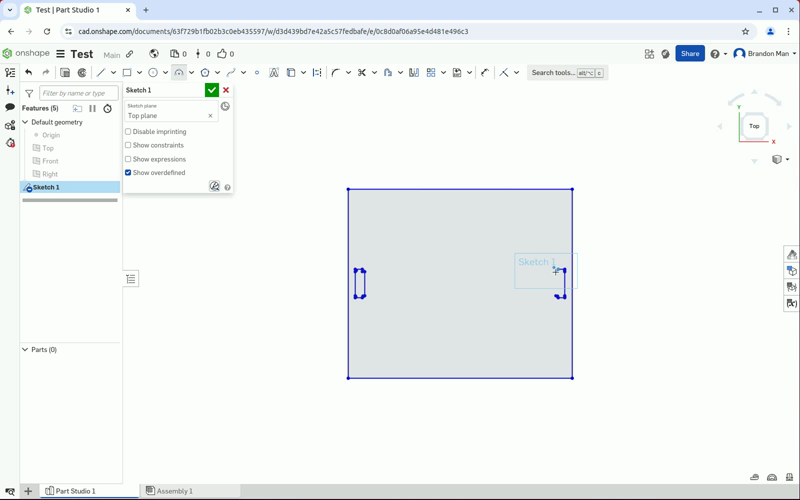
scroll(6)
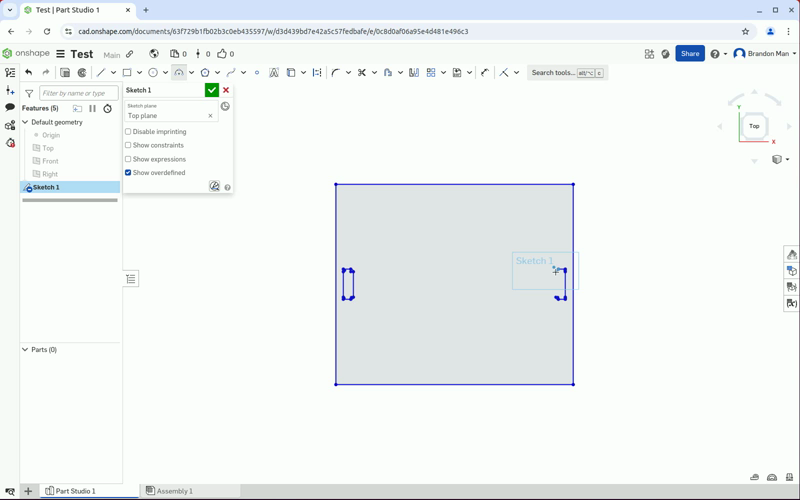
scroll(6)
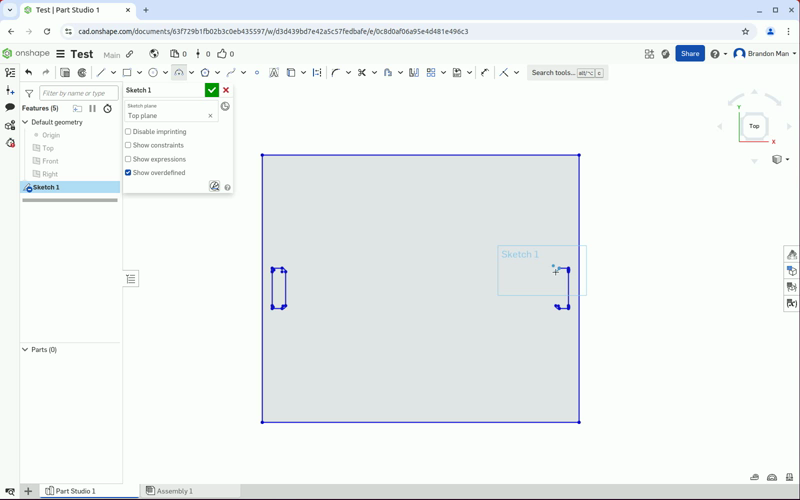
scroll(6)
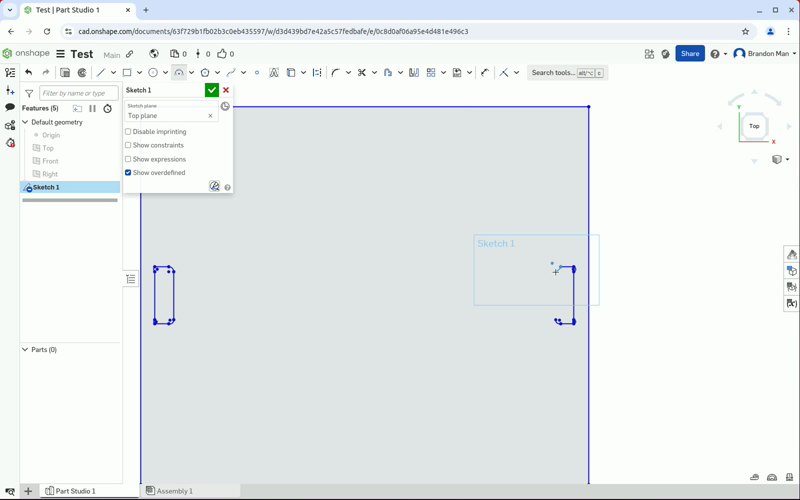
scroll(6)
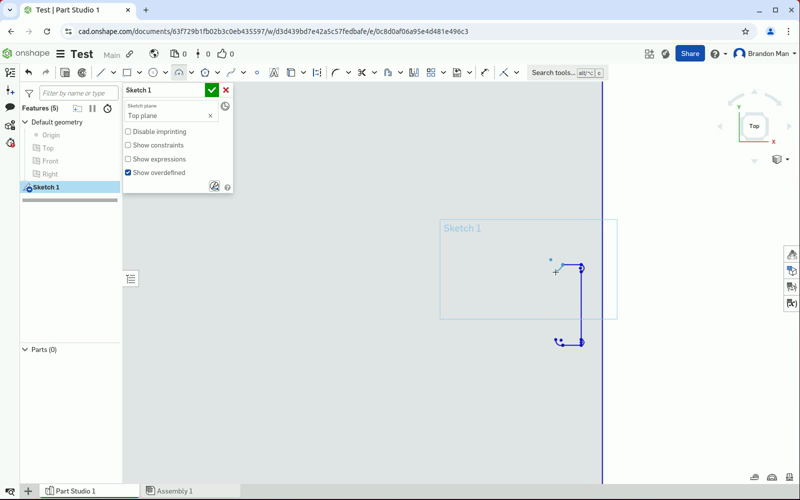
scroll(6)
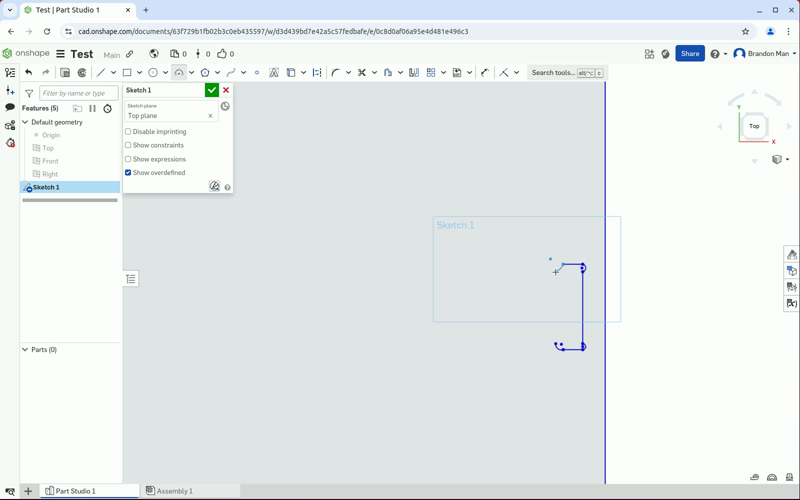
scroll(6)
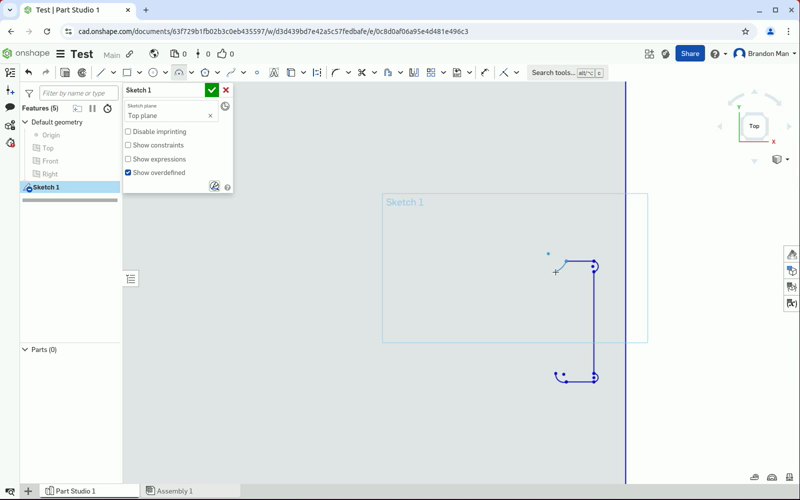
scroll(6)
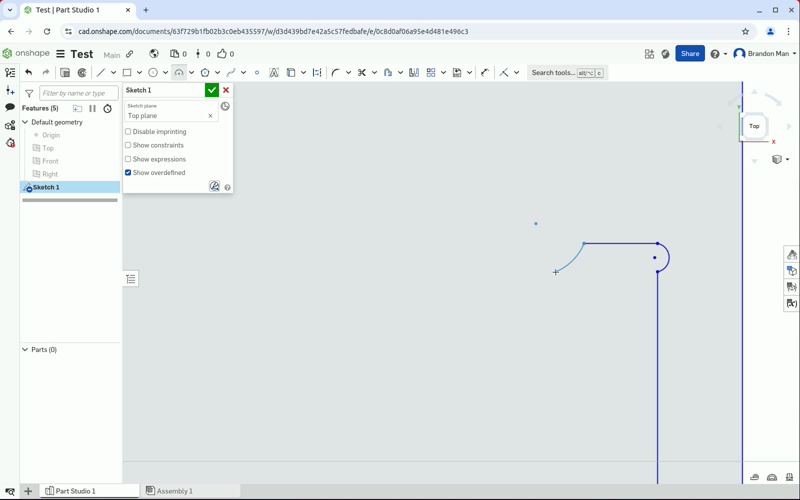
click(555, 271)
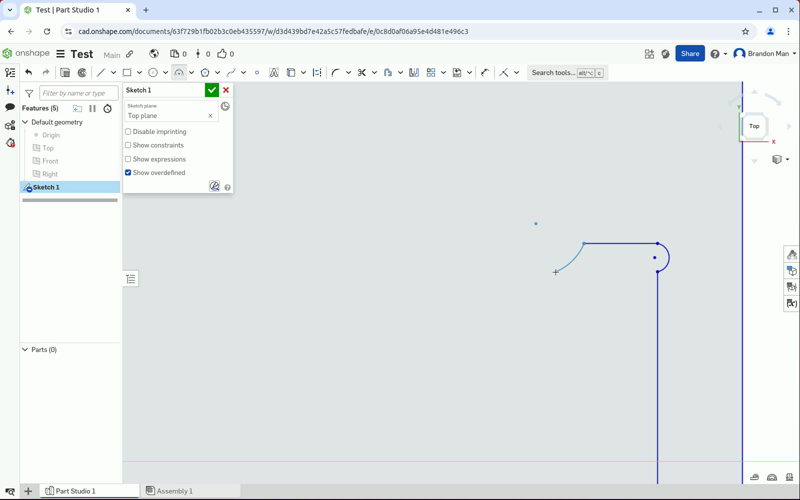
scroll(-6)
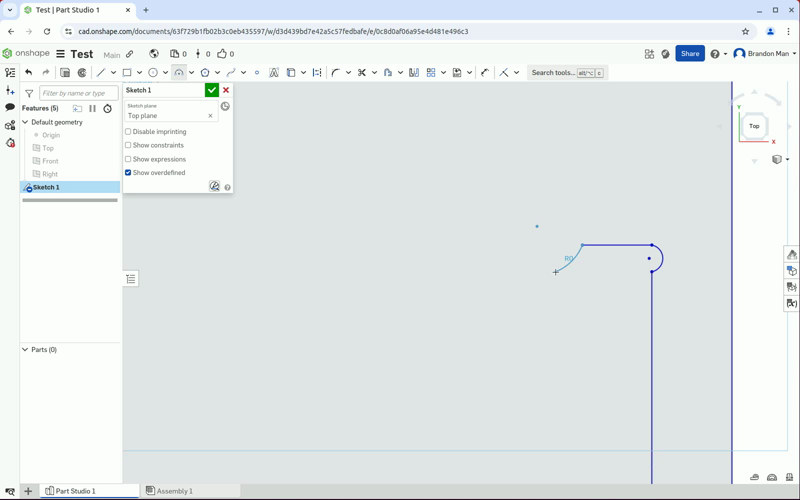
scroll(-6)
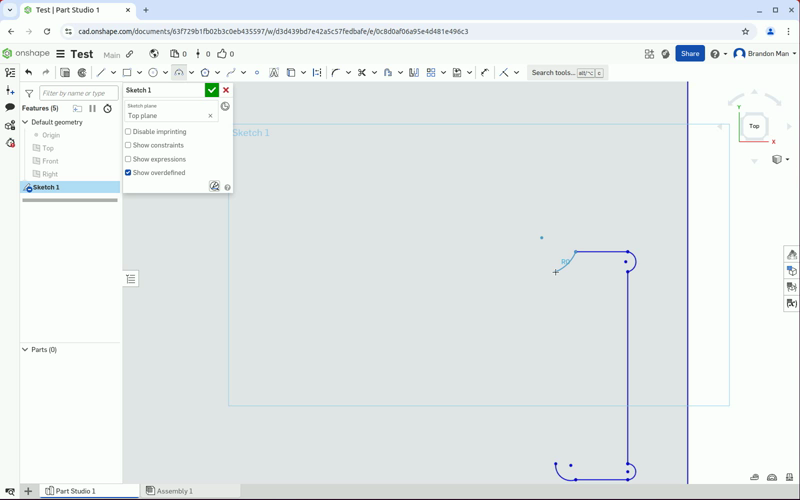
scroll(-6)
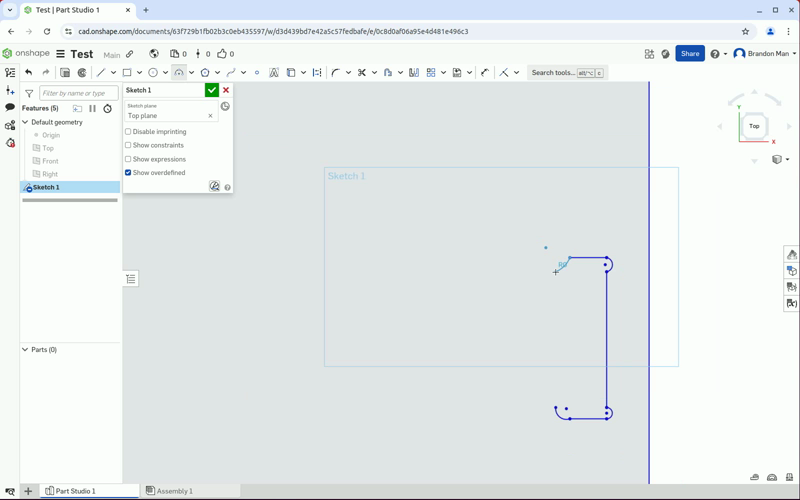
scroll(-6)
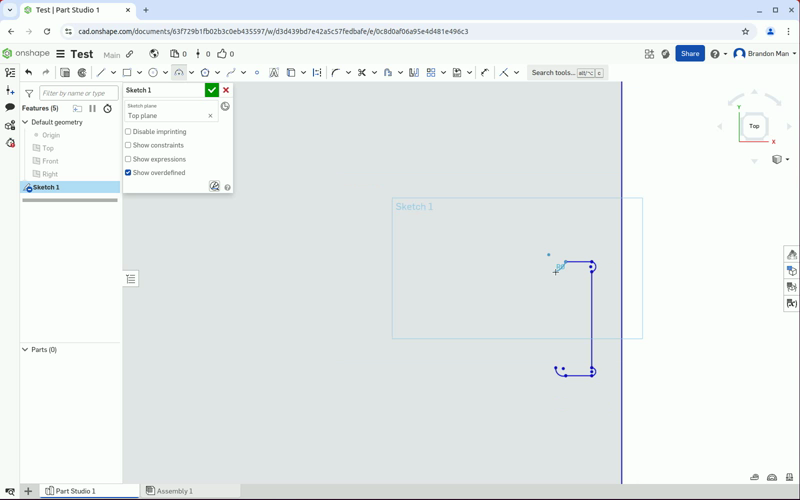
scroll(-6)
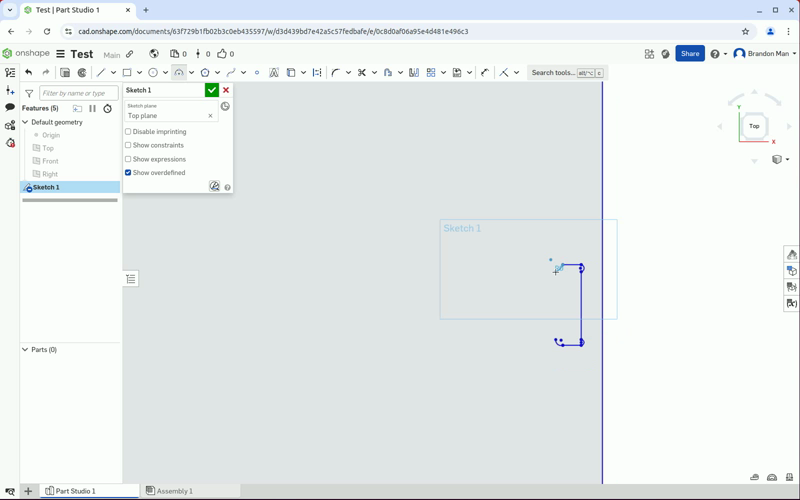
scroll(-6)
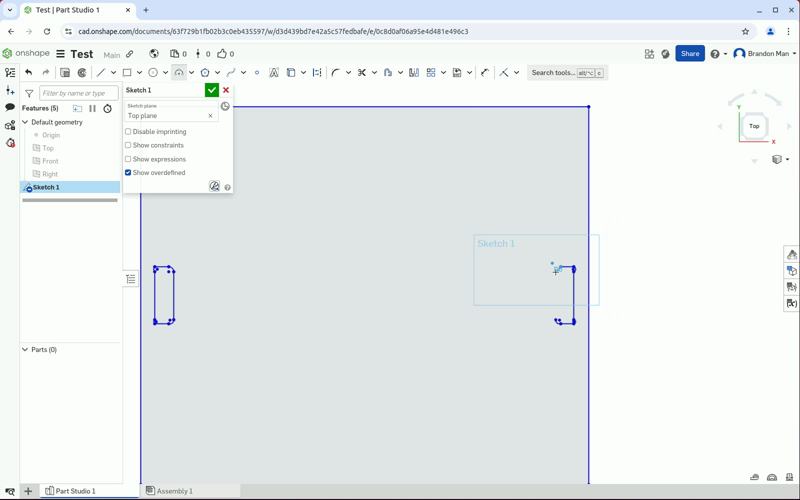
scroll(-6)
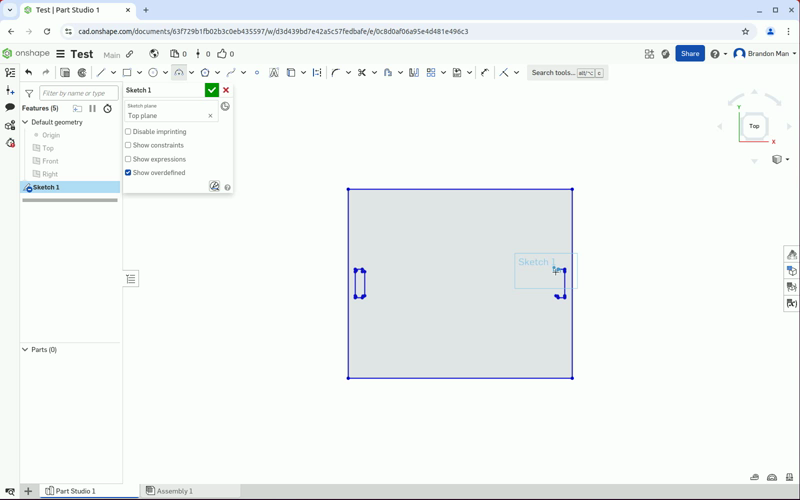
mouse_move(556, 270)
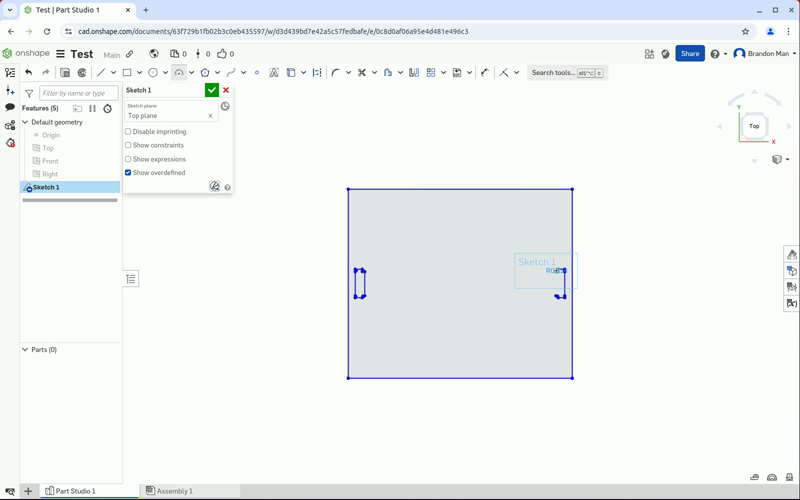
scroll(6)
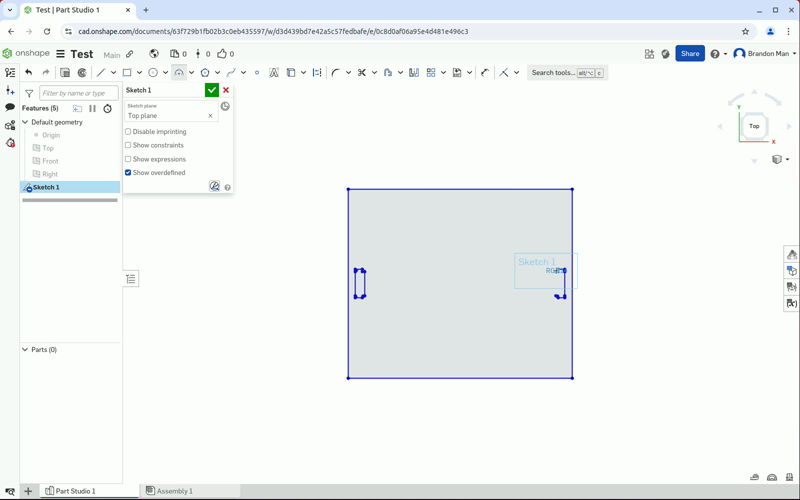
scroll(6)
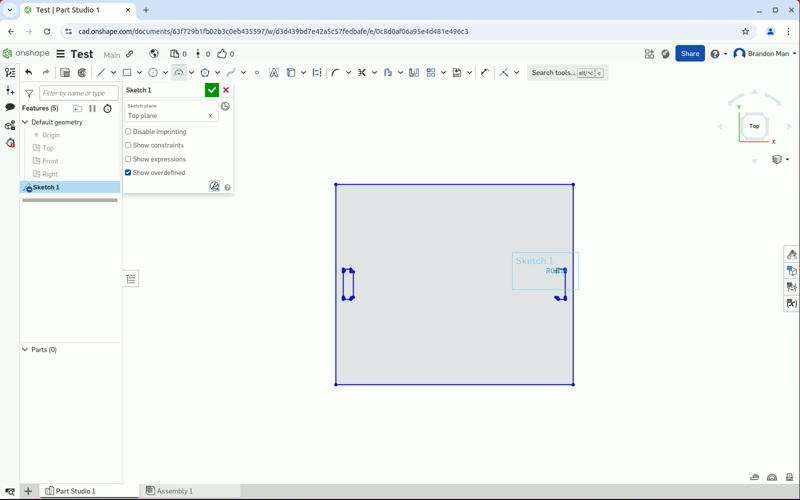
scroll(6)
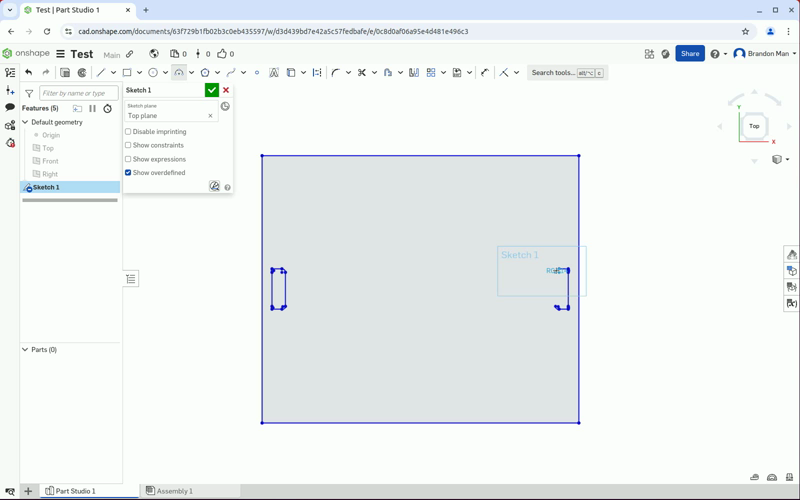
scroll(6)
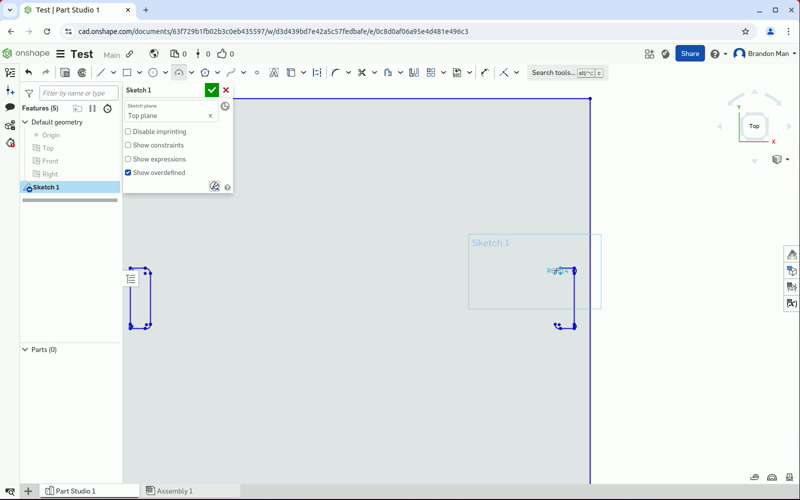
scroll(6)
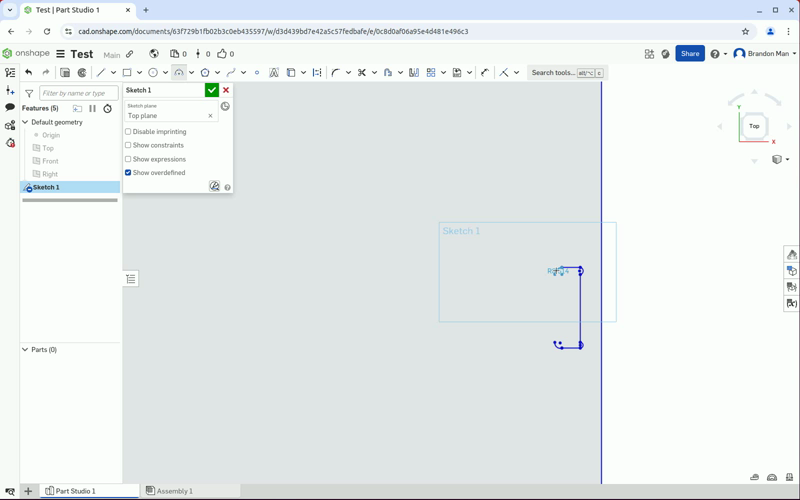
scroll(6)
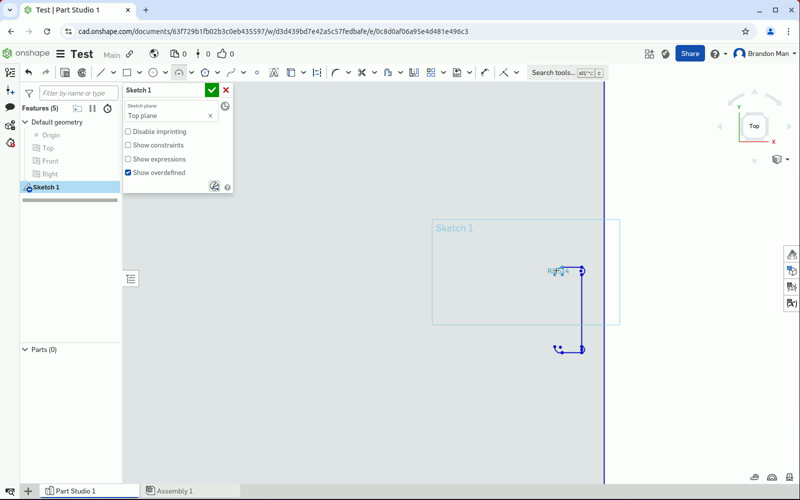
scroll(6)
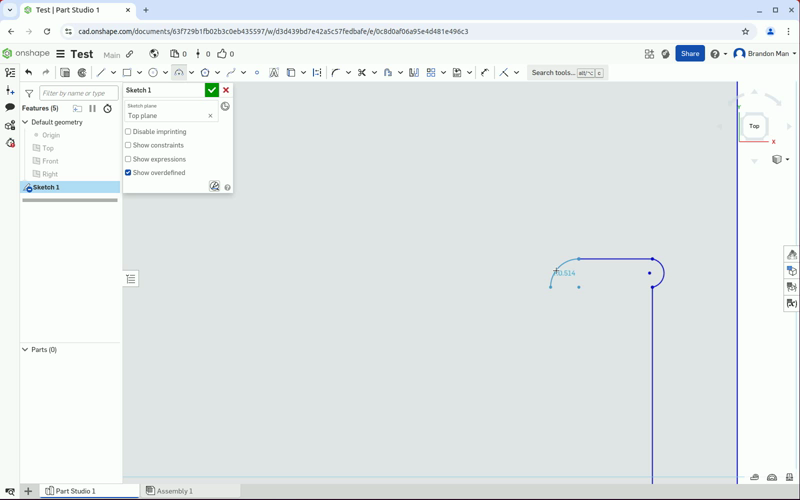
click(556, 270)
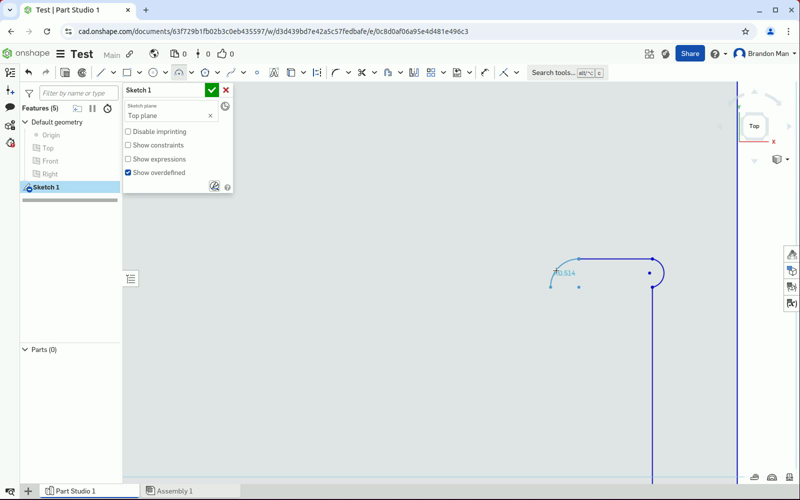
scroll(-6)
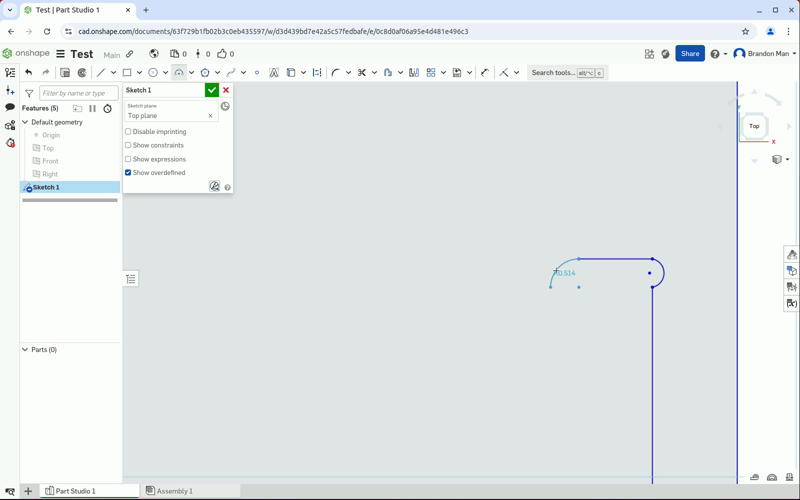
scroll(-6)
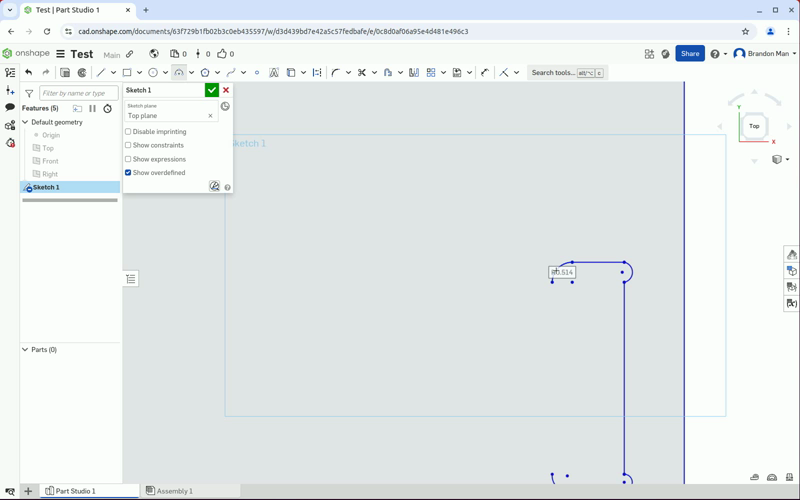
scroll(-6)
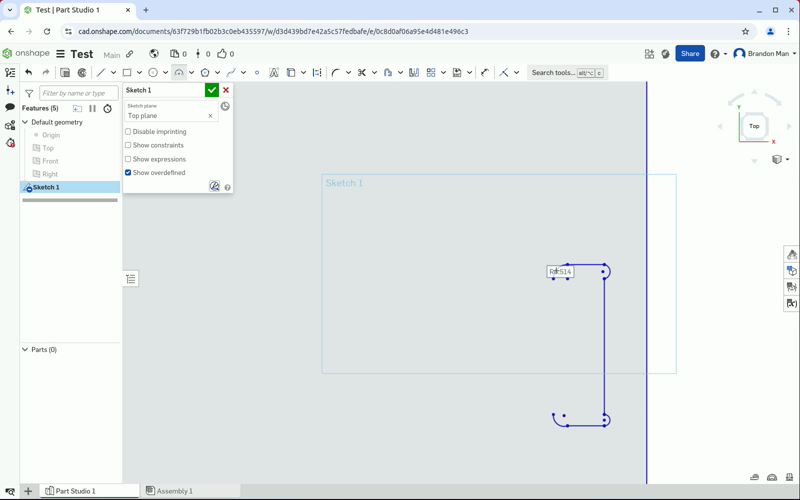
scroll(-6)
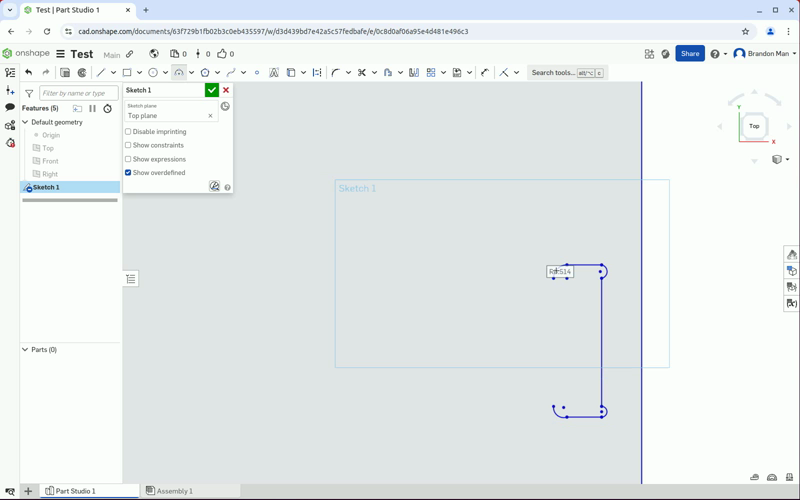
scroll(-6)
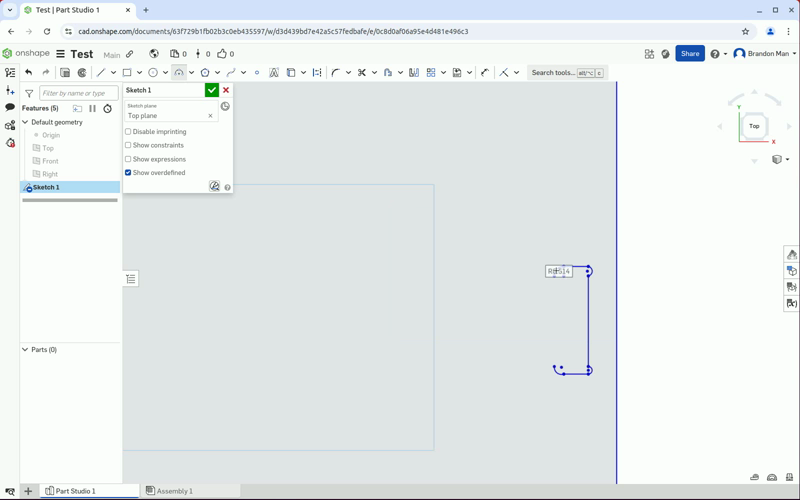
scroll(-6)
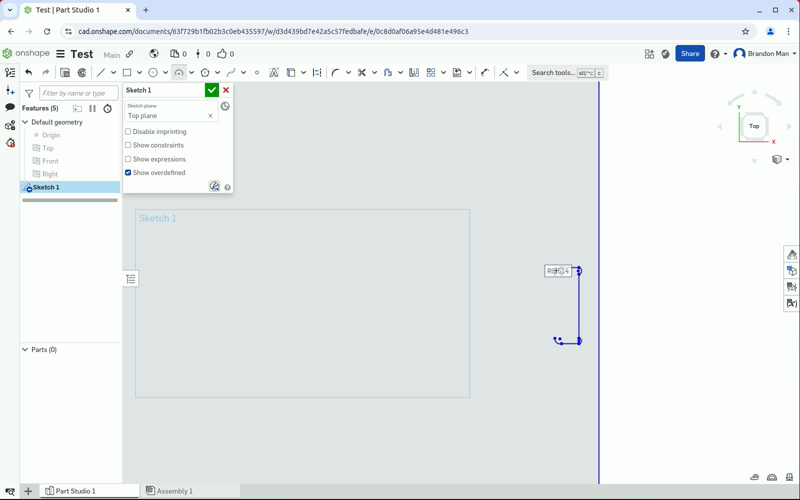
scroll(-6)
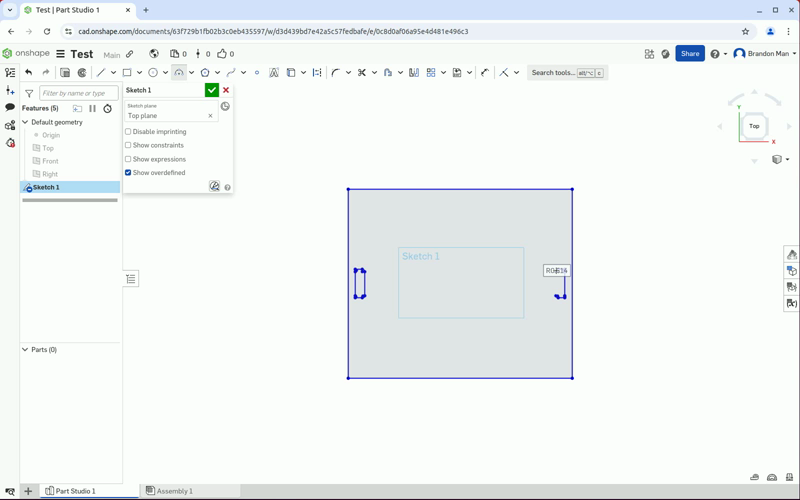
key_up(shift)
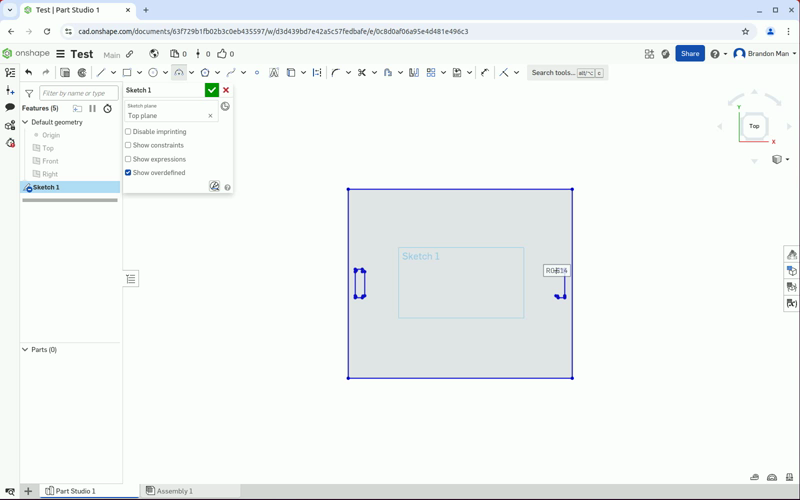
key(esc)
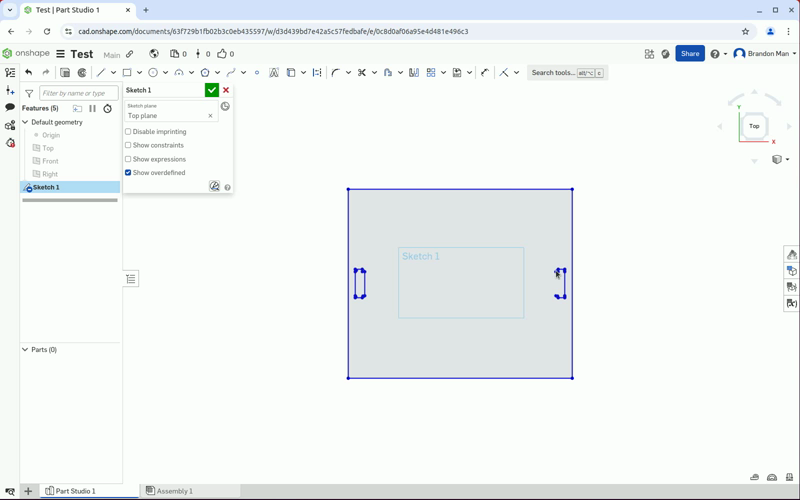
key(l)
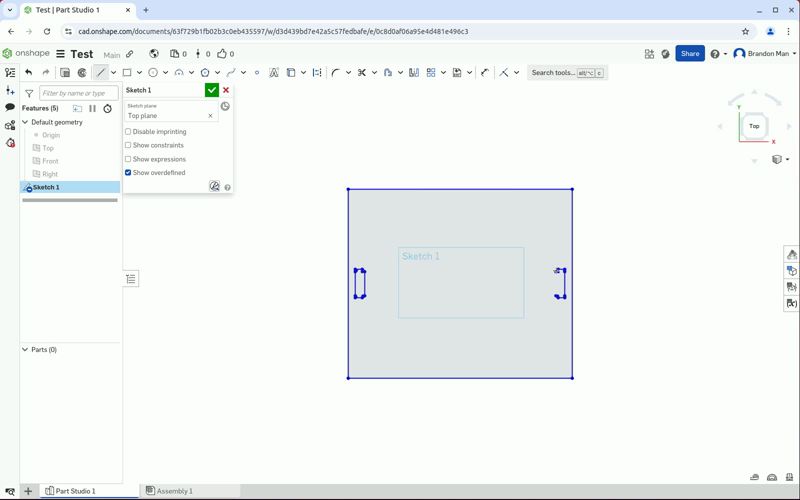
mouse_move(555, 271)
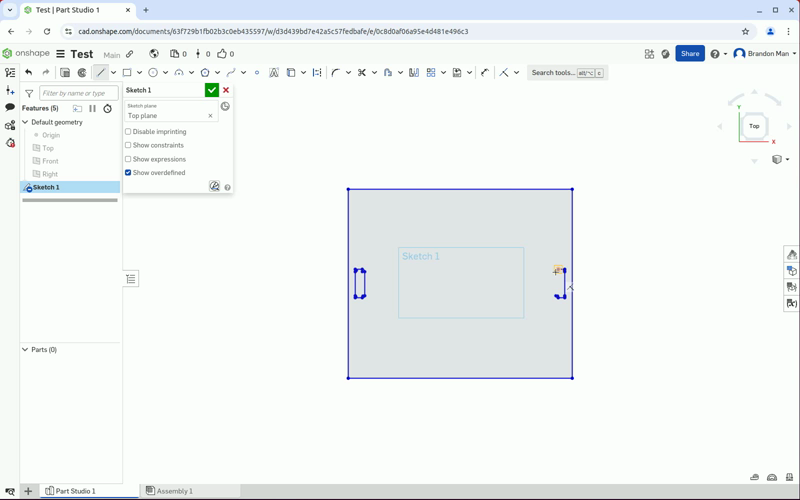
scroll(6)
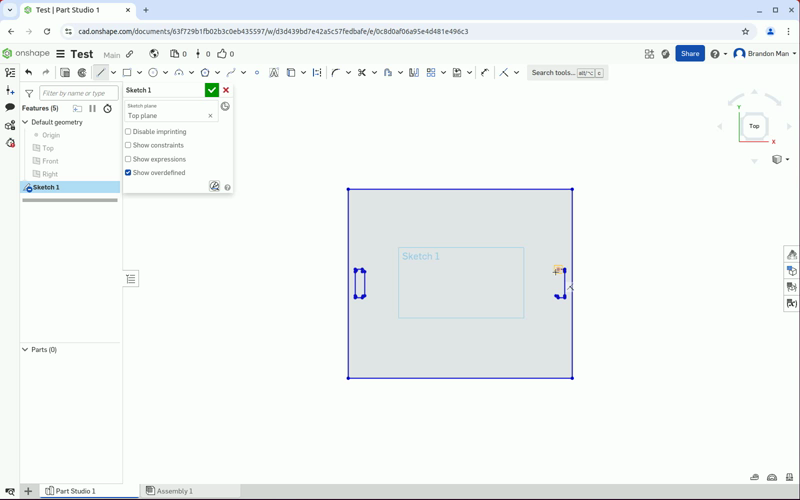
scroll(6)
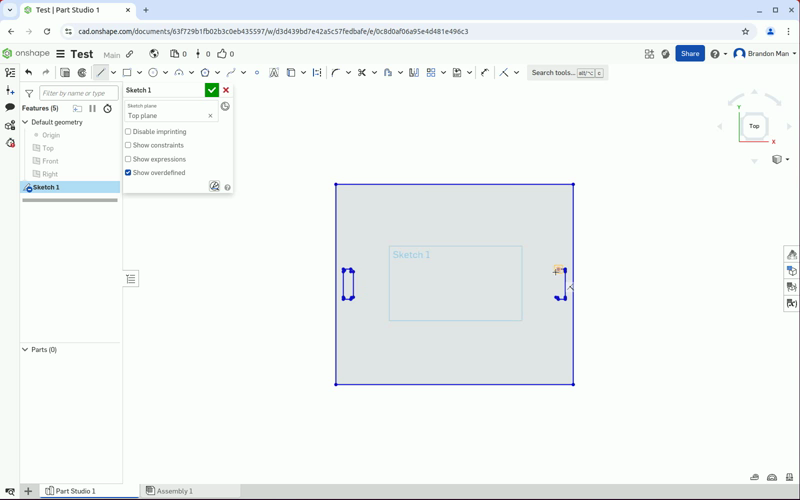
scroll(6)
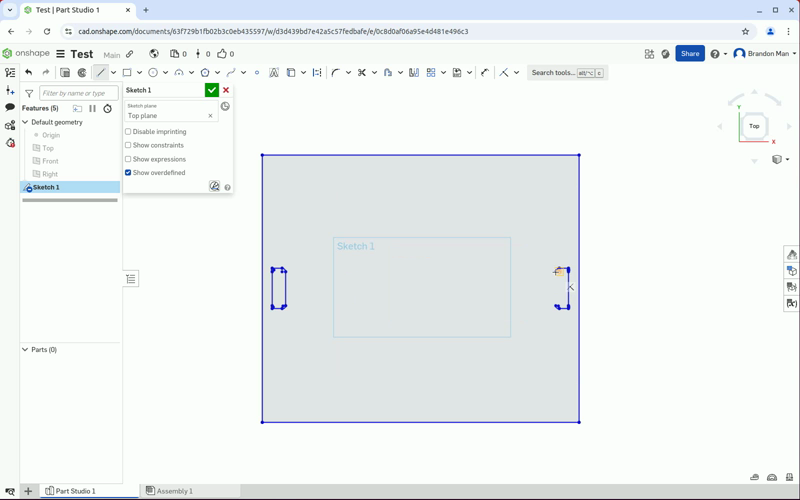
scroll(6)
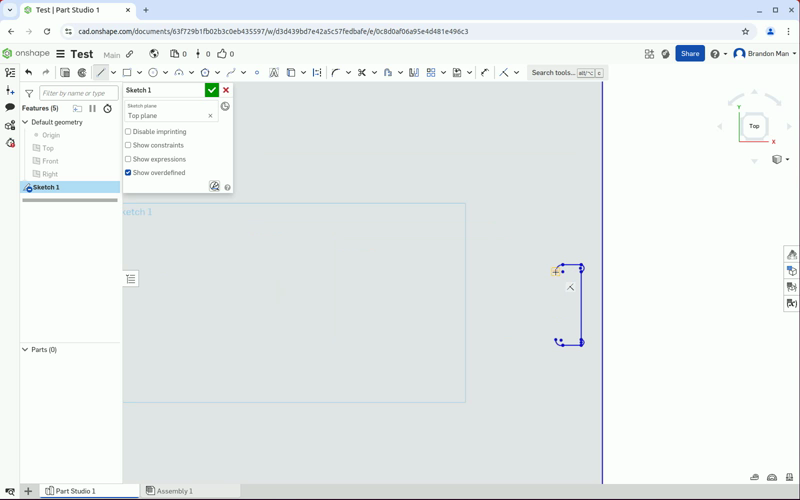
scroll(6)
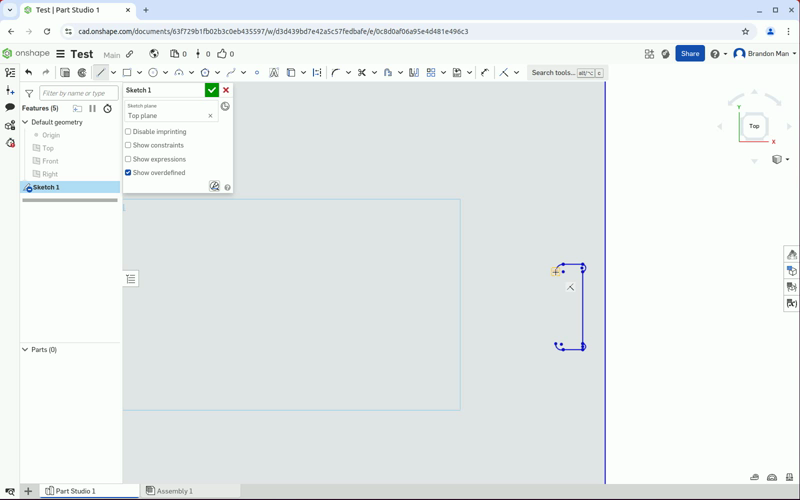
scroll(6)
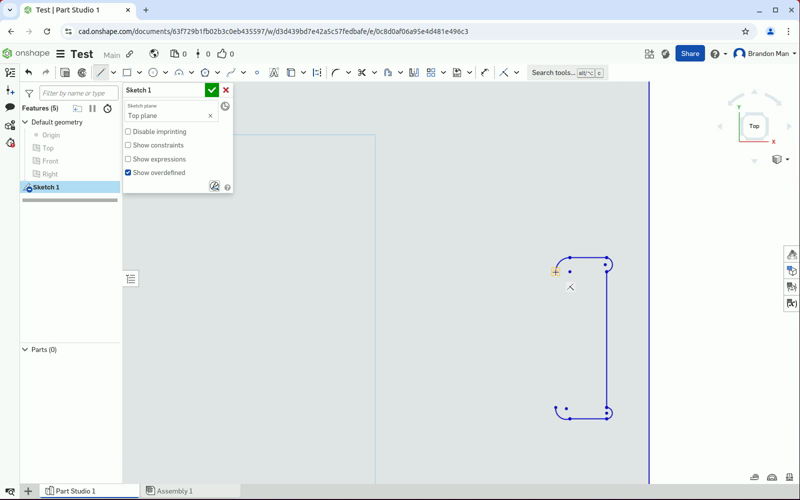
scroll(6)
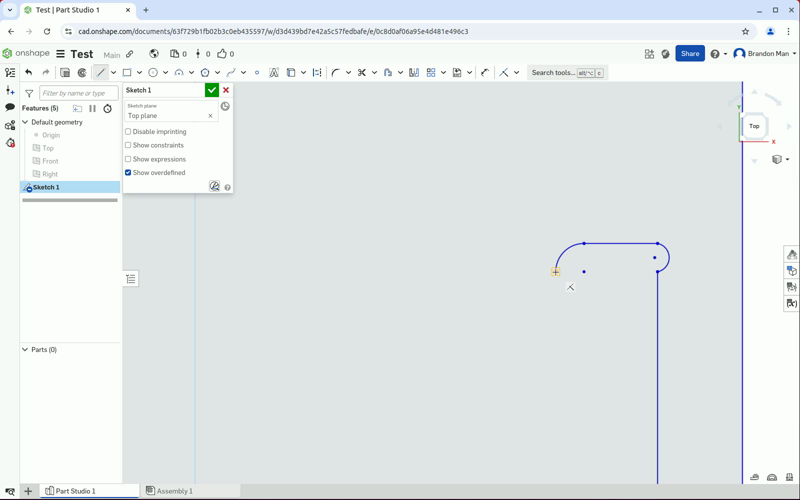
click(555, 271)
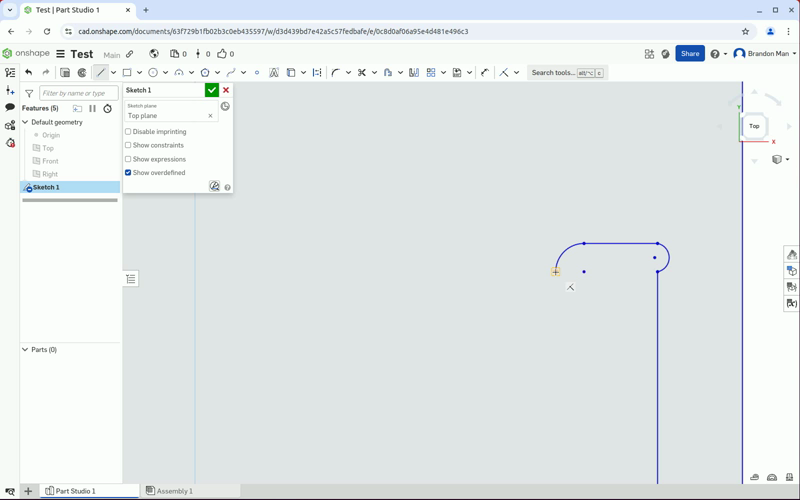
scroll(-6)
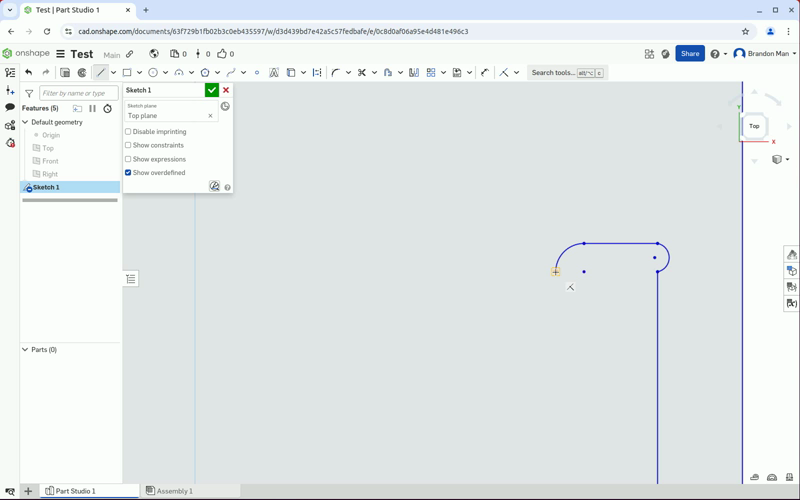
scroll(-6)
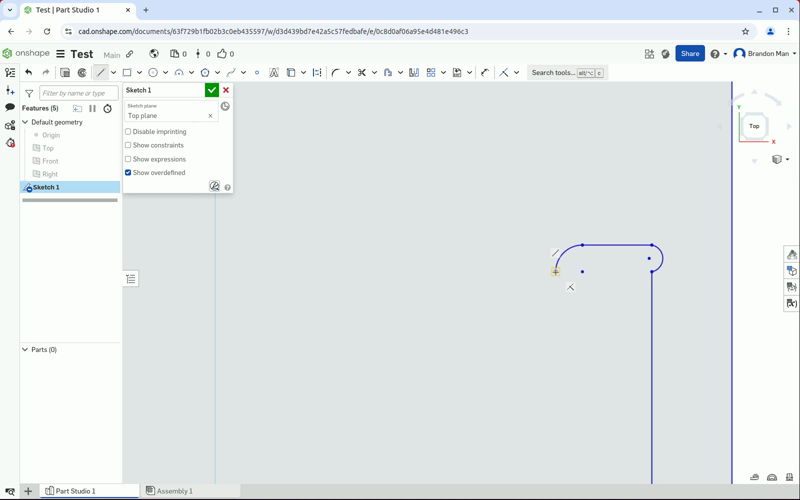
scroll(-6)
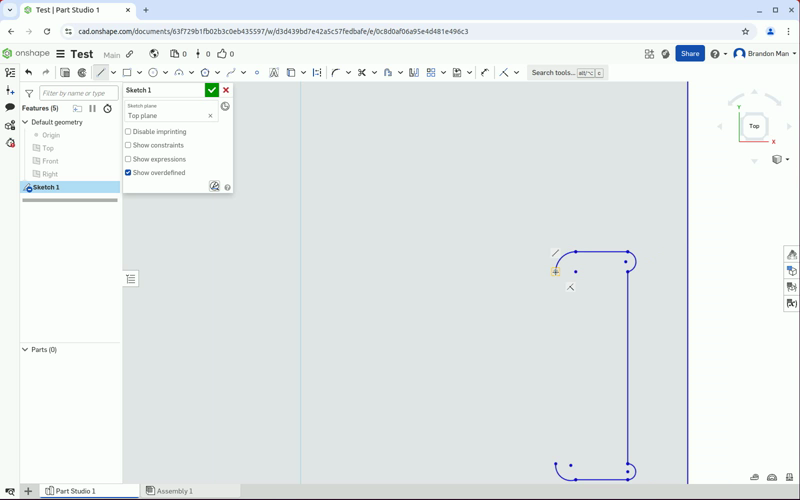
scroll(-6)
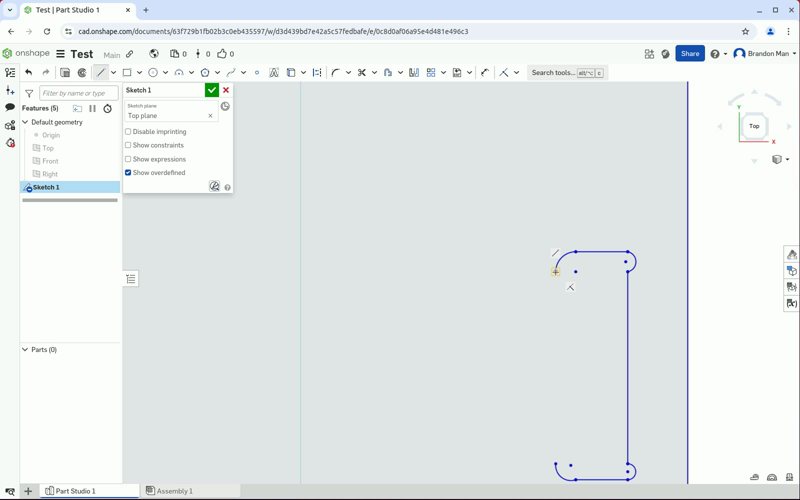
scroll(-6)
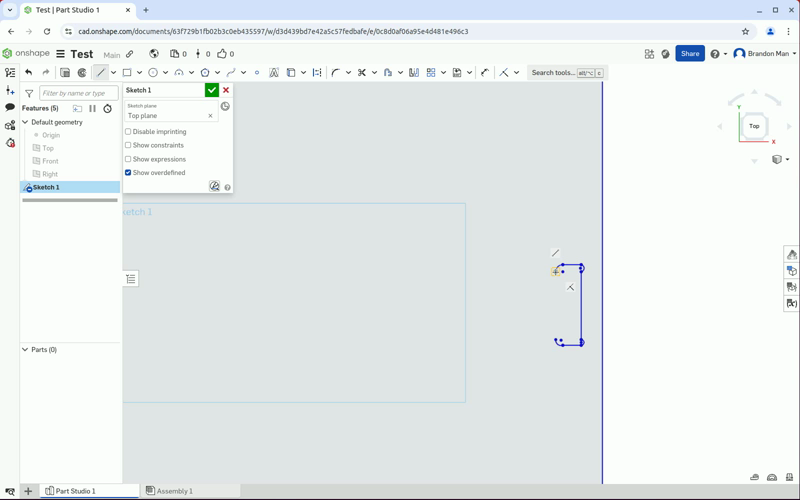
scroll(-6)
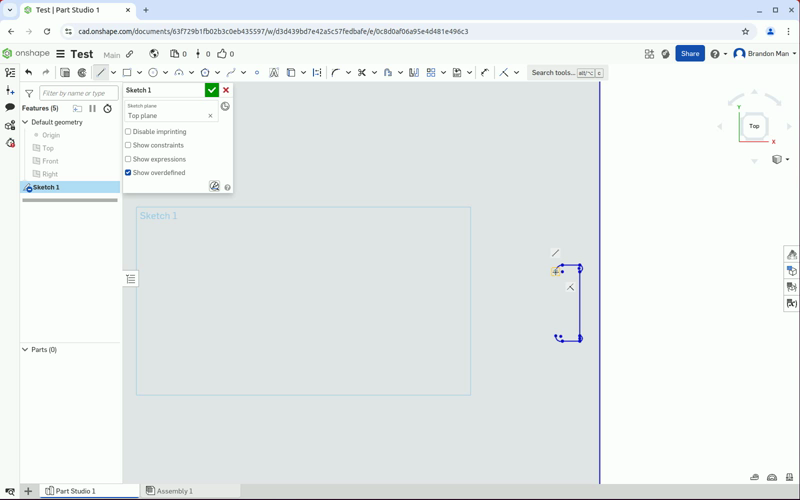
scroll(-6)
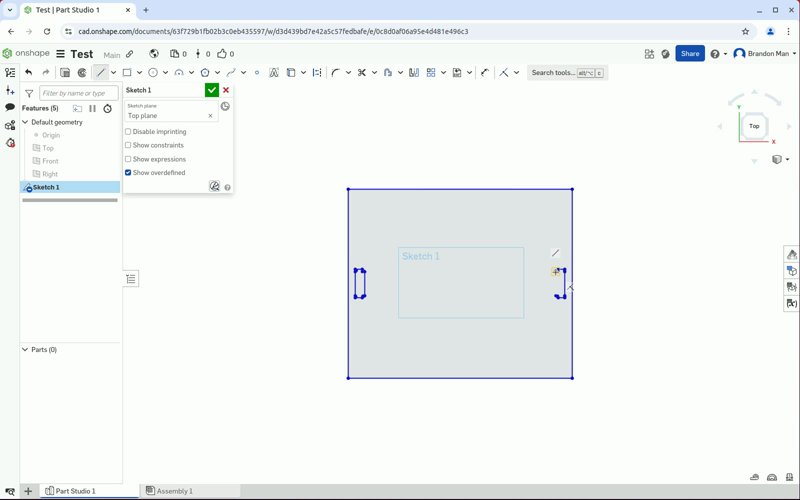
mouse_move(585, 271)
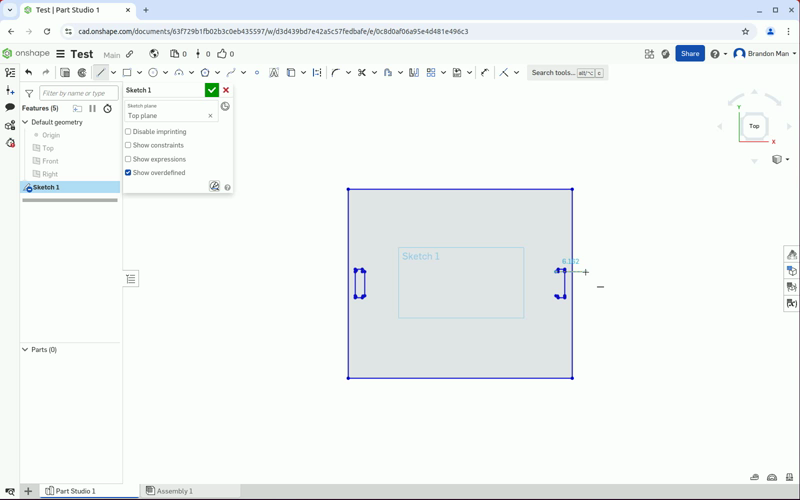
key_down(shift)
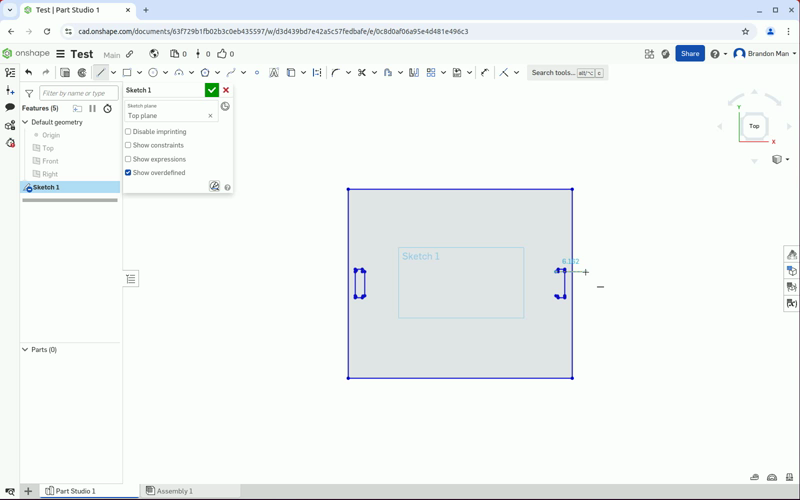
mouse_move(555, 295)
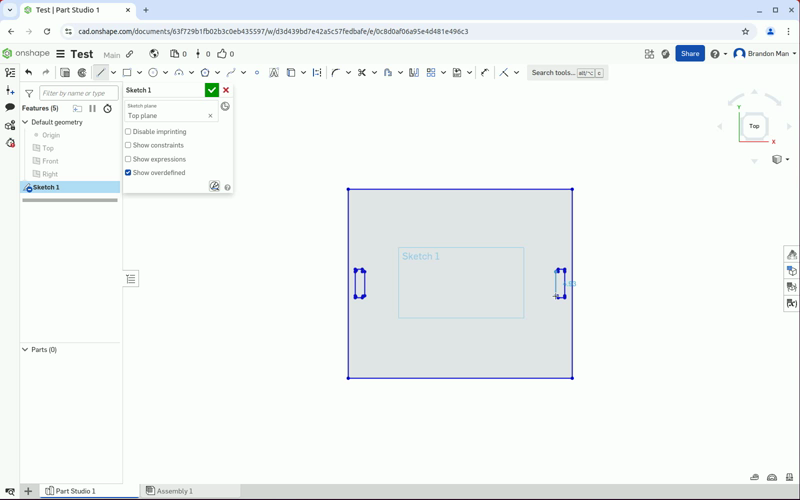
scroll(6)
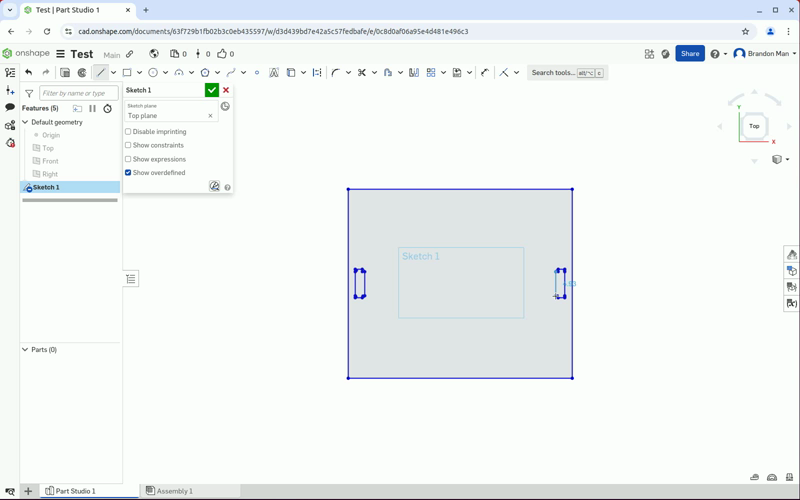
scroll(6)
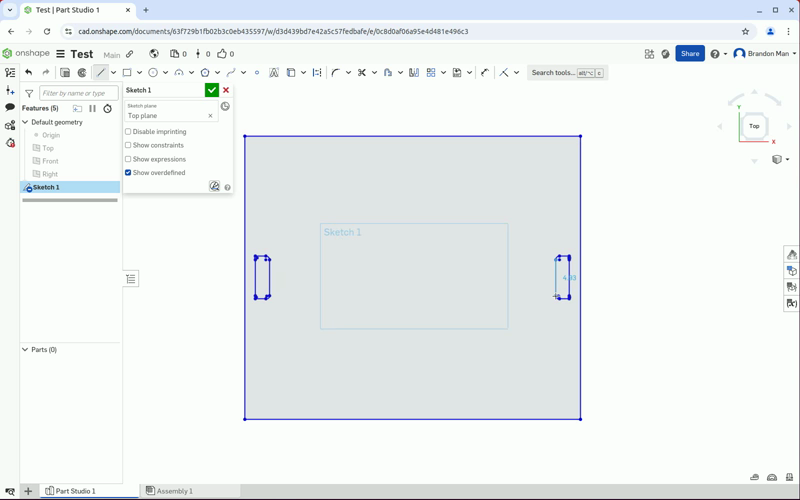
scroll(6)
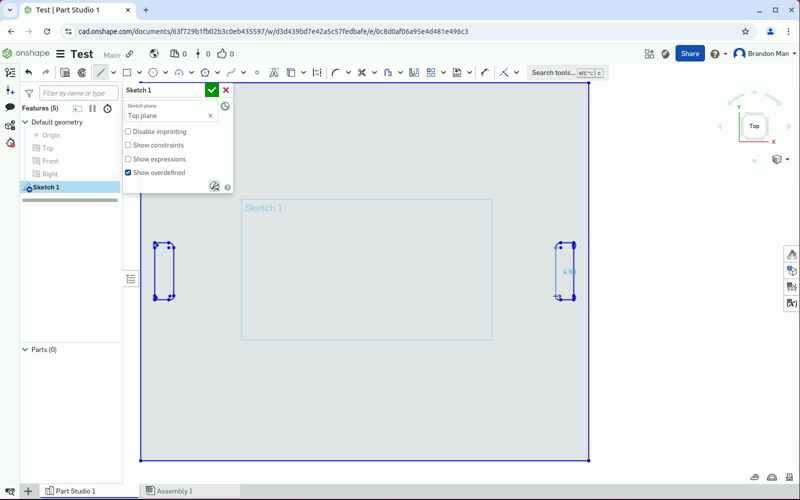
scroll(6)
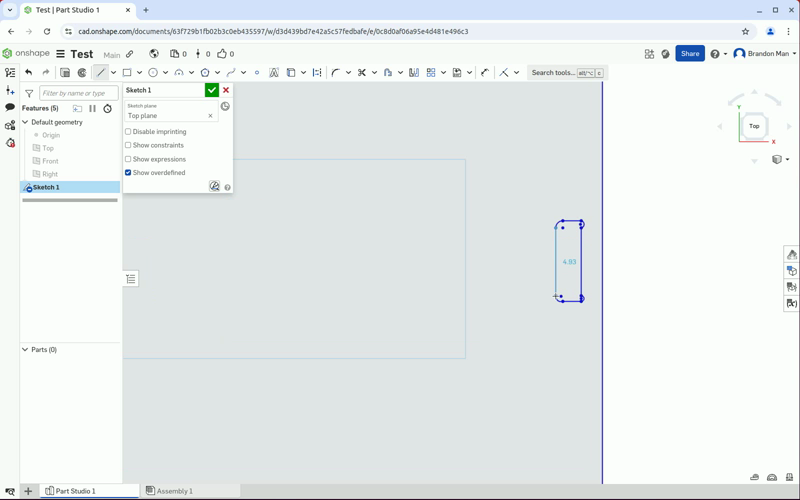
scroll(6)
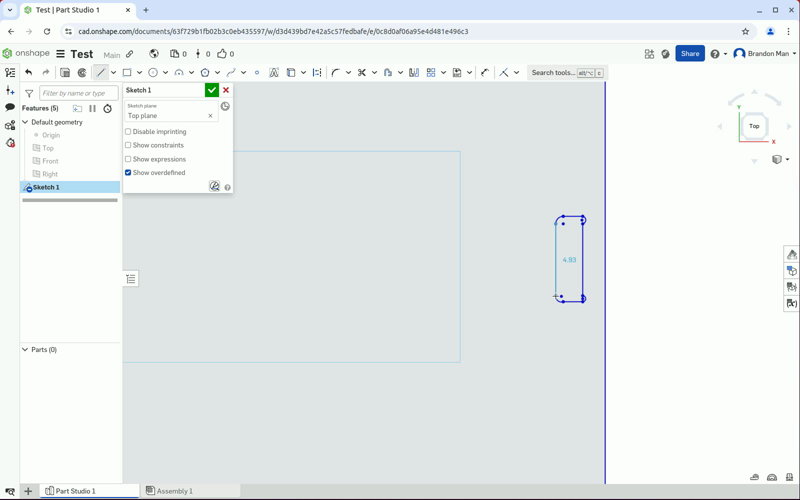
scroll(6)
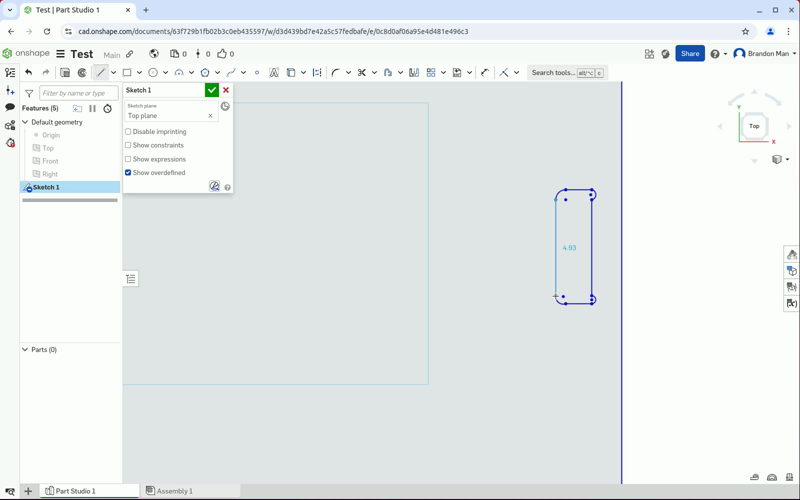
scroll(6)
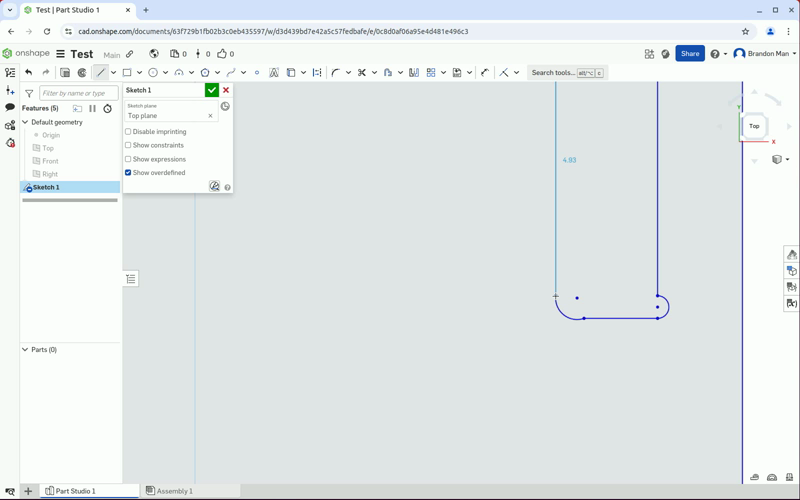
key_up(shift)
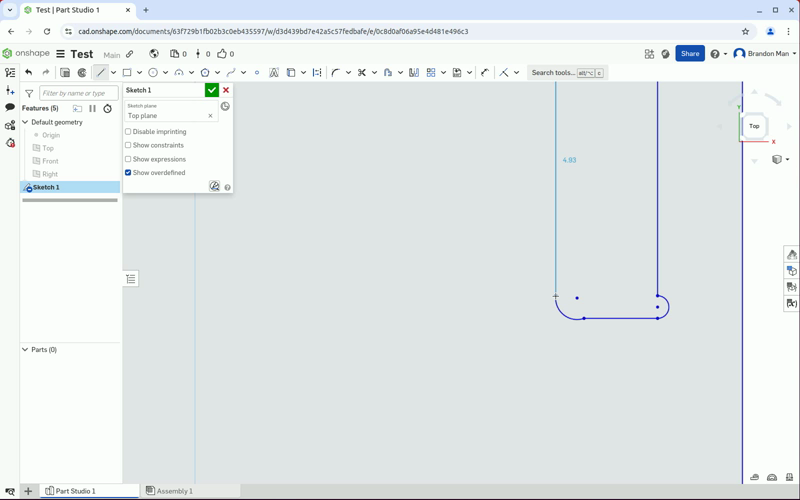
click(555, 295)
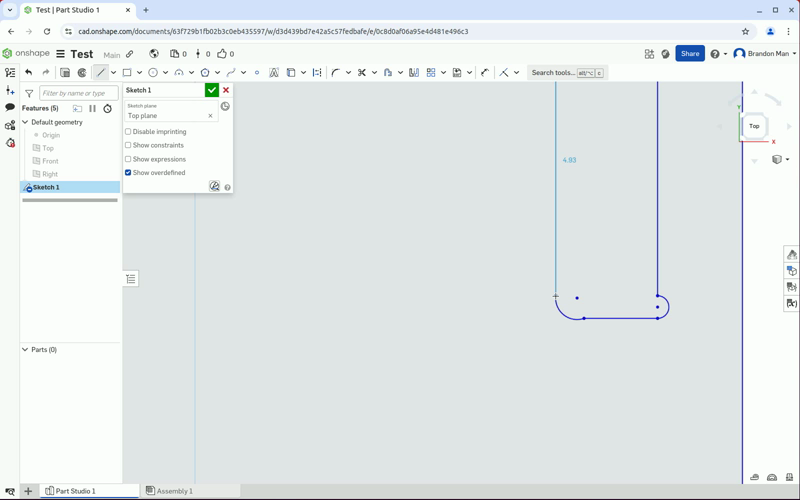
scroll(-6)
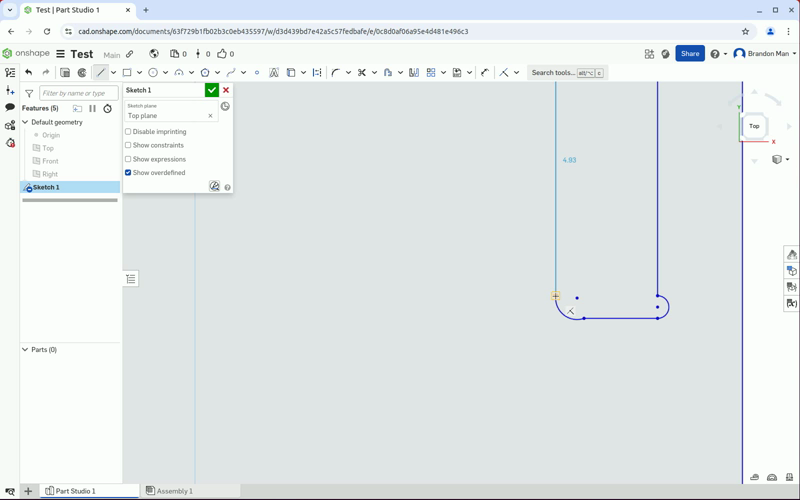
scroll(-6)
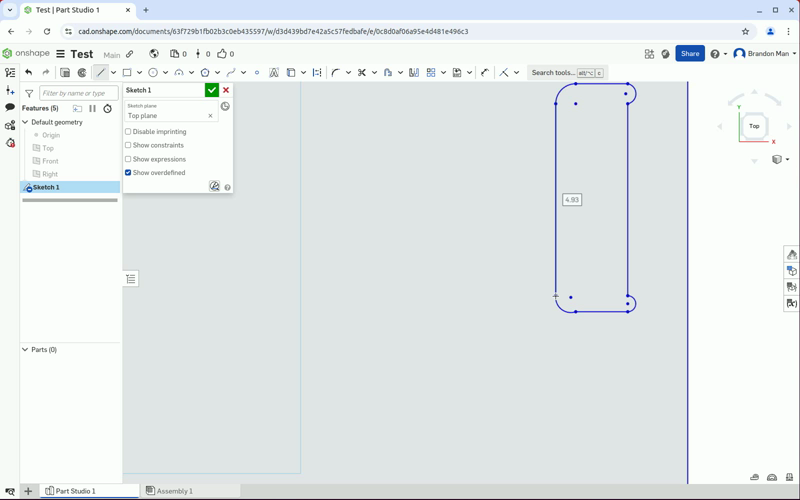
scroll(-6)
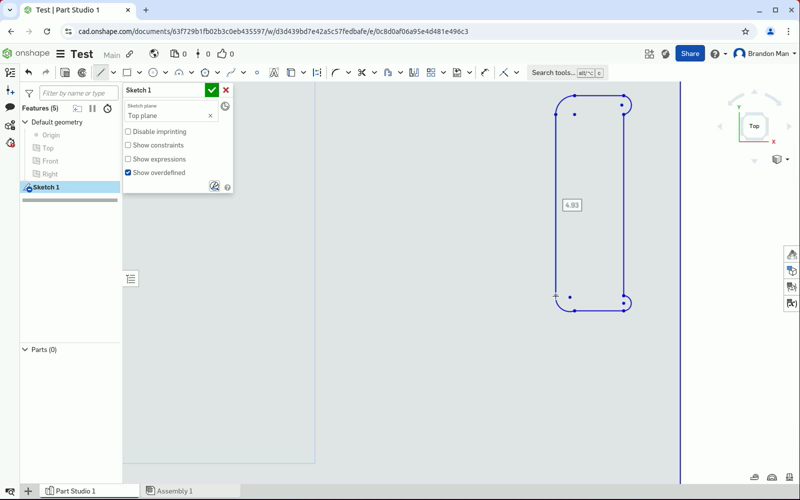
scroll(-6)
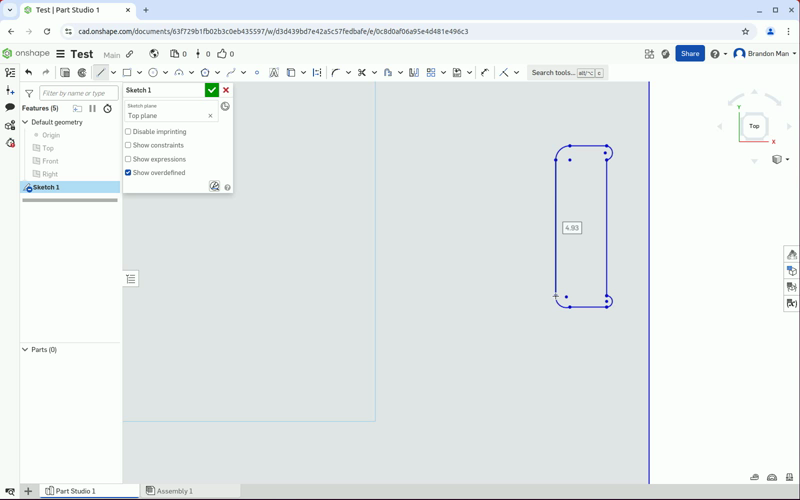
scroll(-6)
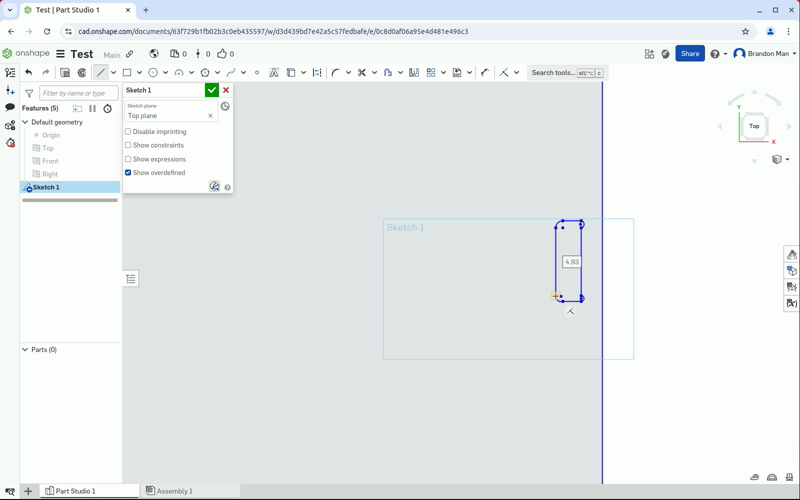
scroll(-6)
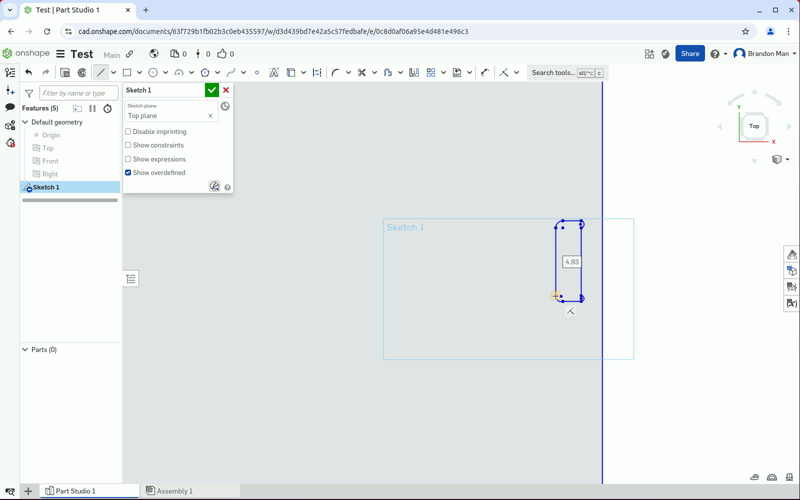
scroll(-6)
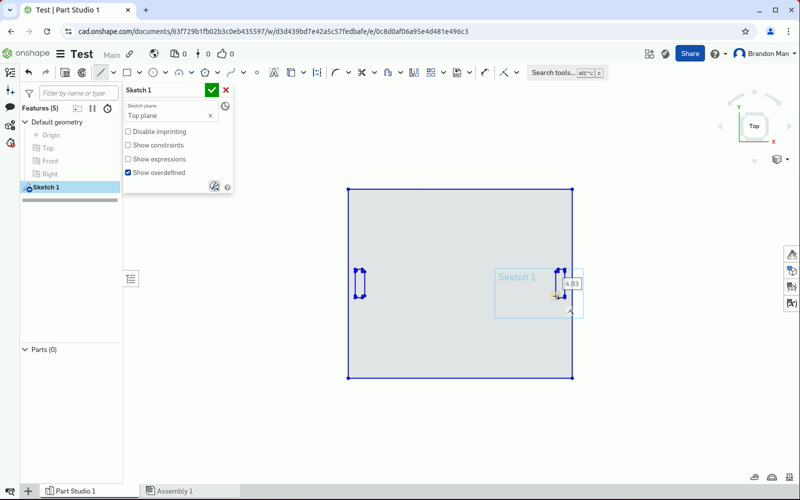
key(esc)
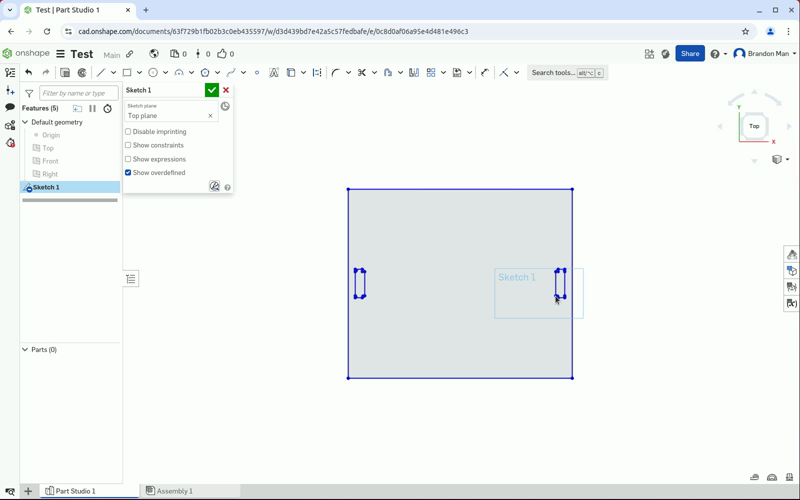
mouse_move(467, 308)
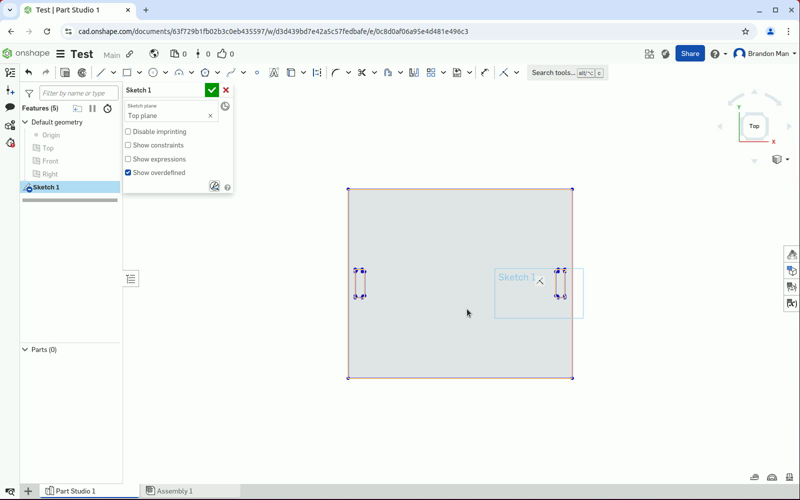
click(467, 308)
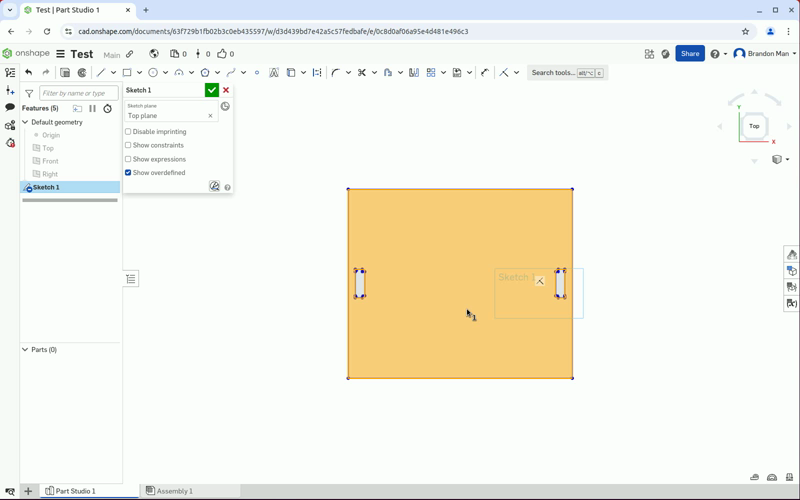
mouse_move(73, 352)
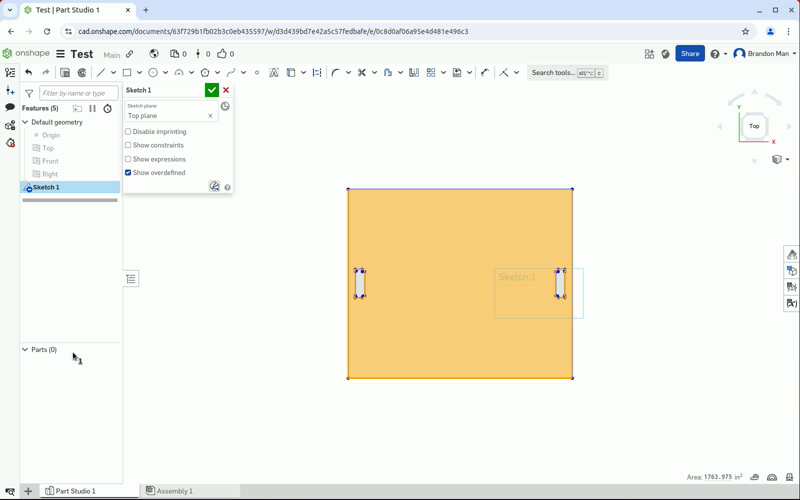
key(shift+y)
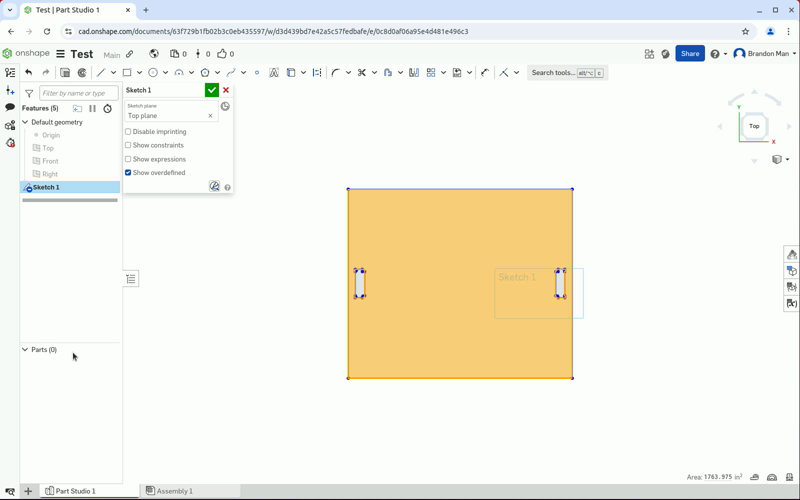
key(shift+e)
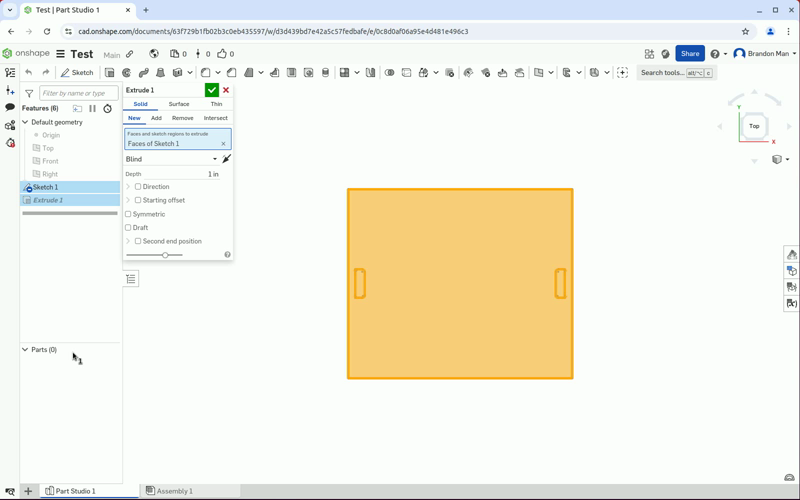
mouse_move(143, 106)
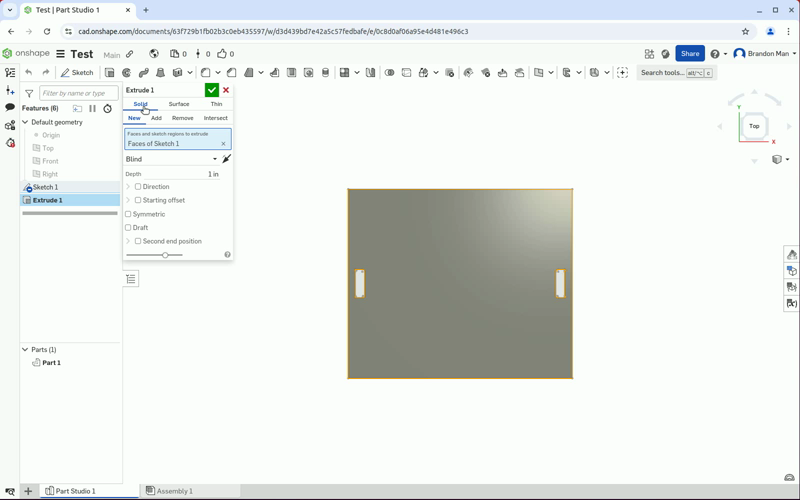
click(143, 106)
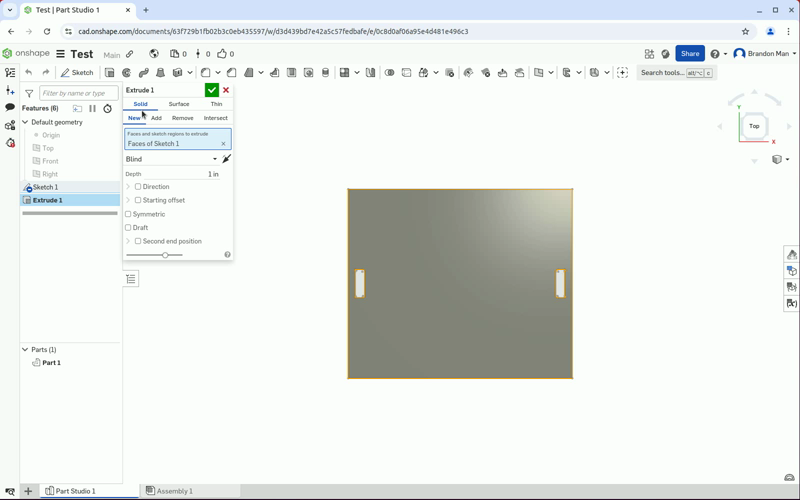
mouse_move(137, 120)
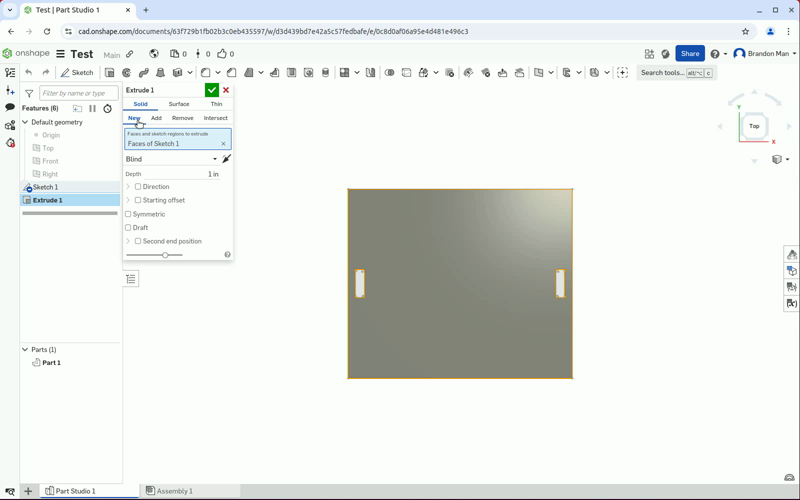
click(137, 120)
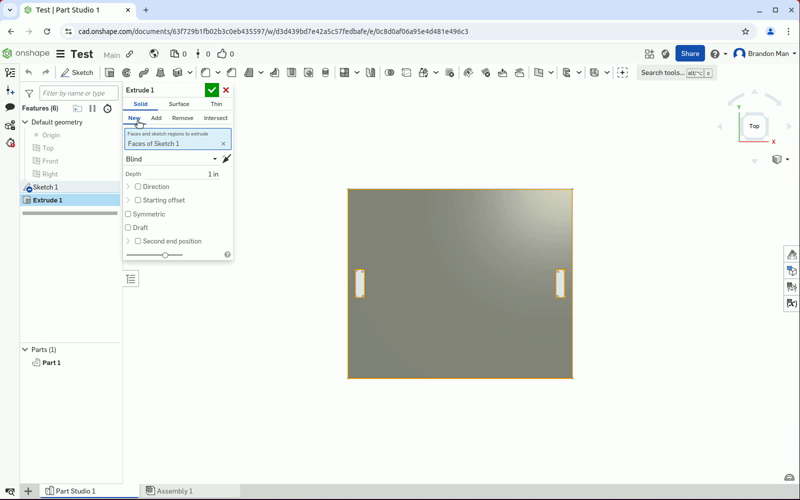
key(tab, 4)
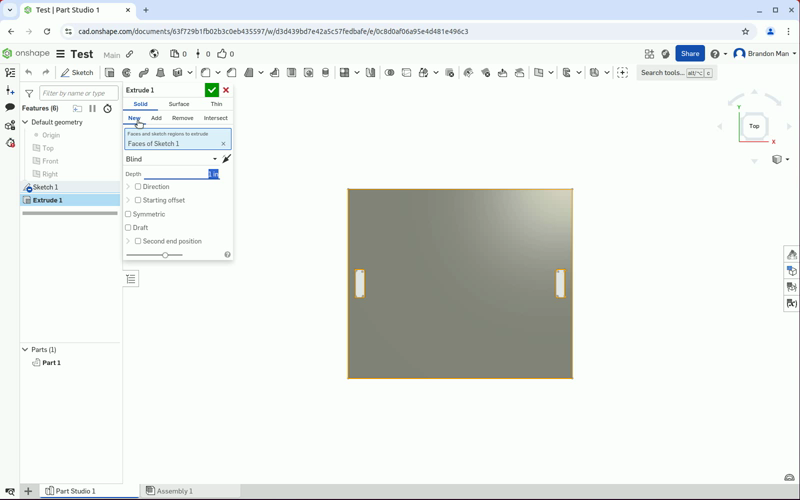
text(0.722)
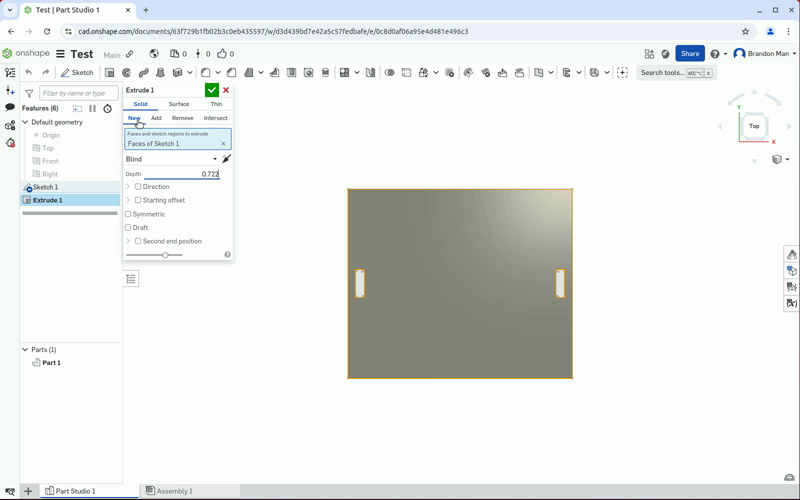
key(enter)
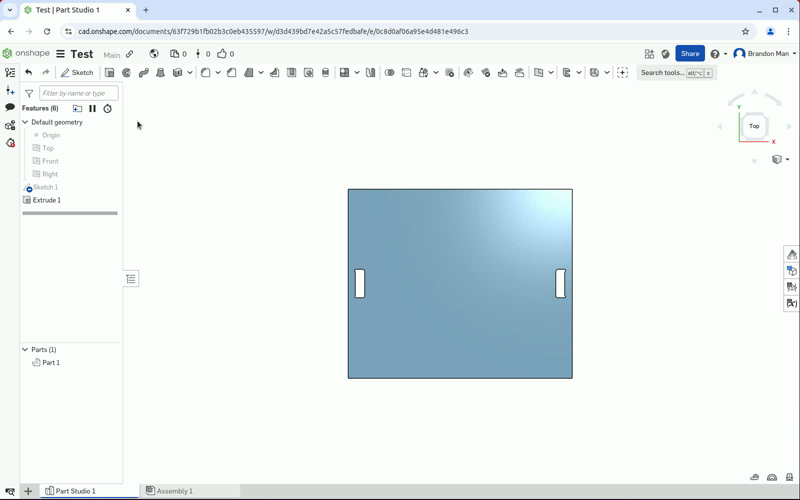
key(shift+h)
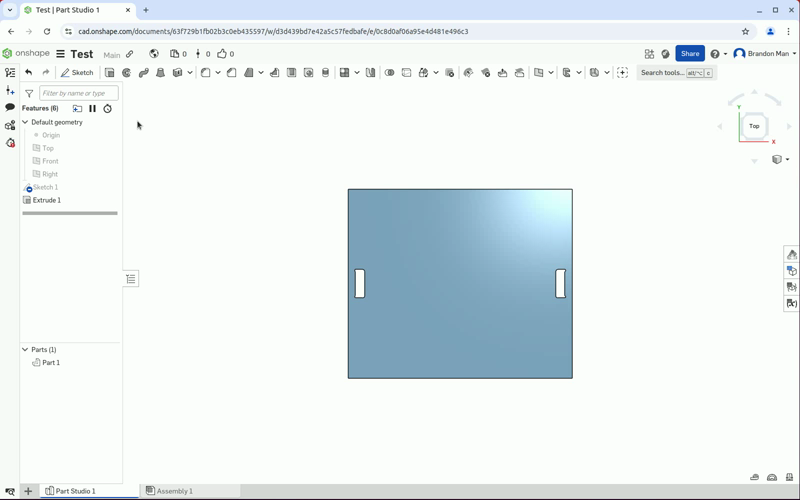
key(shift+h)
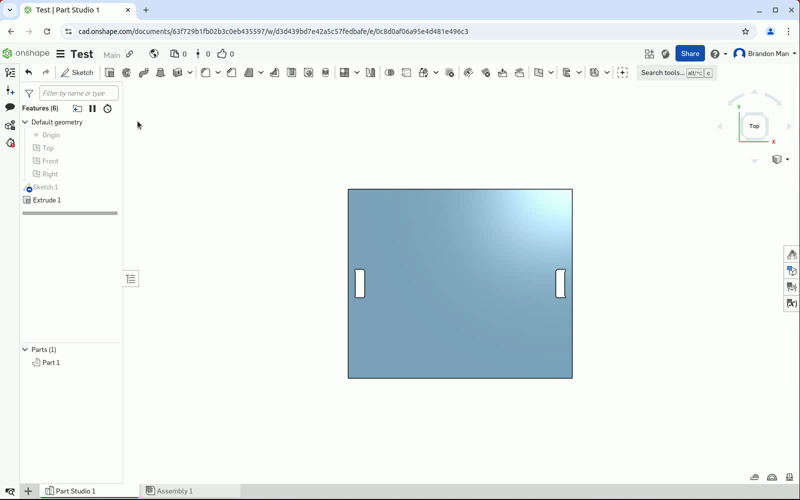
mouse_move(73, 189)
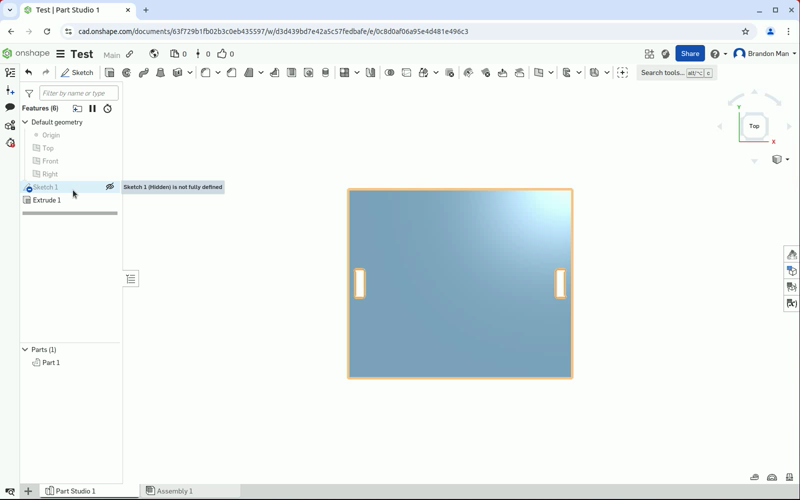
click(73, 189)
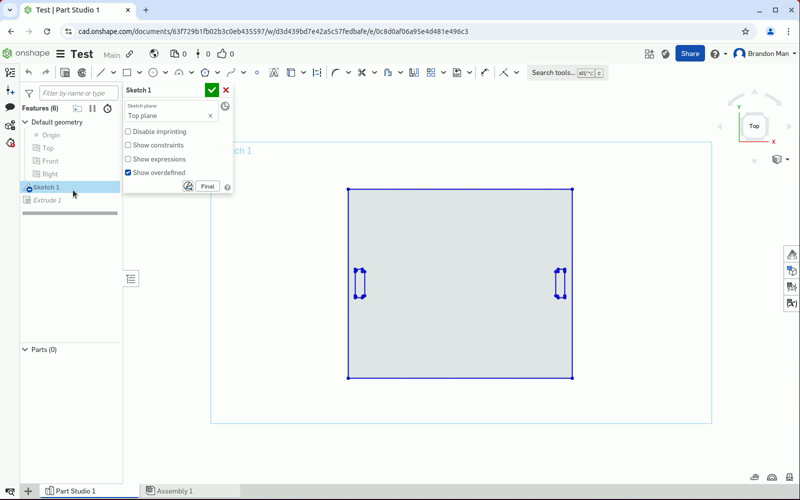
mouse_move(229, 92)
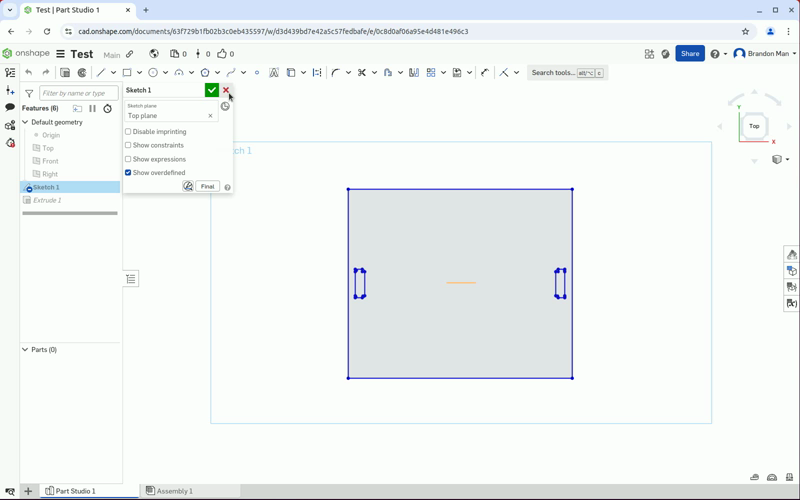
click(229, 92)
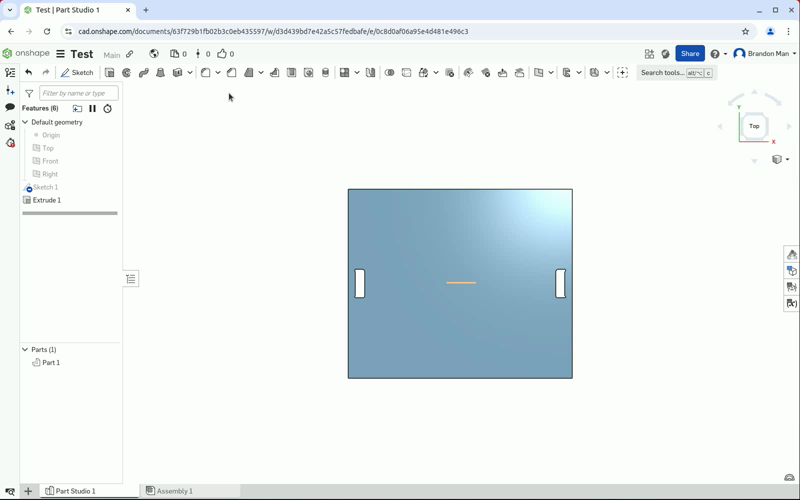
mouse_move(541, 75)
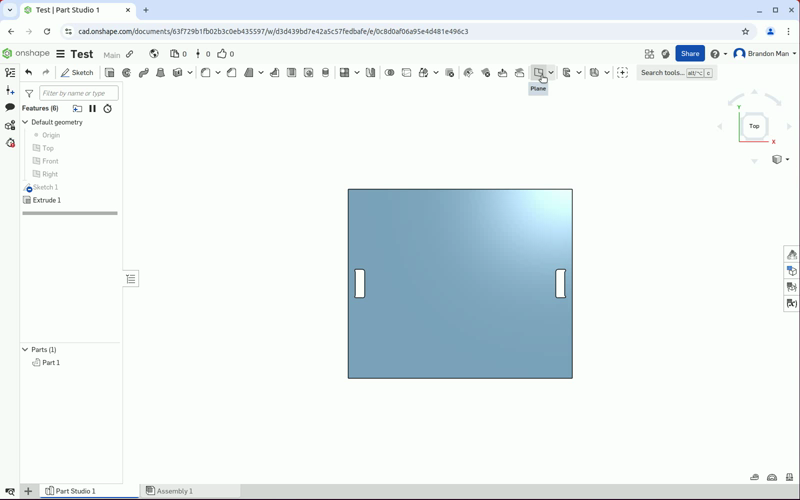
click(541, 75)
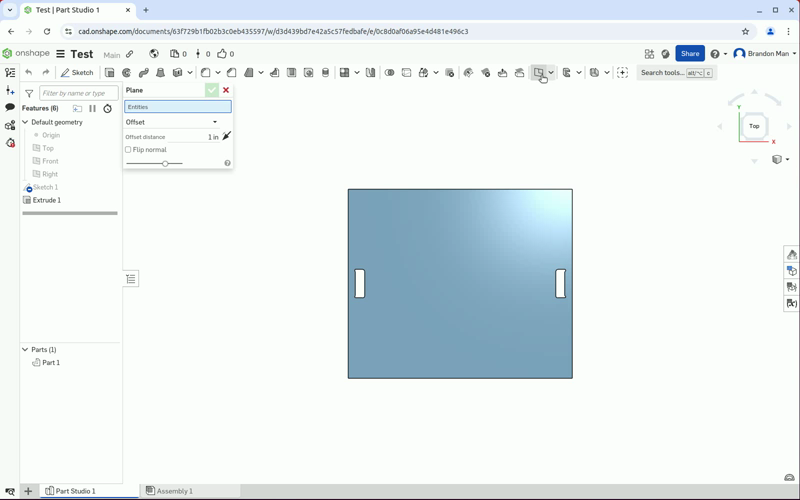
mouse_move(73, 150)
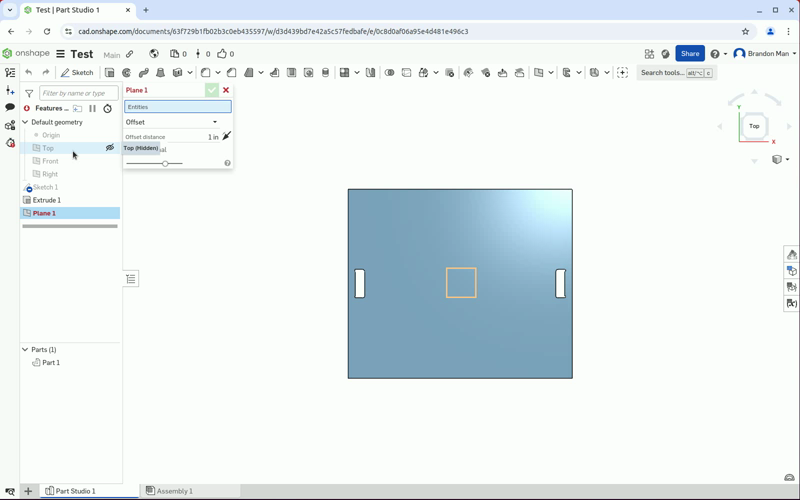
click(73, 150)
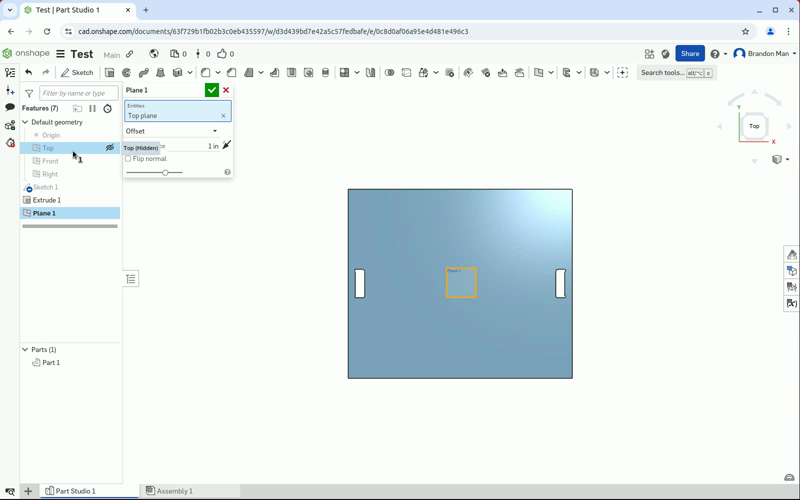
key(tab, 2)
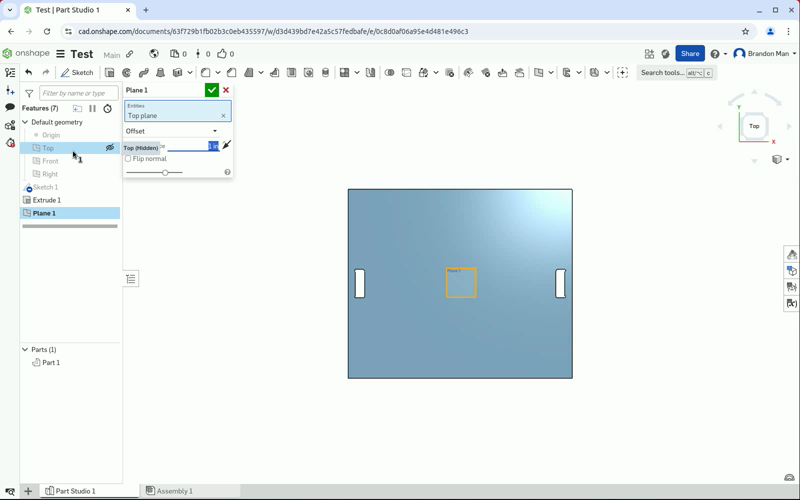
text(0.709)
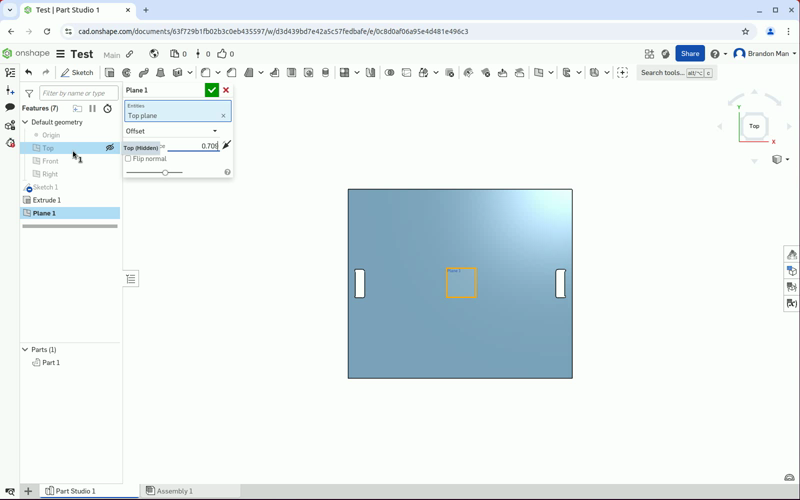
key(enter, 2)
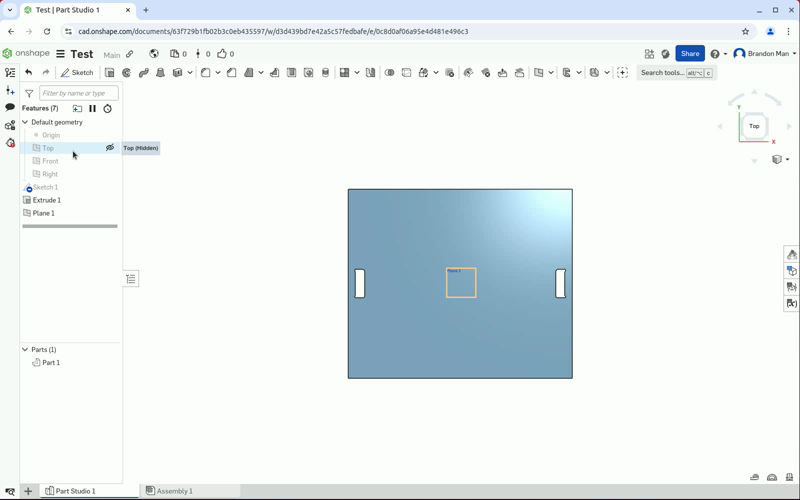
key(shift+s)
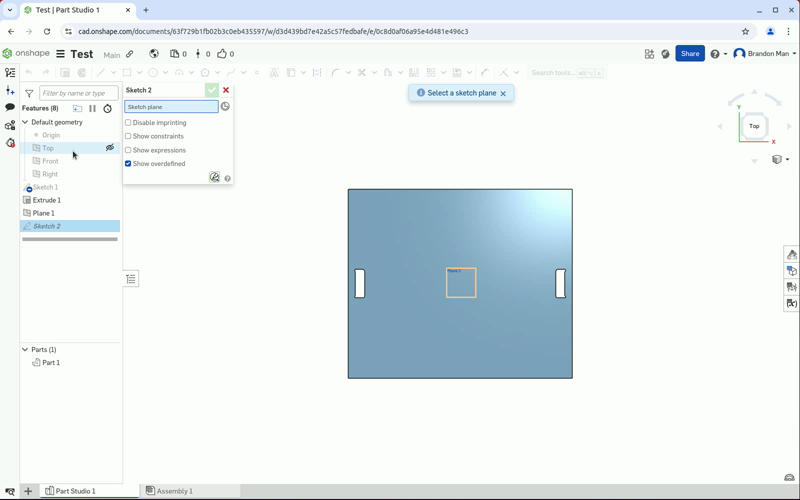
mouse_move(73, 215)
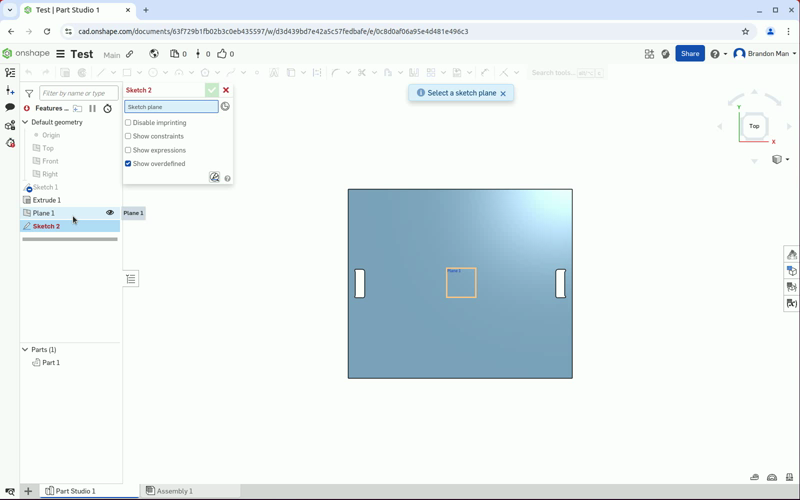
click(73, 215)
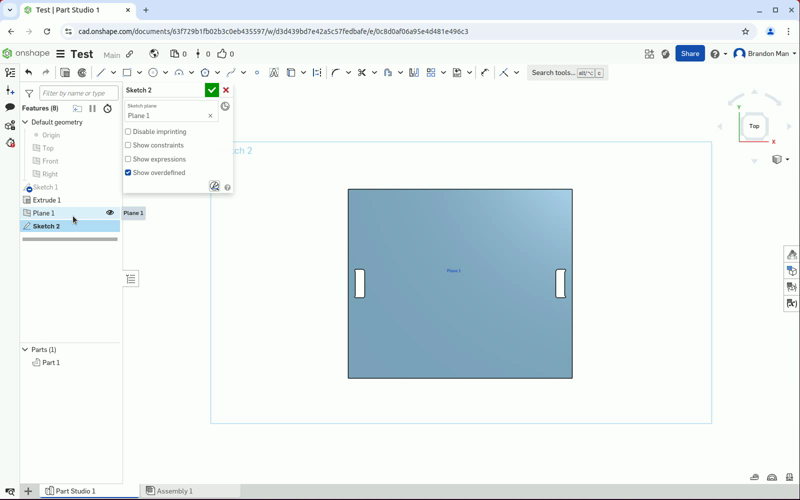
mouse_move(73, 352)
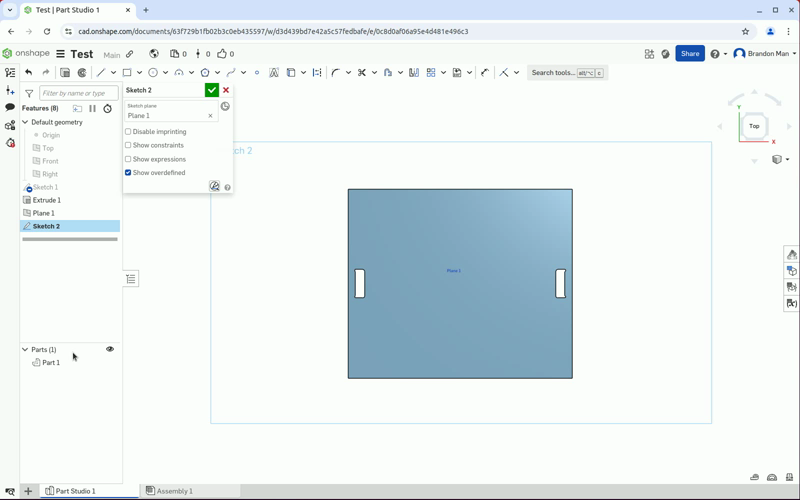
key(y)
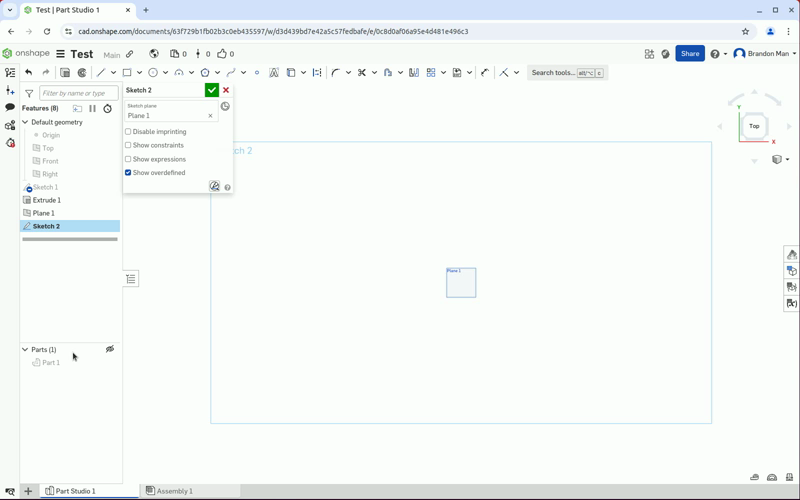
key(l)
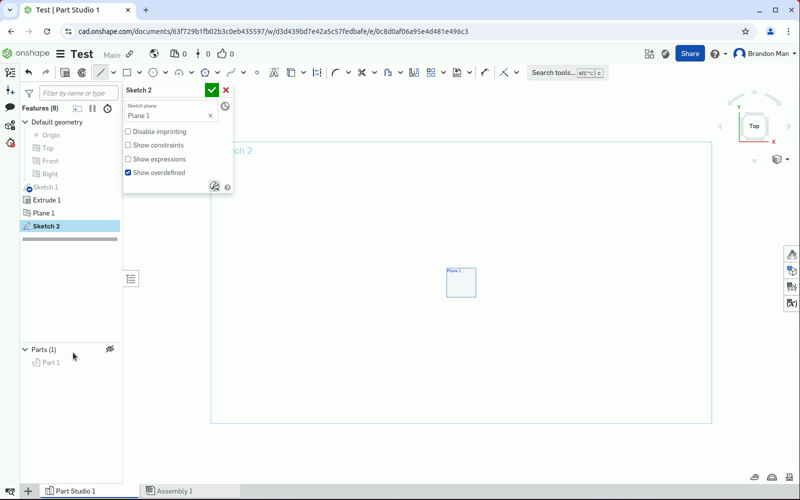
key_down(shift)
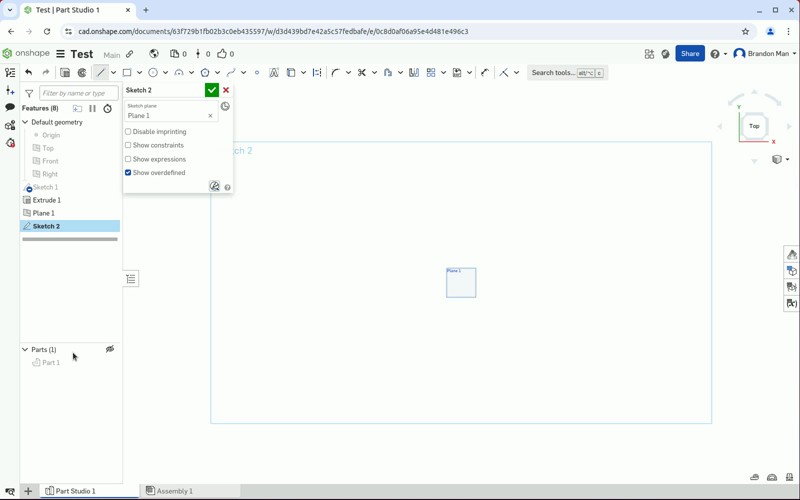
mouse_move(417, 282)
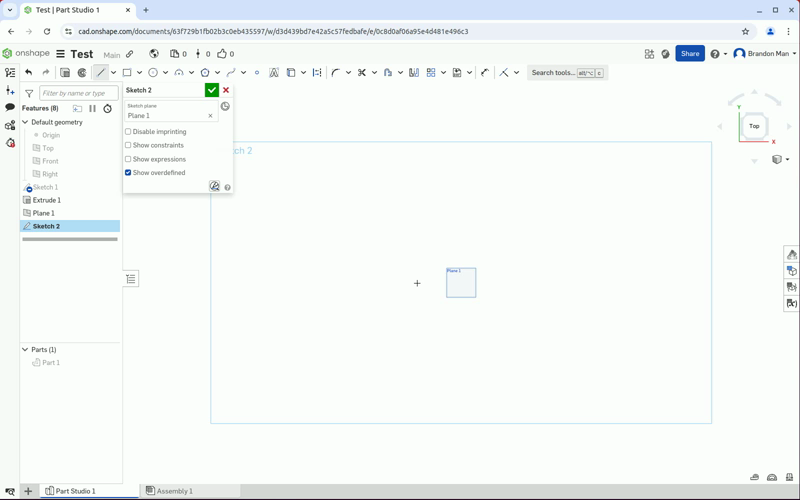
click(417, 282)
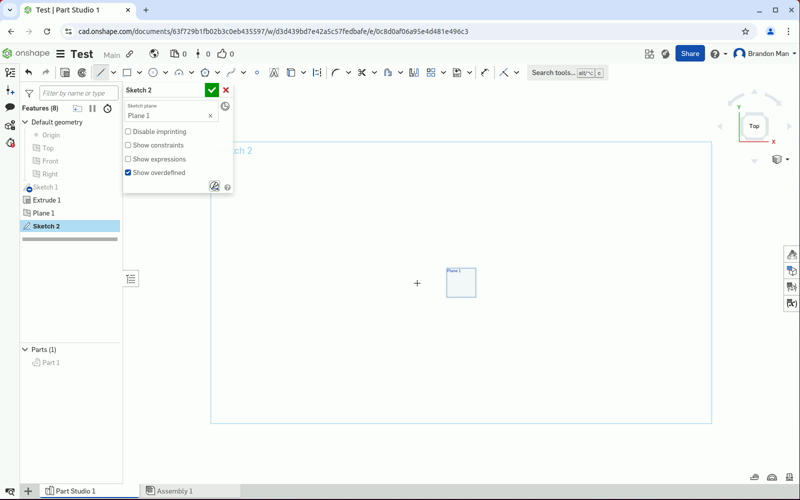
key_up(shift)
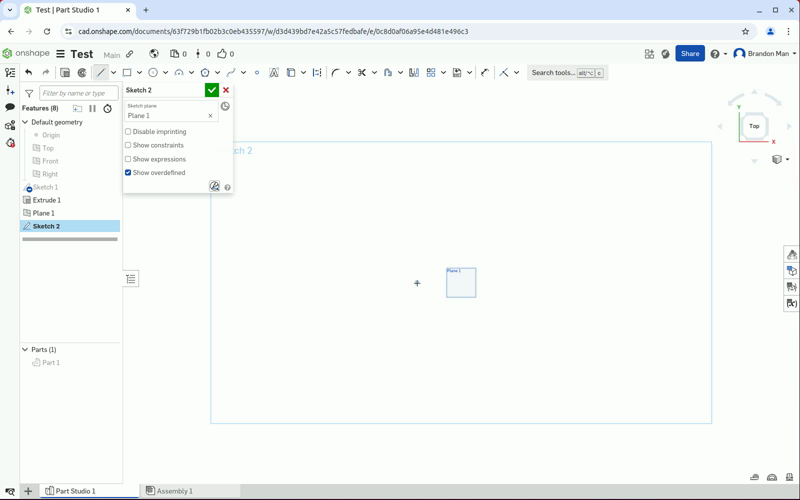
key_down(shift)
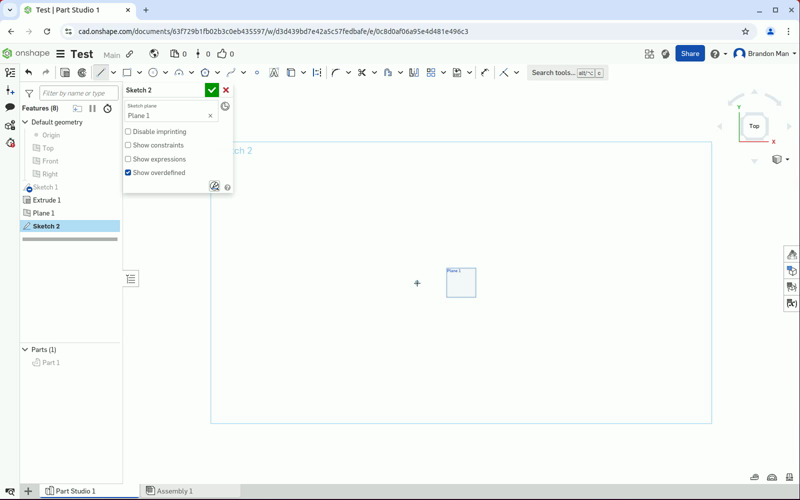
mouse_move(447, 282)
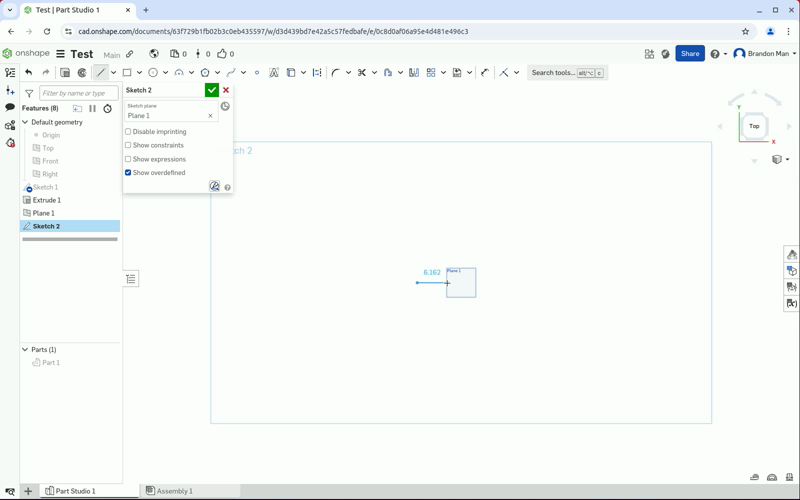
mouse_move(430, 295)
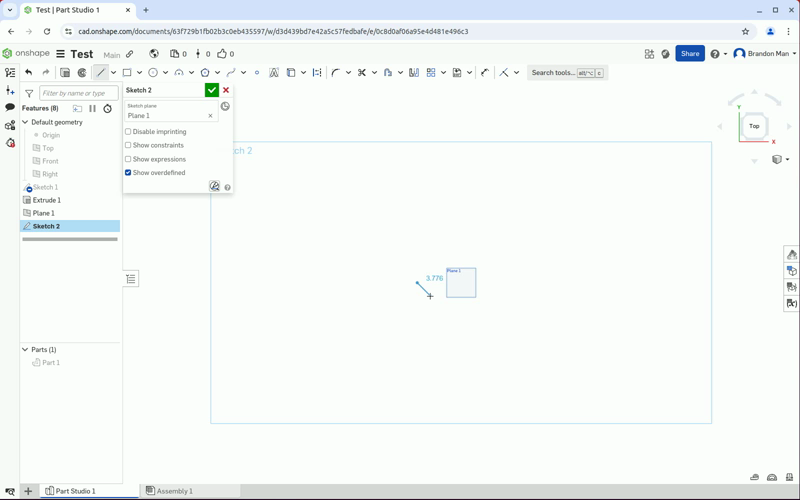
click(430, 295)
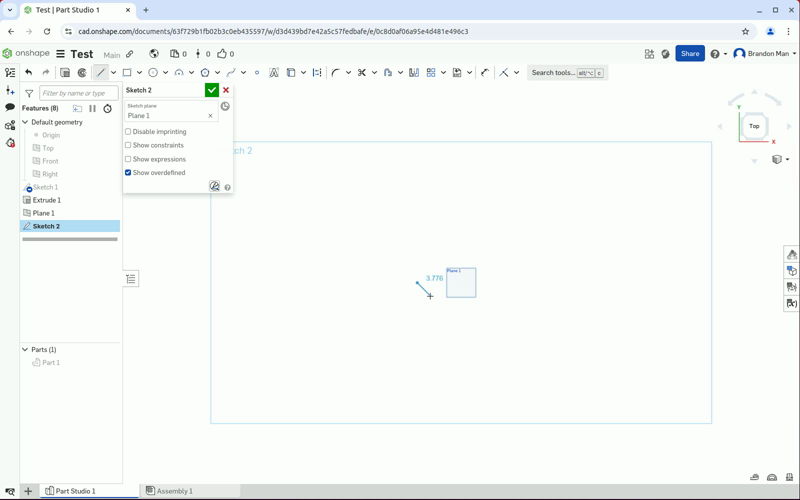
key_up(shift)
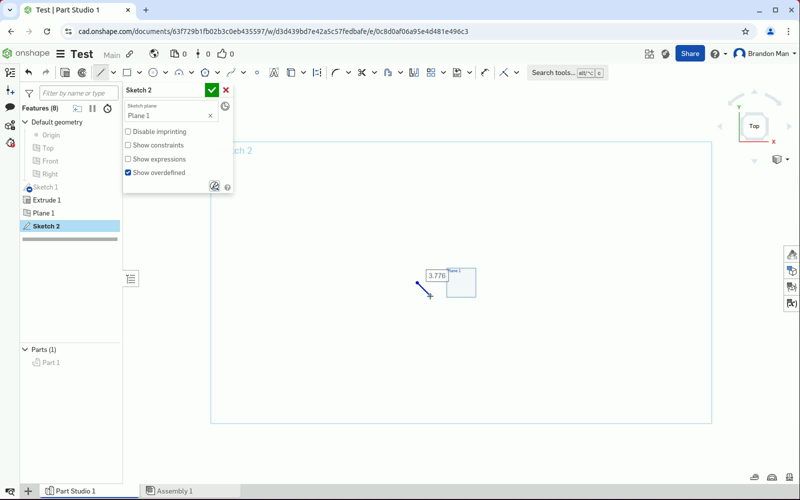
key_down(shift)
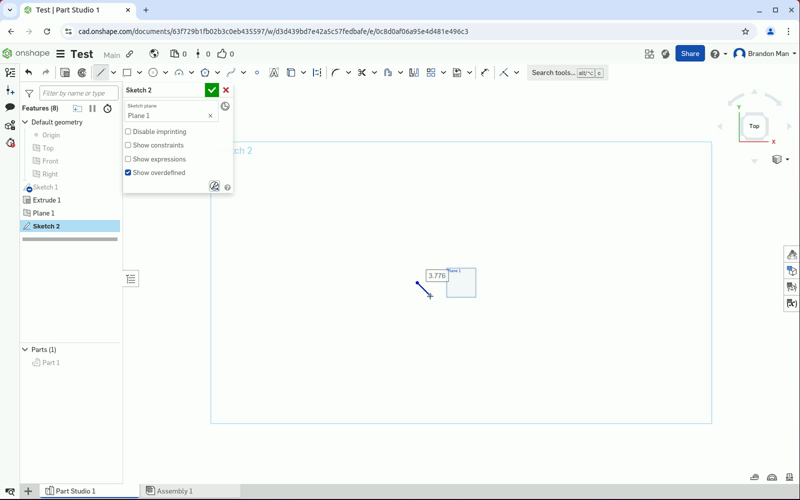
mouse_move(460, 295)
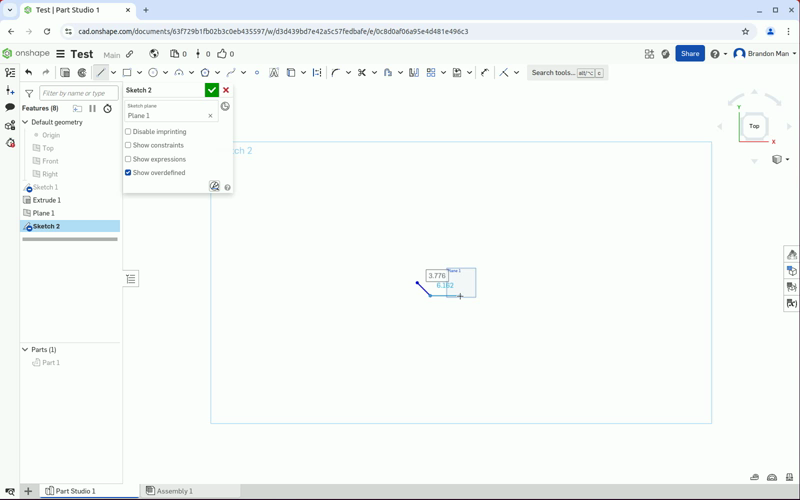
mouse_move(430, 287)
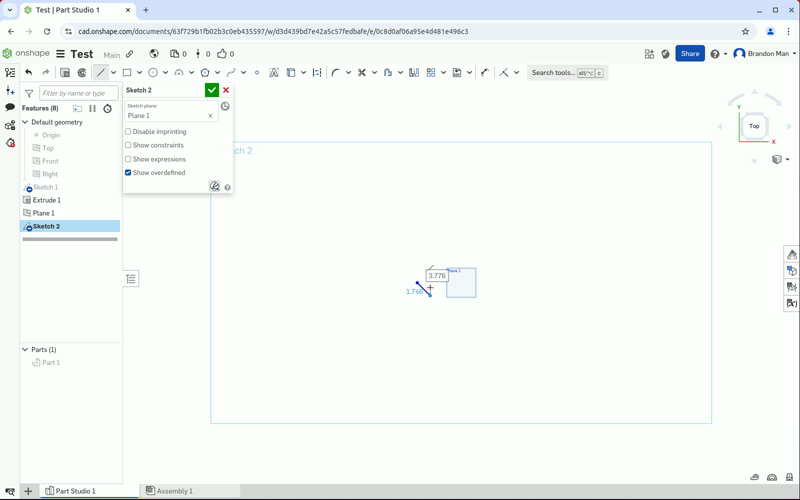
click(430, 287)
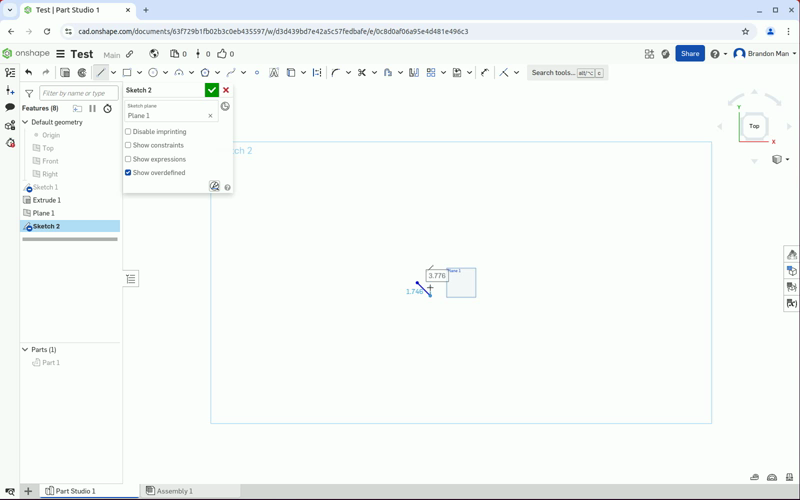
key_up(shift)
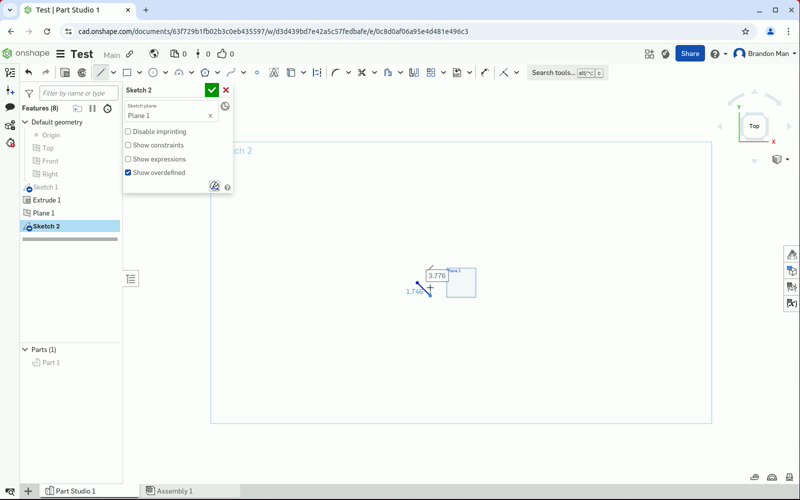
key_down(shift)
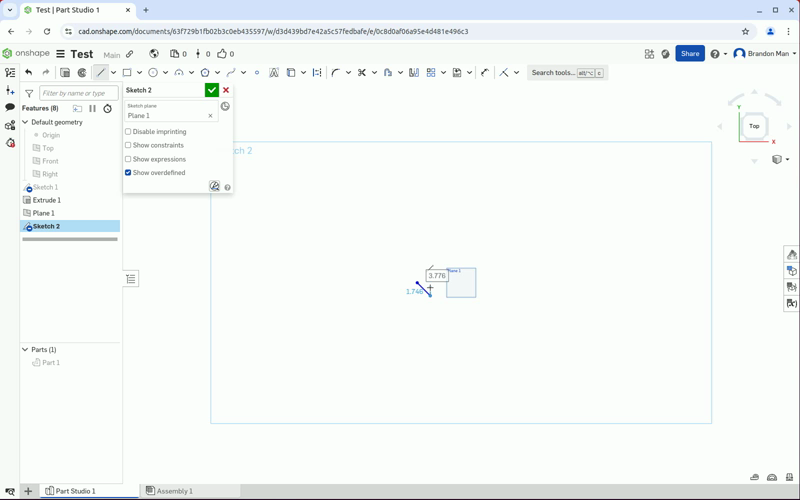
mouse_move(492, 287)
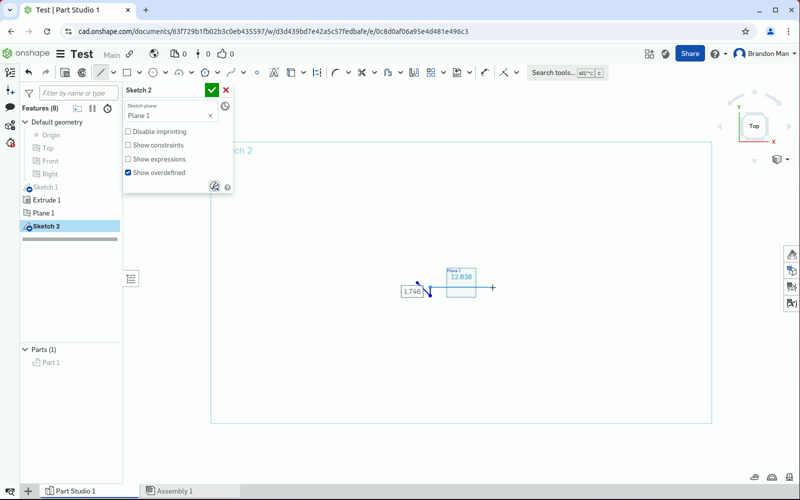
click(492, 287)
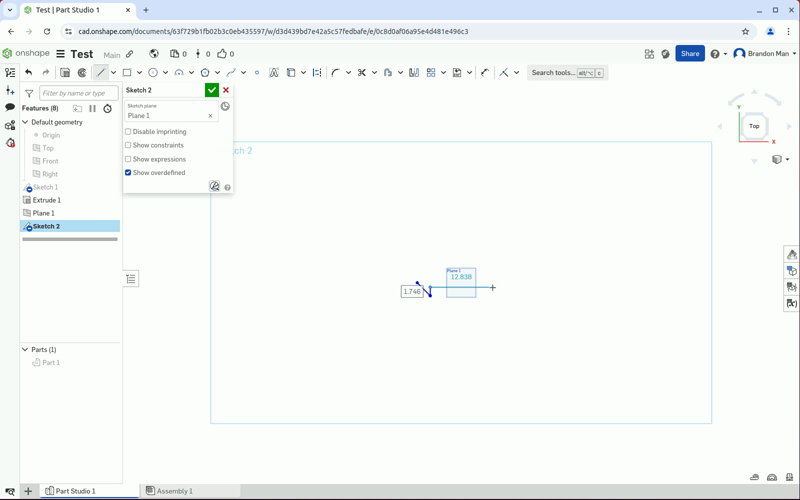
key_up(shift)
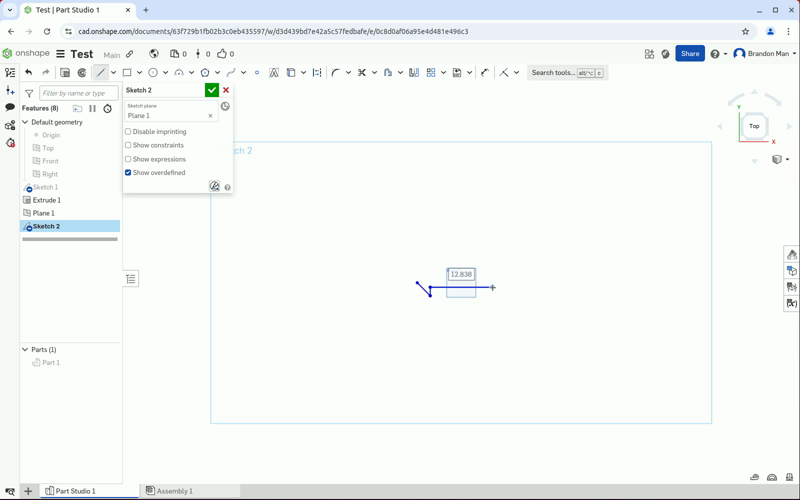
key_down(shift)
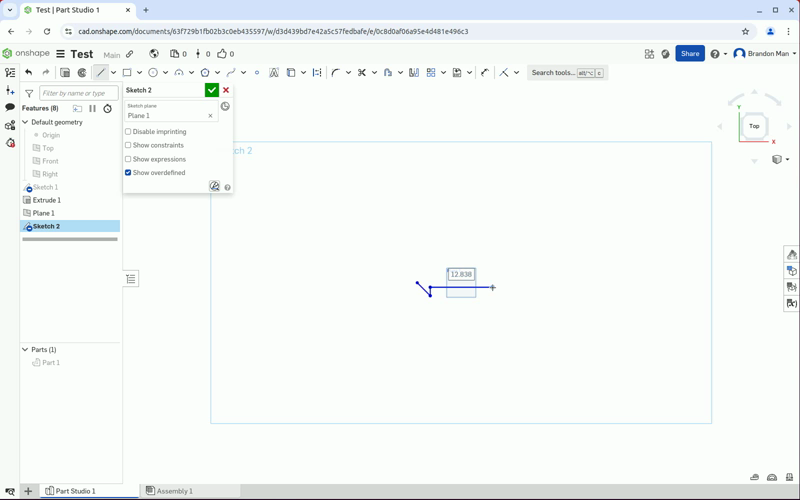
mouse_move(522, 287)
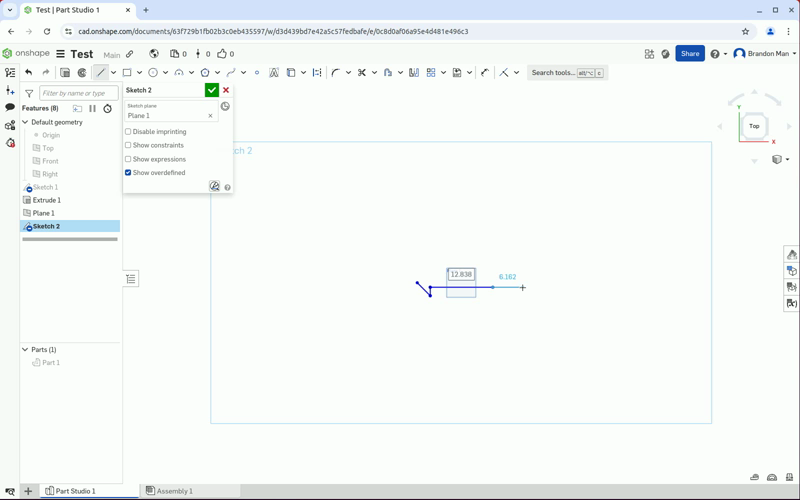
mouse_move(492, 295)
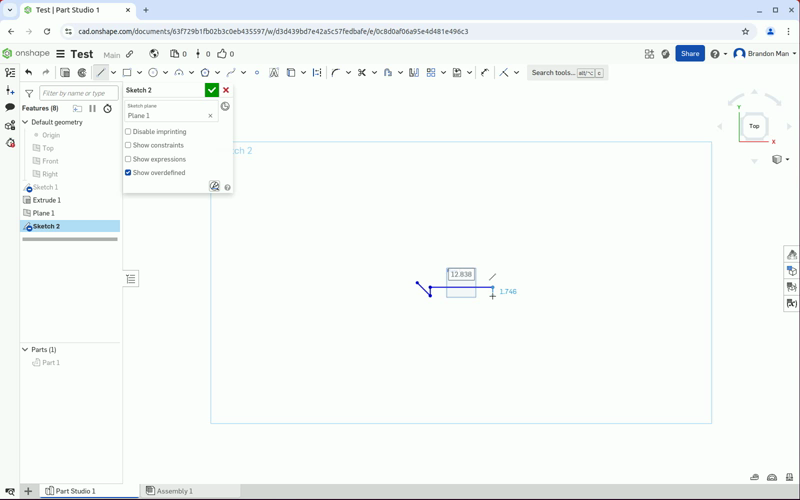
click(492, 295)
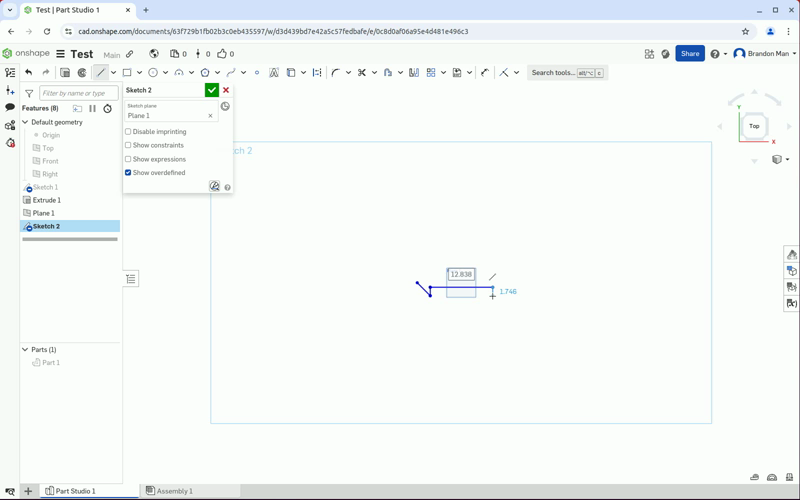
key_up(shift)
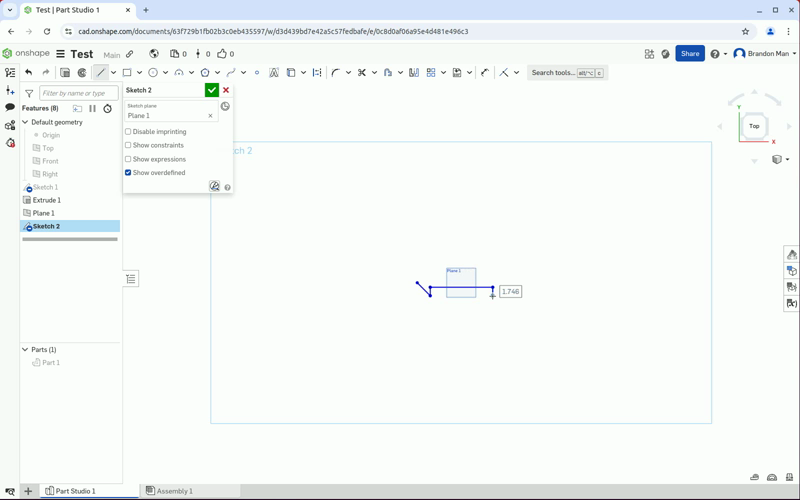
key_down(shift)
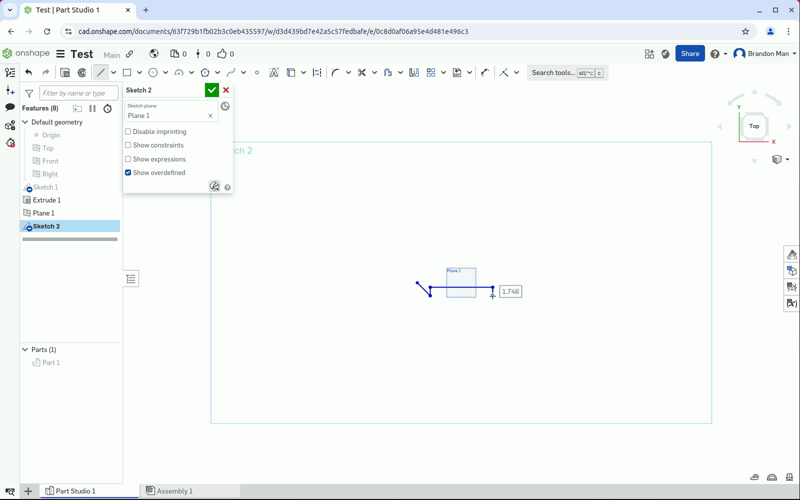
mouse_move(522, 295)
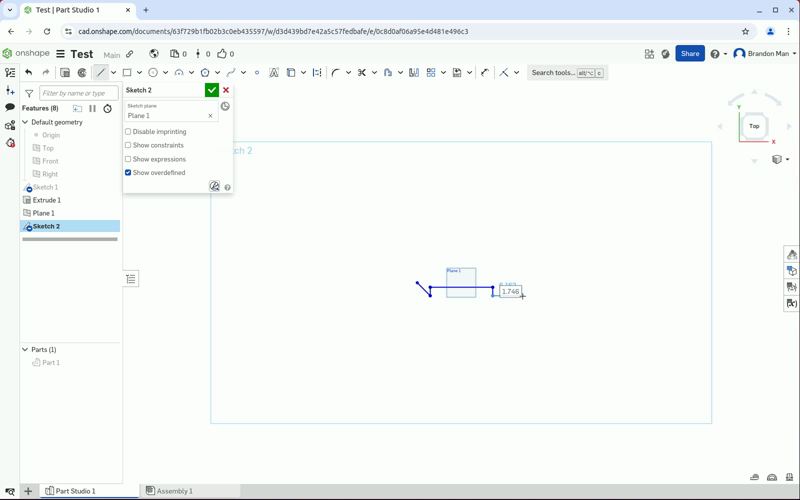
mouse_move(505, 282)
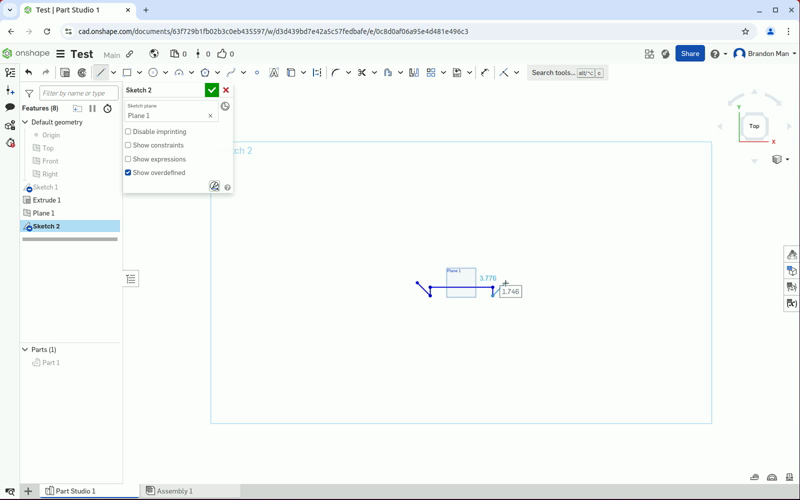
click(505, 282)
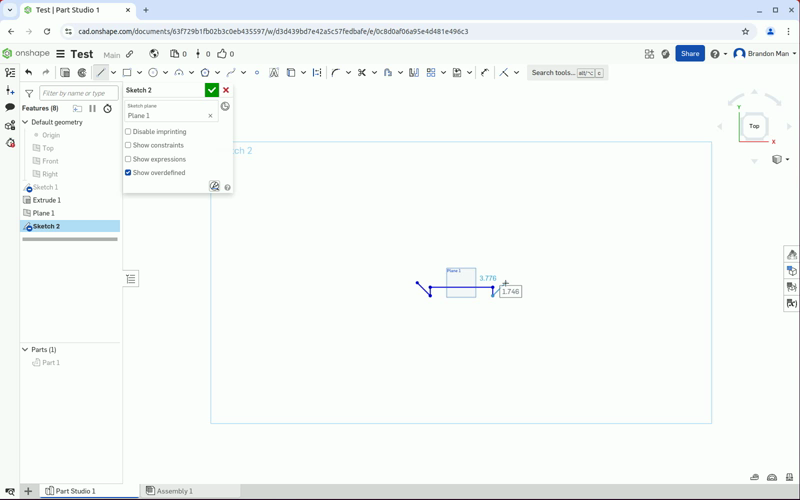
key_up(shift)
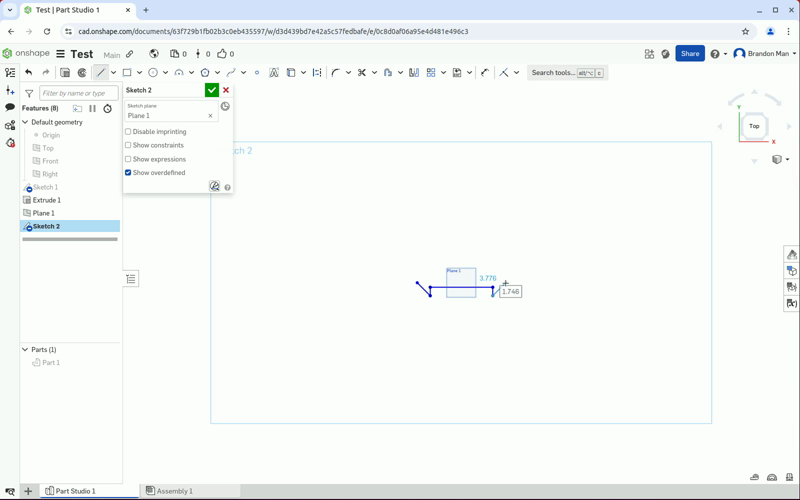
key_down(shift)
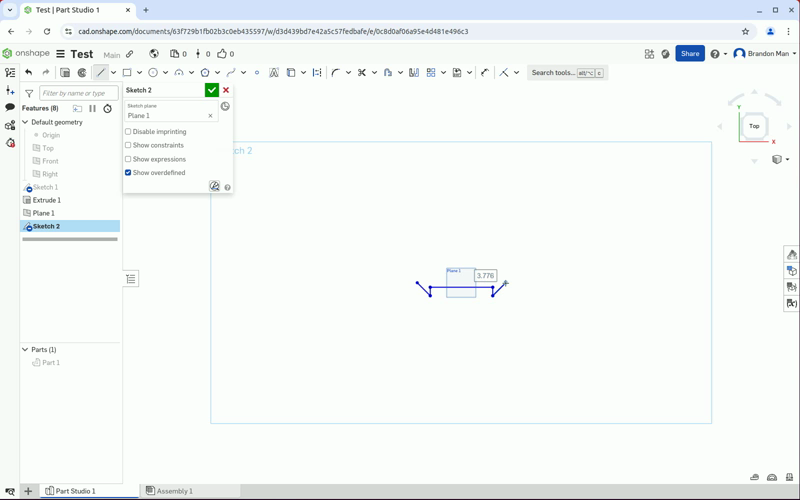
mouse_move(535, 282)
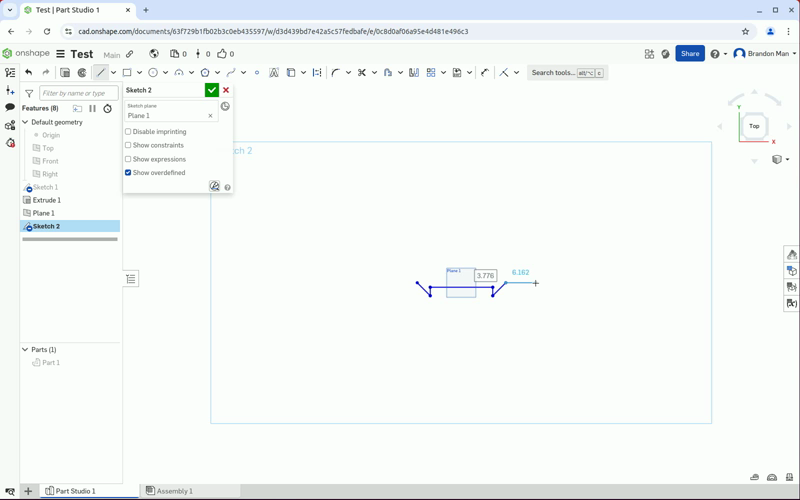
mouse_move(492, 270)
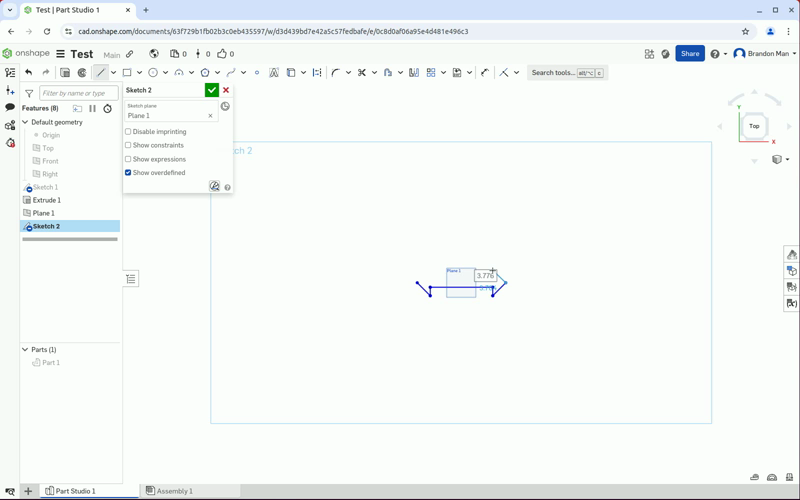
click(492, 270)
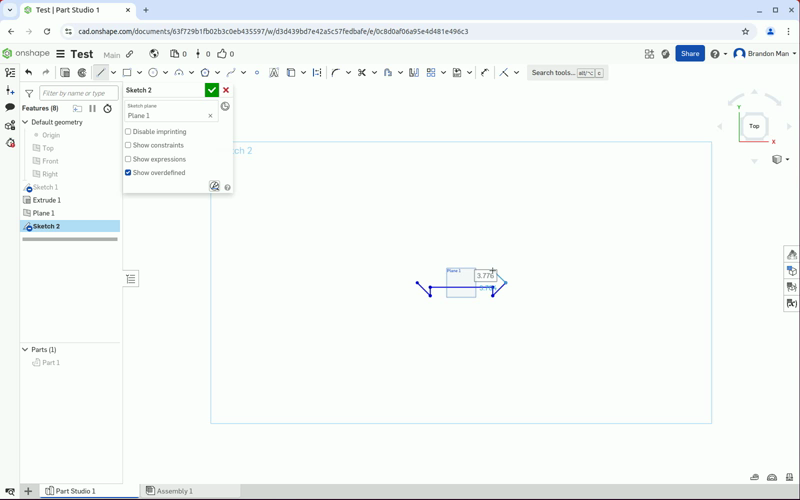
key_up(shift)
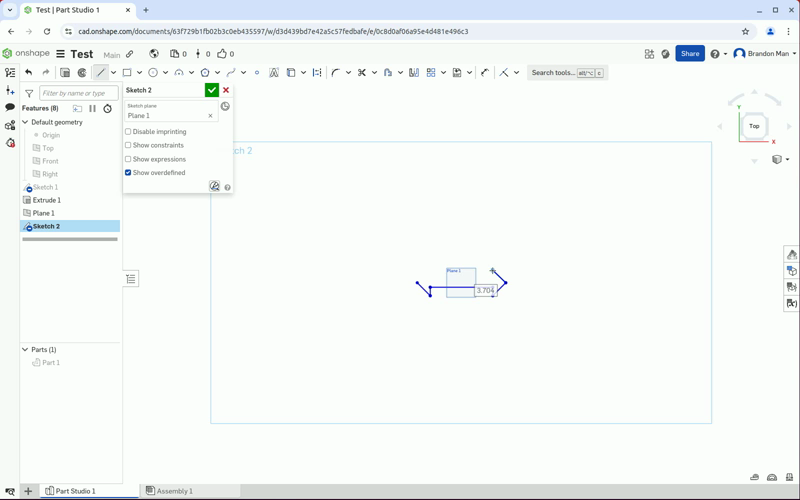
key_down(shift)
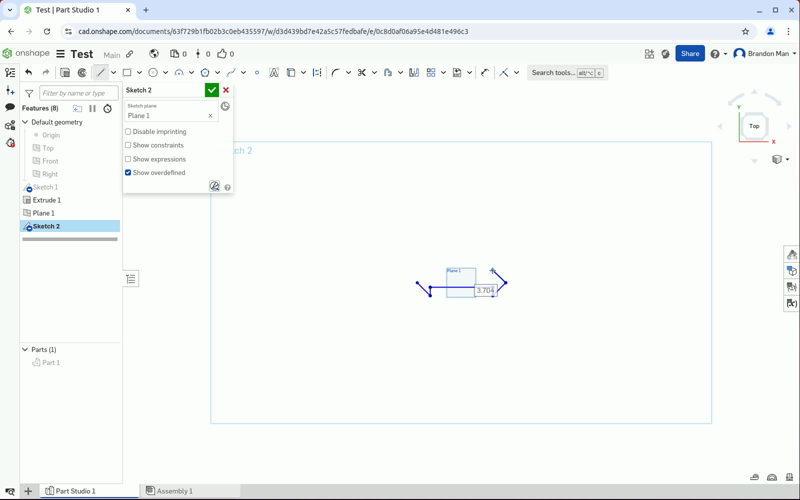
mouse_move(522, 270)
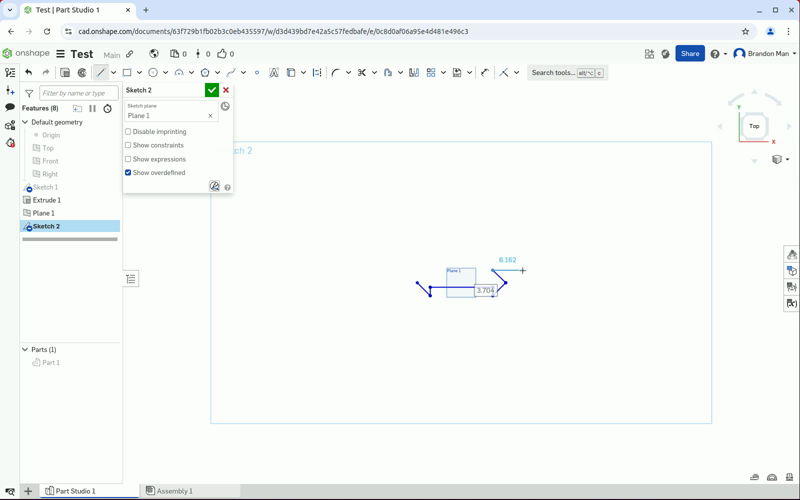
mouse_move(492, 278)
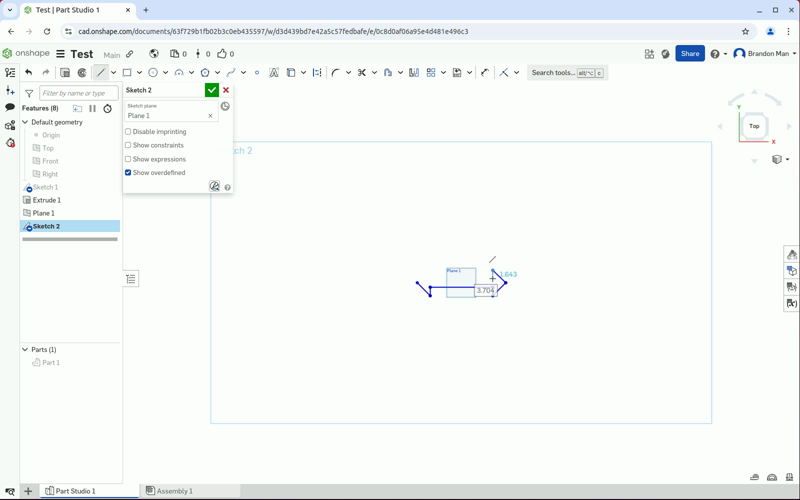
click(492, 278)
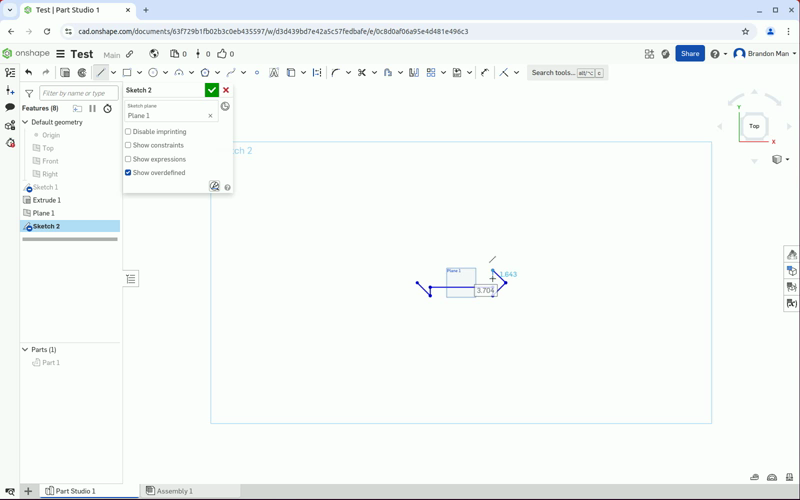
key_up(shift)
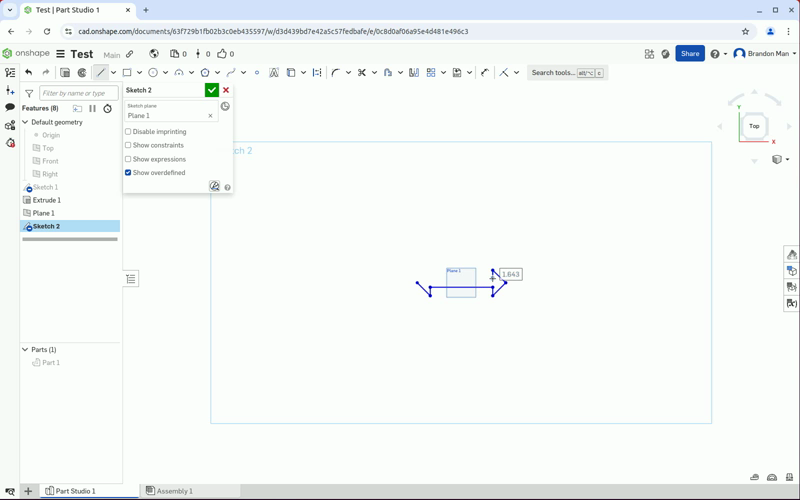
key_down(shift)
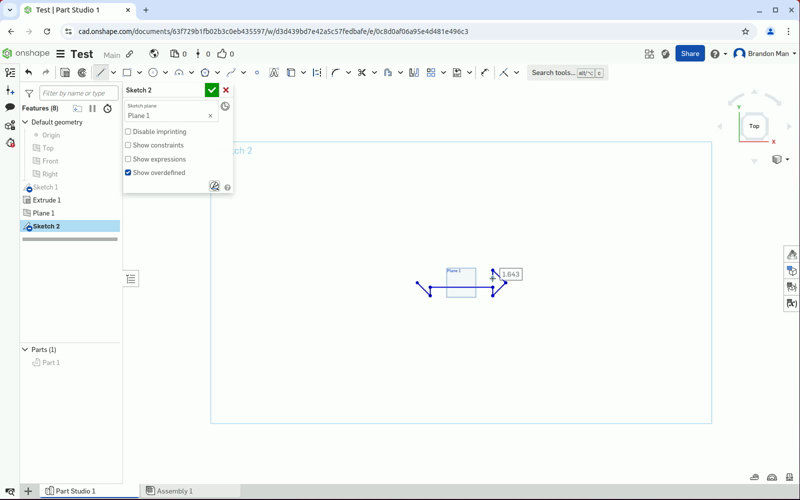
mouse_move(430, 278)
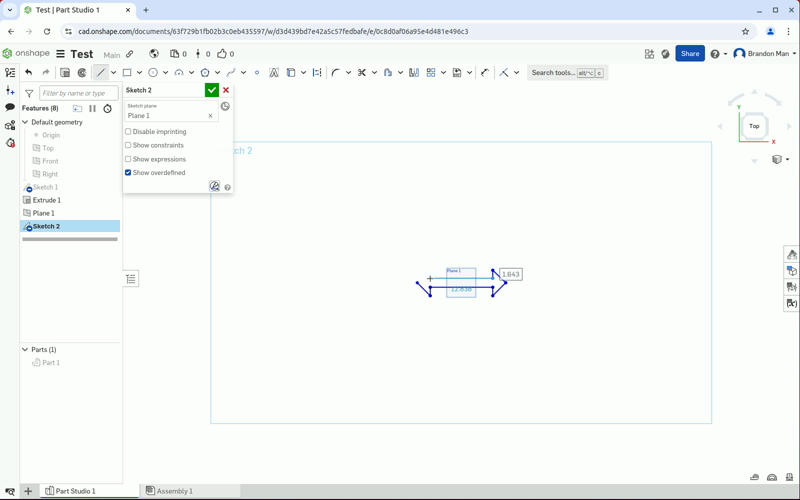
click(430, 278)
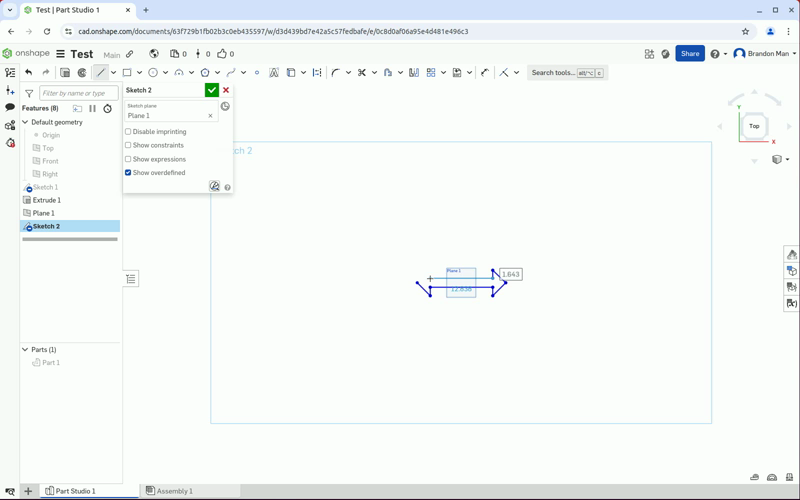
key_up(shift)
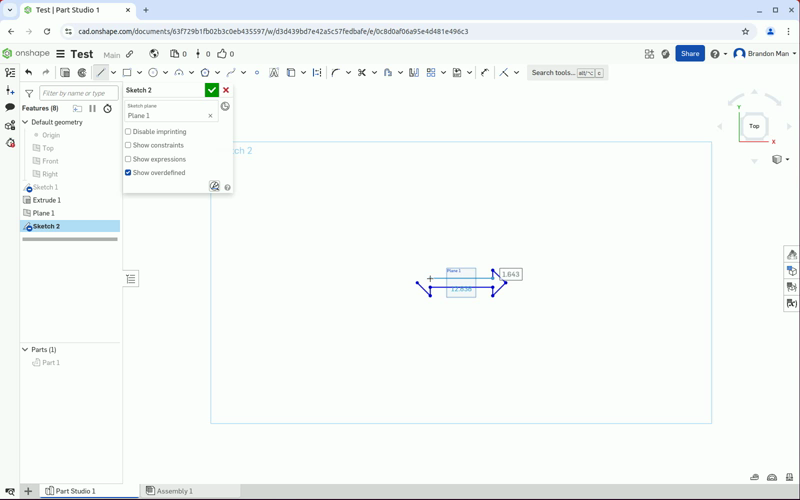
key_down(shift)
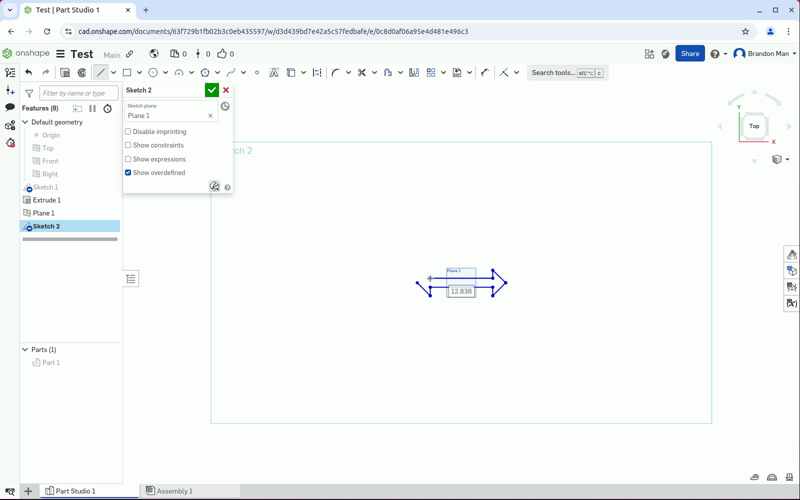
mouse_move(460, 278)
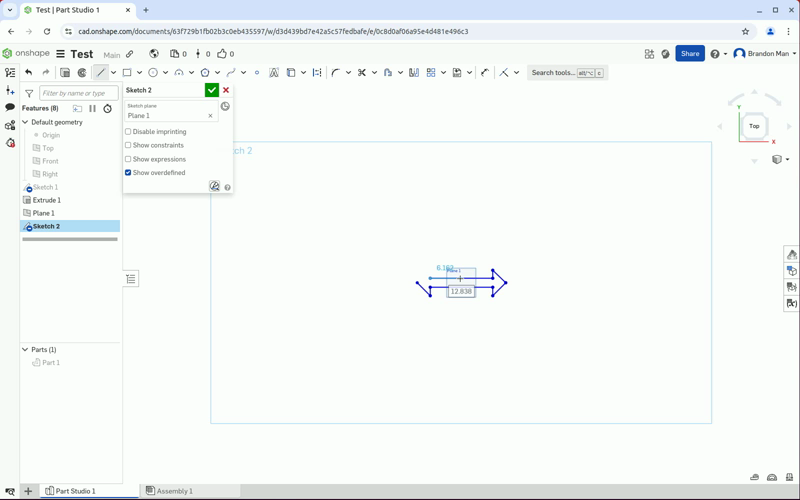
mouse_move(430, 270)
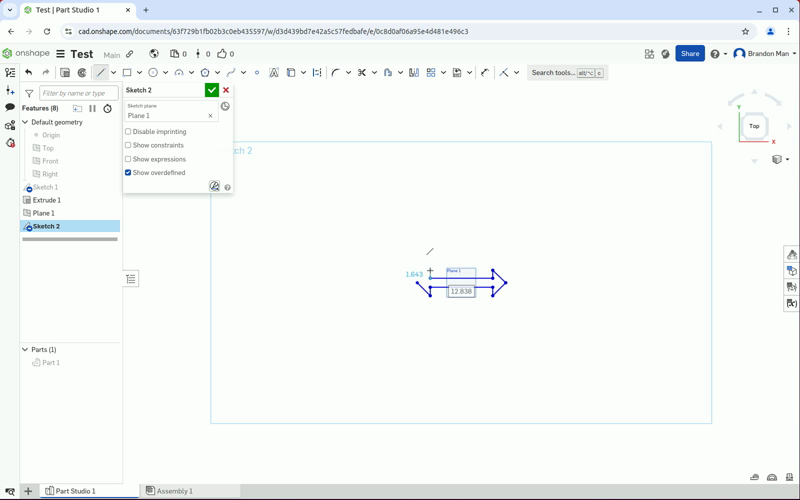
click(430, 270)
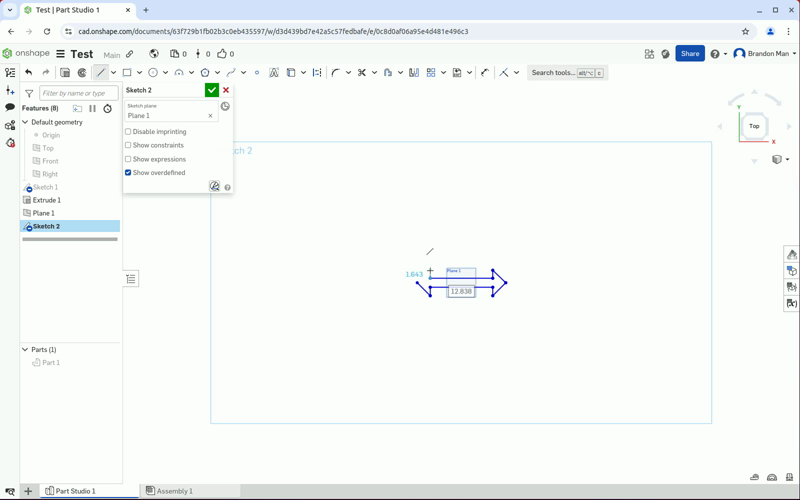
key_up(shift)
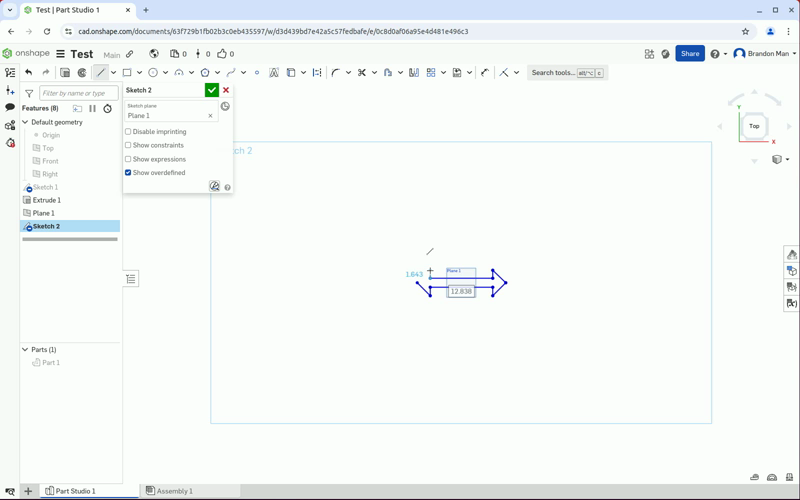
mouse_move(460, 270)
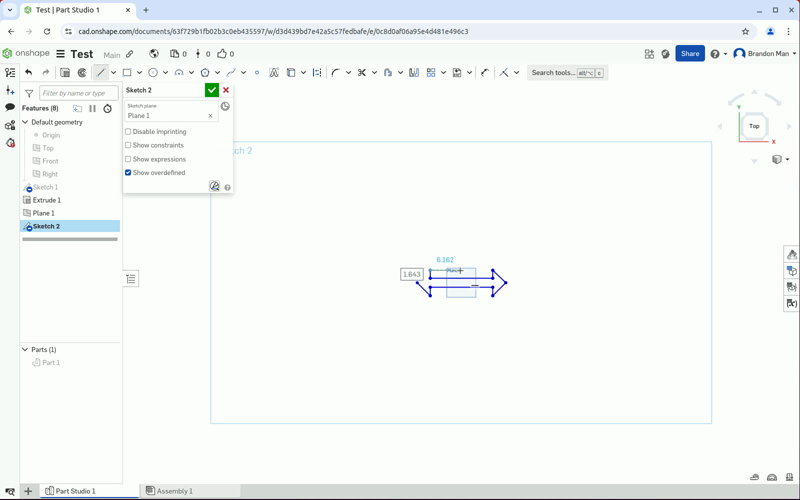
key_down(shift)
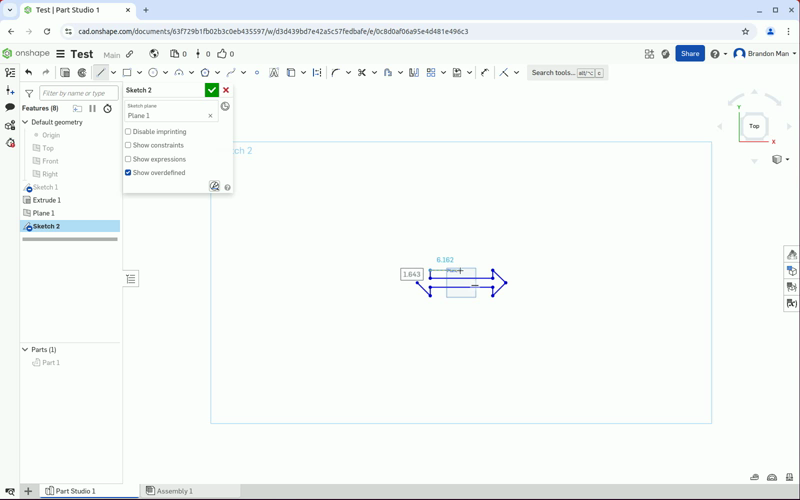
mouse_move(417, 282)
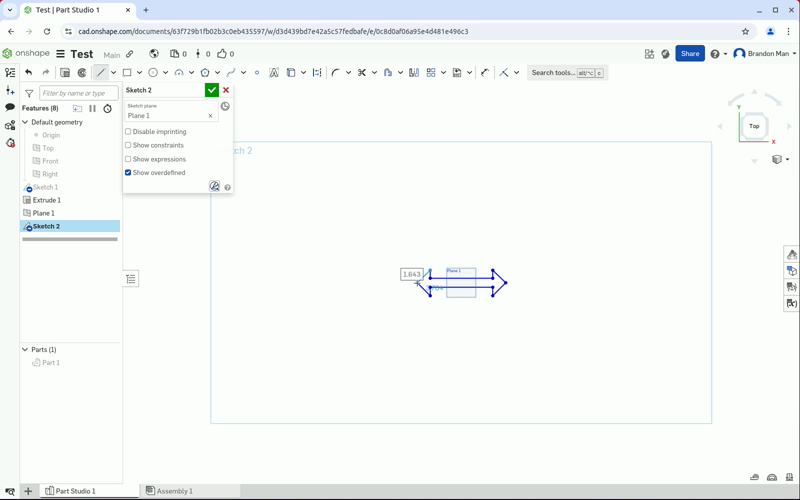
key_up(shift)
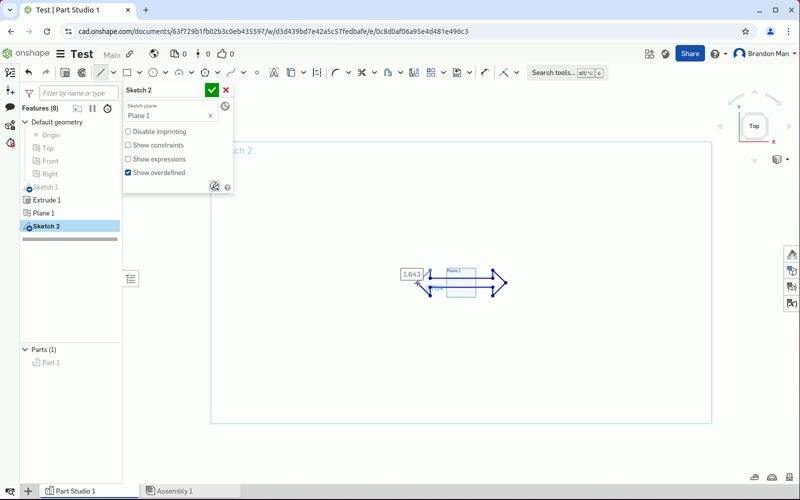
click(417, 282)
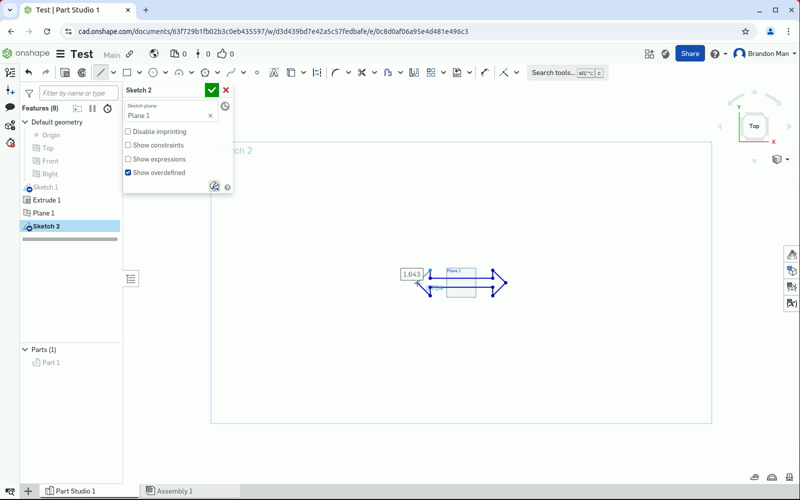
key(esc)
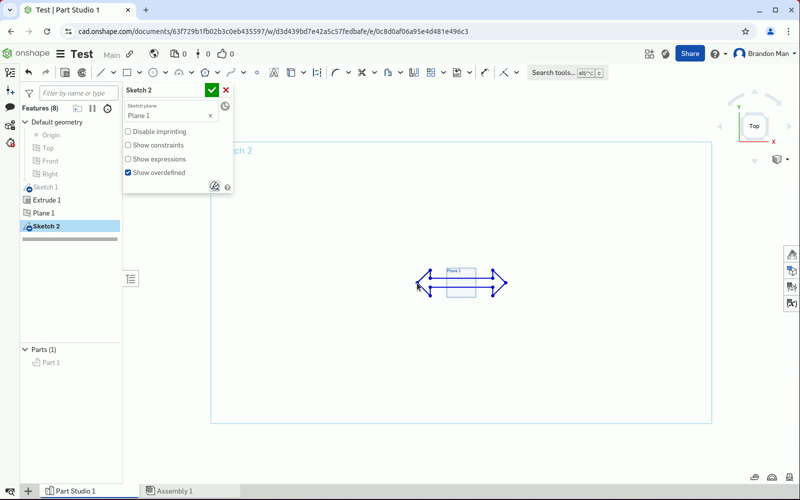
mouse_move(462, 284)
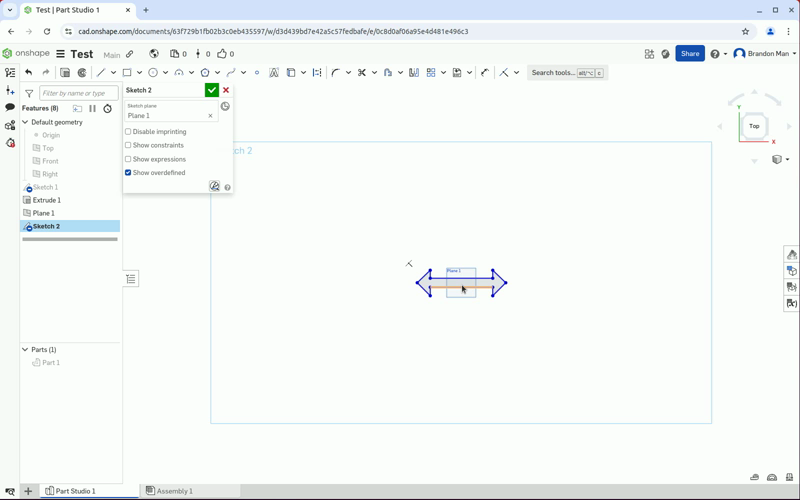
scroll(6)
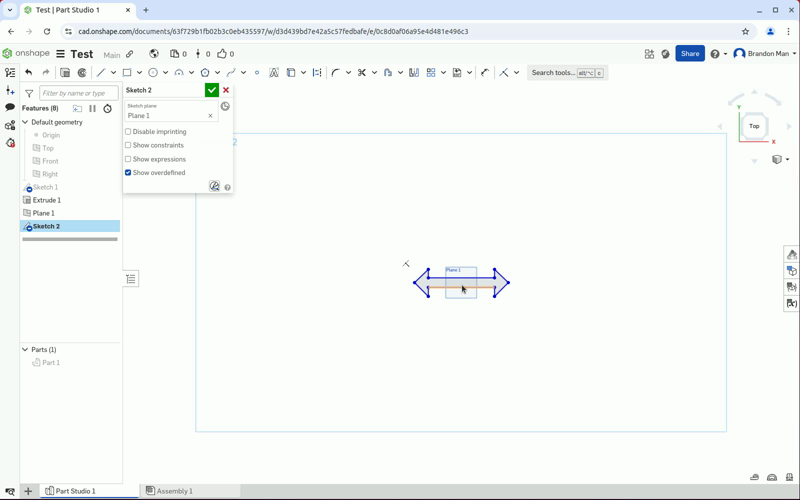
scroll(6)
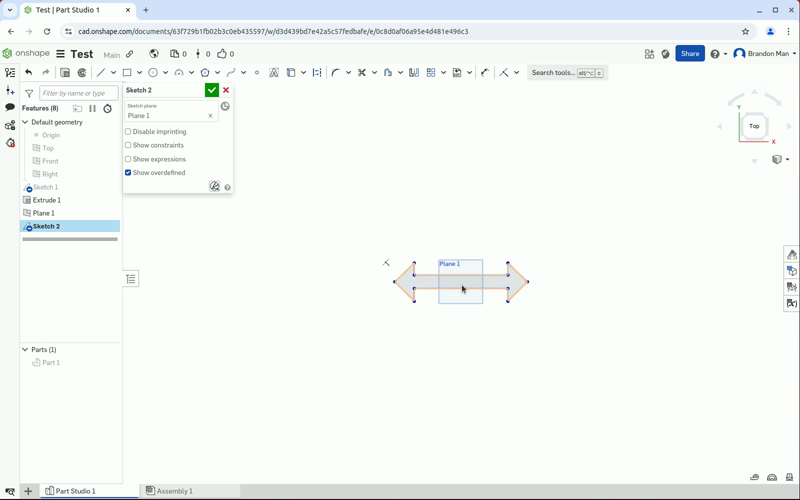
scroll(6)
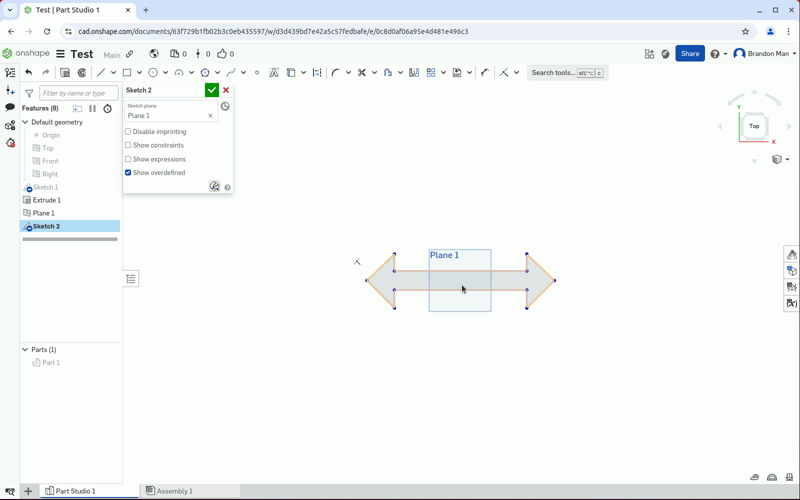
scroll(6)
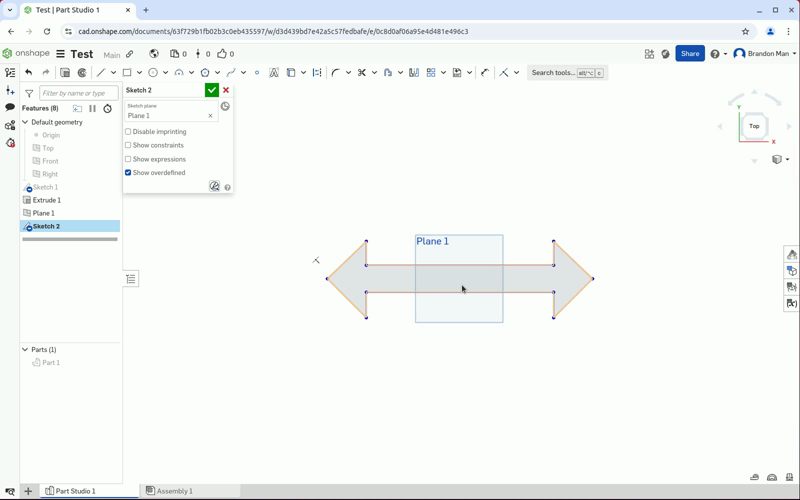
scroll(6)
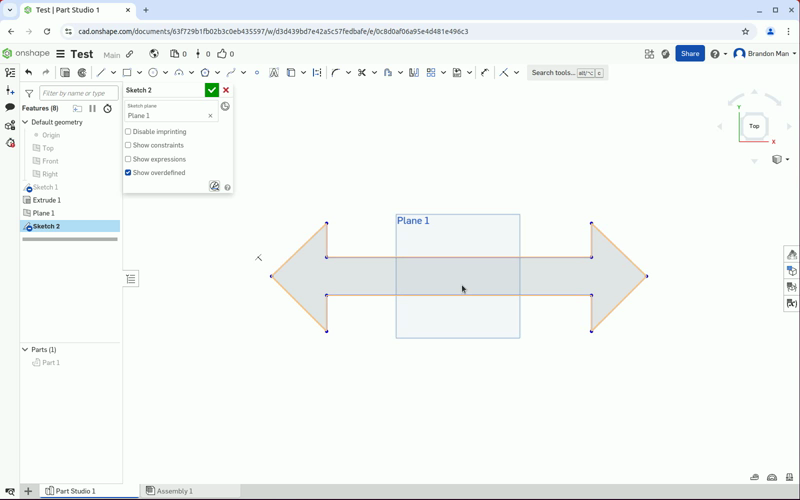
scroll(6)
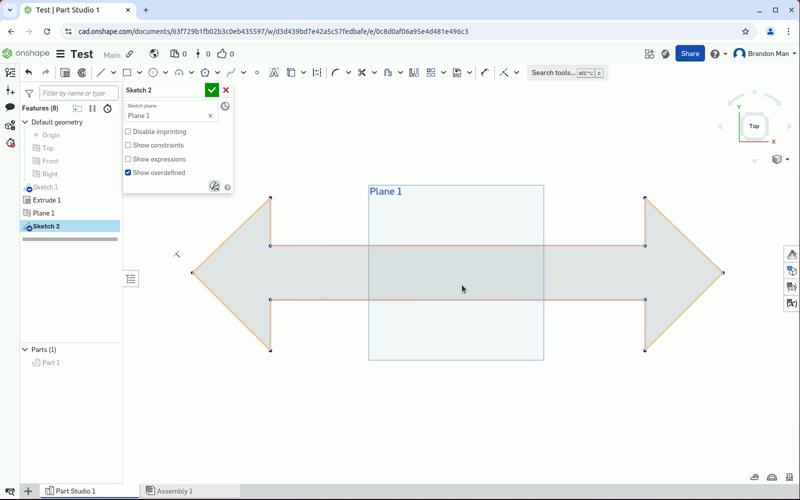
scroll(6)
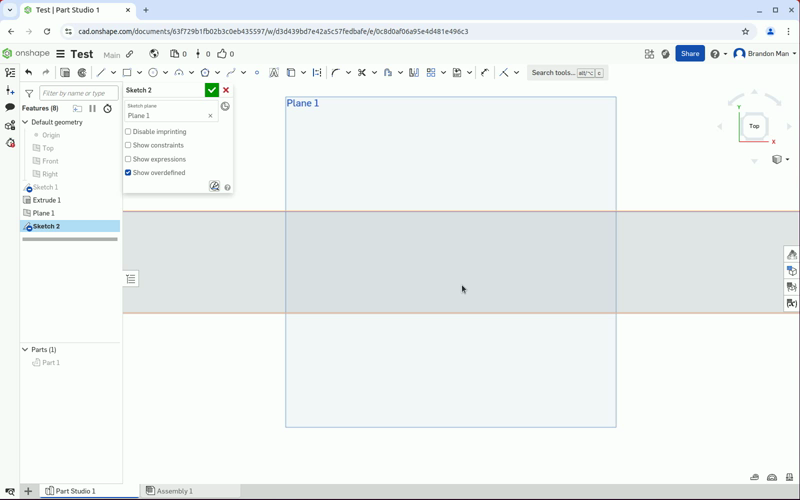
click(462, 284)
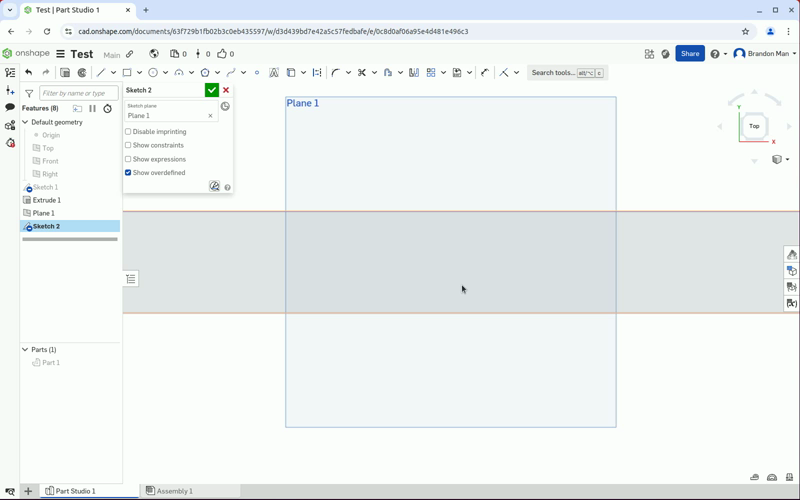
scroll(-6)
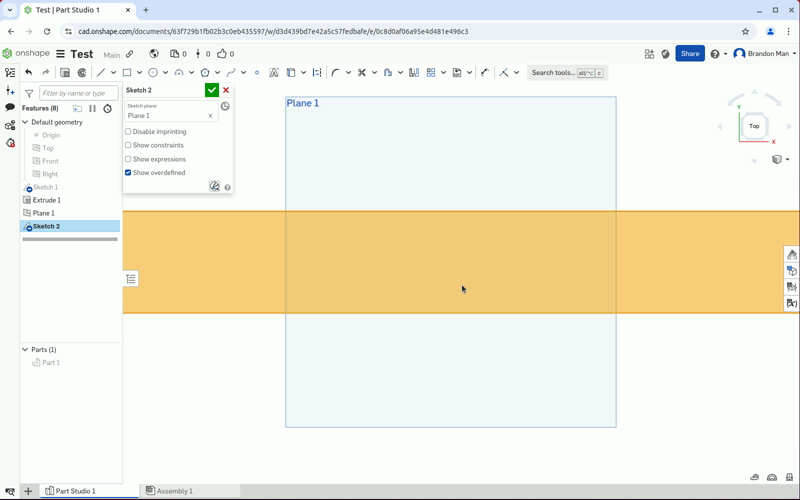
scroll(-6)
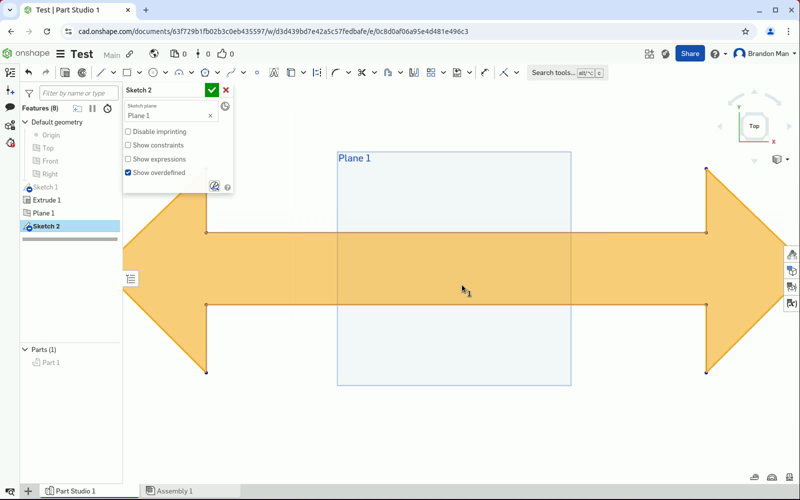
scroll(-6)
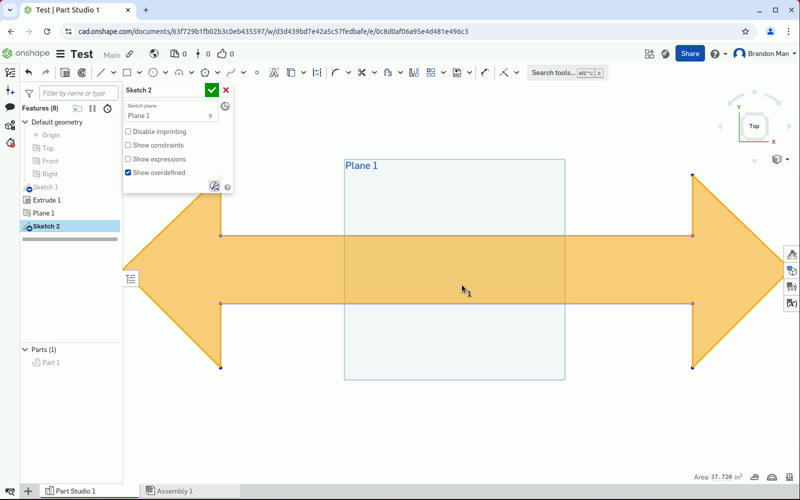
scroll(-6)
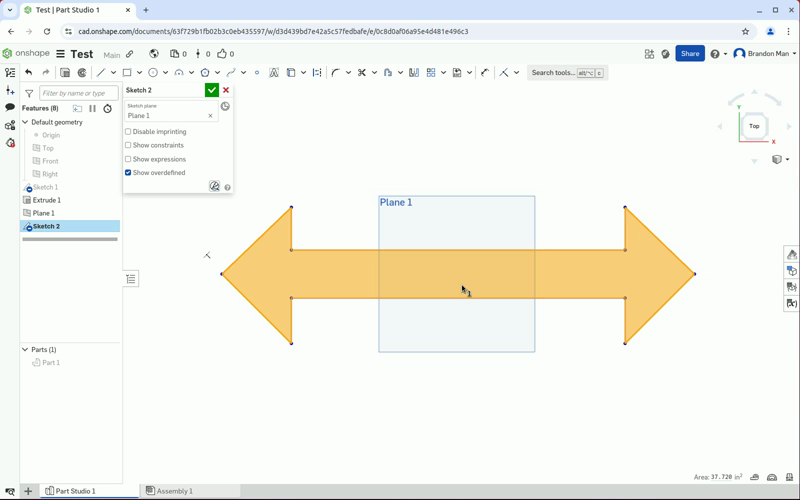
scroll(-6)
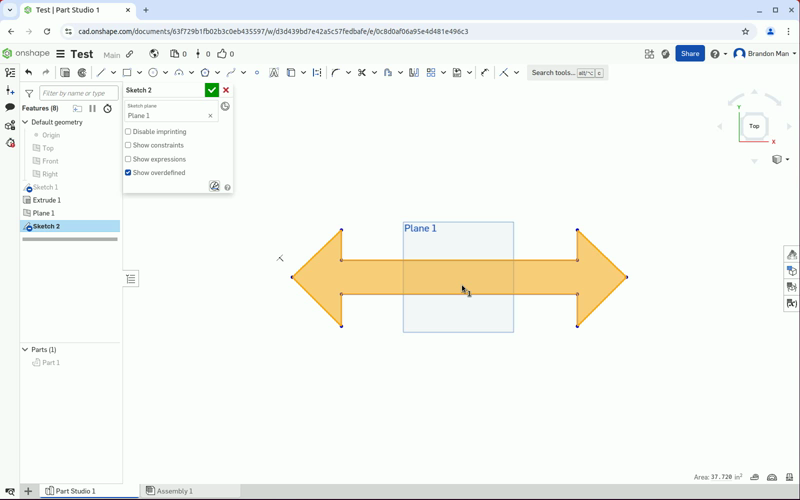
scroll(-6)
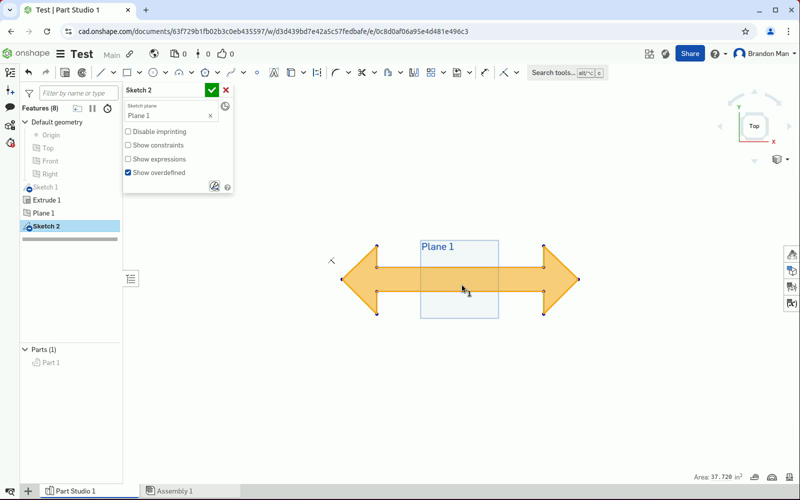
scroll(-6)
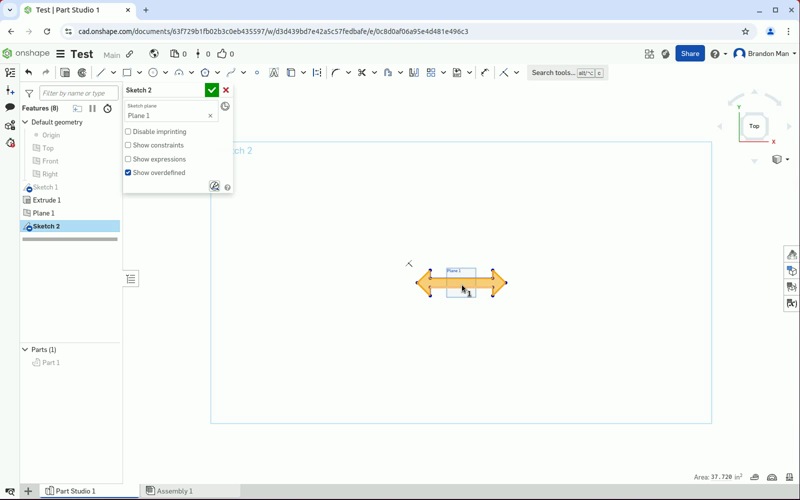
mouse_move(73, 352)
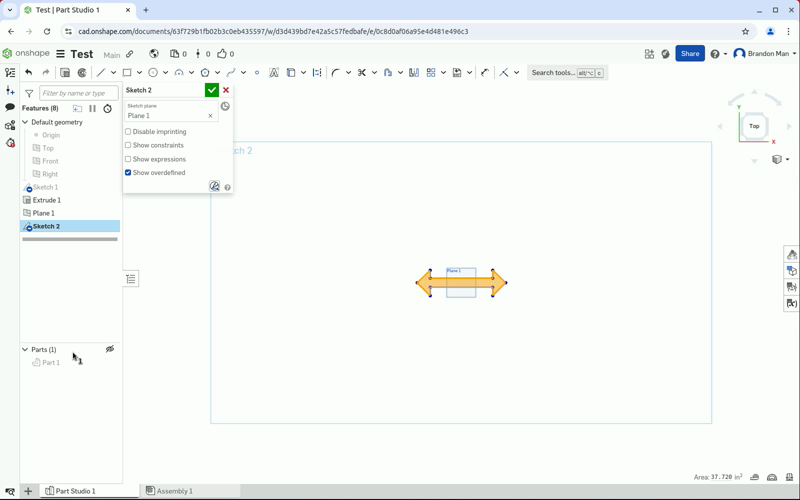
key(shift+y)
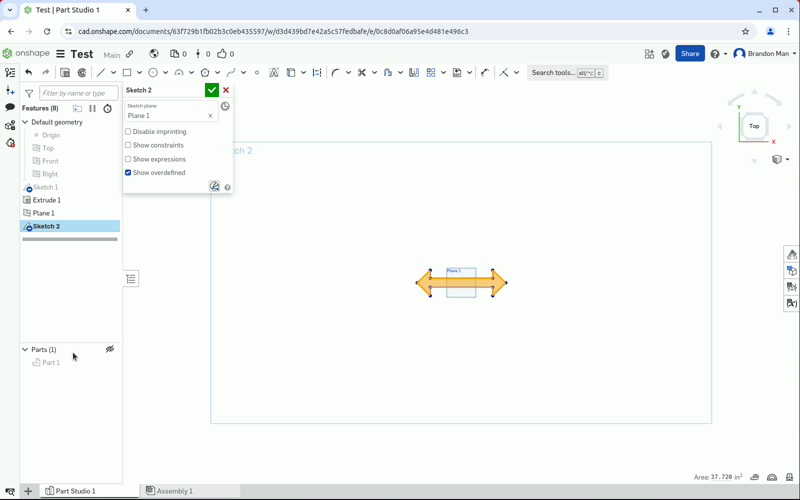
key(shift+e)
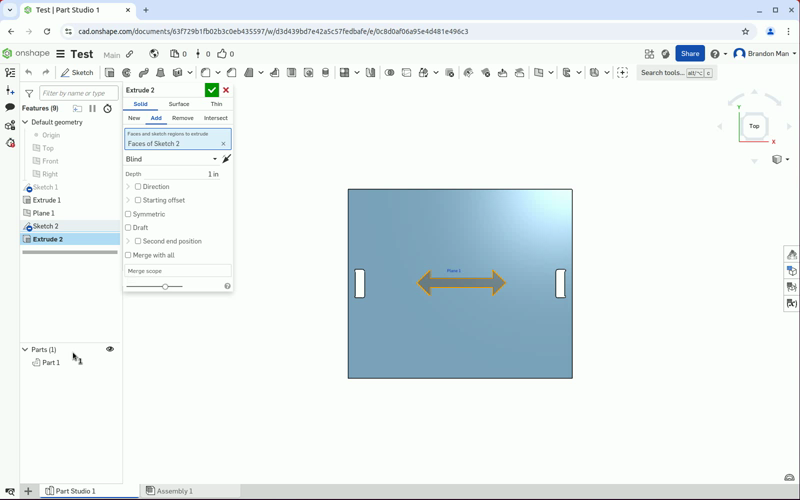
mouse_move(143, 106)
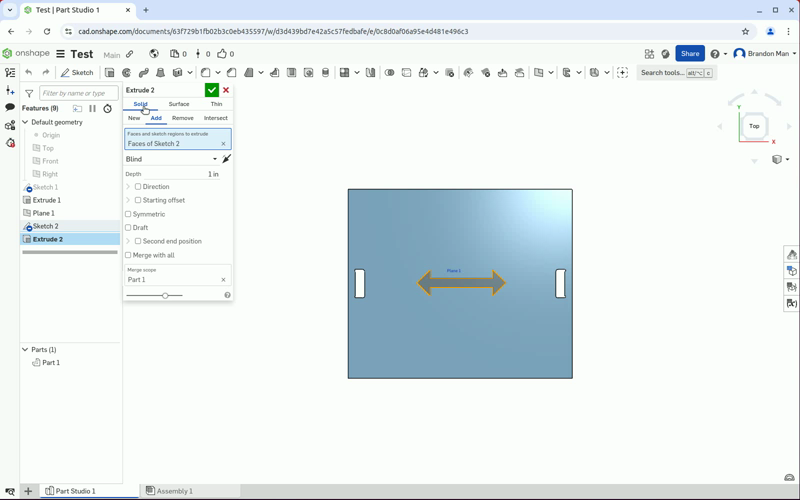
click(143, 106)
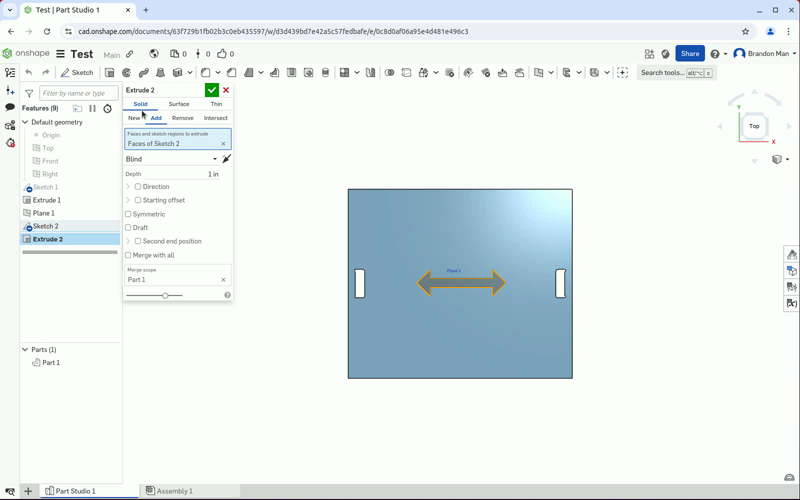
mouse_move(137, 120)
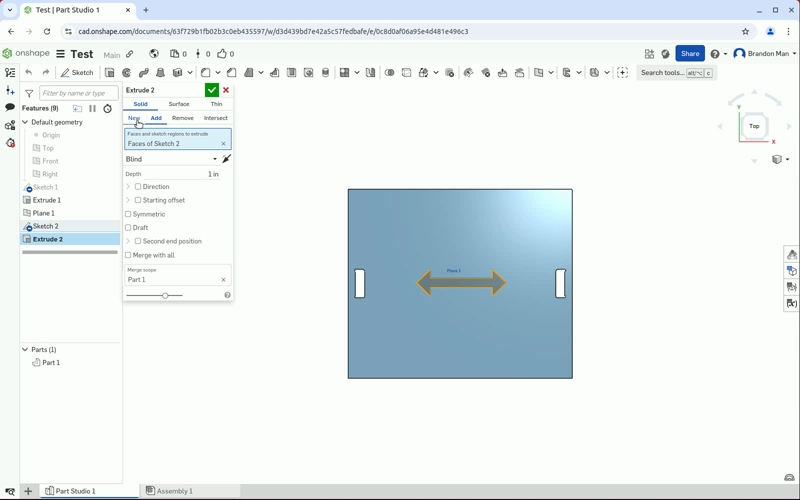
click(137, 120)
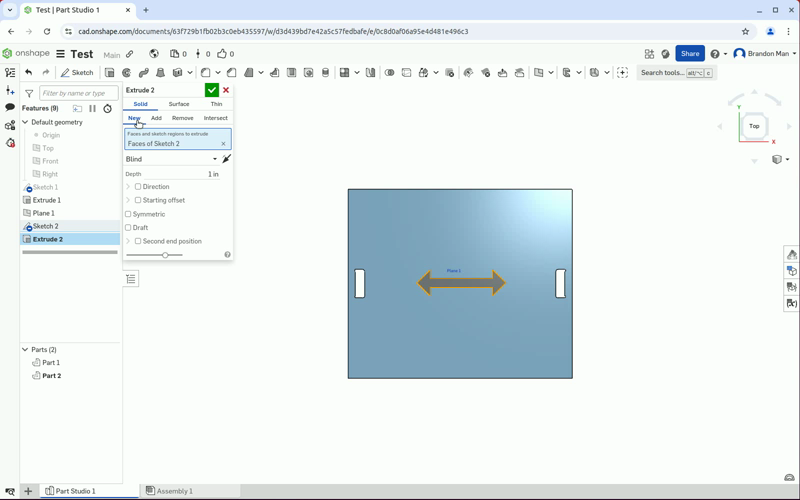
key(tab, 4)
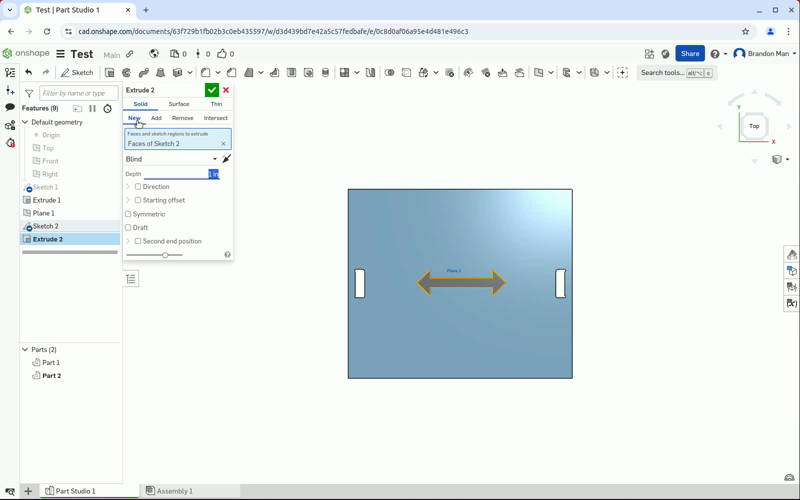
text(-0.241)
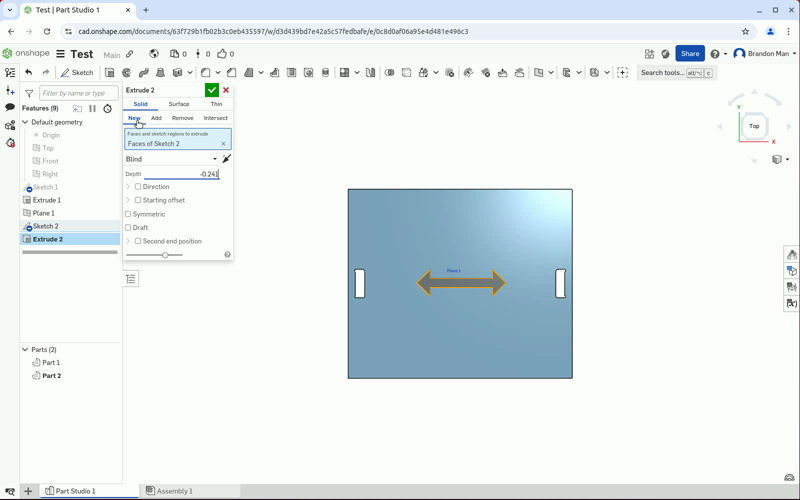
key(enter)
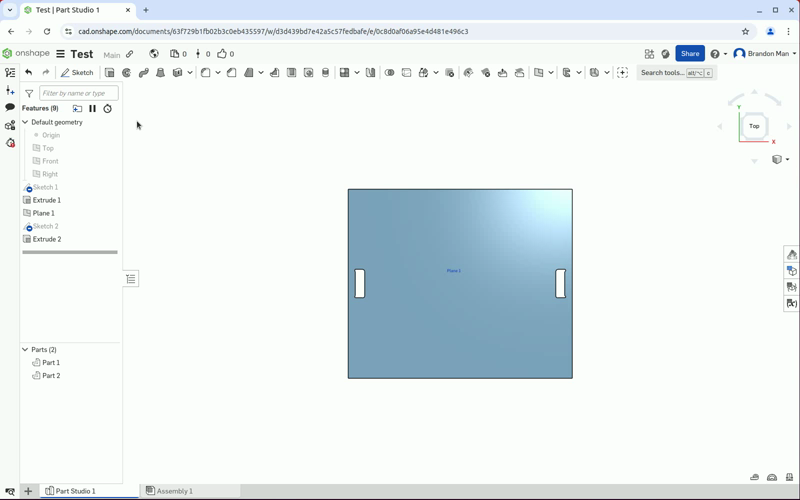
key(shift+h)
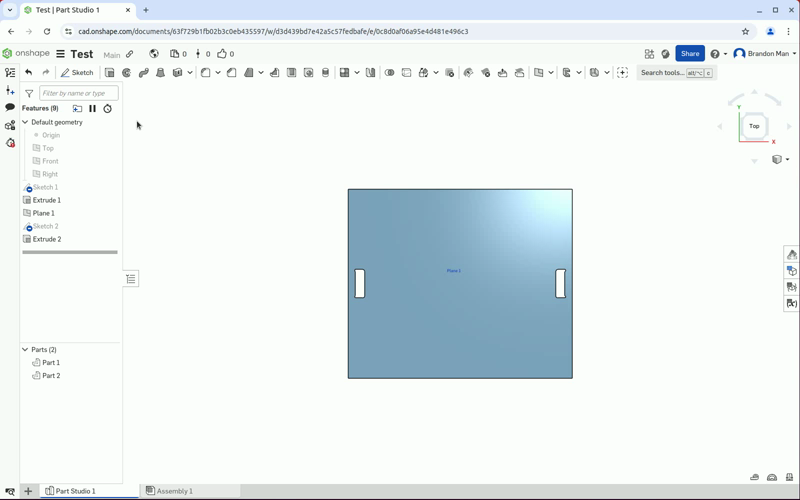
key(shift+h)
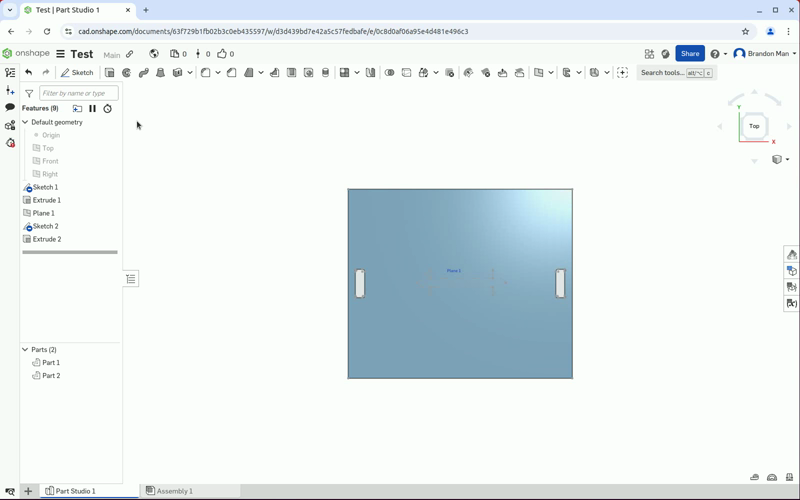
key(shift+7)
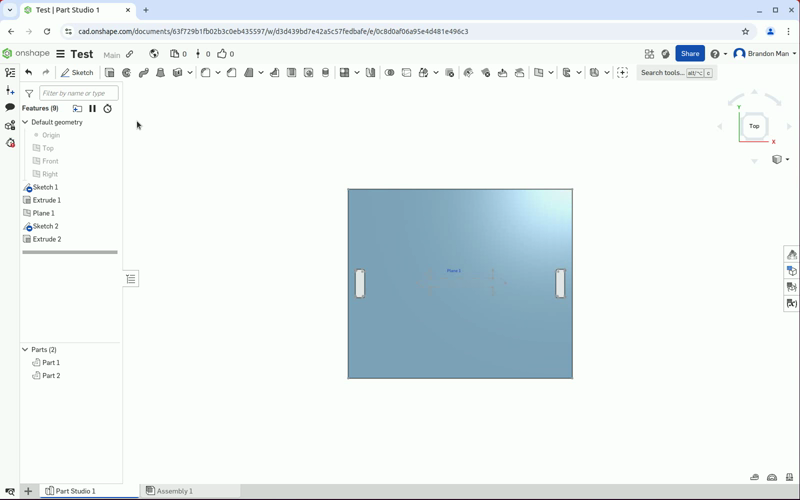
key(up, 3)
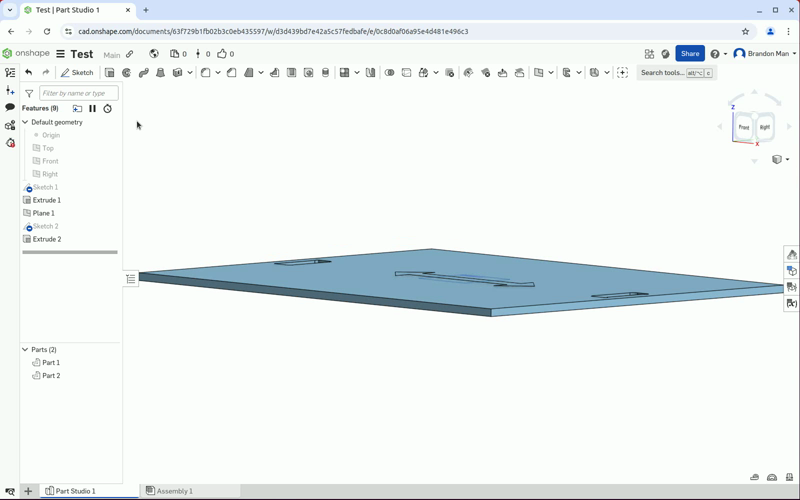
key(left, 3)
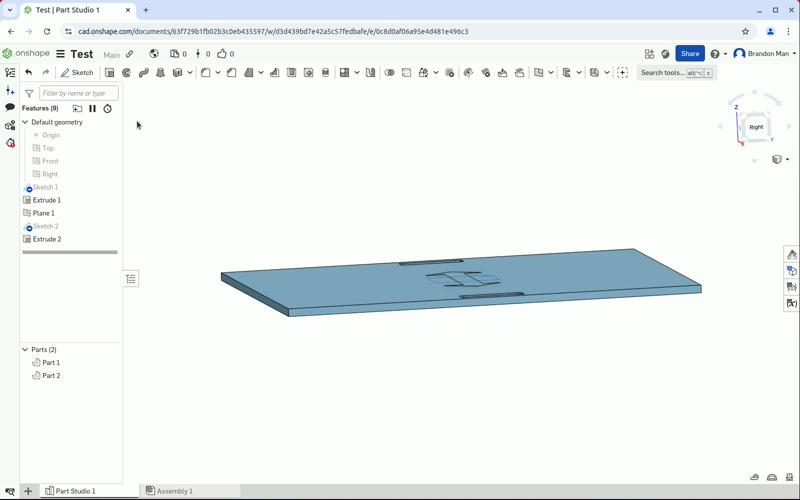
key(right, 3)
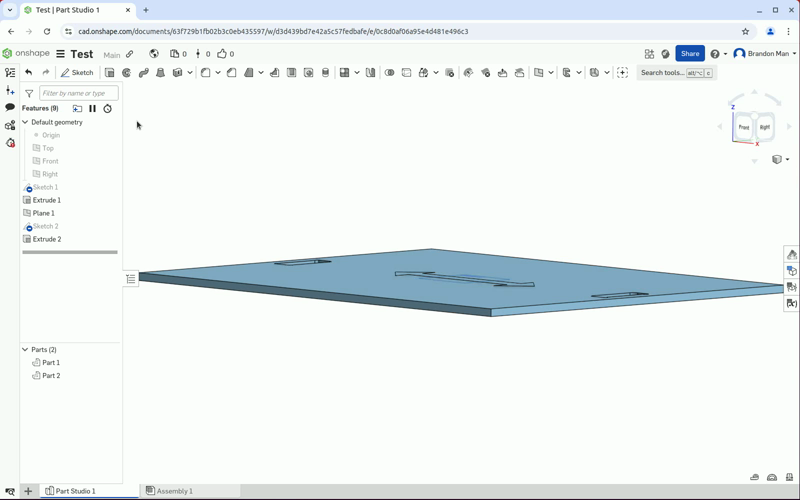
key(down, 3)
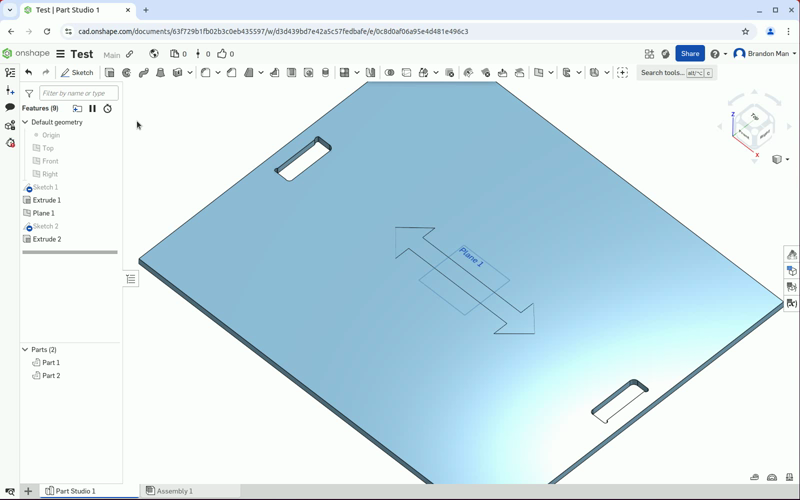
mouse_move(73, 189)
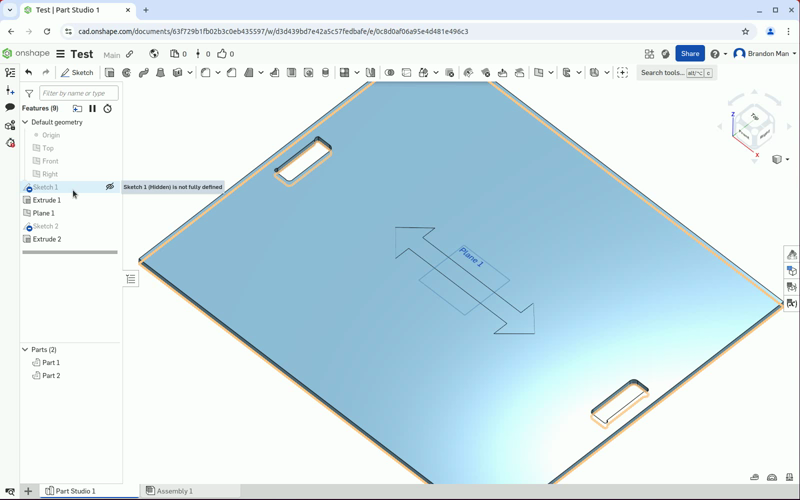
click(73, 189)